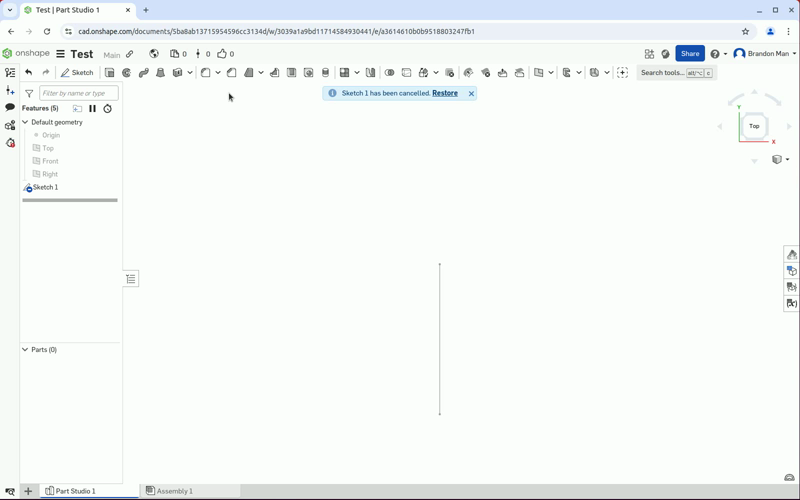
key(shift+h)
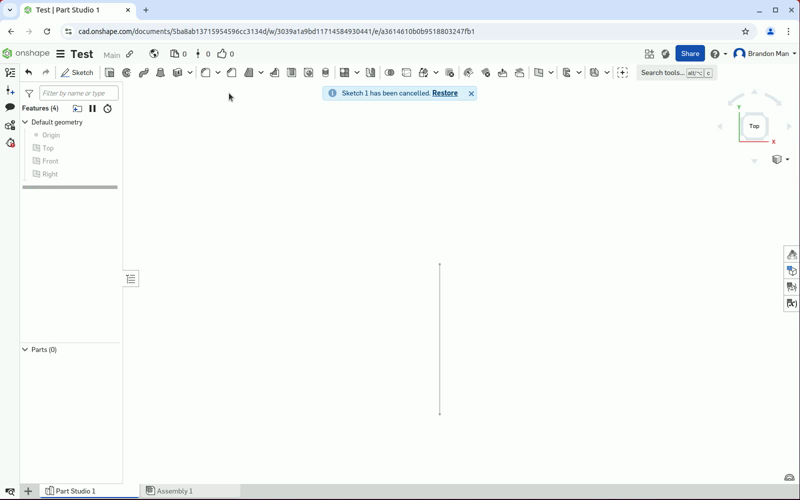
key(shift+s)
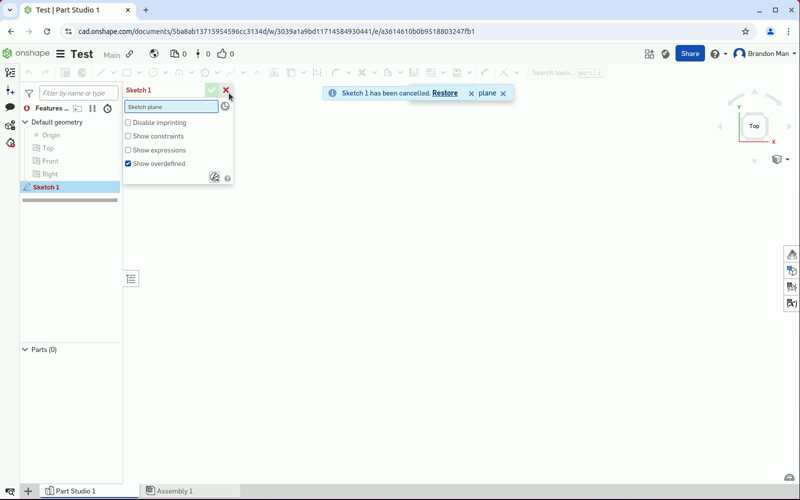
mouse_move(73, 150)
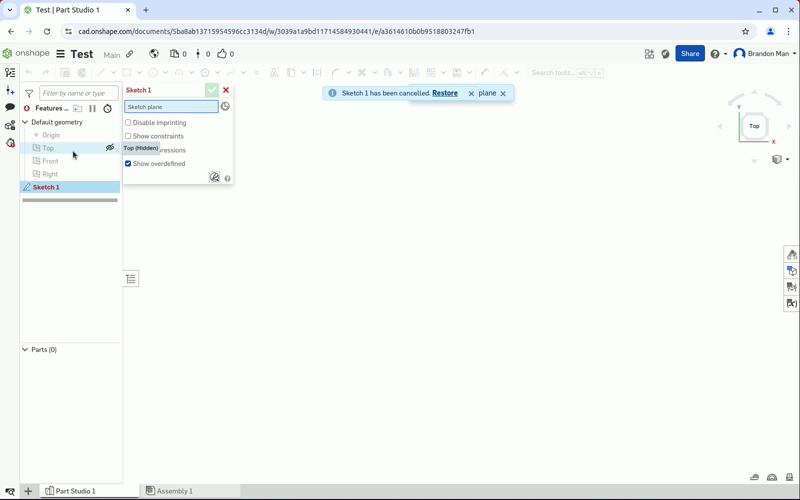
click(73, 150)
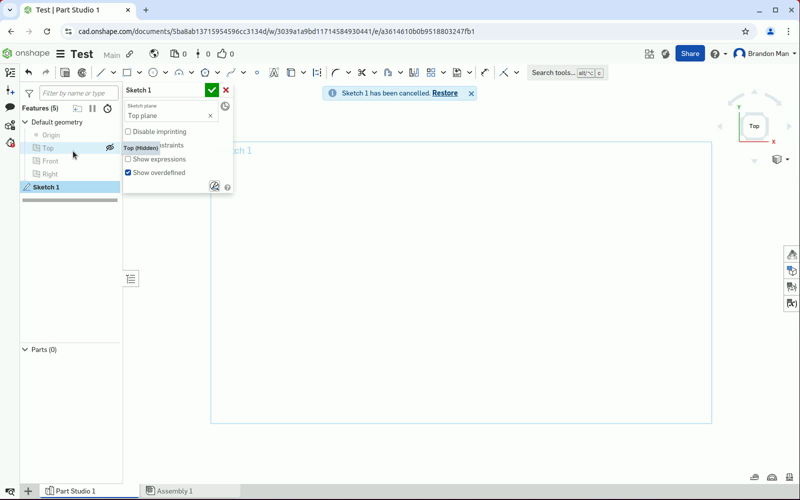
mouse_move(73, 352)
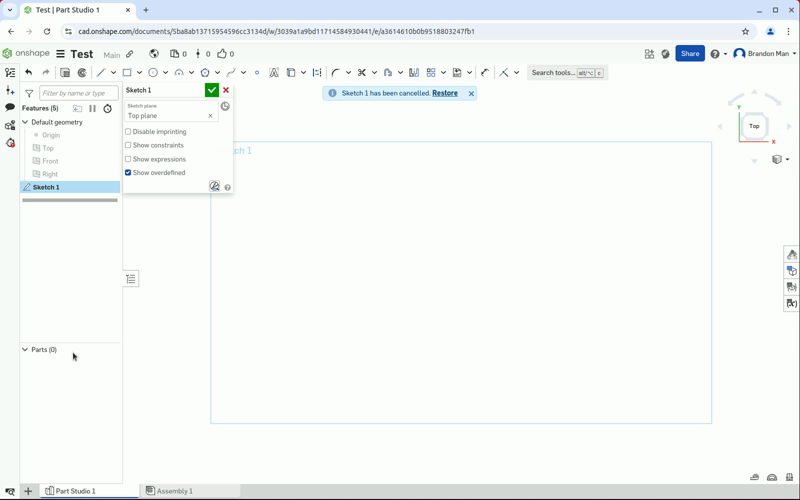
key(y)
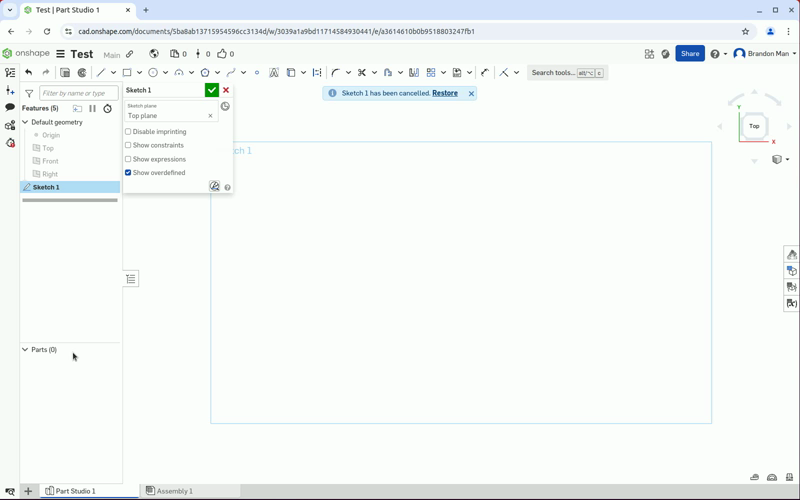
key(a)
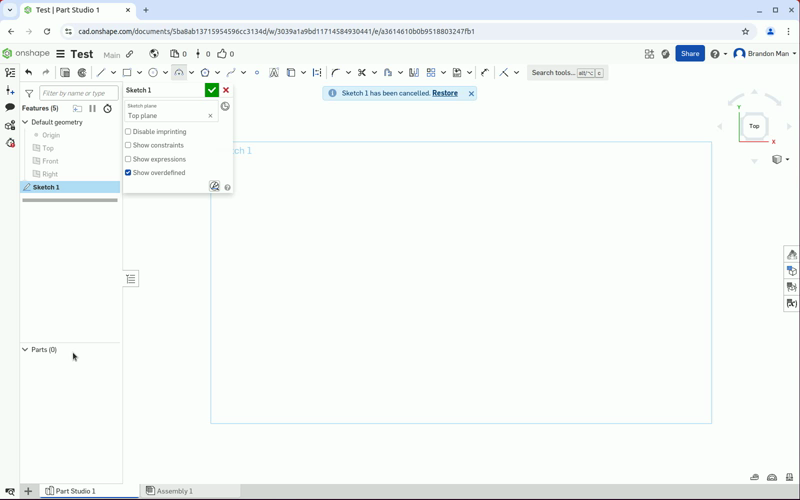
key_down(shift)
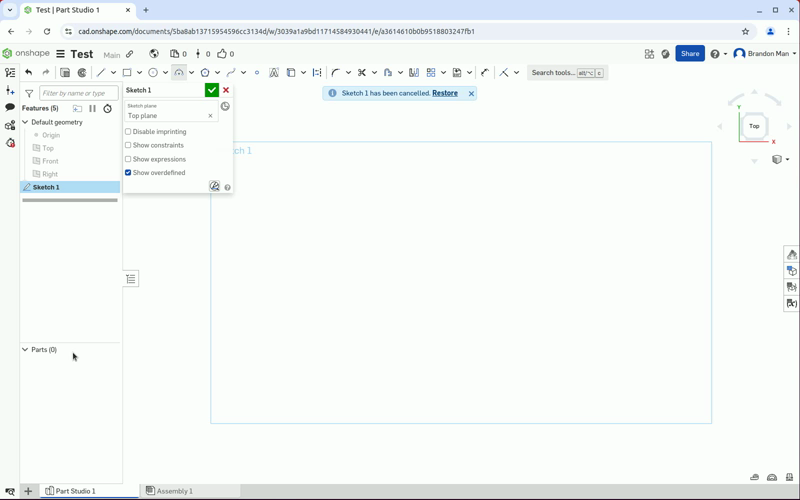
mouse_move(460, 280)
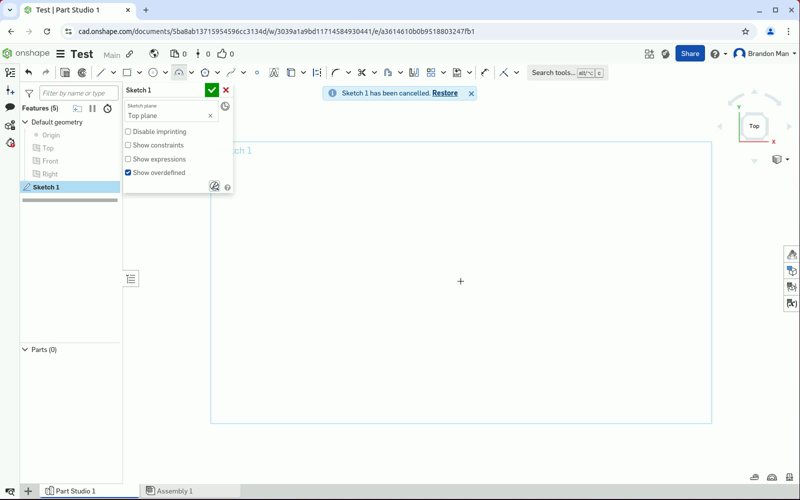
click(460, 280)
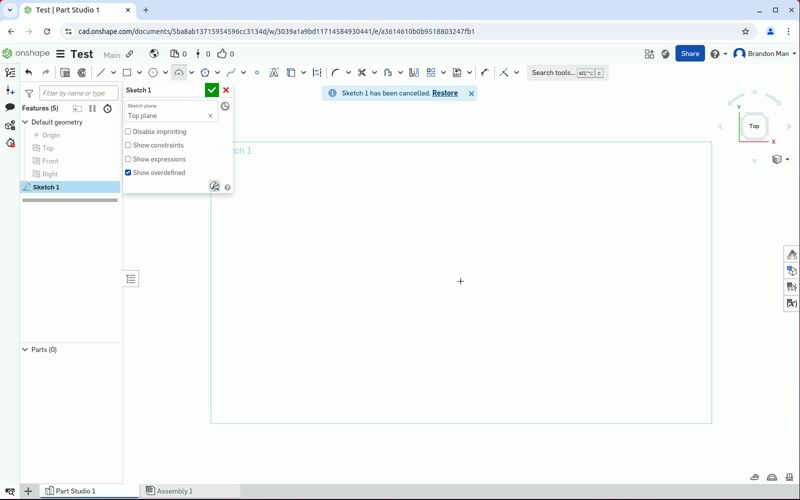
key_up(shift)
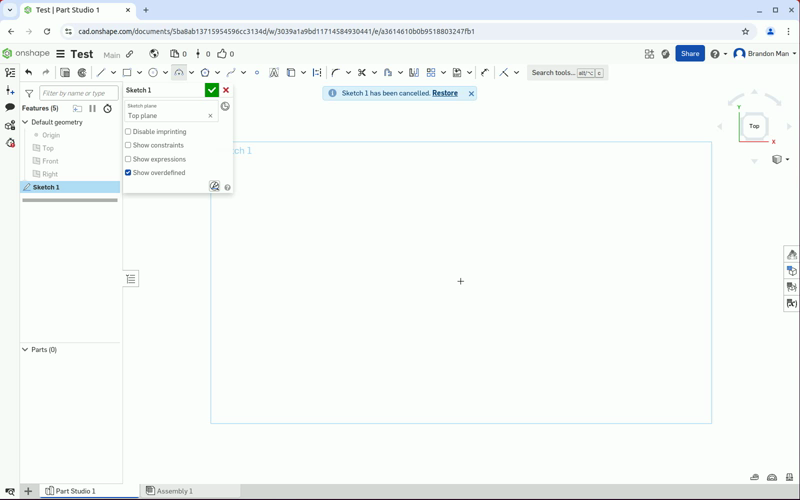
key_down(shift)
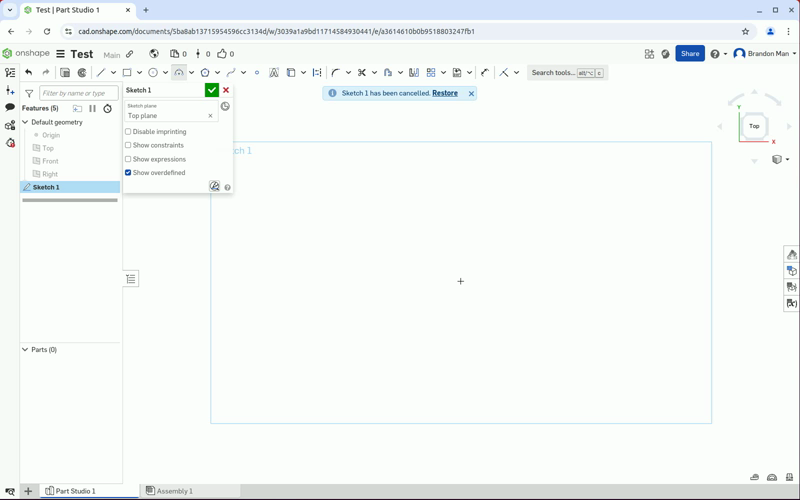
mouse_move(463, 282)
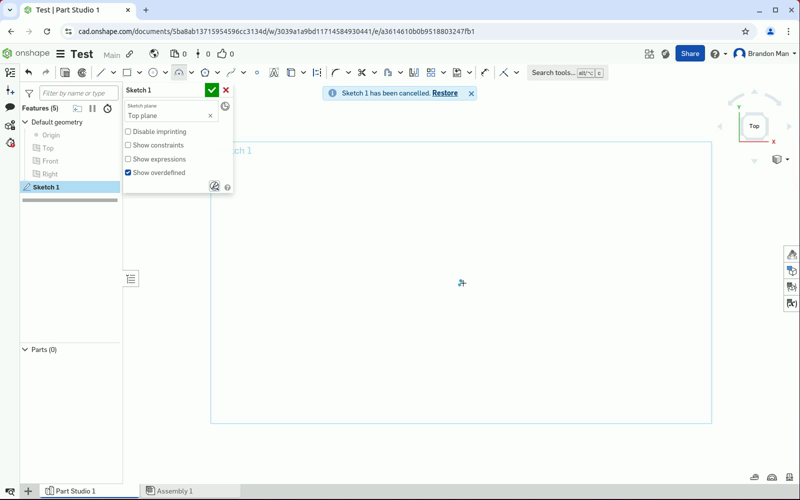
scroll(6)
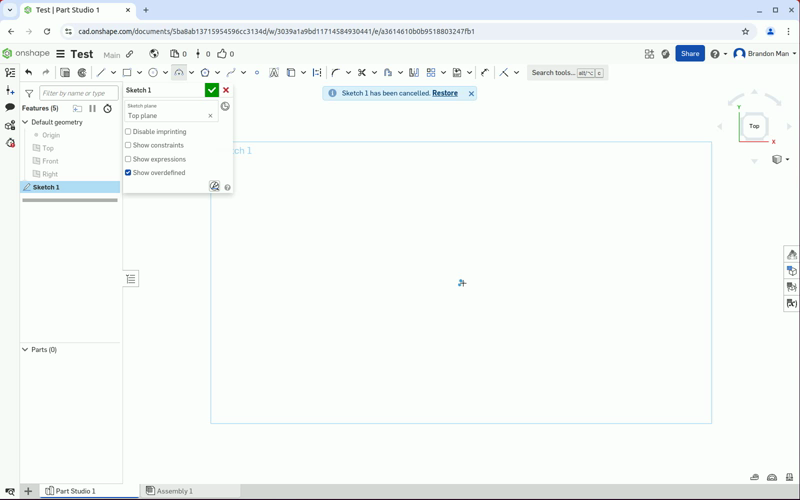
scroll(6)
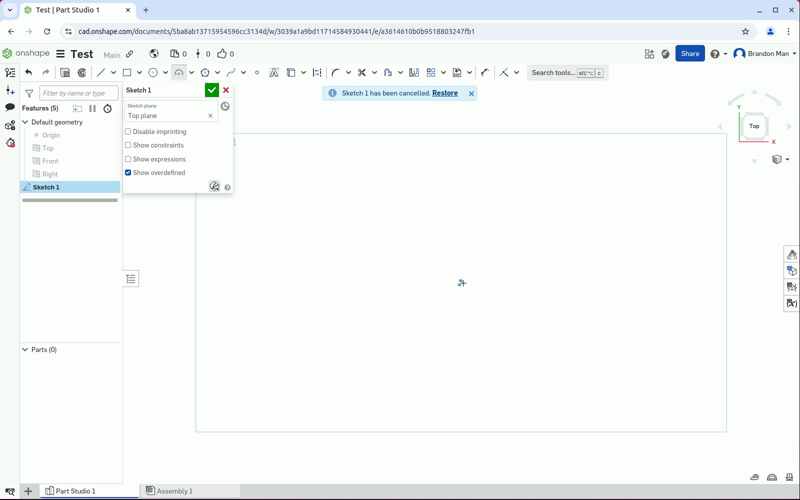
scroll(6)
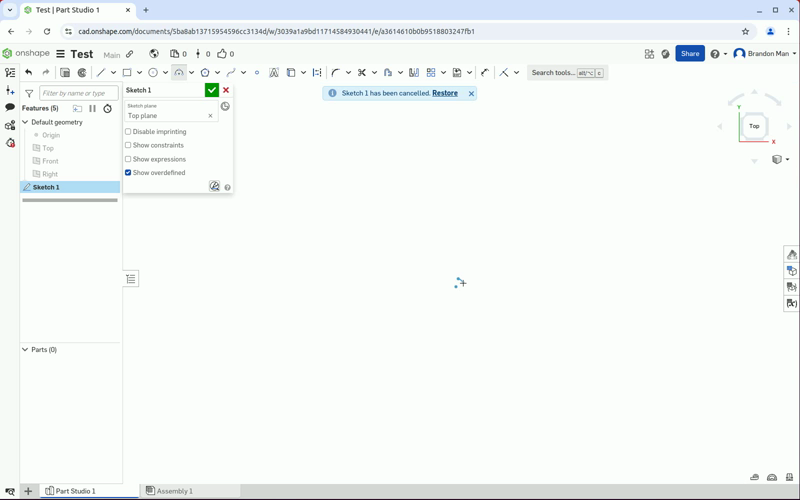
scroll(6)
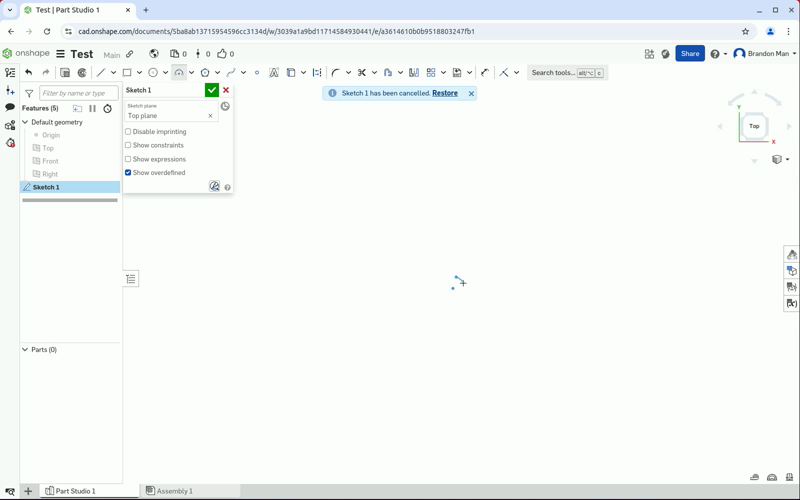
scroll(6)
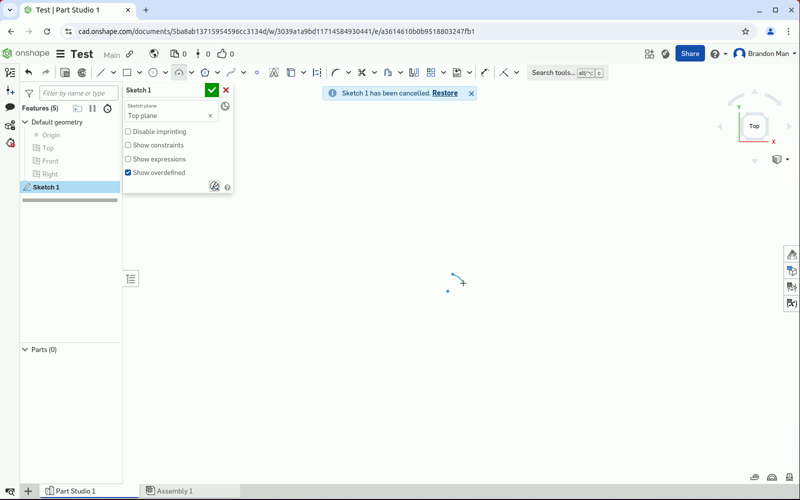
scroll(6)
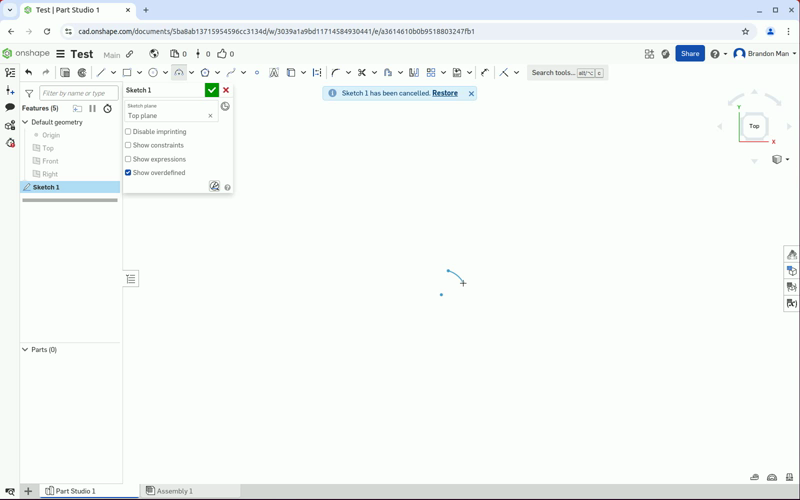
scroll(6)
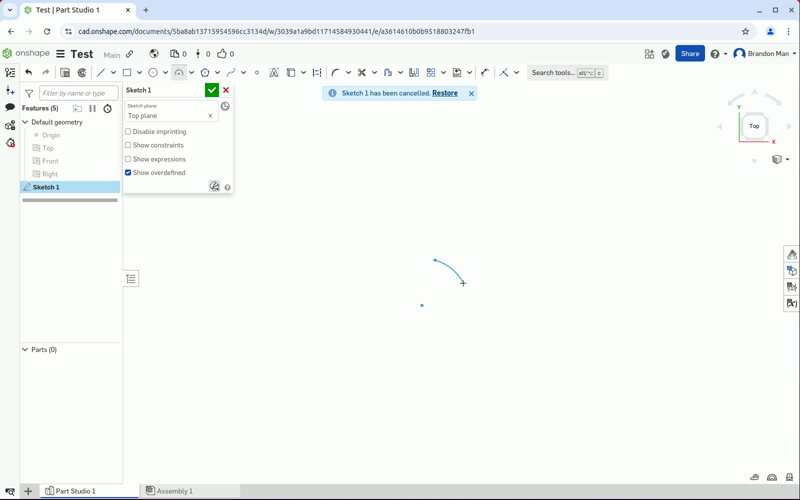
click(463, 282)
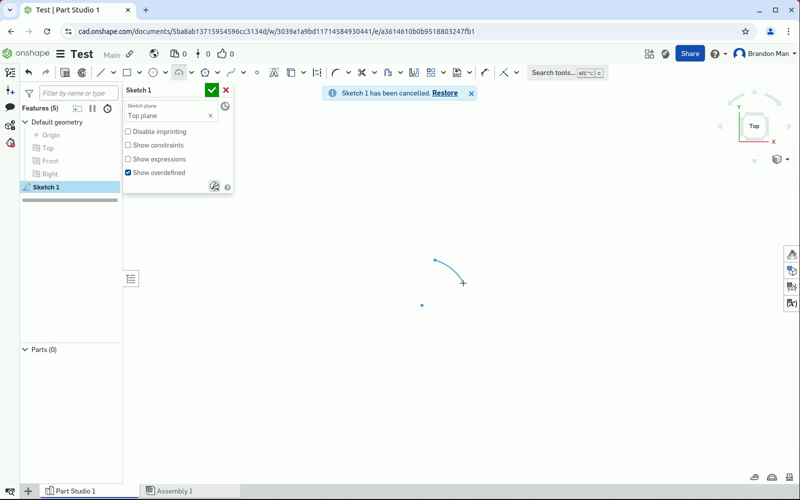
scroll(-6)
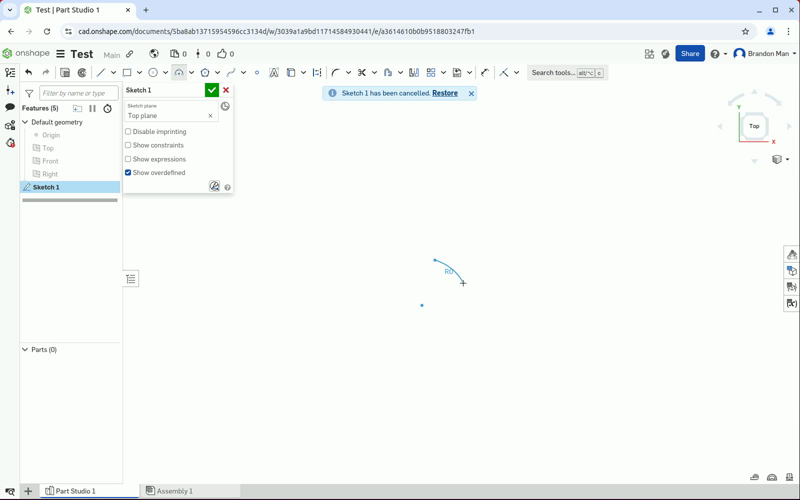
scroll(-6)
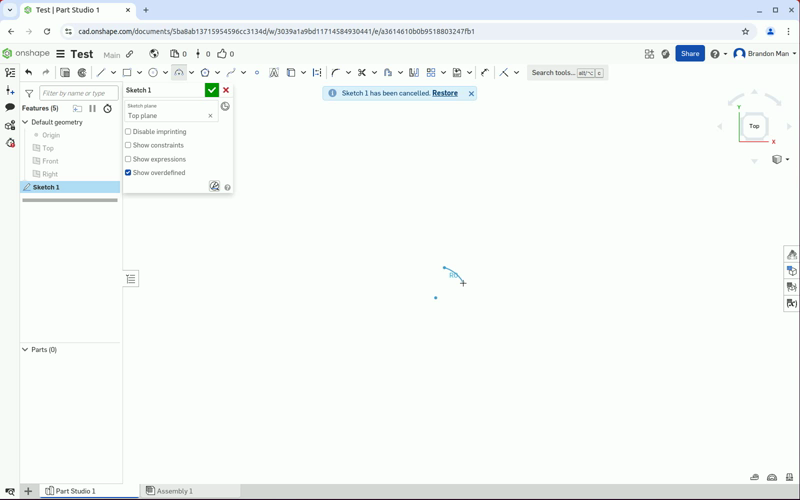
scroll(-6)
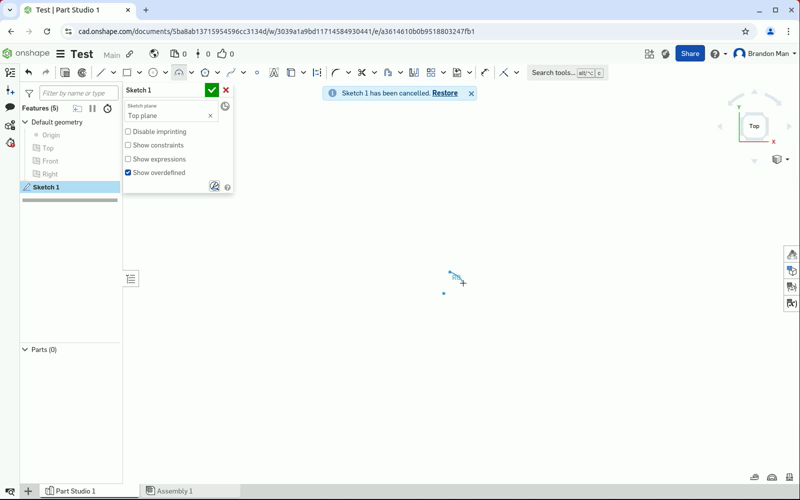
scroll(-6)
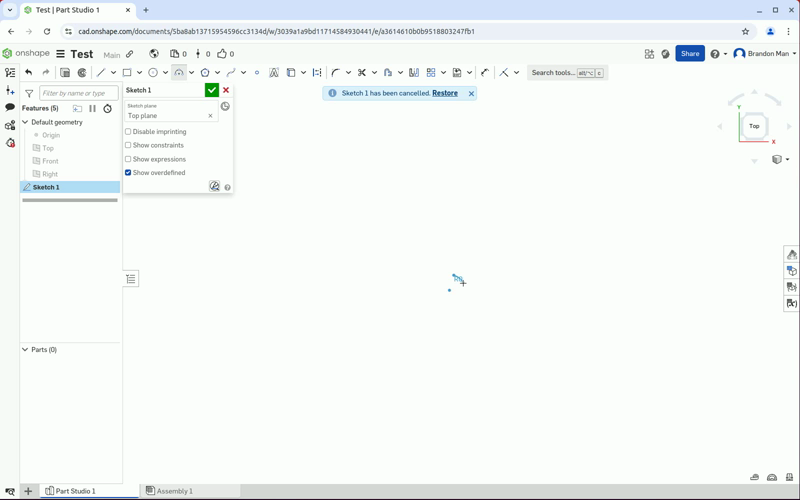
scroll(-6)
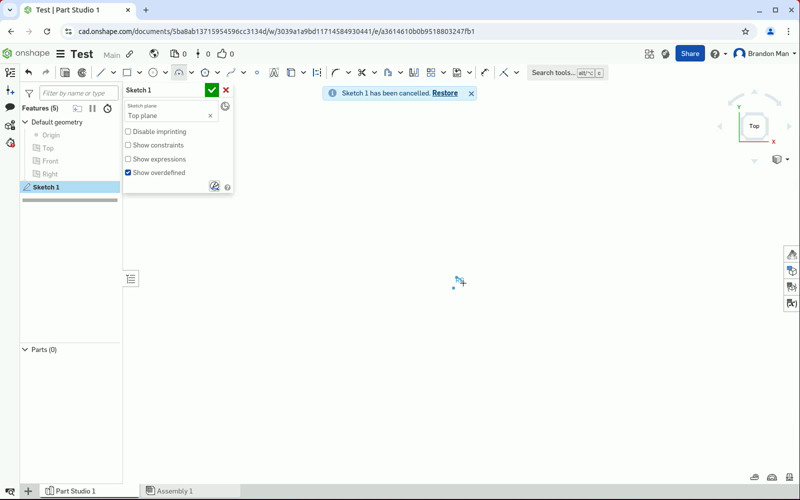
scroll(-6)
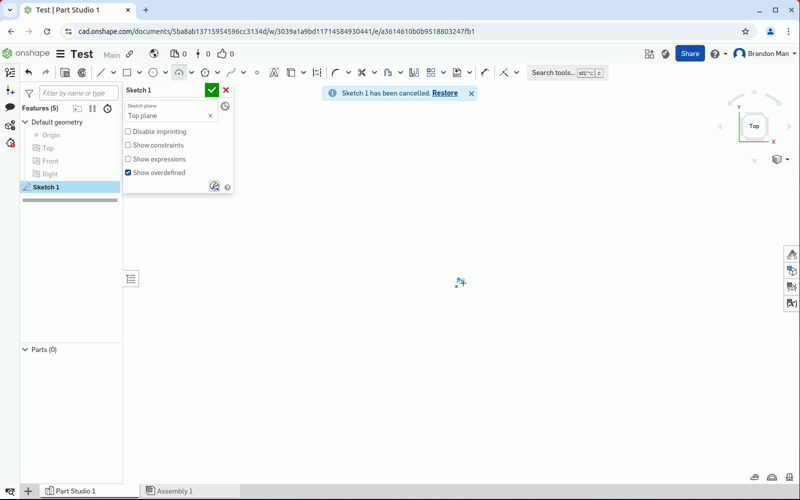
scroll(-6)
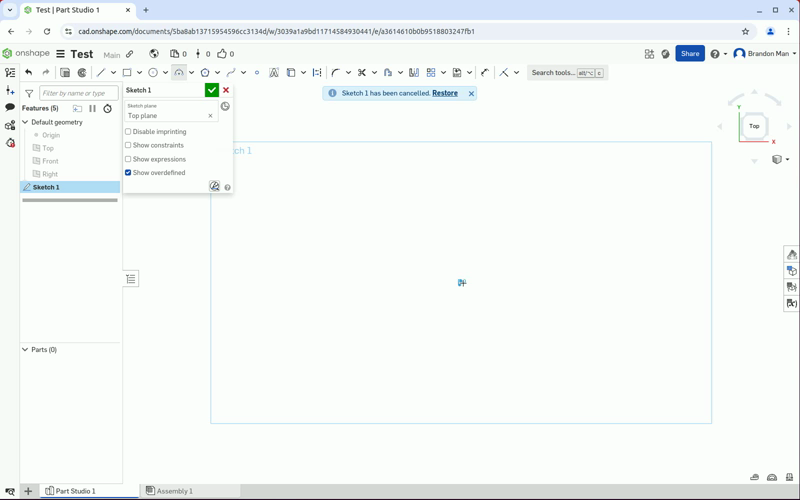
mouse_move(461, 282)
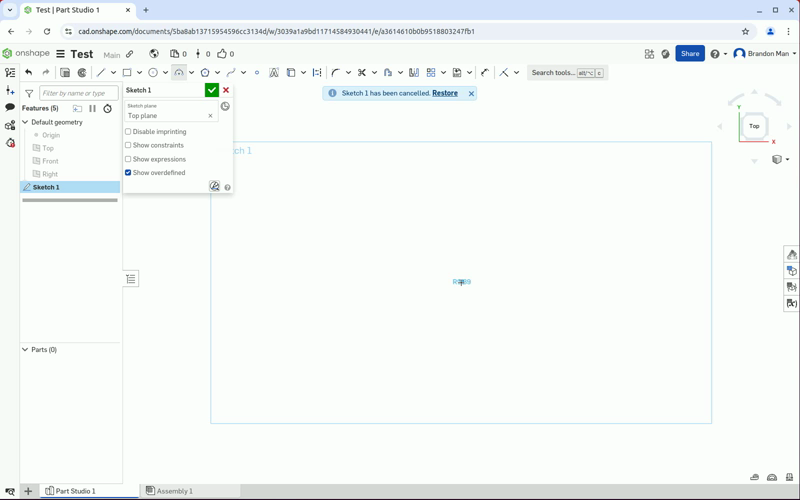
scroll(6)
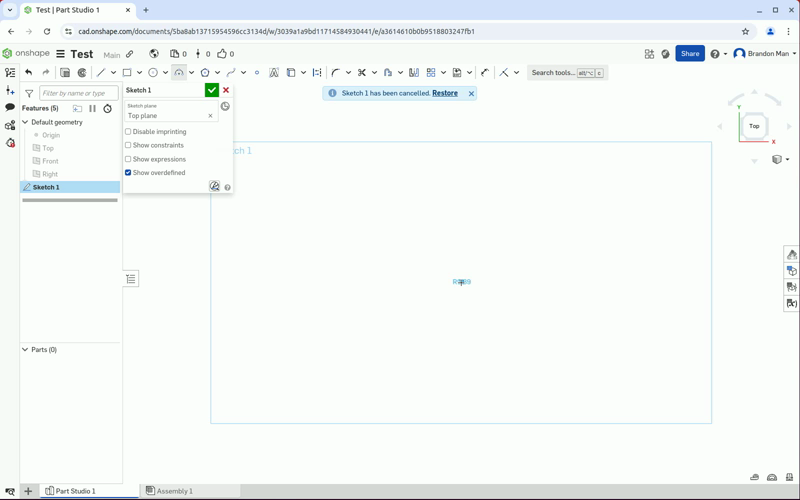
scroll(6)
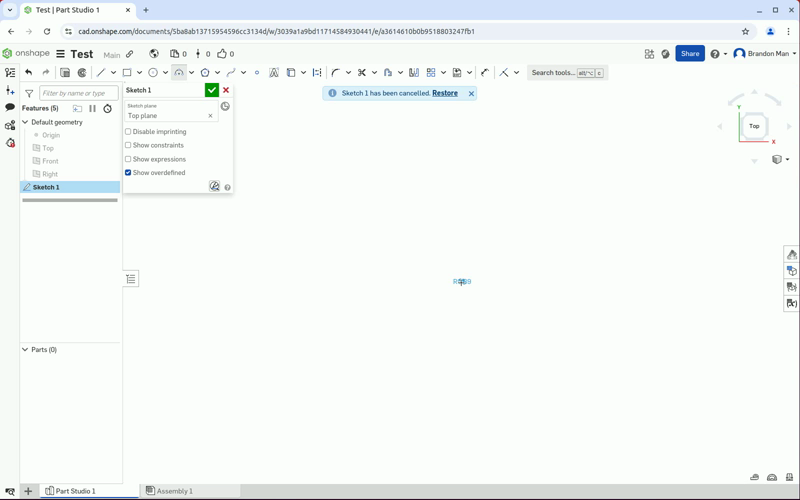
scroll(6)
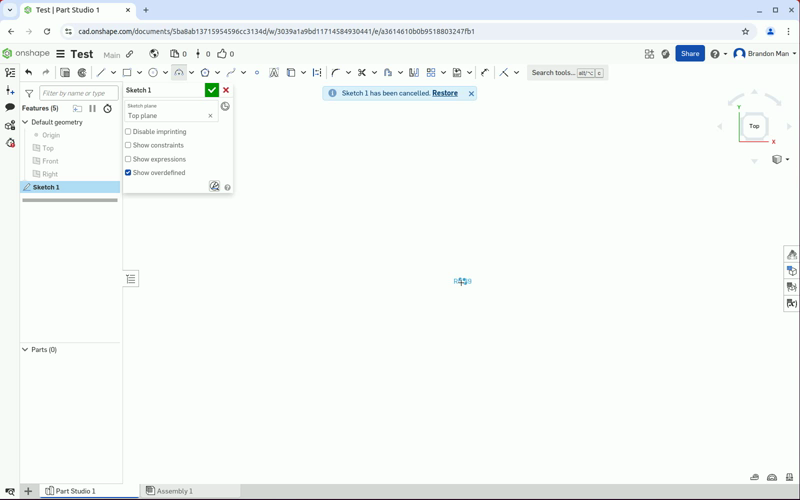
scroll(6)
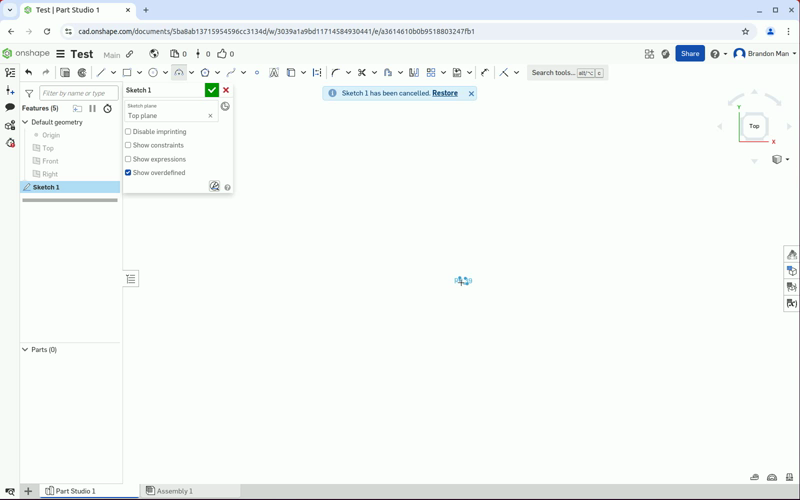
scroll(6)
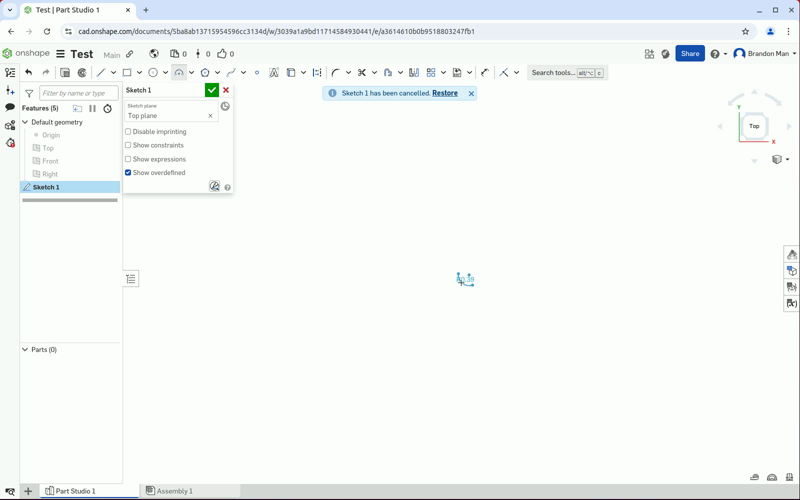
scroll(6)
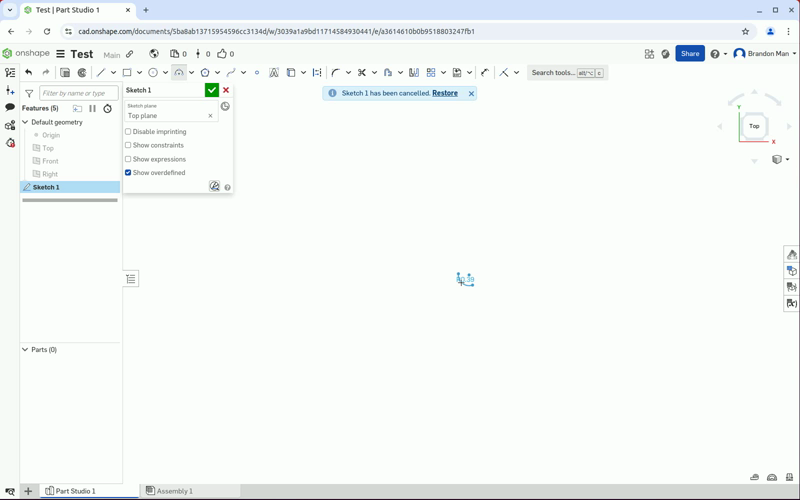
scroll(6)
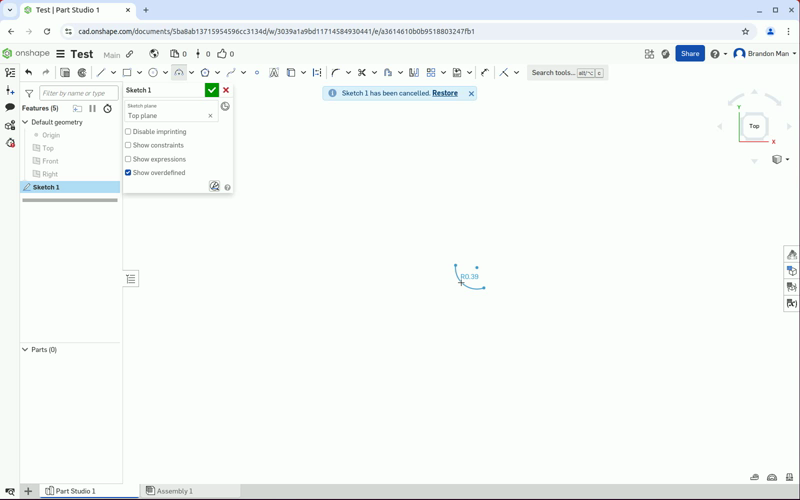
click(461, 282)
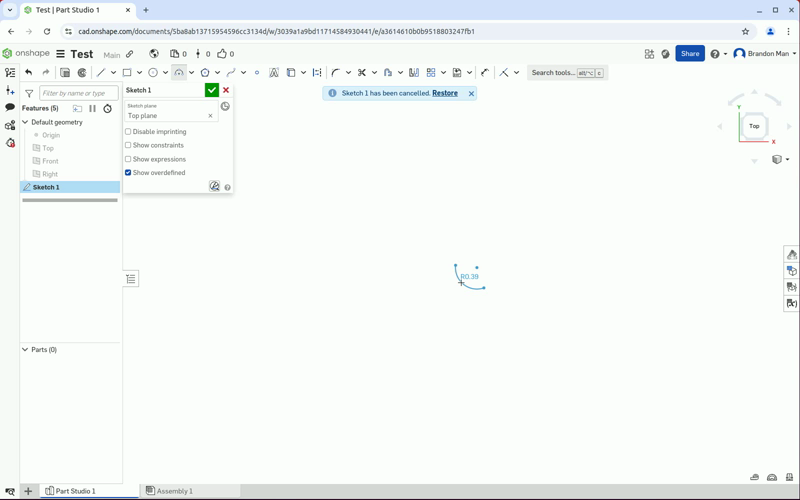
scroll(-6)
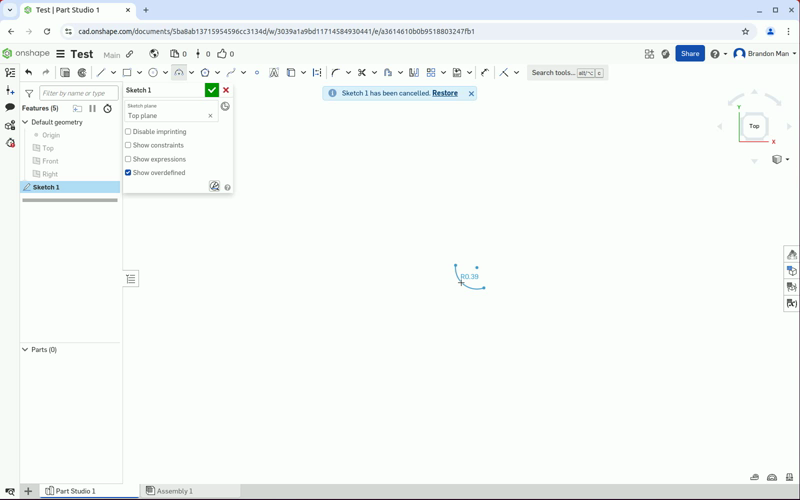
scroll(-6)
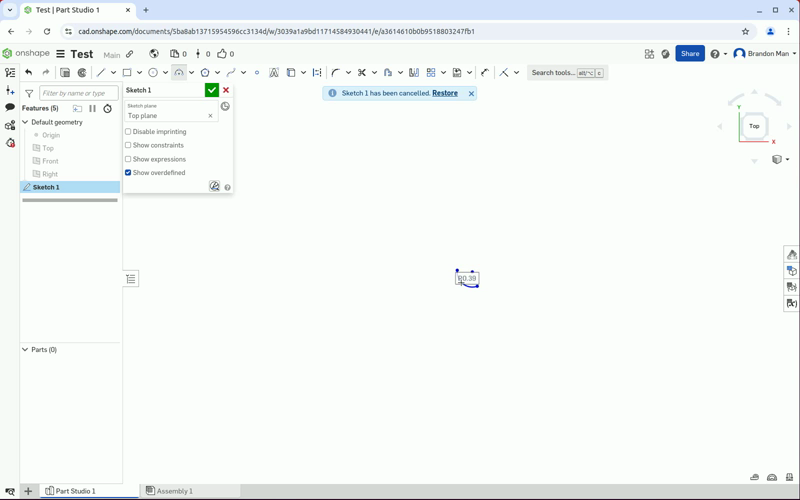
scroll(-6)
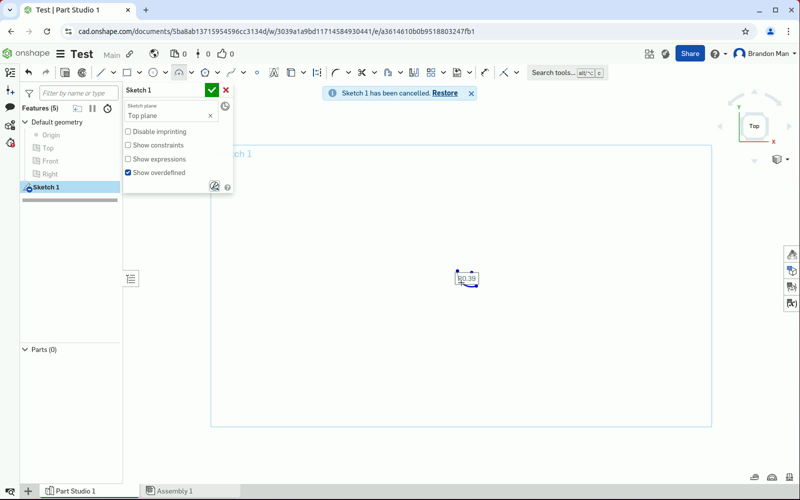
scroll(-6)
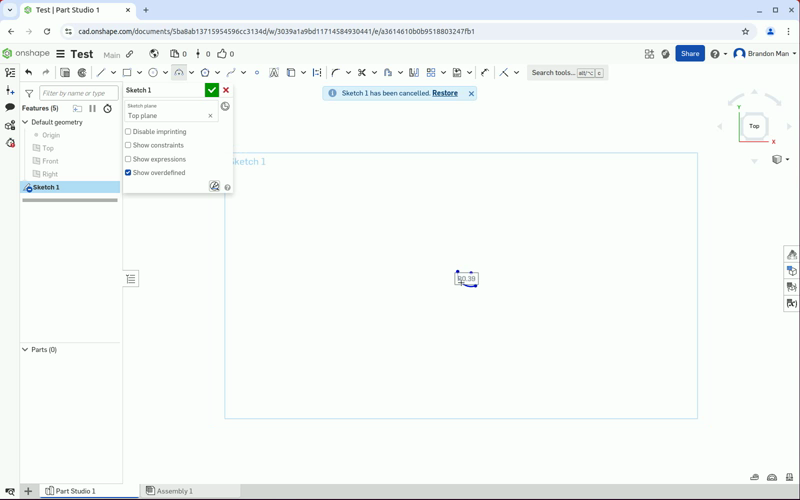
scroll(-6)
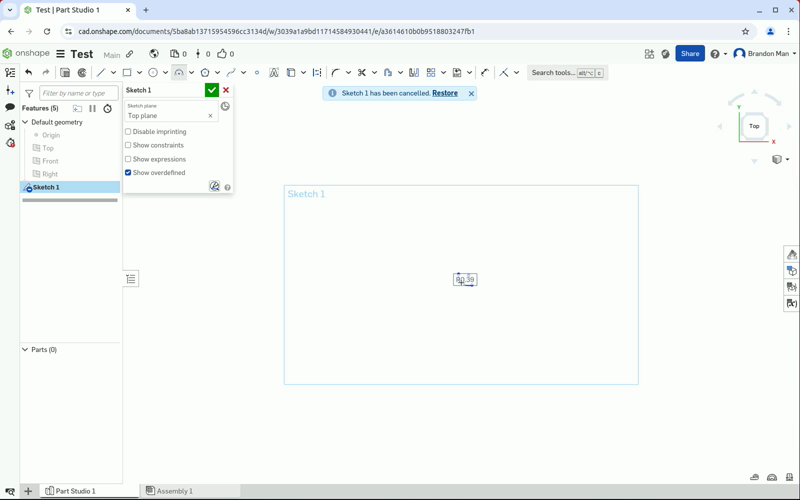
scroll(-6)
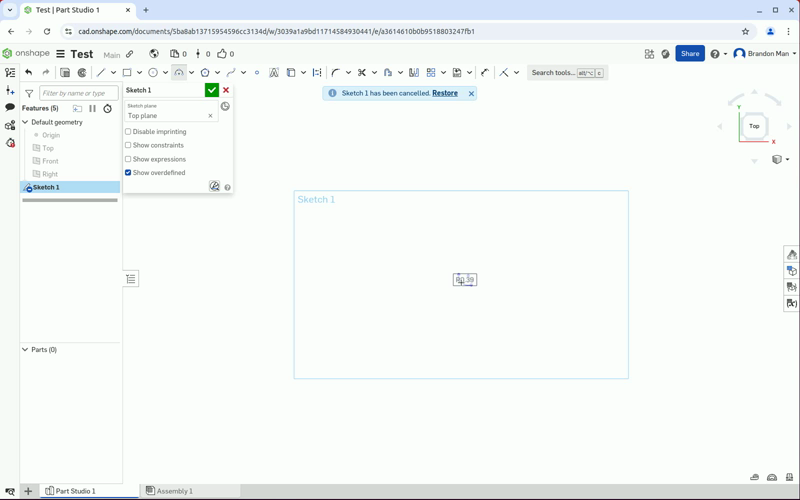
scroll(-6)
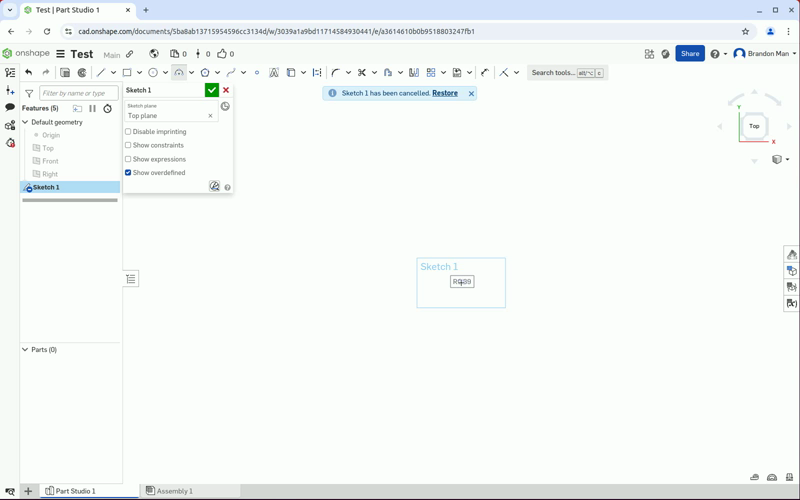
key_up(shift)
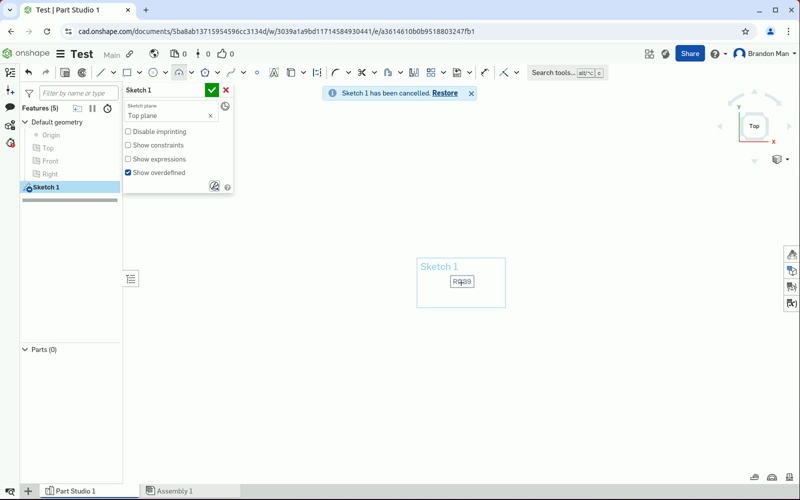
key(esc)
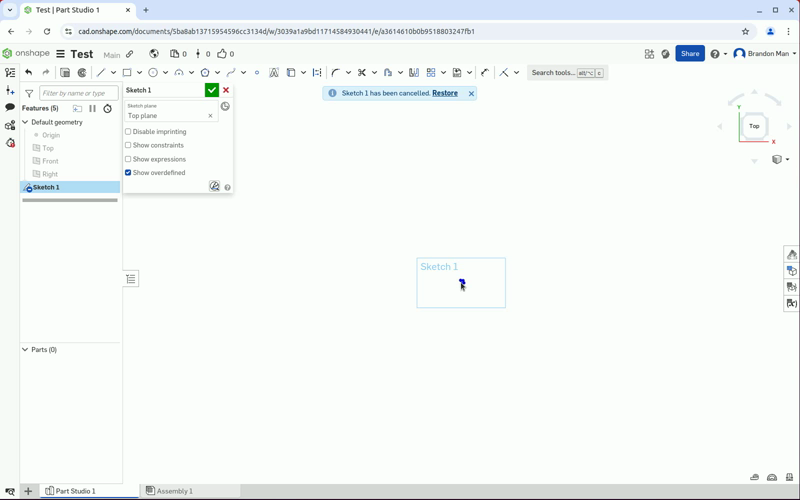
key(l)
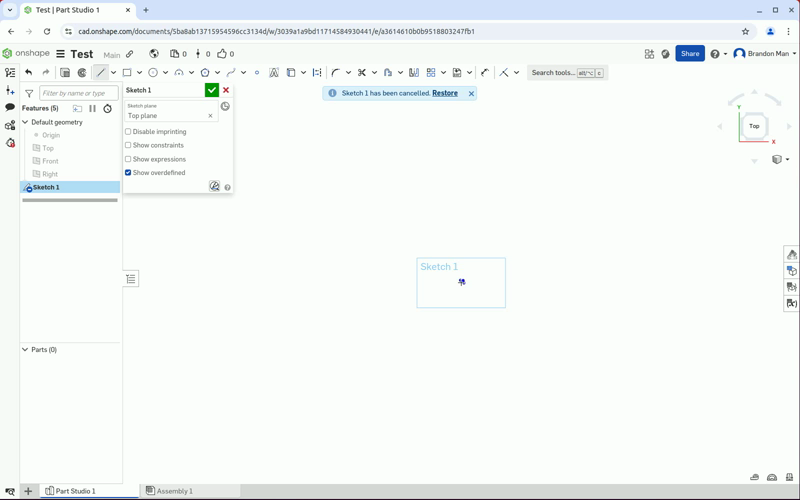
mouse_move(463, 282)
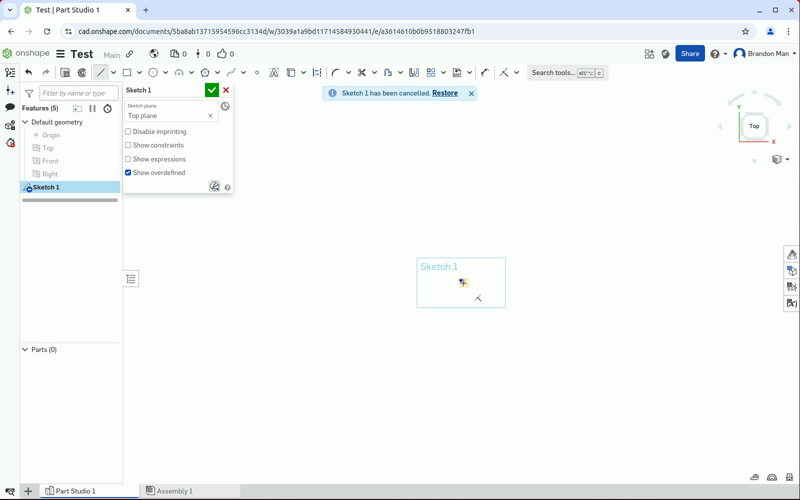
scroll(6)
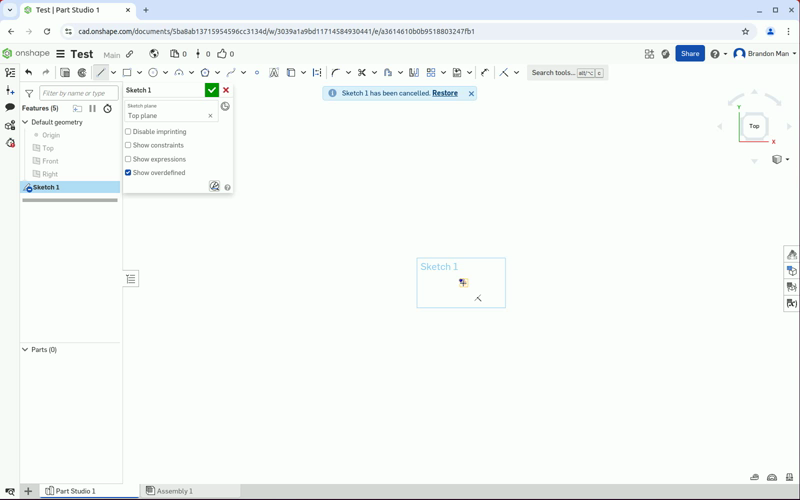
scroll(6)
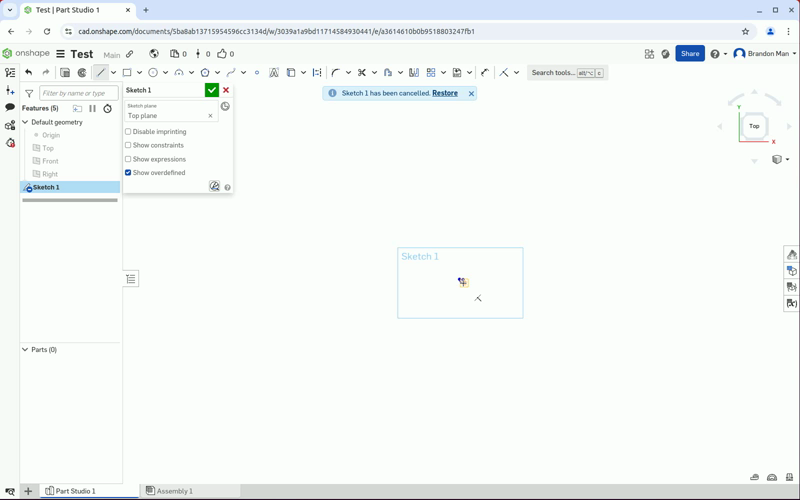
scroll(6)
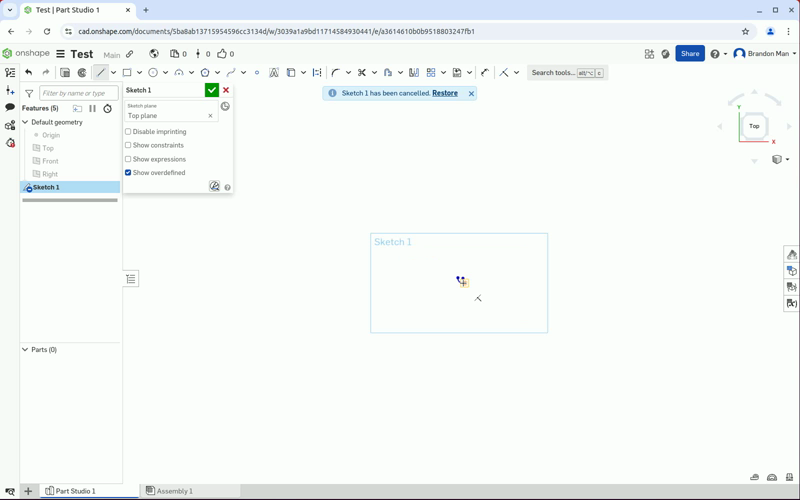
scroll(6)
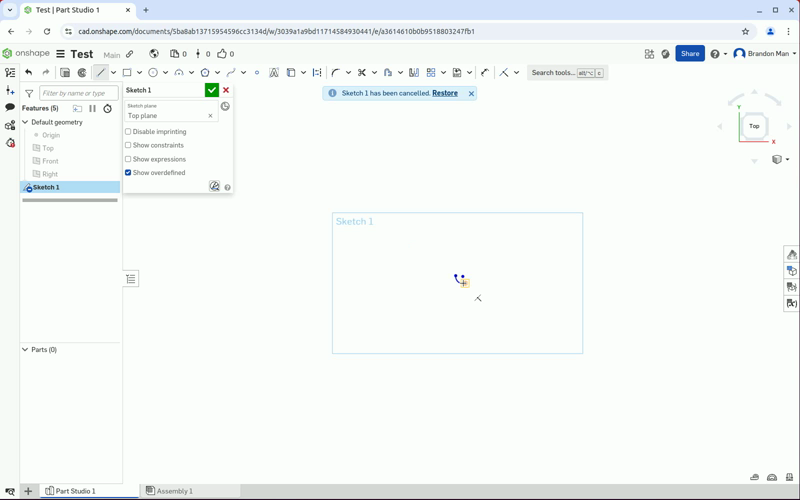
scroll(6)
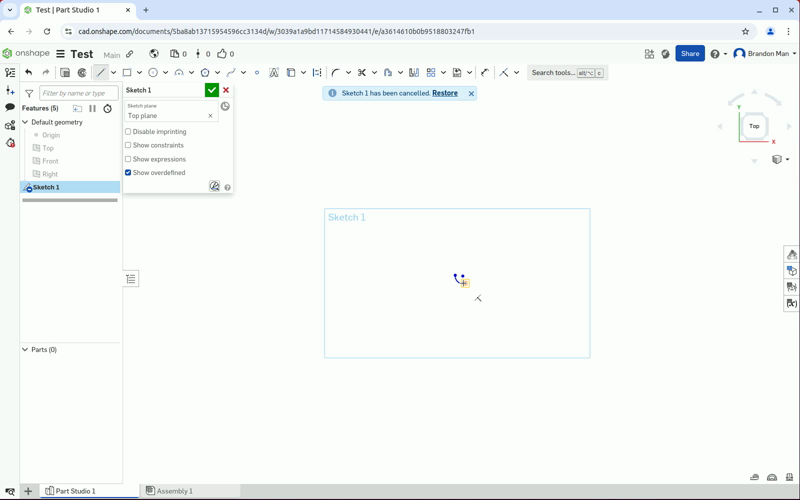
scroll(6)
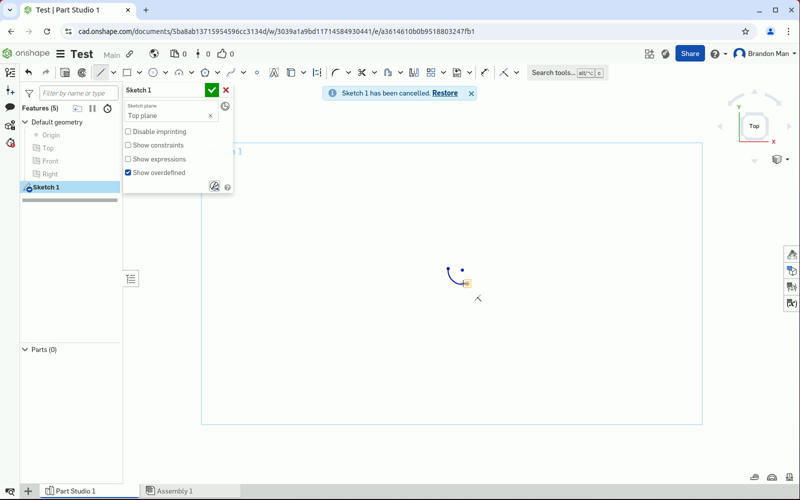
scroll(6)
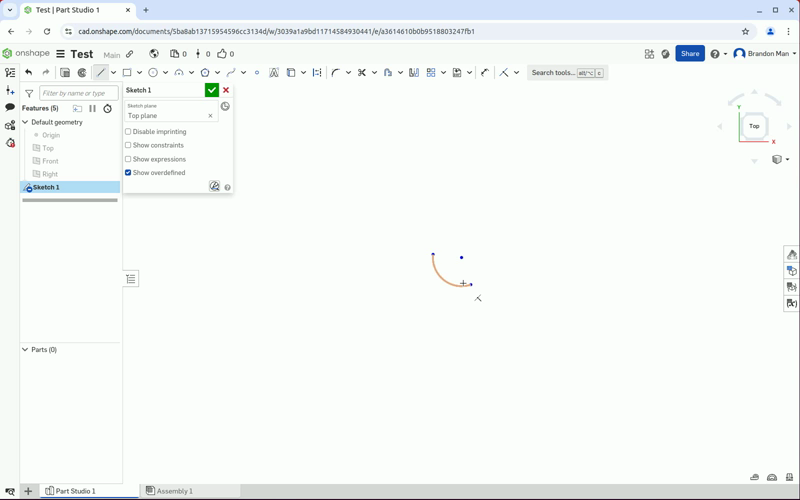
click(463, 282)
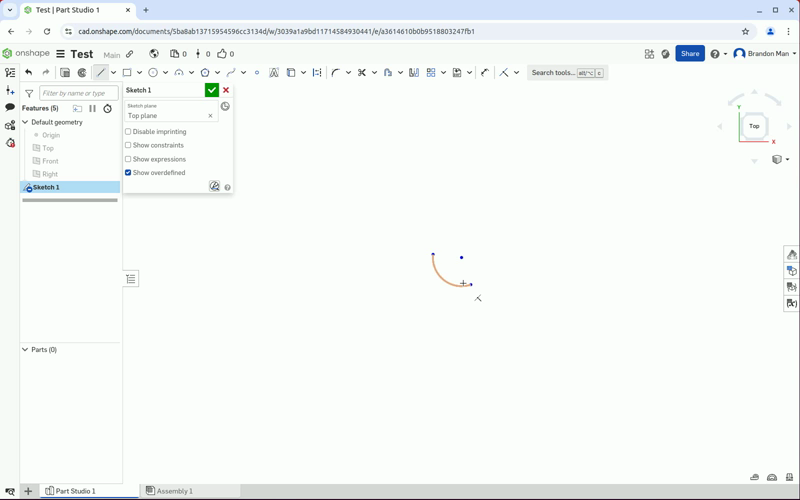
scroll(-6)
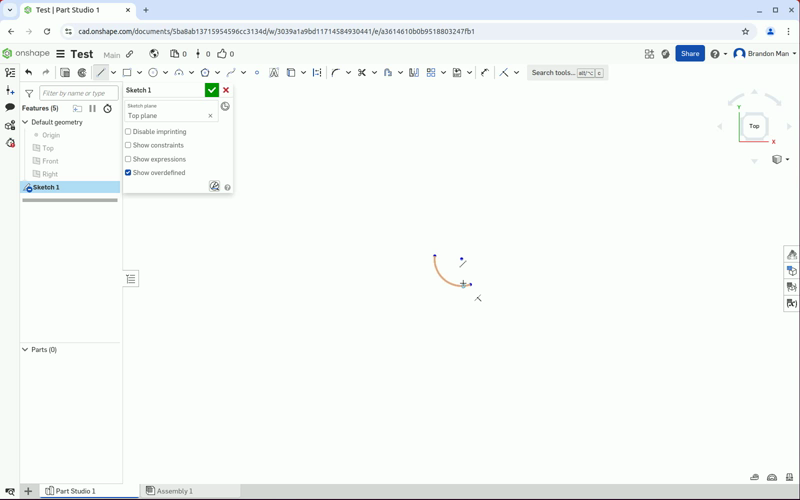
scroll(-6)
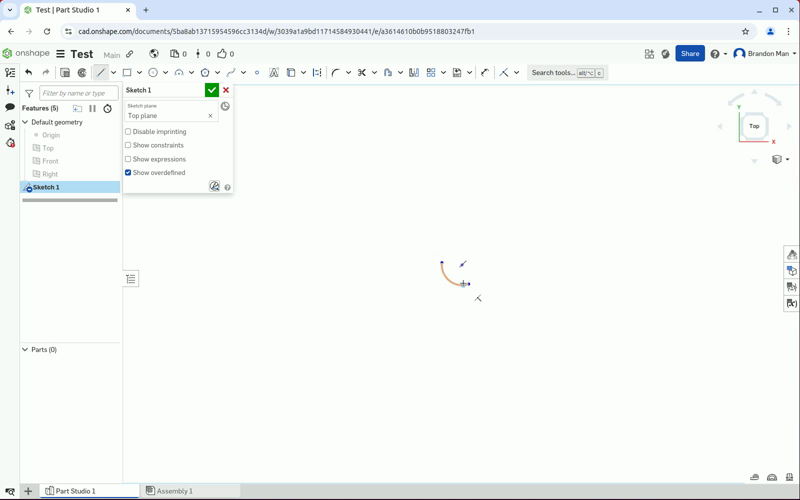
scroll(-6)
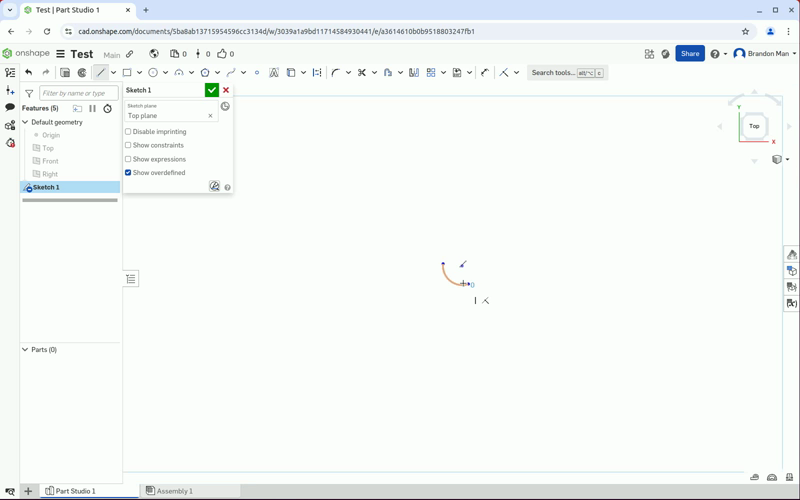
scroll(-6)
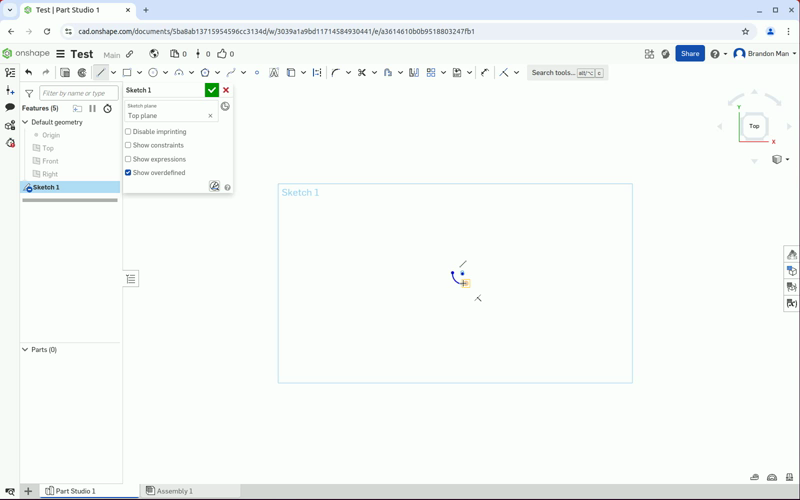
scroll(-6)
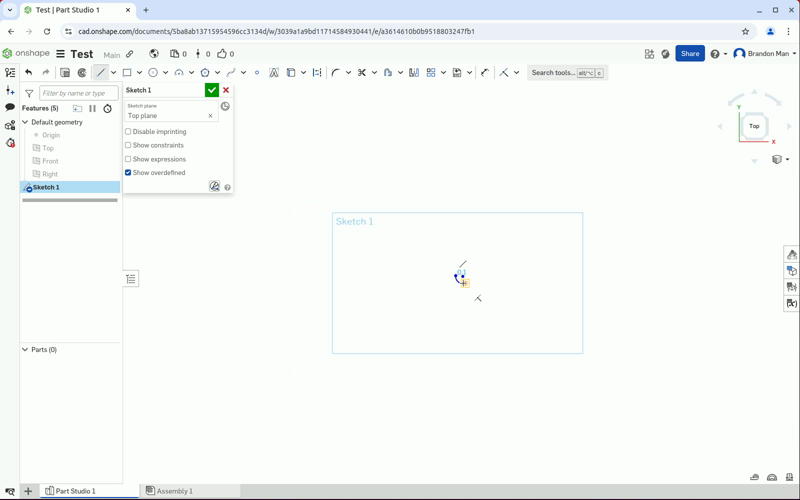
scroll(-6)
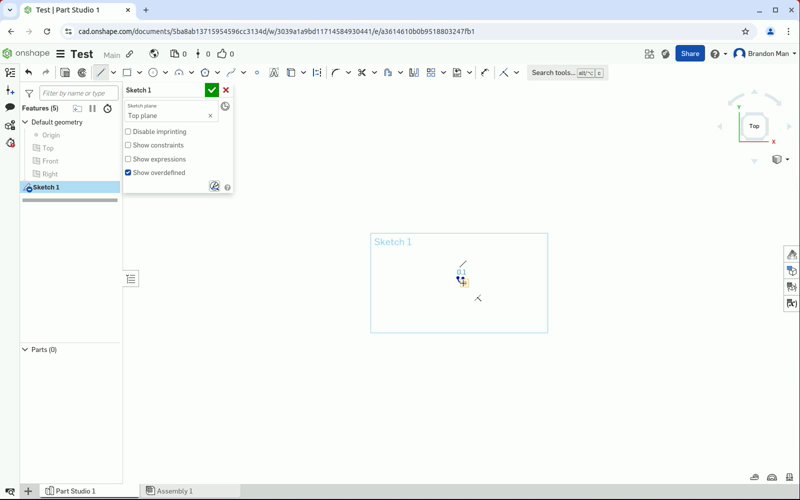
scroll(-6)
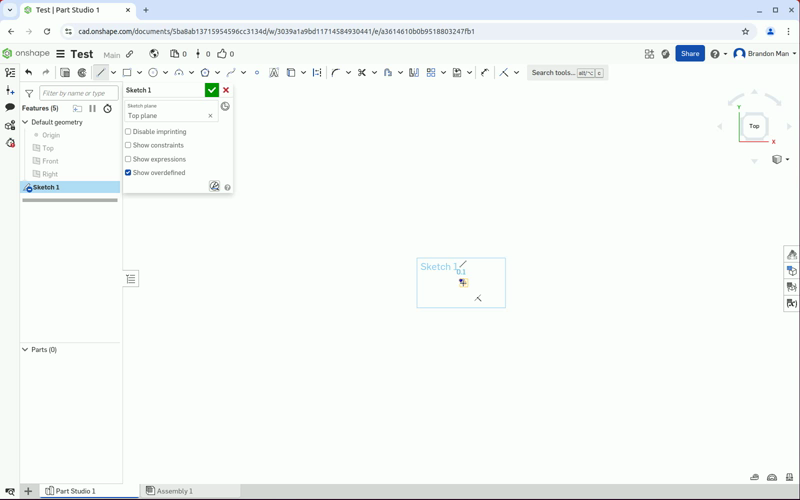
key_down(shift)
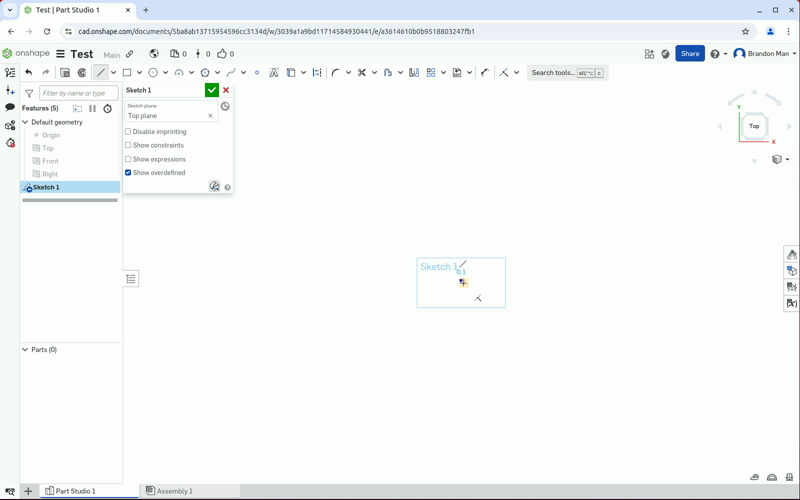
mouse_move(570, 282)
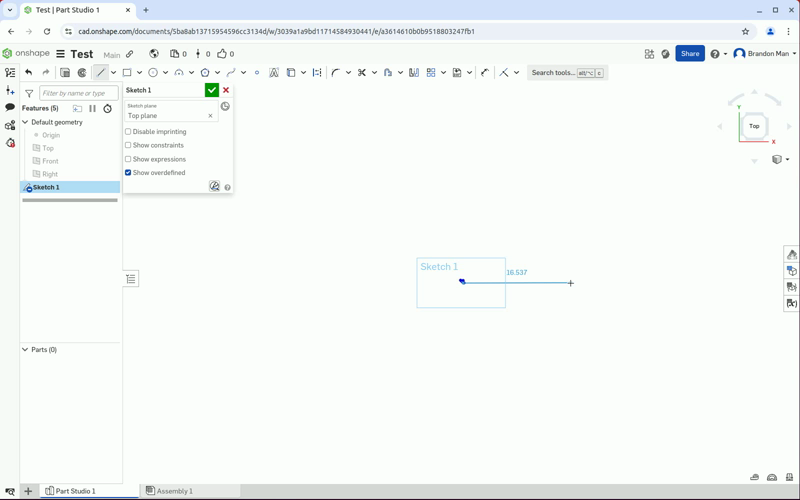
click(570, 282)
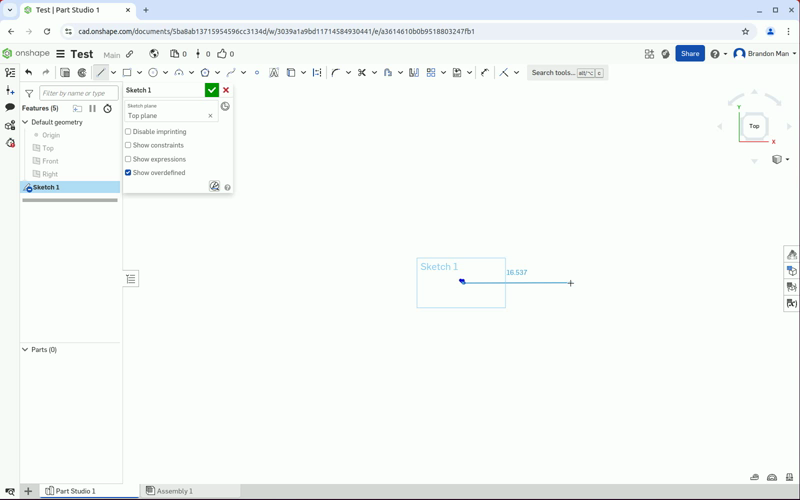
key_up(shift)
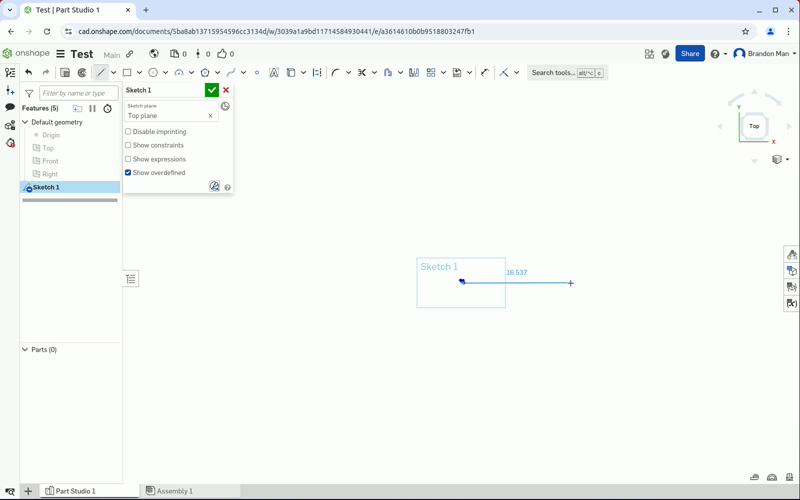
key(esc)
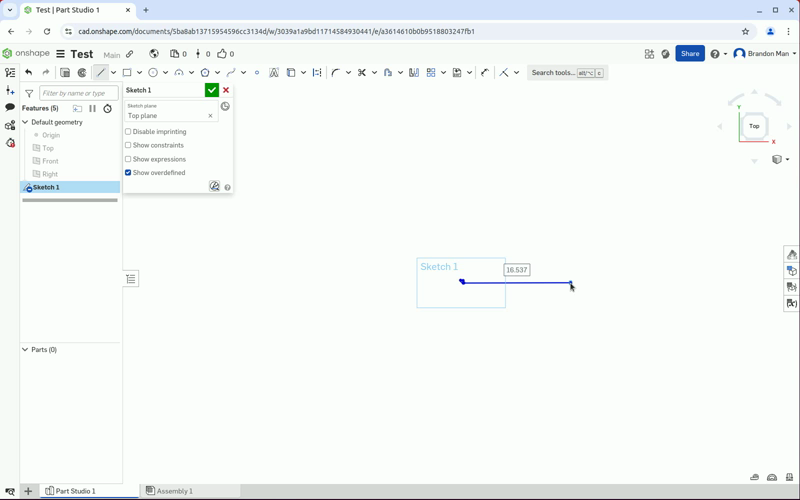
key(a)
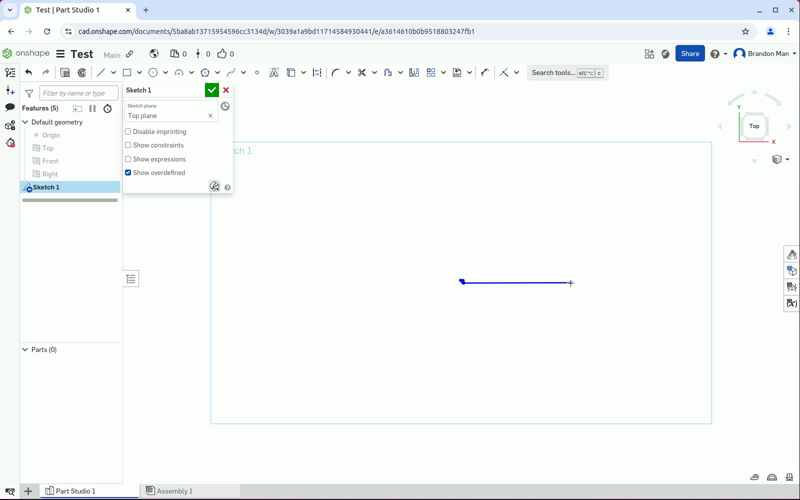
mouse_move(570, 282)
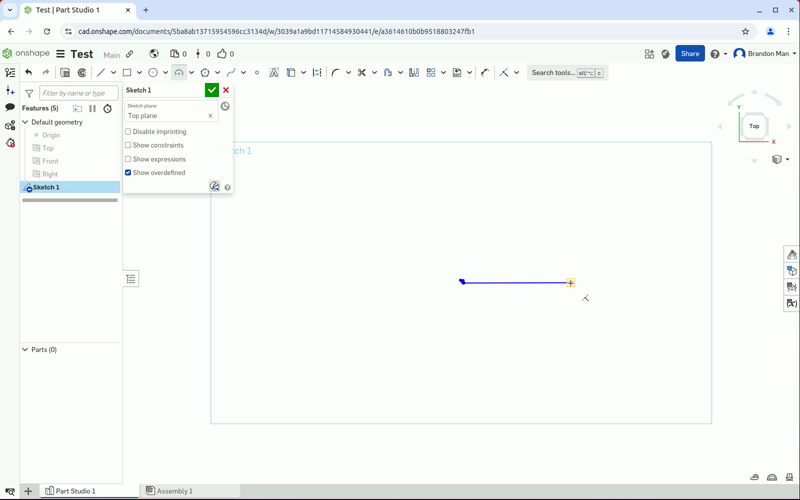
click(570, 282)
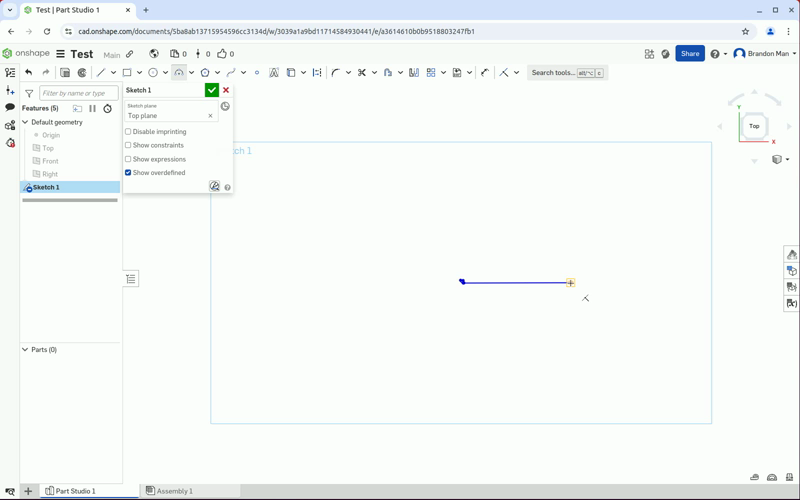
key_down(shift)
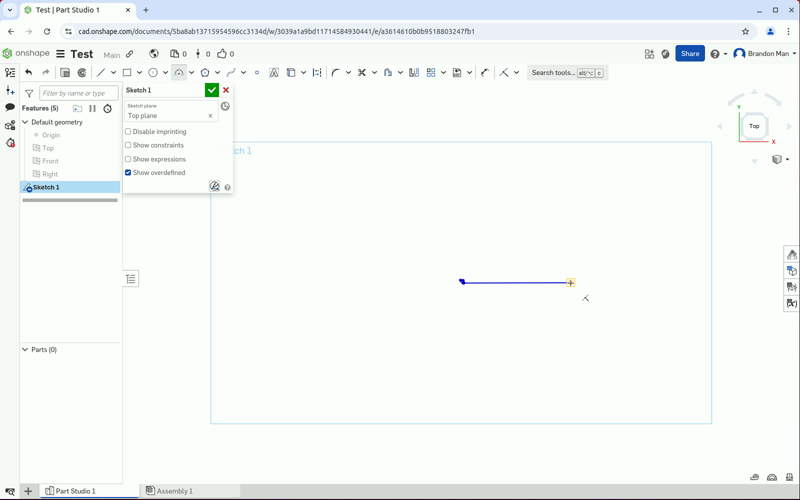
mouse_move(573, 280)
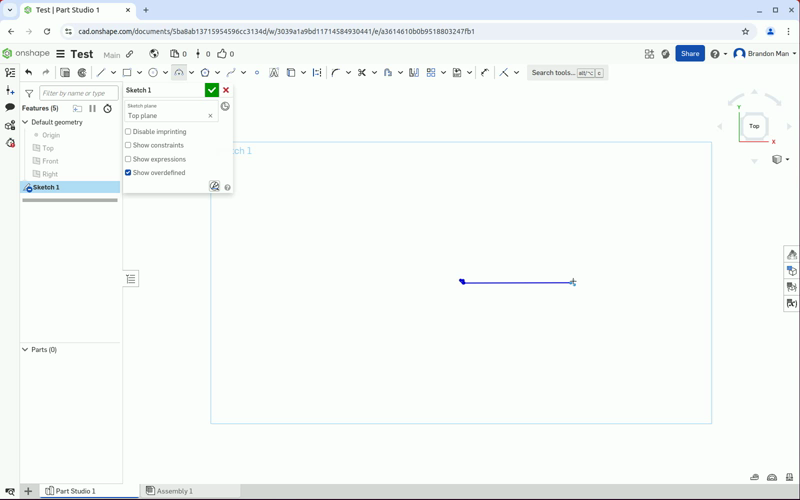
scroll(6)
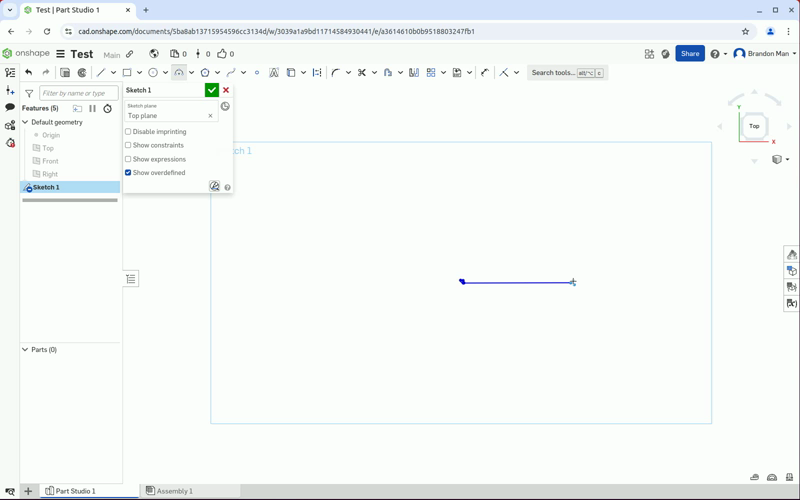
scroll(6)
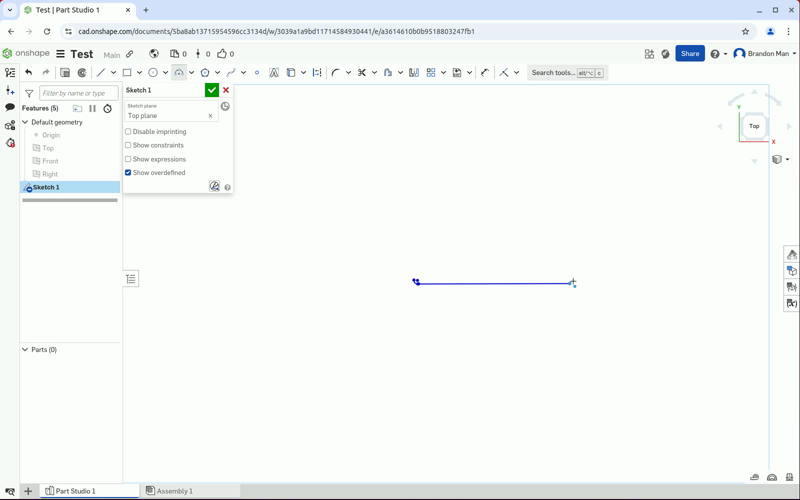
scroll(6)
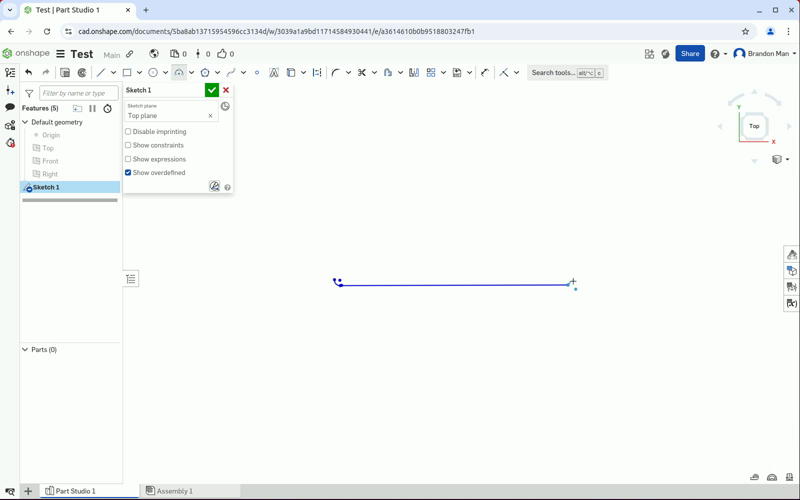
scroll(6)
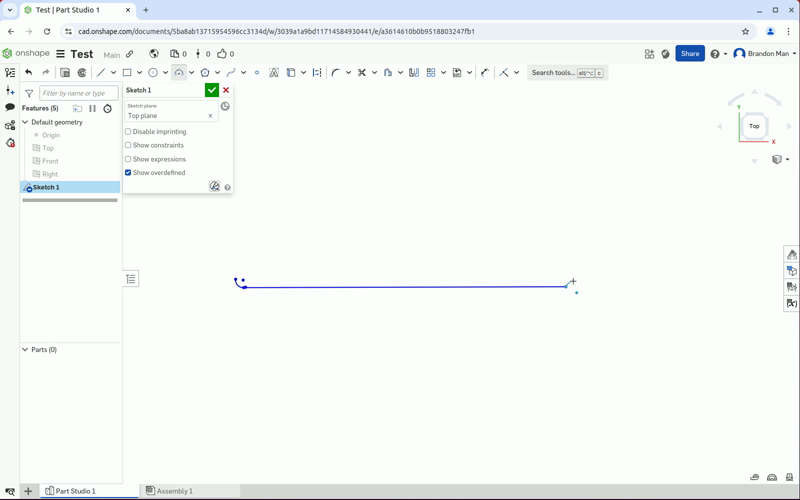
scroll(6)
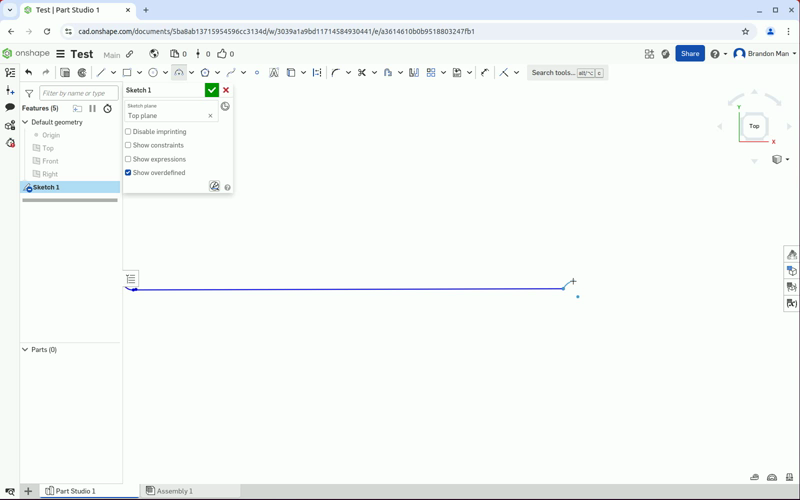
scroll(6)
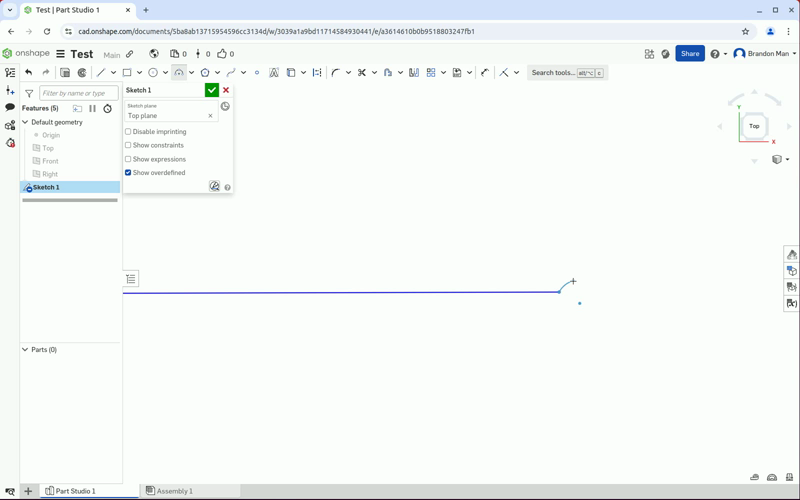
scroll(6)
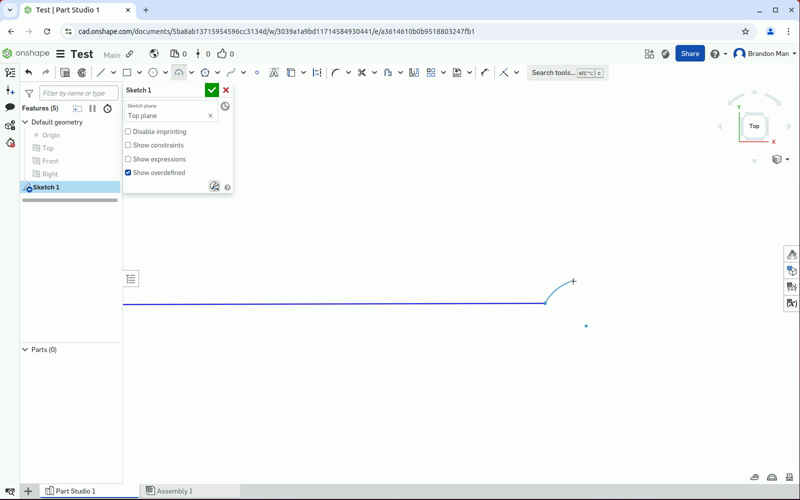
click(573, 280)
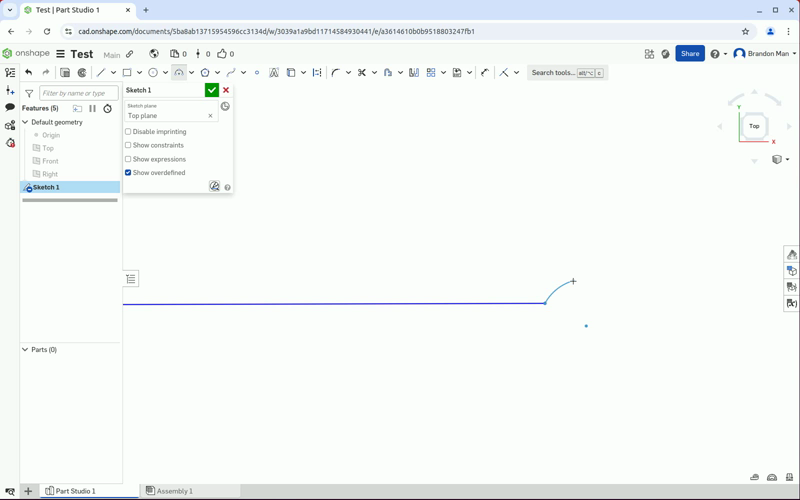
scroll(-6)
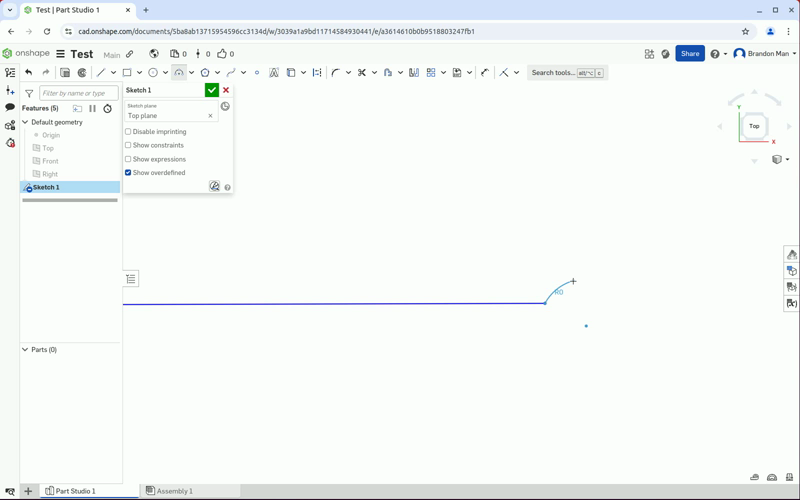
scroll(-6)
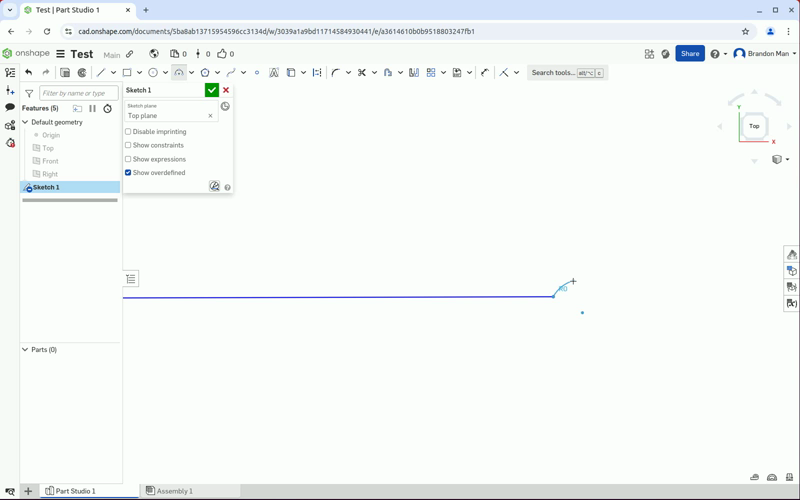
scroll(-6)
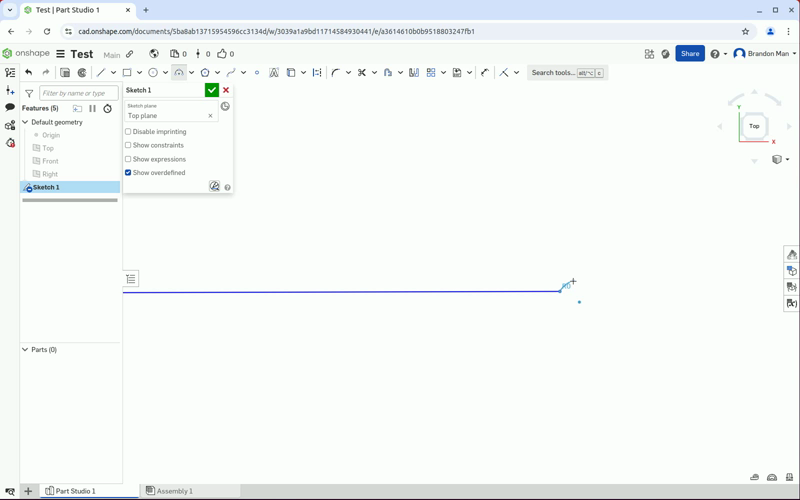
scroll(-6)
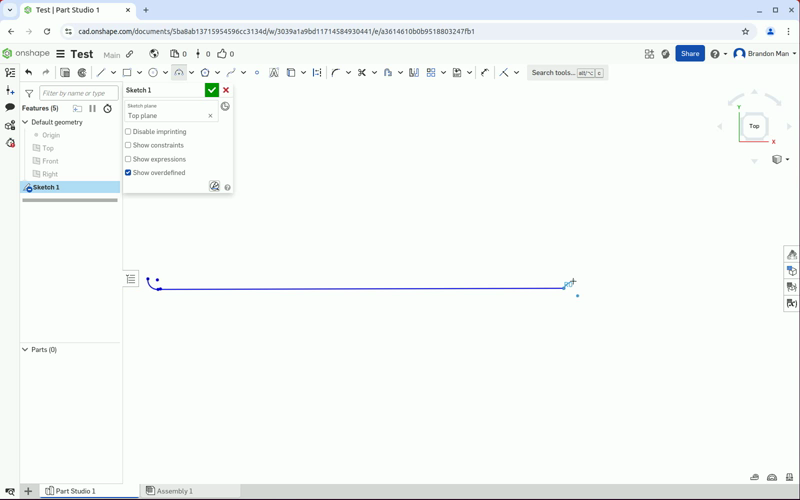
scroll(-6)
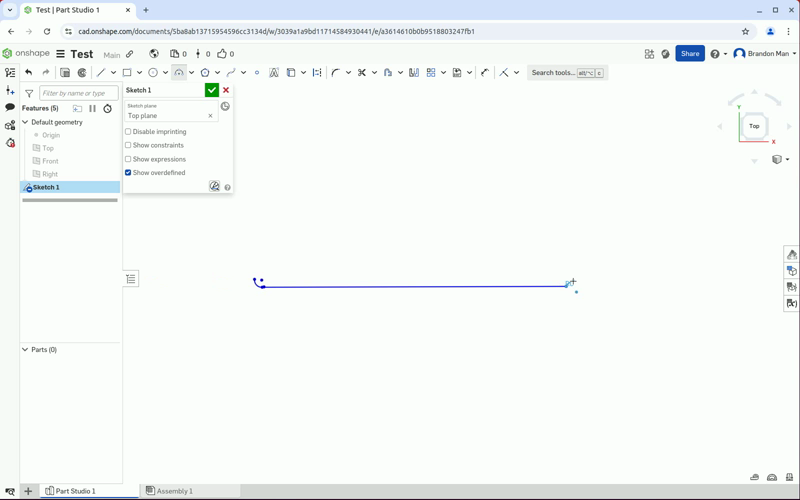
scroll(-6)
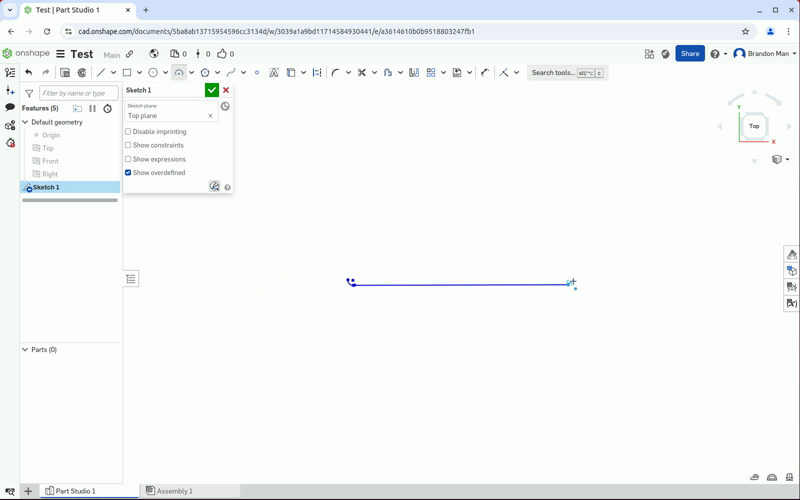
scroll(-6)
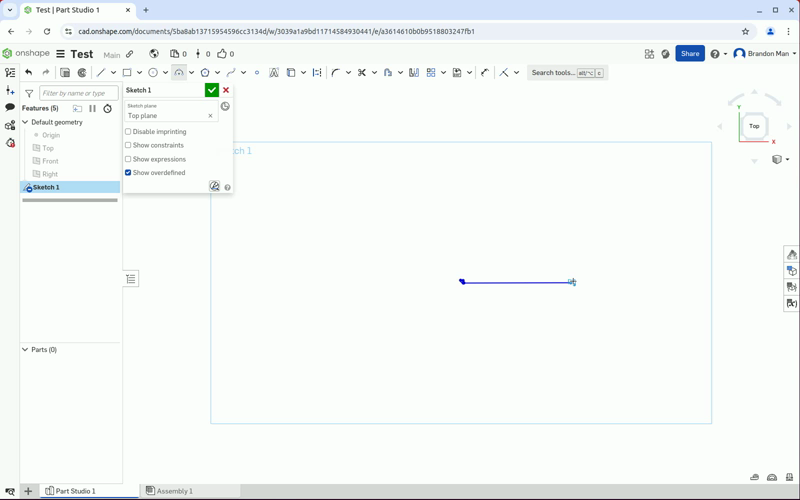
mouse_move(572, 282)
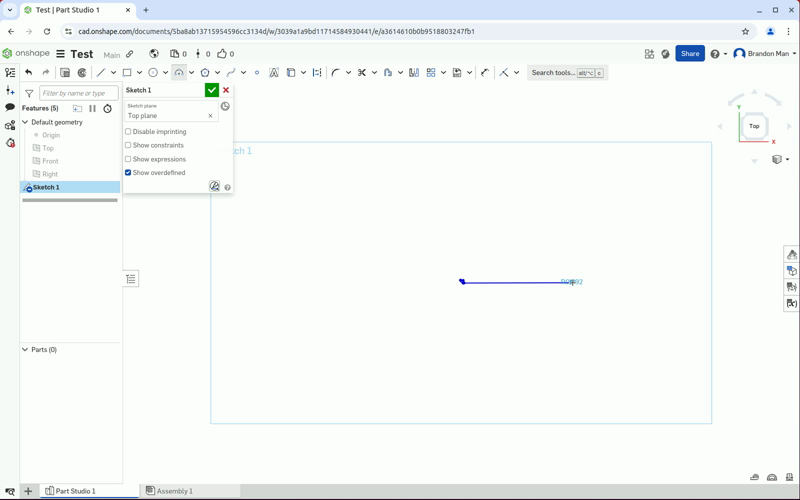
scroll(6)
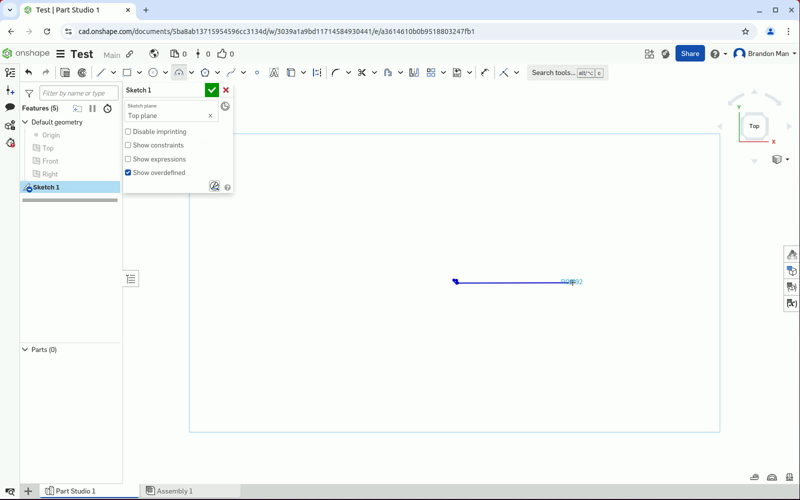
scroll(6)
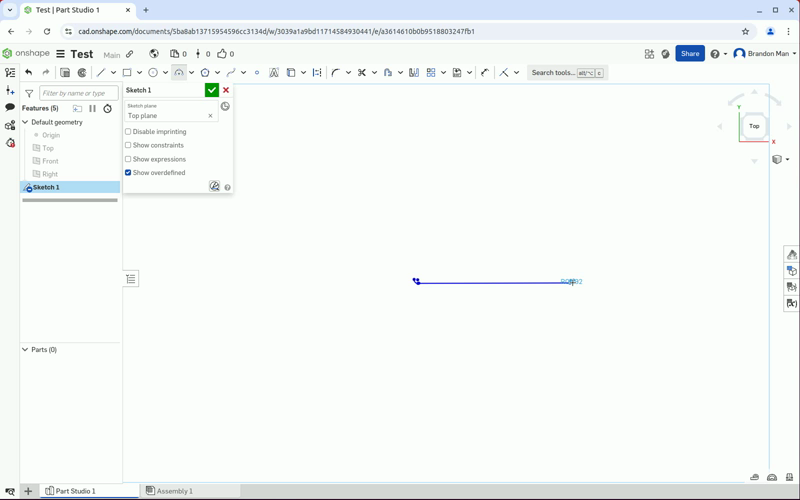
scroll(6)
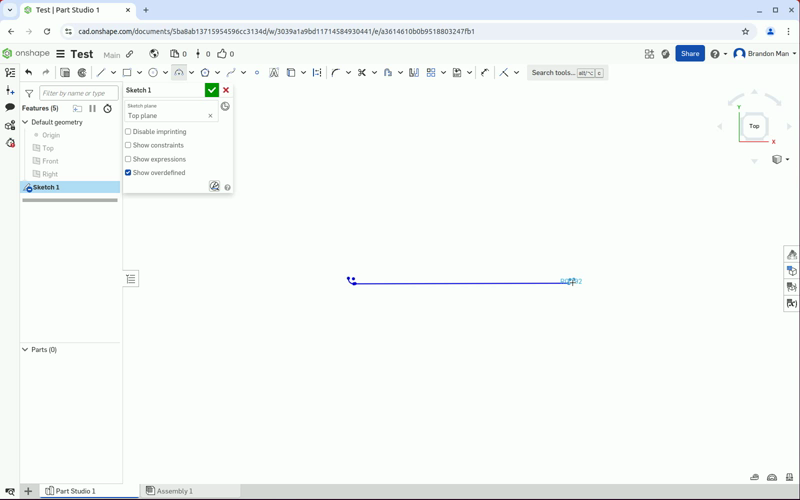
scroll(6)
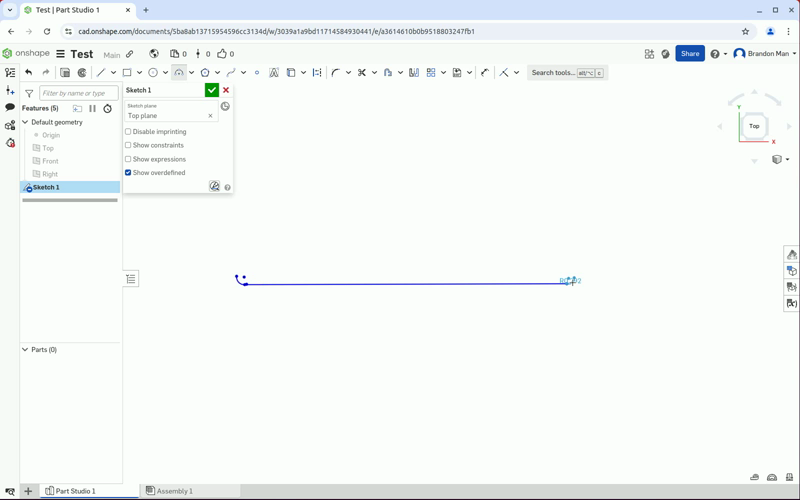
scroll(6)
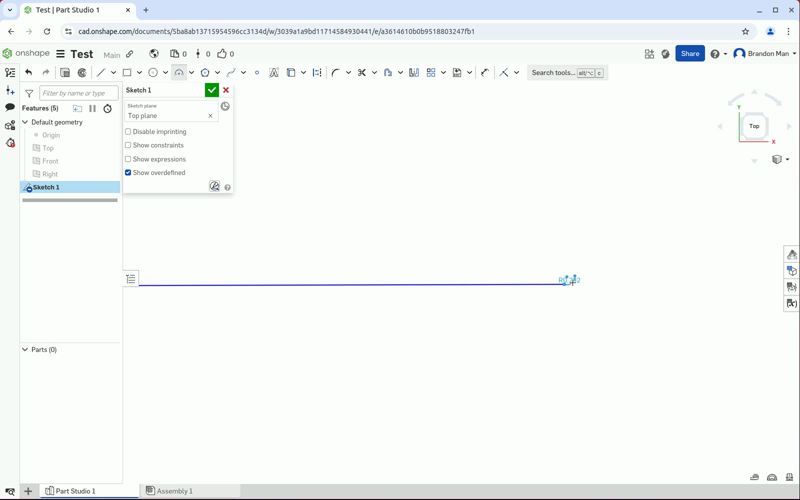
scroll(6)
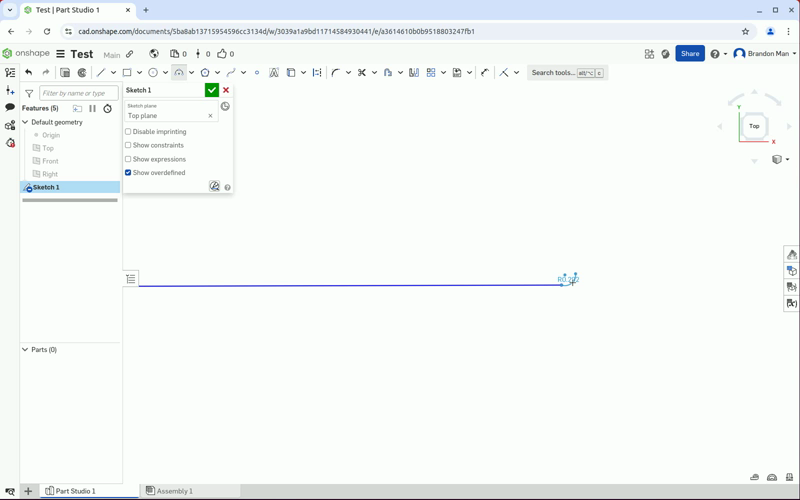
scroll(6)
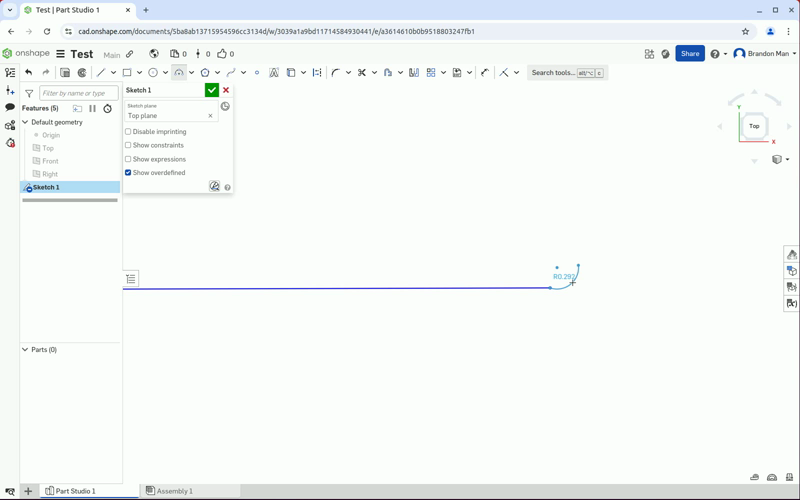
click(572, 282)
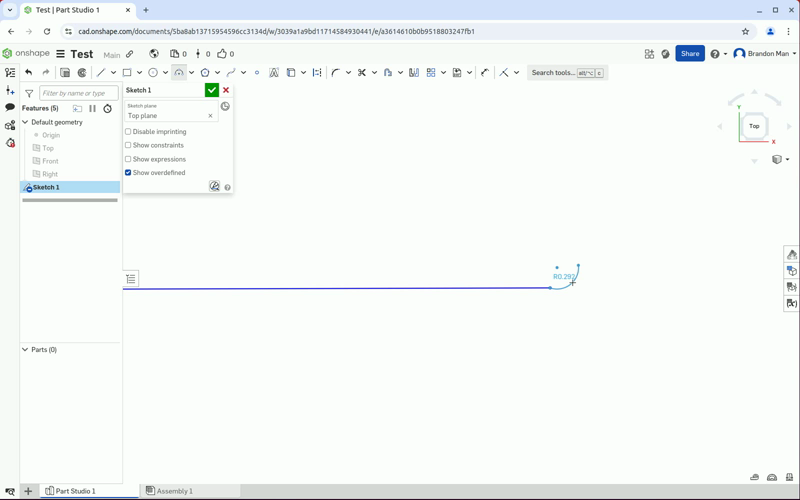
scroll(-6)
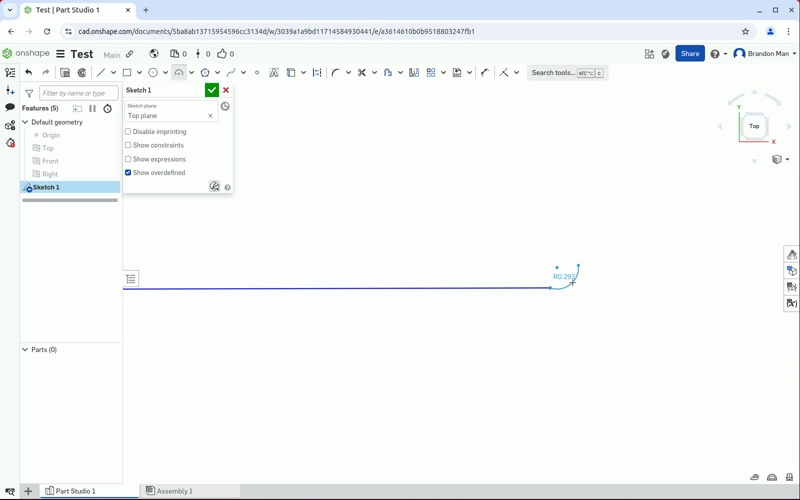
scroll(-6)
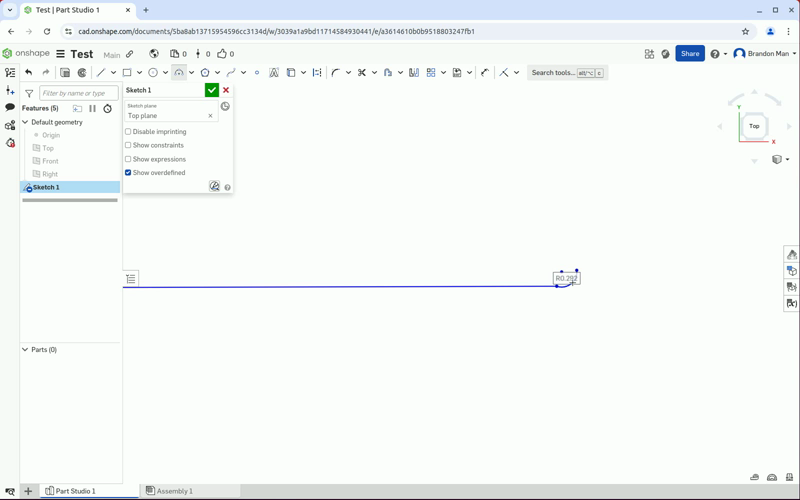
scroll(-6)
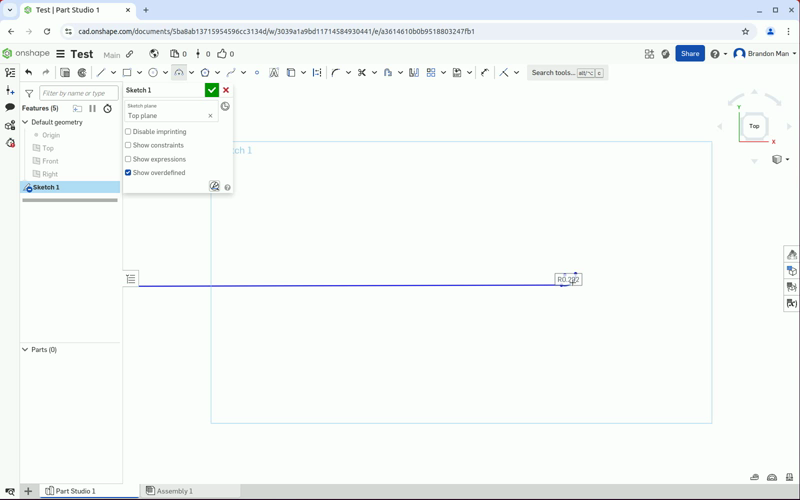
scroll(-6)
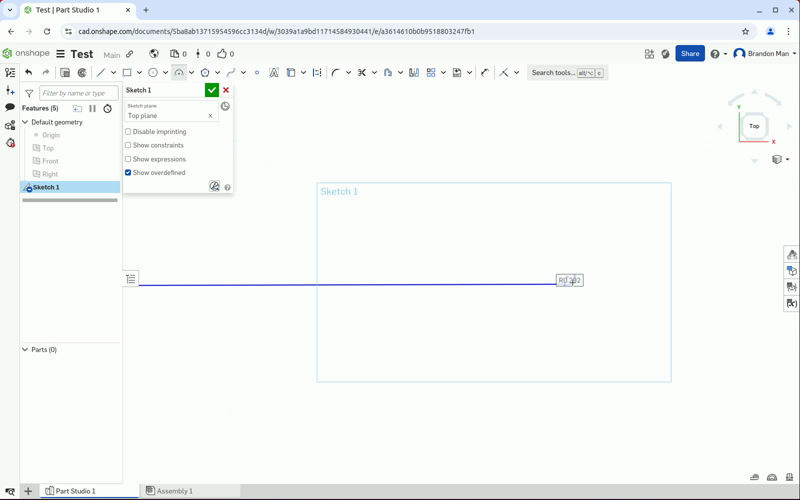
scroll(-6)
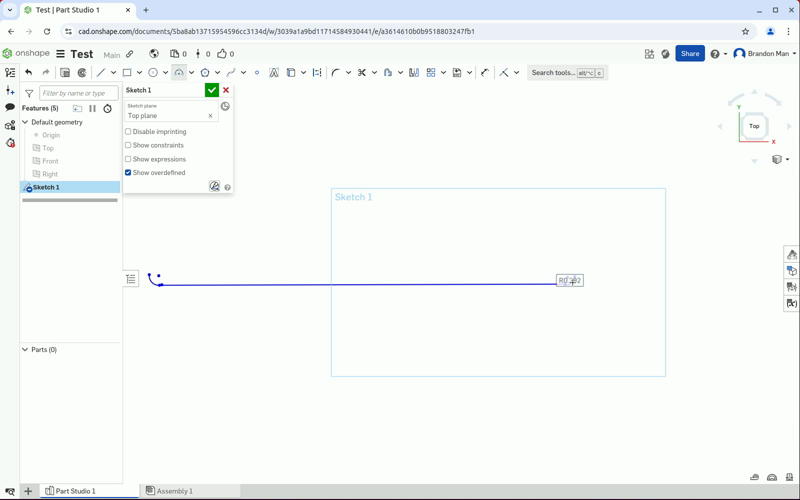
scroll(-6)
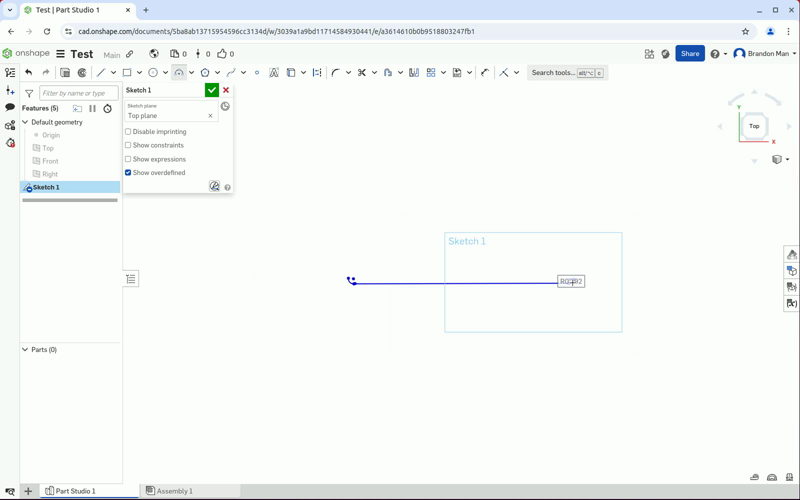
scroll(-6)
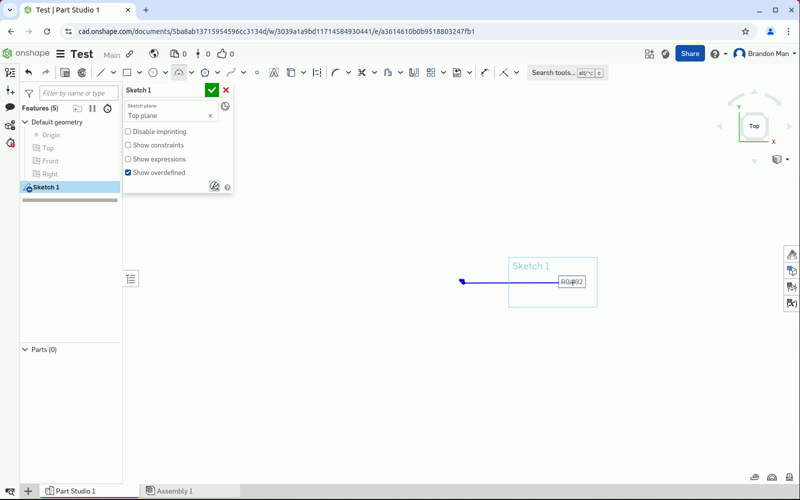
key_up(shift)
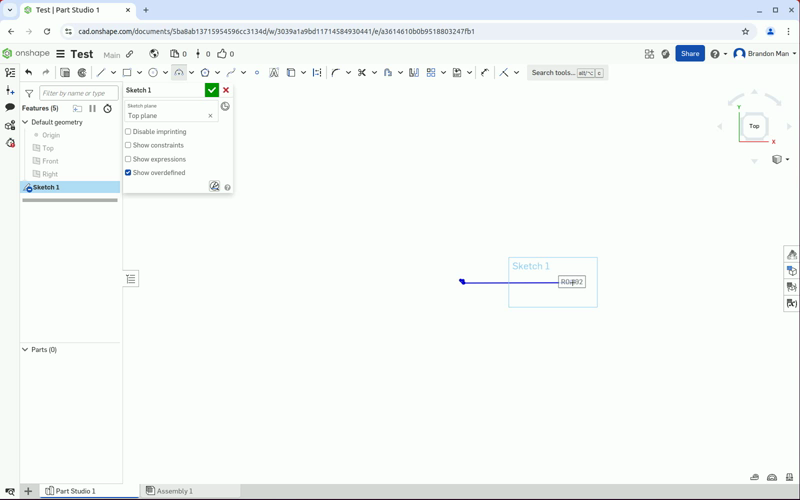
key(esc)
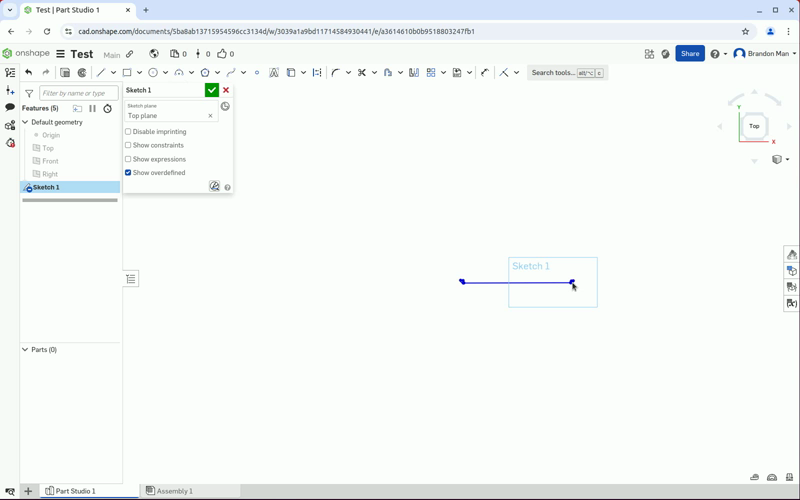
key(l)
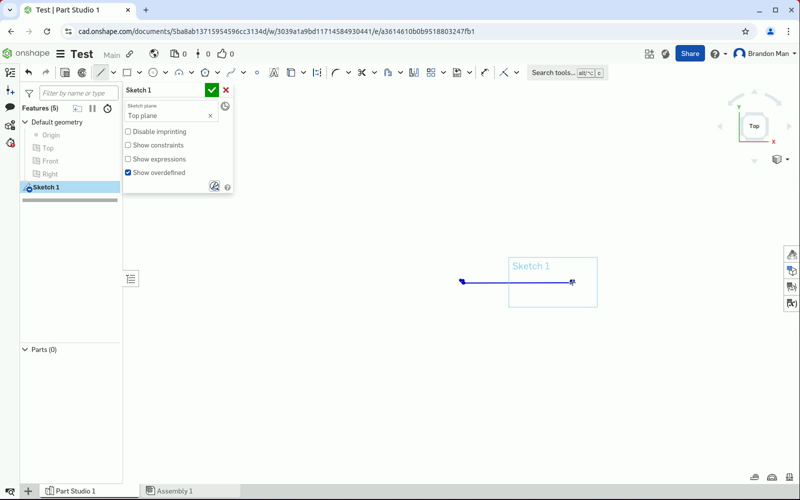
mouse_move(573, 280)
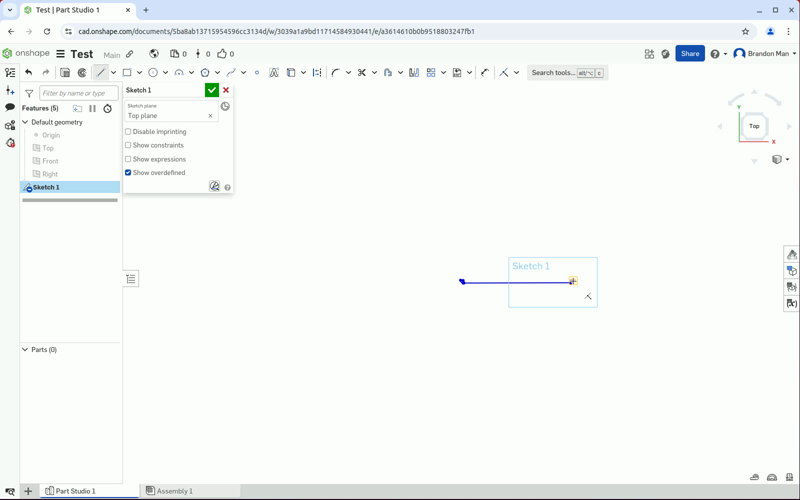
scroll(6)
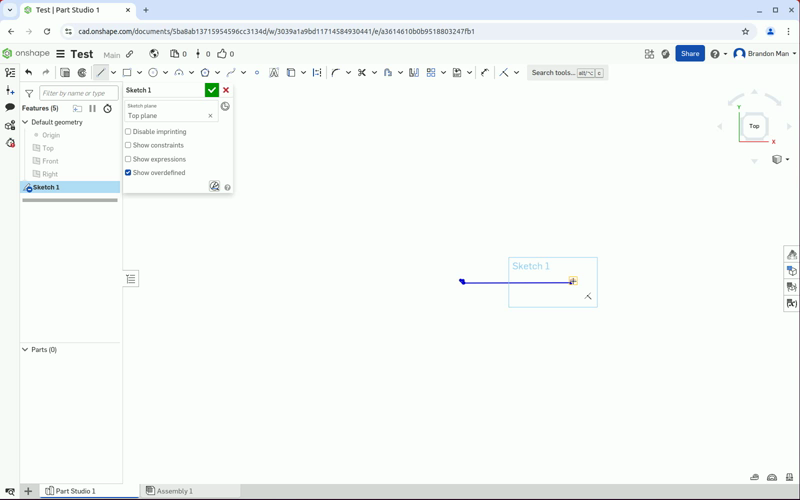
scroll(6)
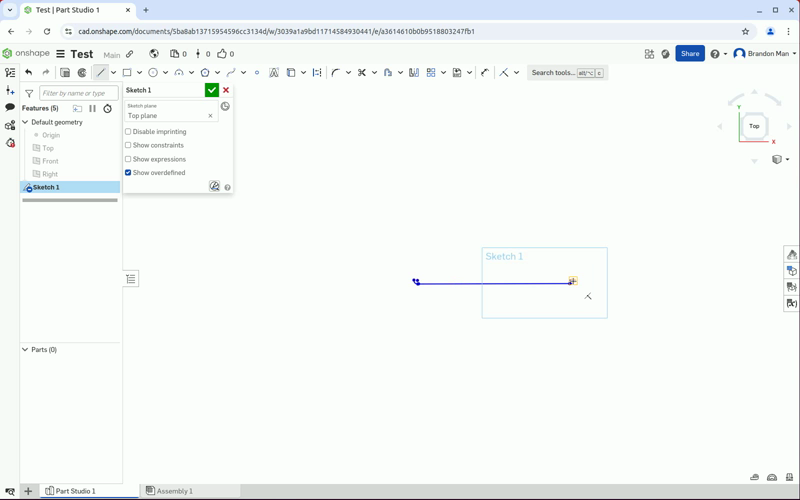
scroll(6)
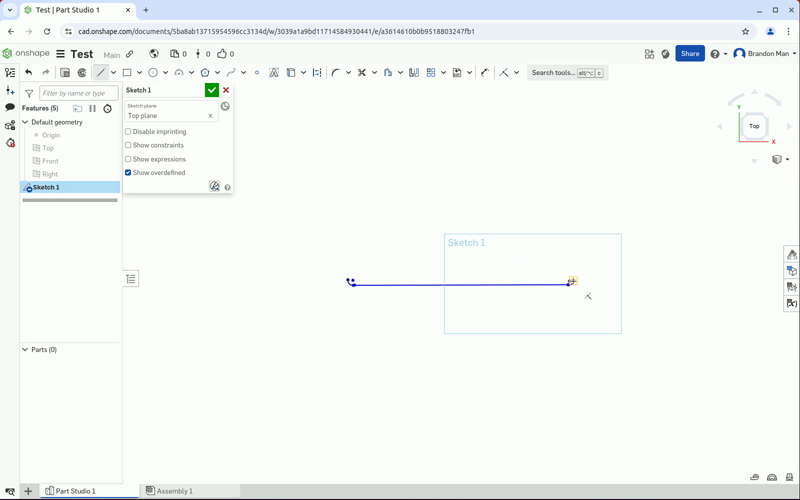
scroll(6)
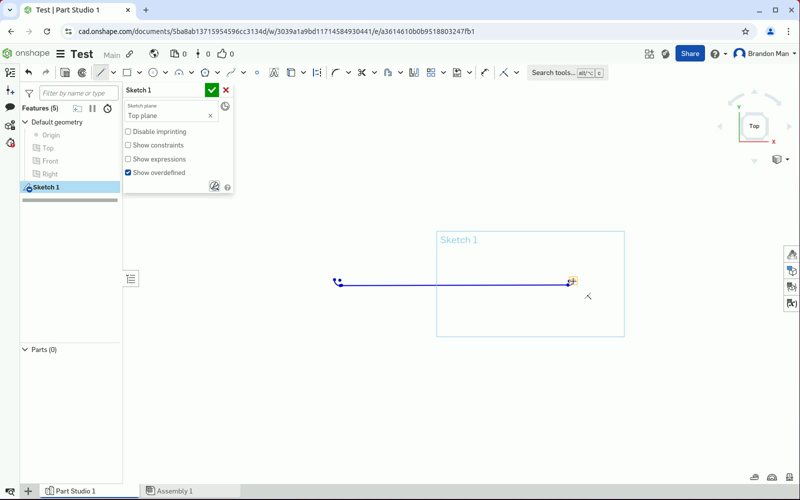
scroll(6)
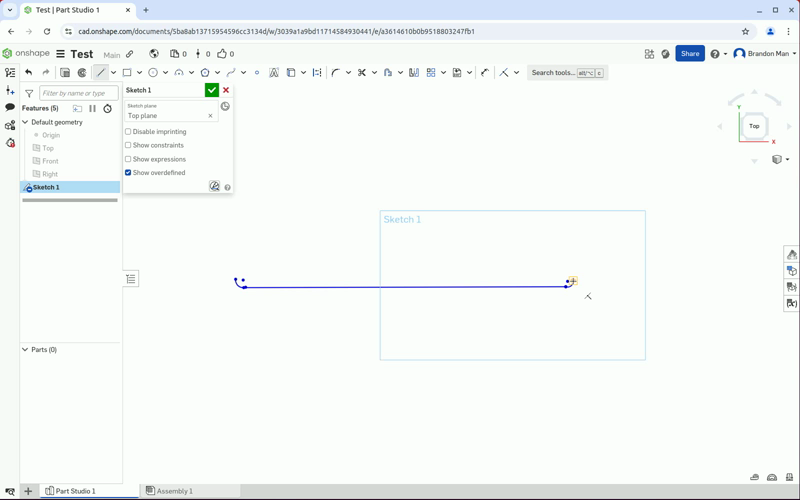
scroll(6)
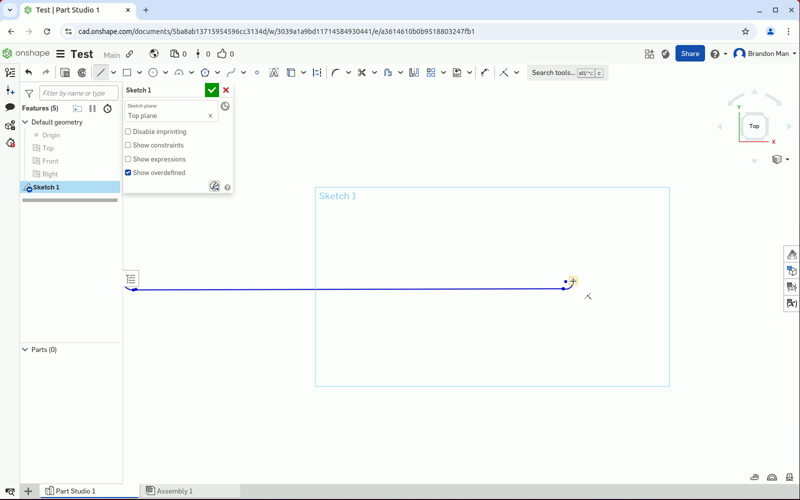
scroll(6)
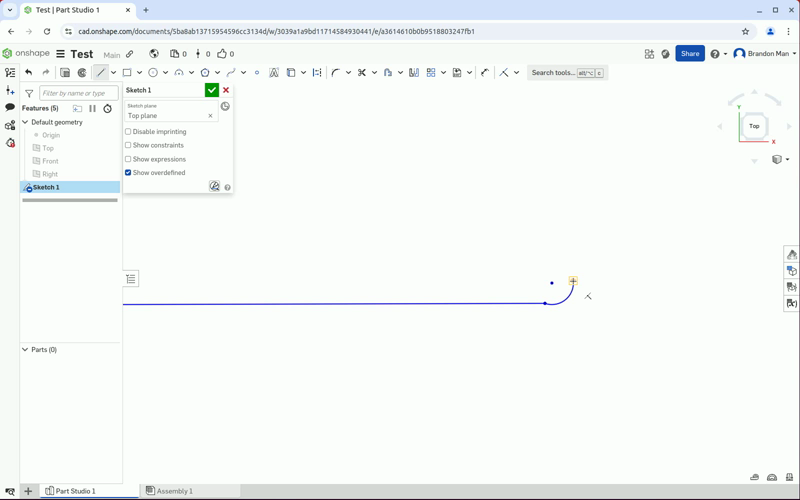
click(573, 280)
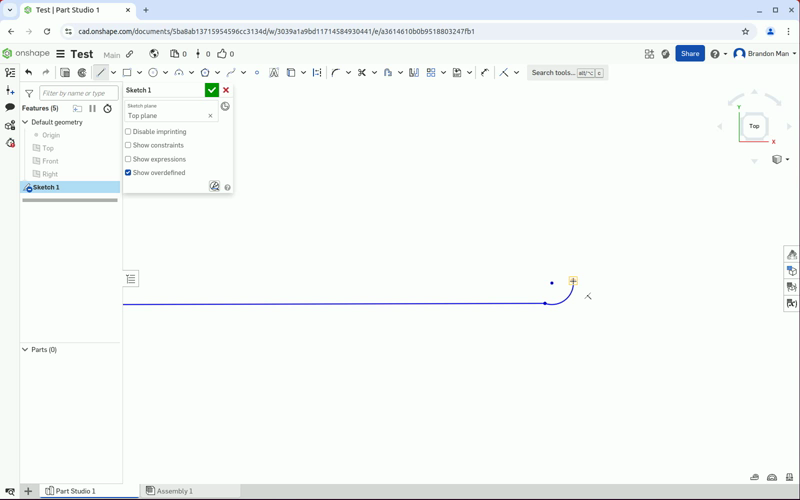
scroll(-6)
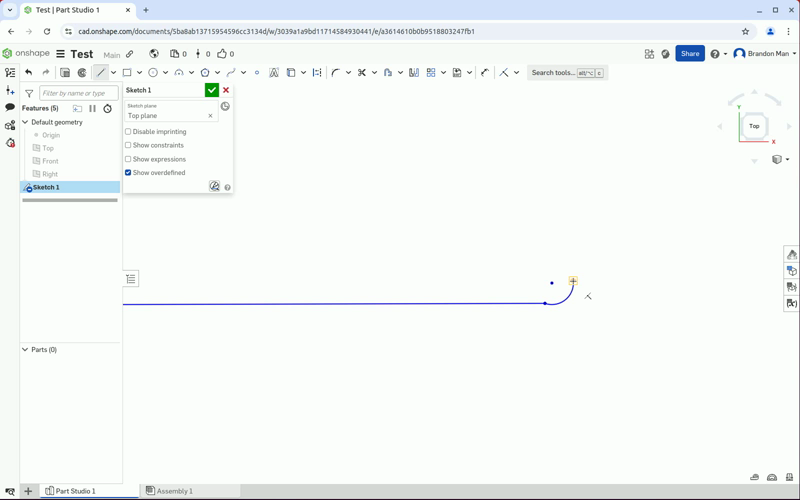
scroll(-6)
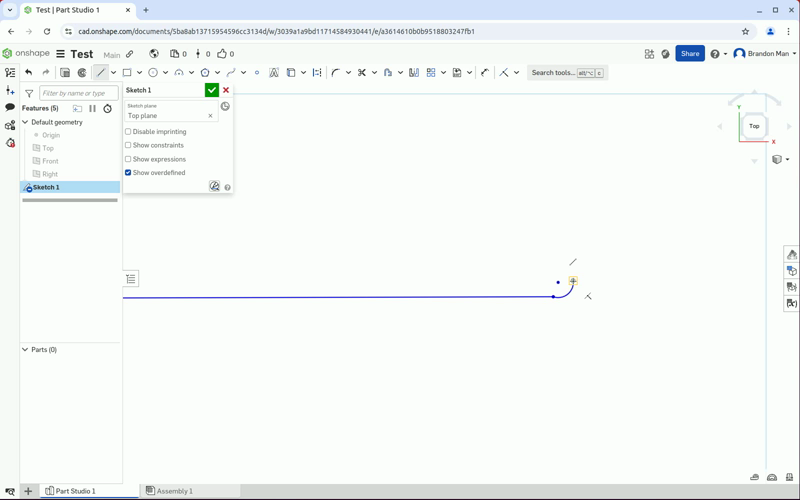
scroll(-6)
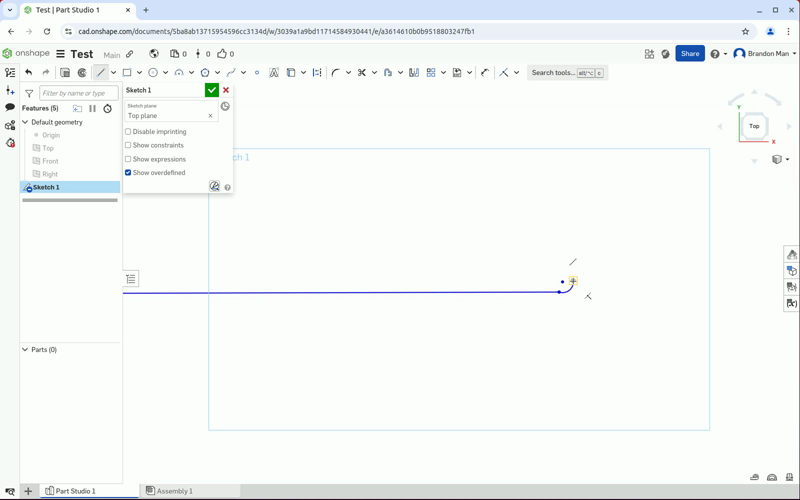
scroll(-6)
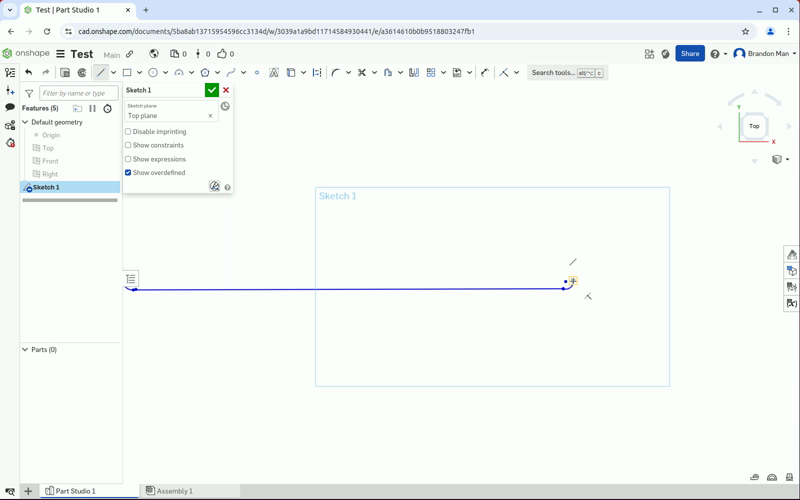
scroll(-6)
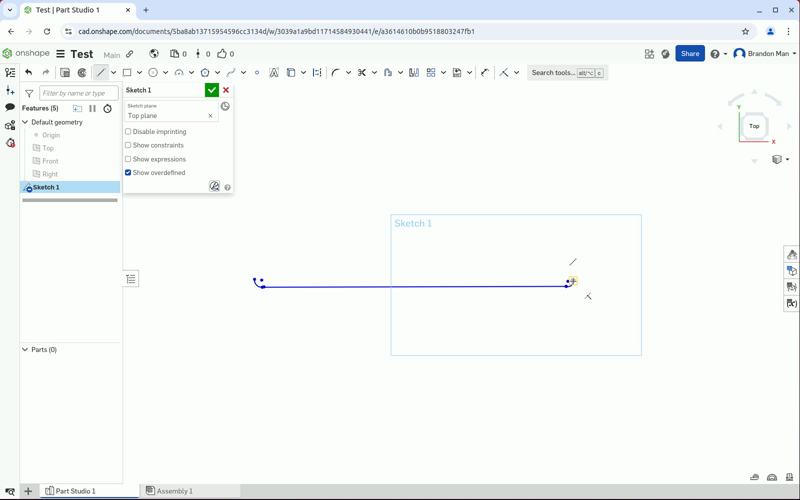
scroll(-6)
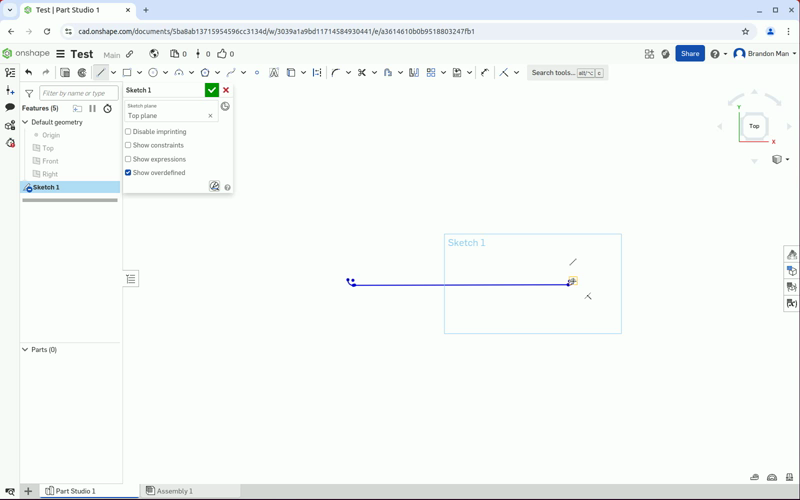
scroll(-6)
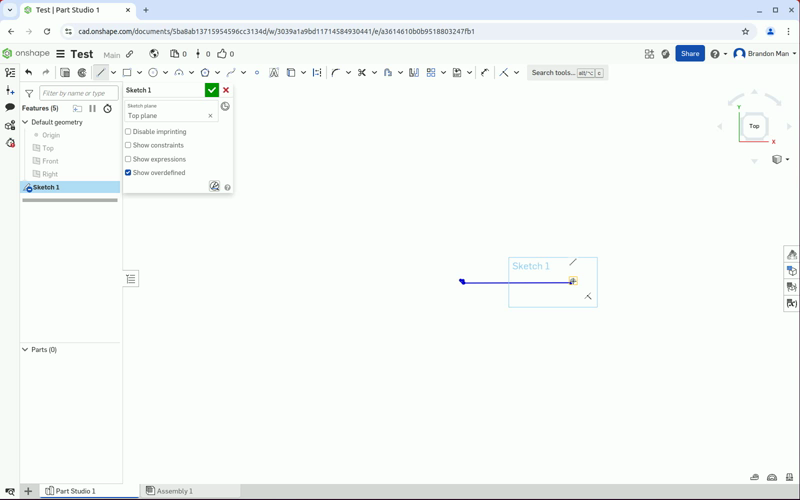
key_down(shift)
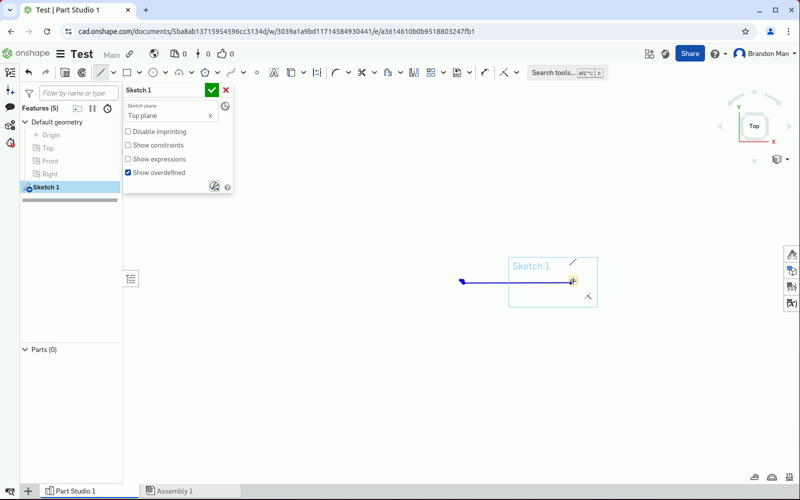
mouse_move(589, 280)
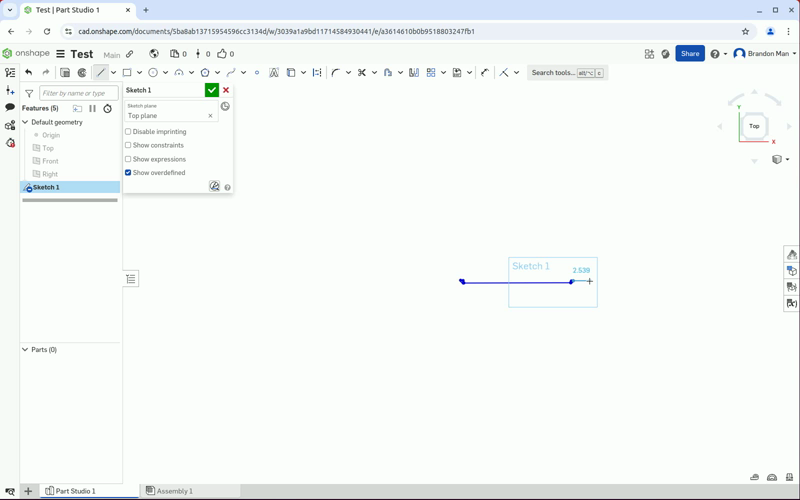
mouse_move(573, 229)
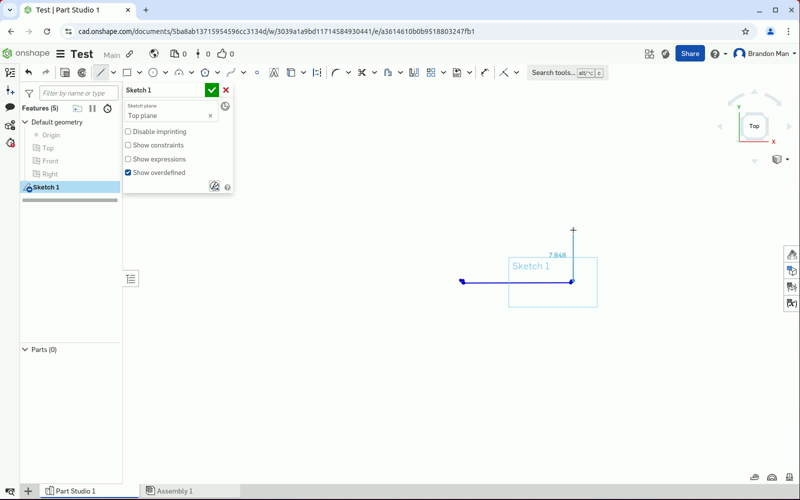
click(573, 229)
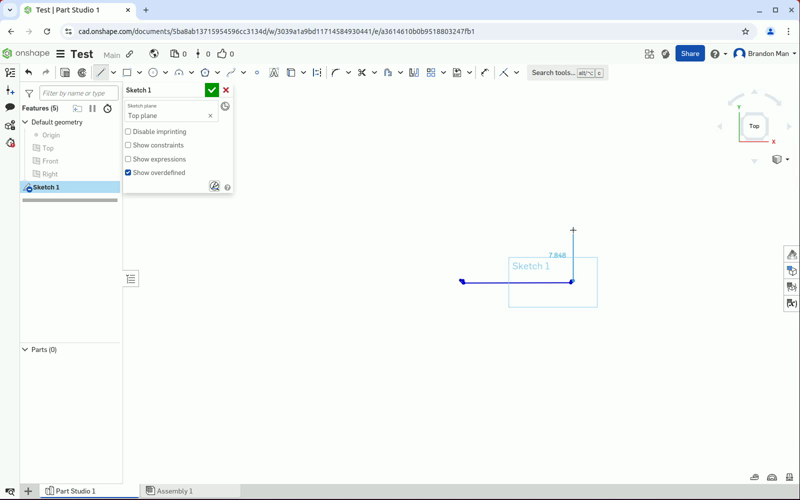
key_up(shift)
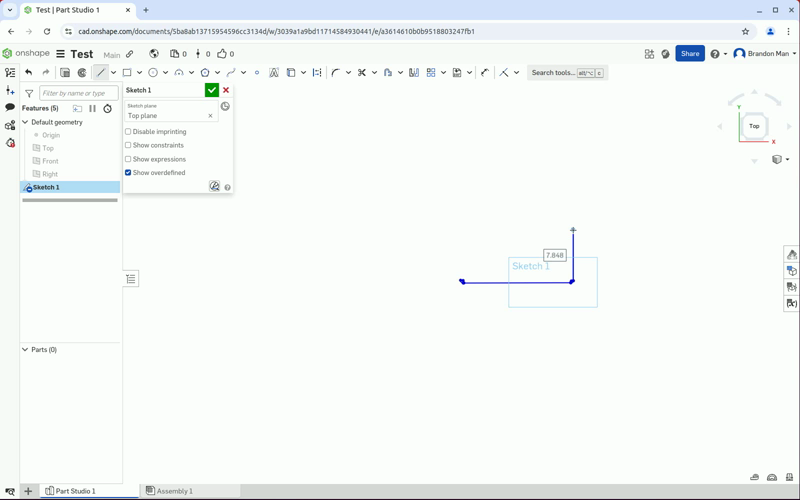
key(esc)
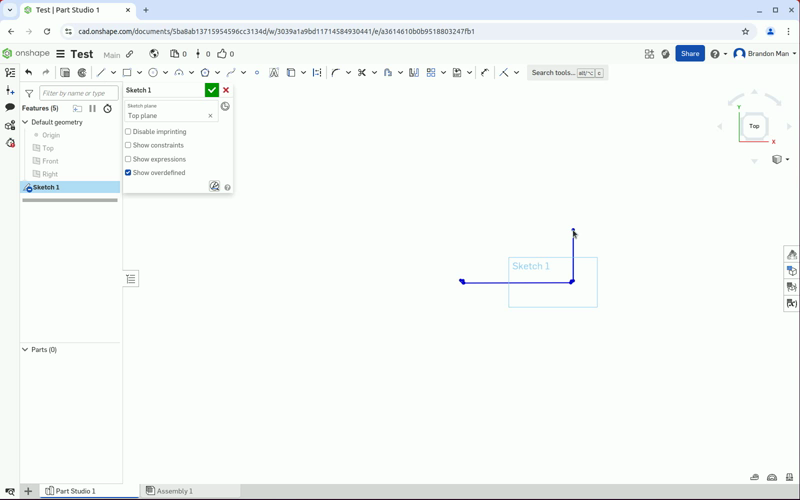
key(a)
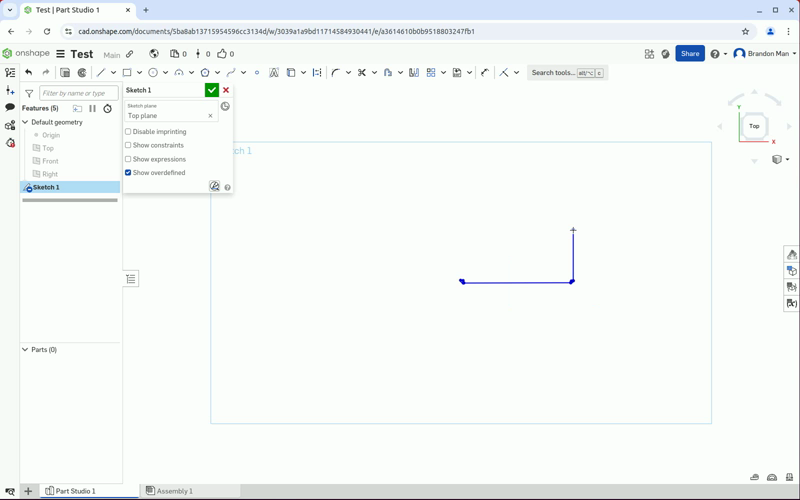
mouse_move(573, 229)
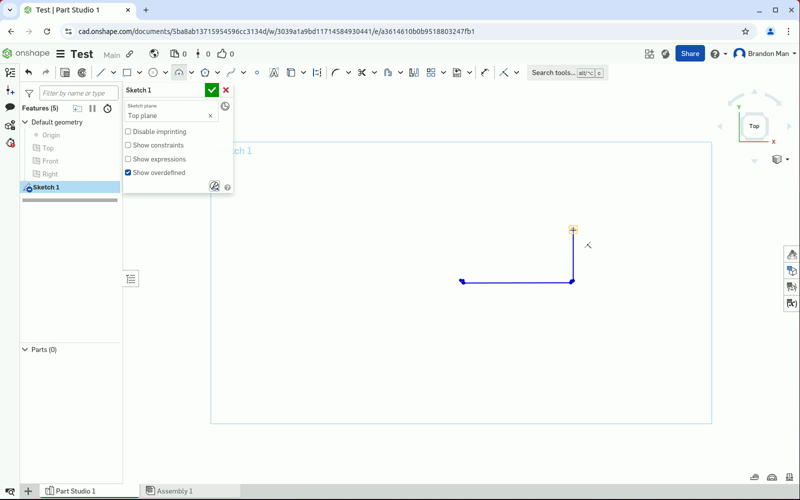
click(573, 229)
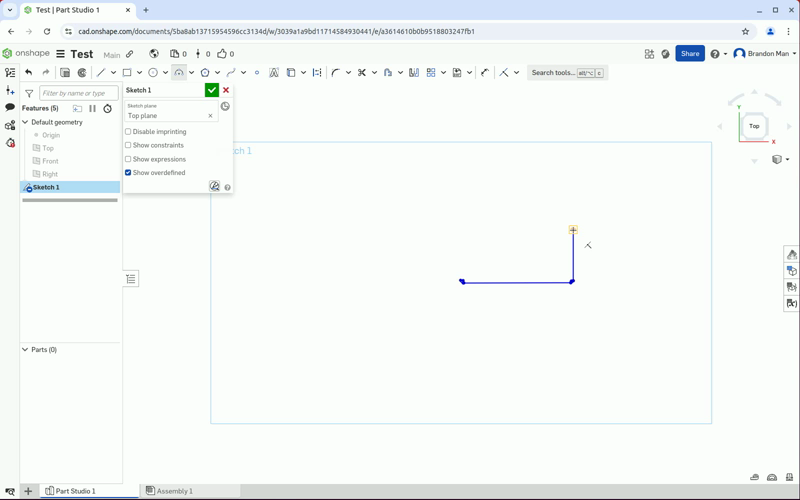
key_down(shift)
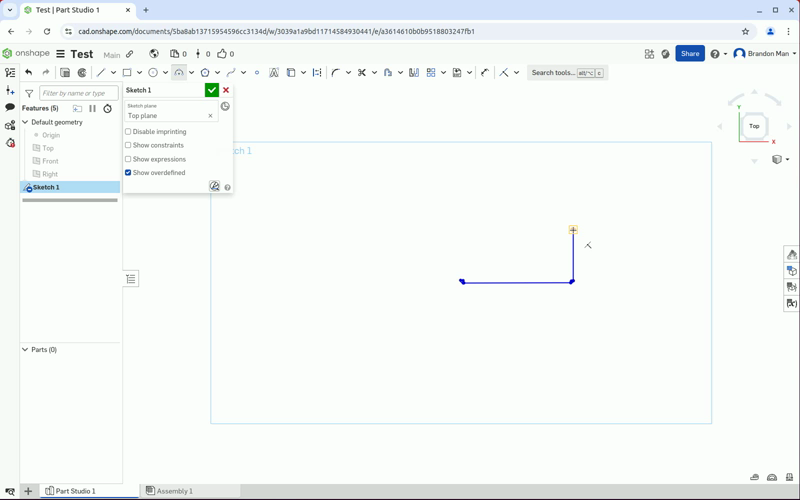
mouse_move(570, 227)
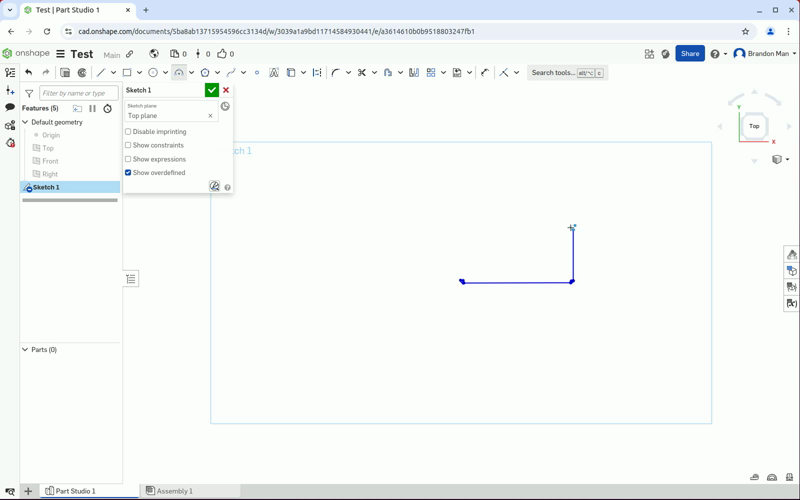
scroll(6)
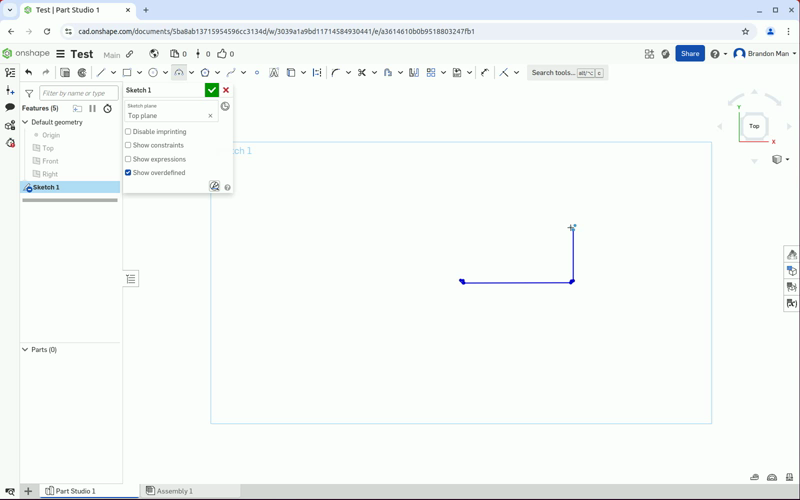
scroll(6)
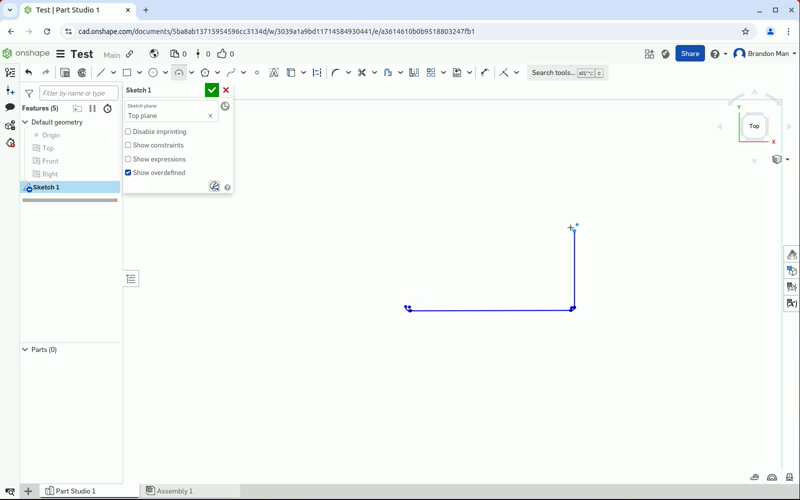
scroll(6)
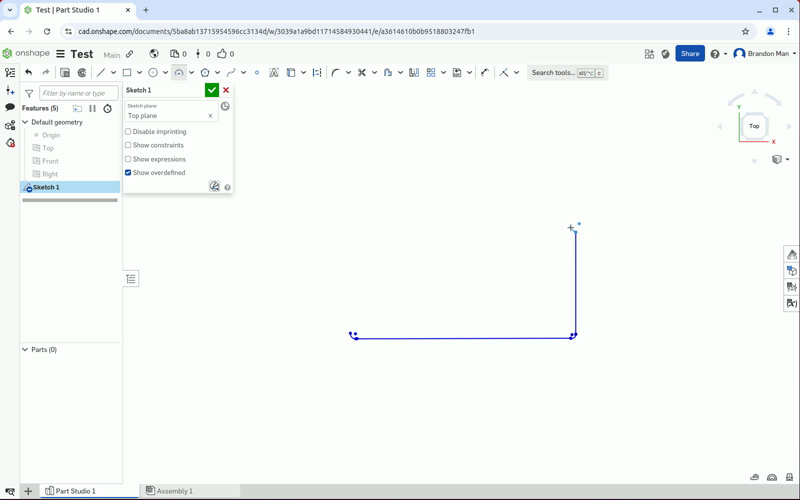
scroll(6)
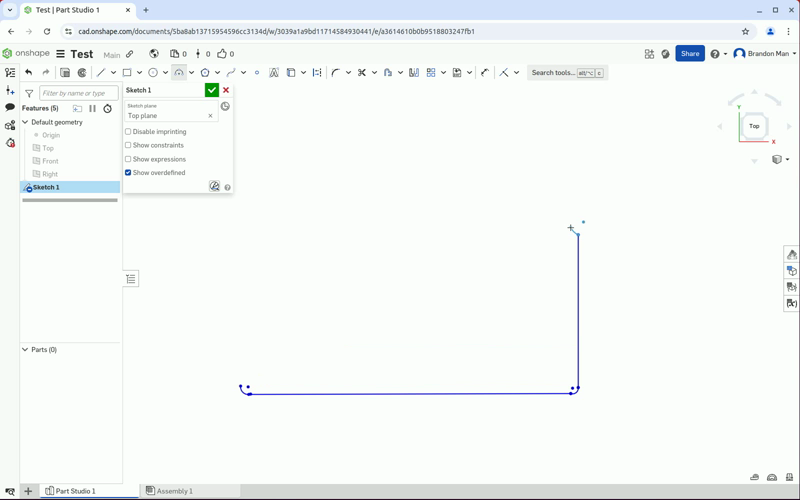
scroll(6)
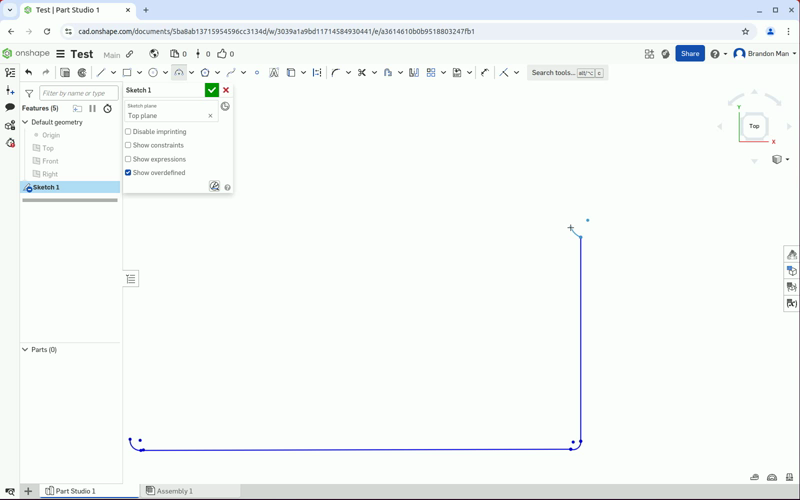
scroll(6)
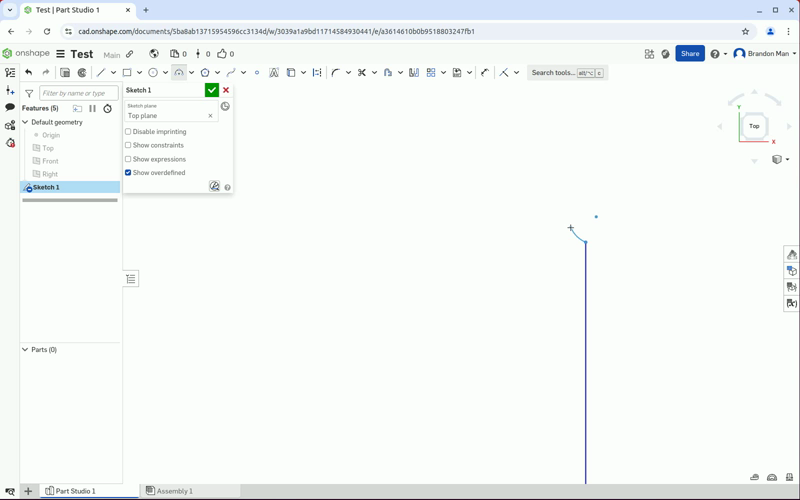
scroll(6)
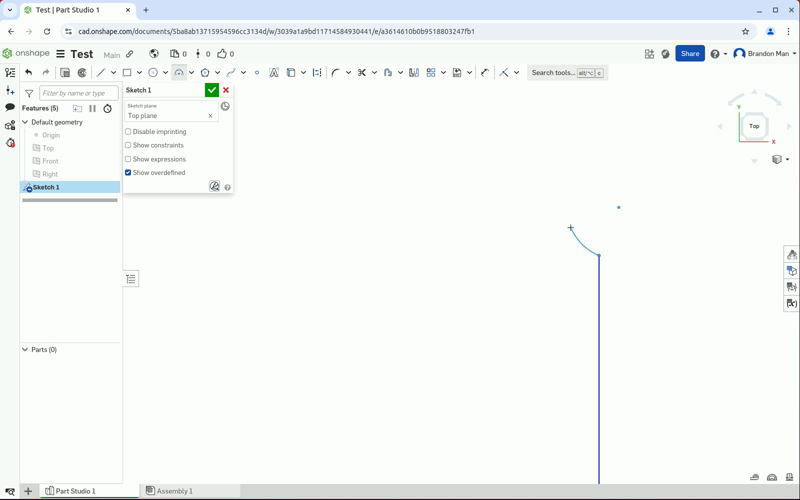
click(570, 227)
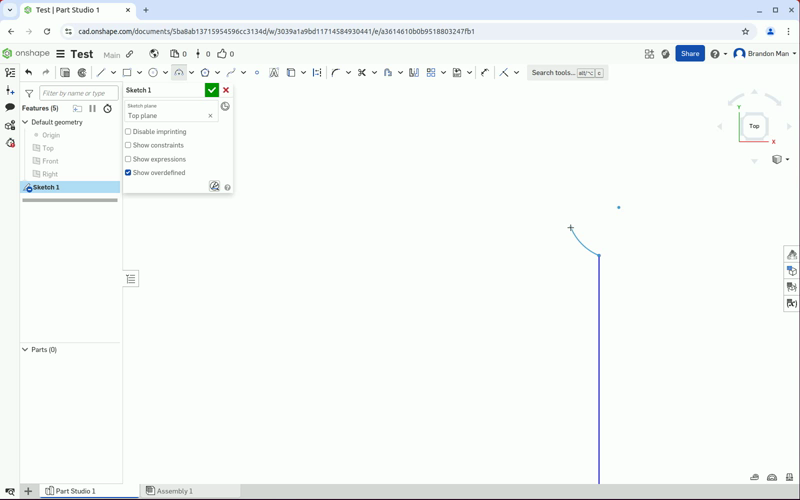
scroll(-6)
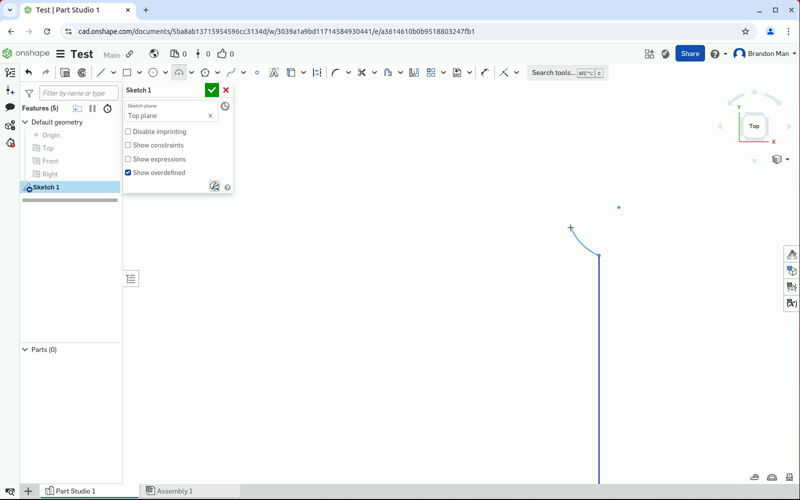
scroll(-6)
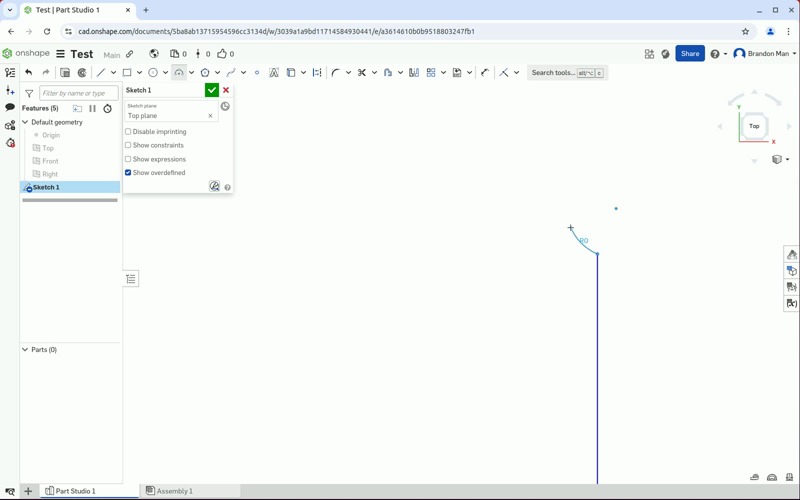
scroll(-6)
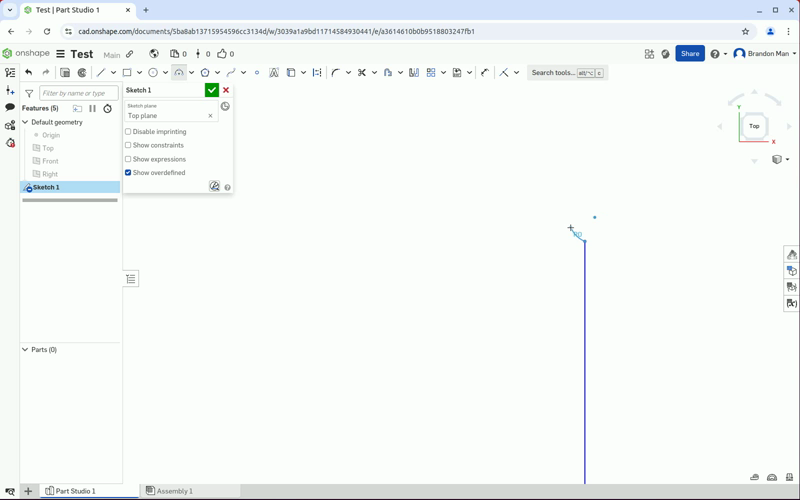
scroll(-6)
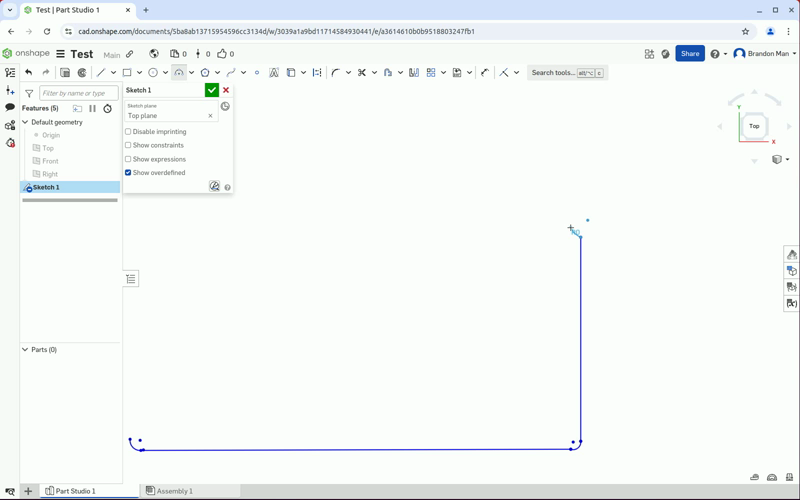
scroll(-6)
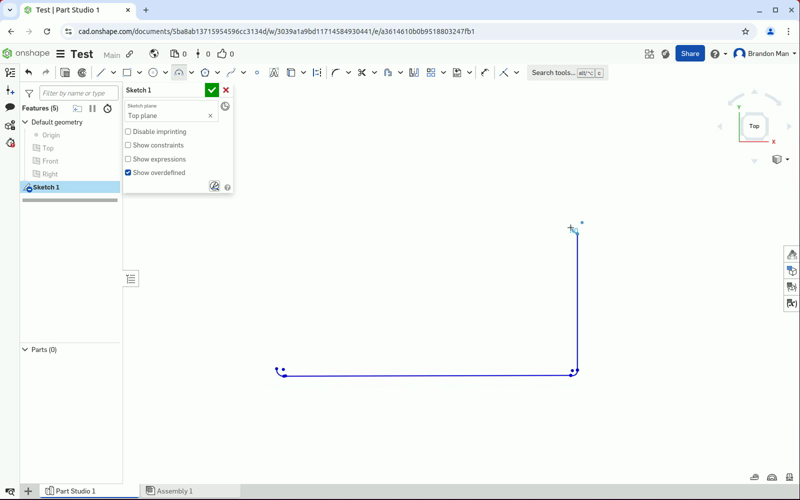
scroll(-6)
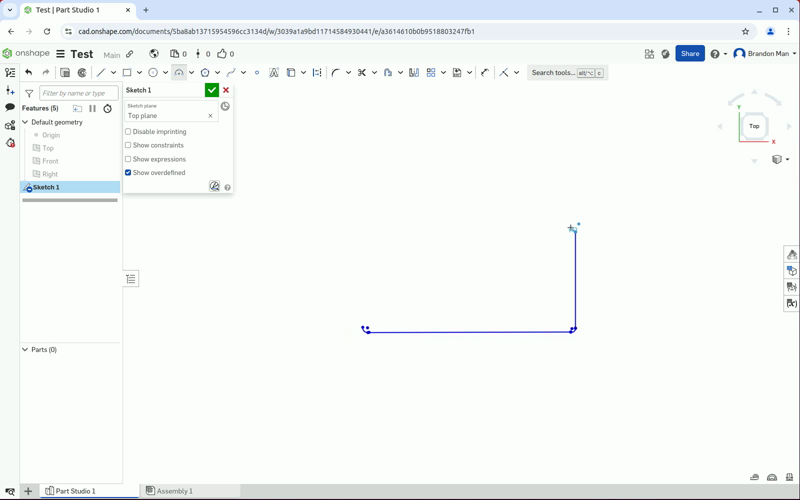
scroll(-6)
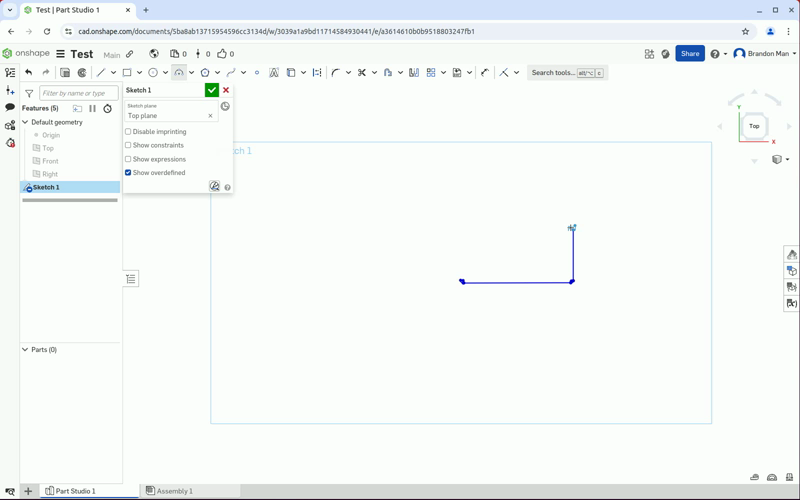
mouse_move(572, 228)
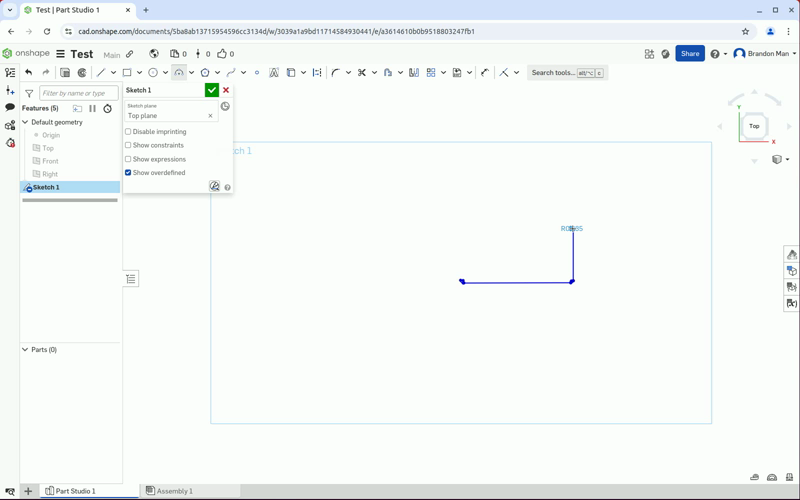
scroll(6)
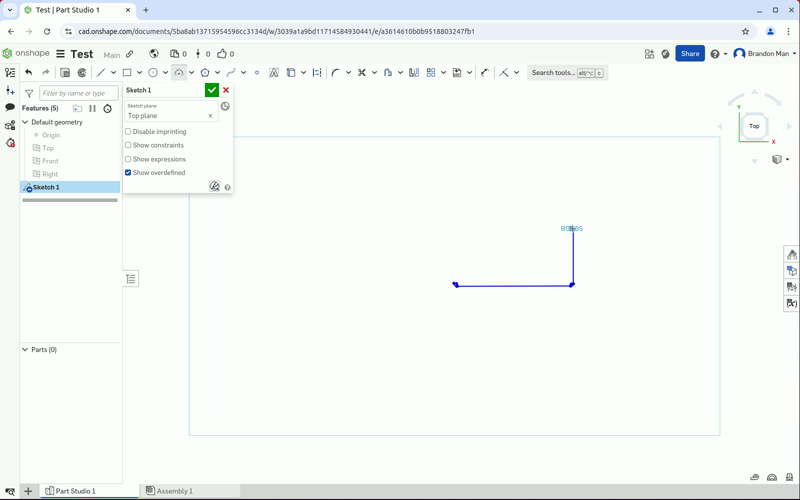
scroll(6)
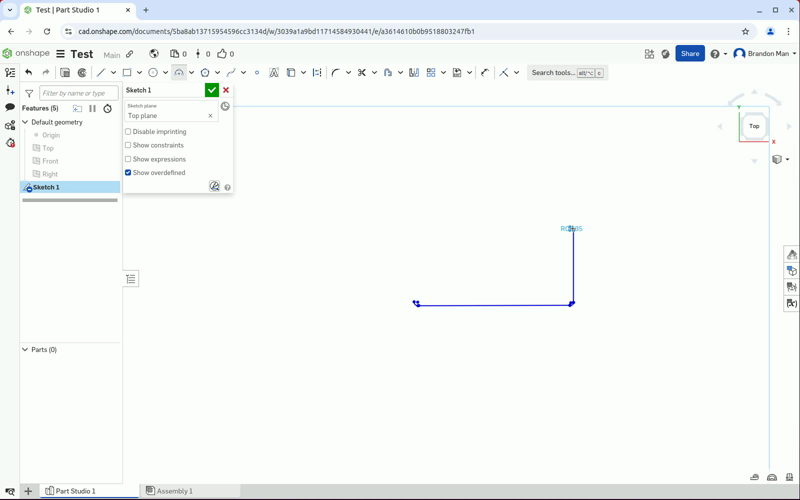
scroll(6)
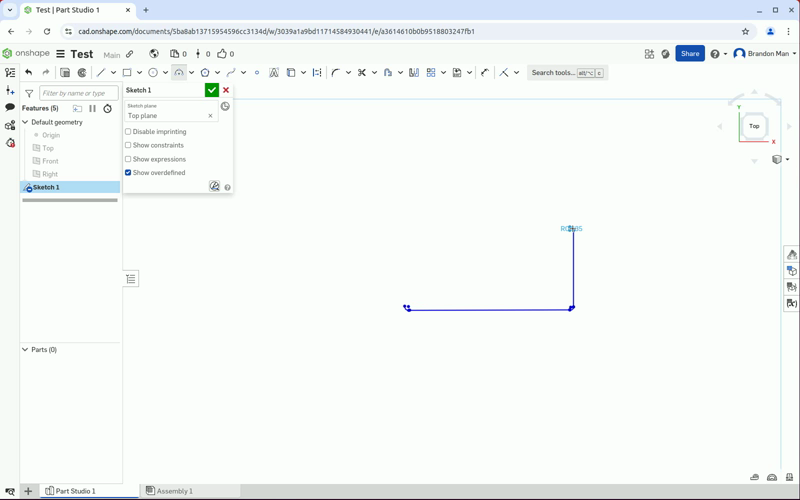
scroll(6)
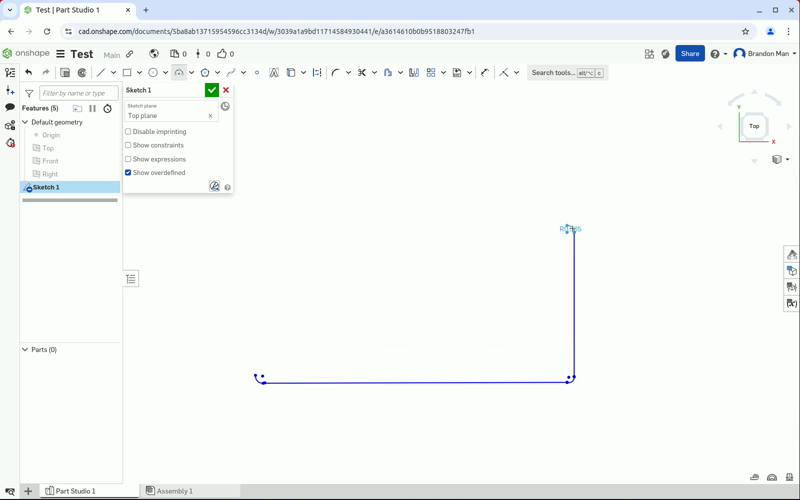
scroll(6)
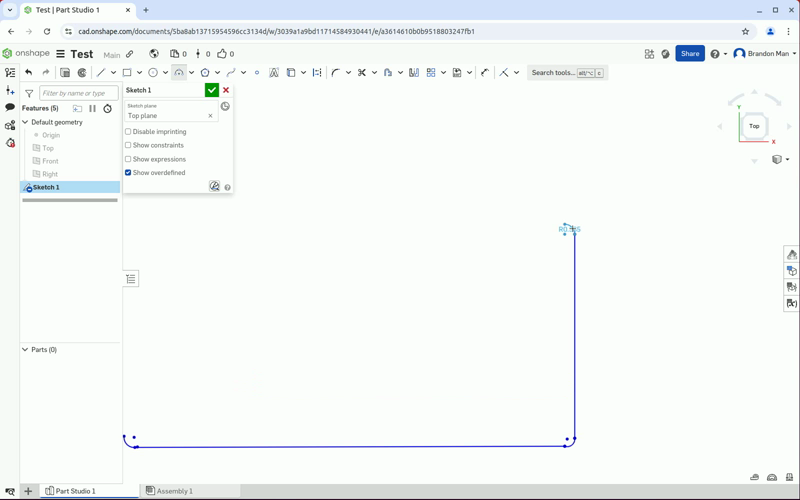
scroll(6)
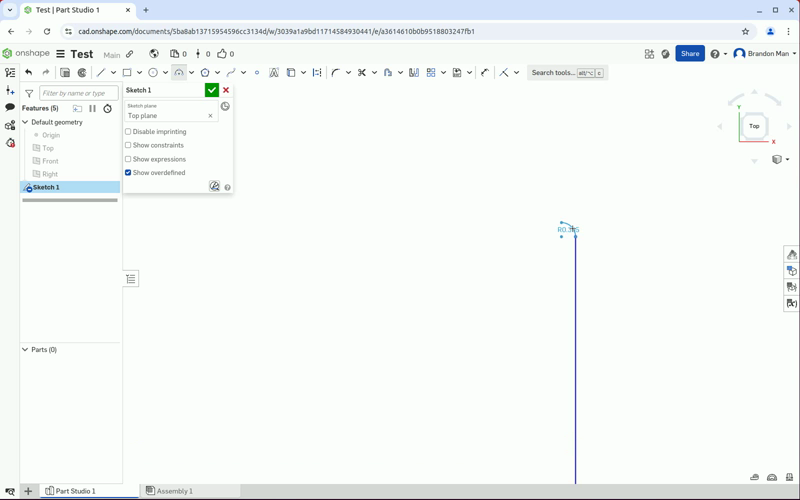
scroll(6)
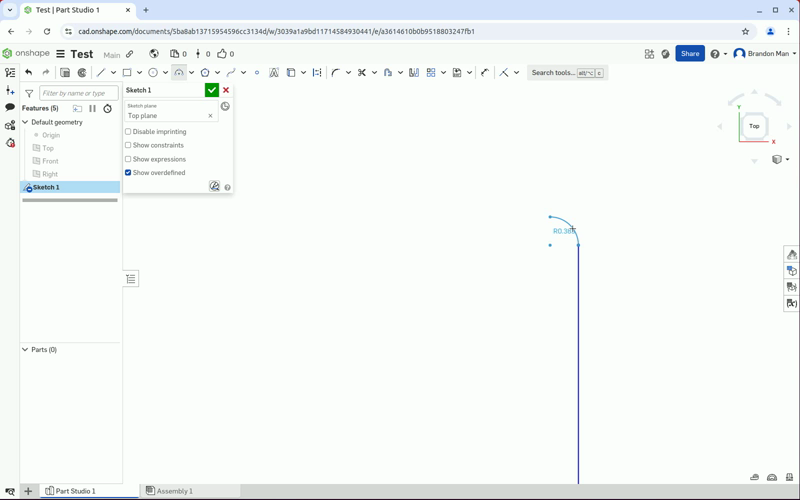
click(572, 228)
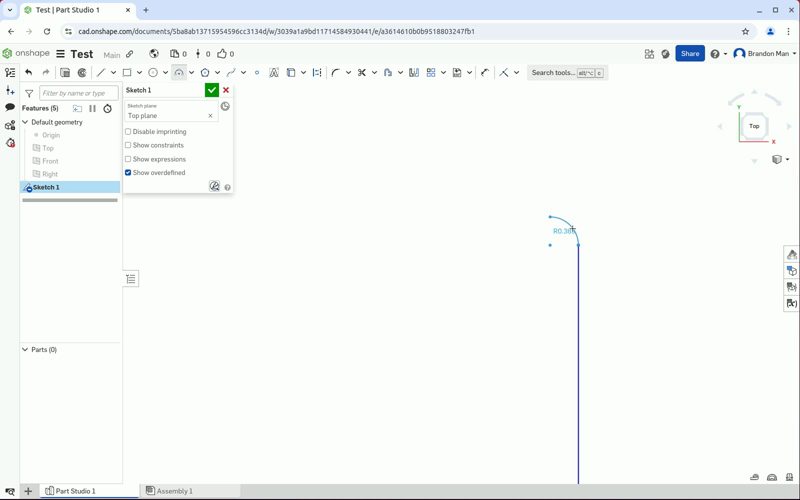
scroll(-6)
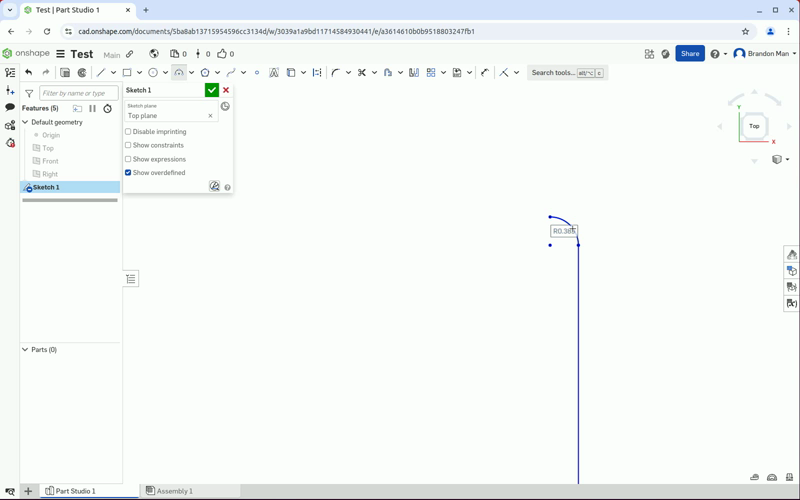
scroll(-6)
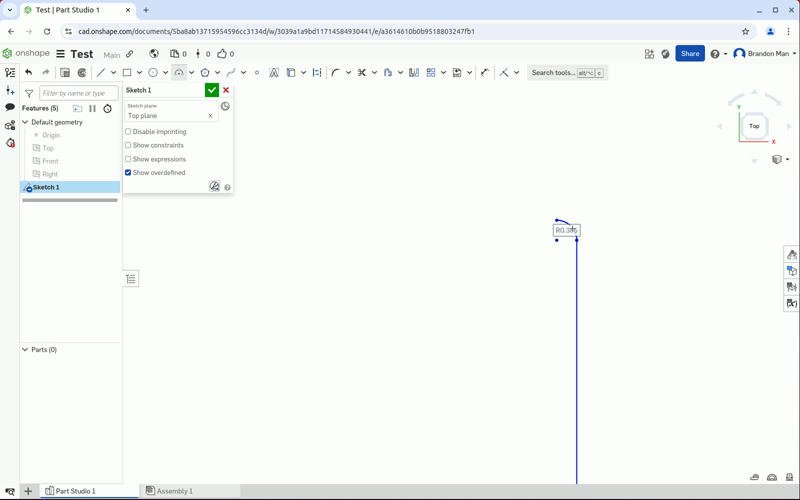
scroll(-6)
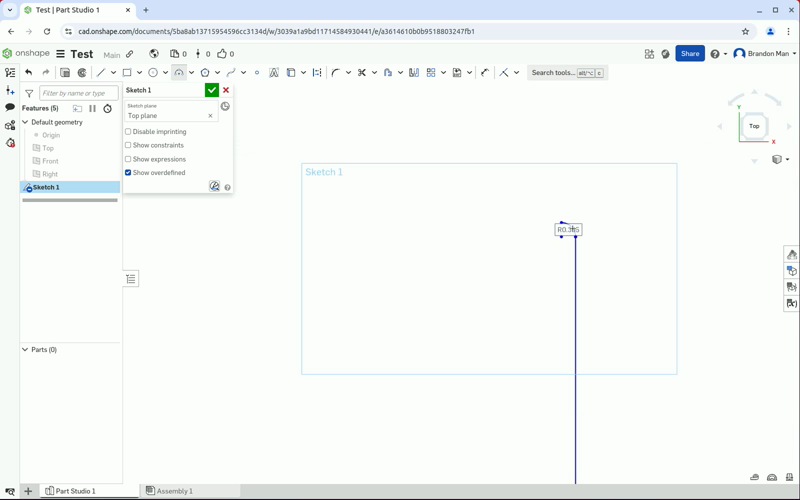
scroll(-6)
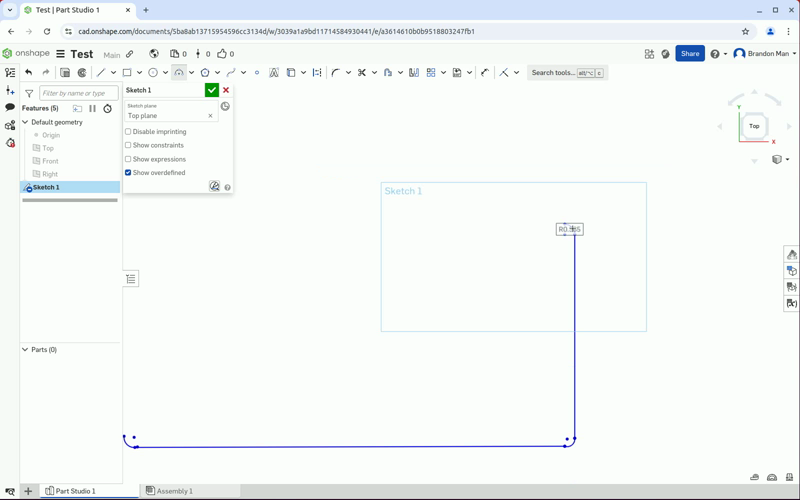
scroll(-6)
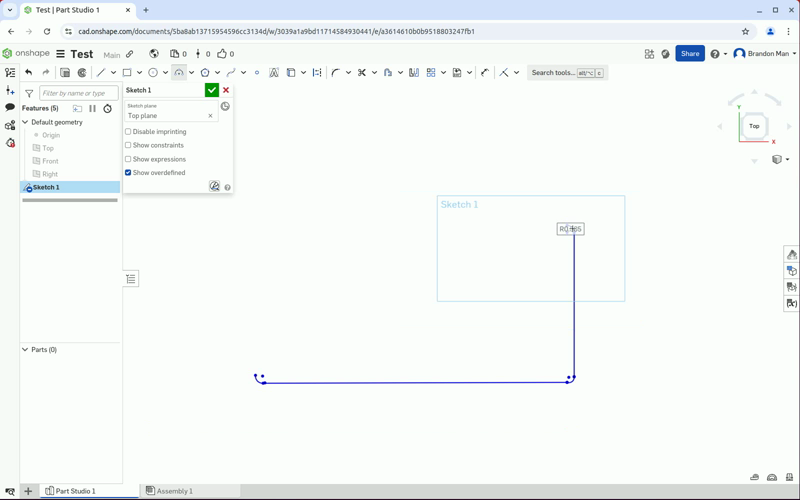
scroll(-6)
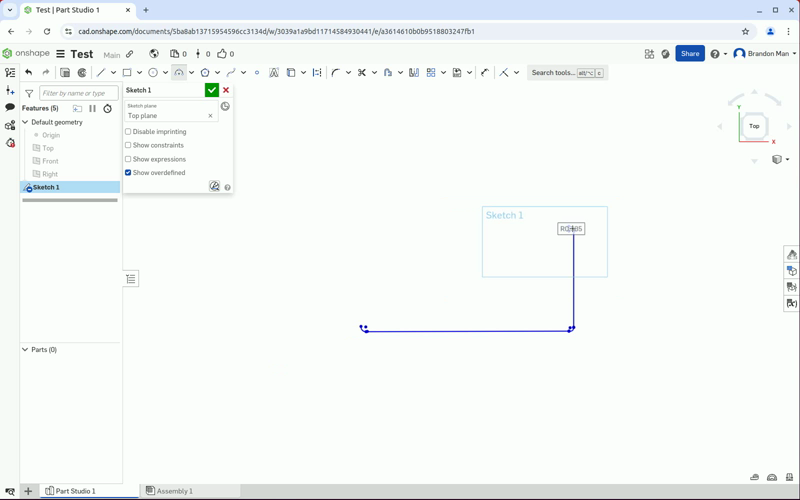
scroll(-6)
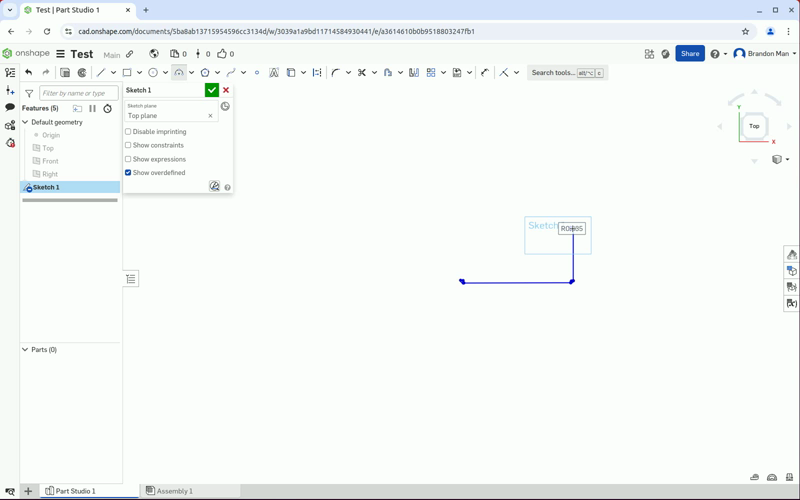
key_up(shift)
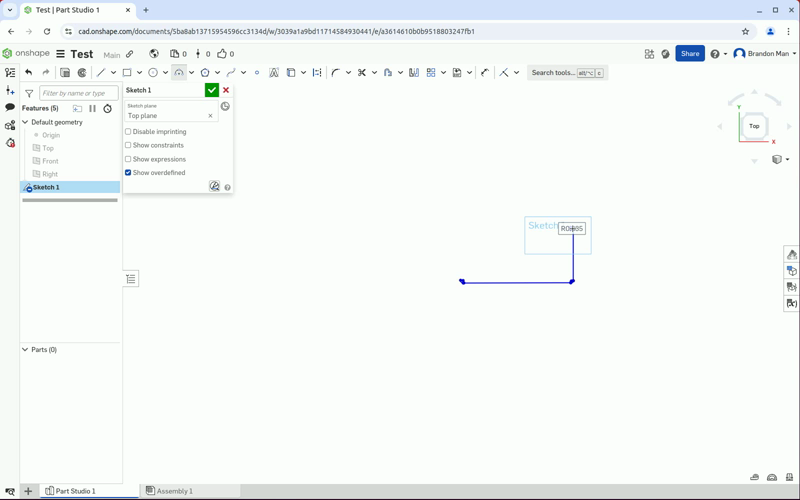
key(esc)
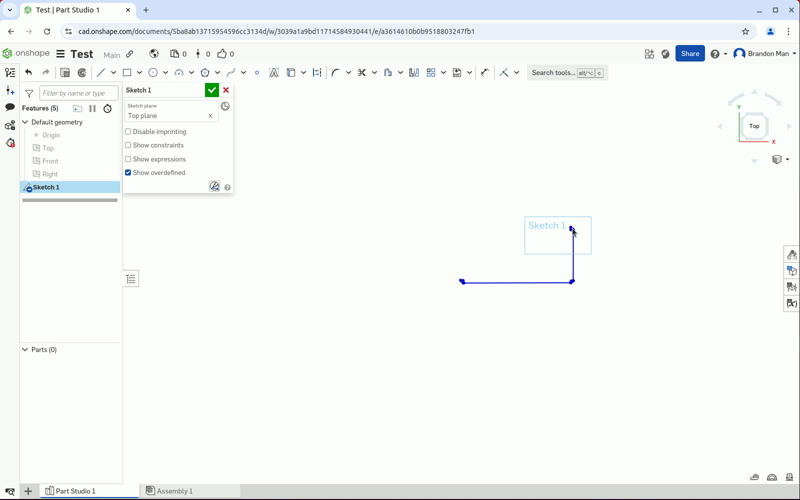
key(l)
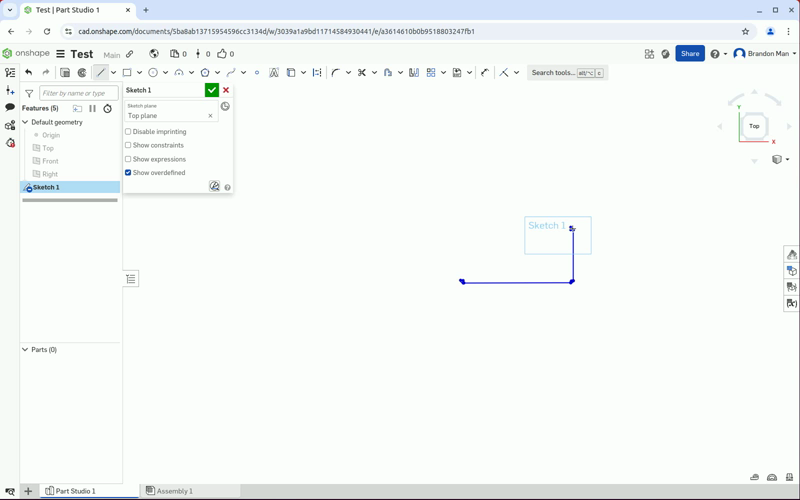
mouse_move(570, 227)
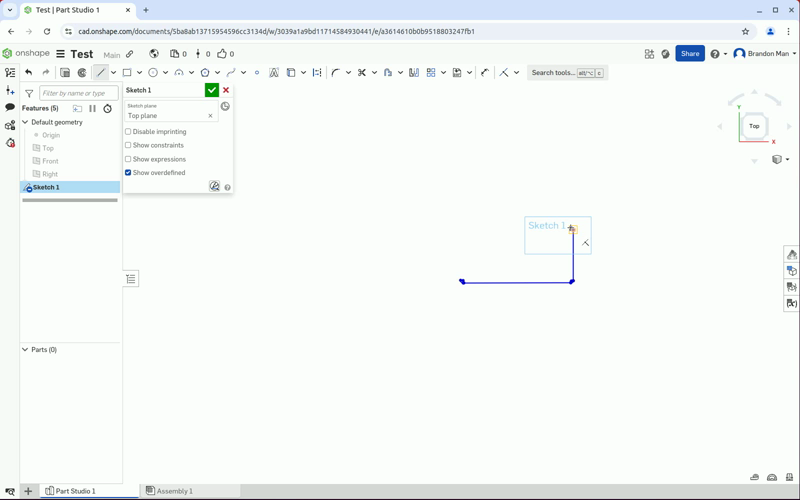
scroll(6)
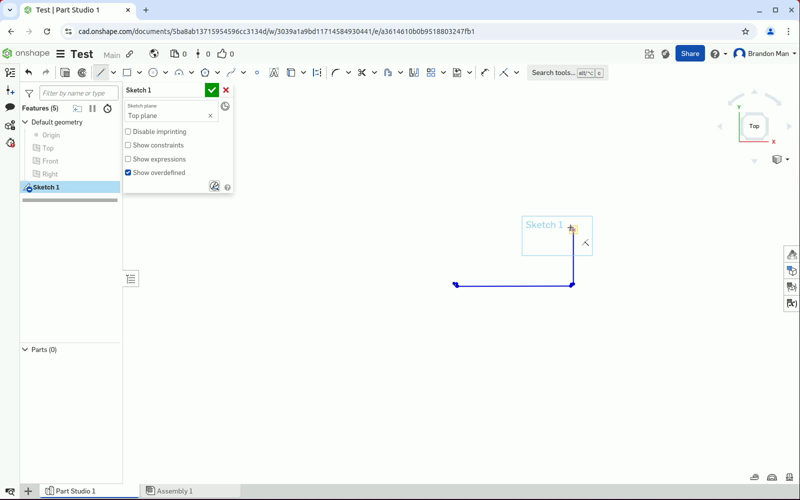
scroll(6)
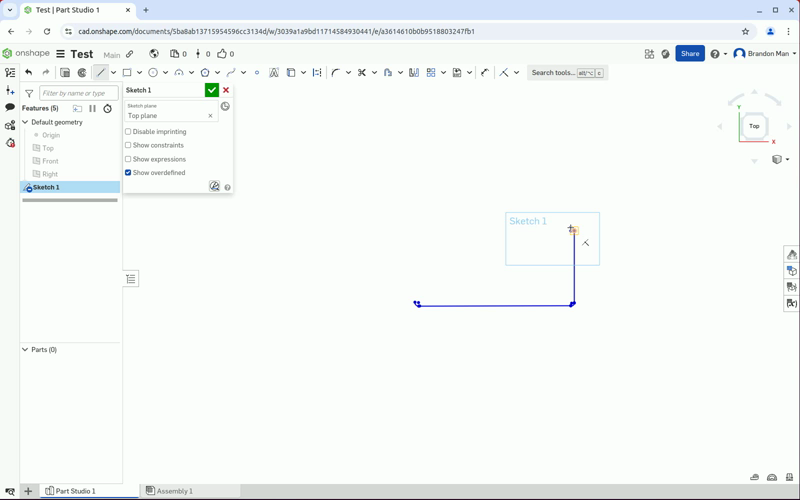
scroll(6)
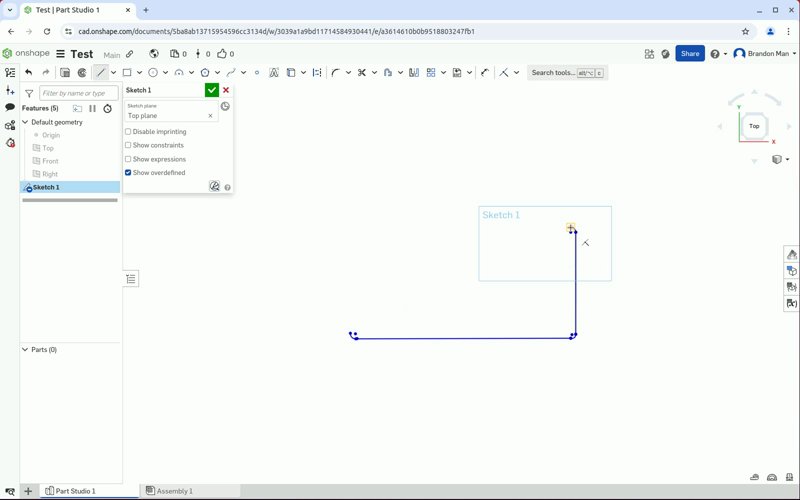
scroll(6)
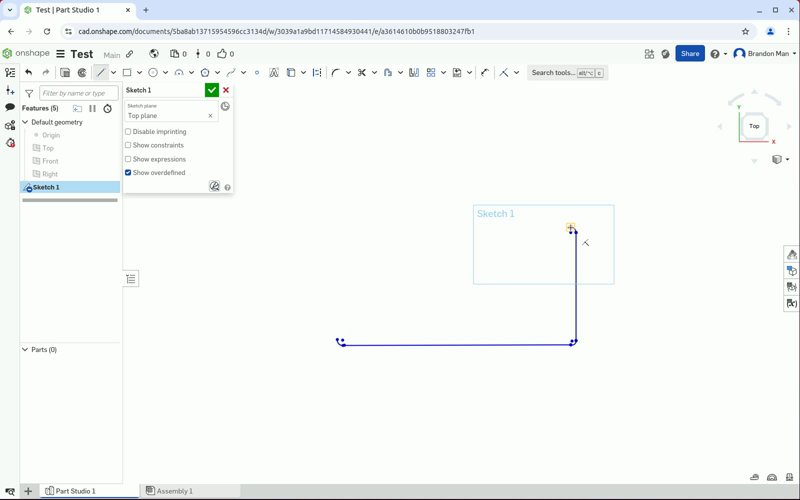
scroll(6)
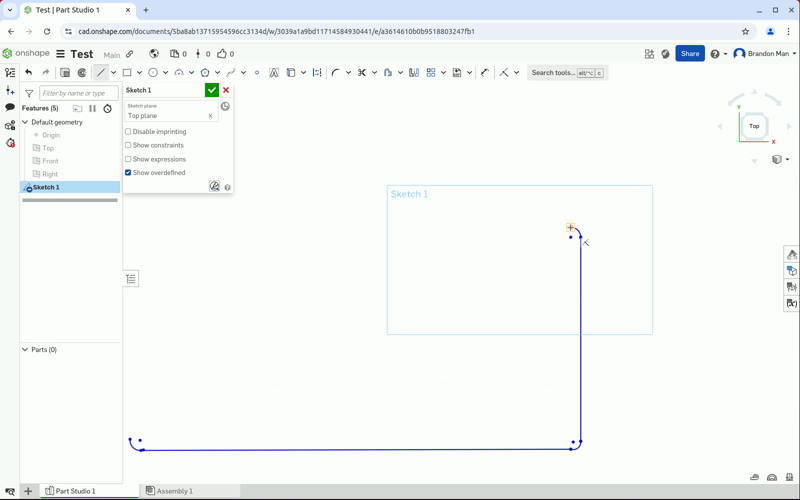
scroll(6)
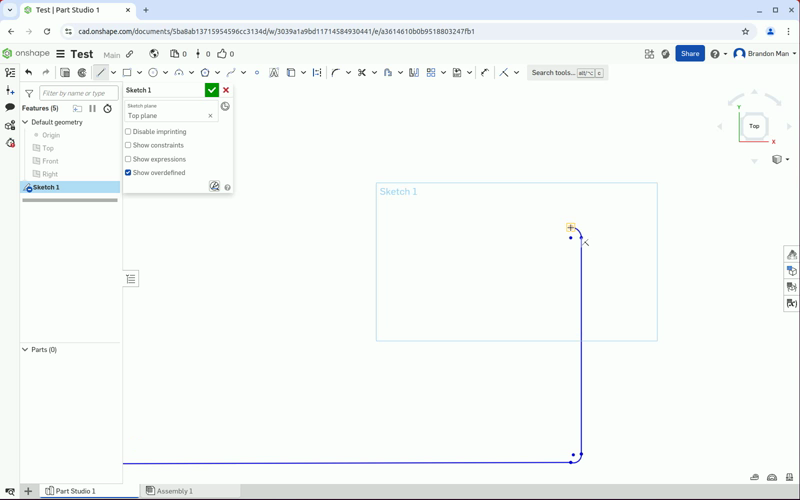
scroll(6)
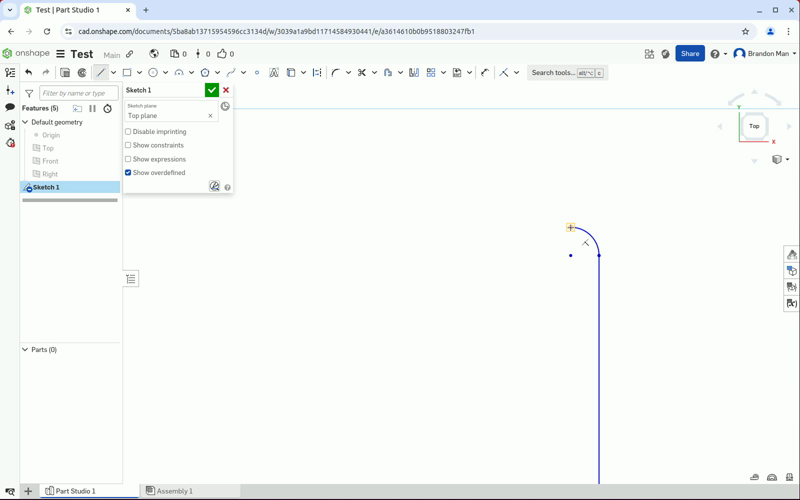
click(570, 227)
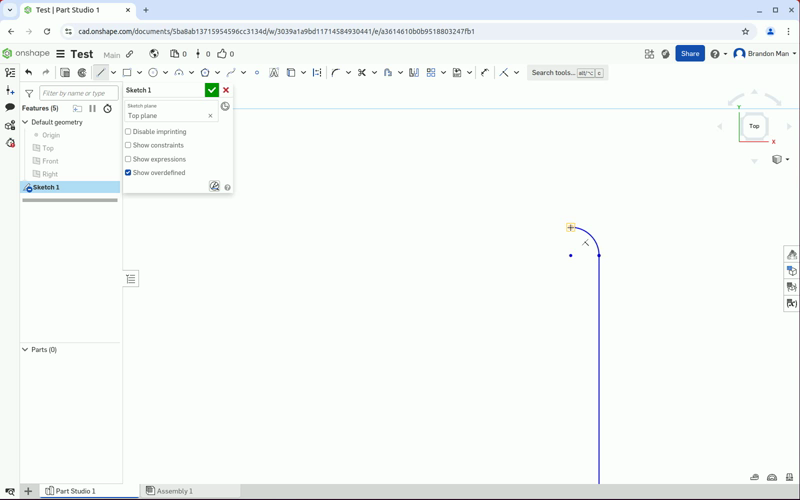
scroll(-6)
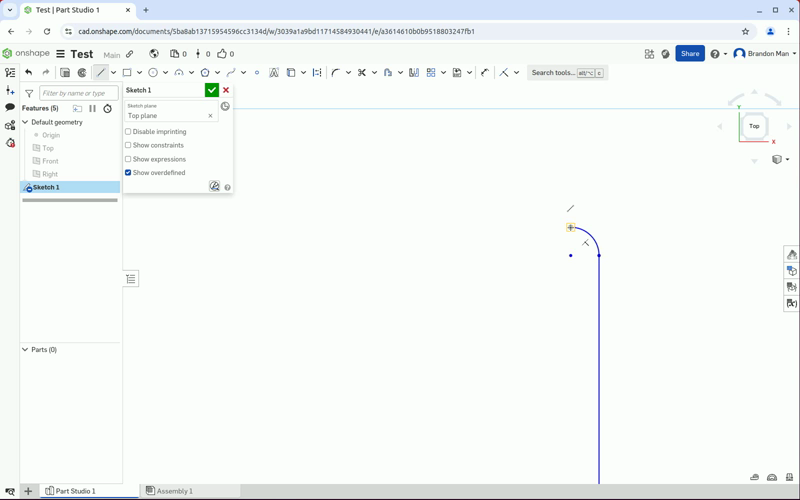
scroll(-6)
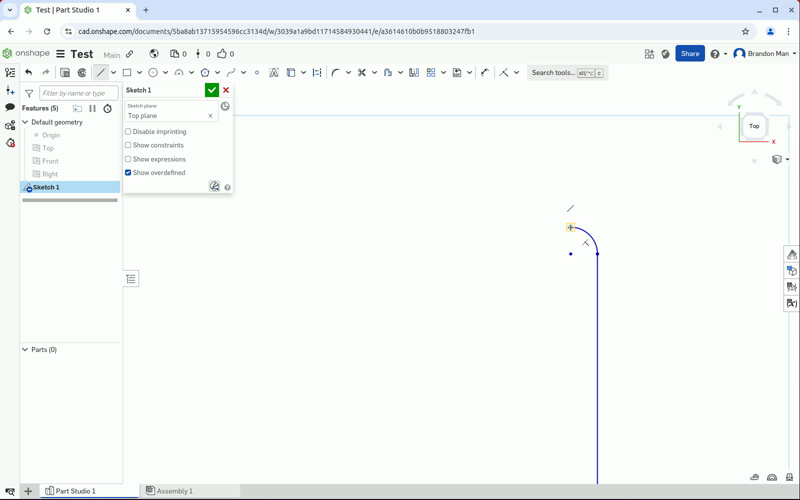
scroll(-6)
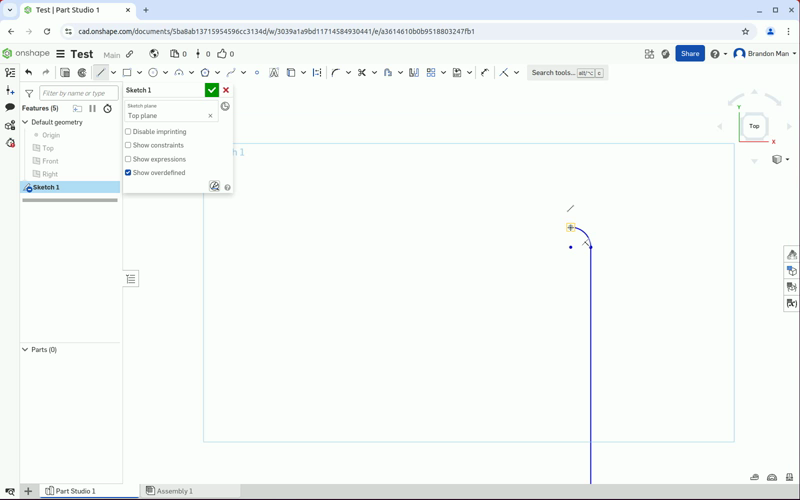
scroll(-6)
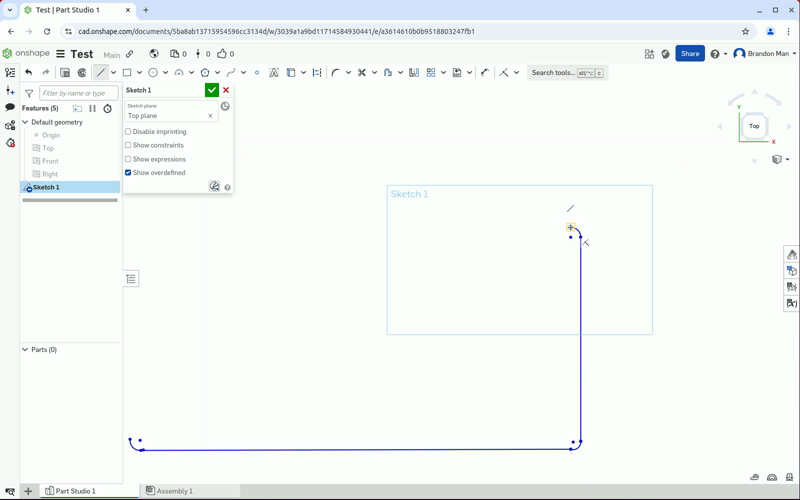
scroll(-6)
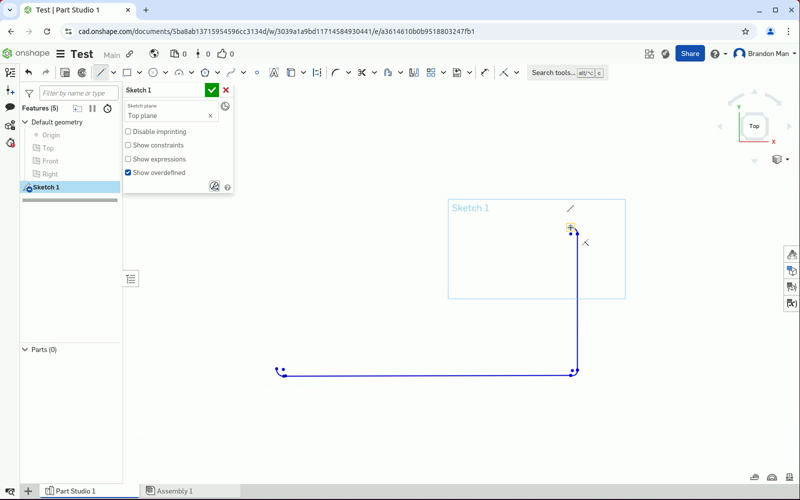
scroll(-6)
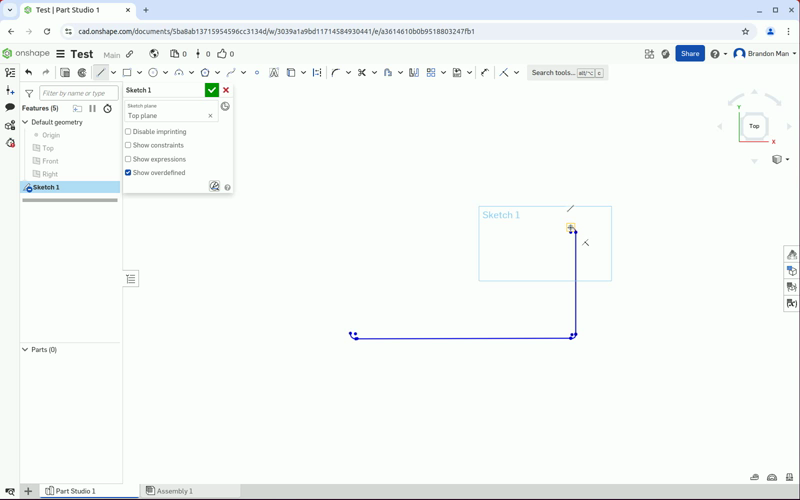
scroll(-6)
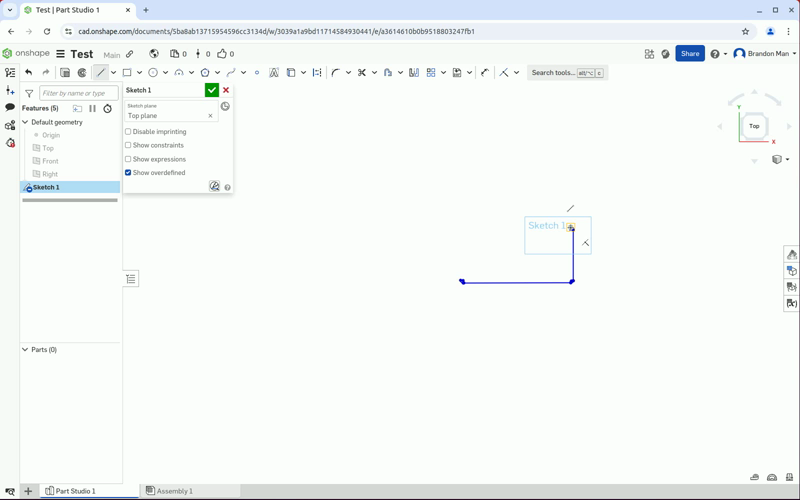
key_down(shift)
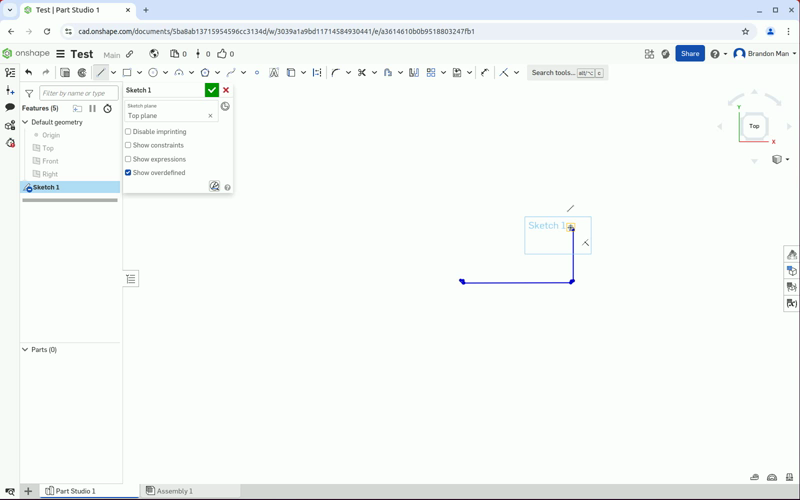
mouse_move(463, 227)
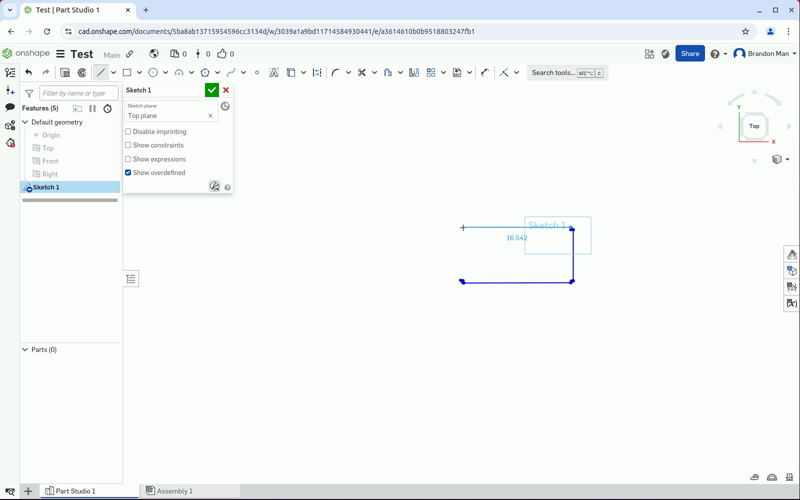
click(463, 227)
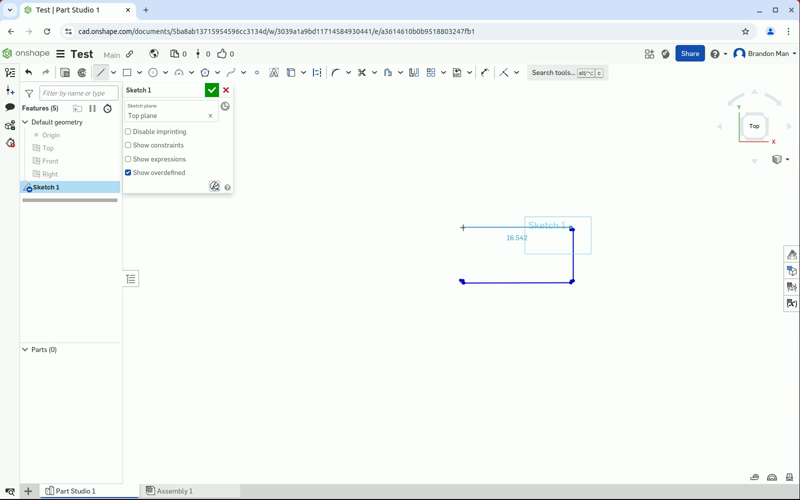
key_up(shift)
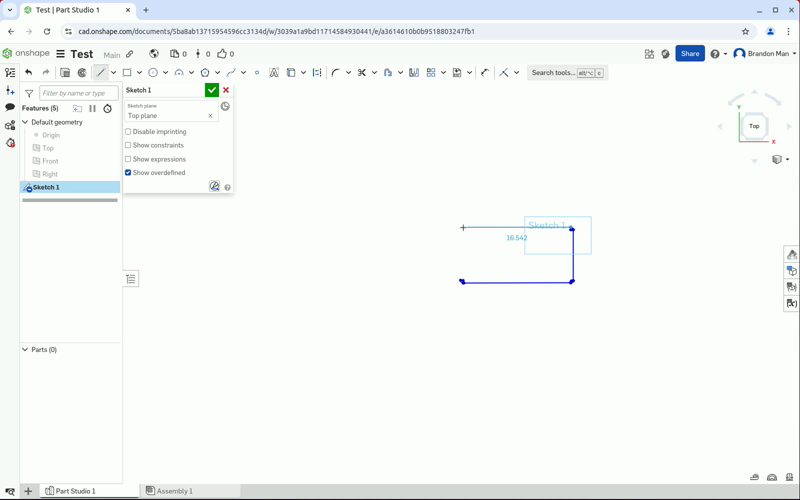
key(esc)
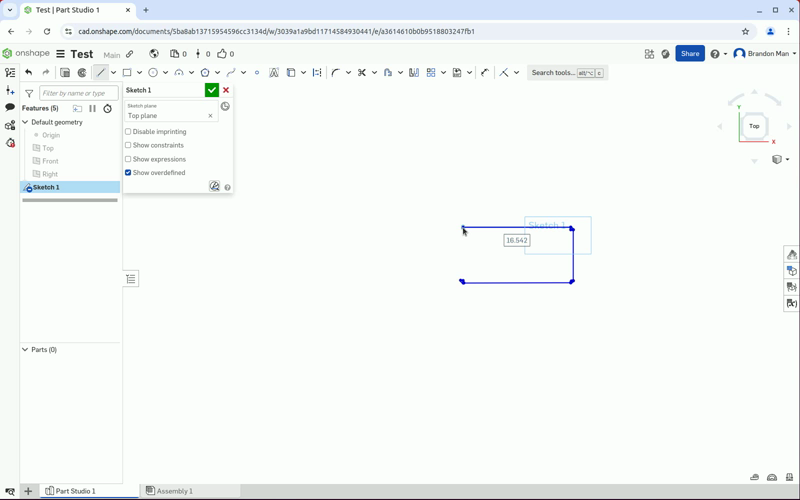
key(a)
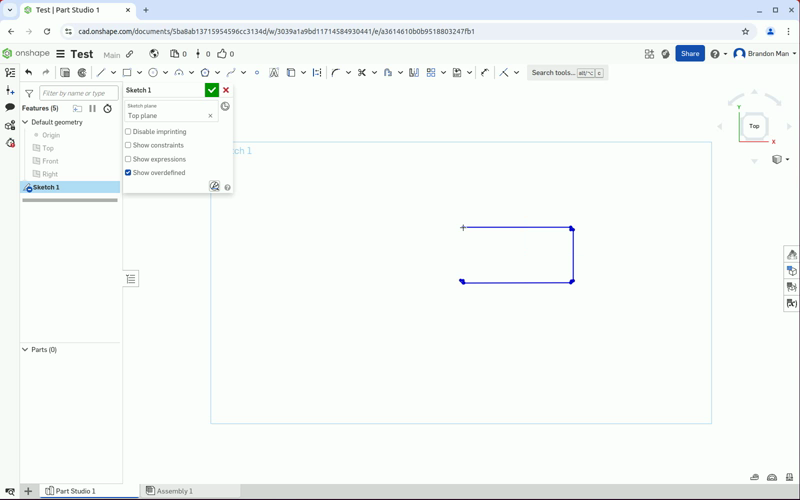
mouse_move(463, 227)
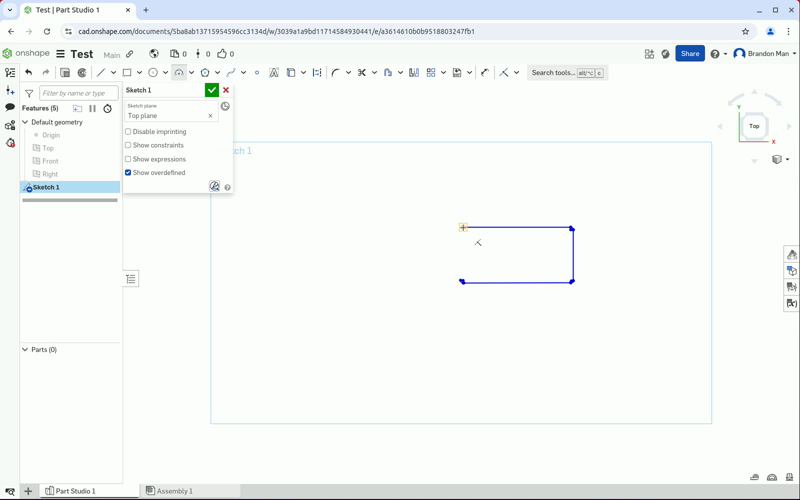
click(463, 227)
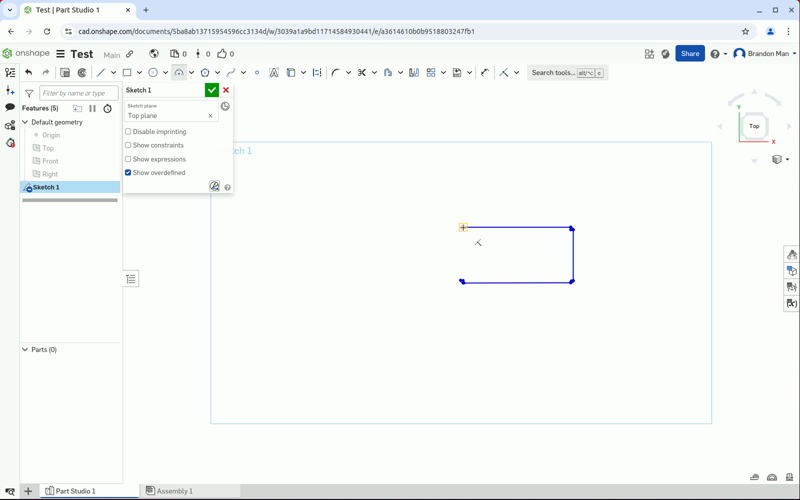
key_down(shift)
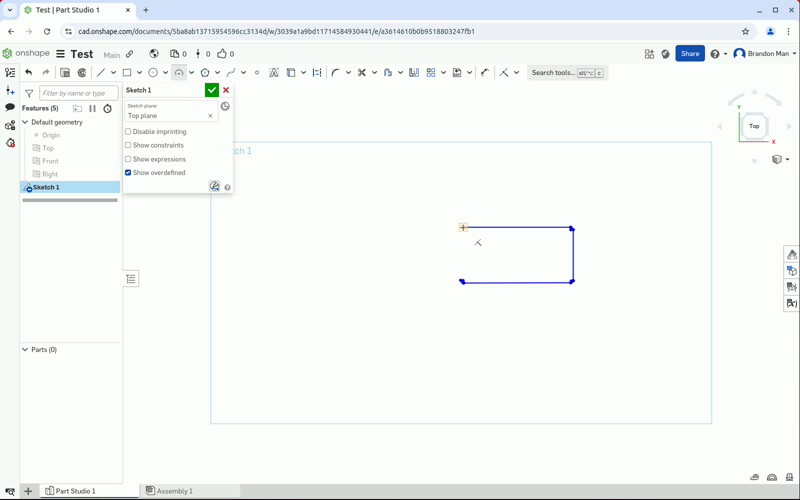
mouse_move(460, 229)
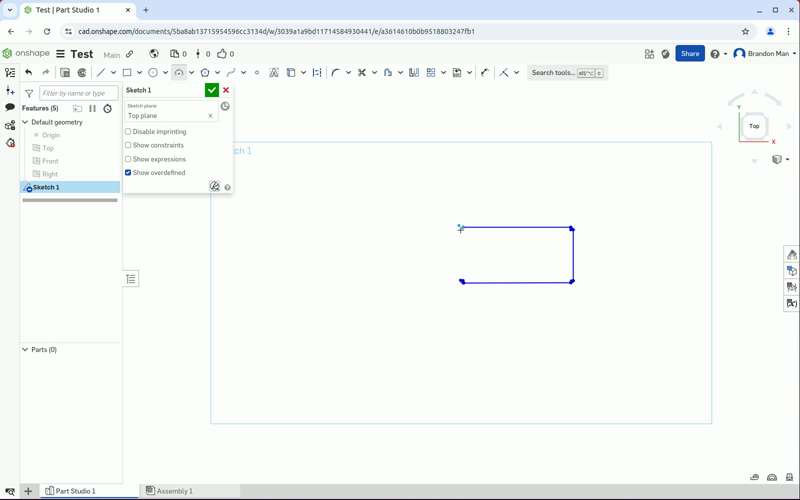
scroll(6)
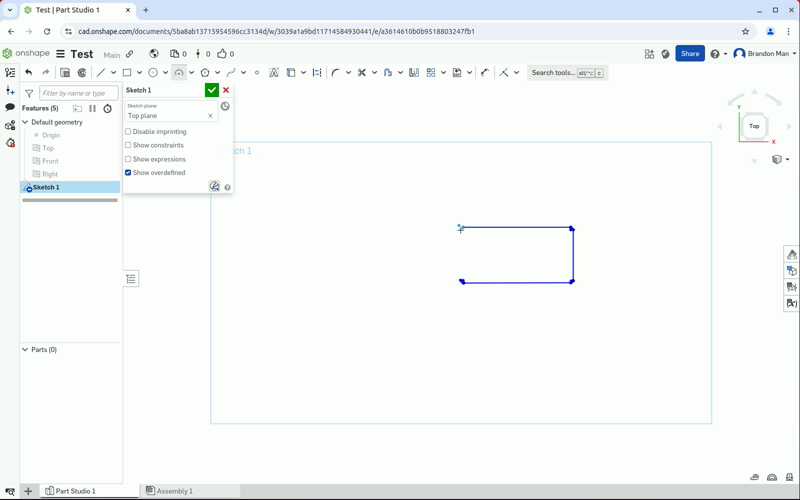
scroll(6)
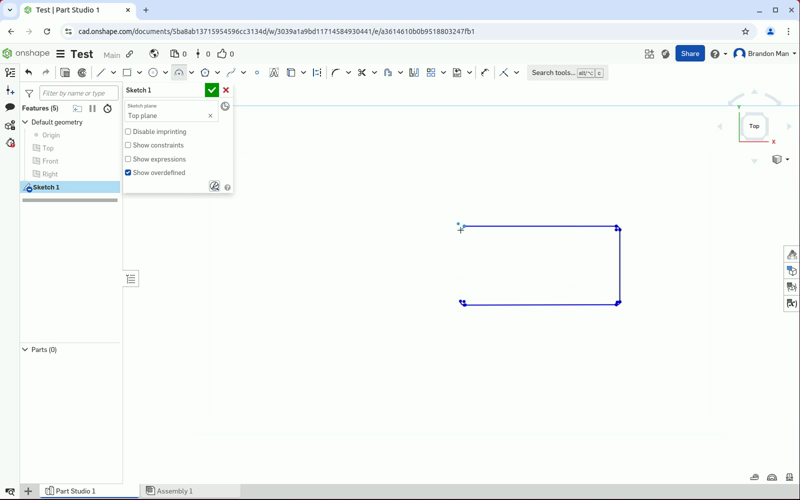
scroll(6)
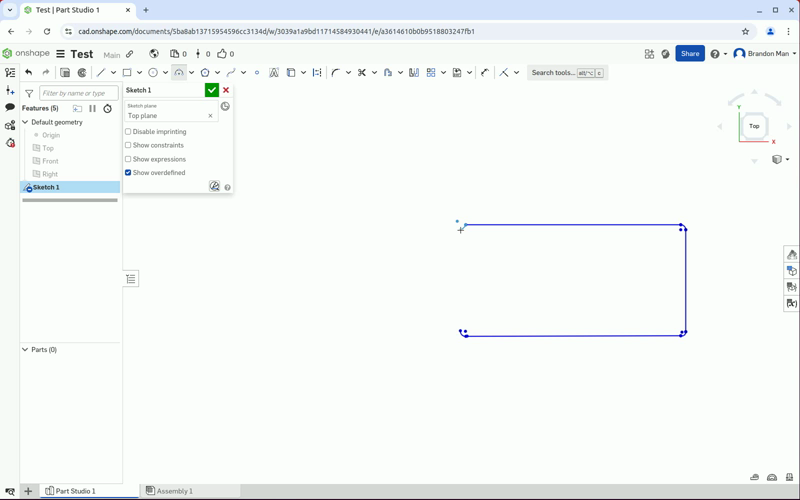
scroll(6)
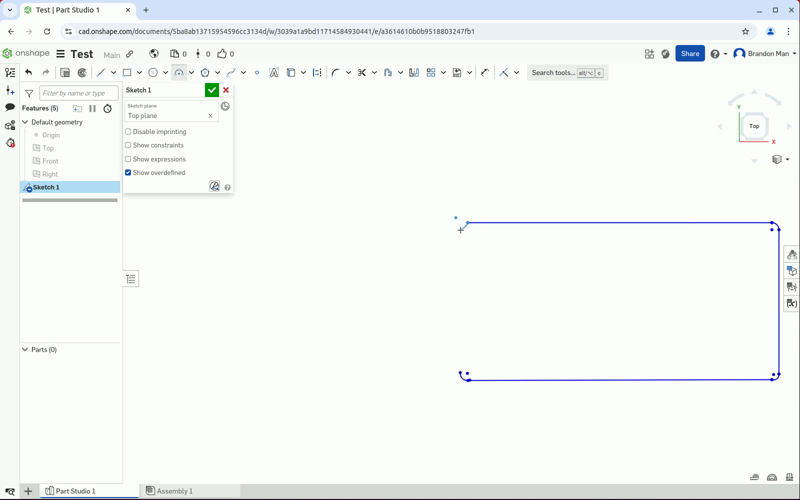
scroll(6)
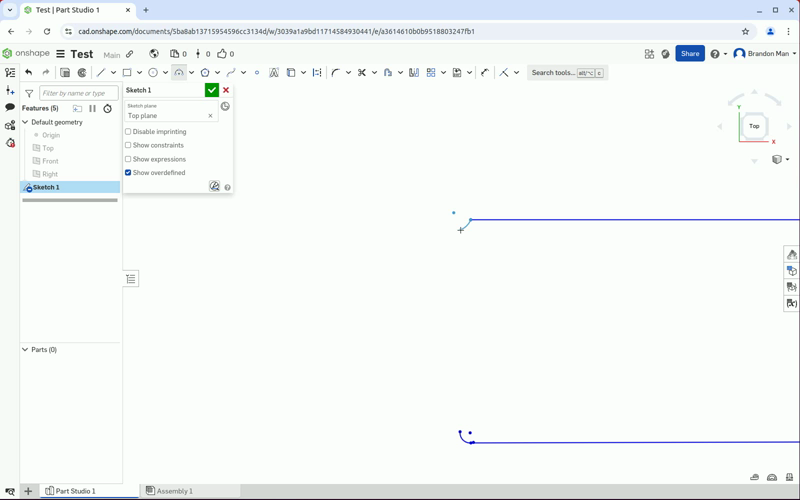
scroll(6)
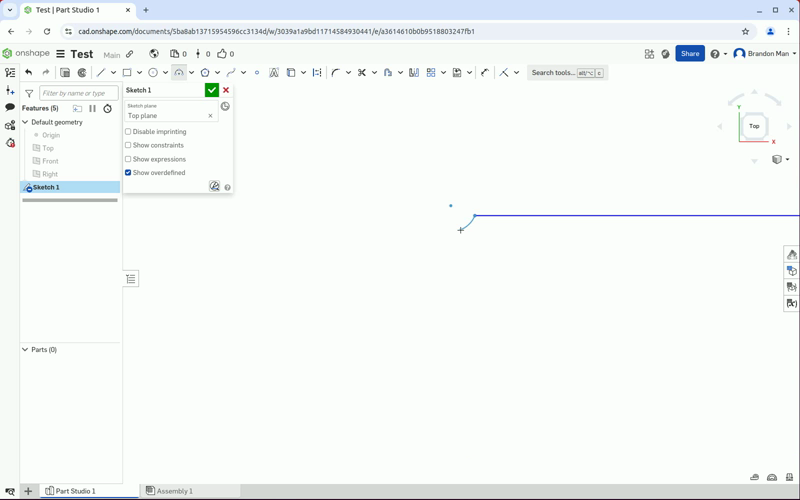
scroll(6)
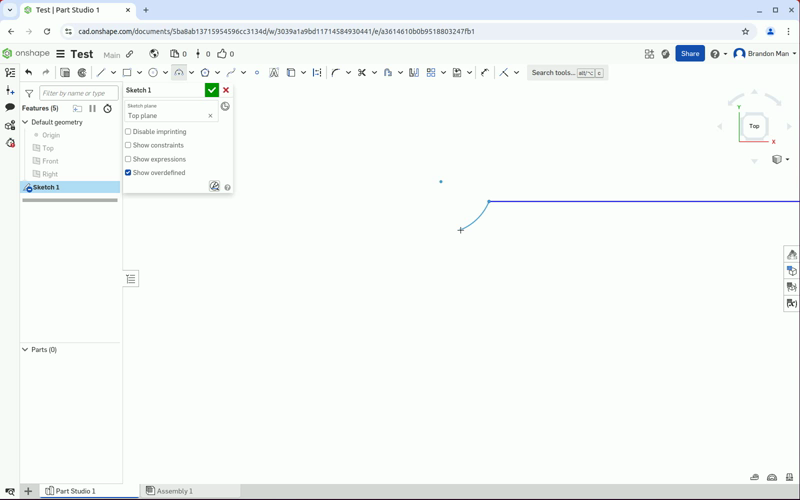
click(460, 229)
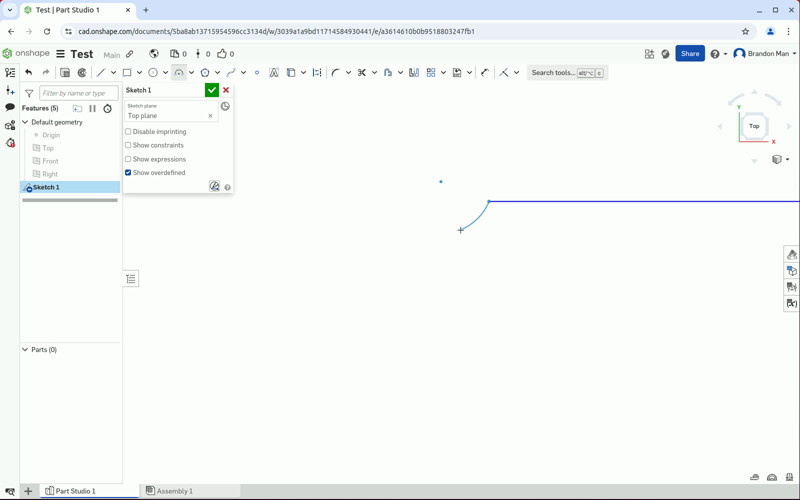
scroll(-6)
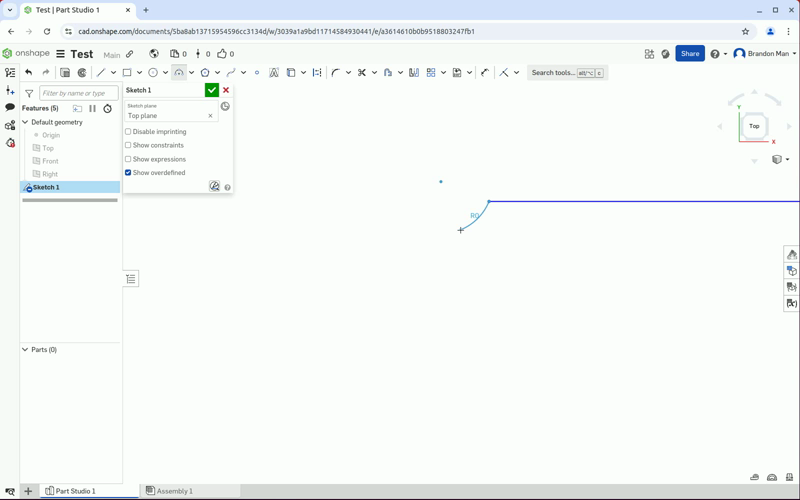
scroll(-6)
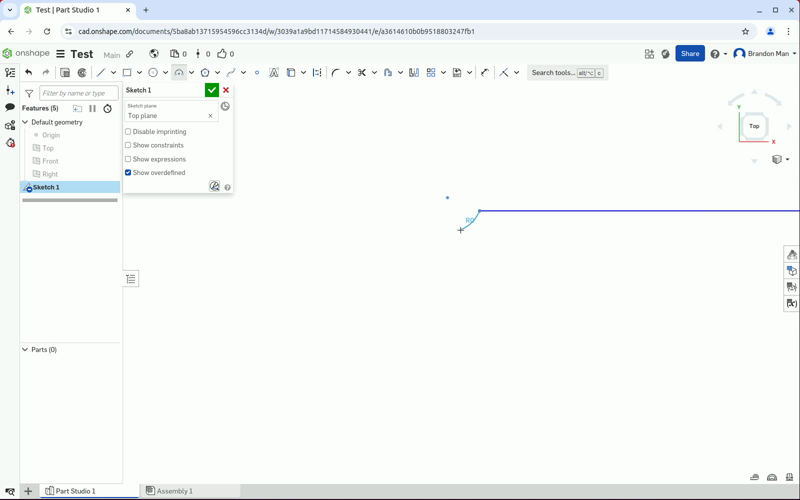
scroll(-6)
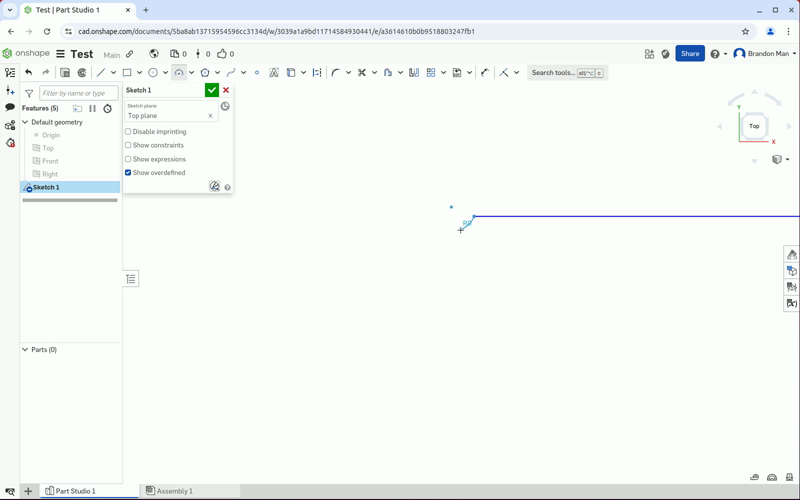
scroll(-6)
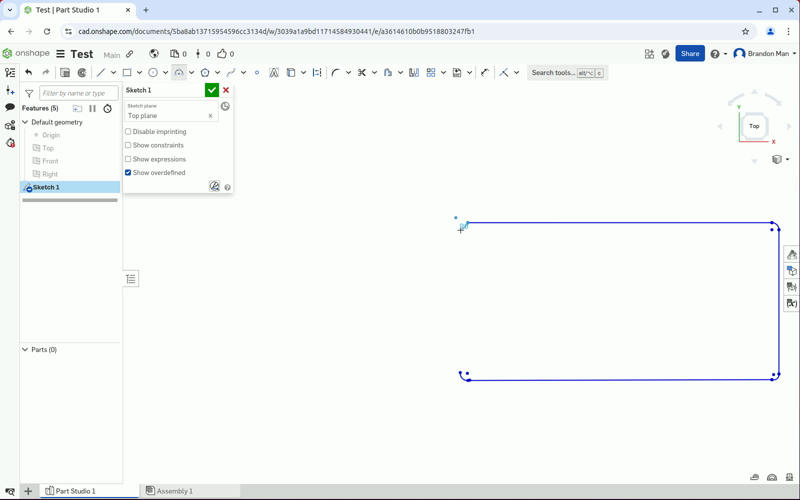
scroll(-6)
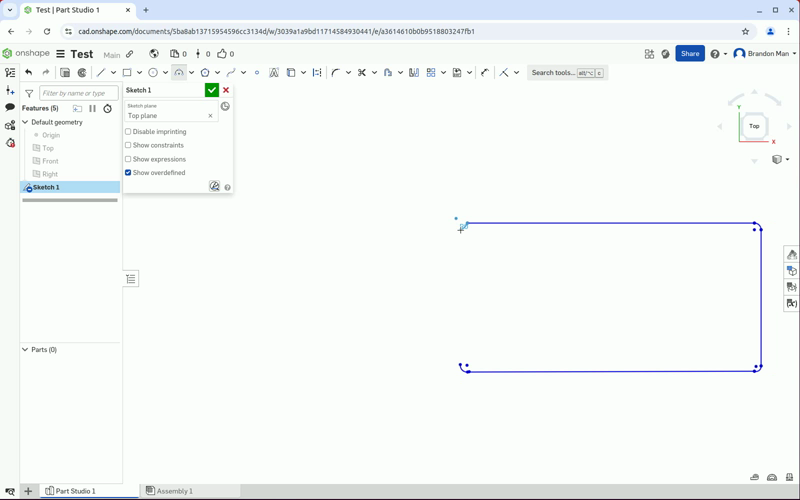
scroll(-6)
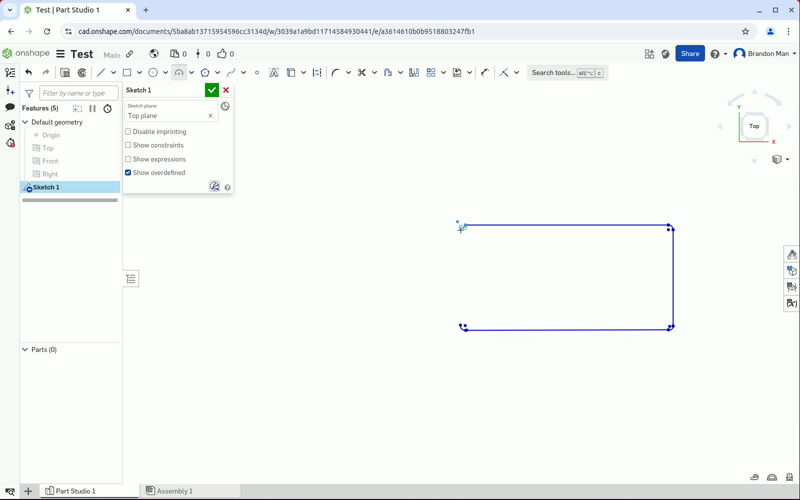
scroll(-6)
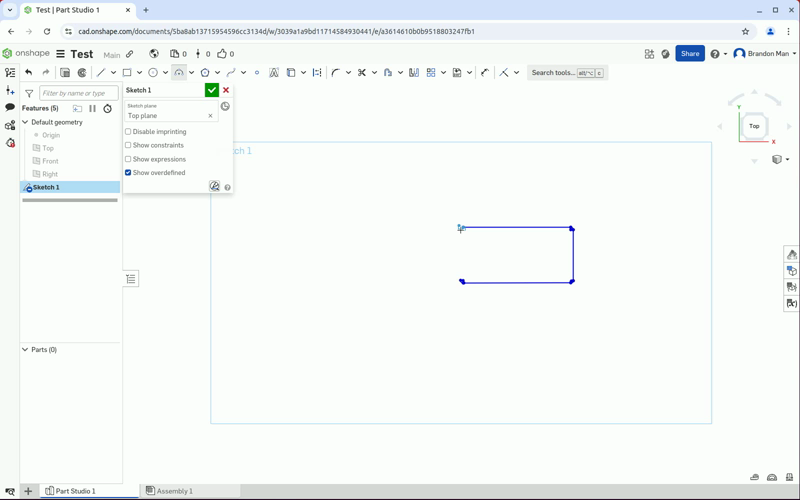
mouse_move(461, 228)
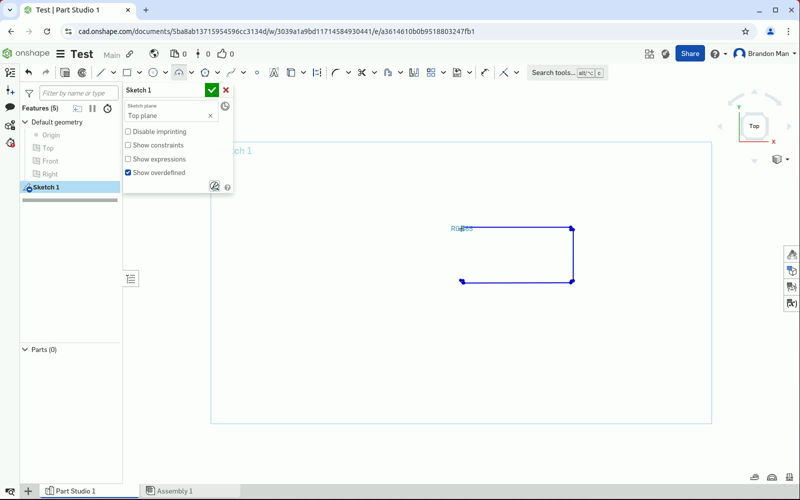
scroll(6)
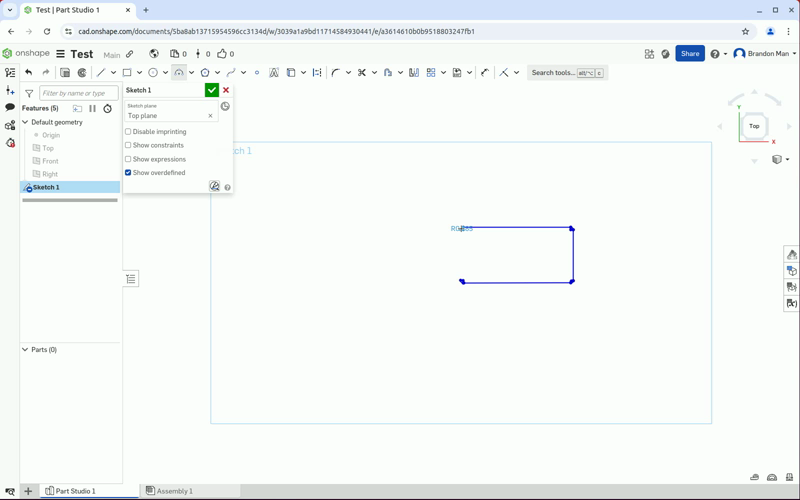
scroll(6)
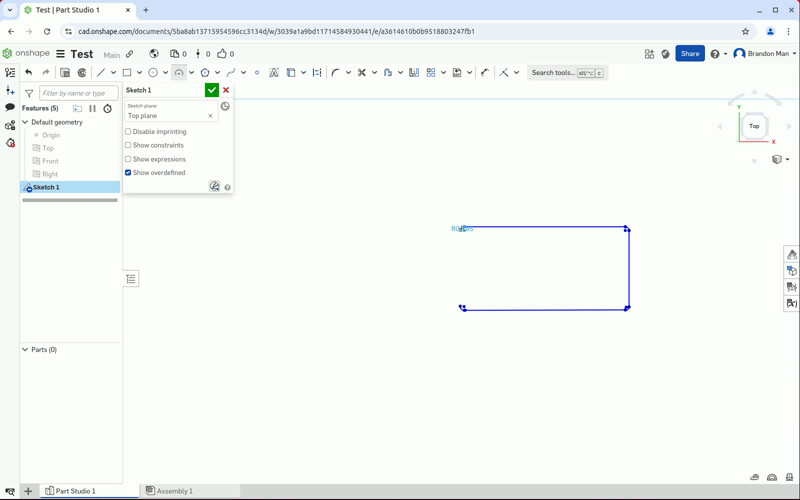
scroll(6)
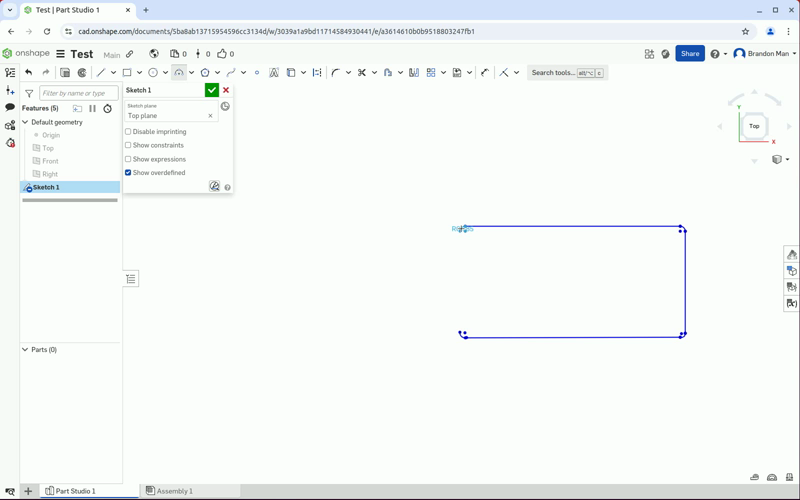
scroll(6)
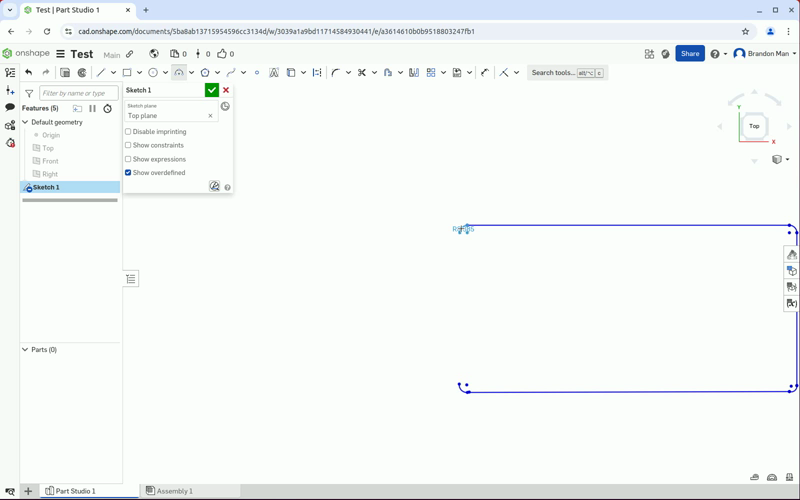
scroll(6)
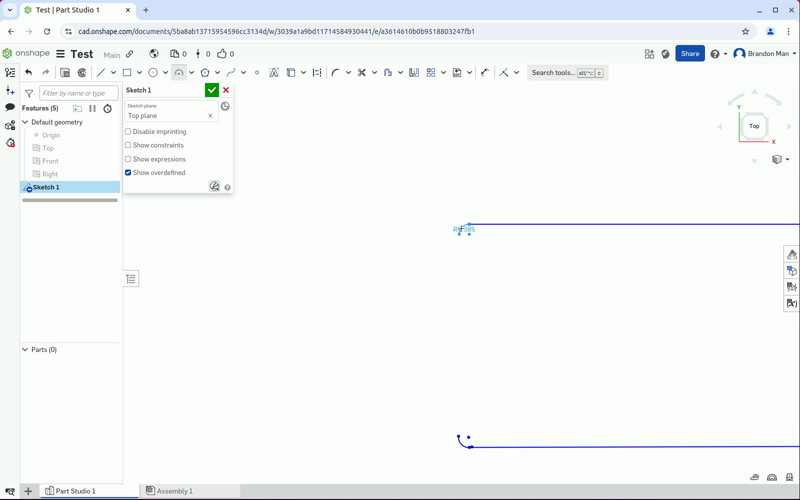
scroll(6)
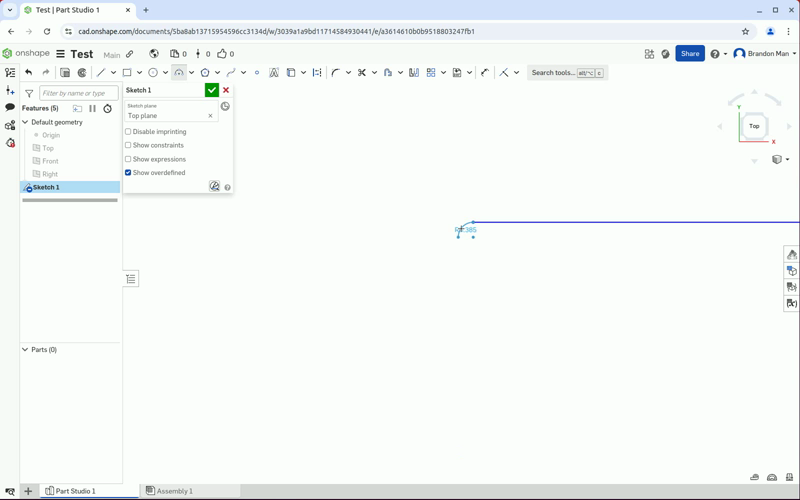
scroll(6)
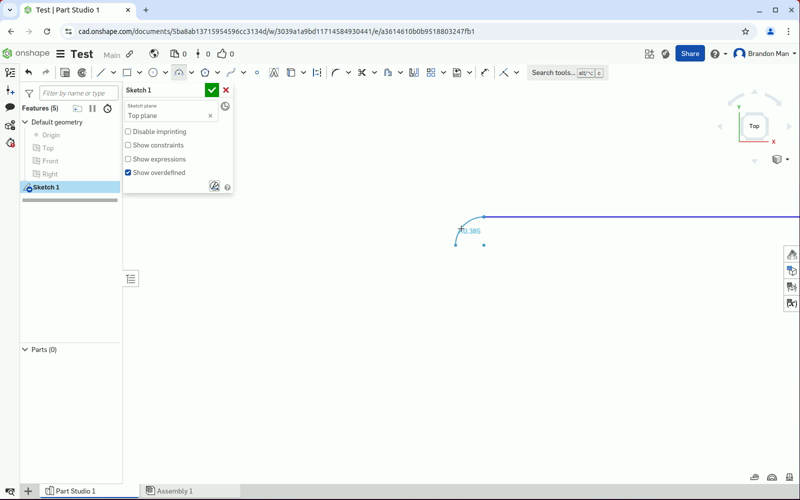
click(461, 228)
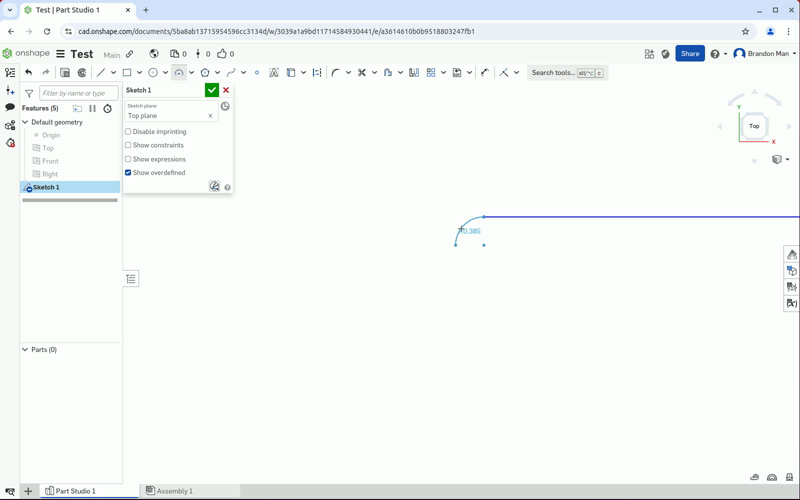
scroll(-6)
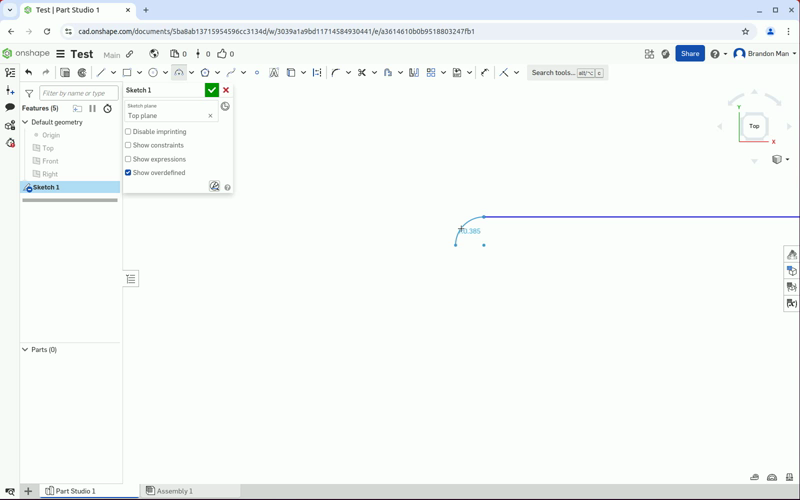
scroll(-6)
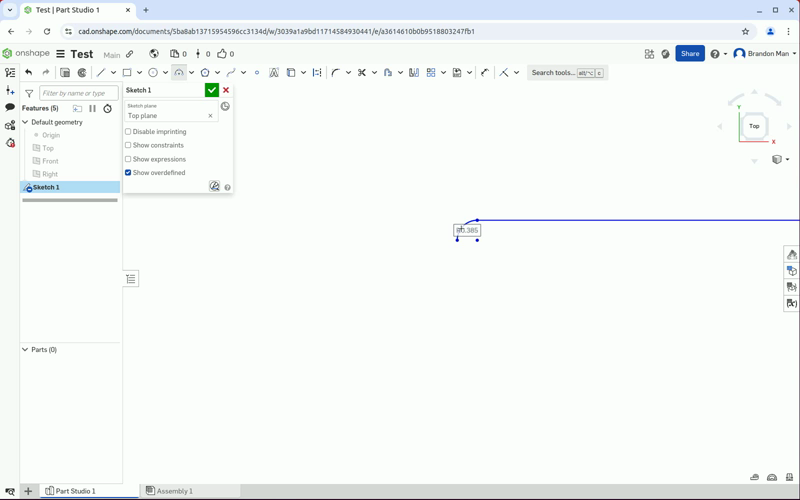
scroll(-6)
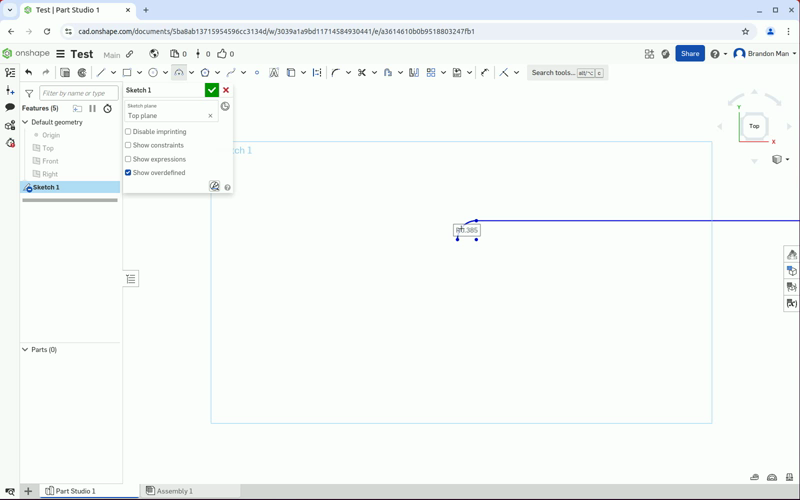
scroll(-6)
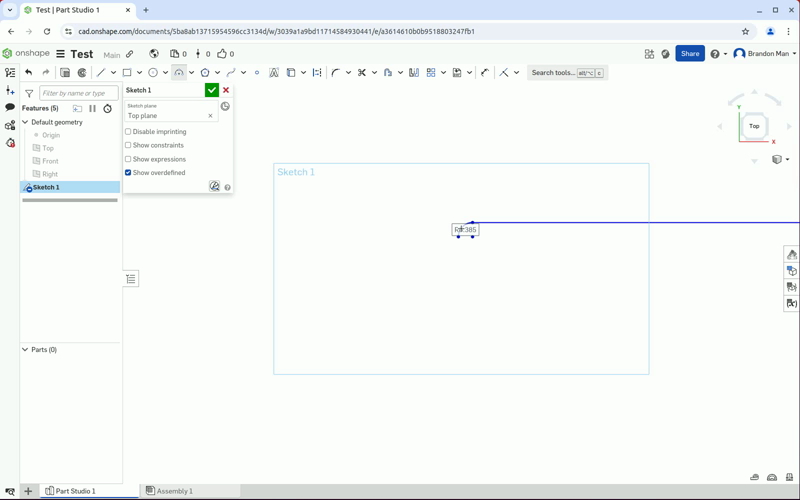
scroll(-6)
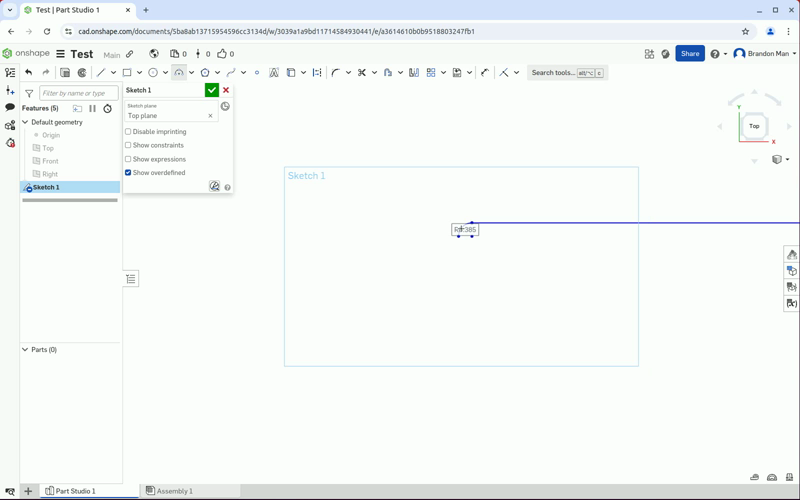
scroll(-6)
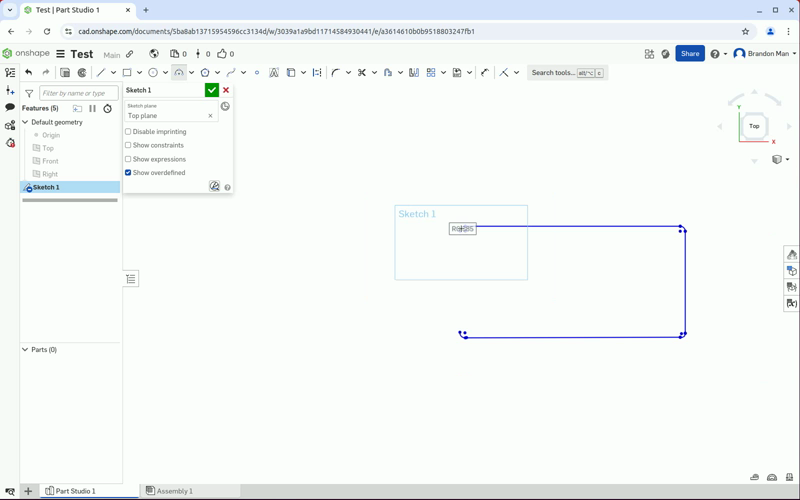
scroll(-6)
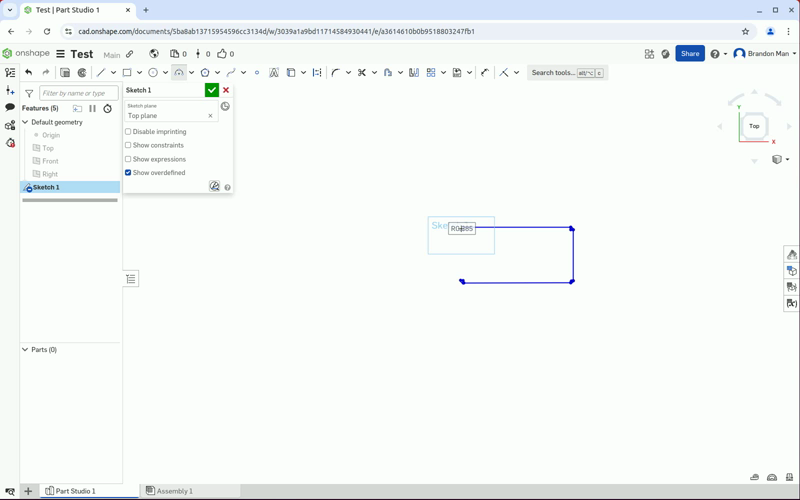
key_up(shift)
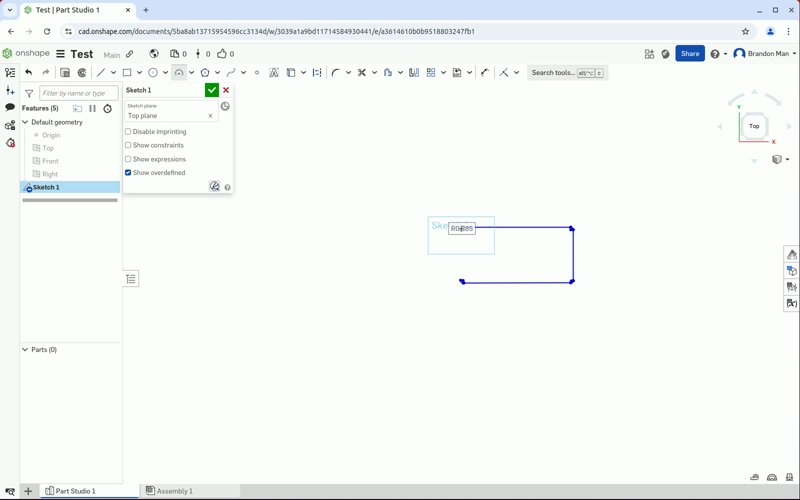
key(esc)
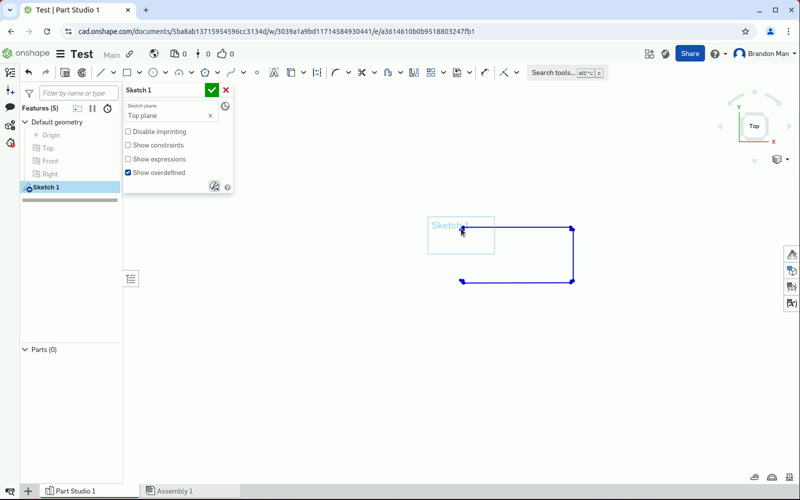
key(l)
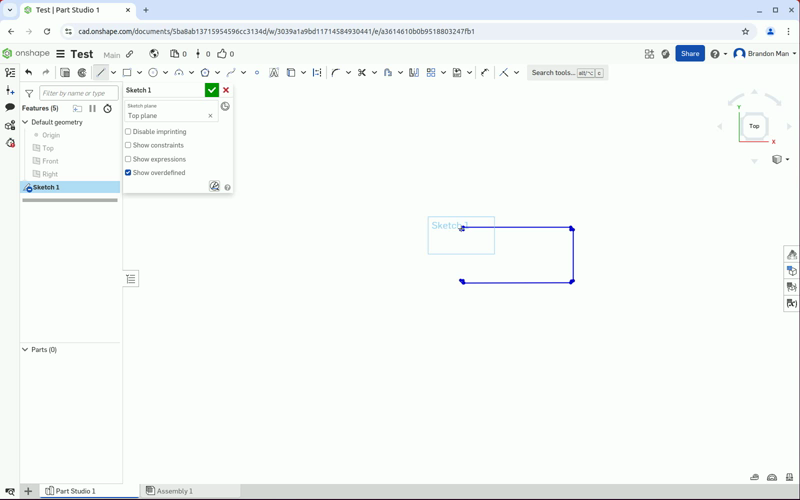
mouse_move(460, 229)
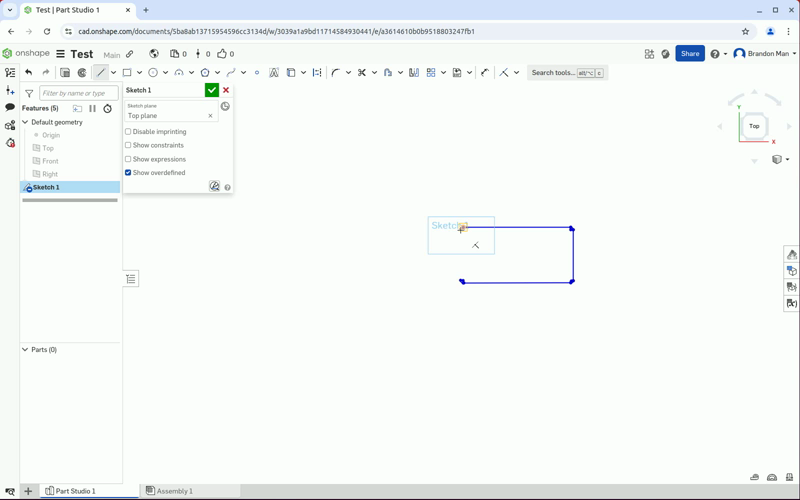
scroll(6)
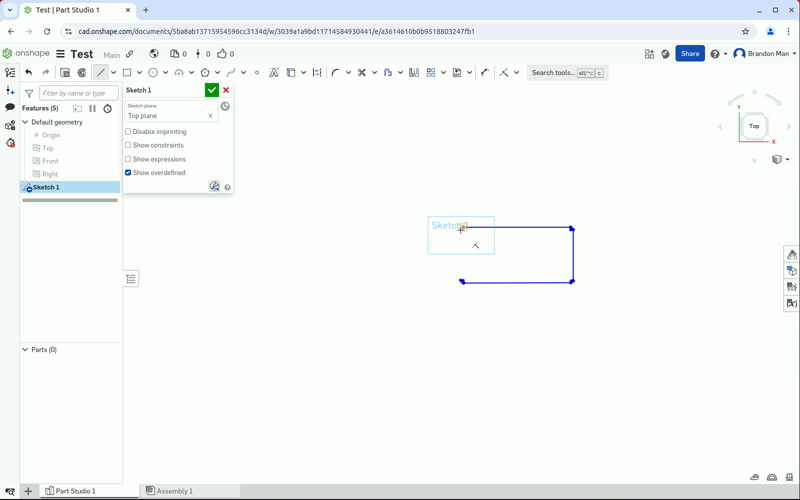
scroll(6)
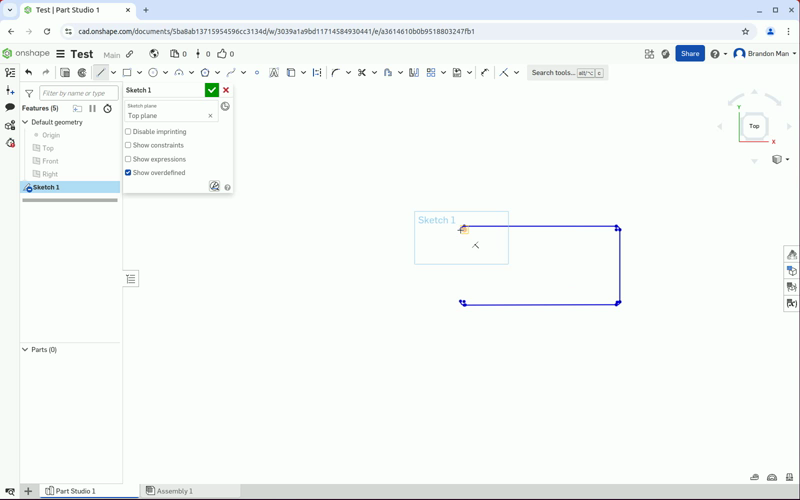
scroll(6)
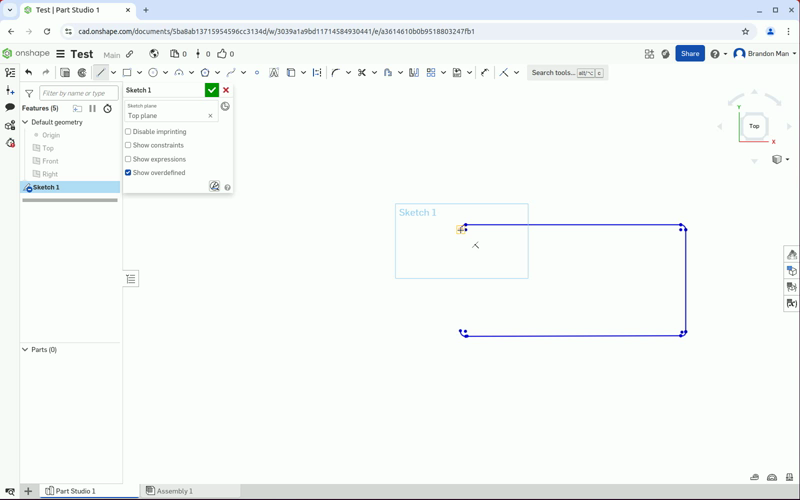
scroll(6)
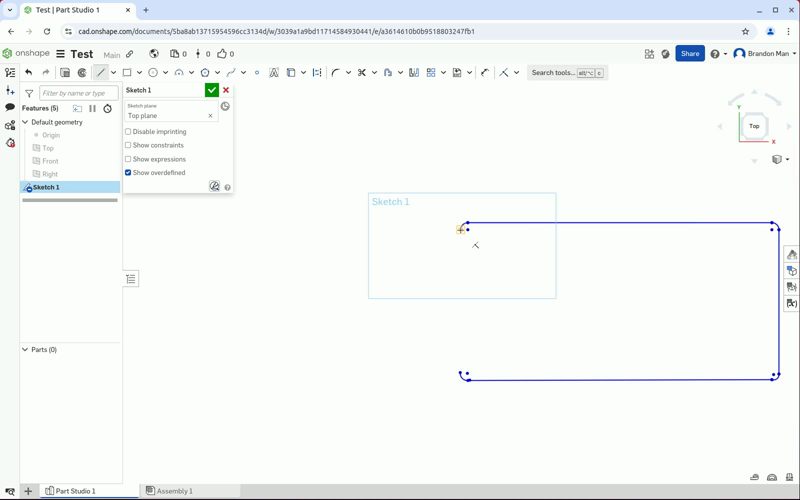
scroll(6)
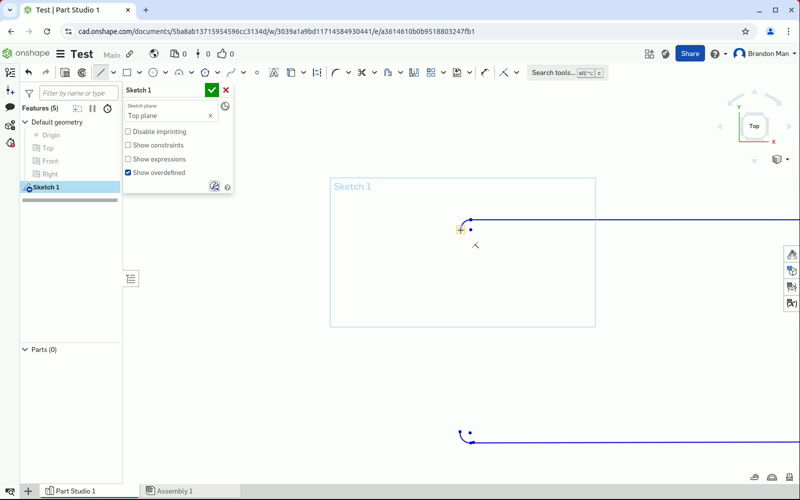
scroll(6)
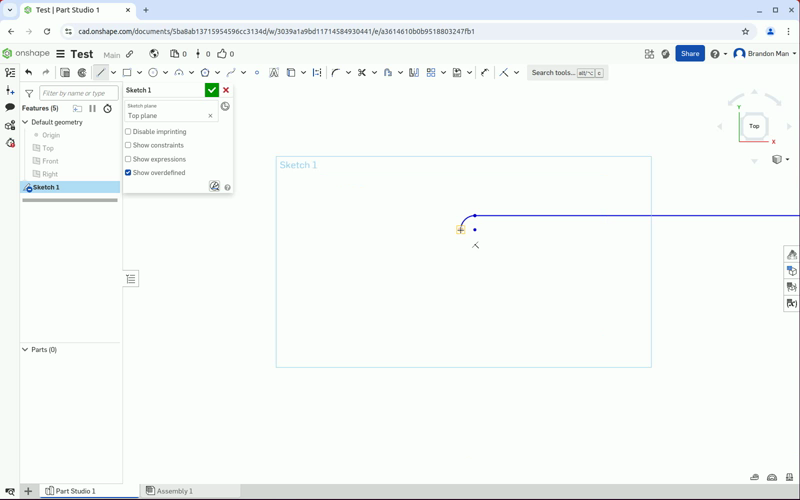
scroll(6)
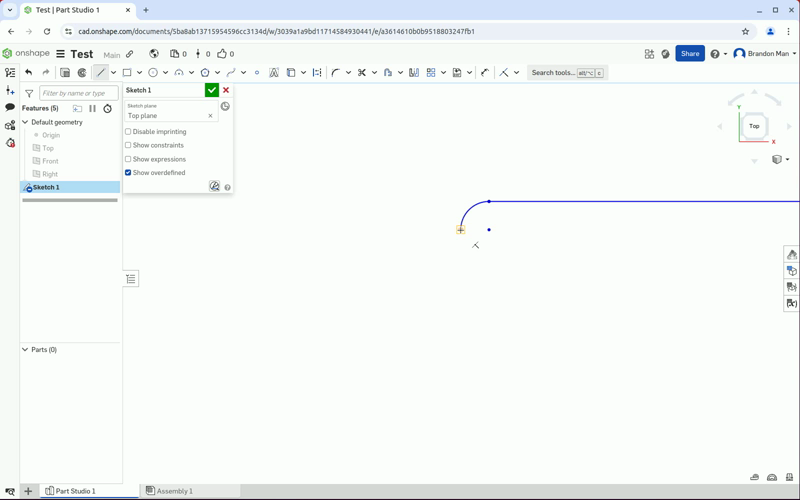
click(460, 229)
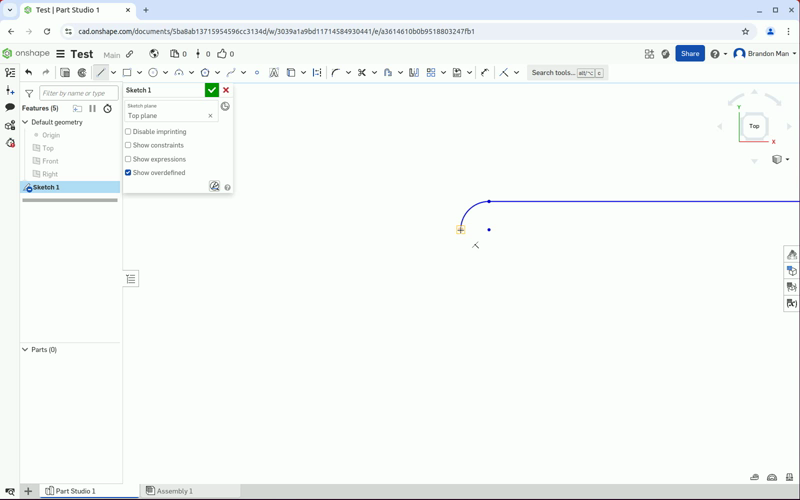
scroll(-6)
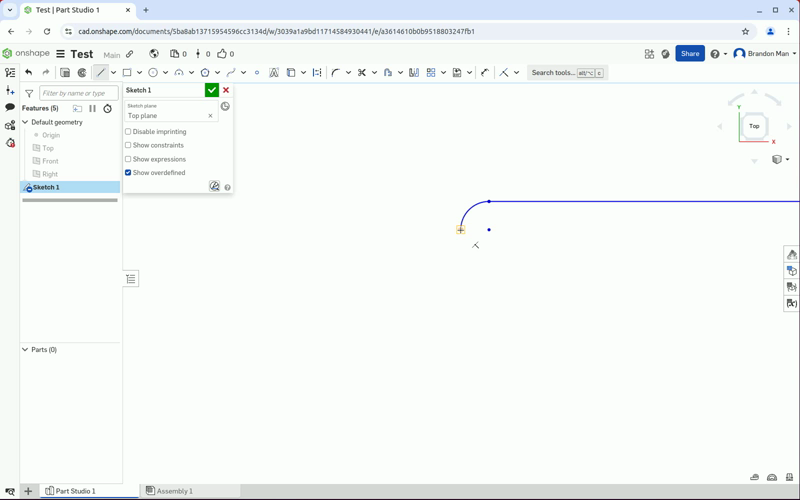
scroll(-6)
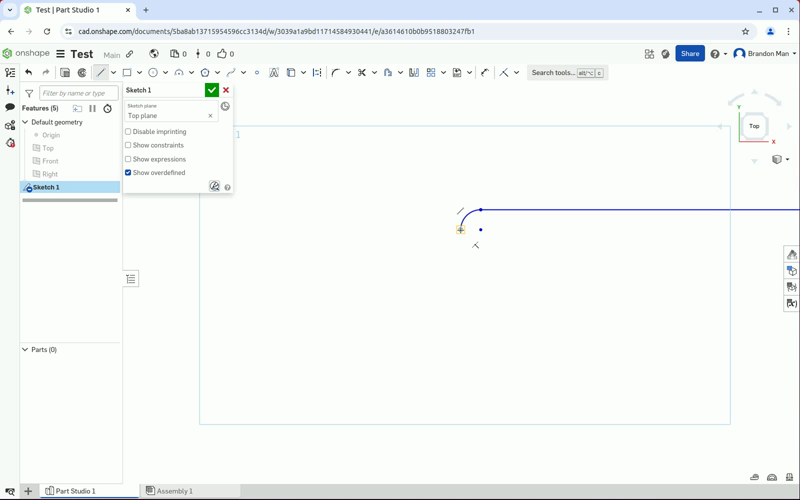
scroll(-6)
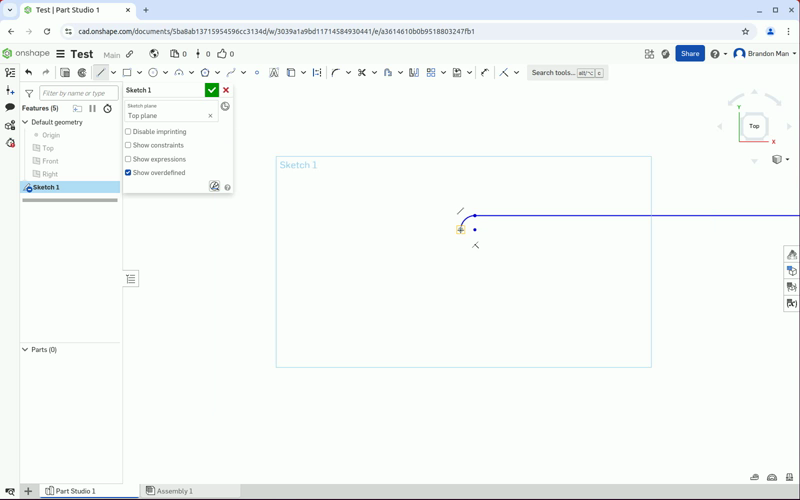
scroll(-6)
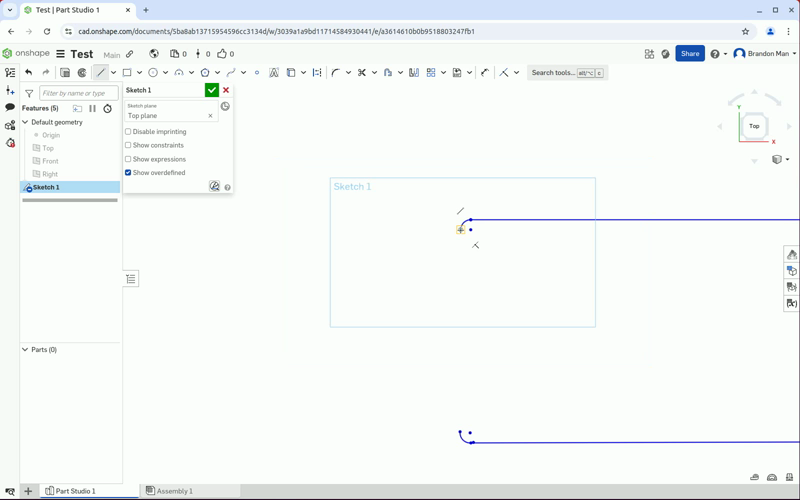
scroll(-6)
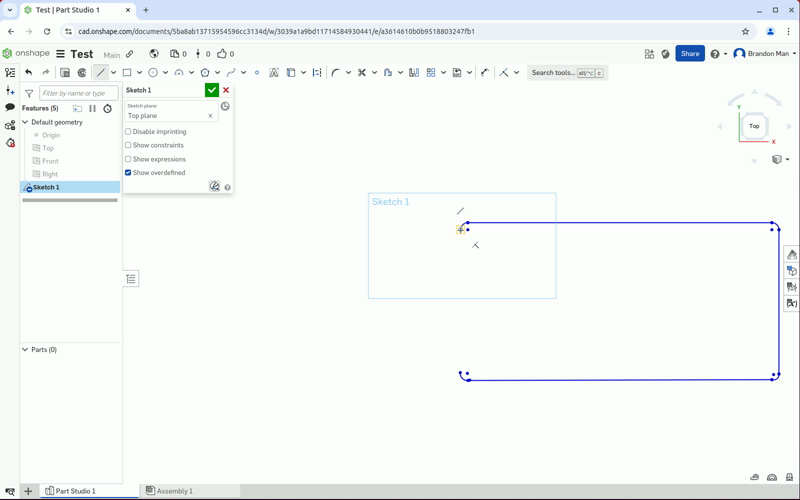
scroll(-6)
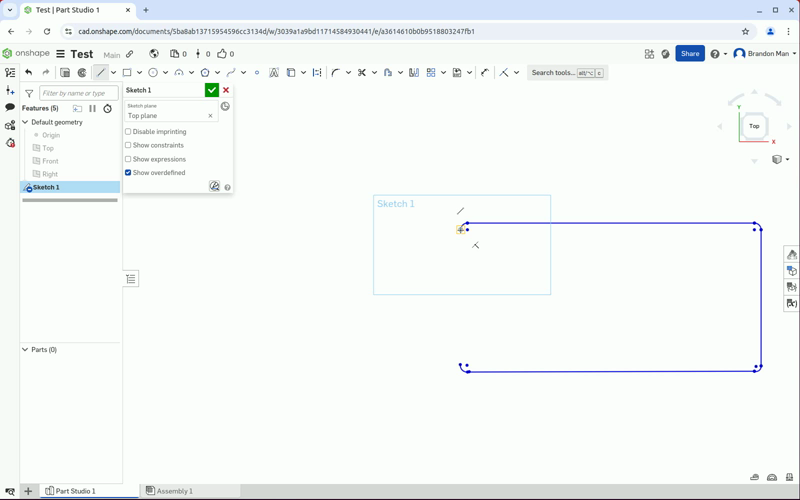
scroll(-6)
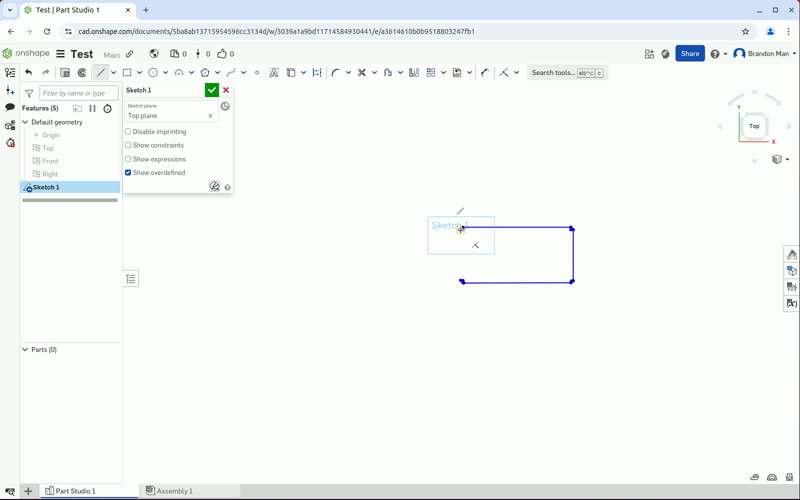
mouse_move(490, 229)
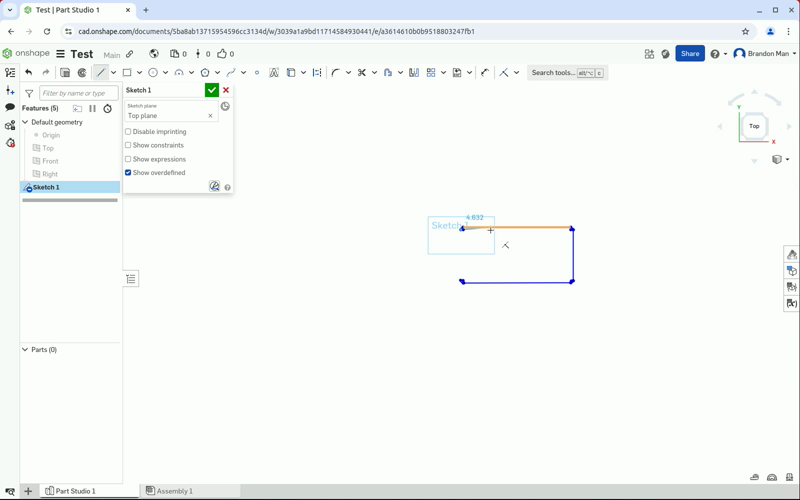
key_down(shift)
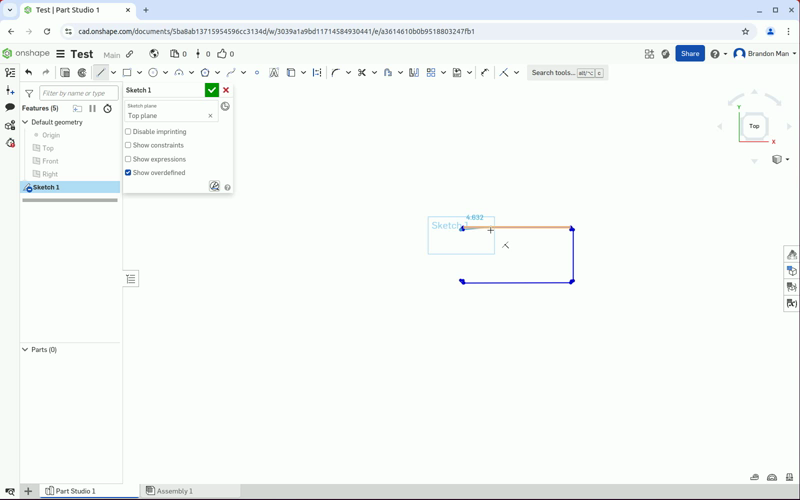
mouse_move(460, 280)
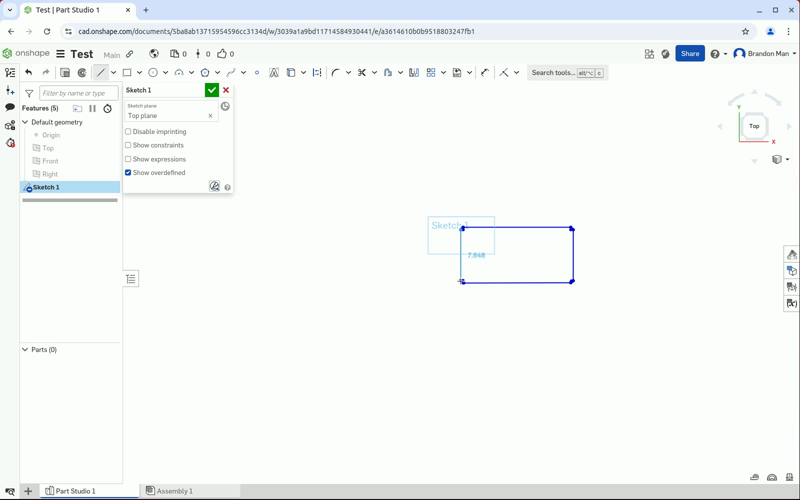
scroll(6)
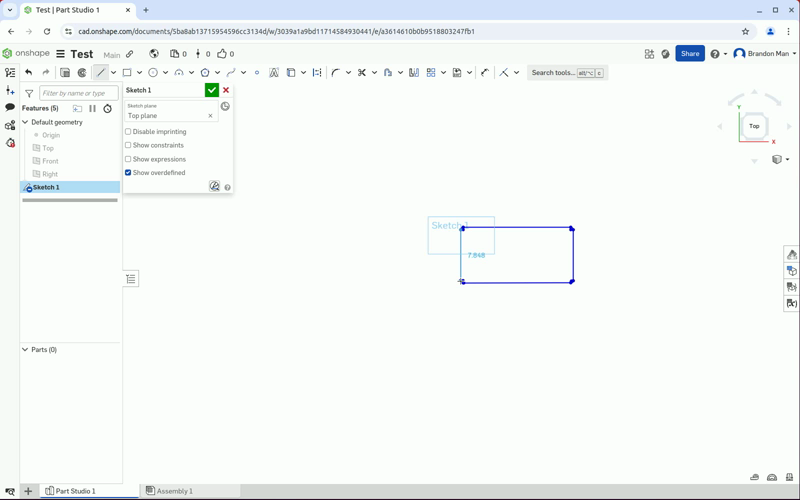
scroll(6)
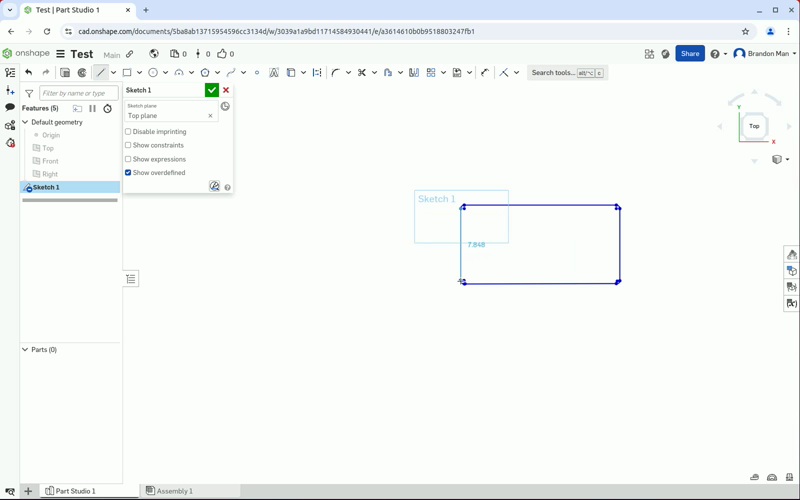
scroll(6)
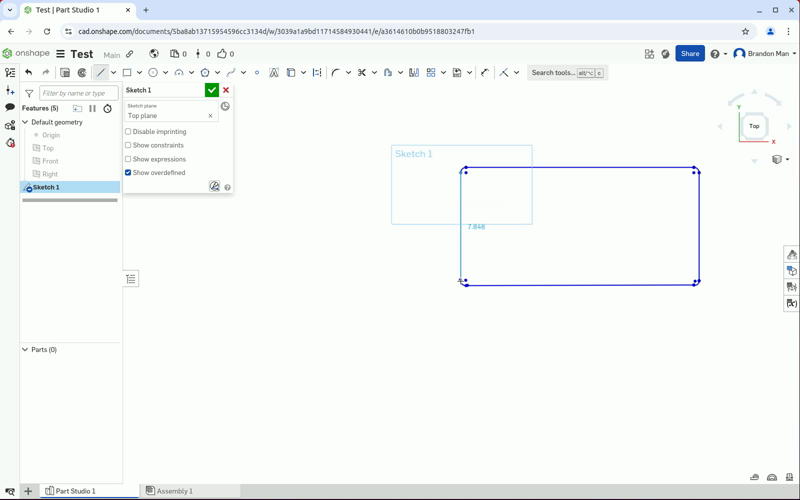
scroll(6)
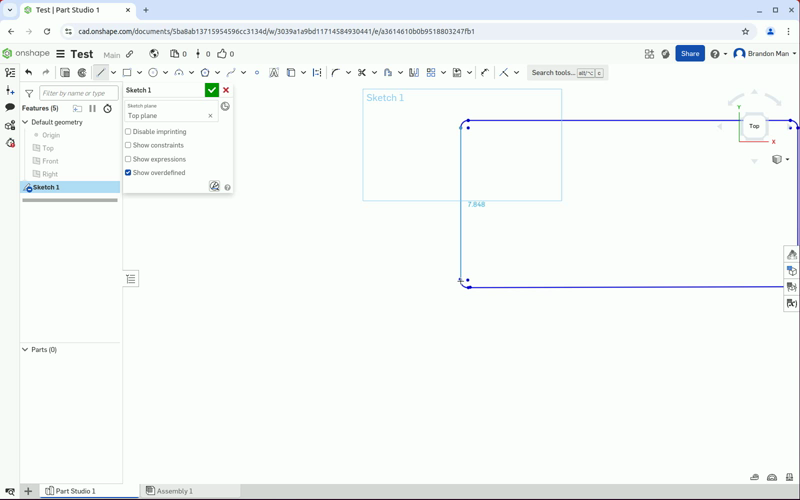
scroll(6)
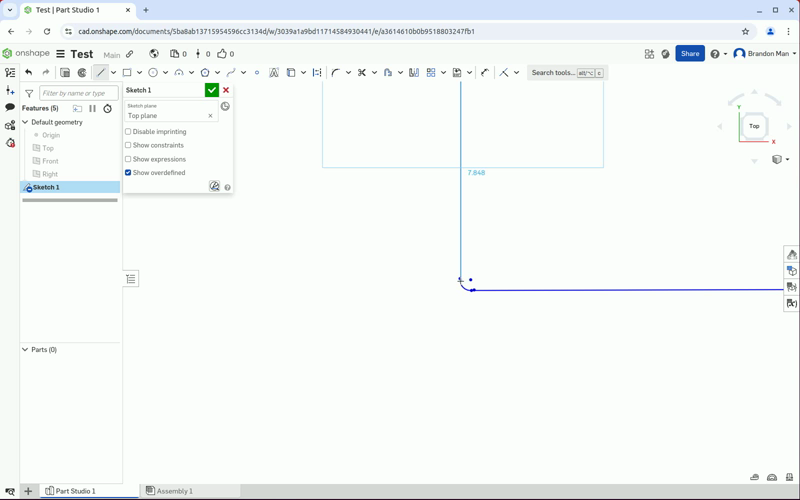
scroll(6)
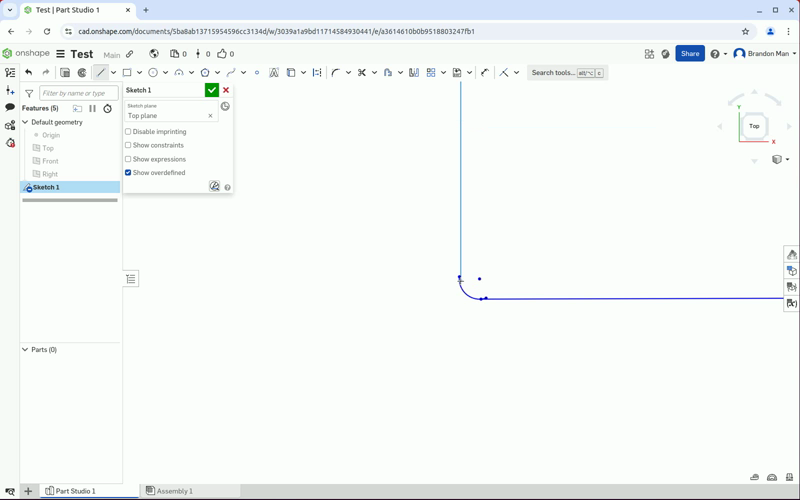
scroll(6)
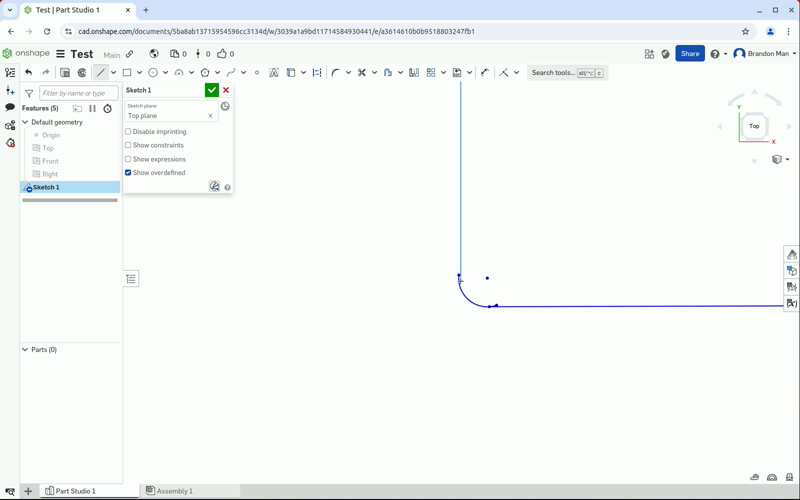
key_up(shift)
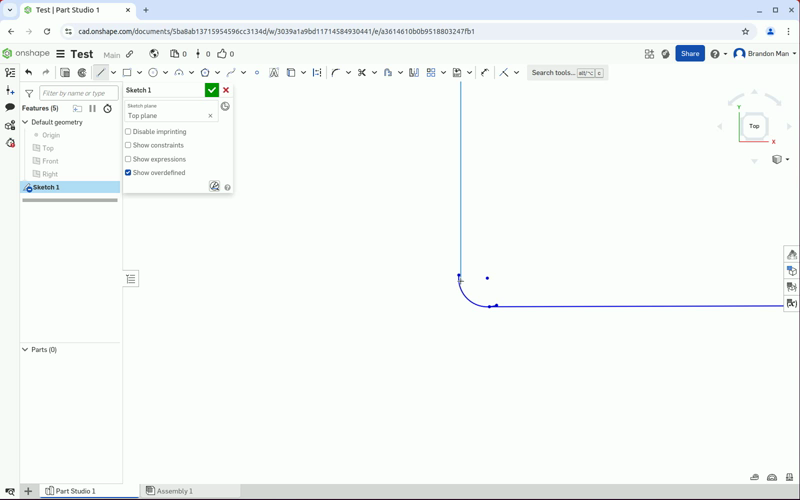
click(460, 280)
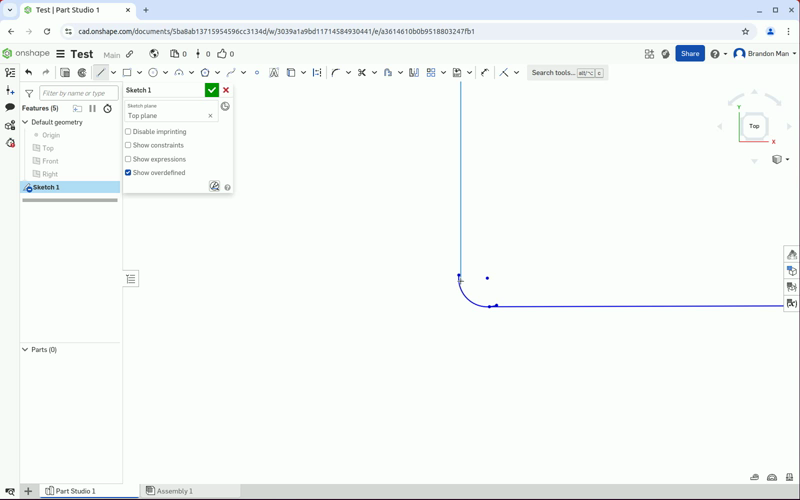
scroll(-6)
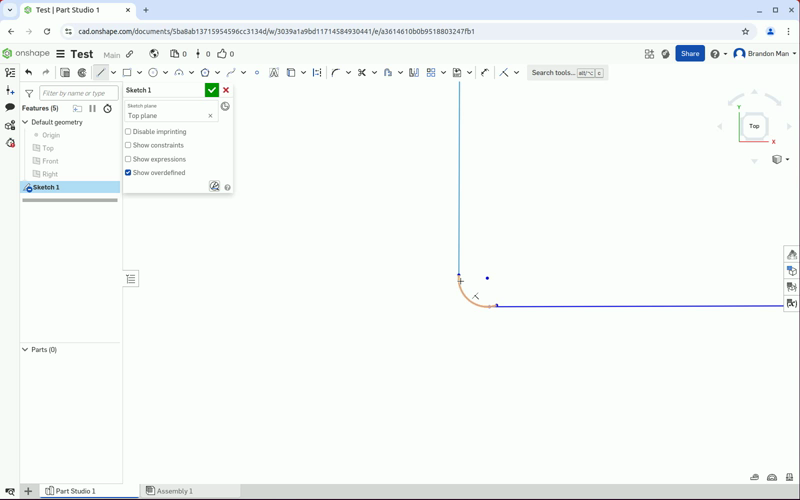
scroll(-6)
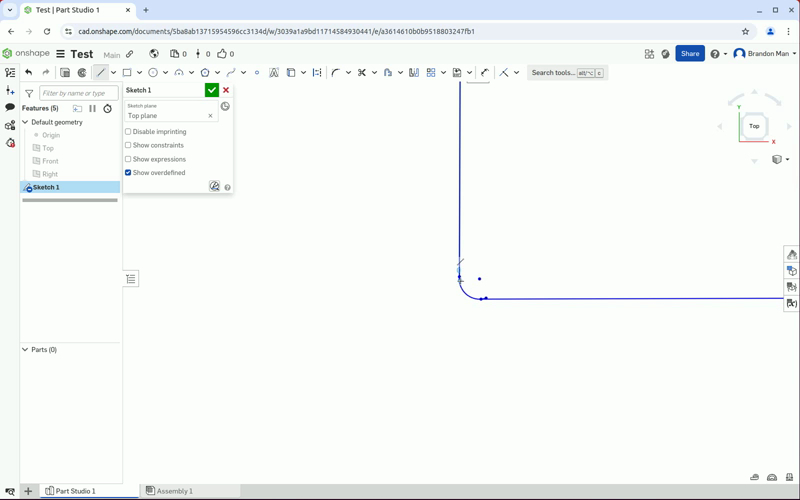
scroll(-6)
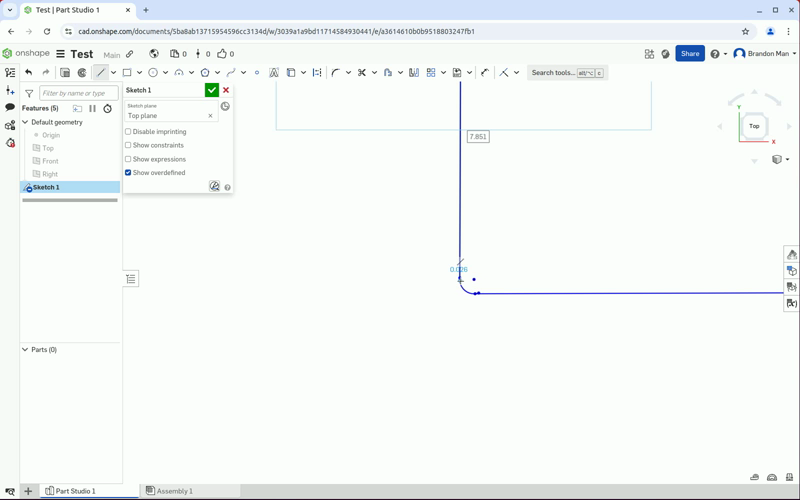
scroll(-6)
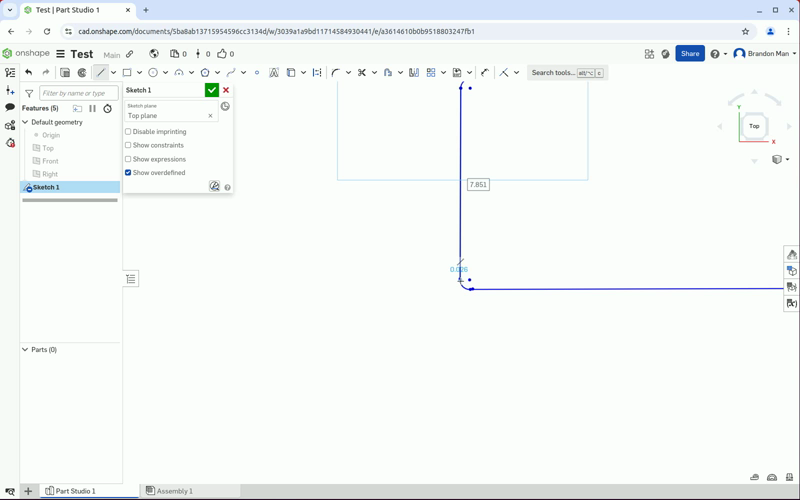
scroll(-6)
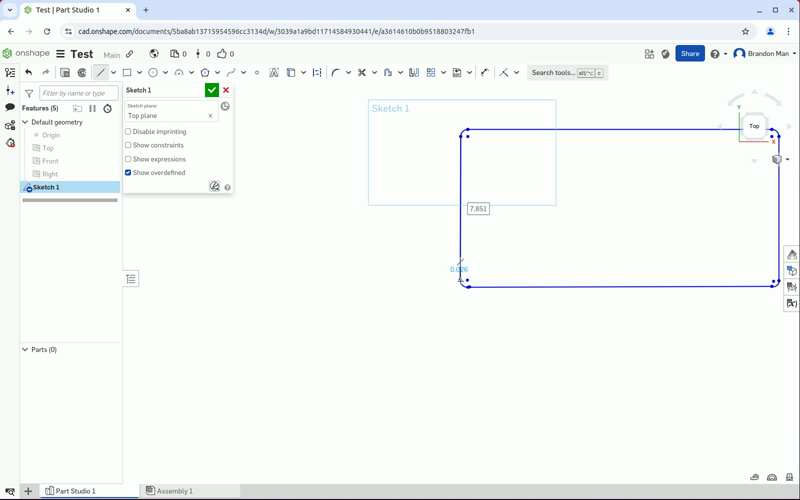
scroll(-6)
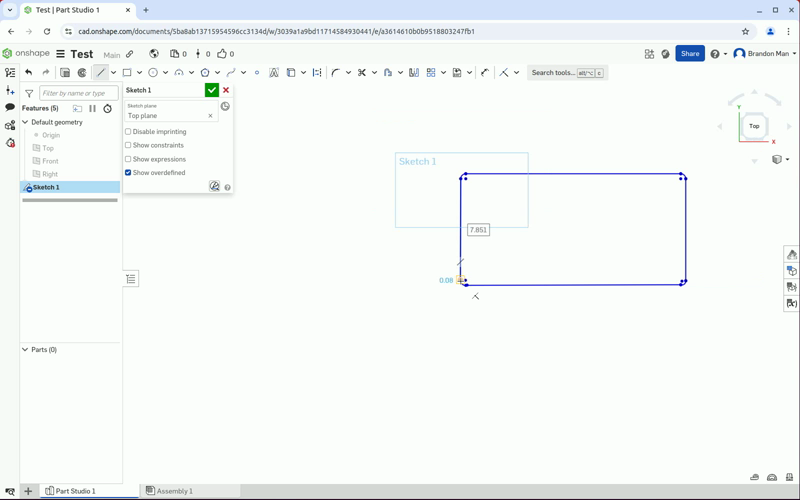
scroll(-6)
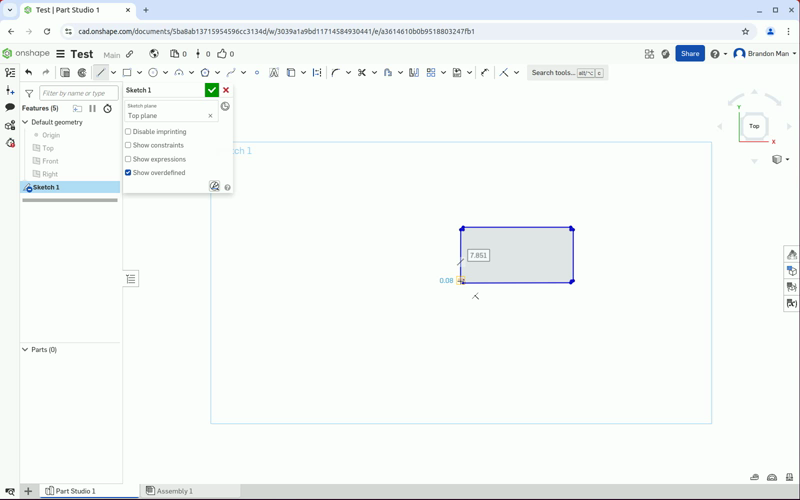
key(esc)
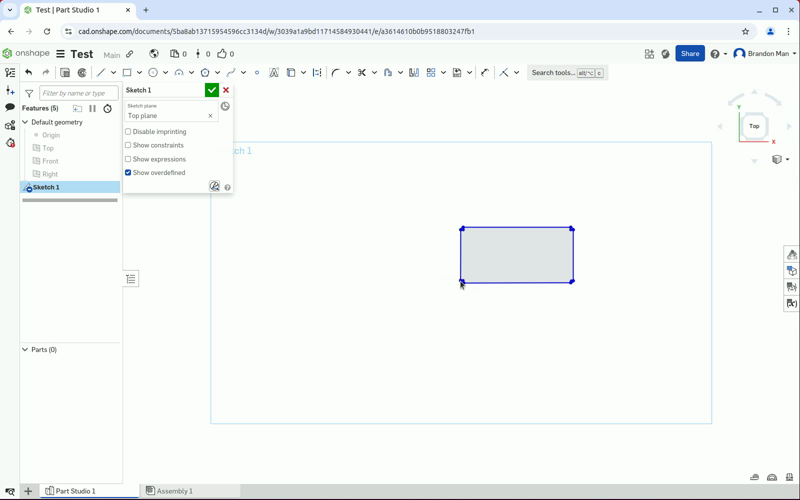
mouse_move(472, 264)
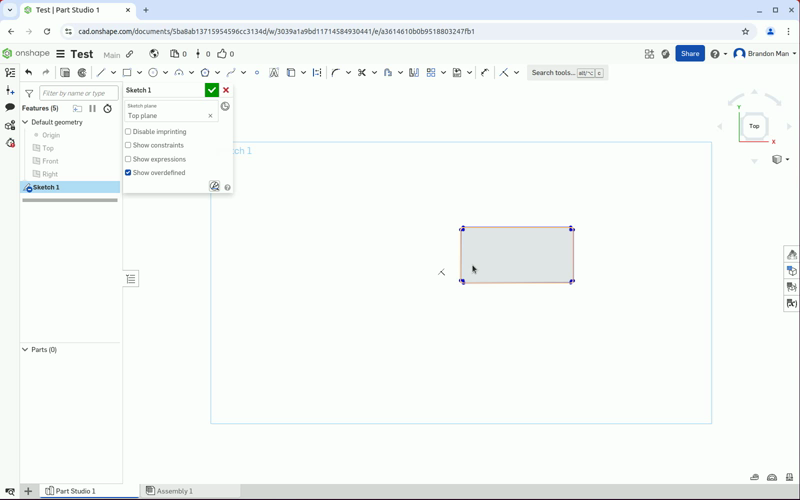
click(472, 264)
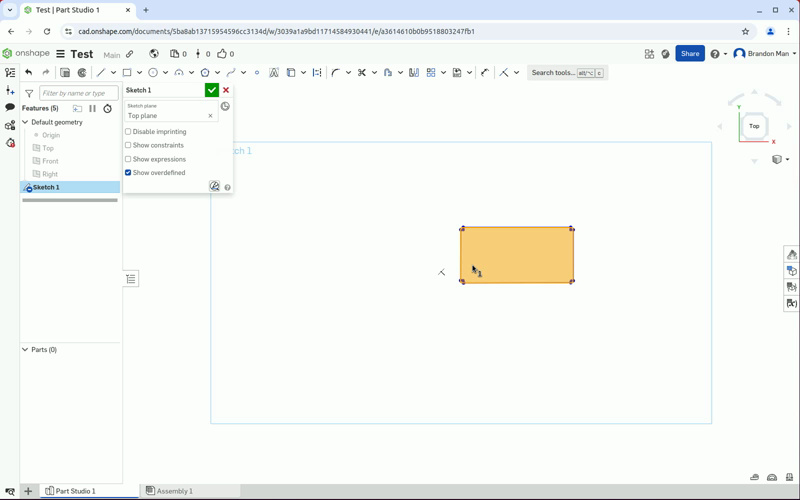
mouse_move(73, 352)
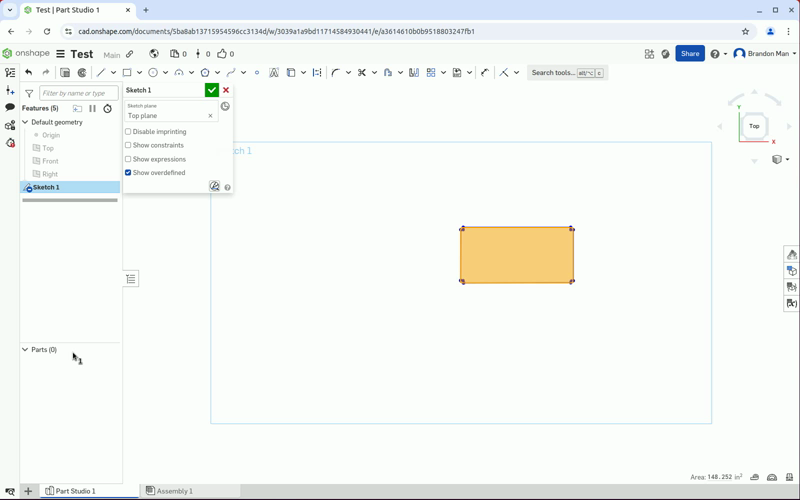
key(shift+y)
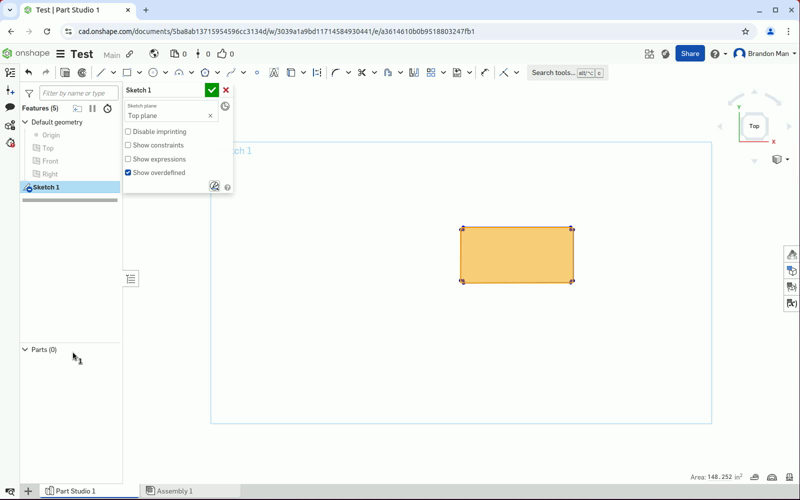
key(shift+e)
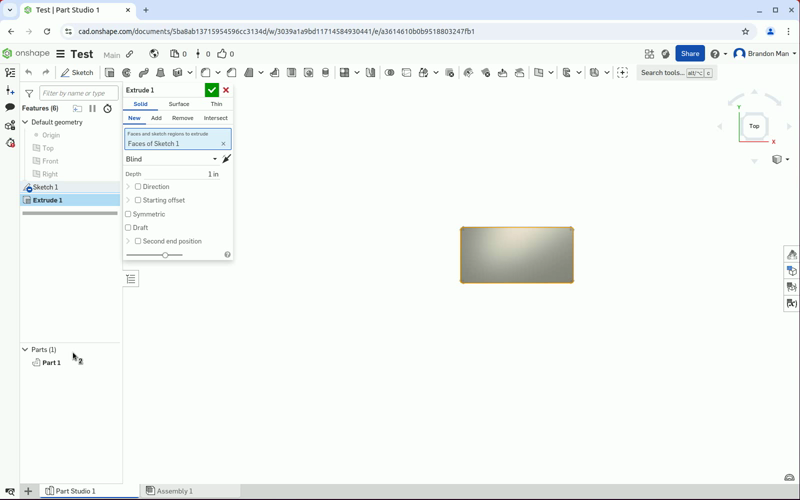
mouse_move(143, 106)
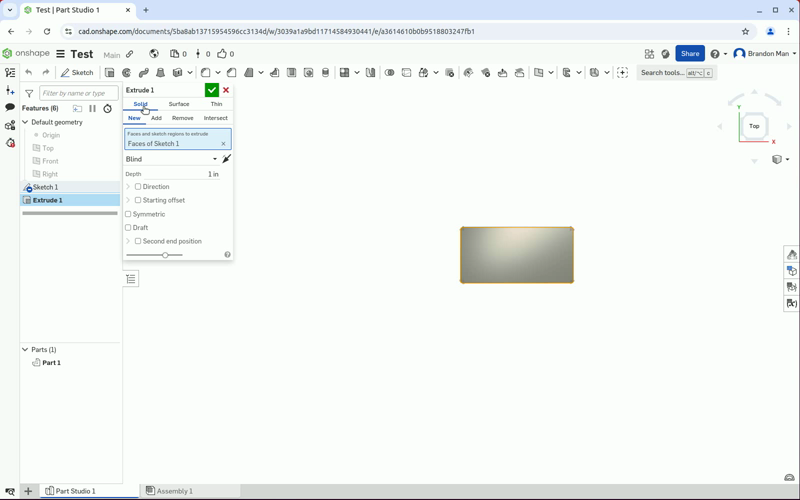
click(143, 106)
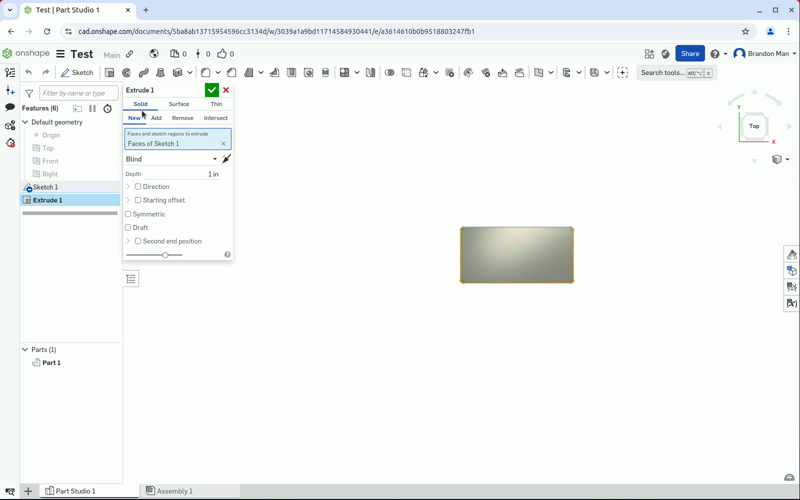
mouse_move(137, 120)
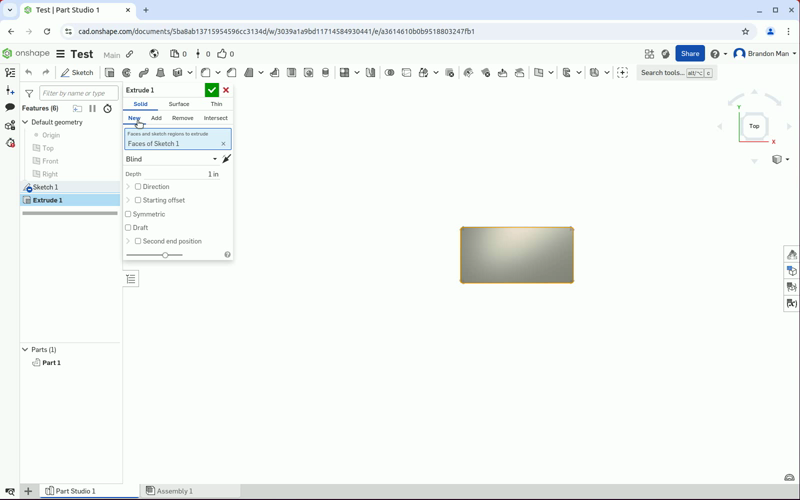
click(137, 120)
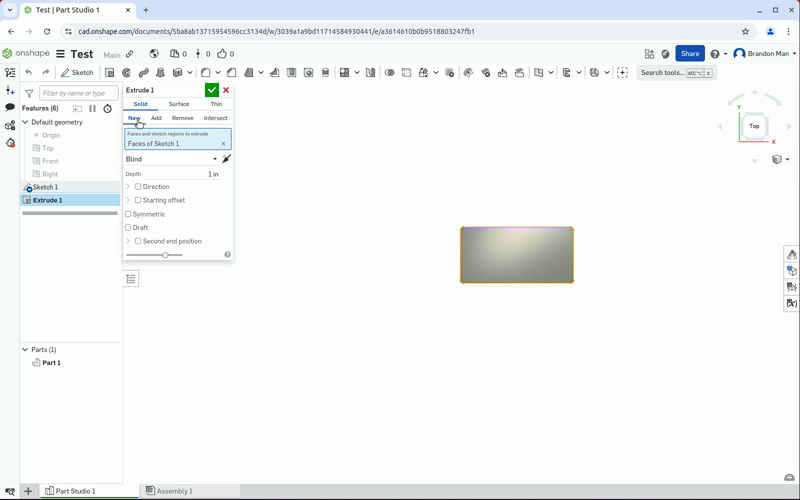
key(tab, 4)
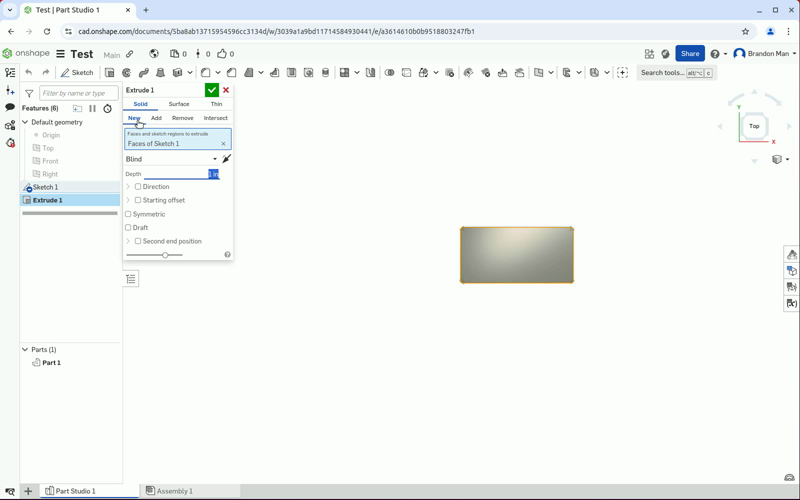
text(6.499)
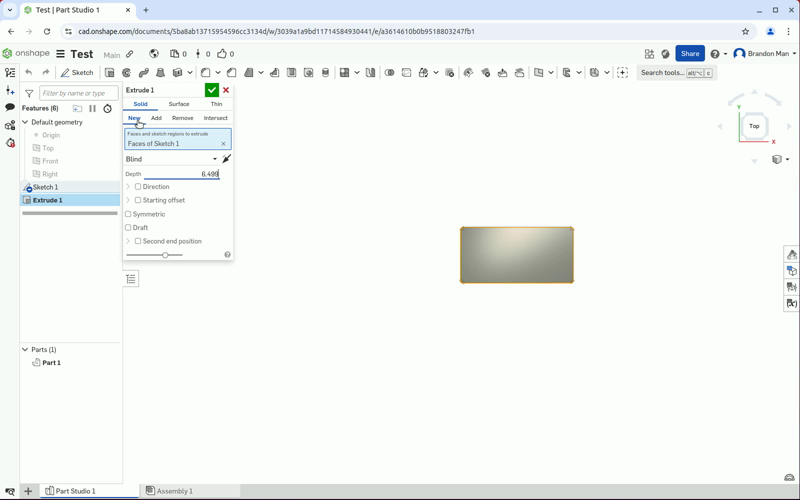
key(enter)
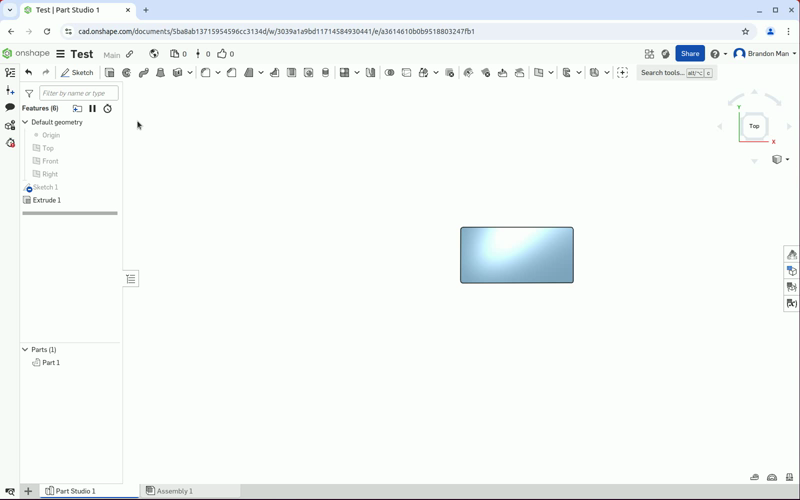
key(shift+h)
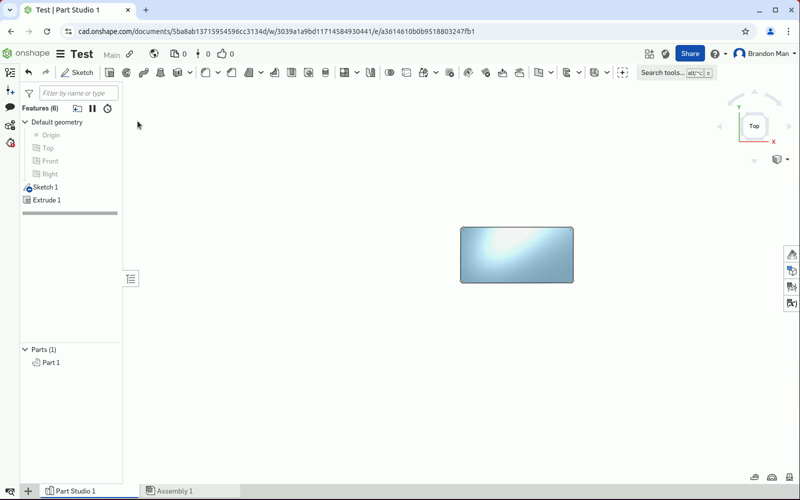
key(shift+h)
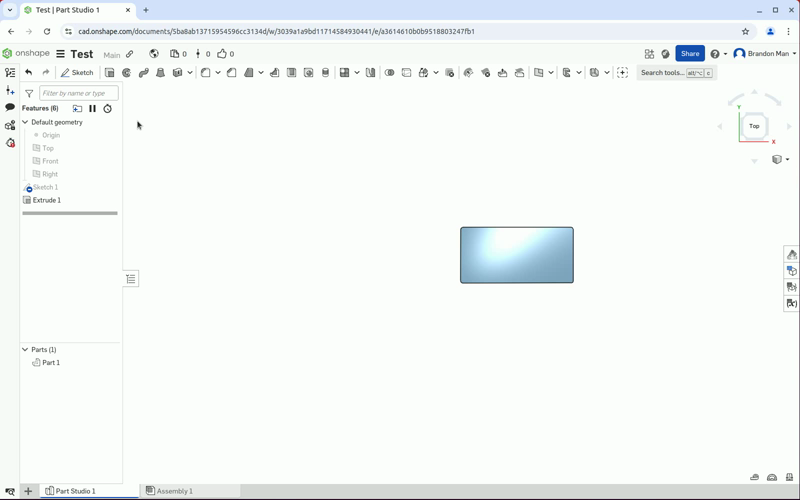
mouse_move(73, 189)
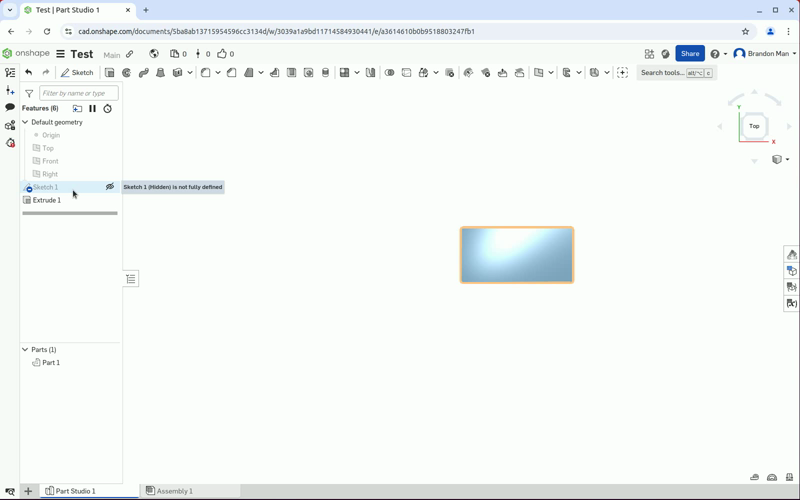
click(73, 189)
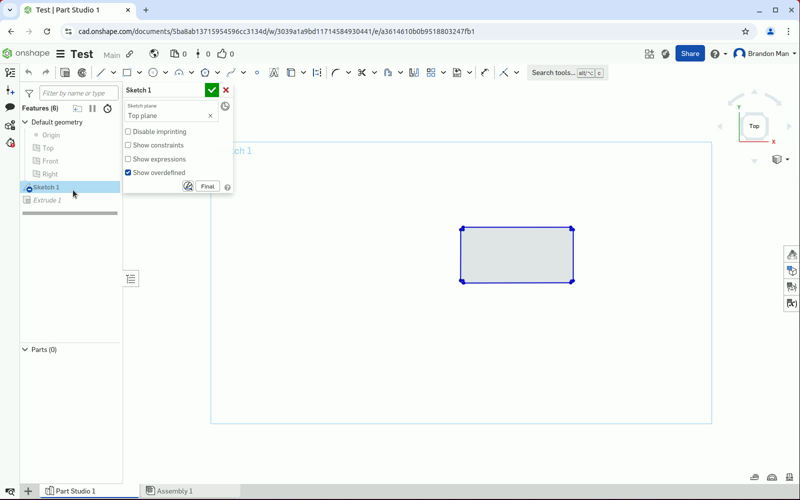
mouse_move(229, 92)
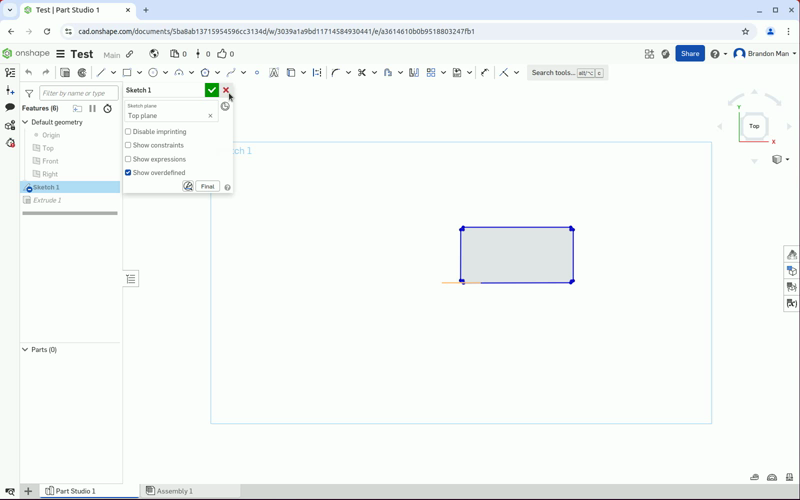
click(229, 92)
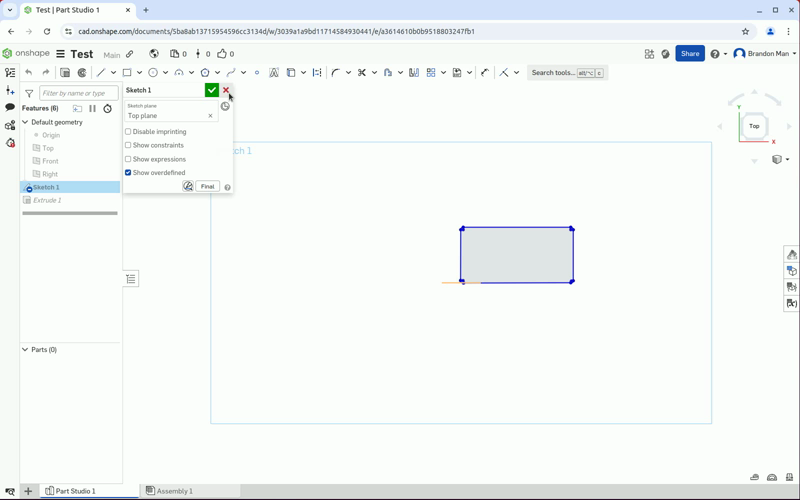
key(shift+s)
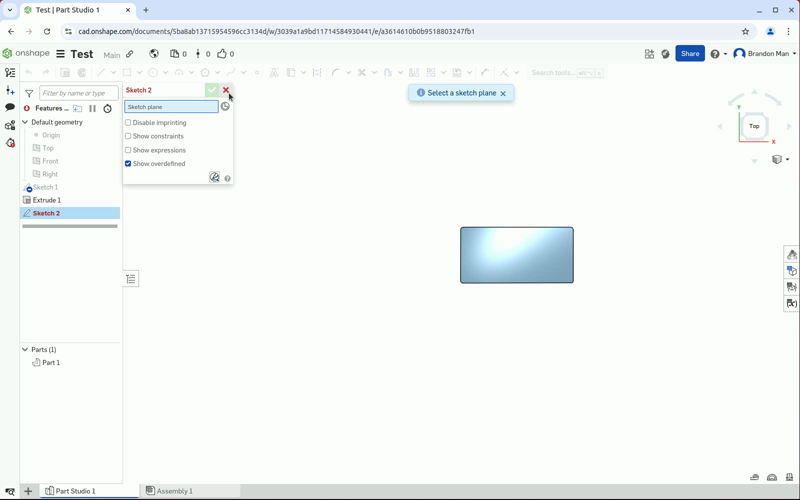
mouse_move(73, 150)
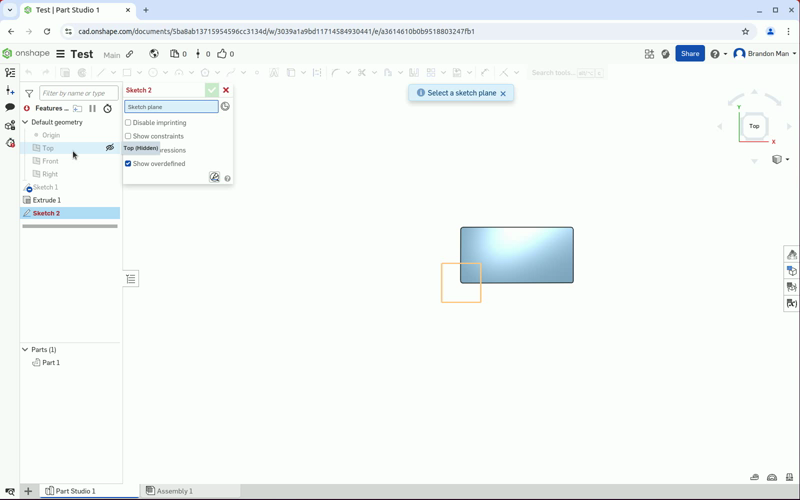
click(73, 150)
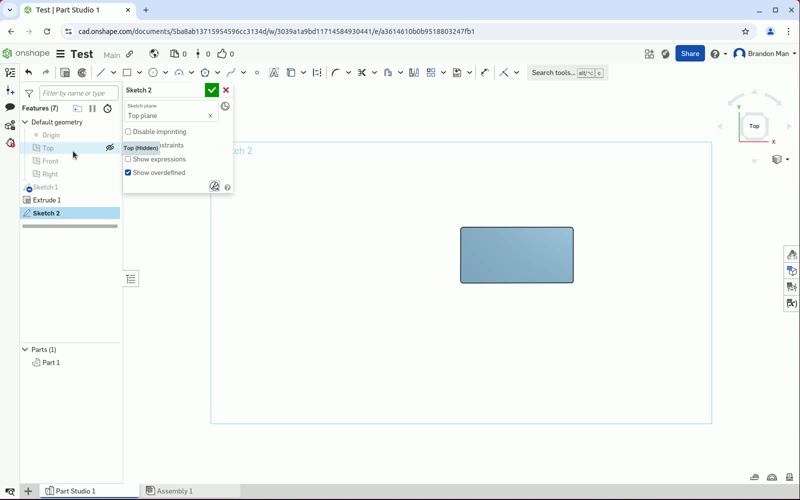
mouse_move(73, 352)
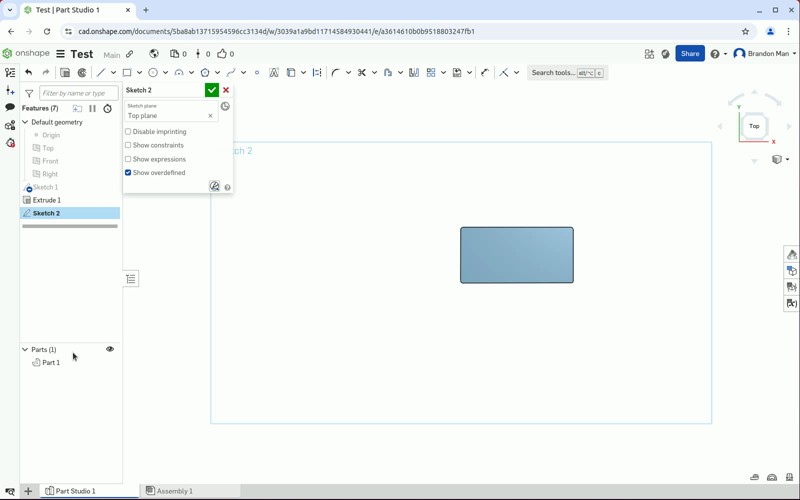
key(y)
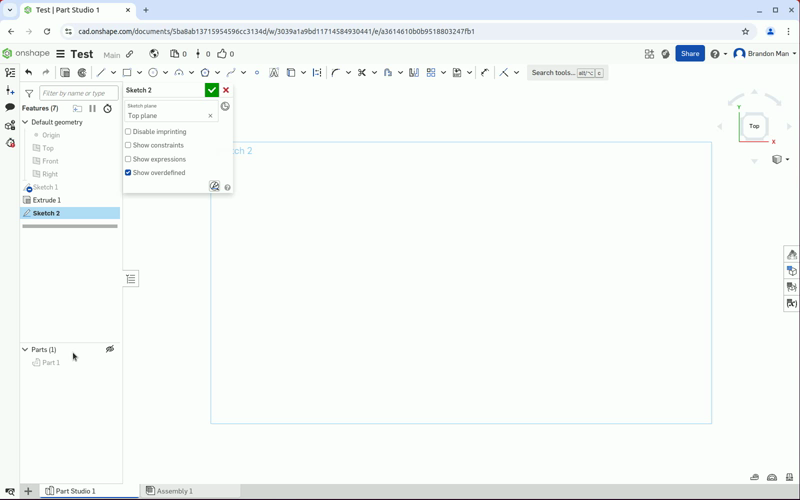
key(a)
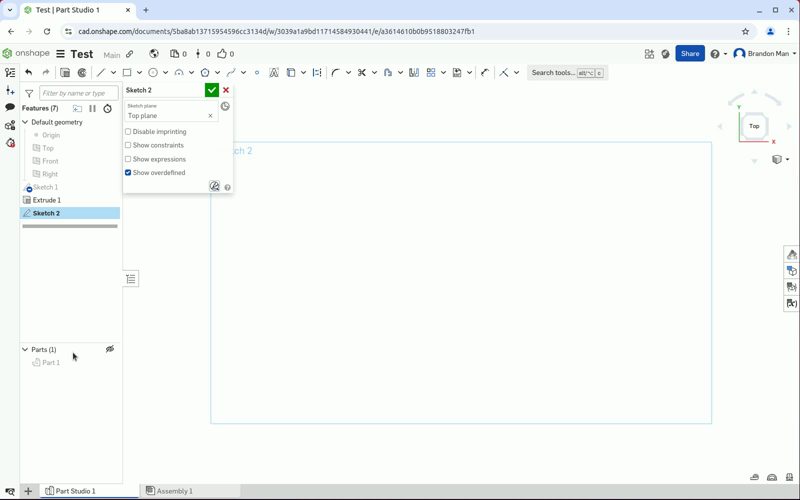
key_down(shift)
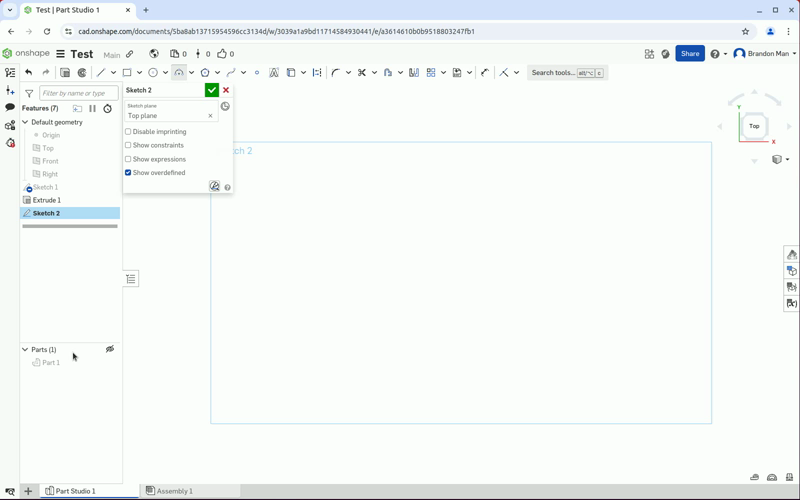
mouse_move(460, 280)
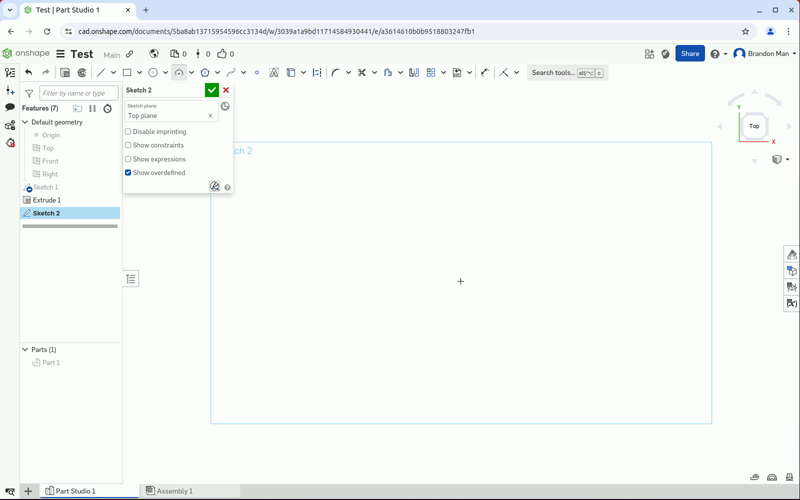
click(460, 280)
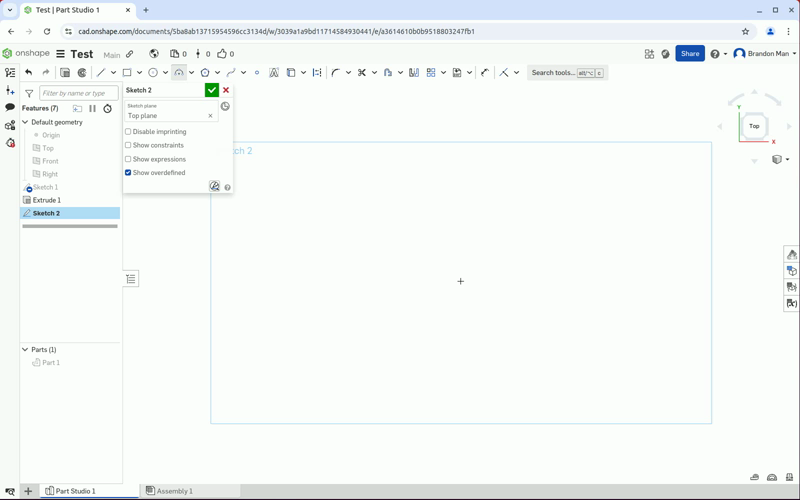
key_up(shift)
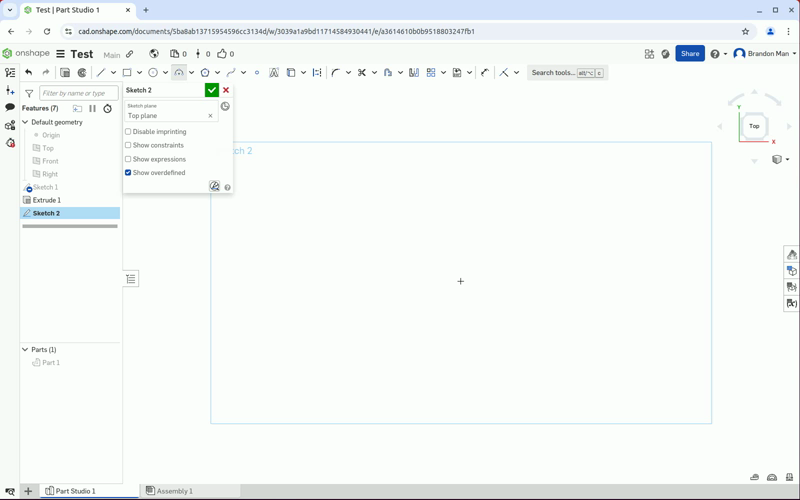
key_down(shift)
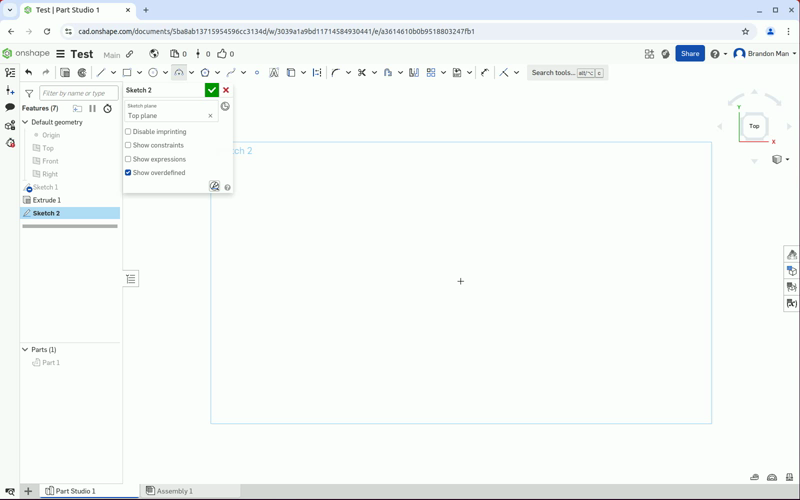
mouse_move(463, 282)
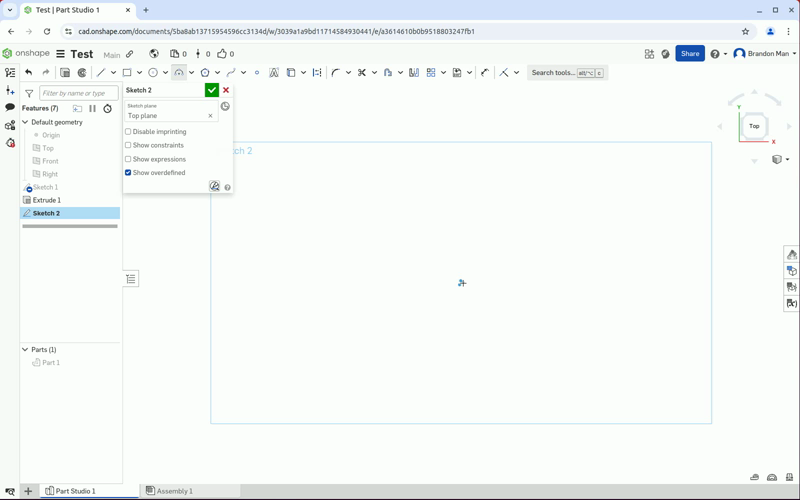
scroll(6)
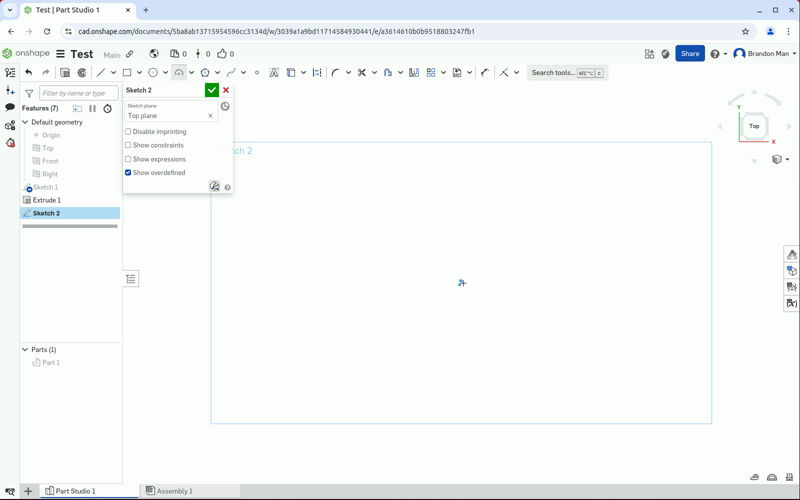
scroll(6)
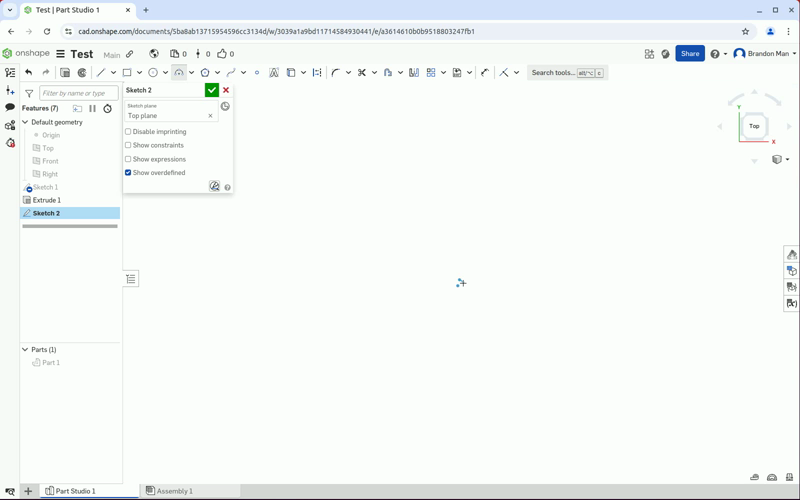
scroll(6)
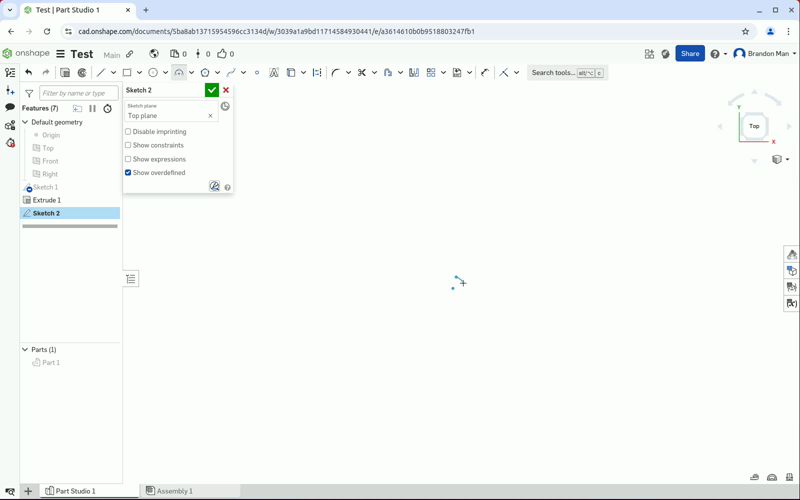
scroll(6)
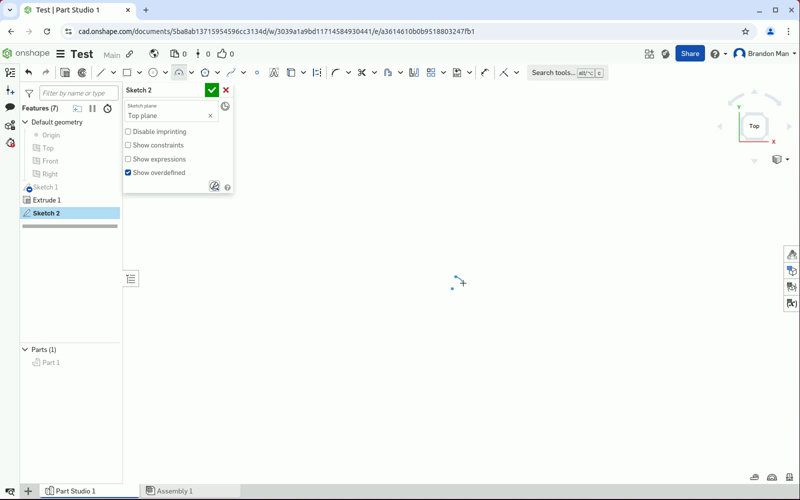
scroll(6)
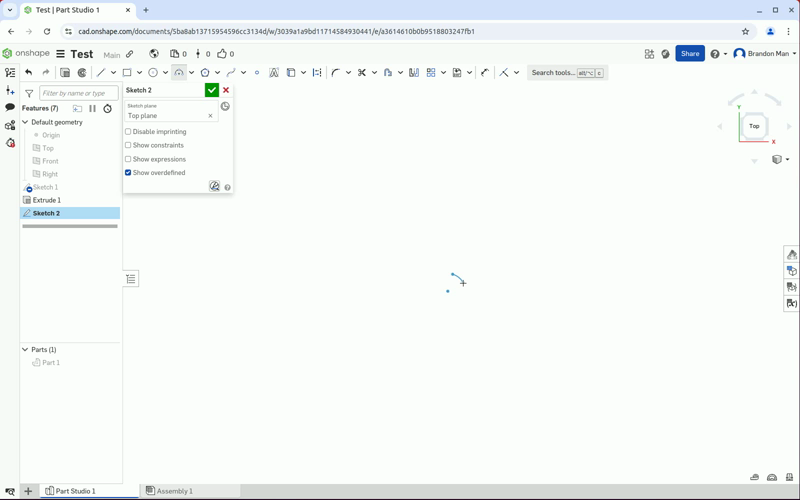
scroll(6)
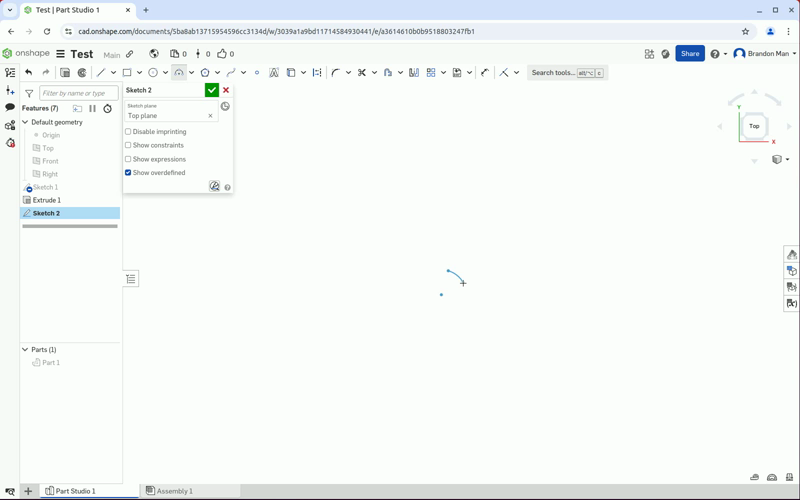
scroll(6)
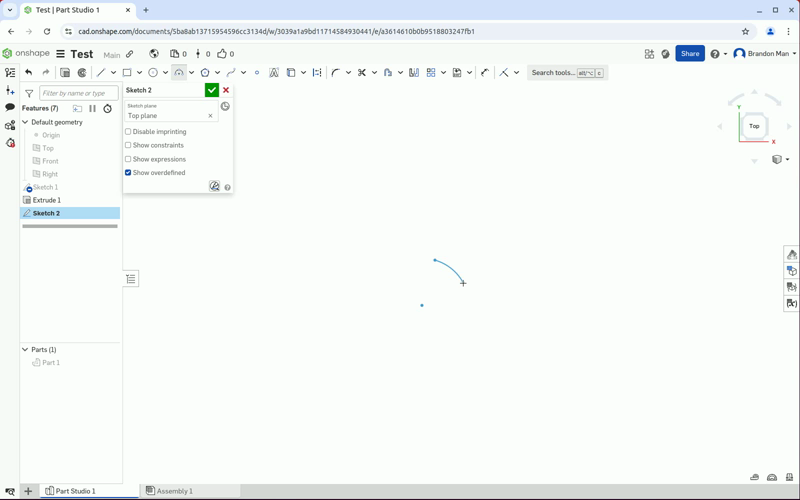
click(463, 282)
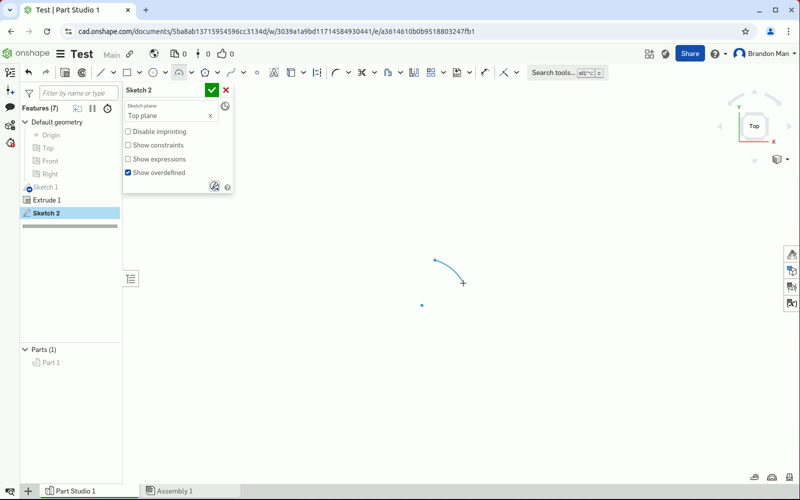
scroll(-6)
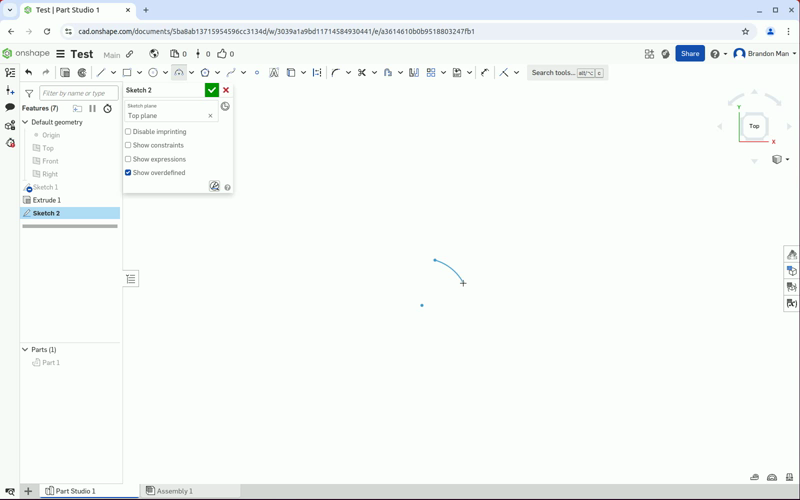
scroll(-6)
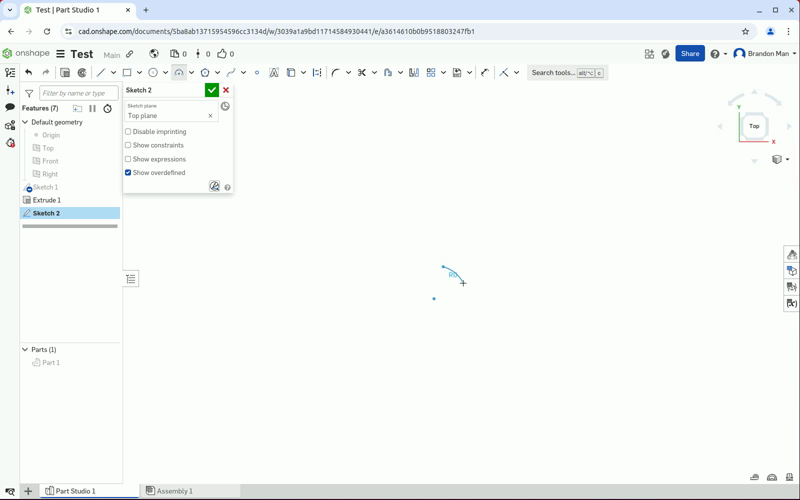
scroll(-6)
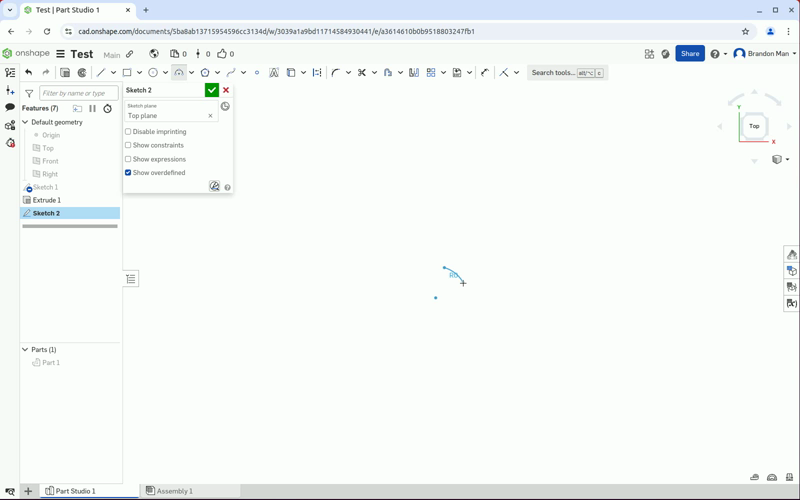
scroll(-6)
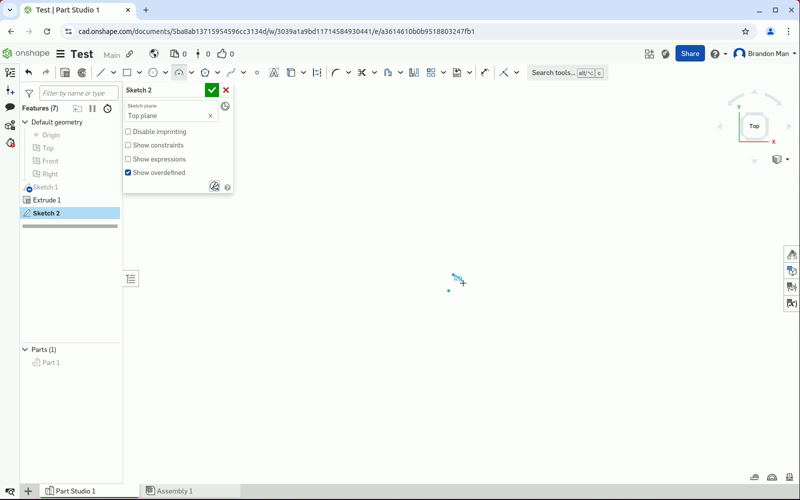
scroll(-6)
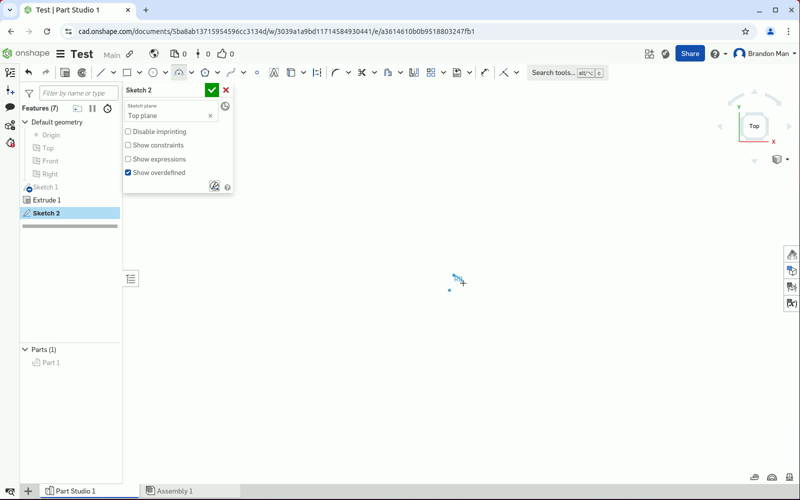
scroll(-6)
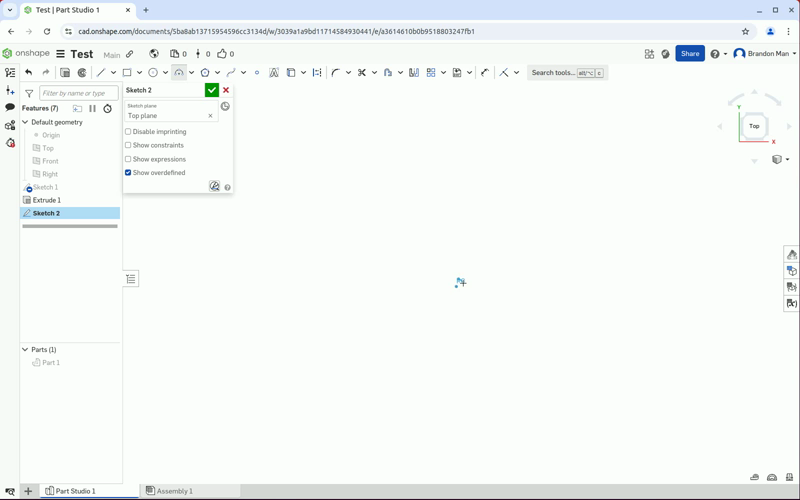
scroll(-6)
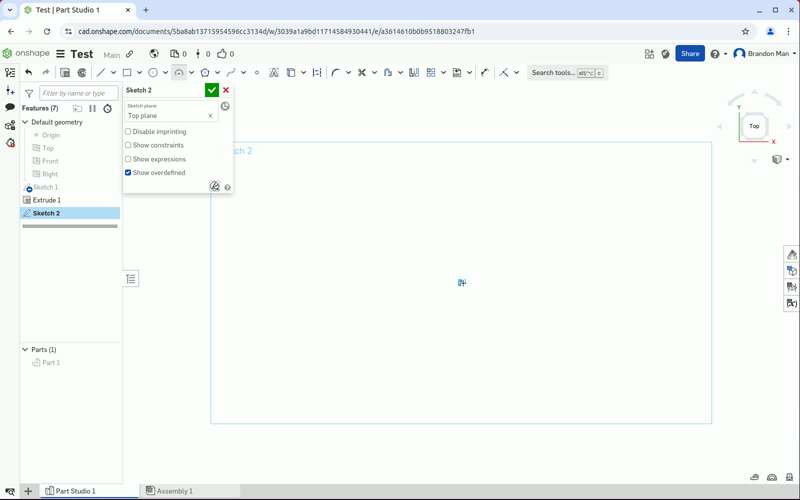
mouse_move(461, 282)
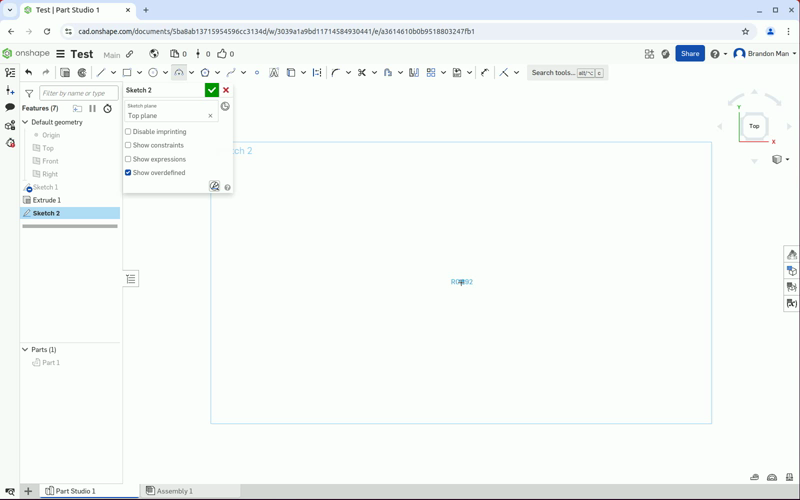
scroll(6)
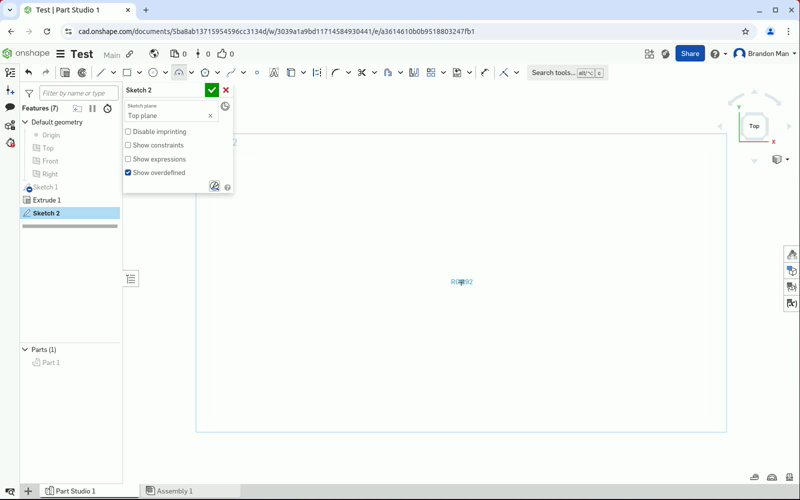
scroll(6)
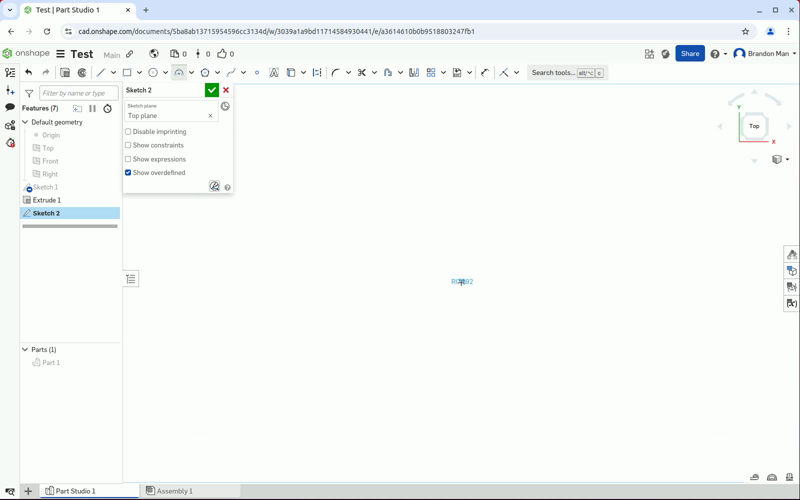
scroll(6)
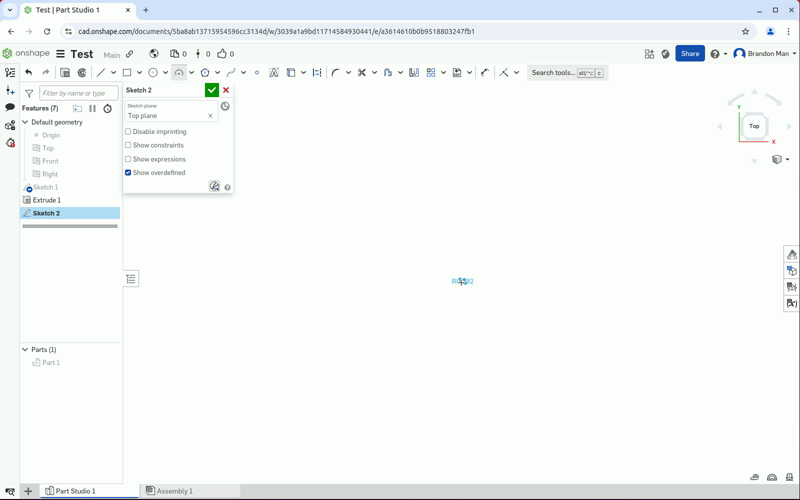
scroll(6)
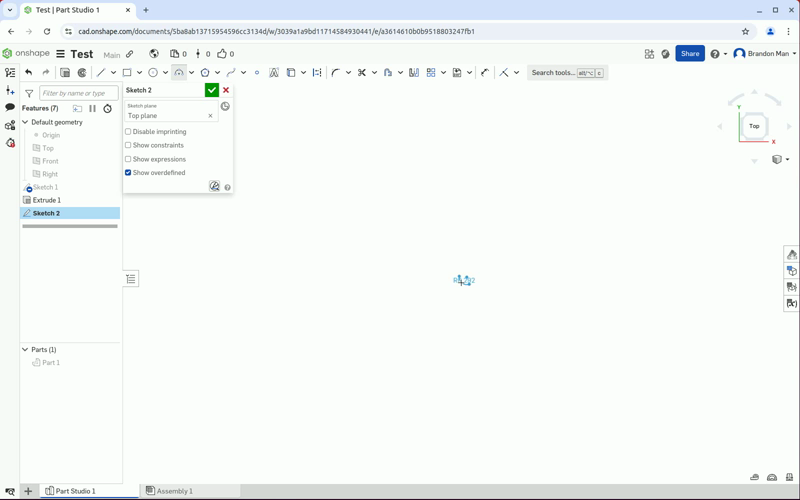
scroll(6)
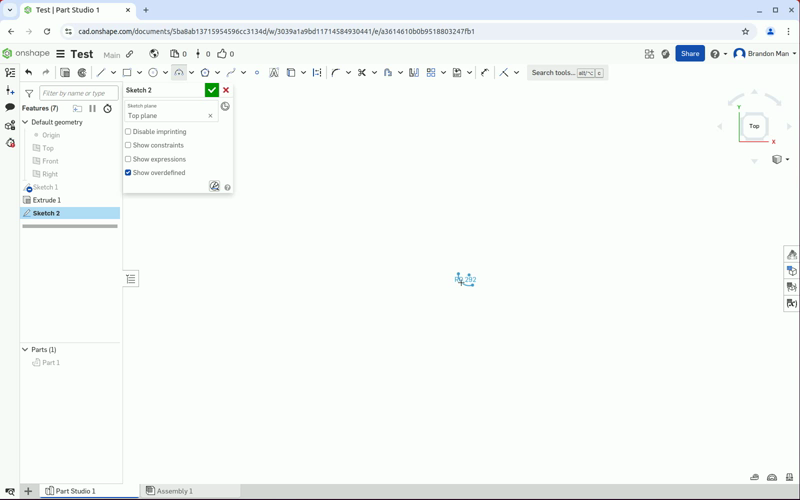
scroll(6)
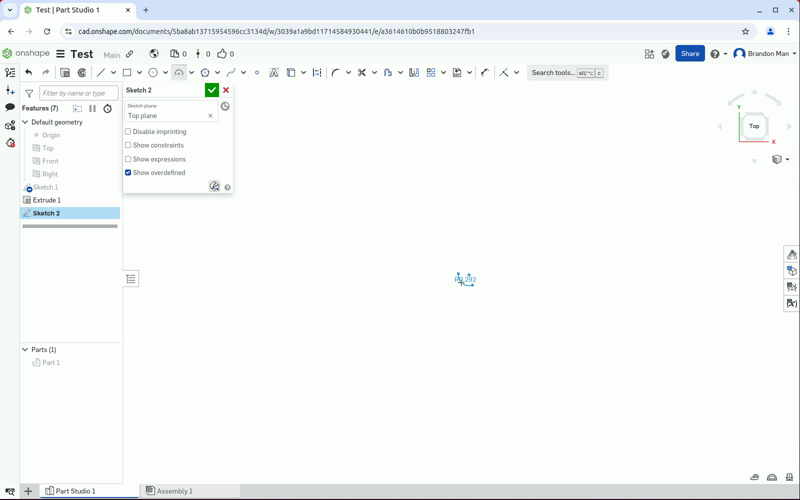
scroll(6)
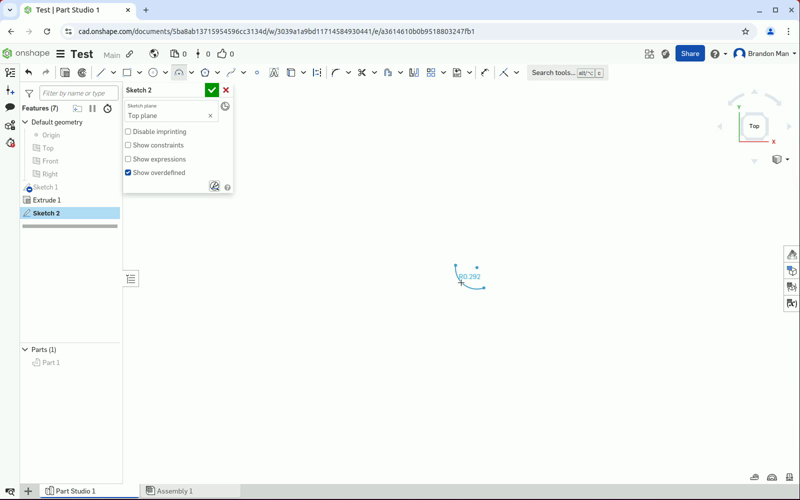
click(461, 282)
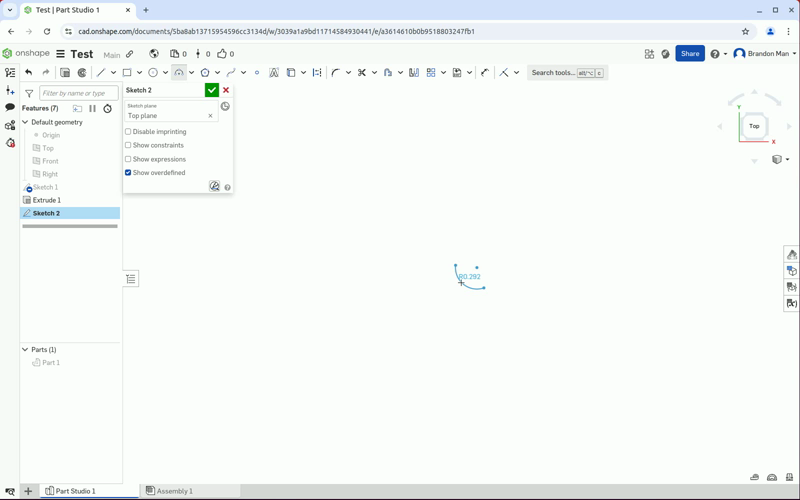
scroll(-6)
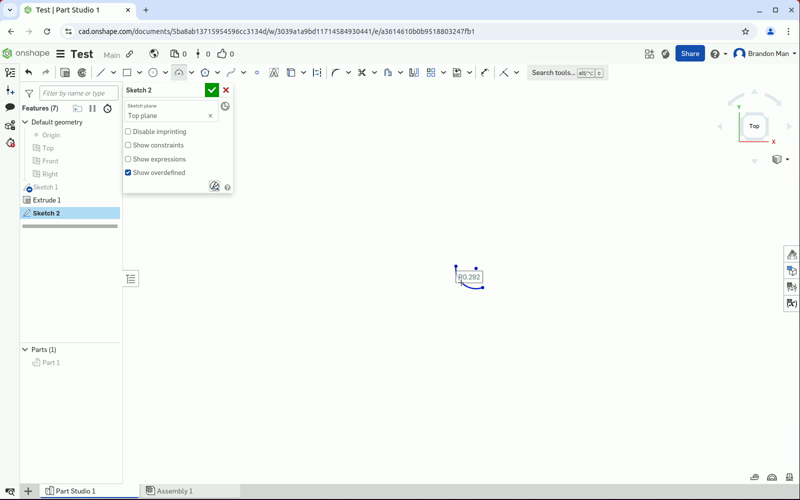
scroll(-6)
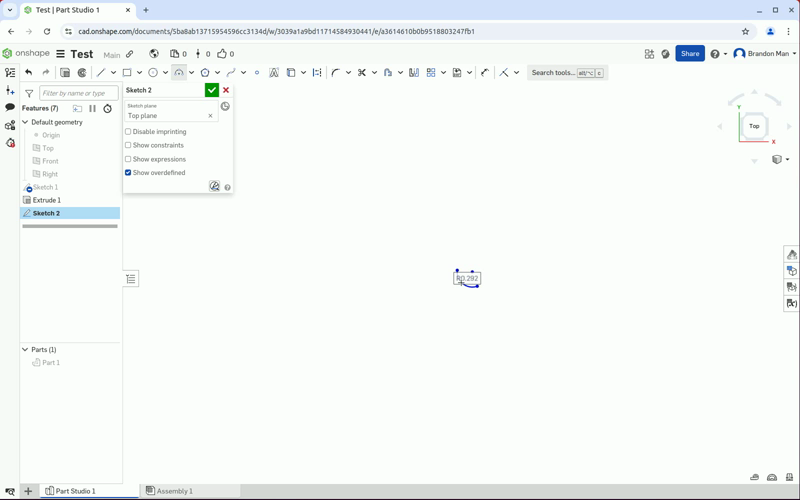
scroll(-6)
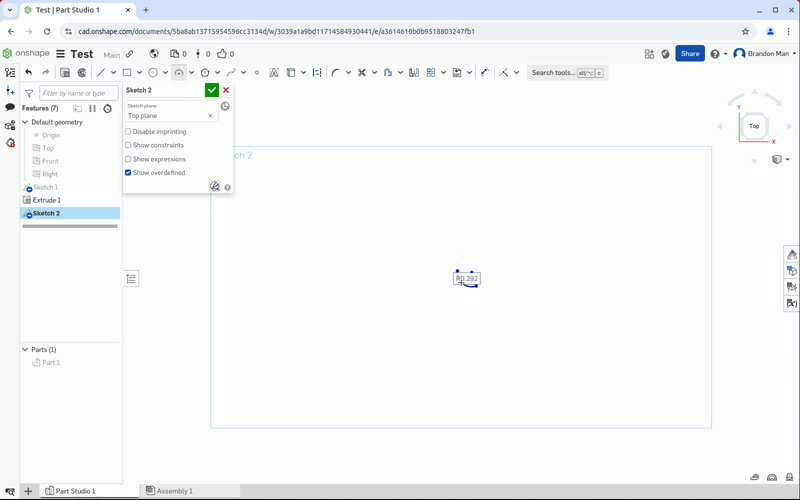
scroll(-6)
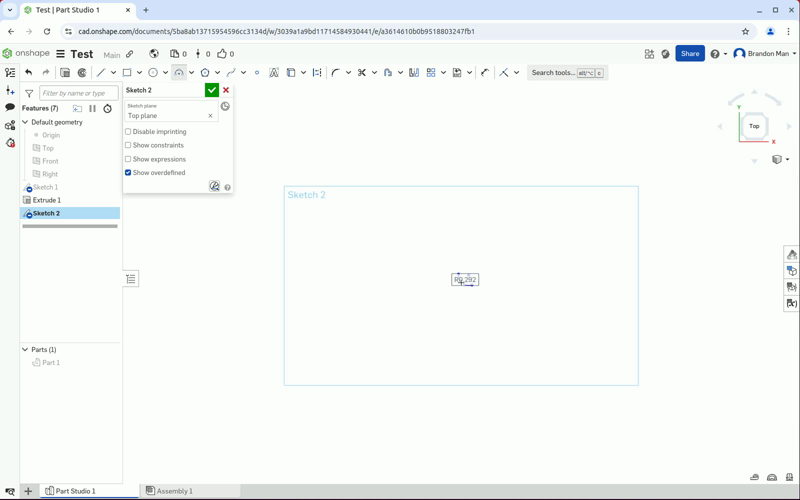
scroll(-6)
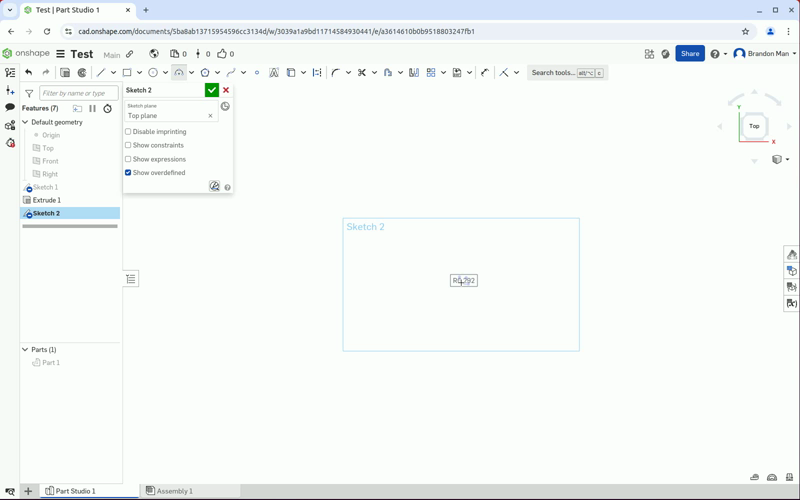
scroll(-6)
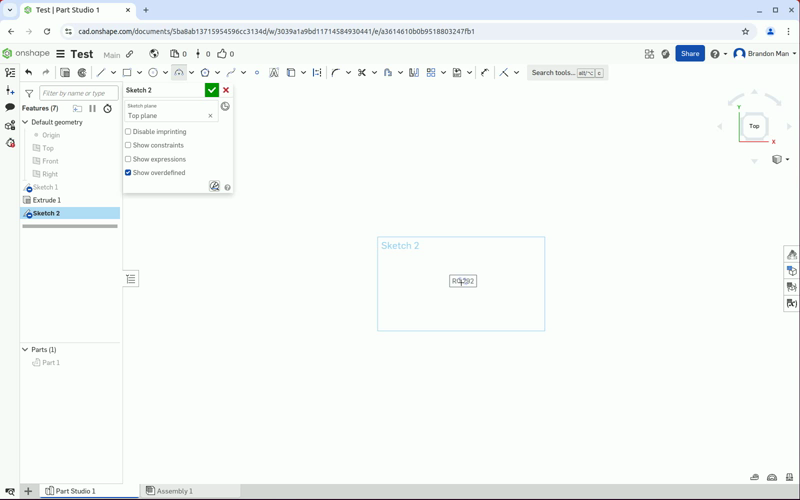
scroll(-6)
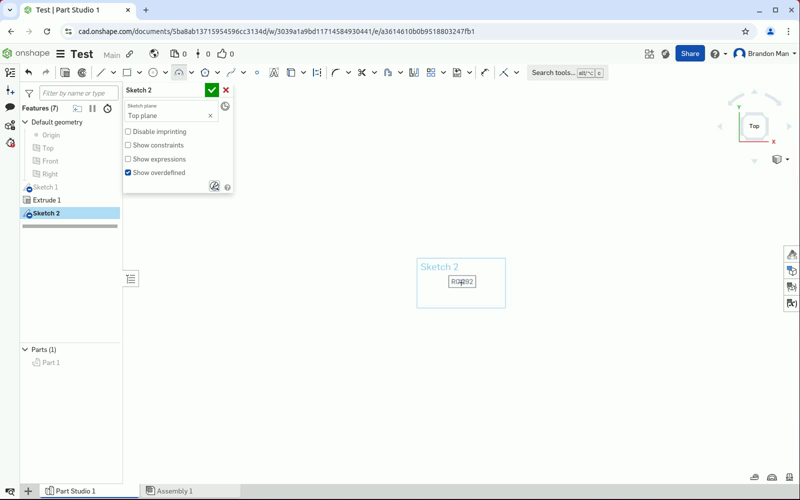
key_up(shift)
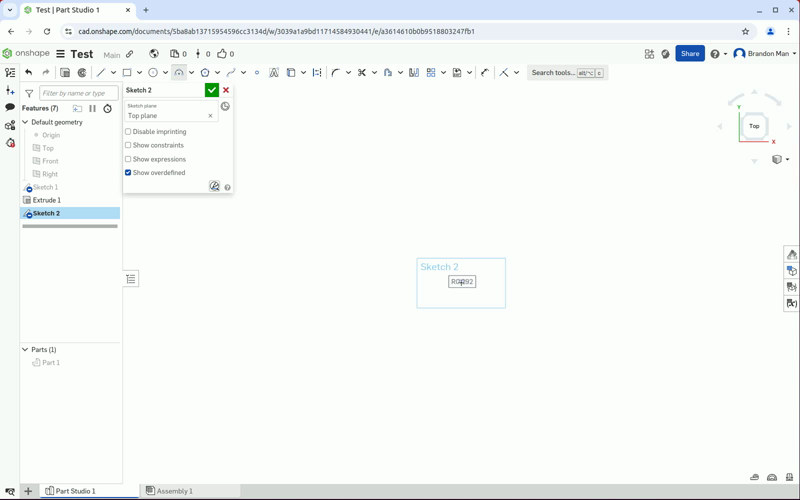
key(esc)
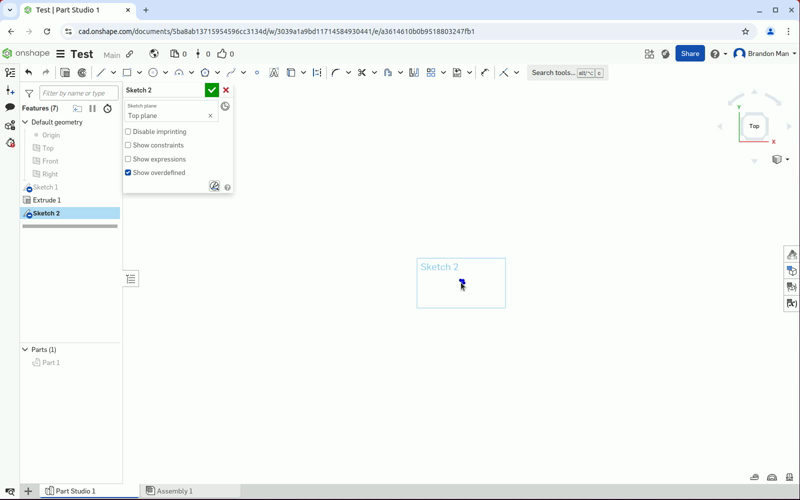
key(l)
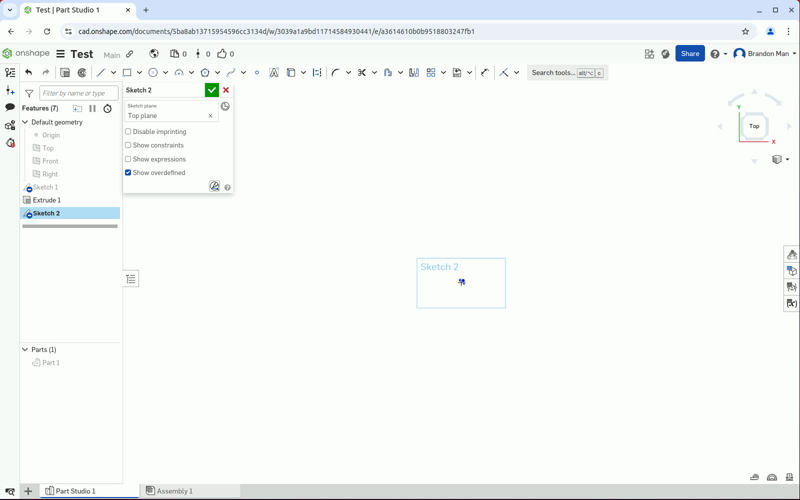
mouse_move(463, 282)
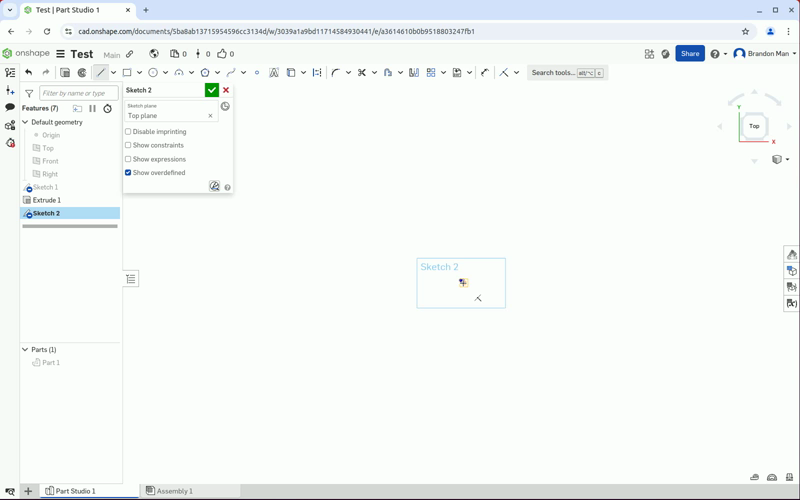
scroll(6)
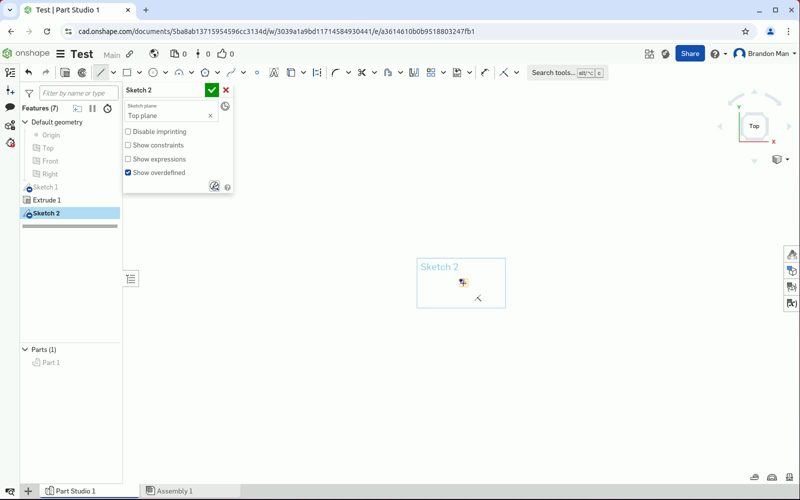
scroll(6)
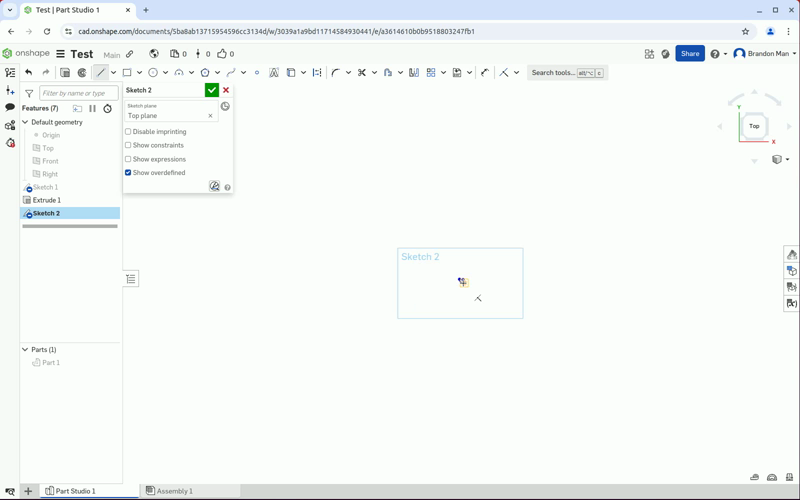
scroll(6)
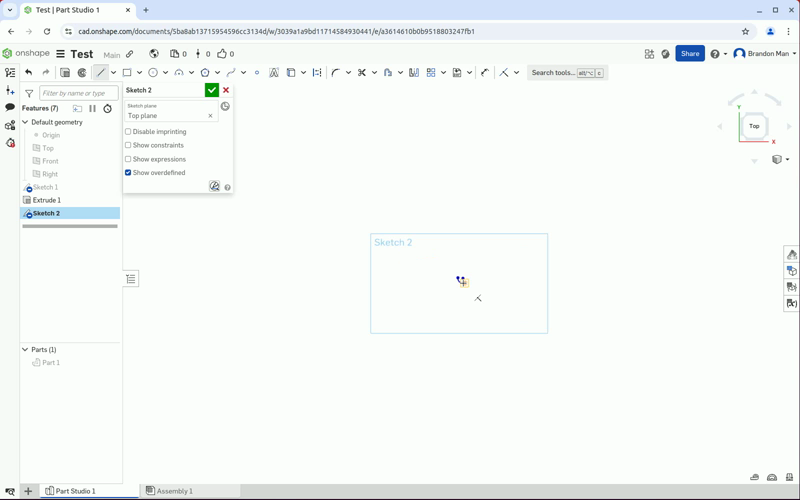
scroll(6)
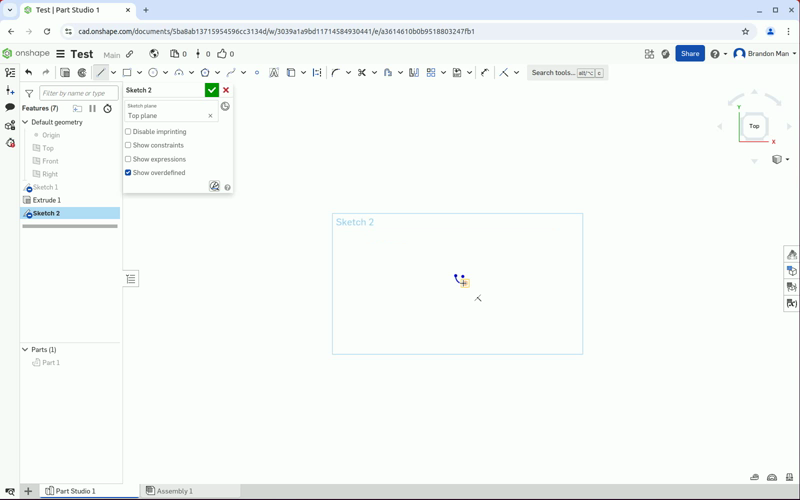
scroll(6)
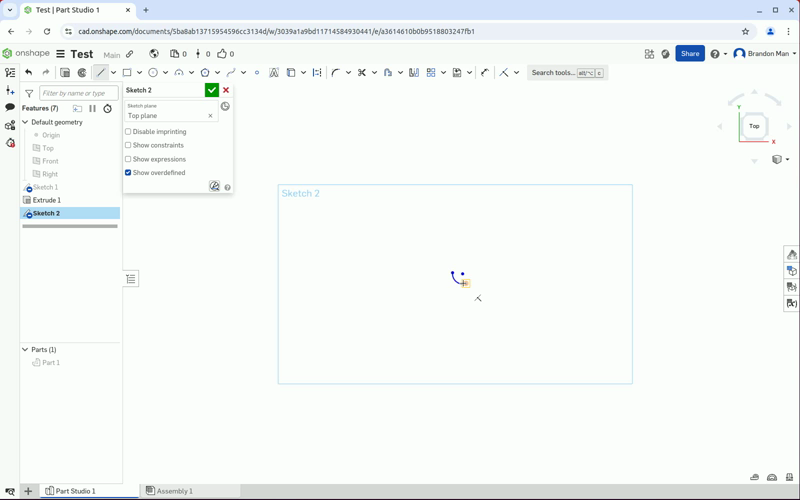
scroll(6)
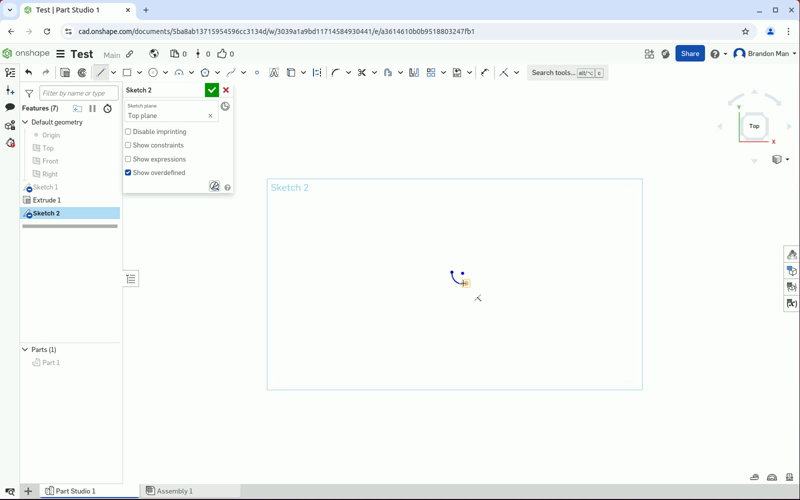
scroll(6)
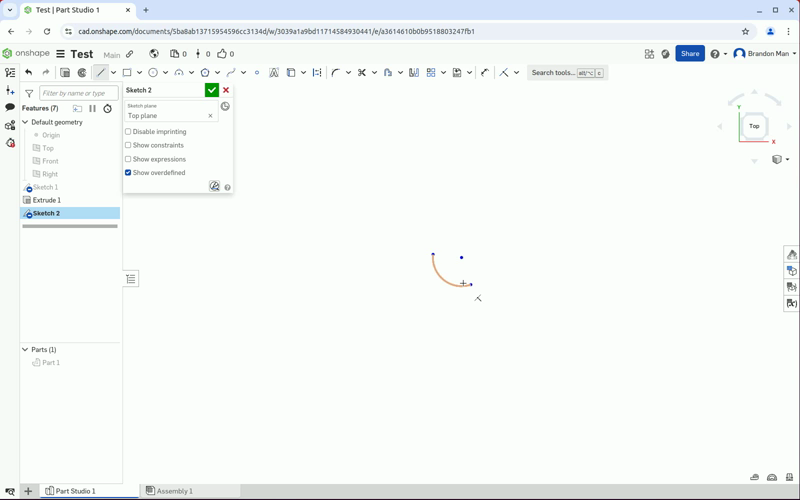
click(463, 282)
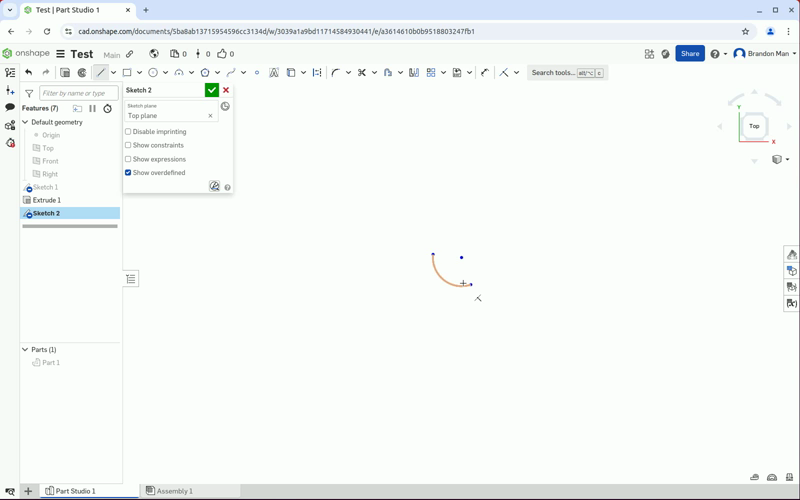
scroll(-6)
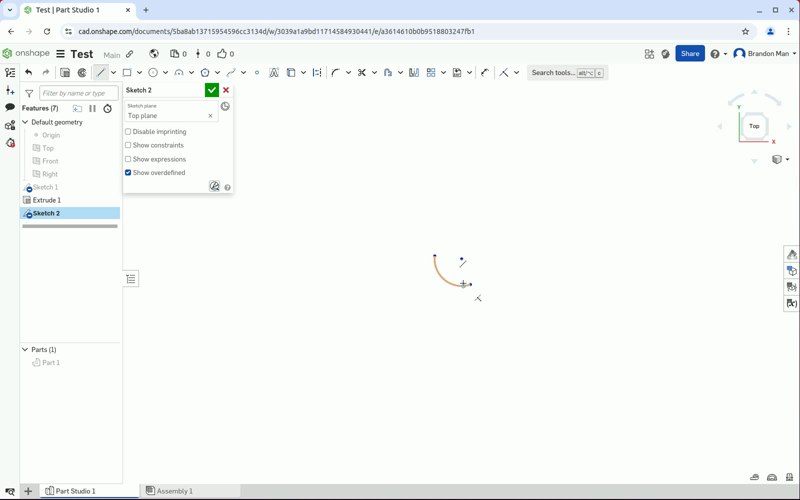
scroll(-6)
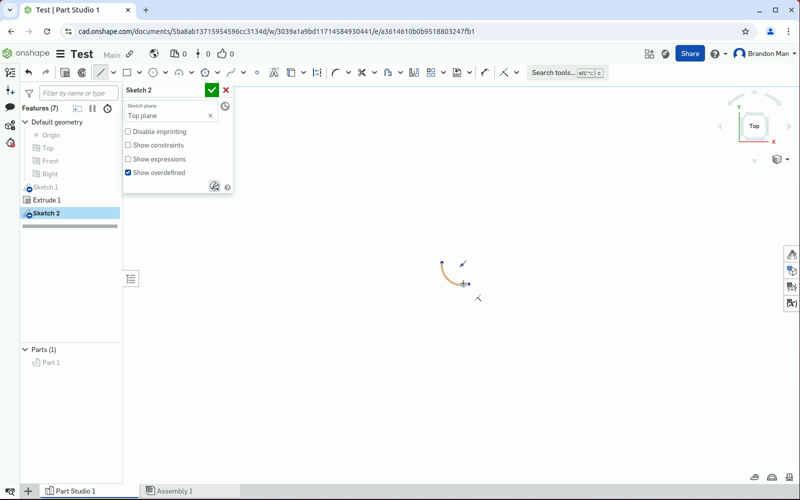
scroll(-6)
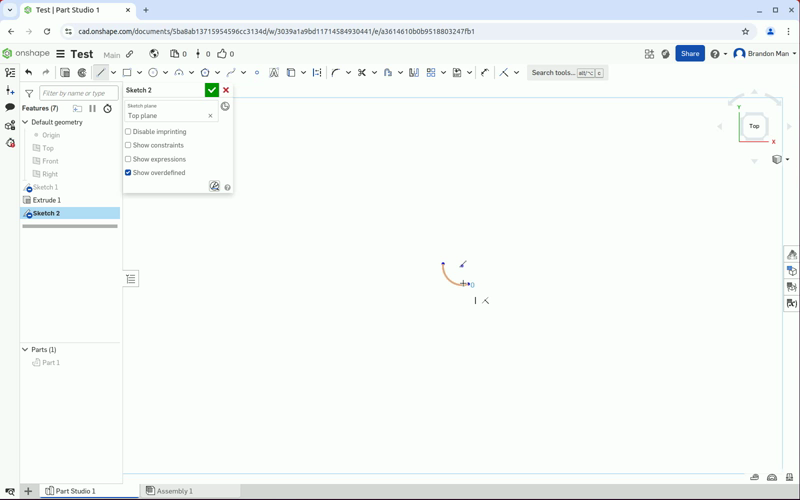
scroll(-6)
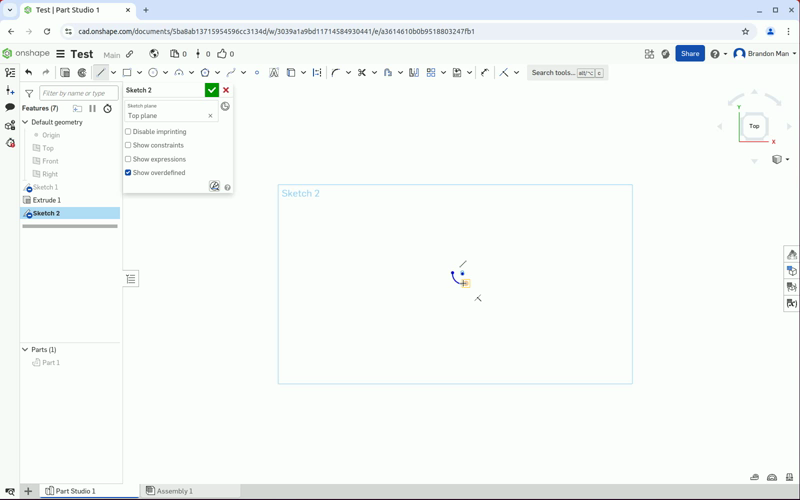
scroll(-6)
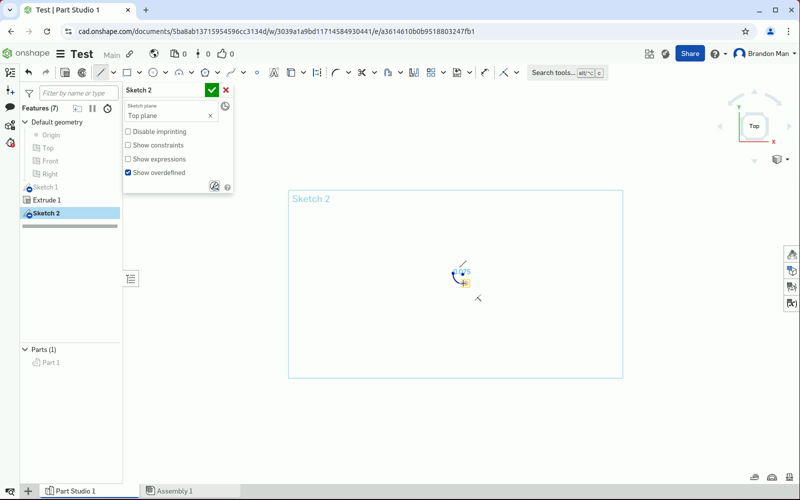
scroll(-6)
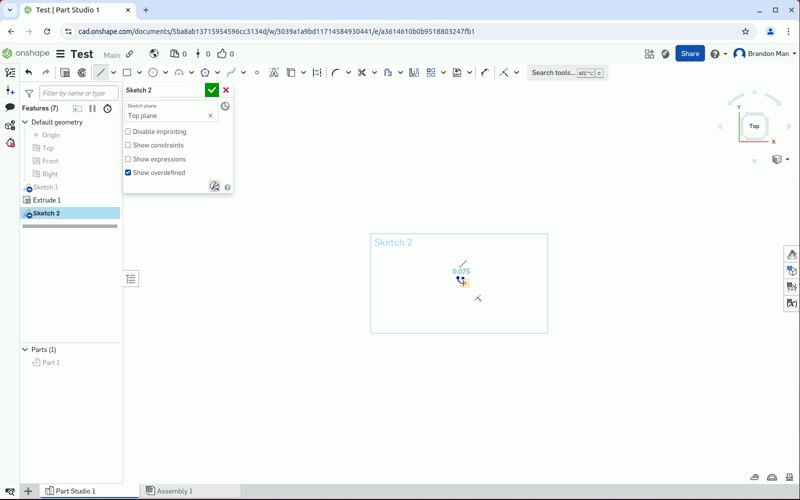
scroll(-6)
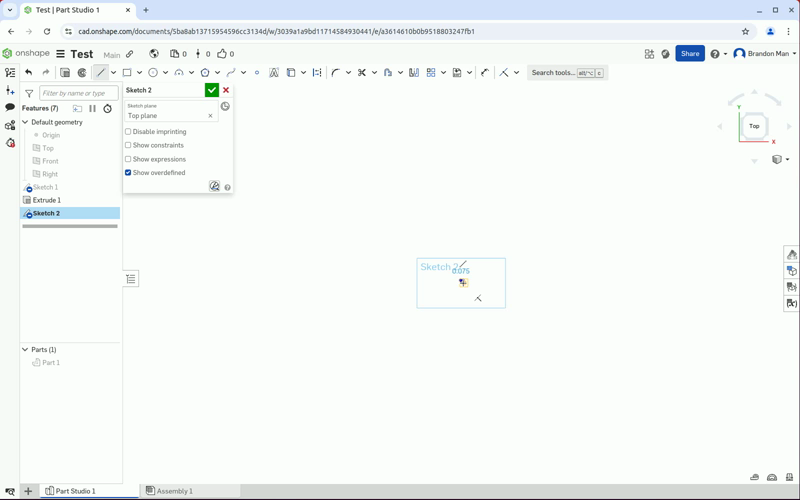
key_down(shift)
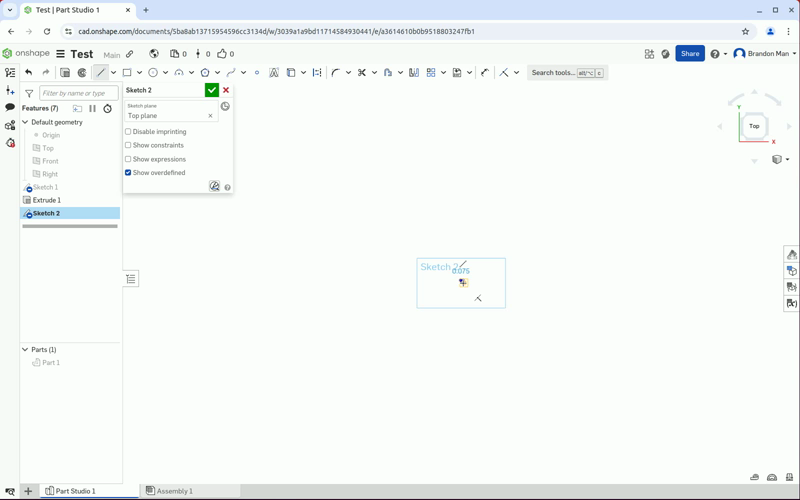
mouse_move(570, 282)
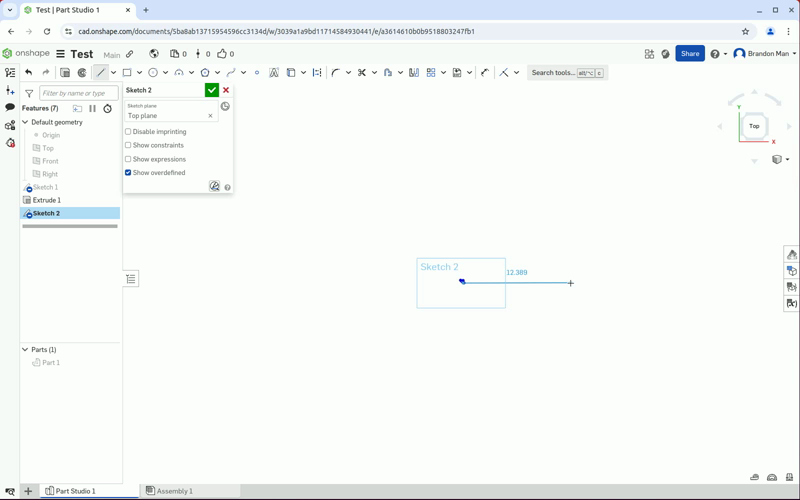
click(570, 282)
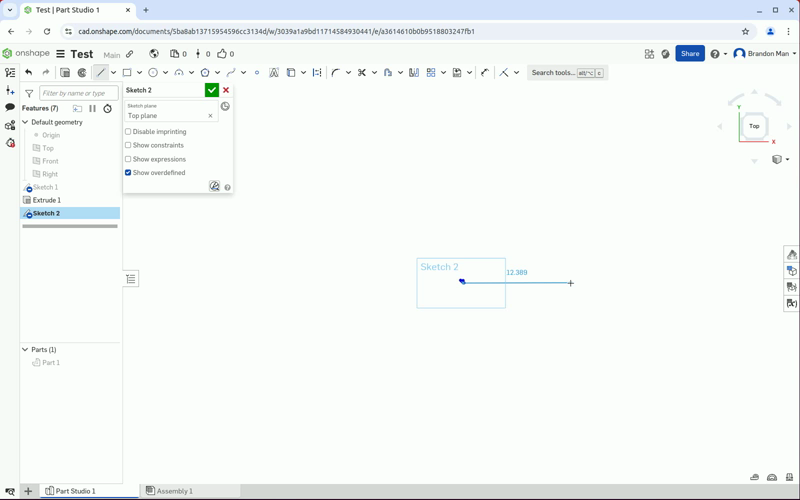
key_up(shift)
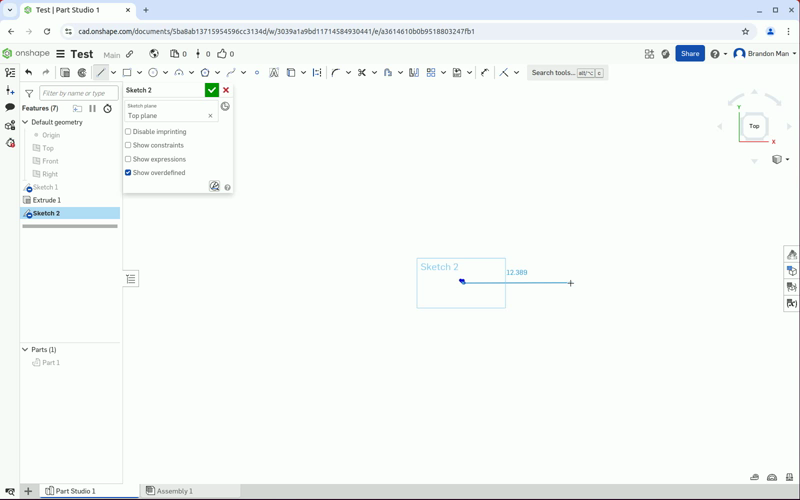
key(esc)
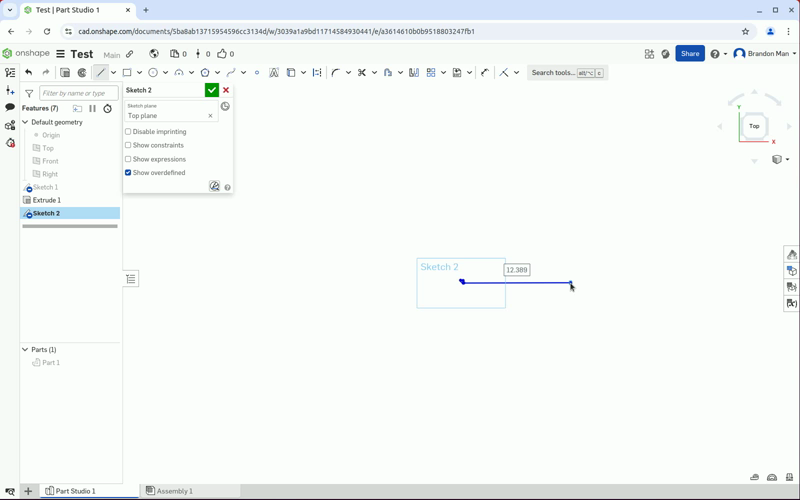
key(a)
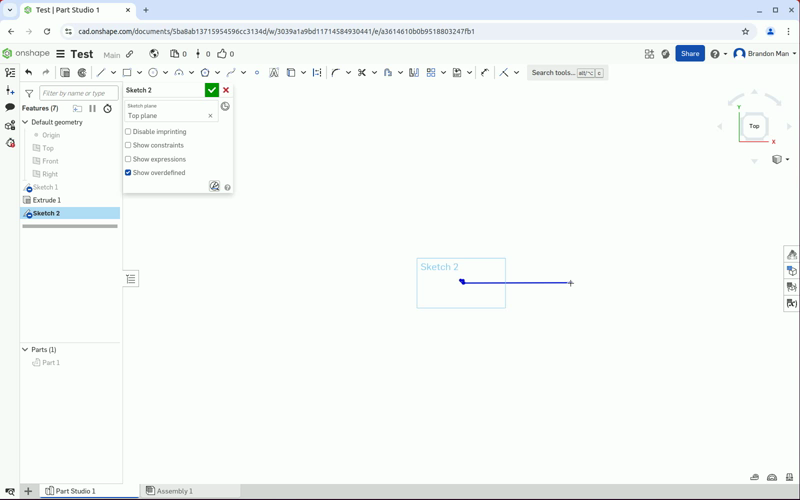
mouse_move(570, 282)
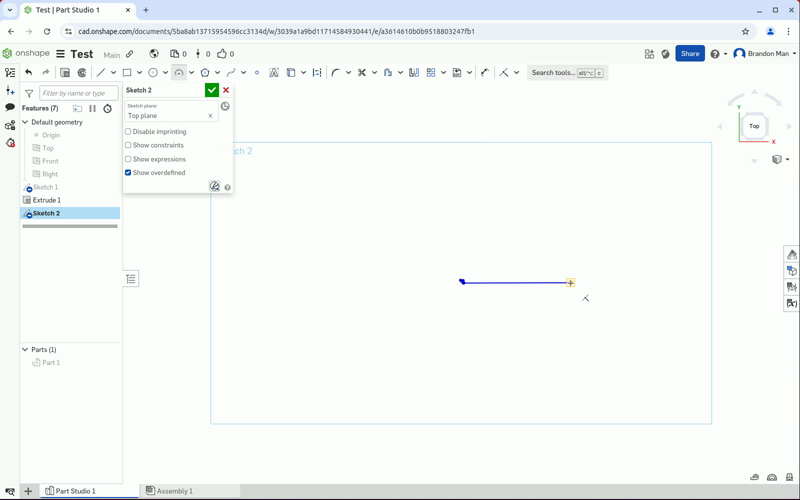
click(570, 282)
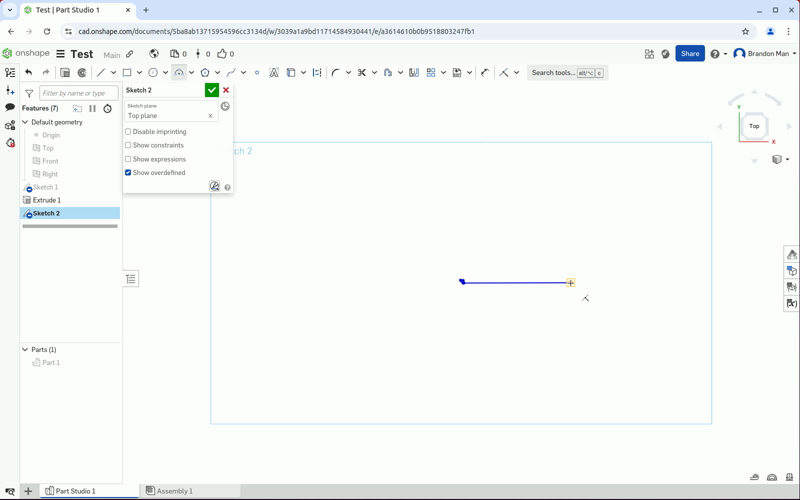
key_down(shift)
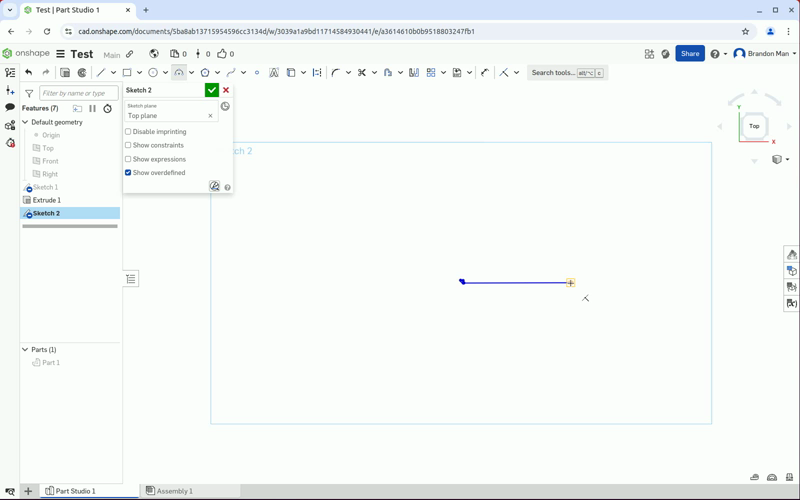
mouse_move(573, 280)
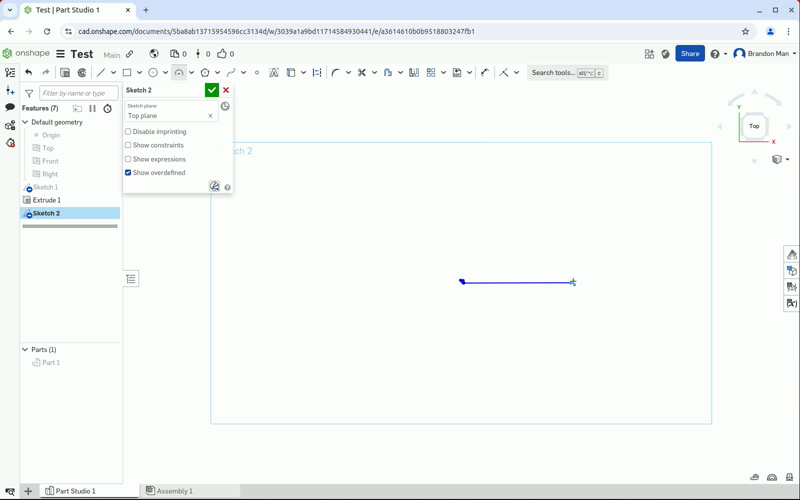
scroll(6)
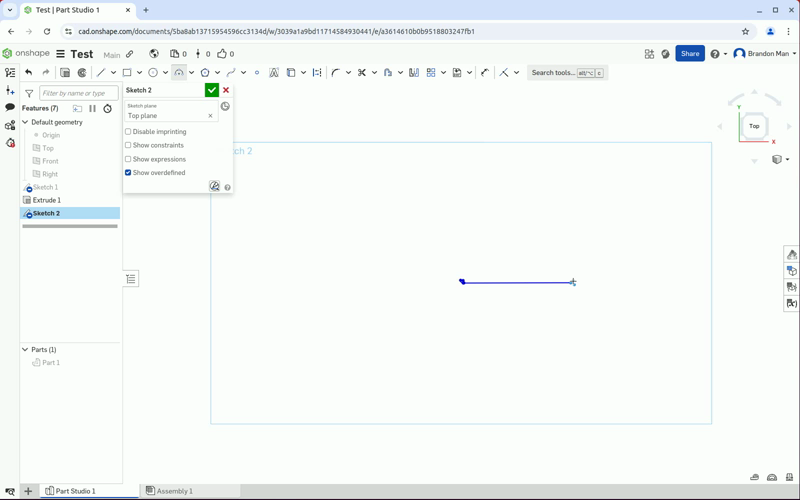
scroll(6)
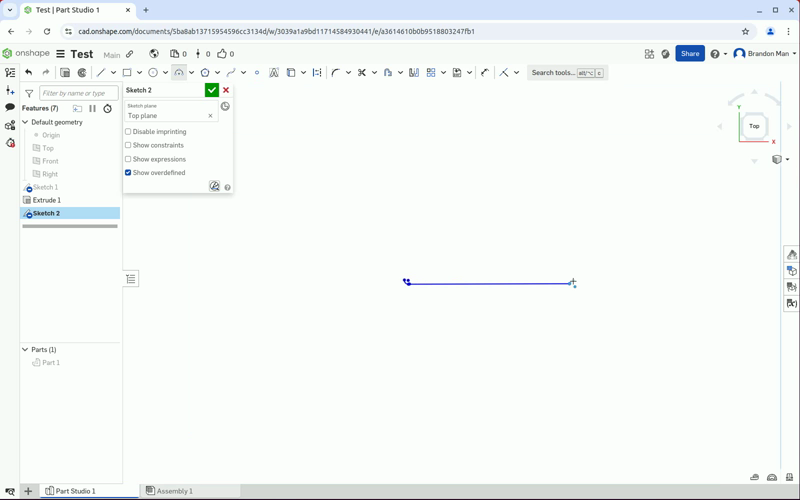
scroll(6)
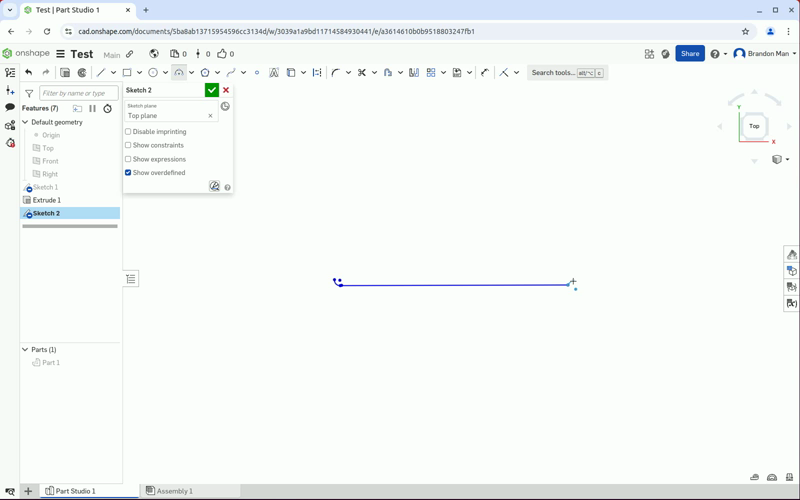
scroll(6)
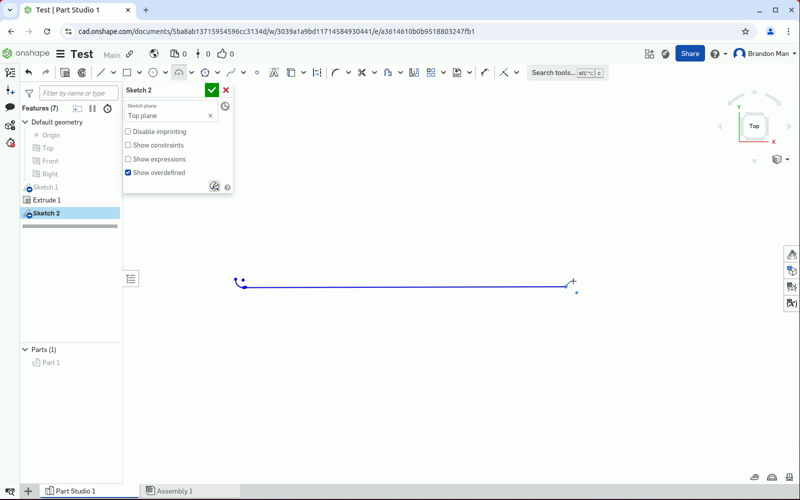
scroll(6)
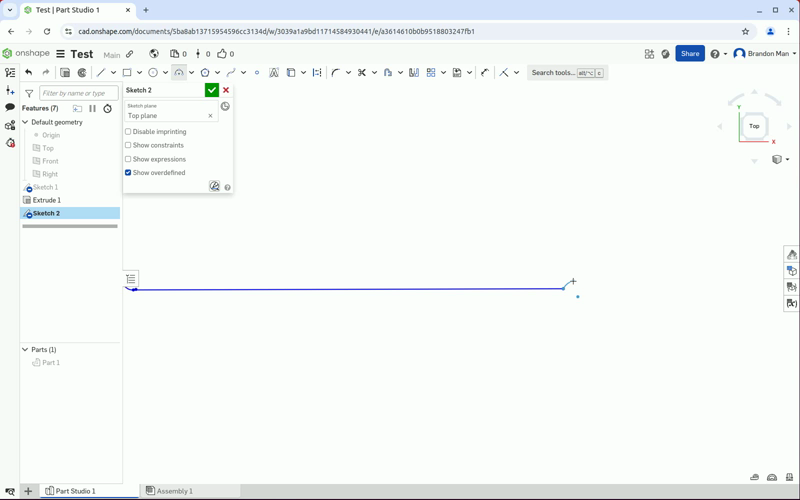
scroll(6)
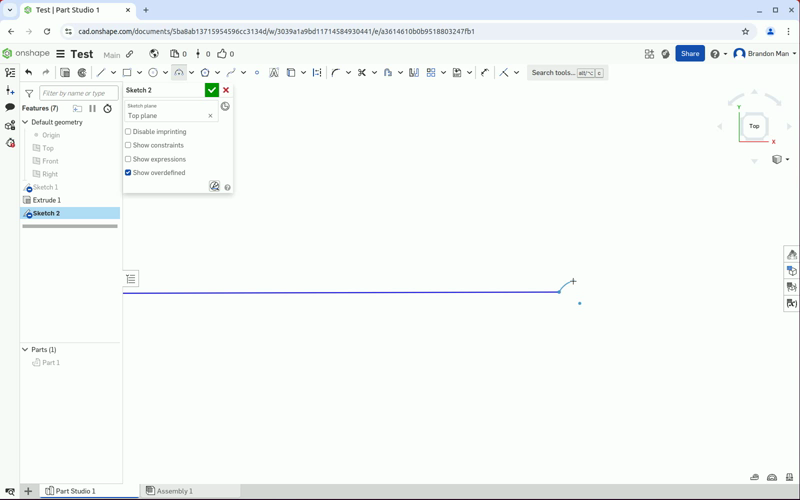
scroll(6)
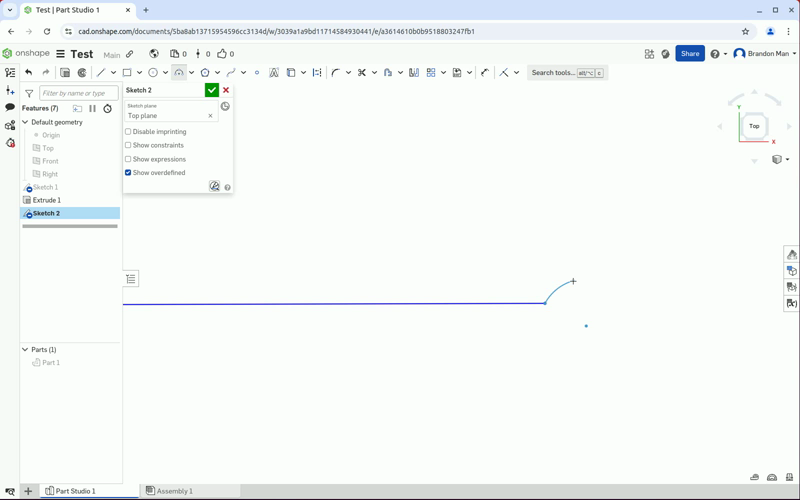
click(573, 280)
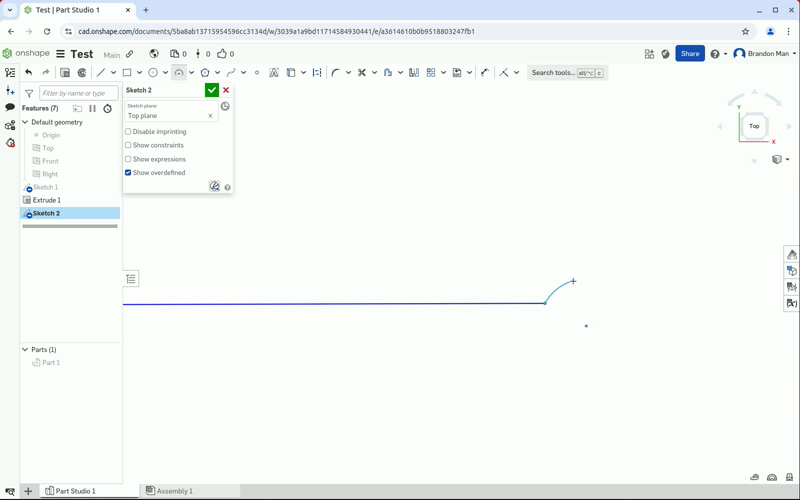
scroll(-6)
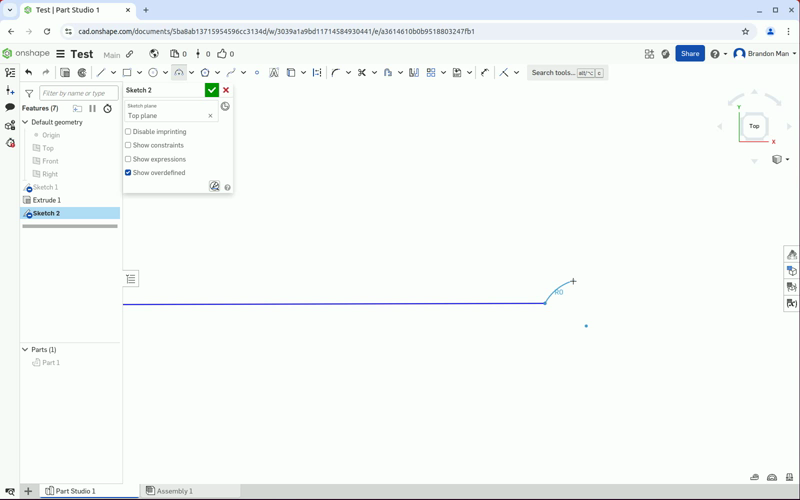
scroll(-6)
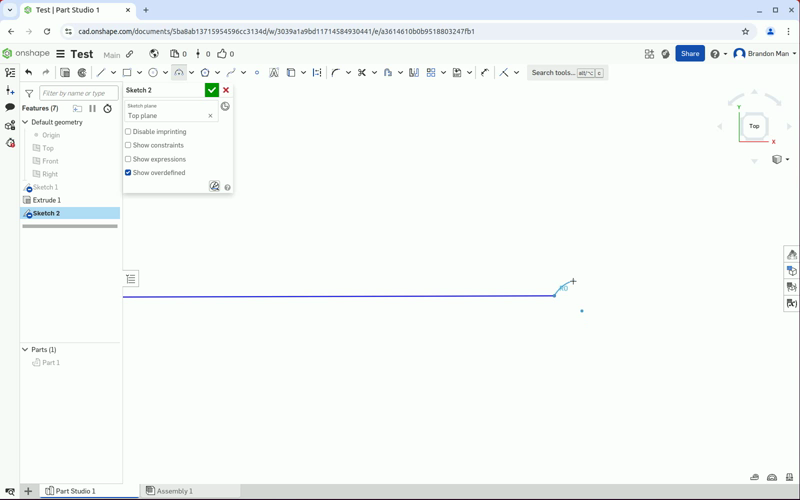
scroll(-6)
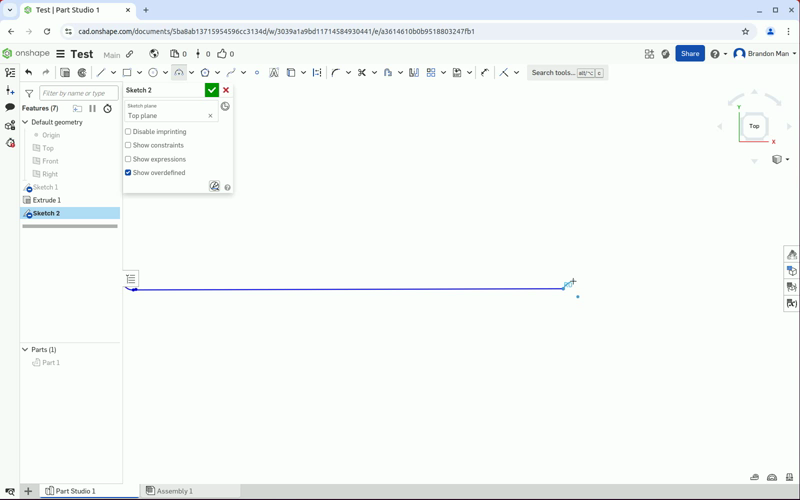
scroll(-6)
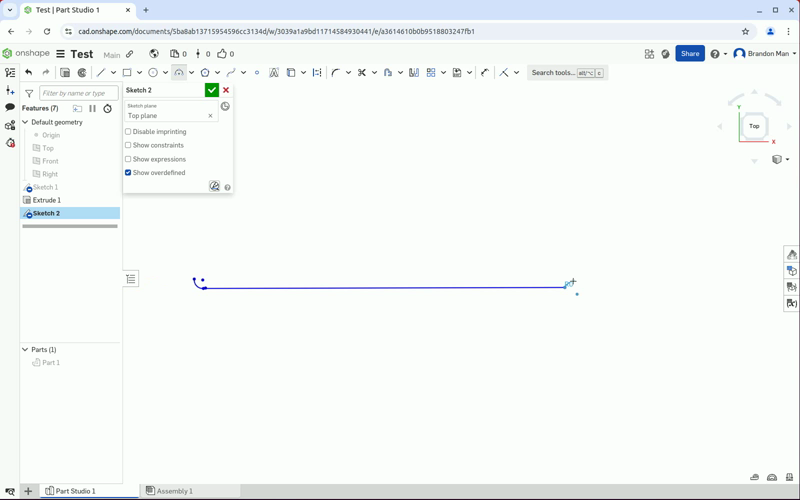
scroll(-6)
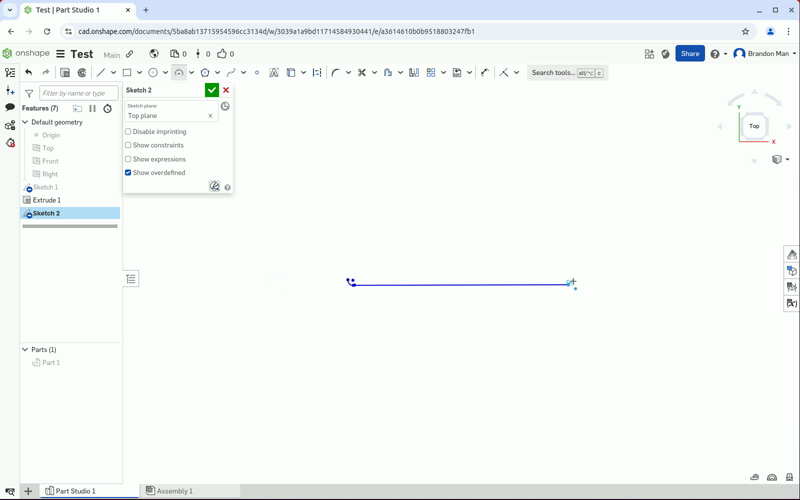
scroll(-6)
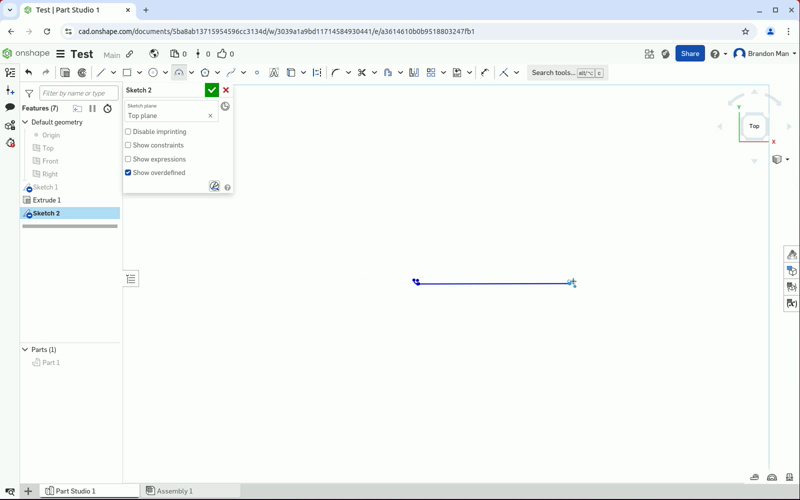
scroll(-6)
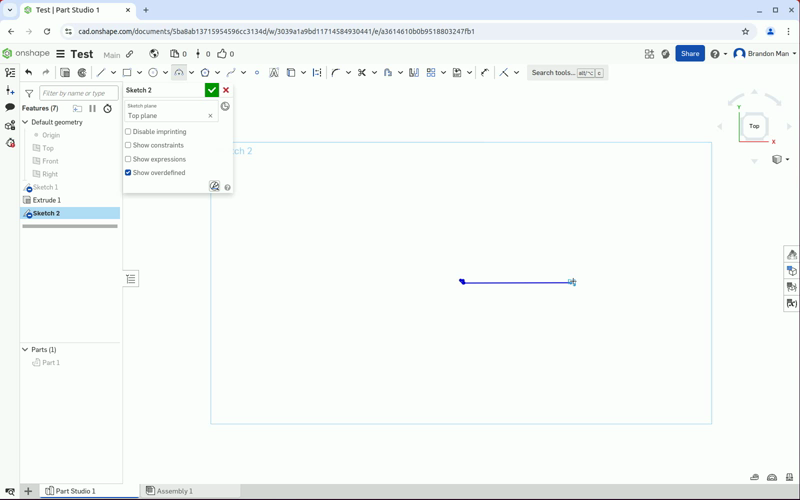
mouse_move(572, 282)
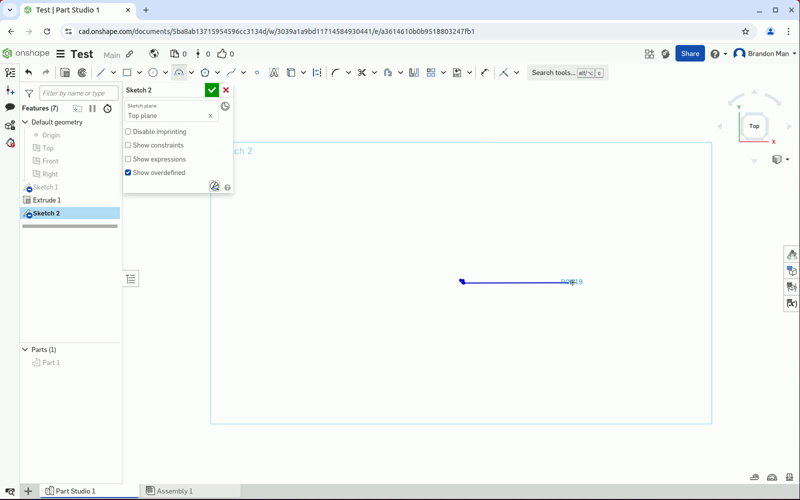
scroll(6)
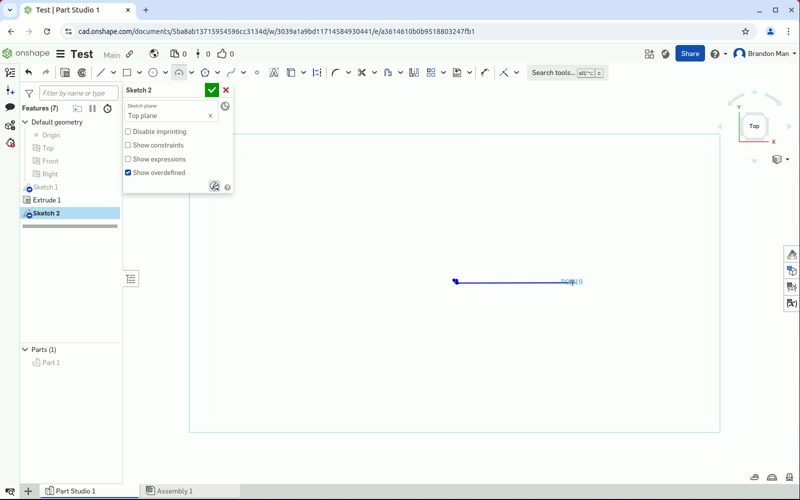
scroll(6)
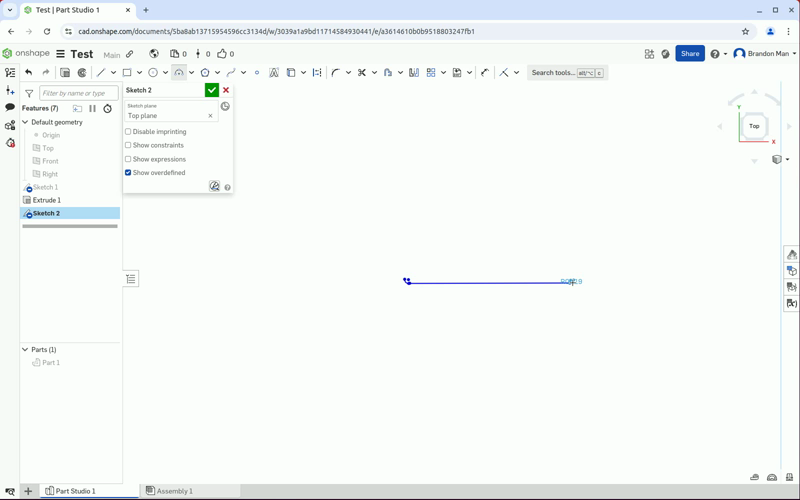
scroll(6)
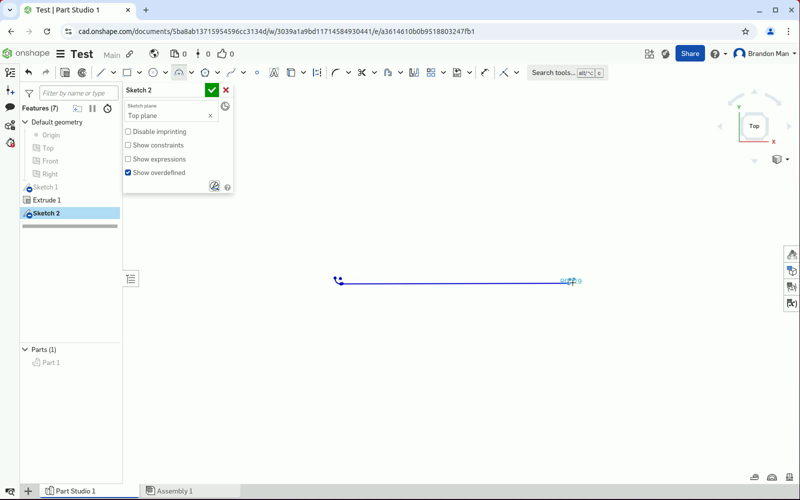
scroll(6)
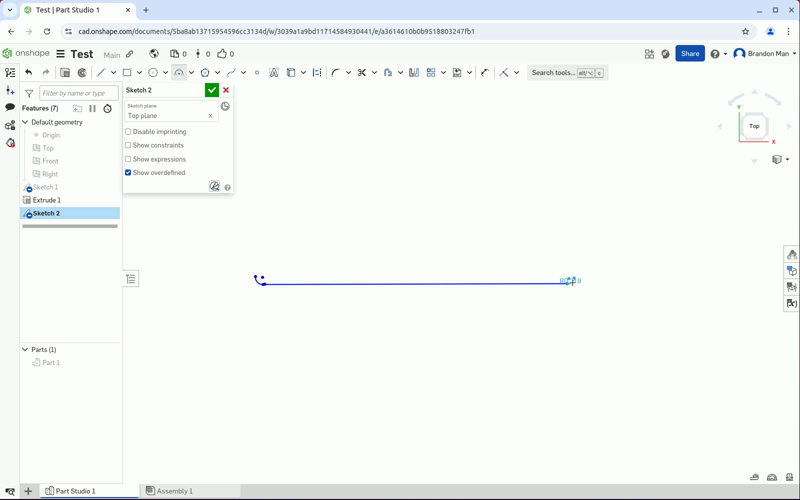
scroll(6)
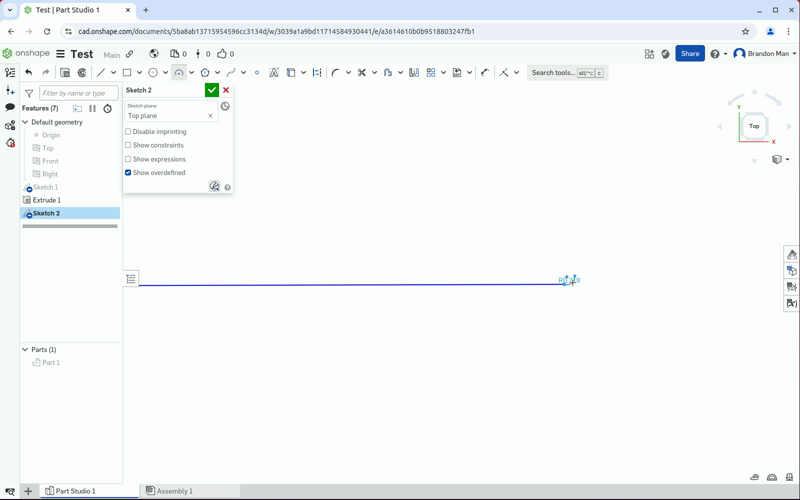
scroll(6)
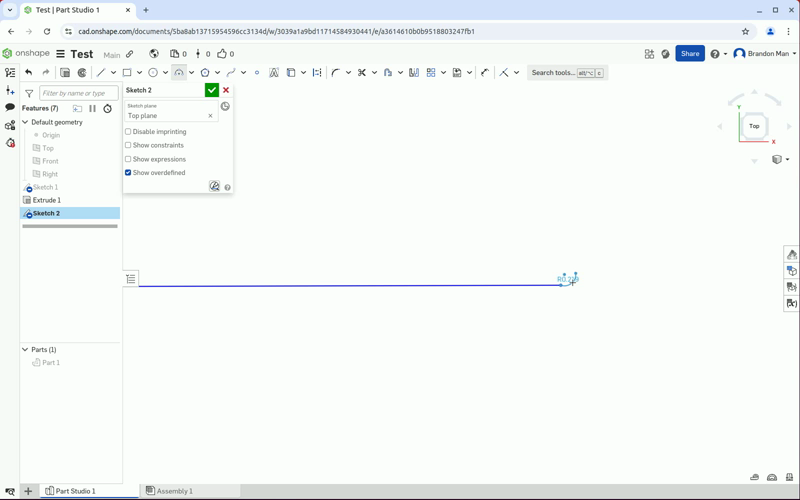
scroll(6)
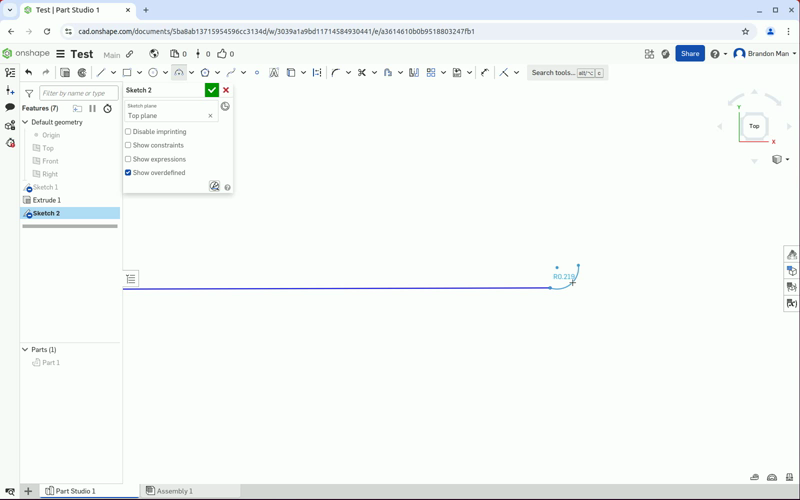
click(572, 282)
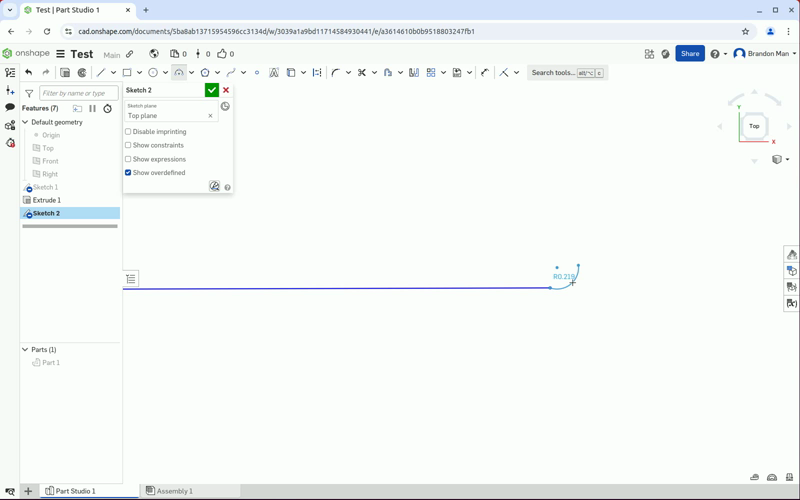
scroll(-6)
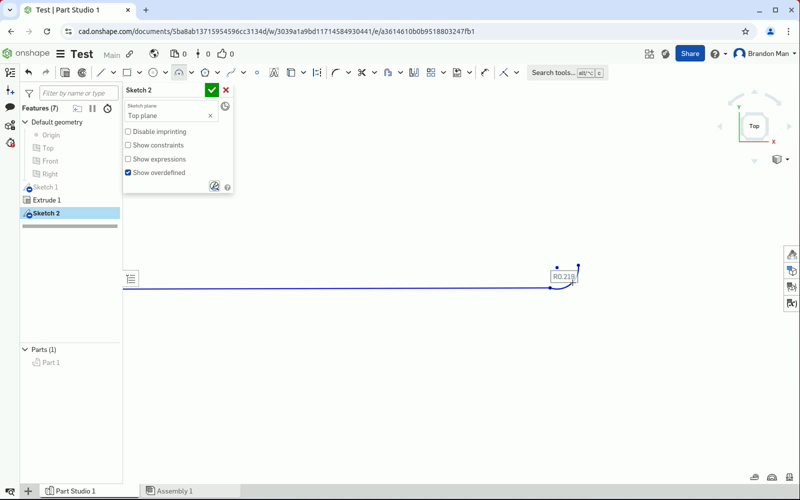
scroll(-6)
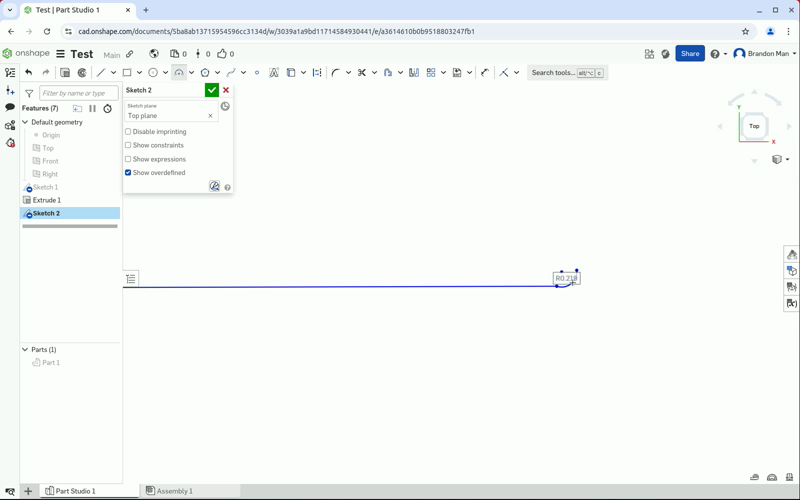
scroll(-6)
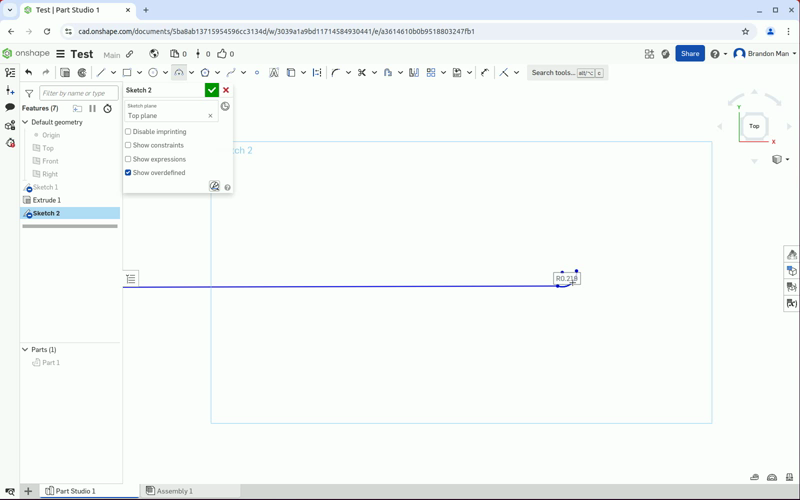
scroll(-6)
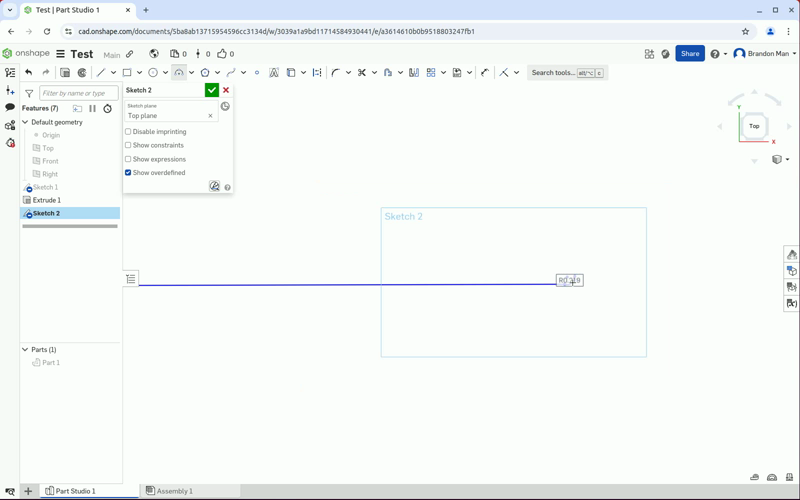
scroll(-6)
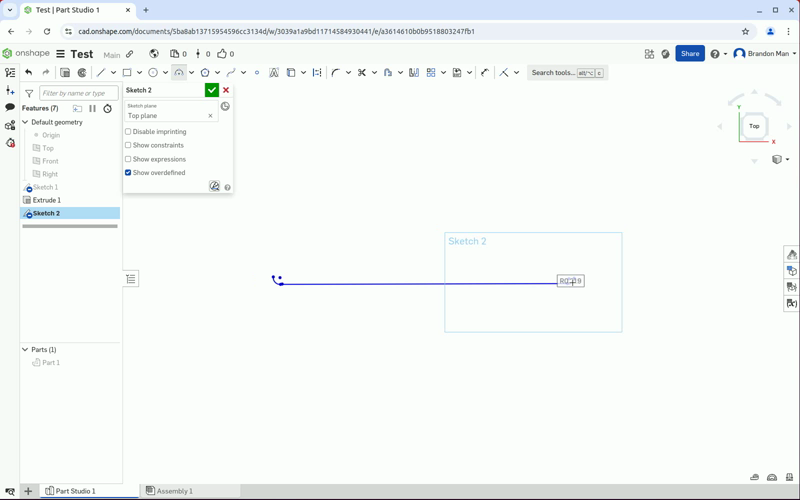
scroll(-6)
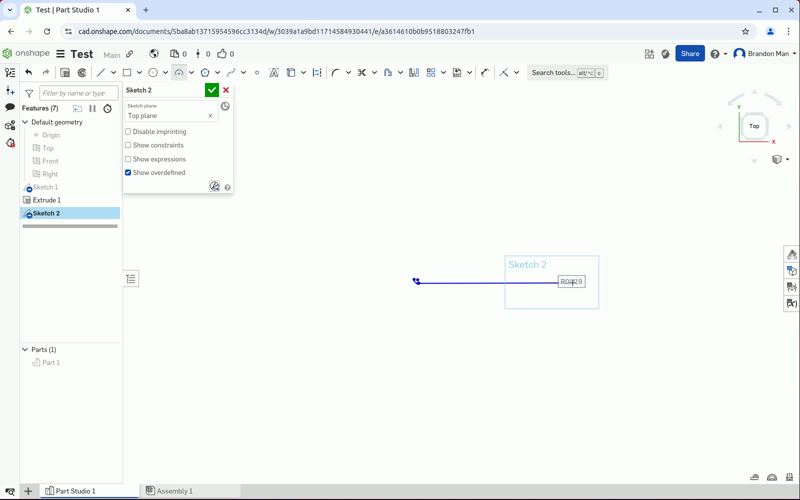
scroll(-6)
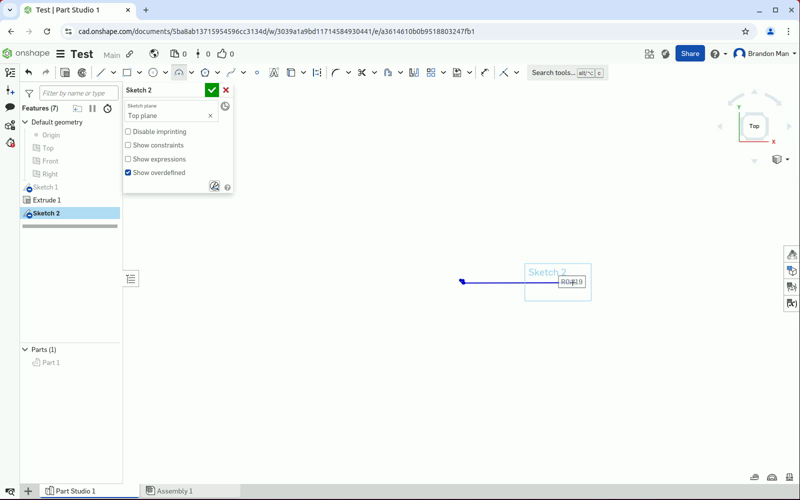
key_up(shift)
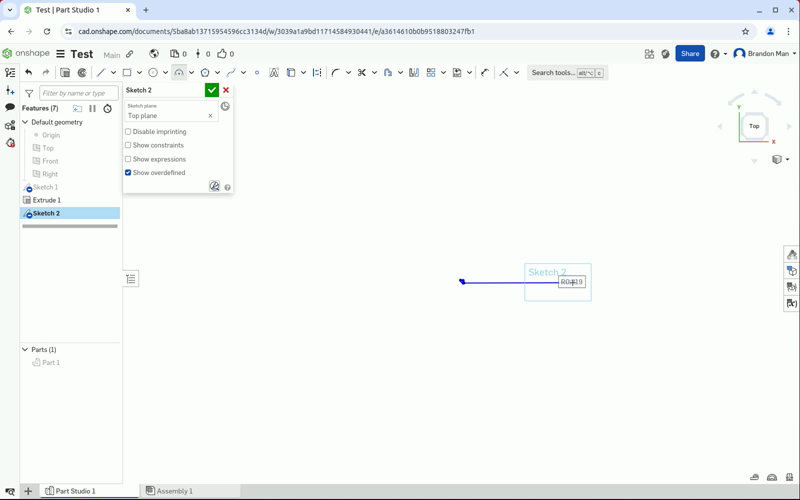
key(esc)
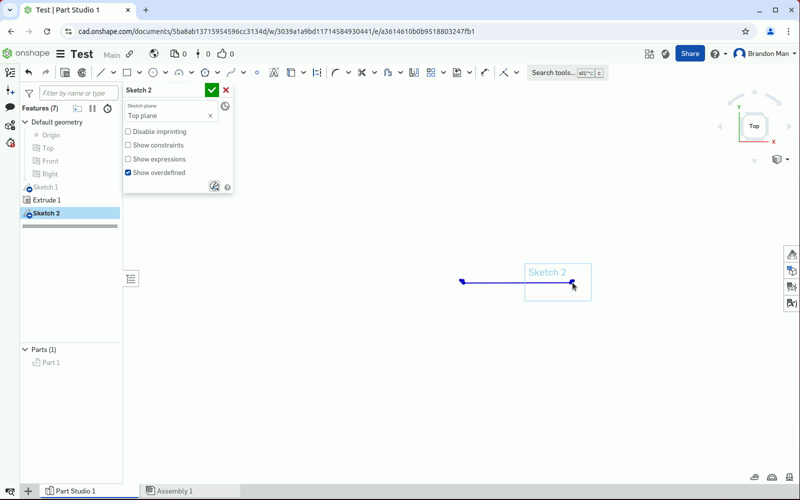
key(l)
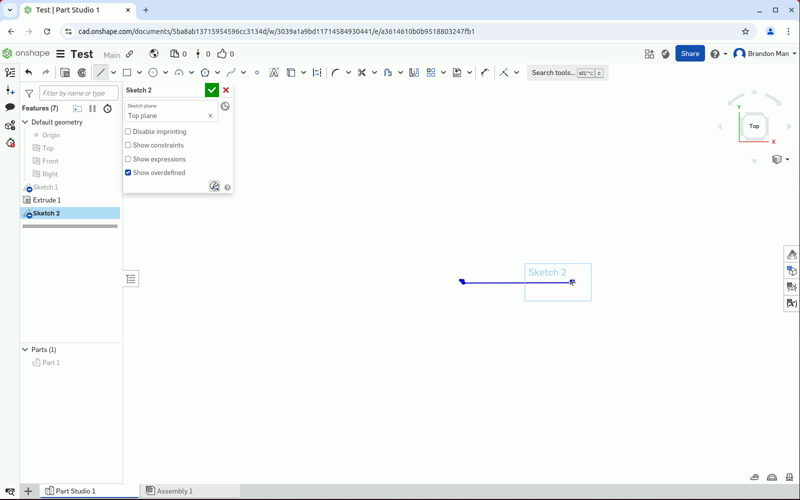
mouse_move(573, 280)
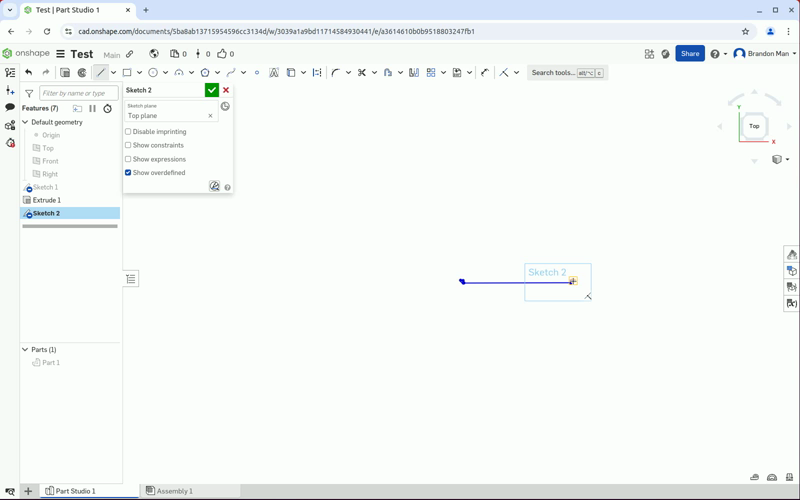
scroll(6)
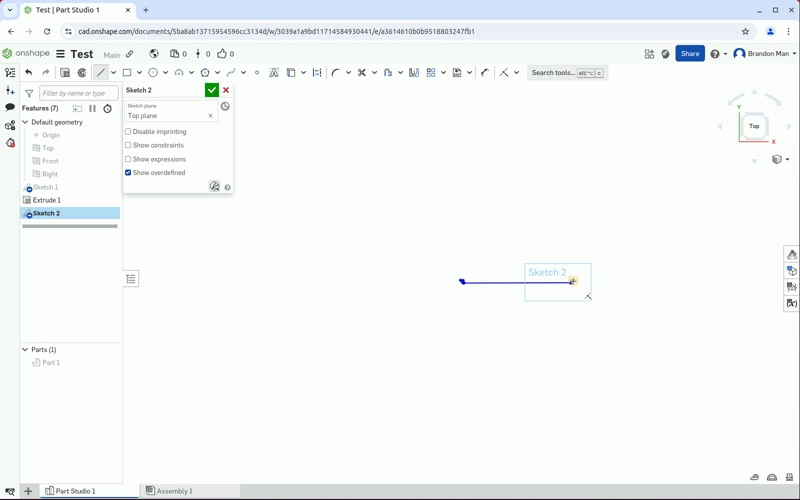
scroll(6)
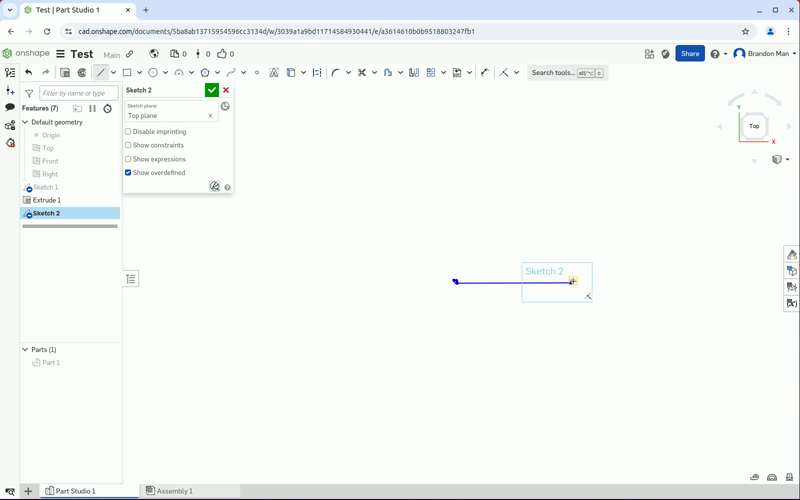
scroll(6)
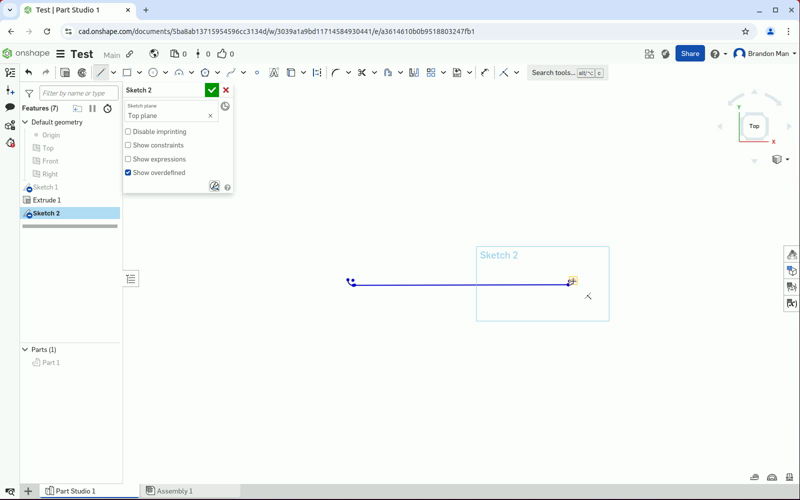
scroll(6)
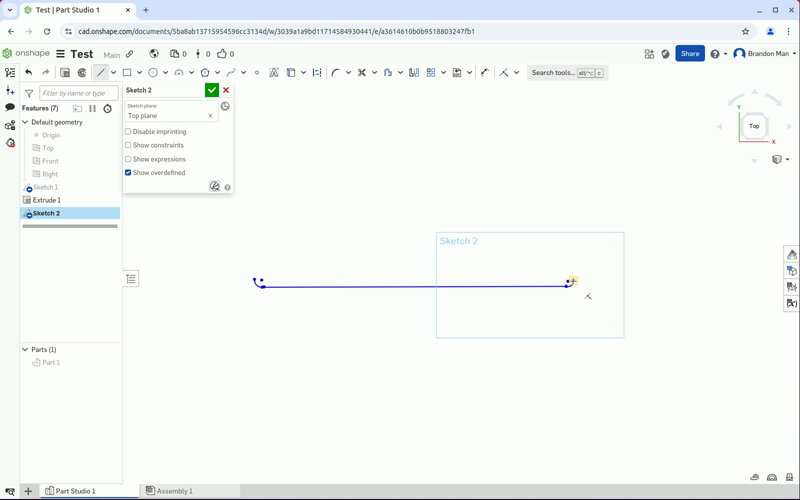
scroll(6)
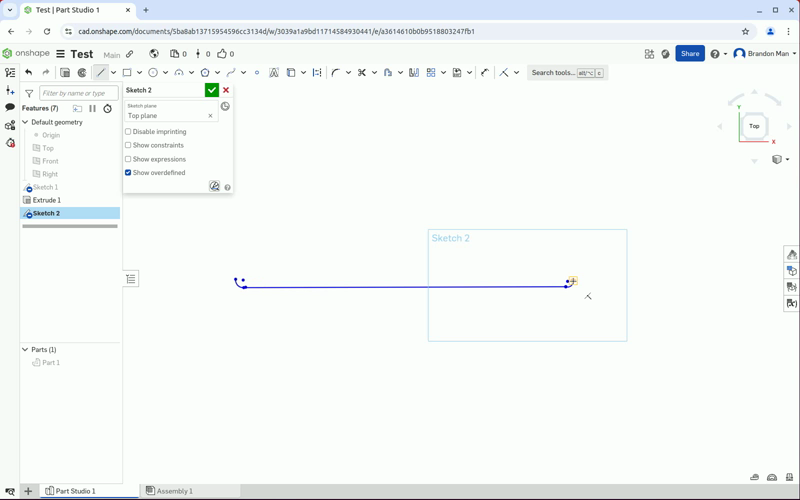
scroll(6)
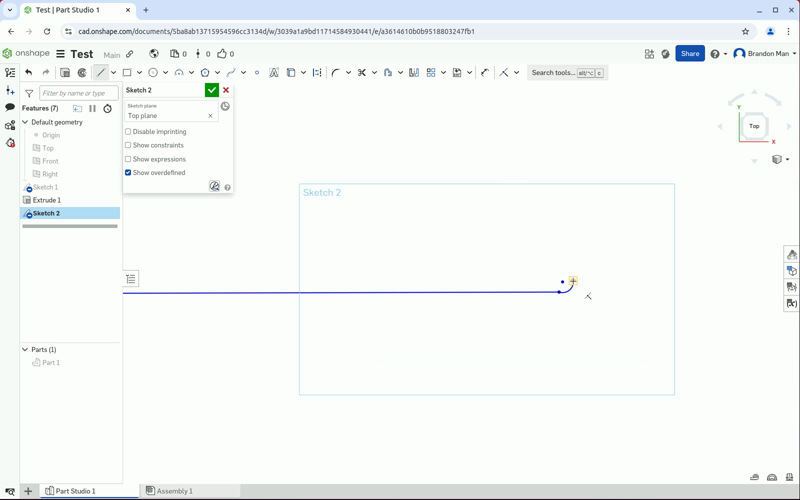
scroll(6)
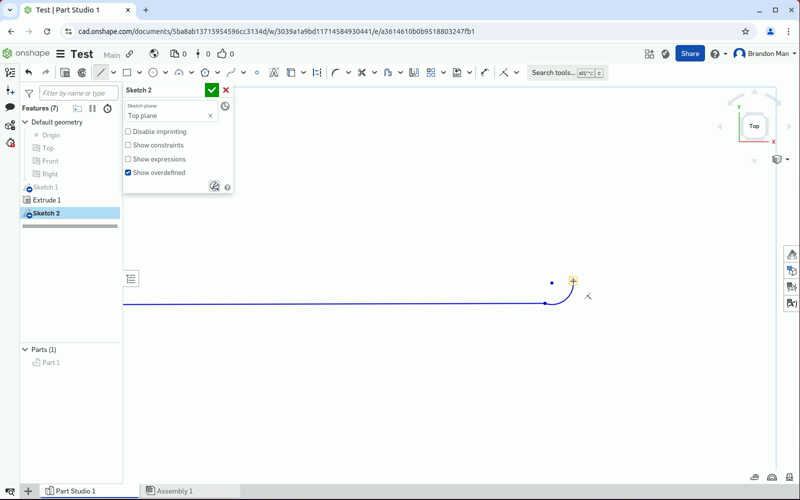
click(573, 280)
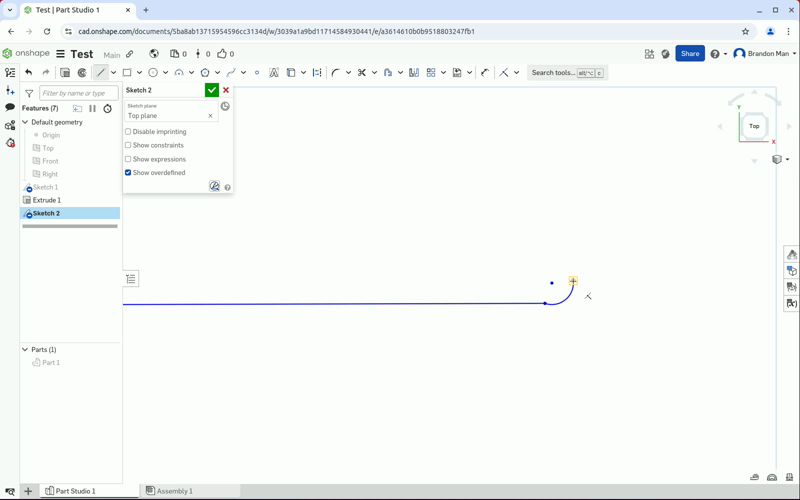
scroll(-6)
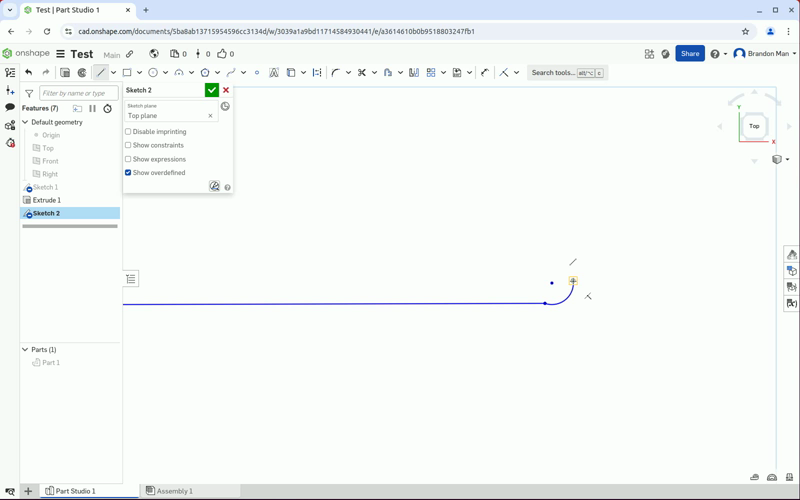
scroll(-6)
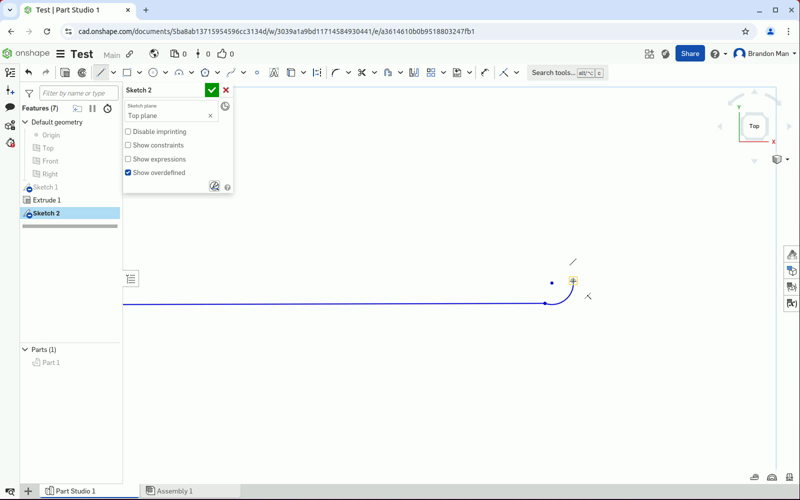
scroll(-6)
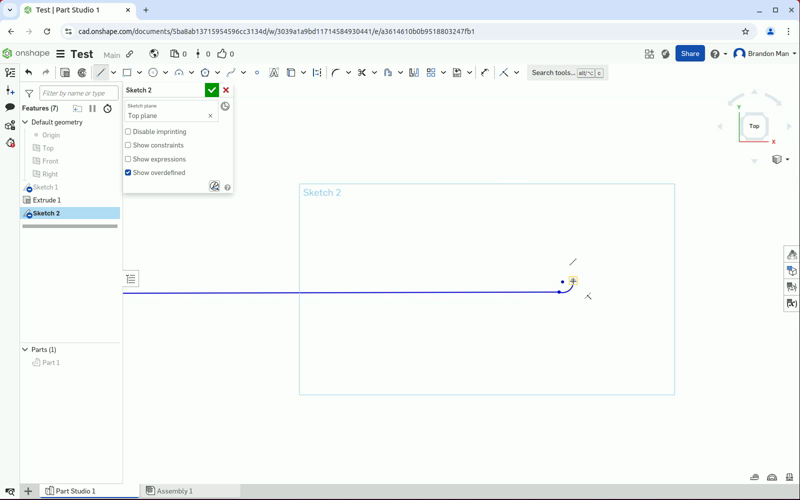
scroll(-6)
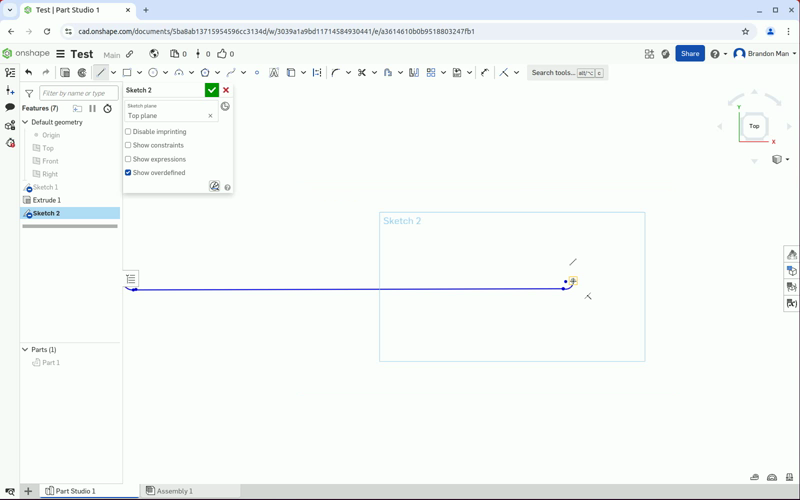
scroll(-6)
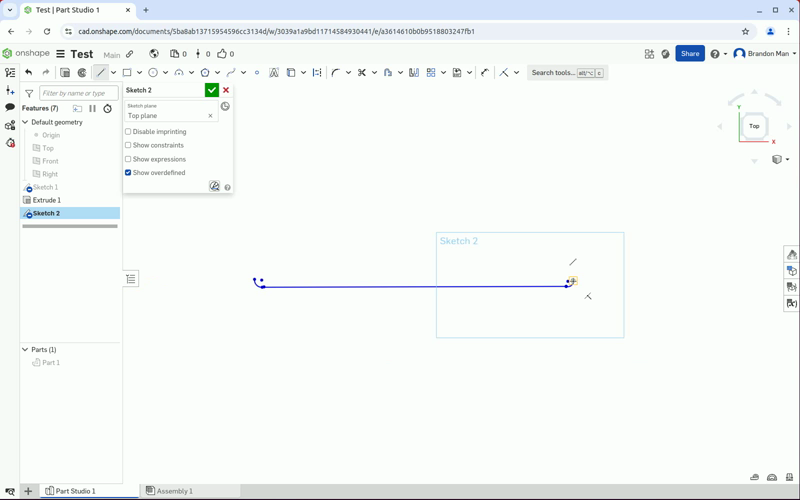
scroll(-6)
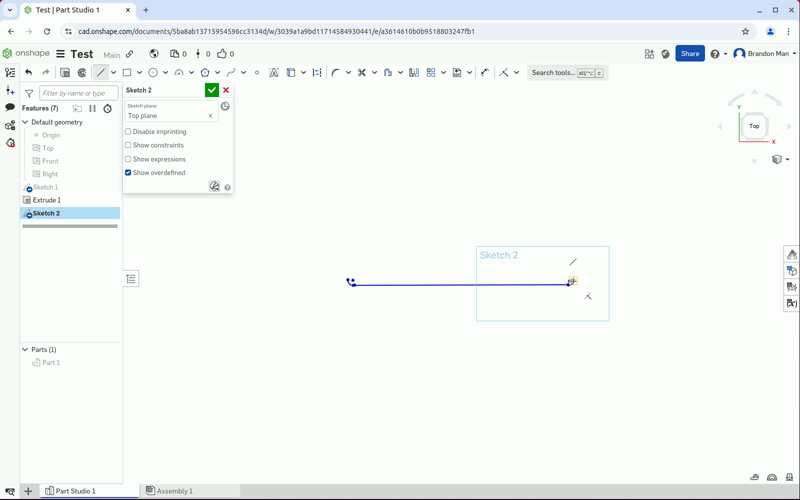
scroll(-6)
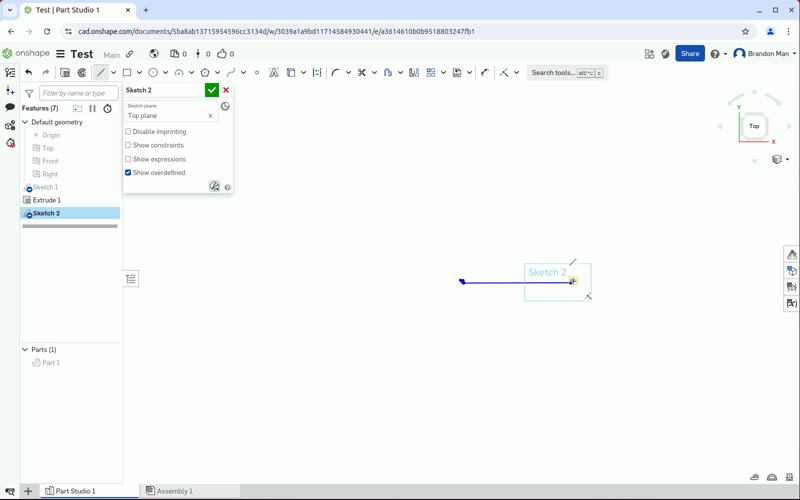
key_down(shift)
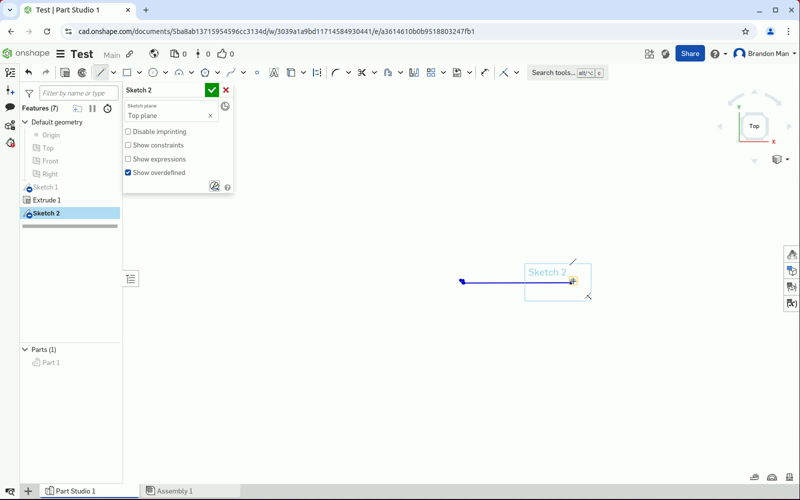
mouse_move(589, 280)
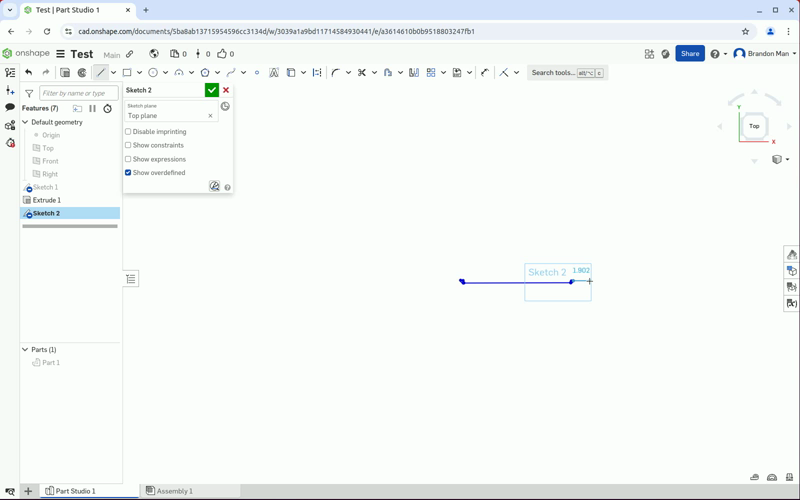
mouse_move(573, 229)
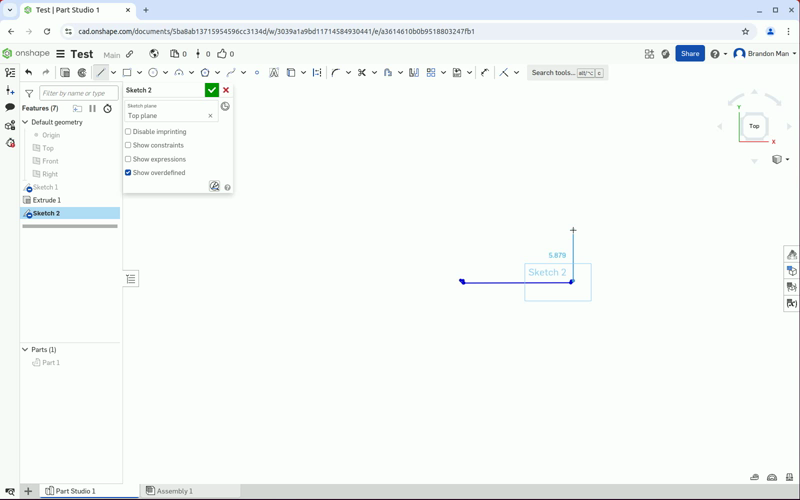
click(573, 229)
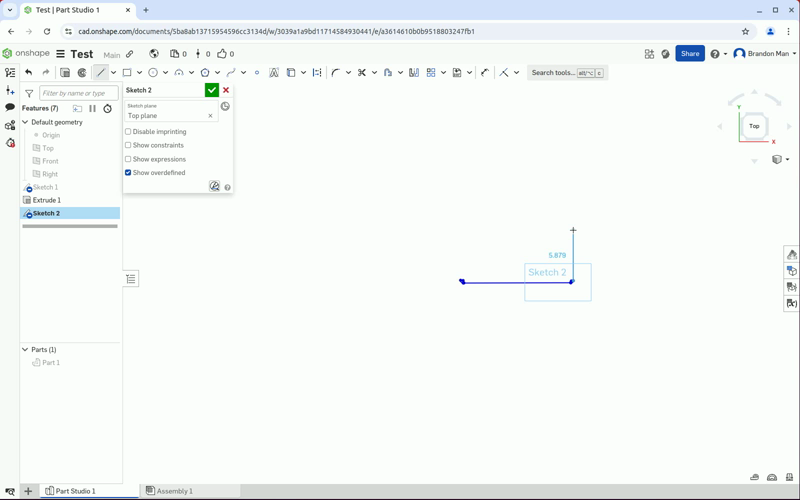
key_up(shift)
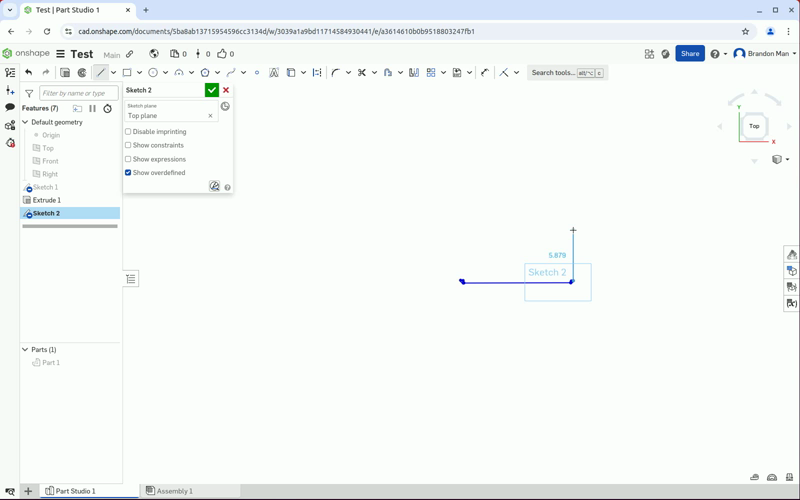
key(esc)
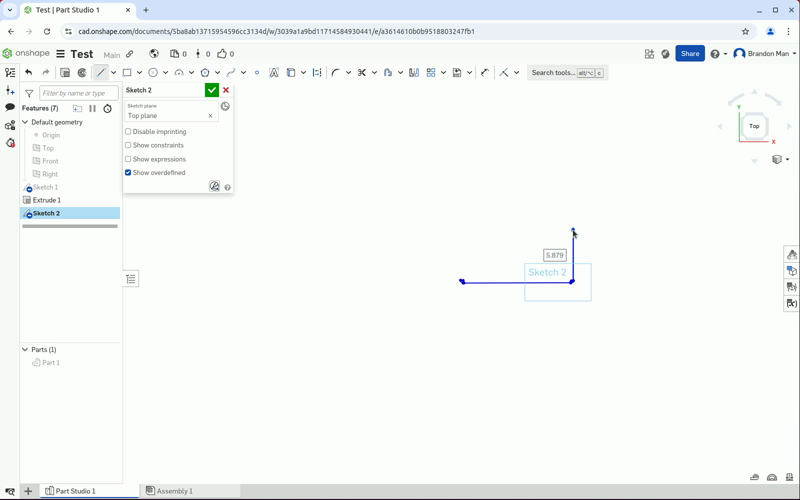
key(a)
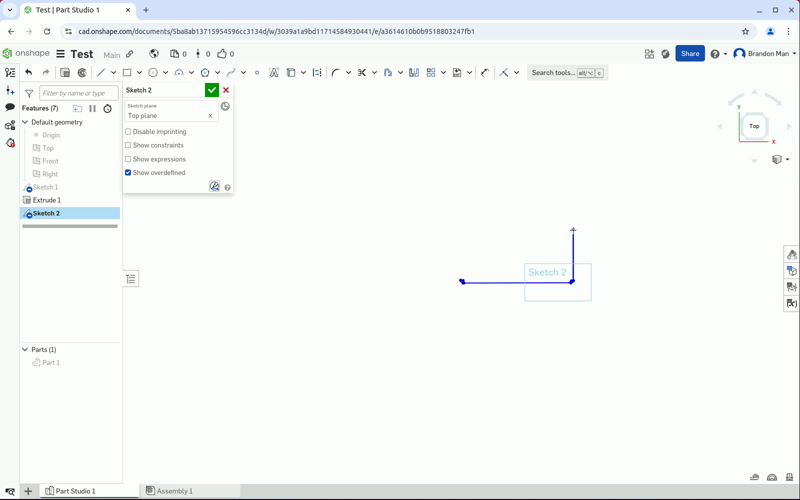
mouse_move(573, 229)
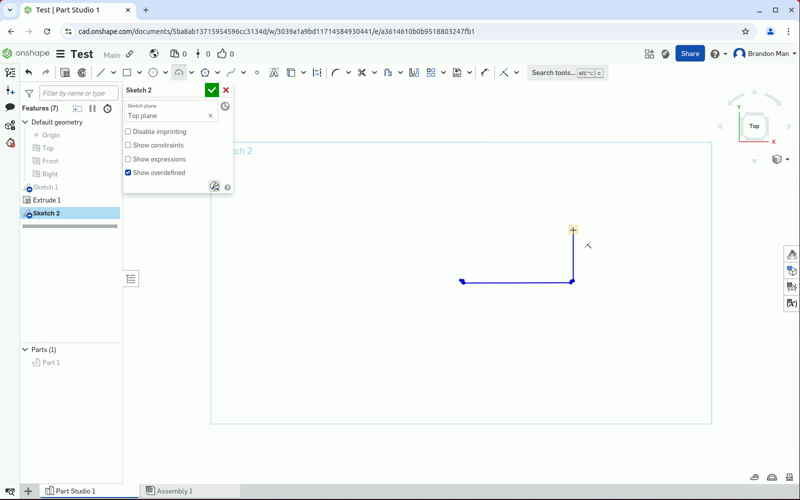
click(573, 229)
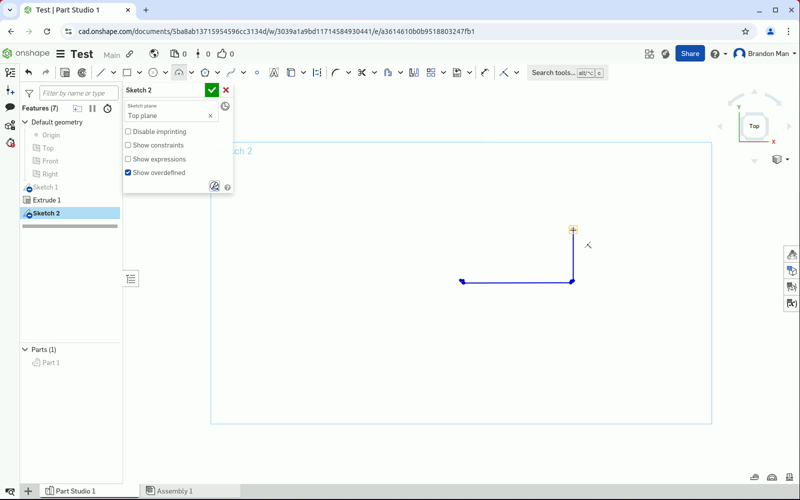
key_down(shift)
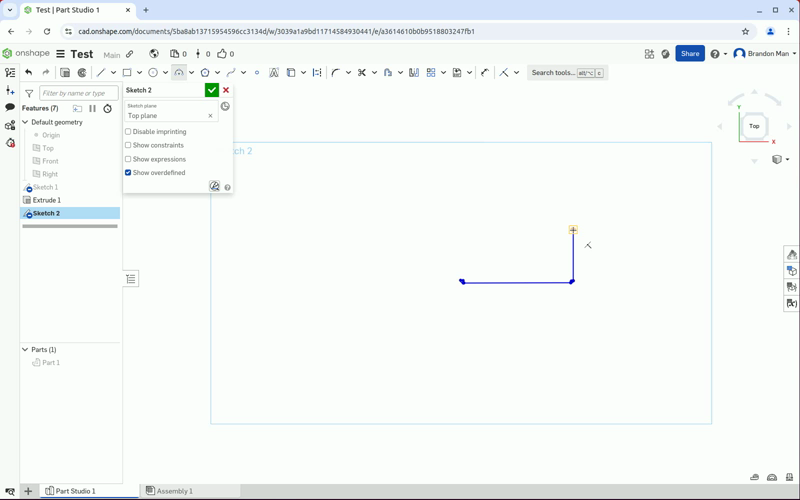
mouse_move(570, 227)
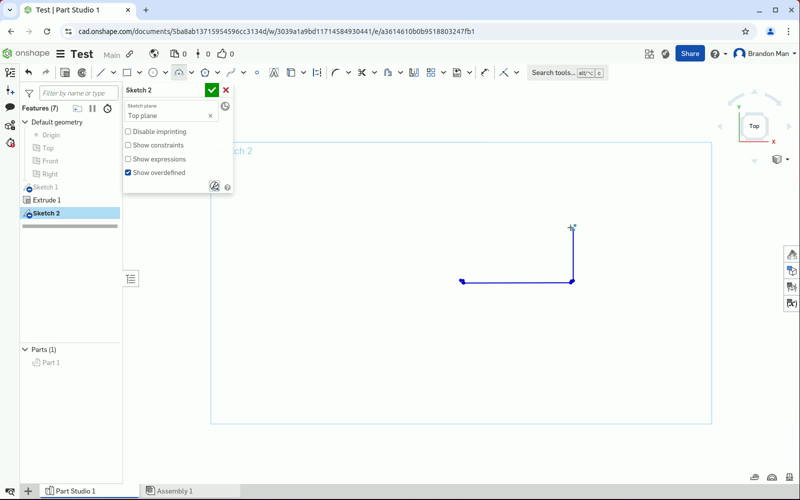
scroll(6)
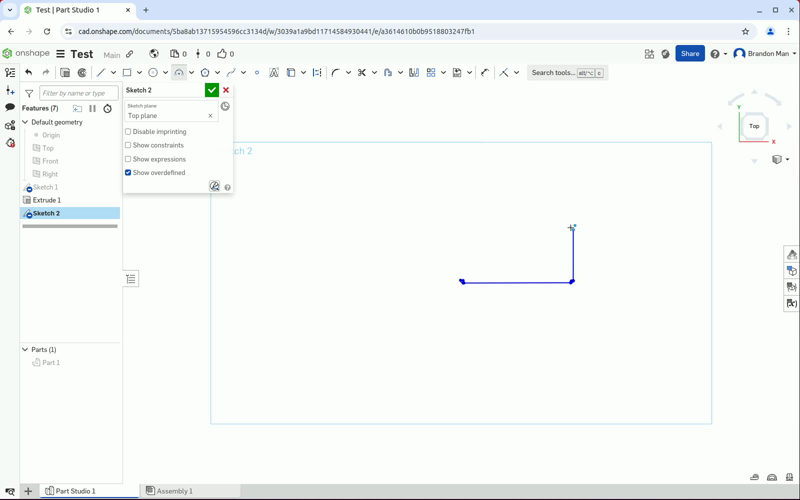
scroll(6)
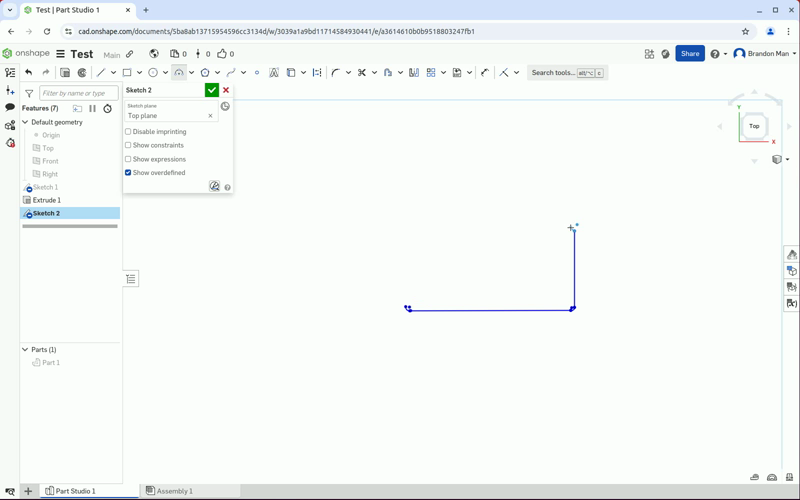
scroll(6)
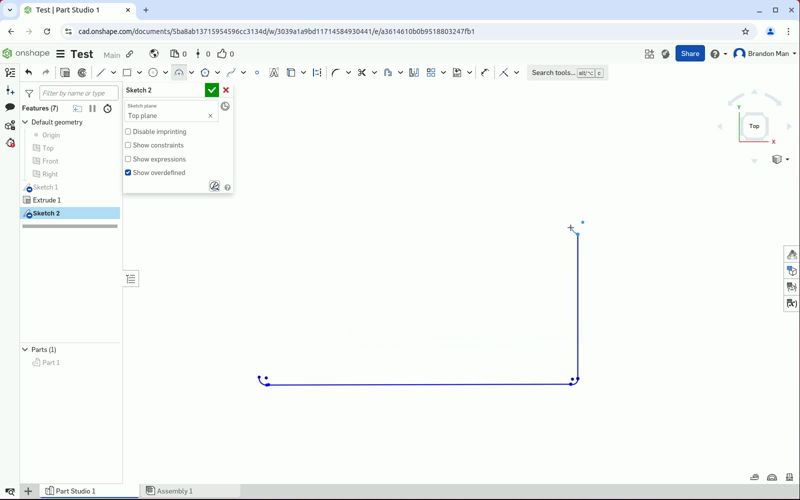
scroll(6)
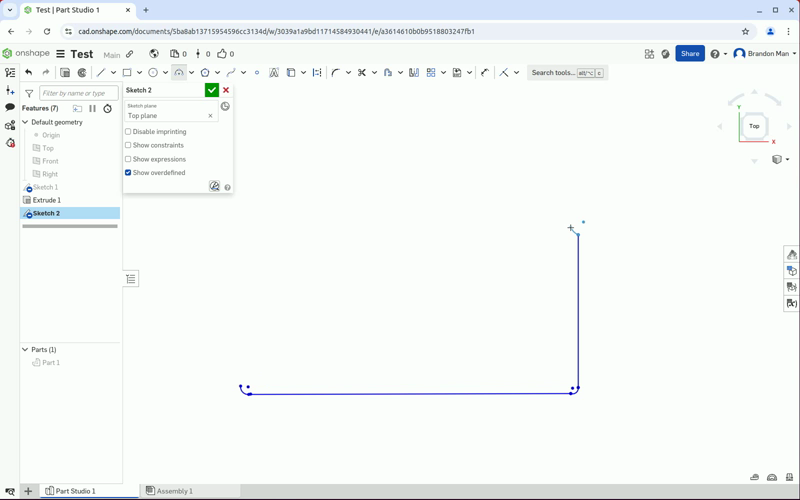
scroll(6)
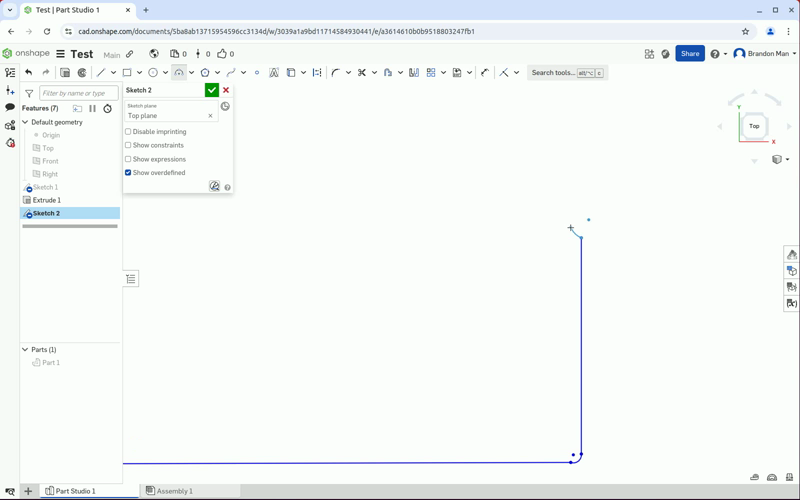
scroll(6)
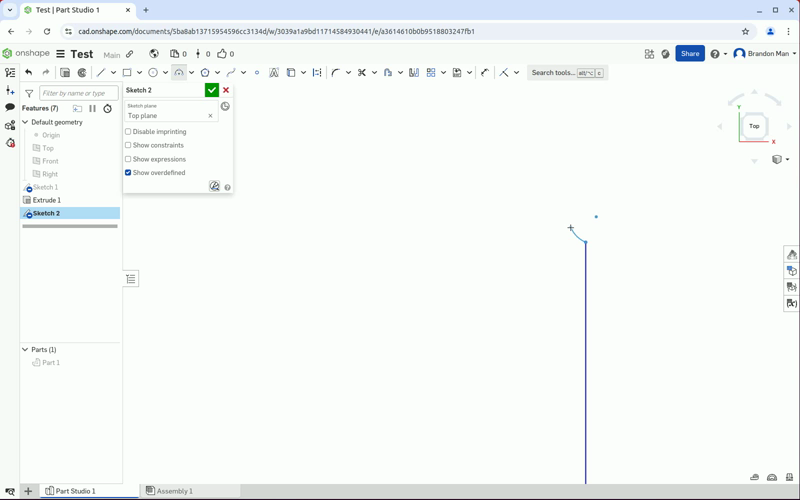
scroll(6)
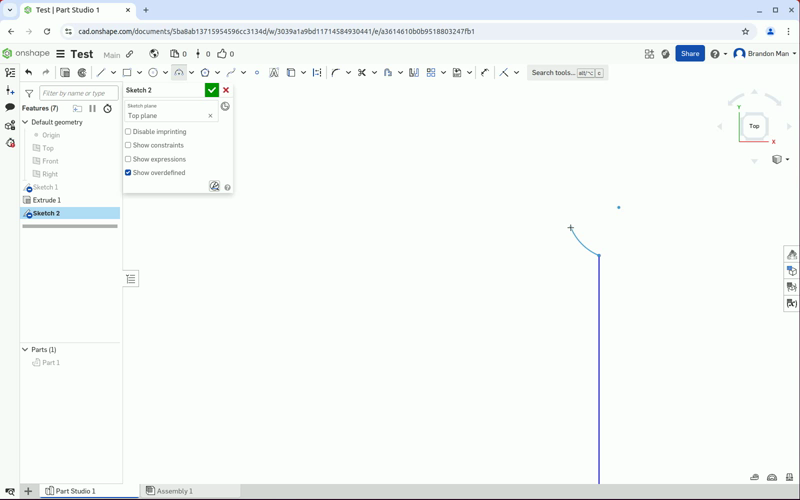
click(570, 227)
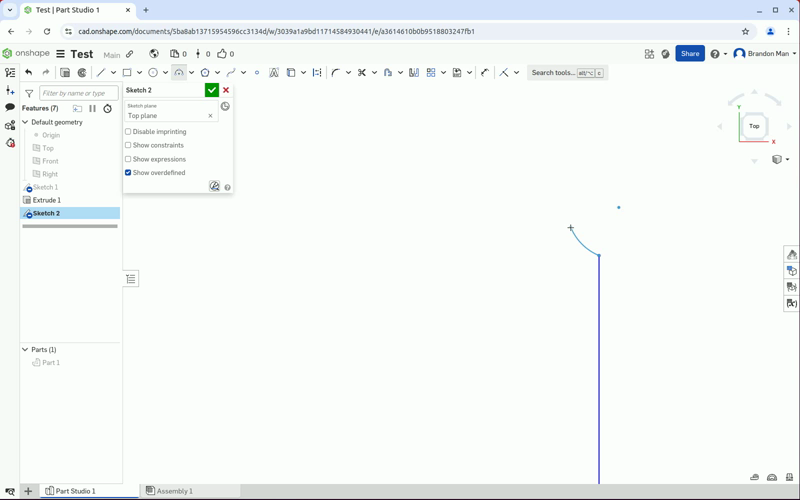
scroll(-6)
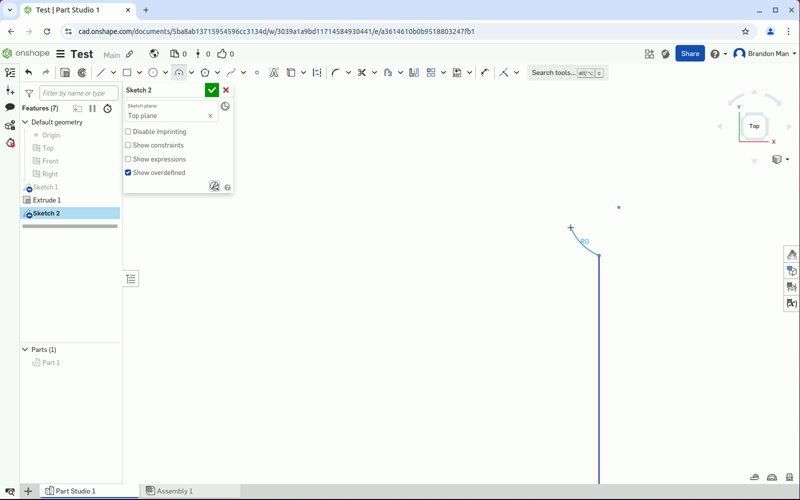
scroll(-6)
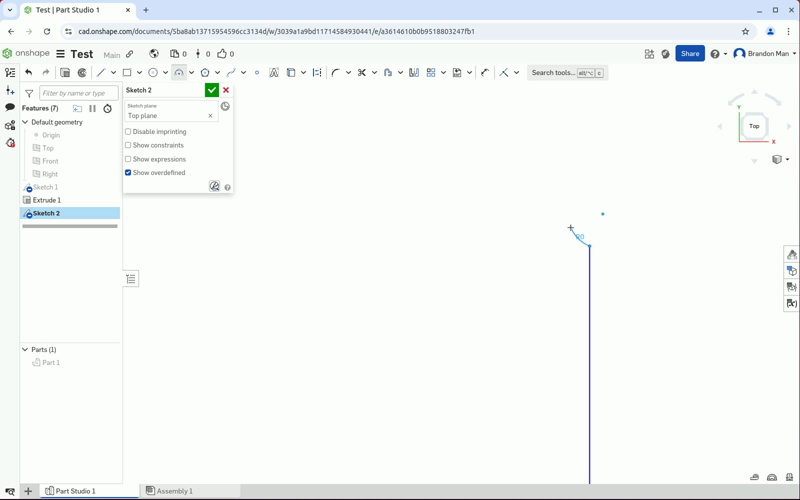
scroll(-6)
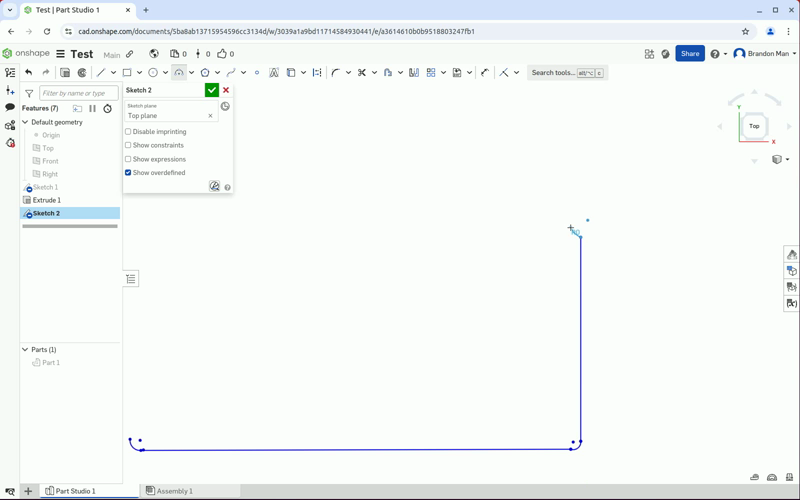
scroll(-6)
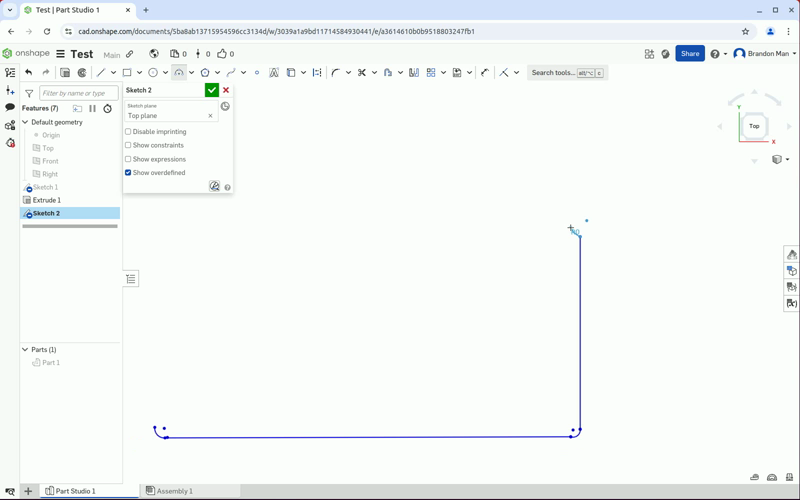
scroll(-6)
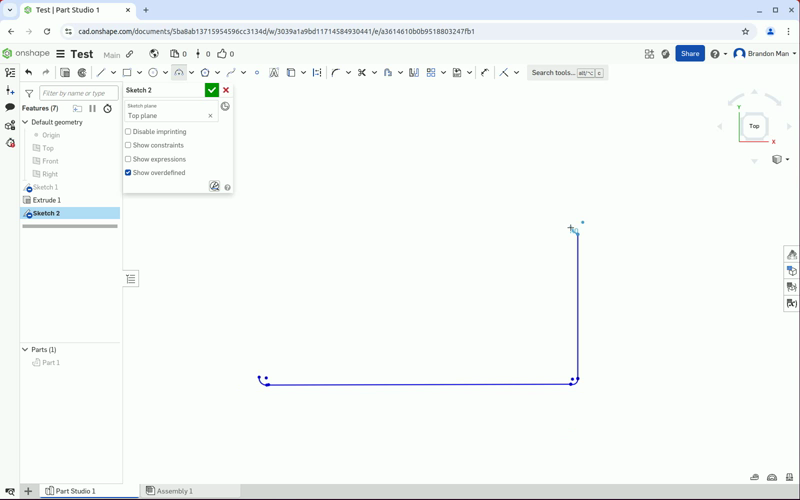
scroll(-6)
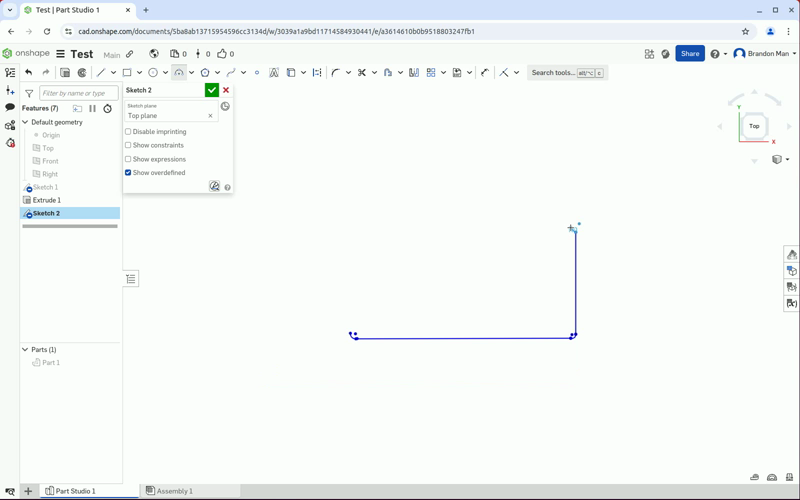
scroll(-6)
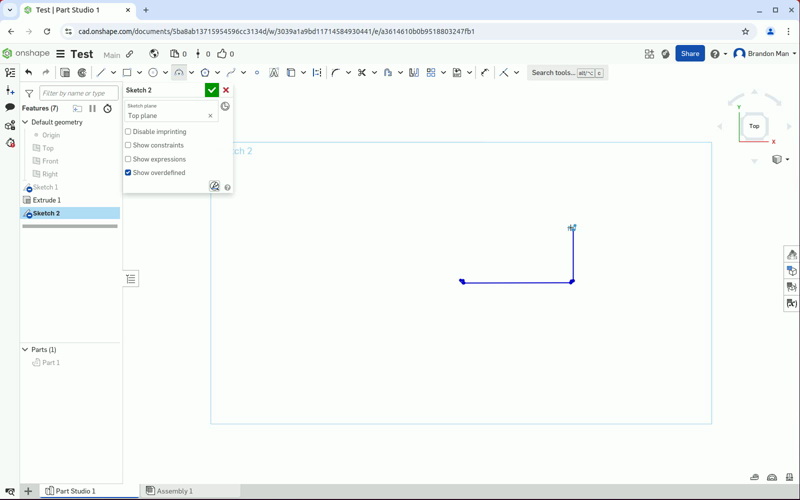
mouse_move(572, 228)
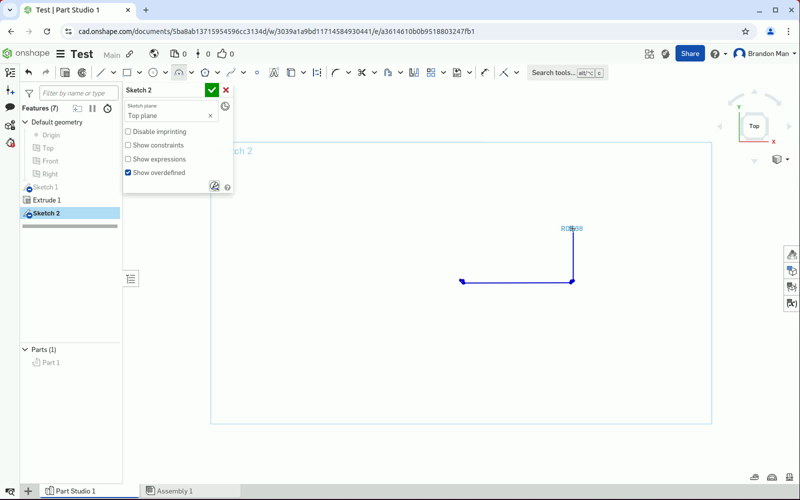
scroll(6)
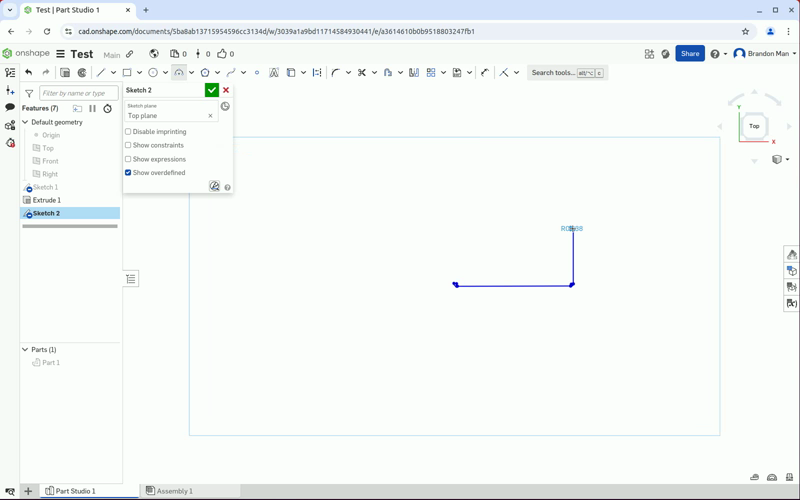
scroll(6)
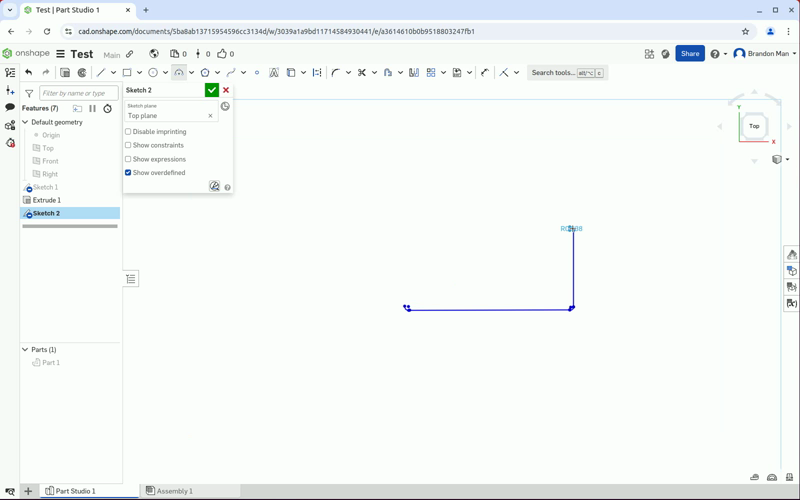
scroll(6)
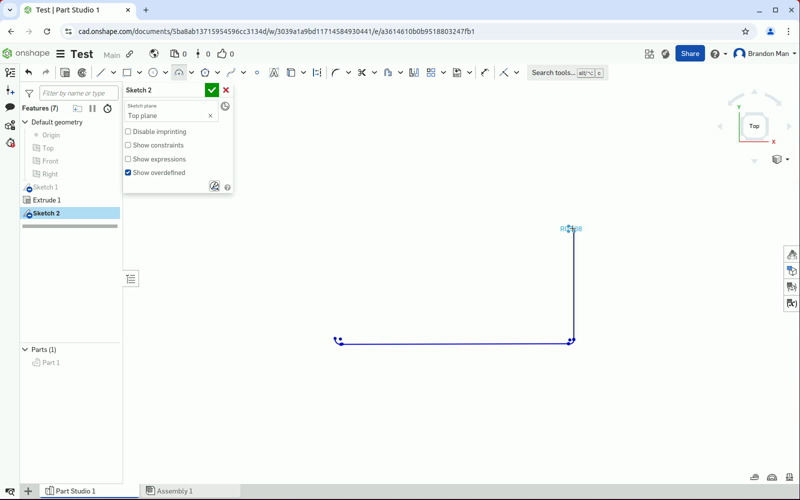
scroll(6)
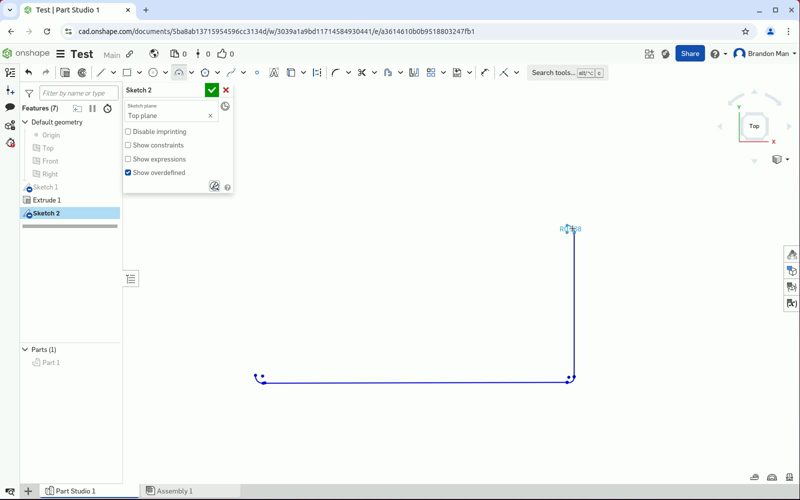
scroll(6)
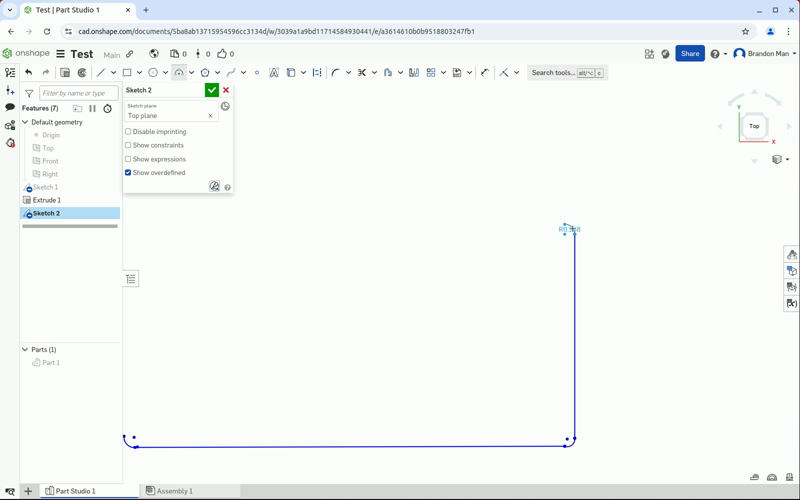
scroll(6)
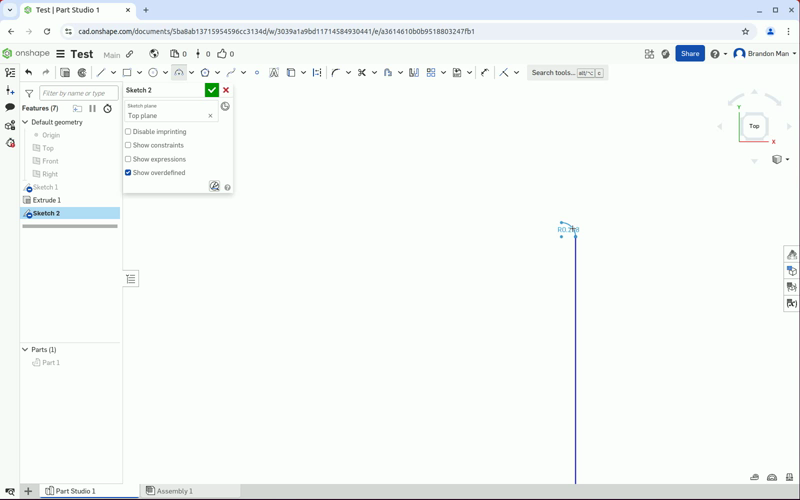
scroll(6)
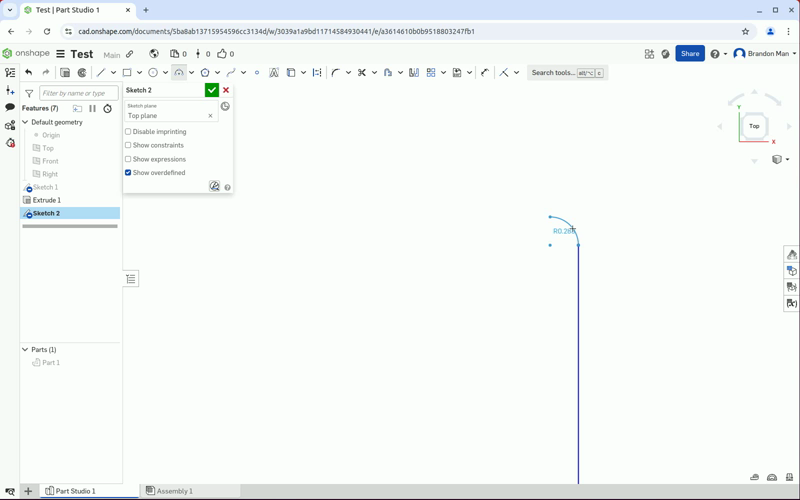
click(572, 228)
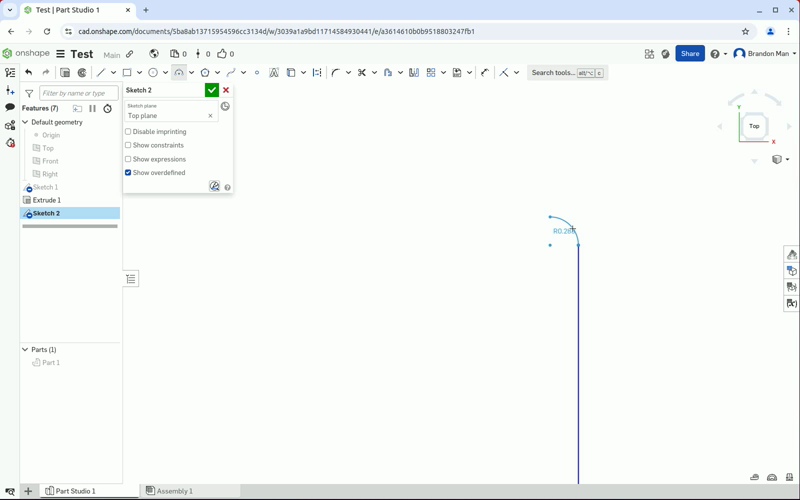
scroll(-6)
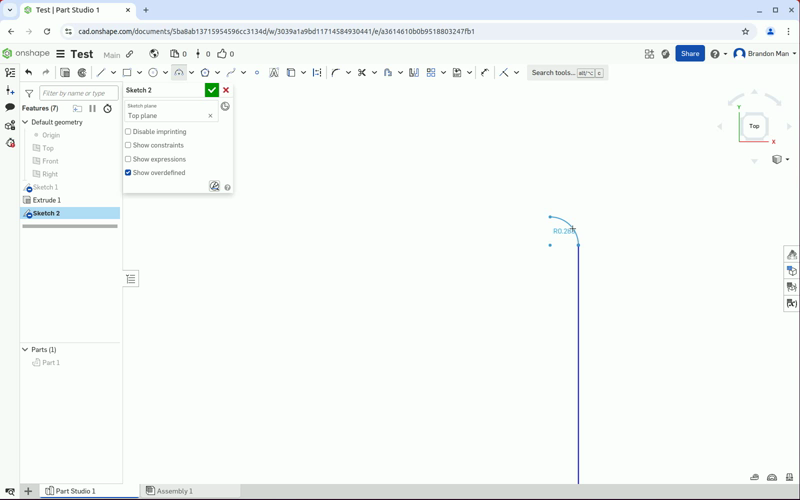
scroll(-6)
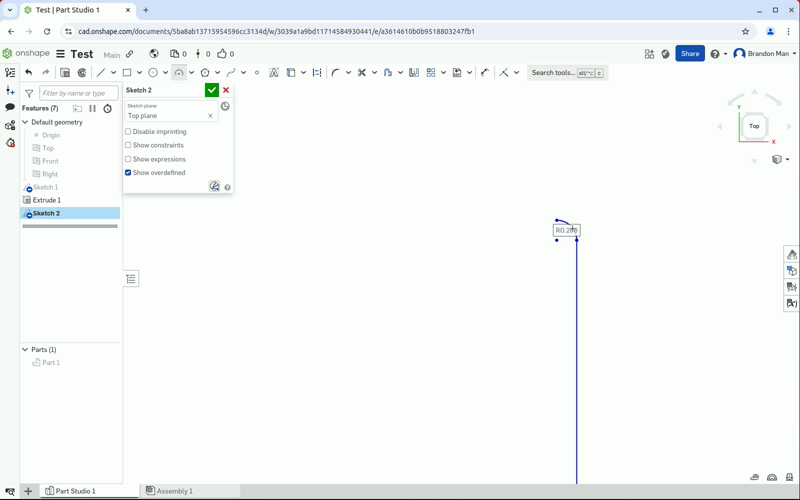
scroll(-6)
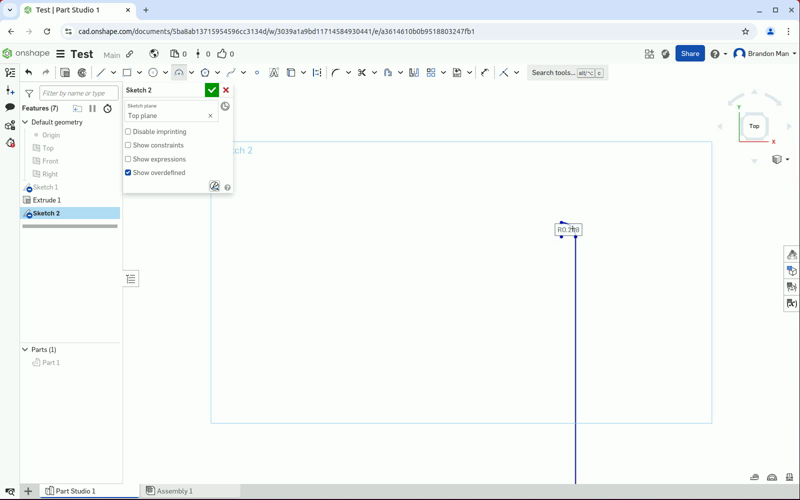
scroll(-6)
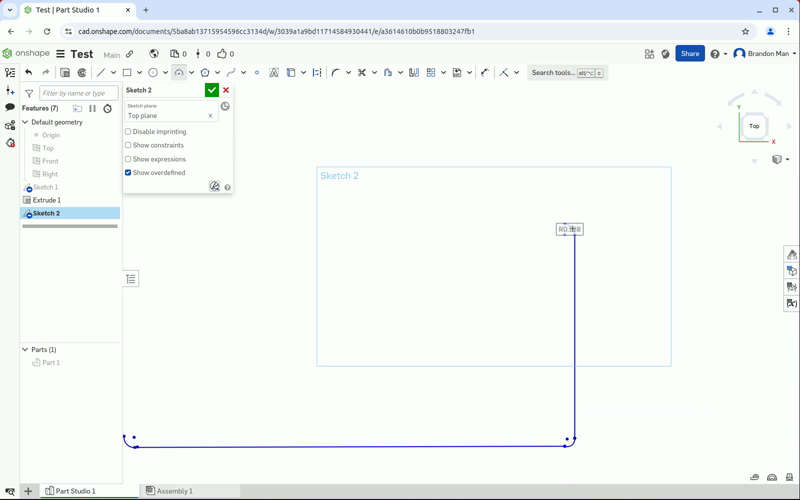
scroll(-6)
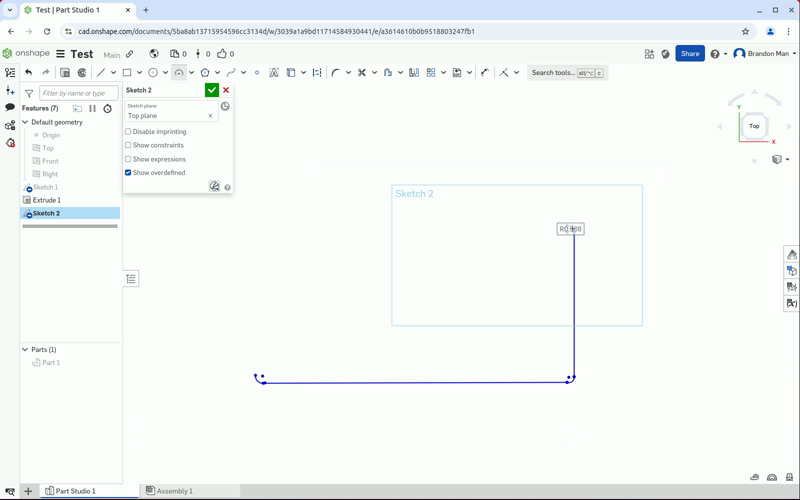
scroll(-6)
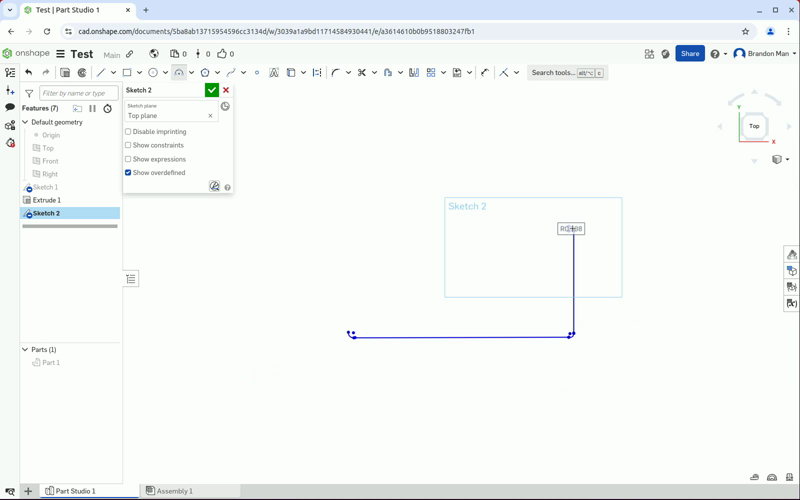
scroll(-6)
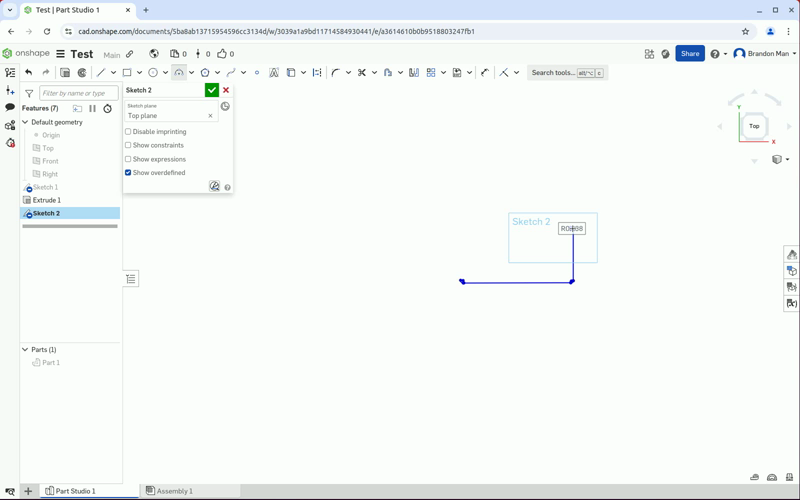
key_up(shift)
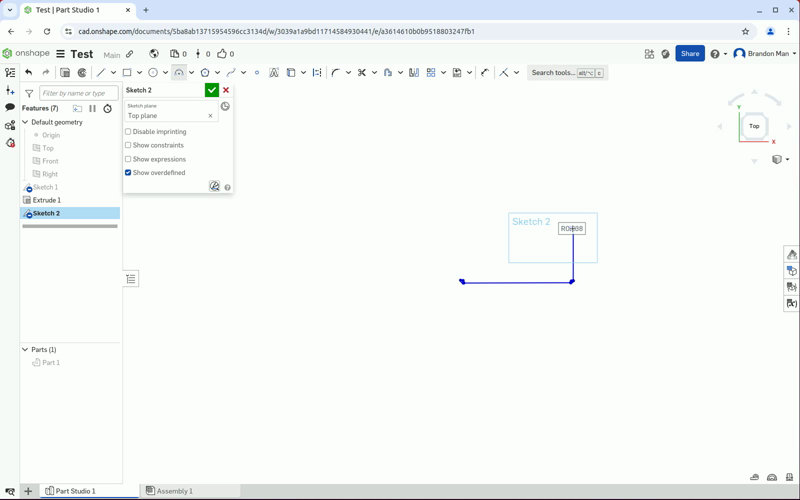
key(esc)
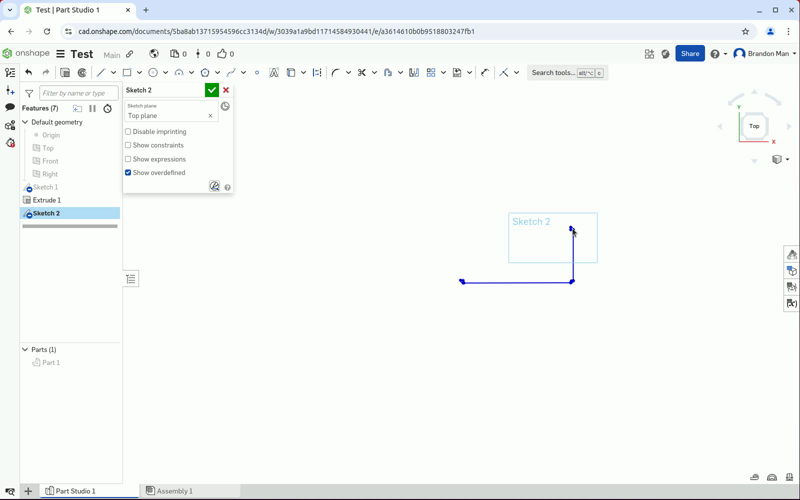
key(l)
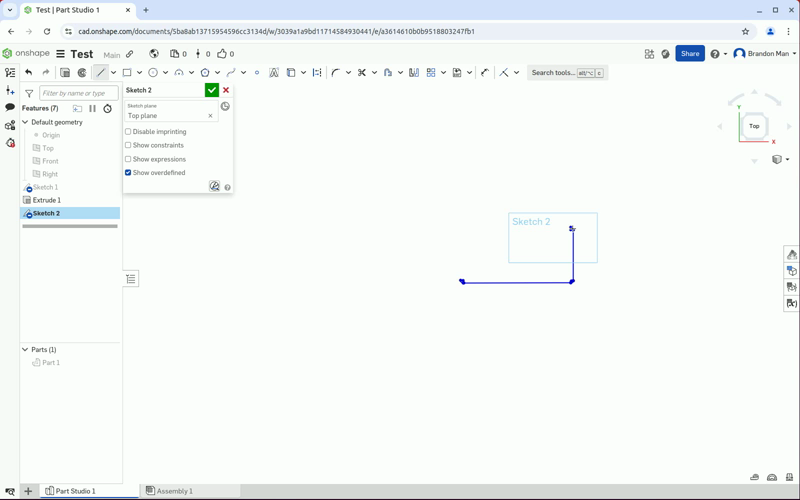
mouse_move(570, 227)
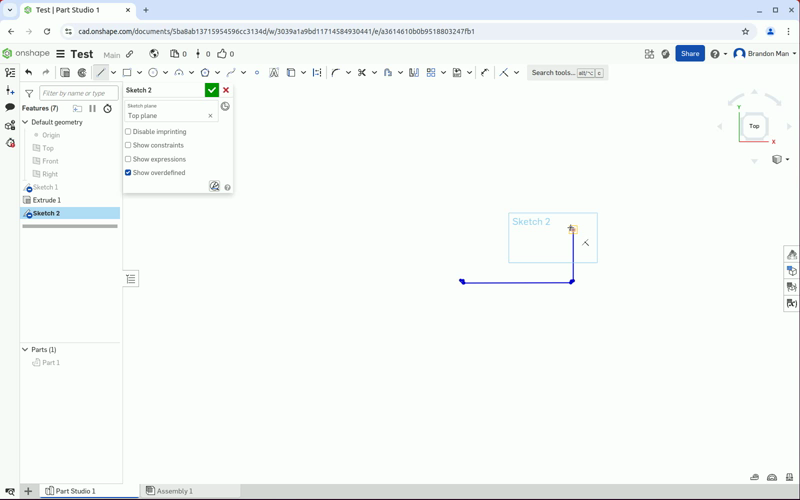
scroll(6)
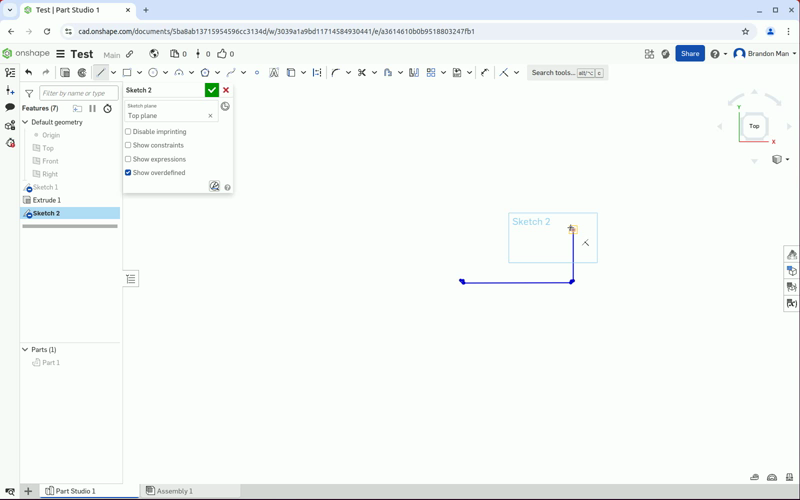
scroll(6)
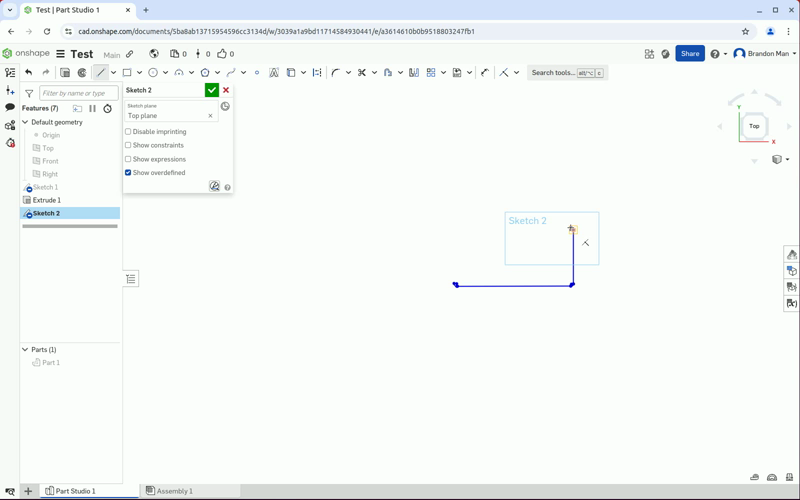
scroll(6)
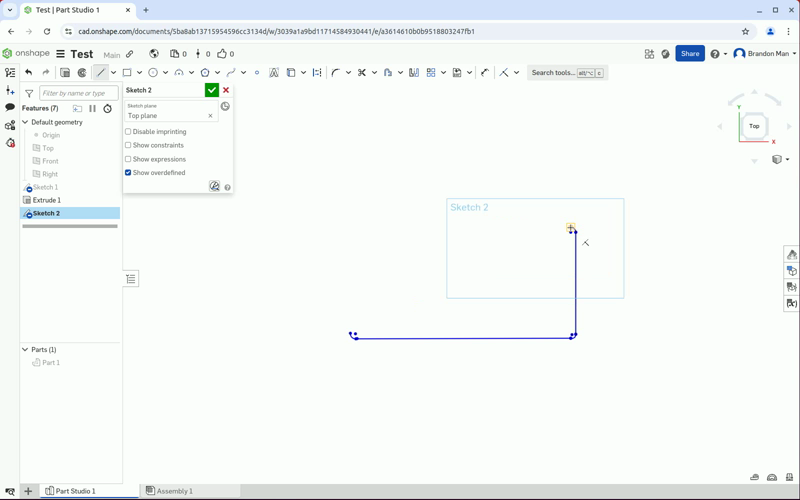
scroll(6)
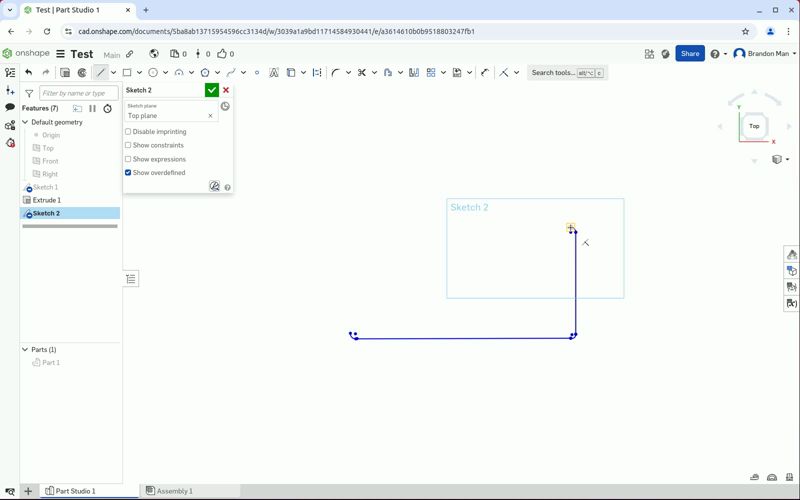
scroll(6)
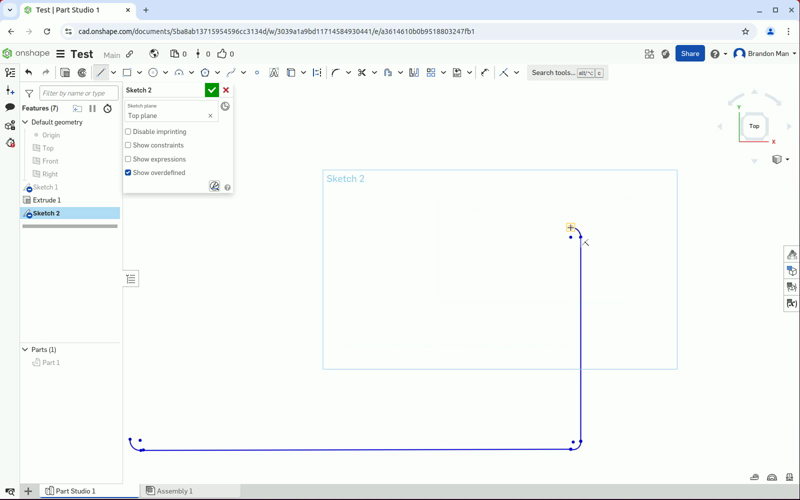
scroll(6)
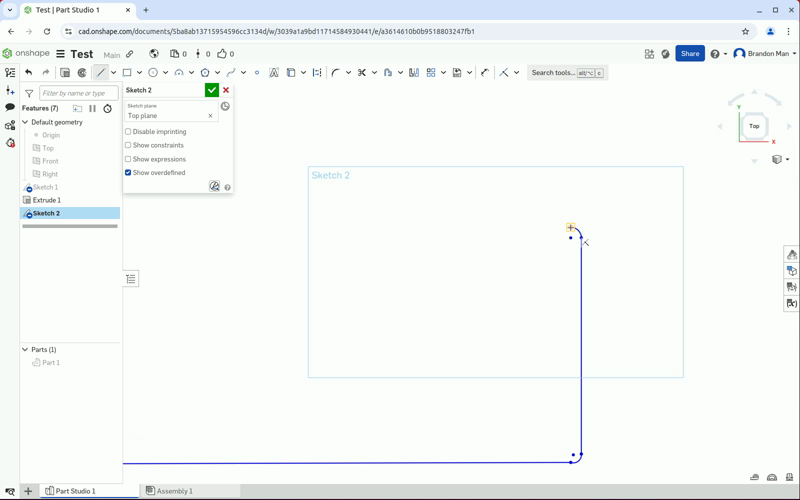
scroll(6)
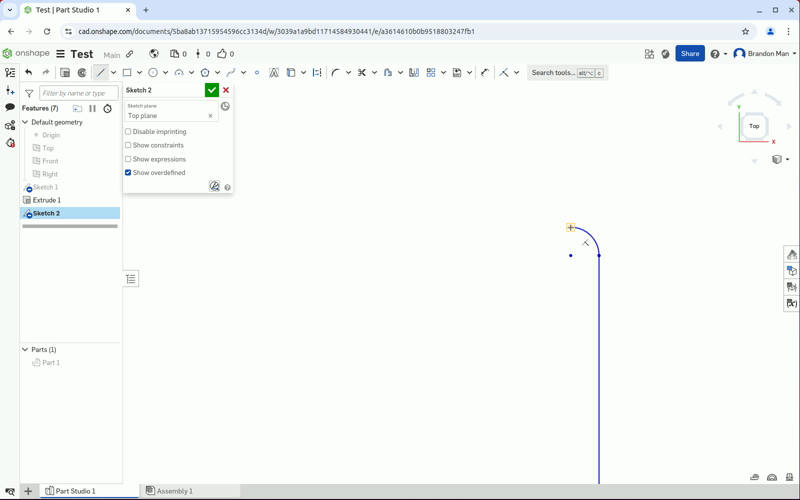
click(570, 227)
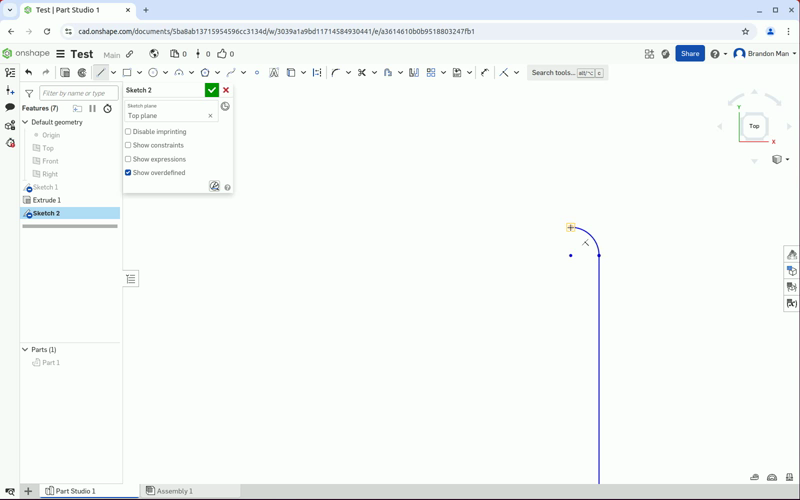
scroll(-6)
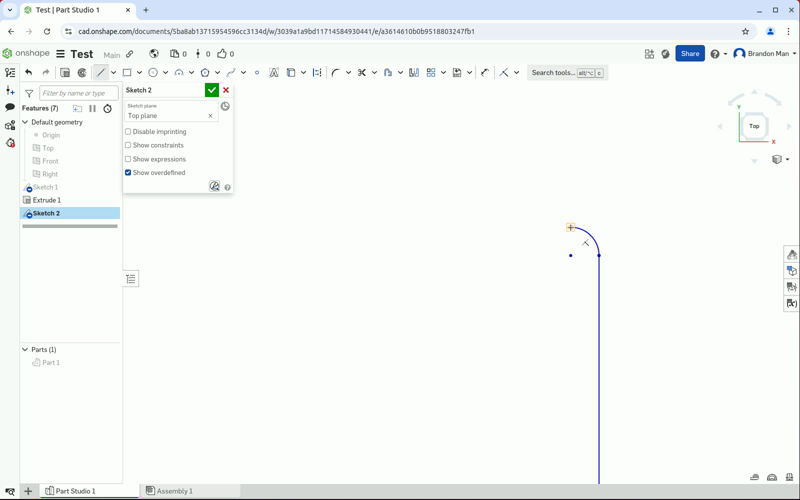
scroll(-6)
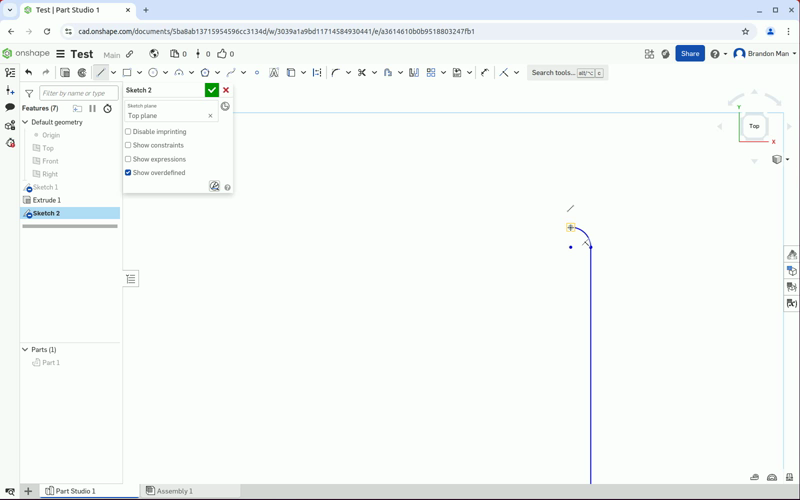
scroll(-6)
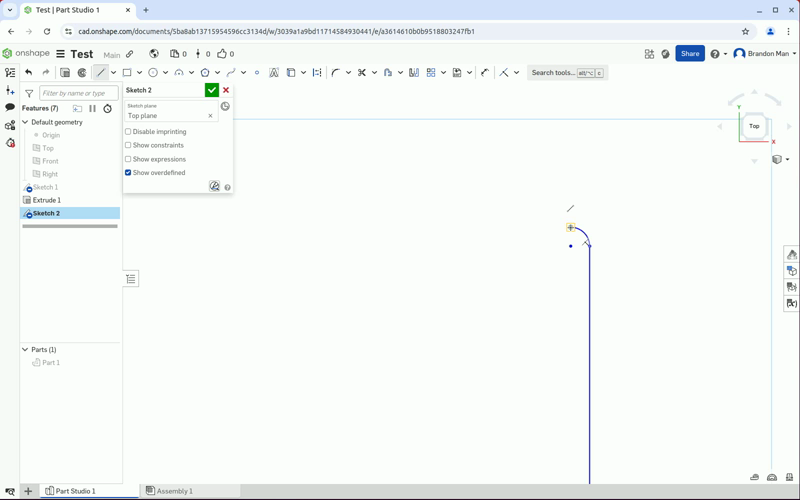
scroll(-6)
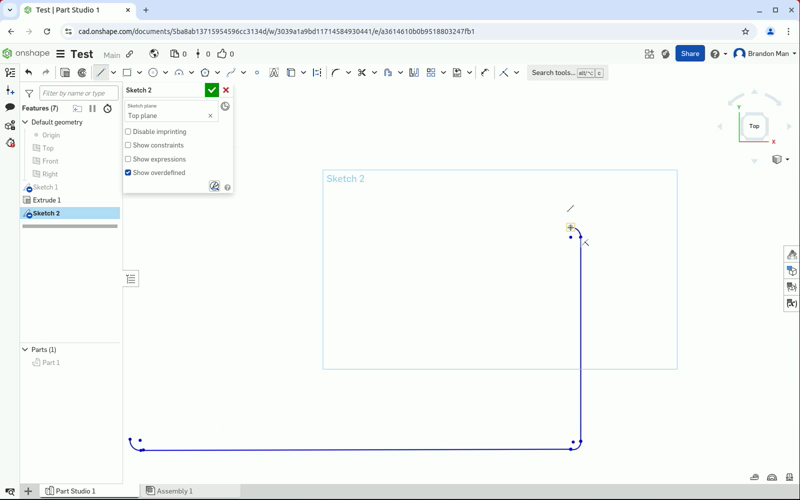
scroll(-6)
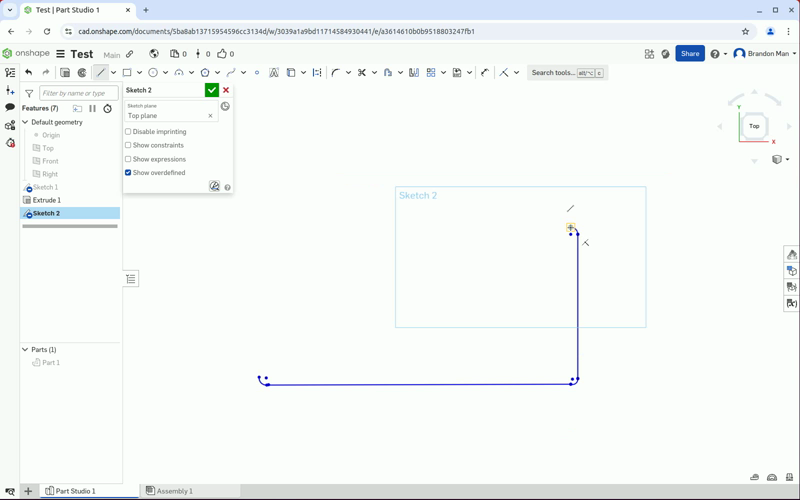
scroll(-6)
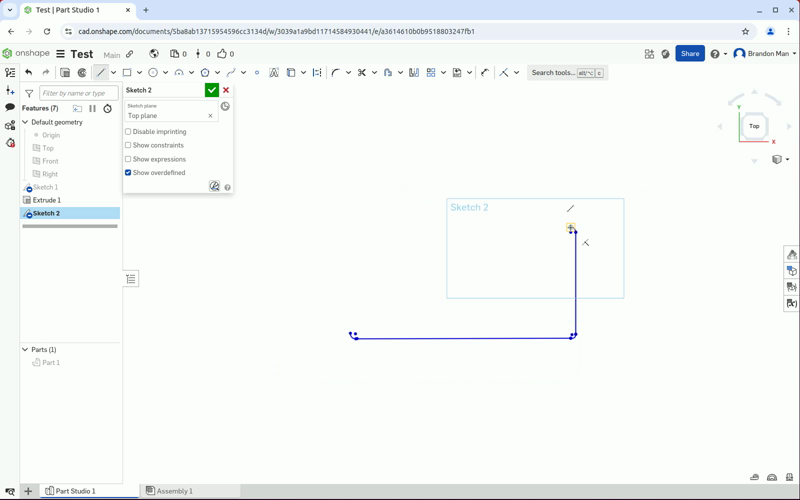
scroll(-6)
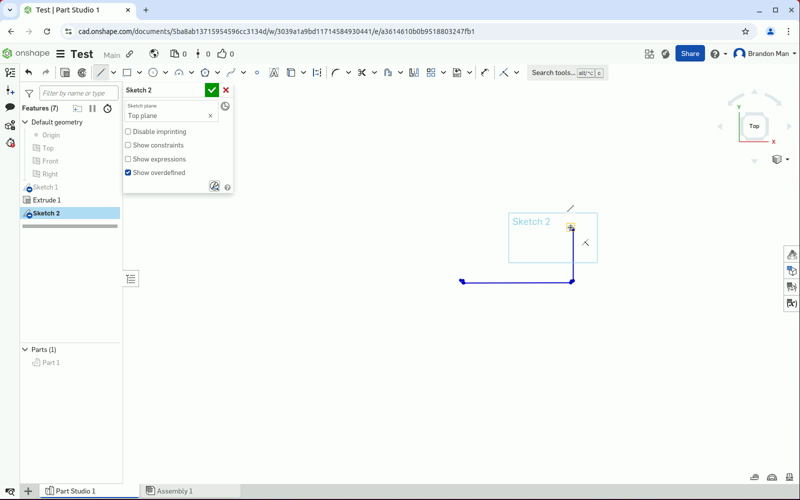
key_down(shift)
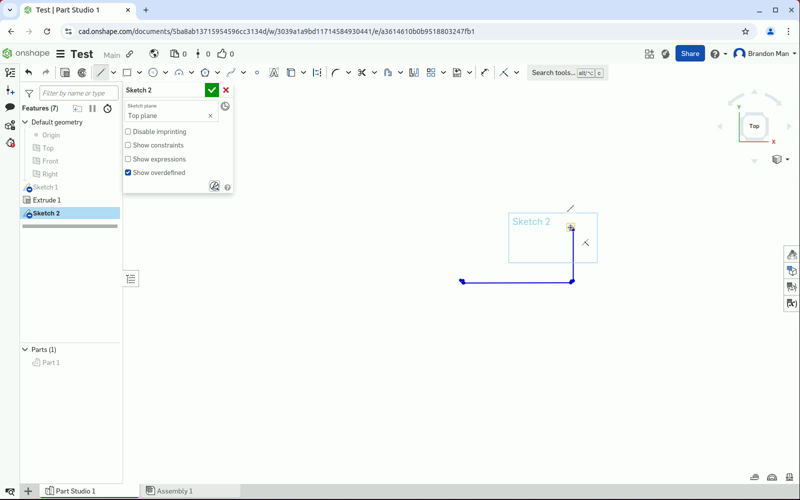
mouse_move(589, 227)
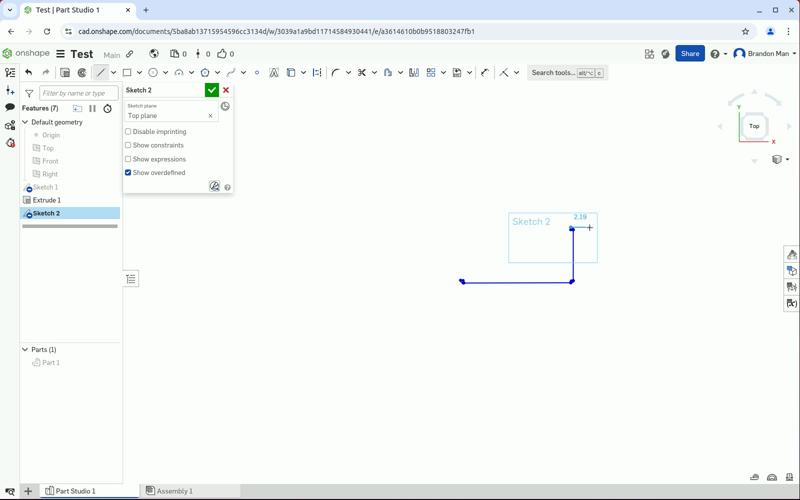
mouse_move(564, 227)
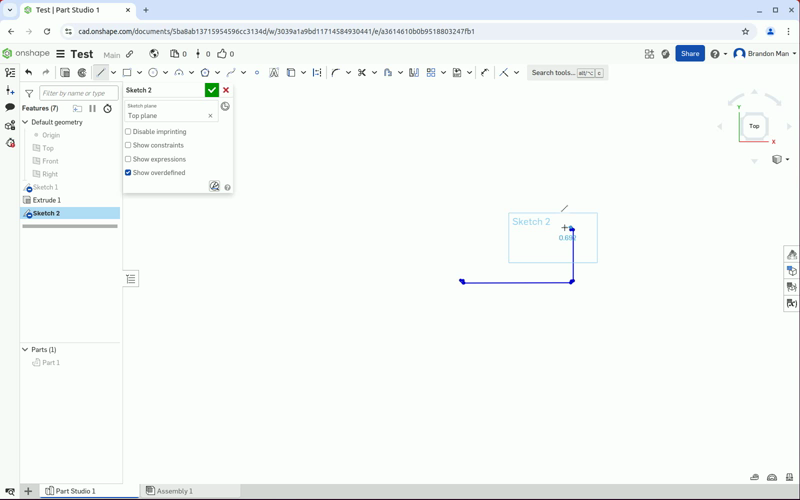
scroll(6)
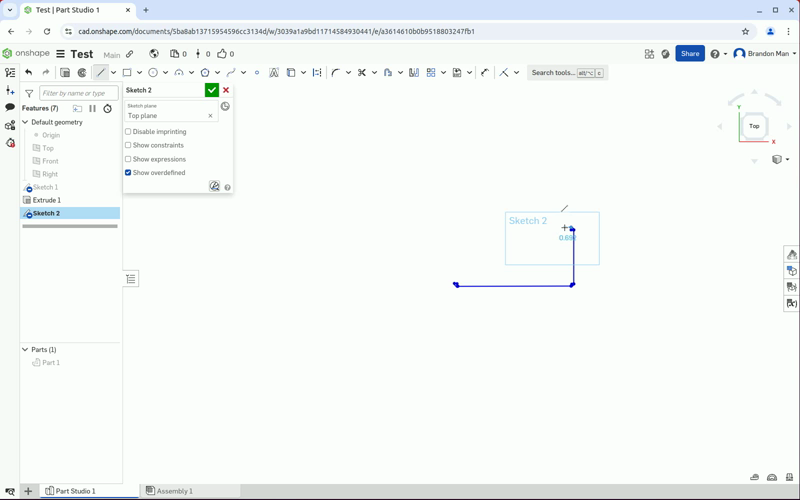
scroll(6)
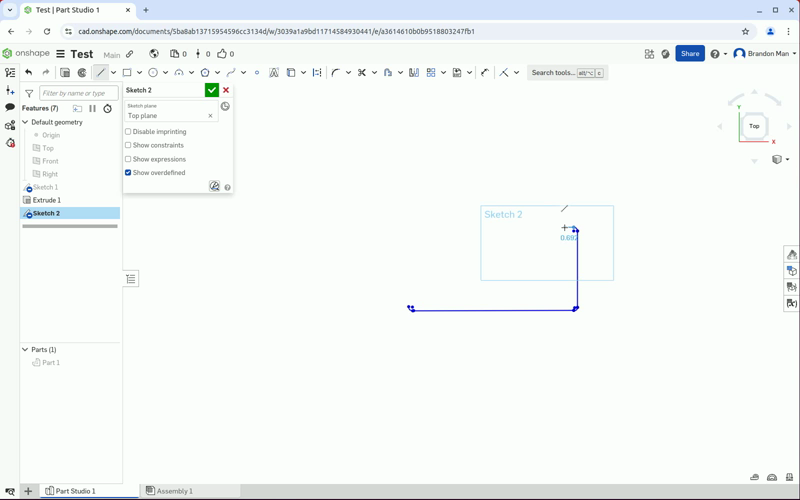
scroll(6)
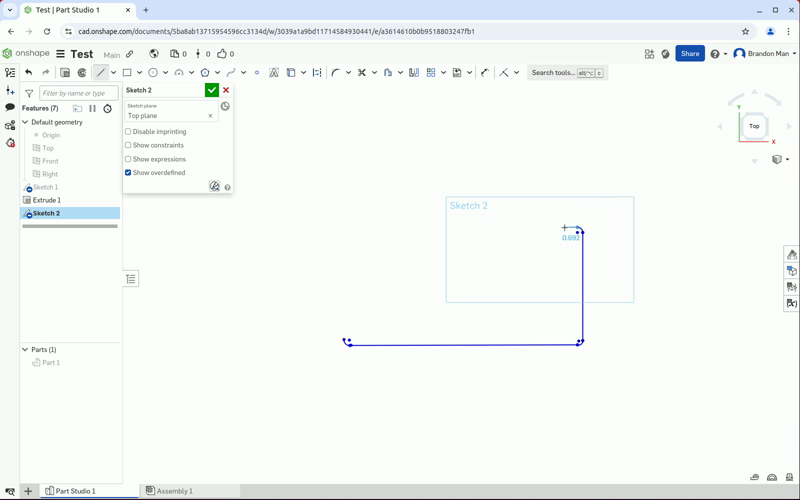
scroll(6)
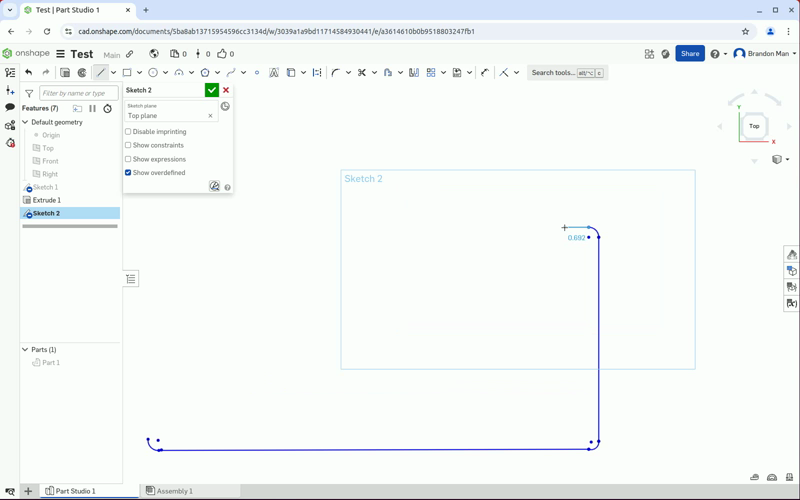
scroll(6)
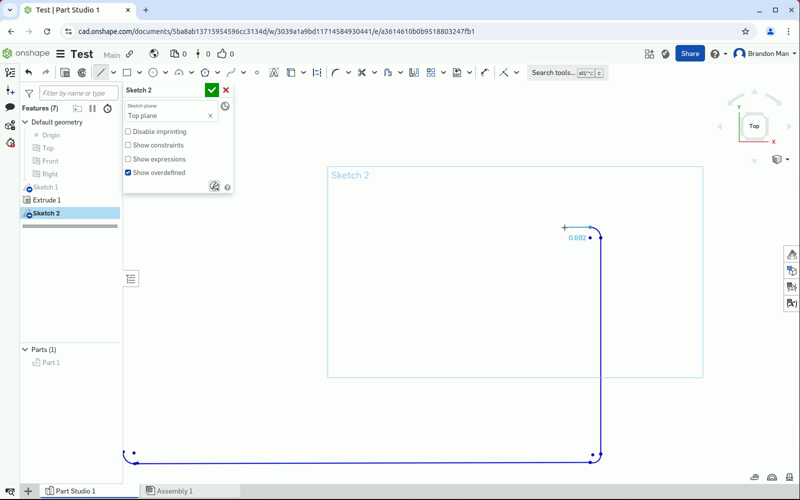
scroll(6)
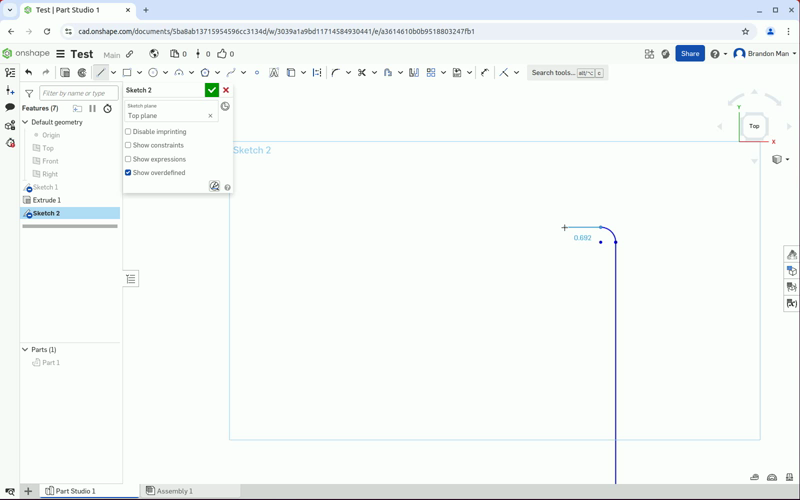
scroll(6)
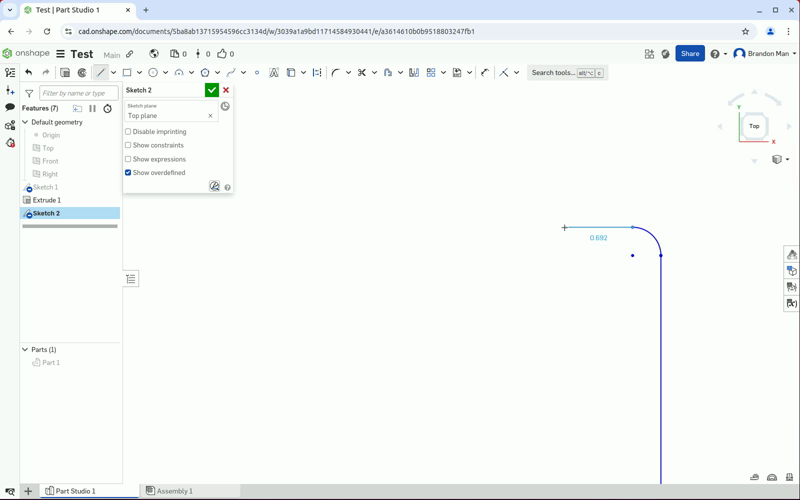
click(564, 227)
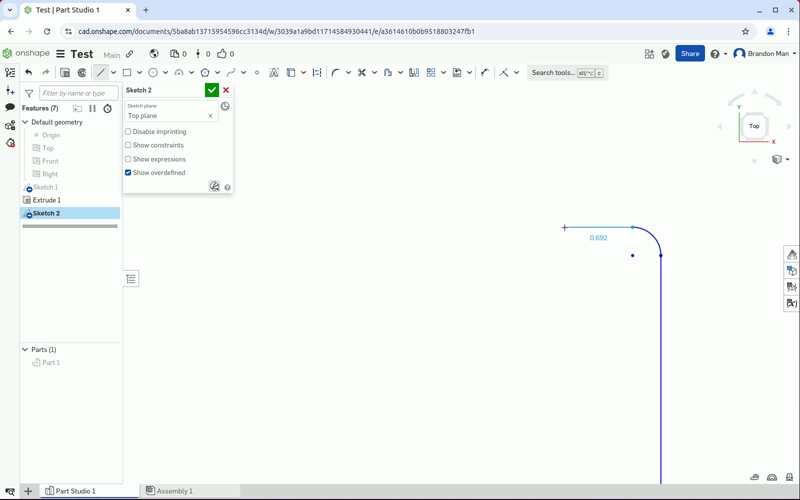
scroll(-6)
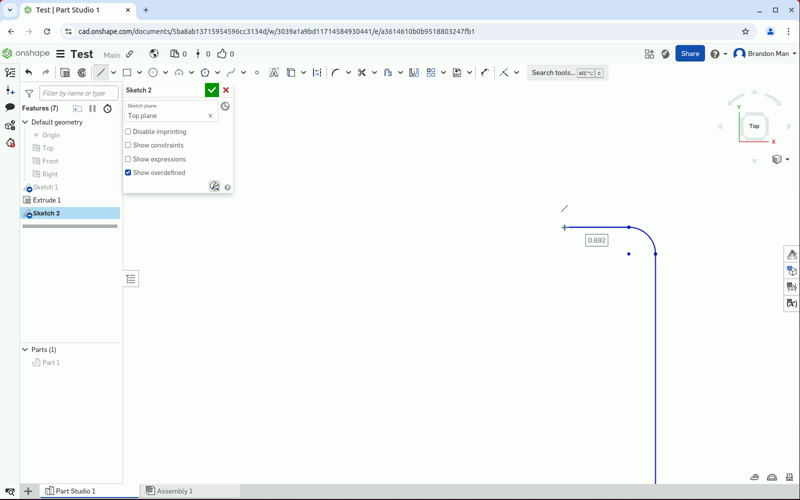
scroll(-6)
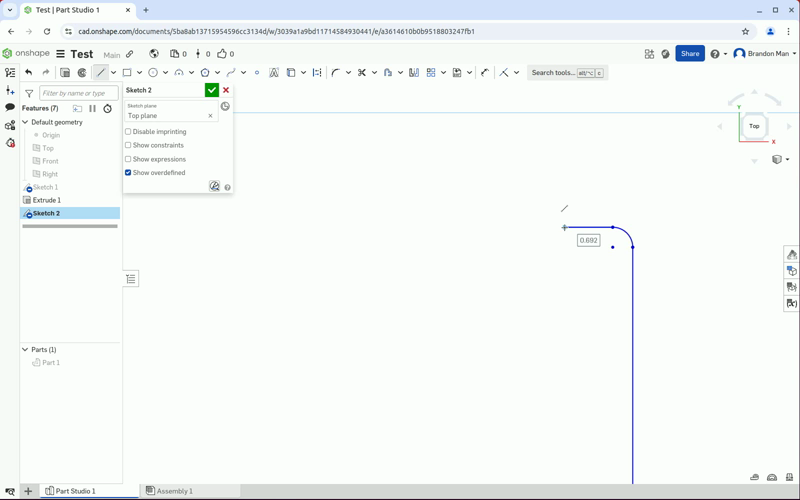
scroll(-6)
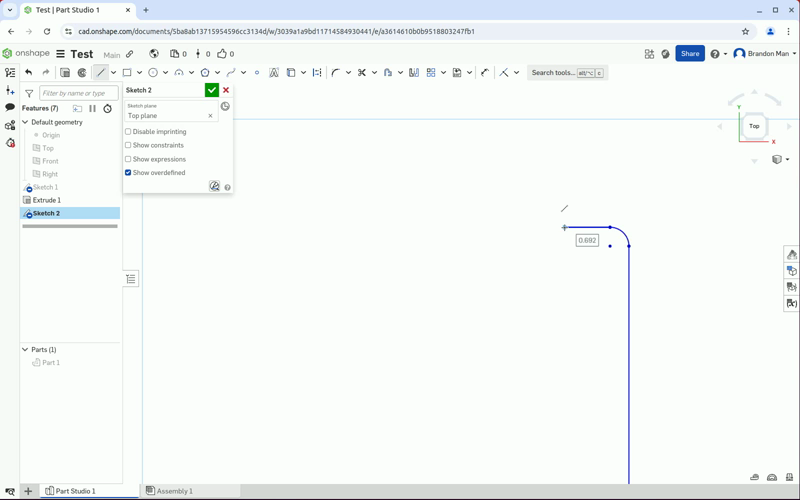
scroll(-6)
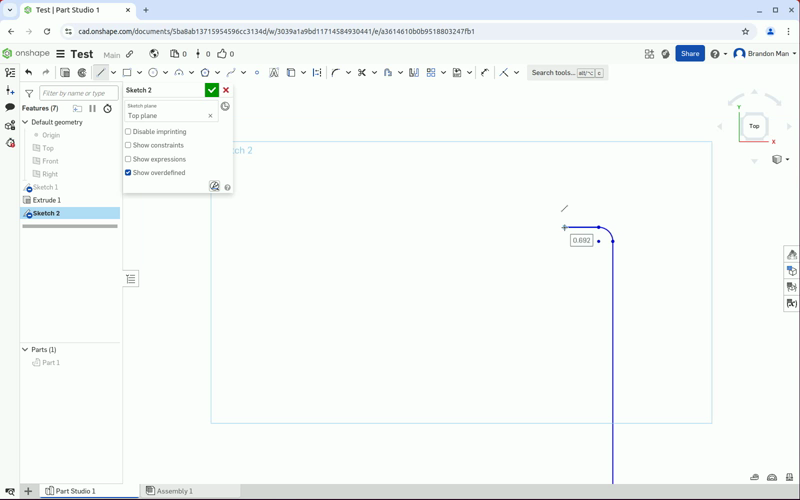
scroll(-6)
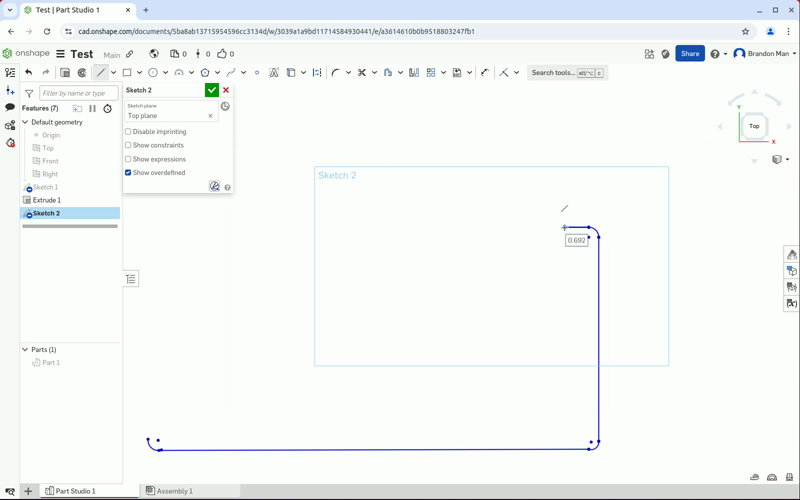
scroll(-6)
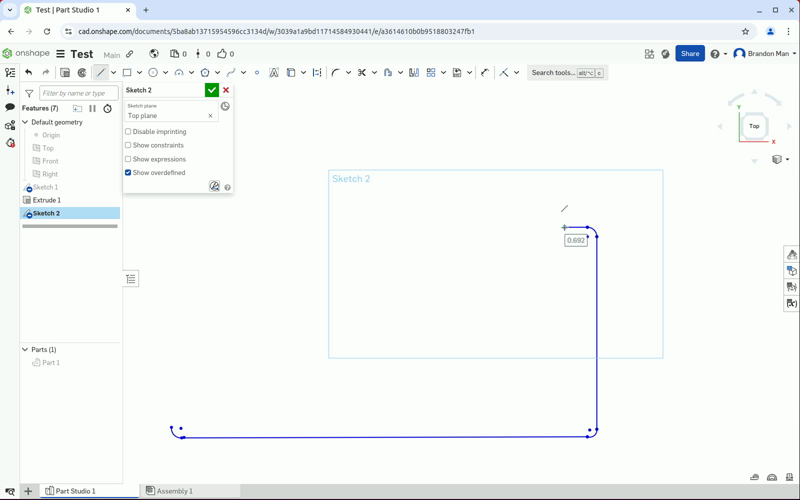
scroll(-6)
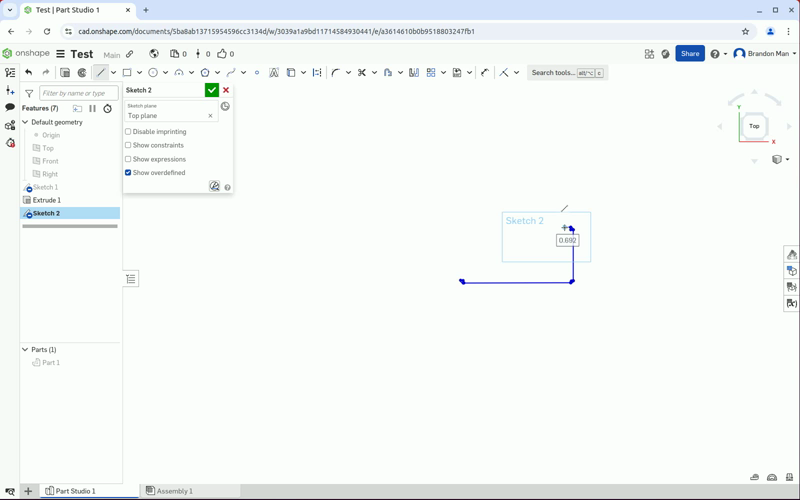
key_up(shift)
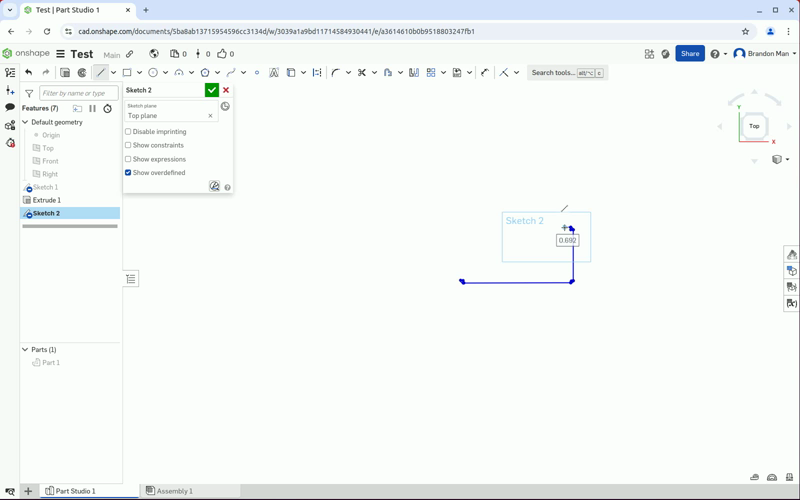
key(esc)
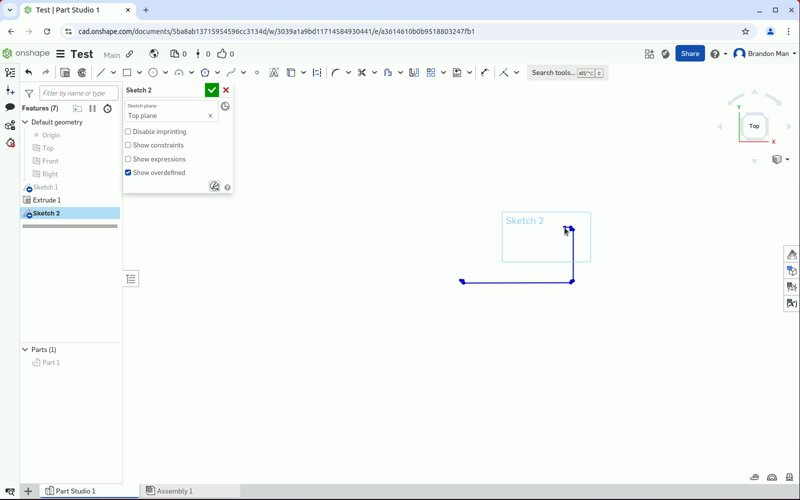
key(a)
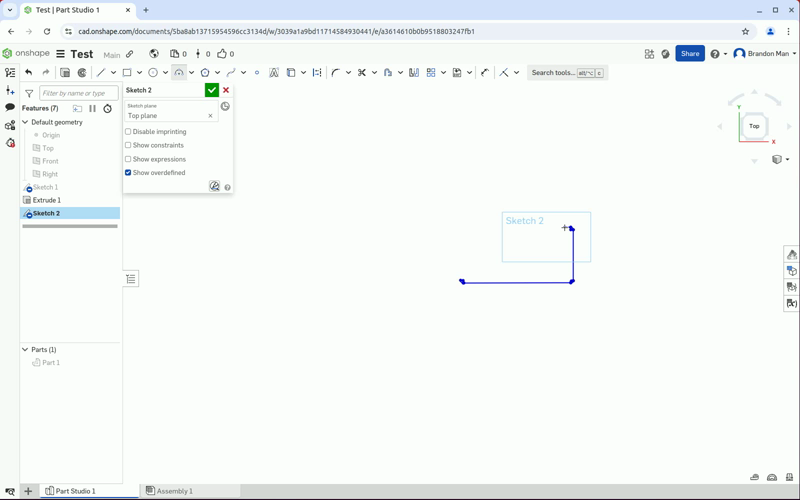
mouse_move(564, 227)
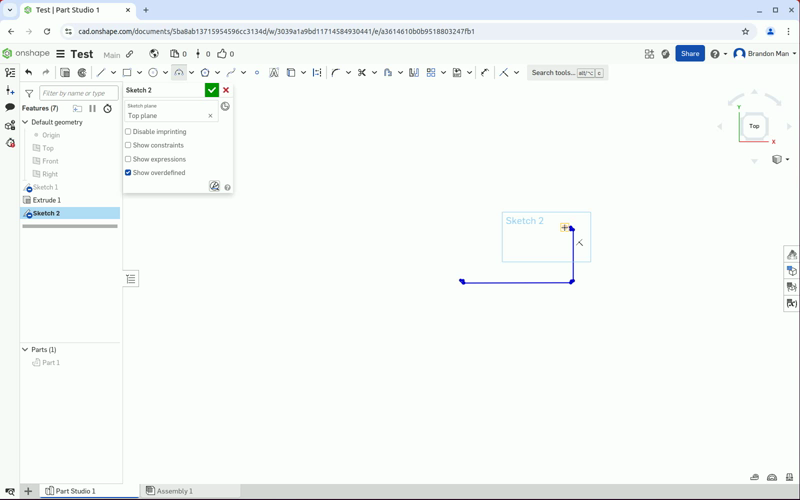
click(564, 227)
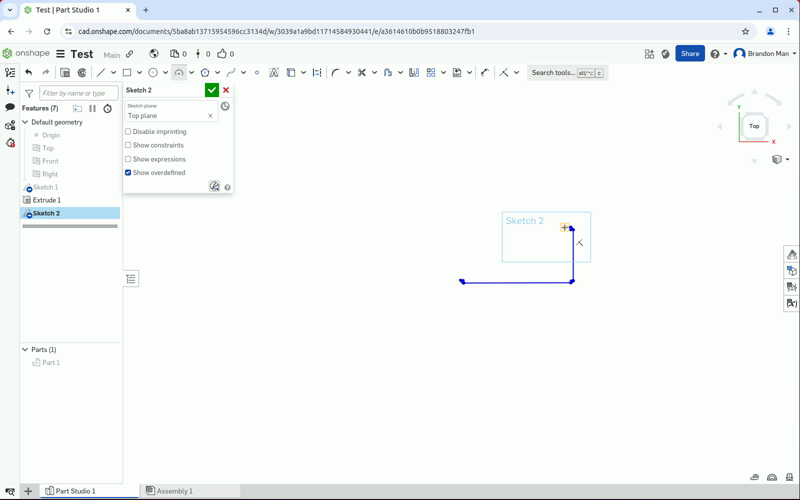
key_down(shift)
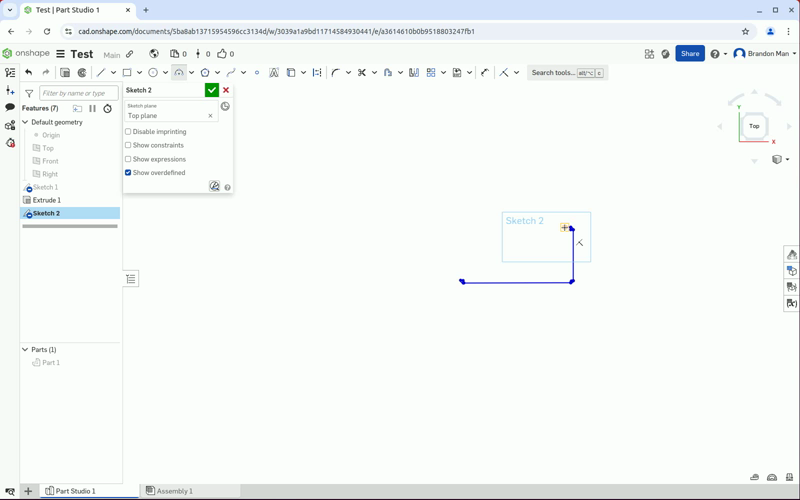
mouse_move(562, 229)
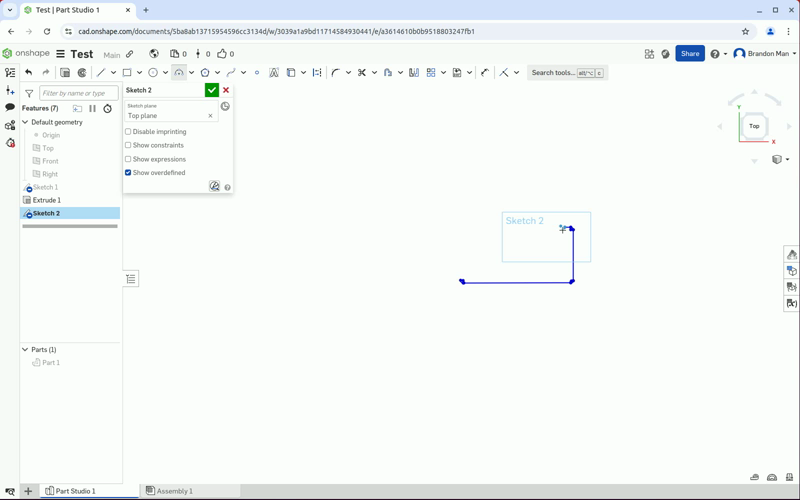
scroll(6)
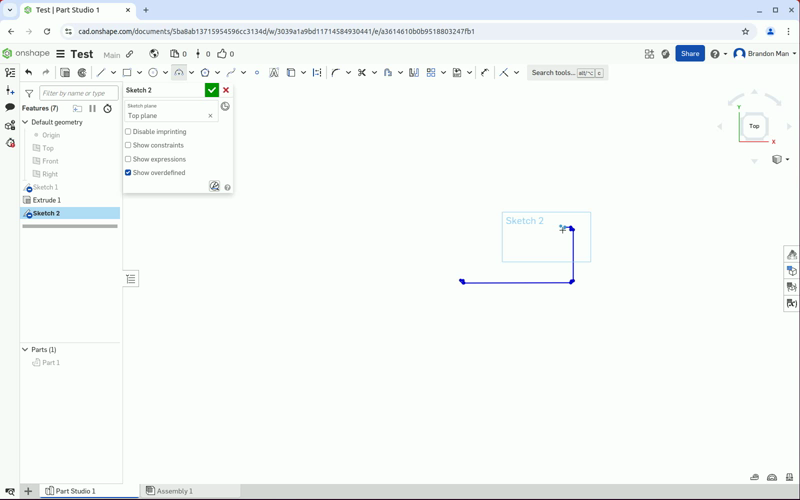
scroll(6)
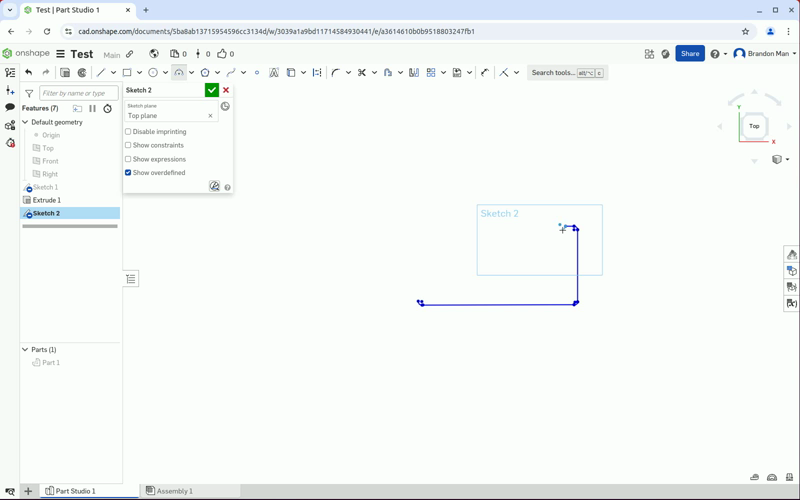
scroll(6)
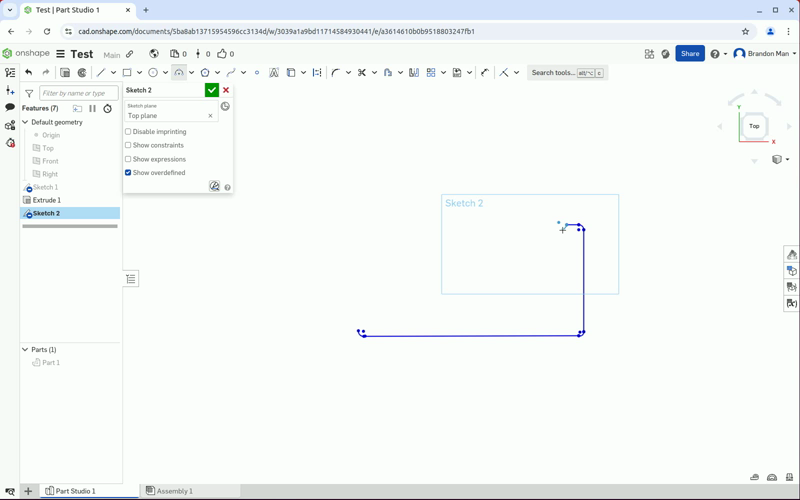
scroll(6)
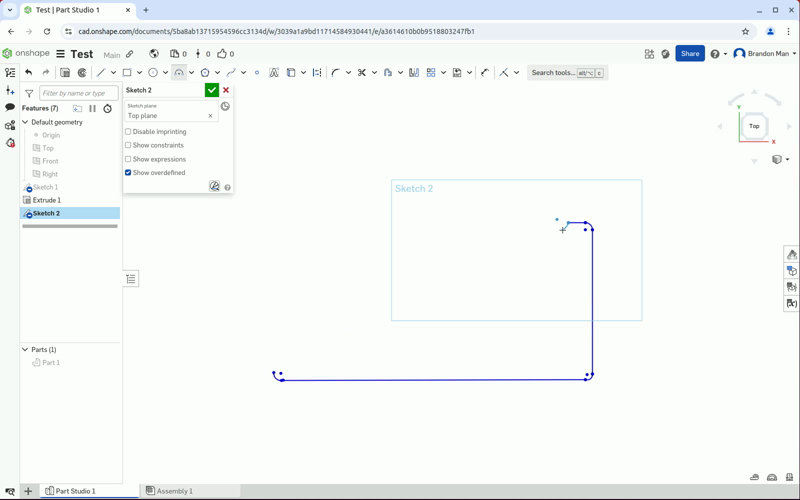
scroll(6)
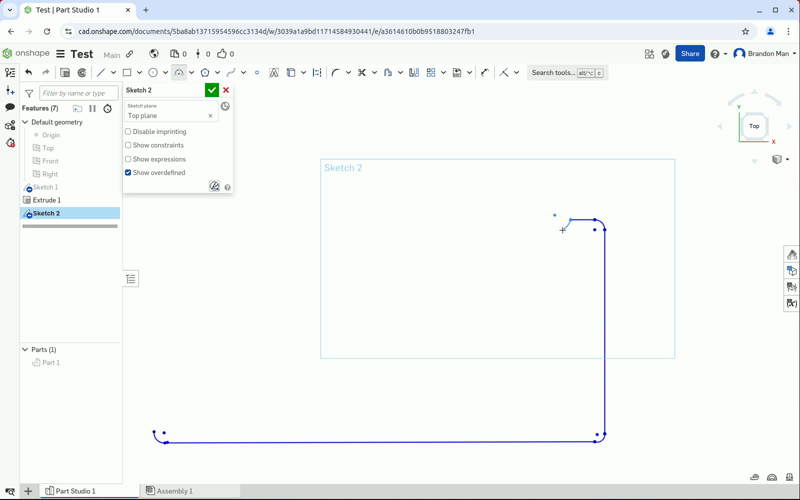
scroll(6)
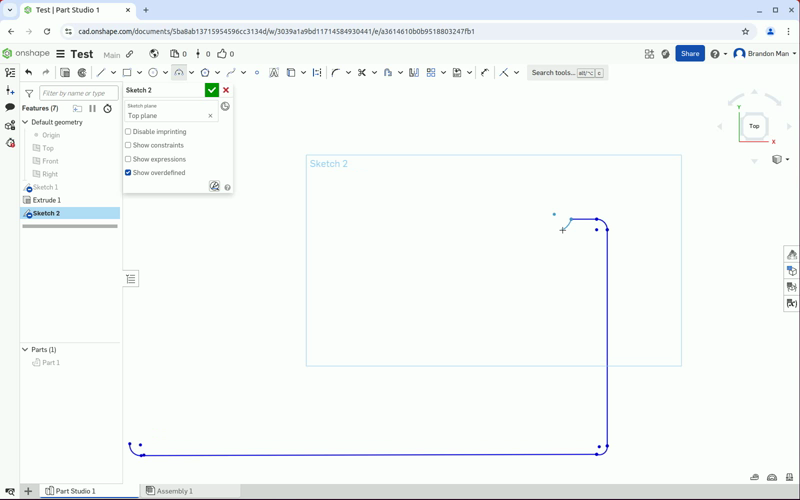
scroll(6)
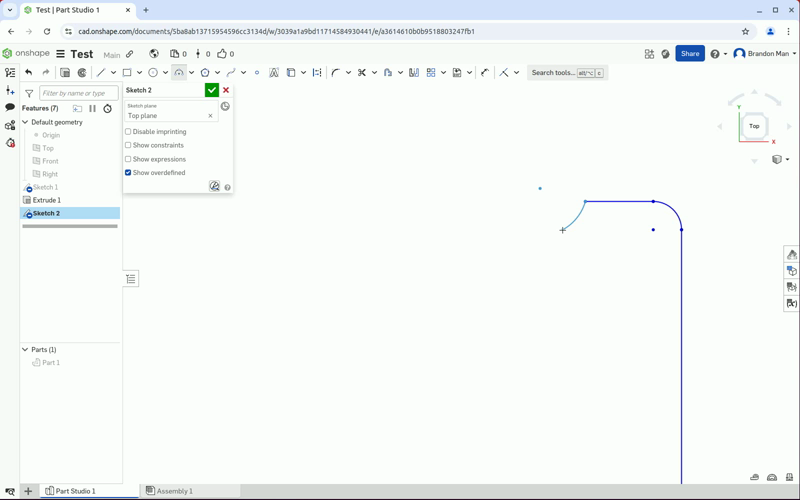
click(562, 229)
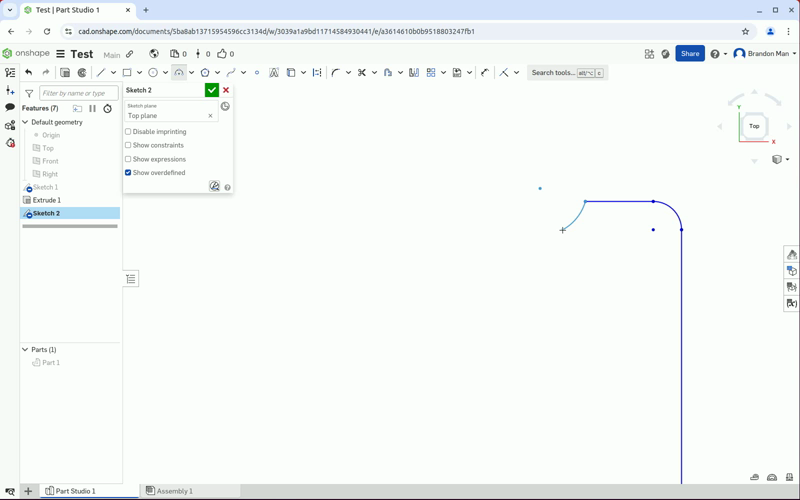
scroll(-6)
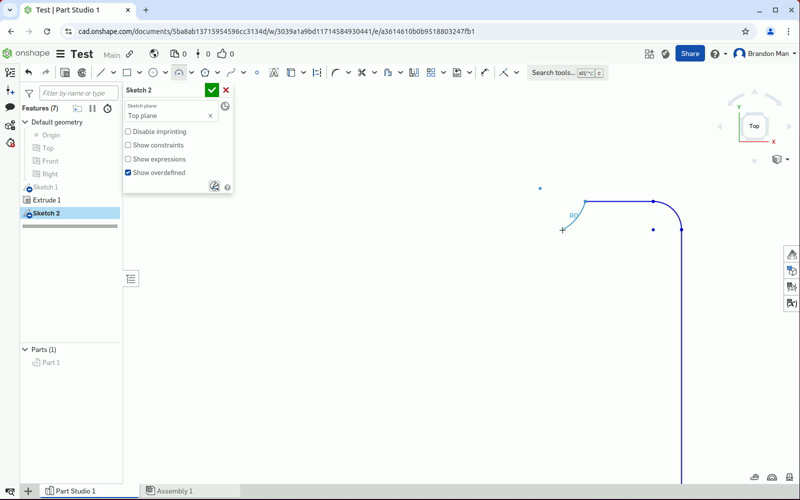
scroll(-6)
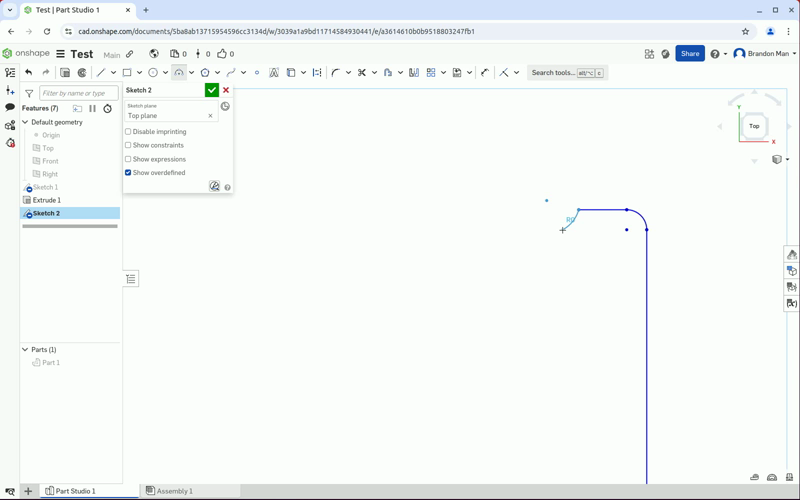
scroll(-6)
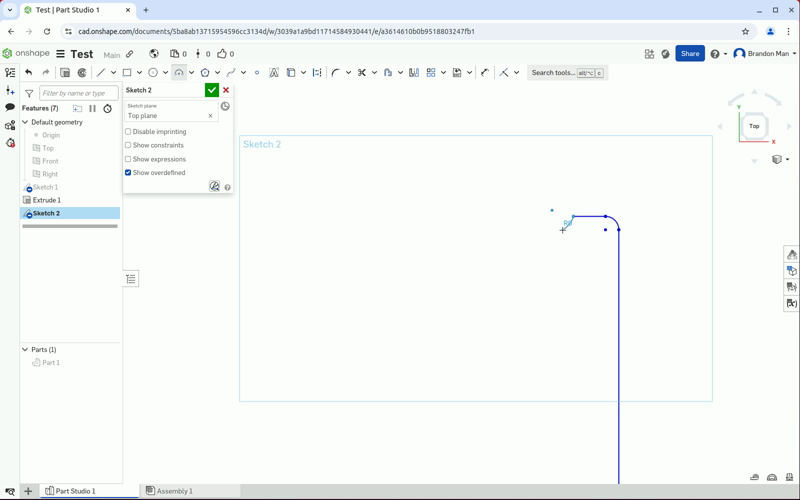
scroll(-6)
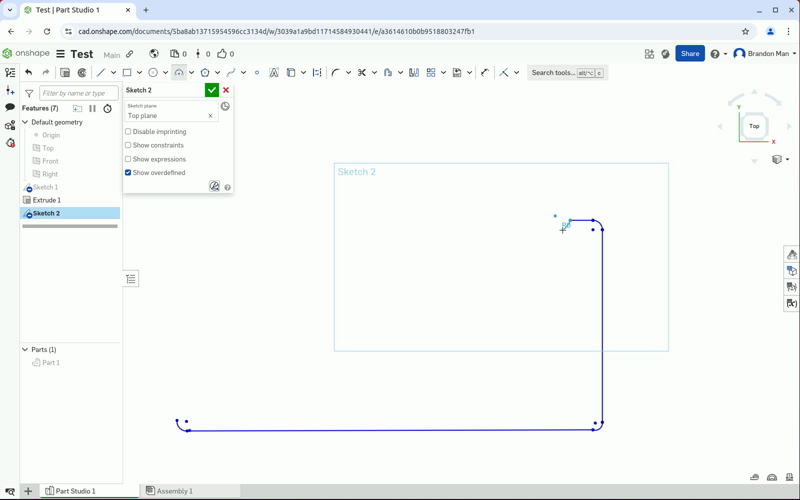
scroll(-6)
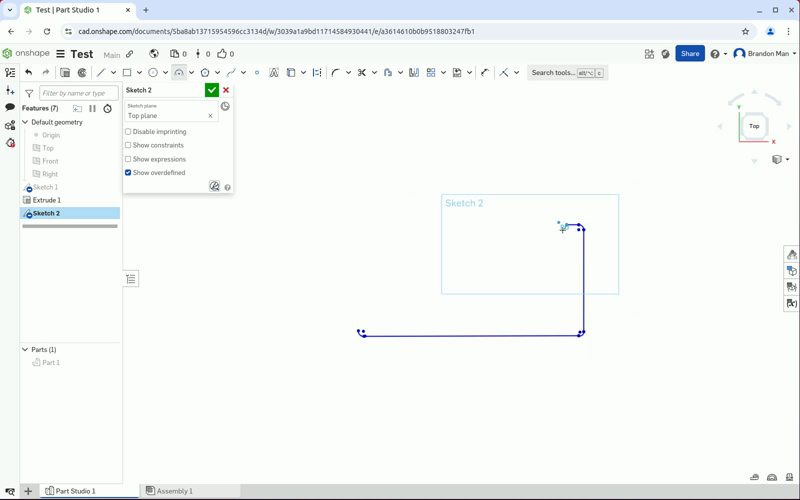
scroll(-6)
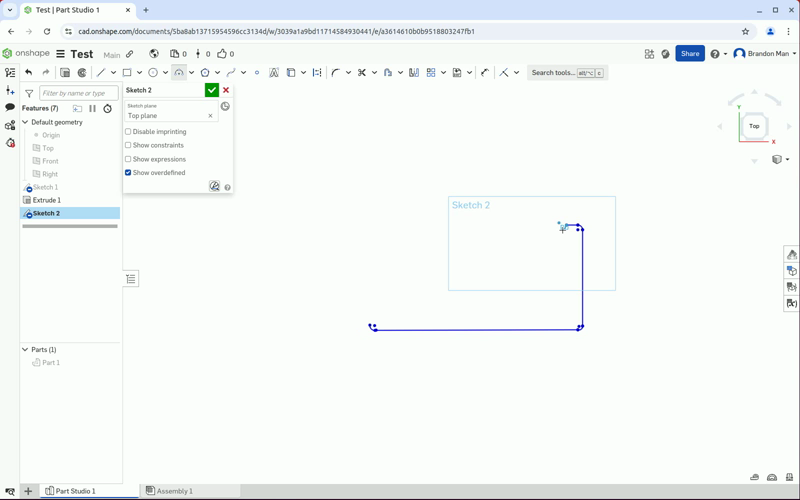
scroll(-6)
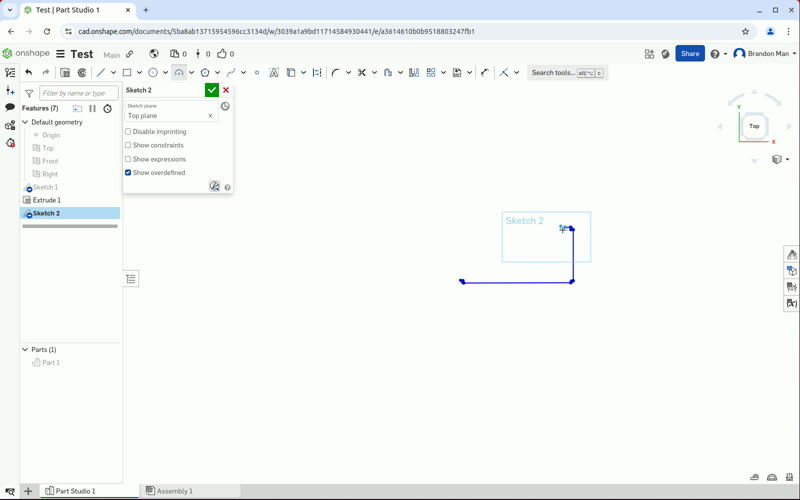
mouse_move(563, 228)
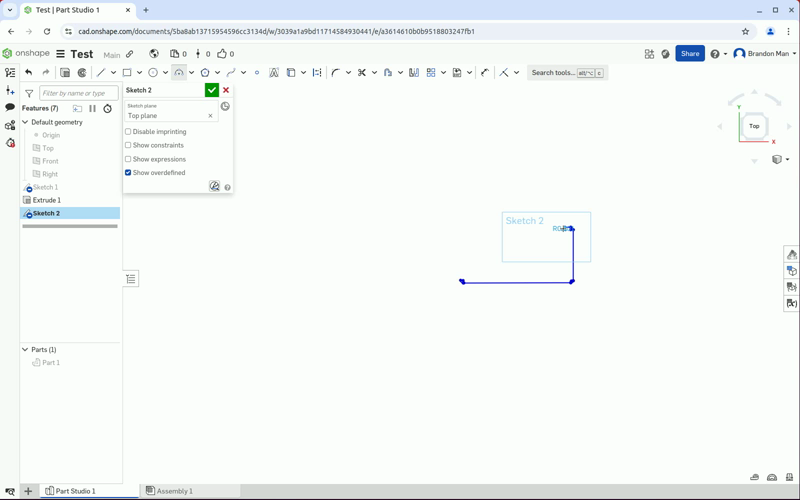
scroll(6)
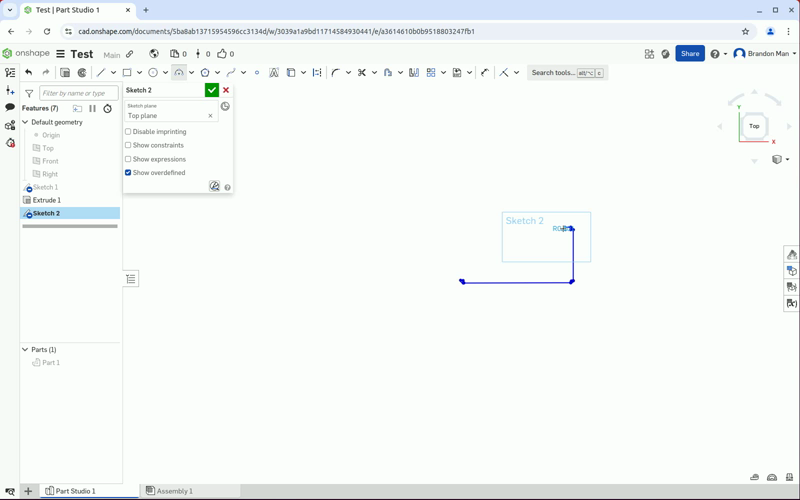
scroll(6)
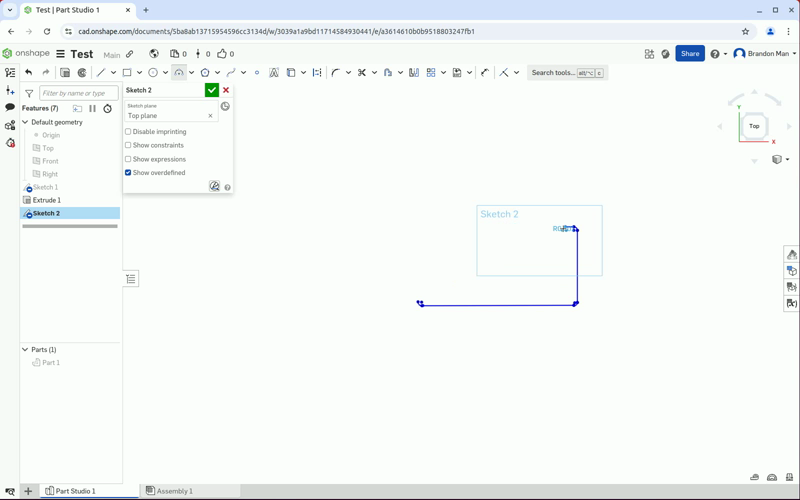
scroll(6)
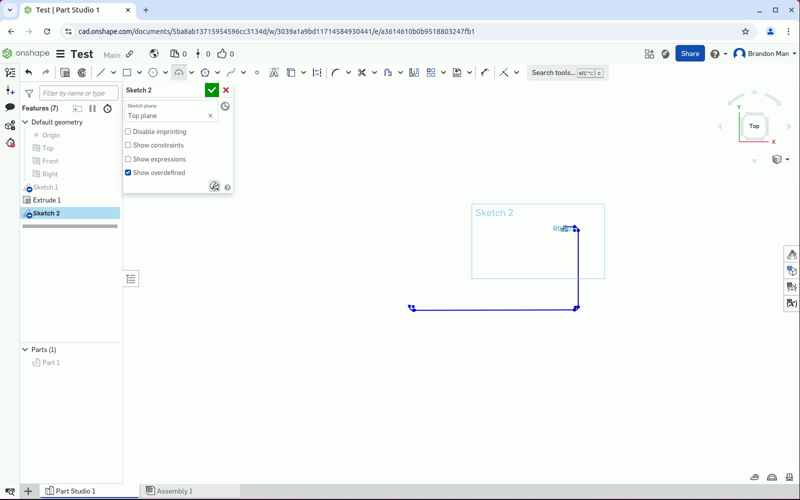
scroll(6)
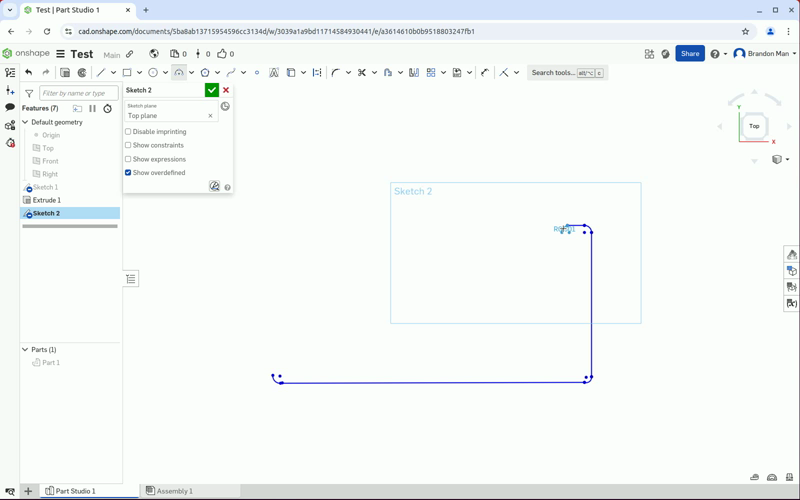
scroll(6)
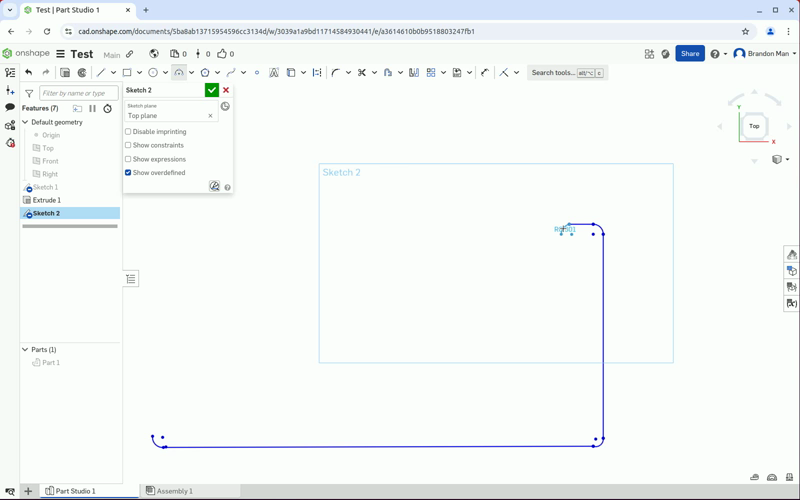
scroll(6)
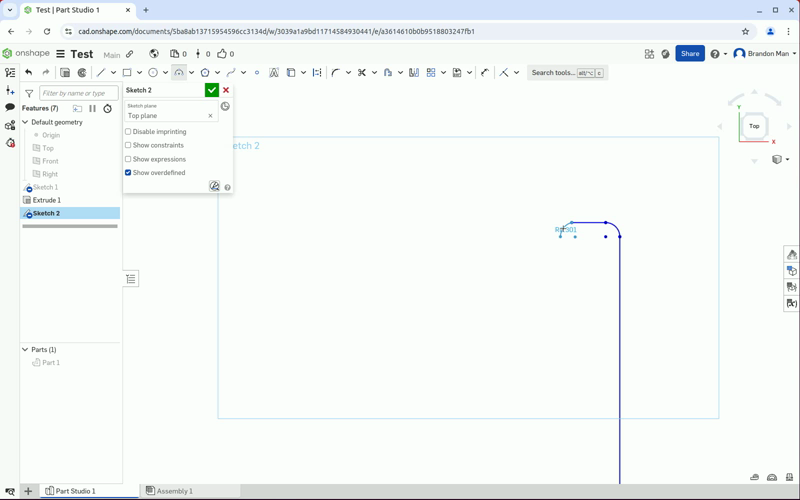
scroll(6)
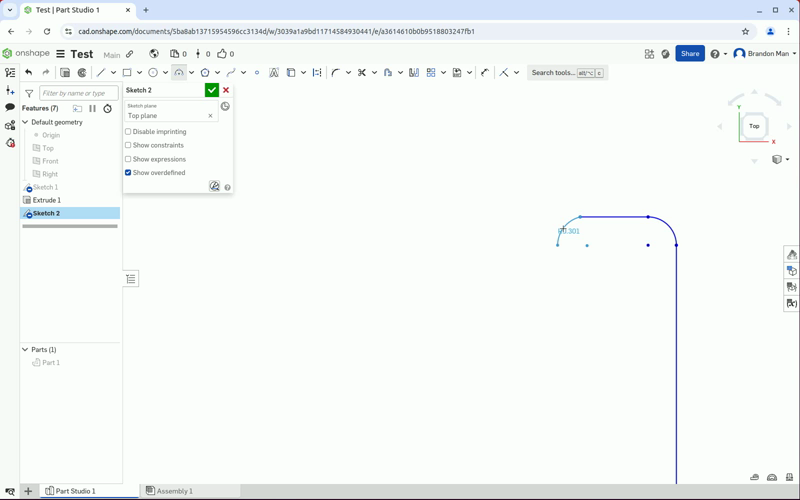
click(563, 228)
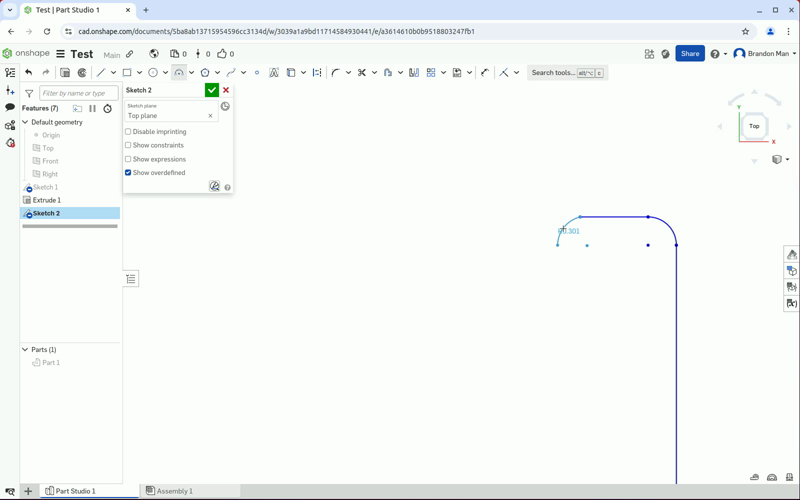
scroll(-6)
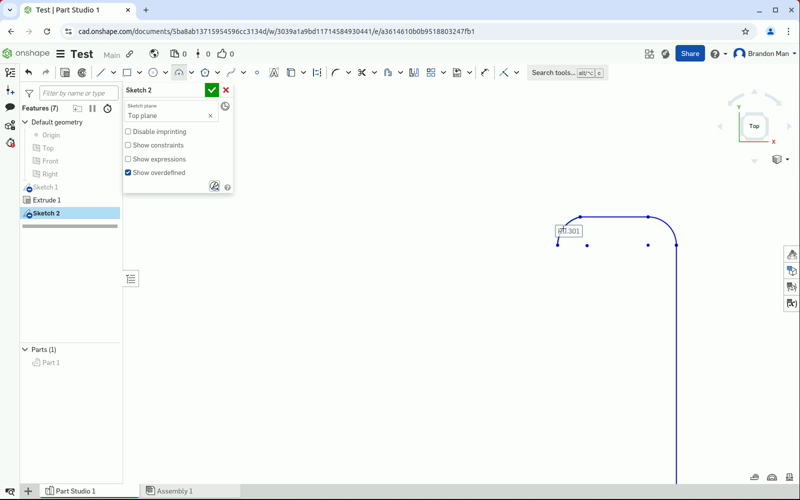
scroll(-6)
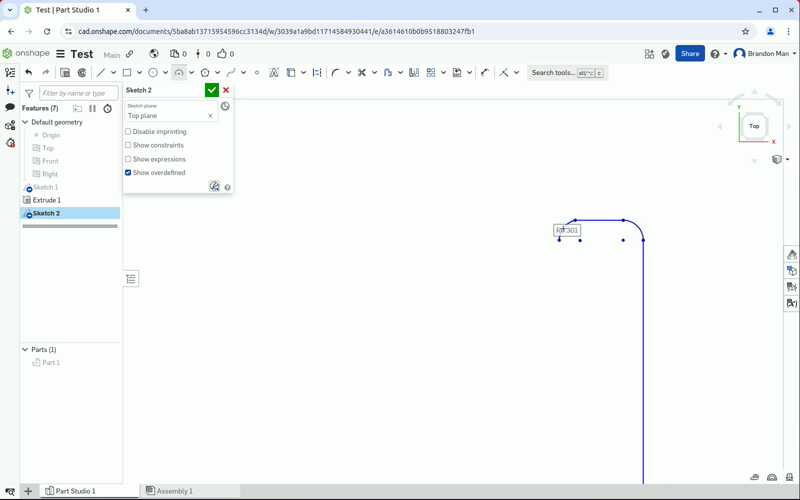
scroll(-6)
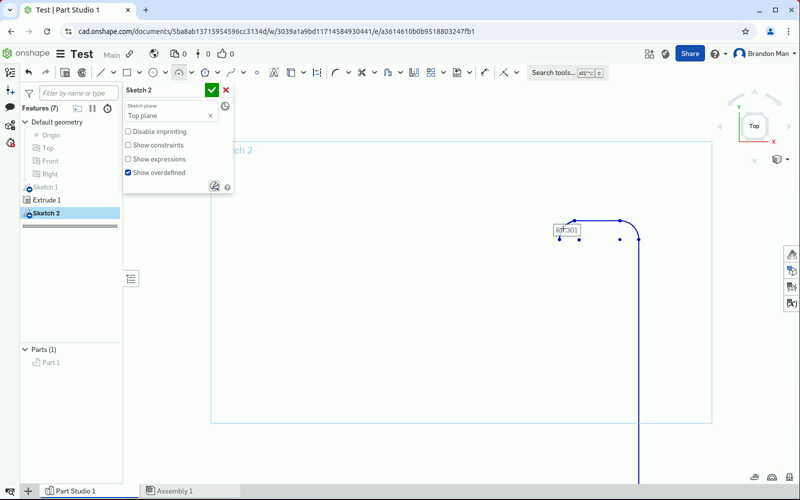
scroll(-6)
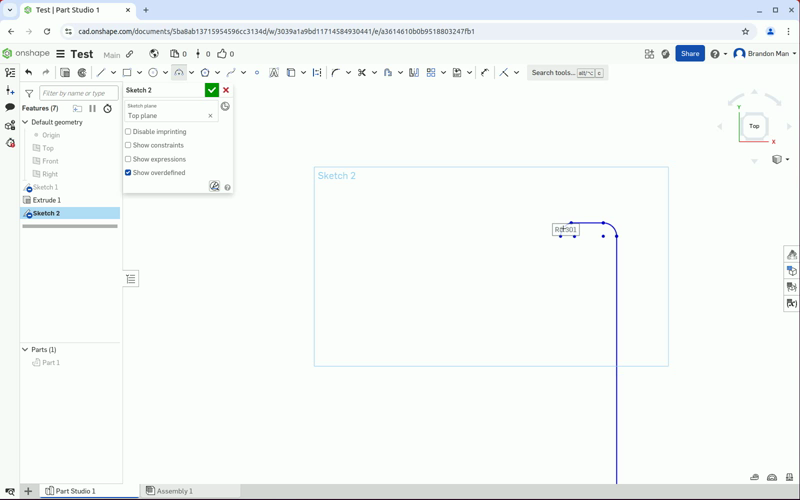
scroll(-6)
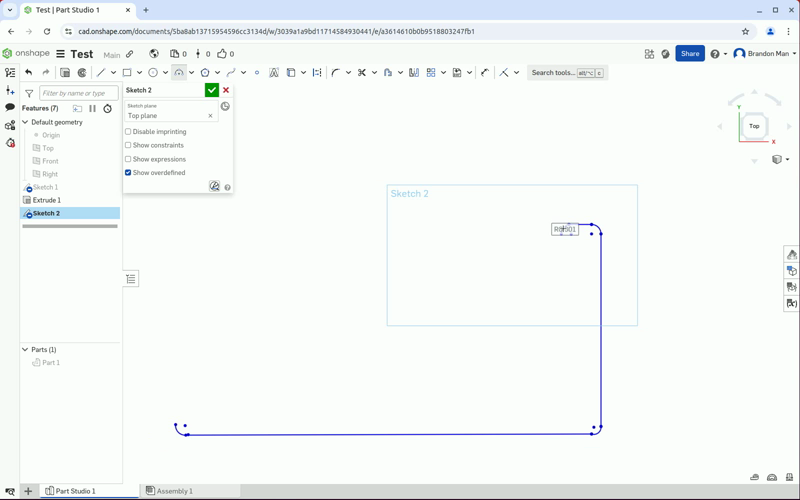
scroll(-6)
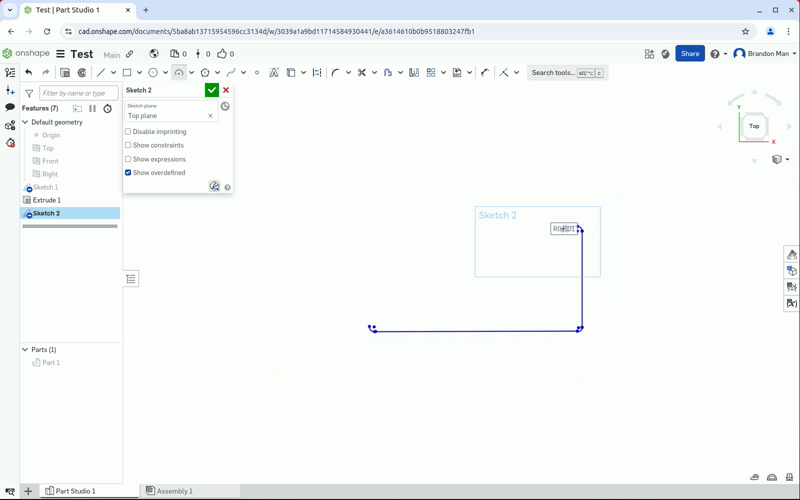
scroll(-6)
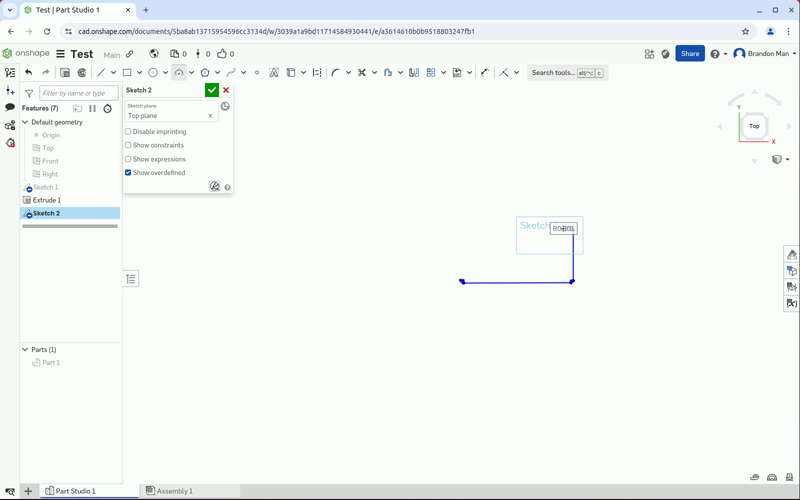
key_up(shift)
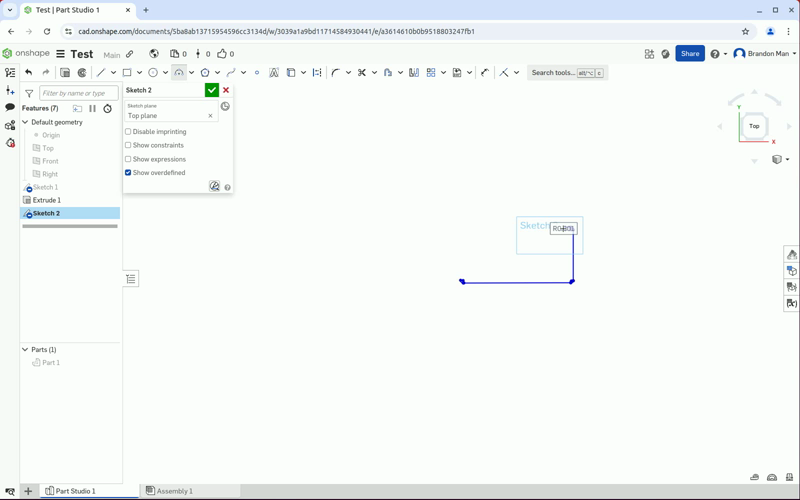
key(esc)
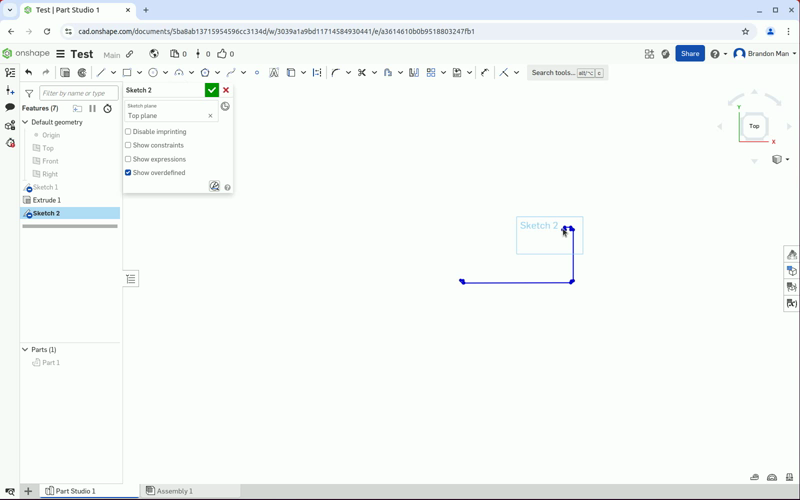
key(l)
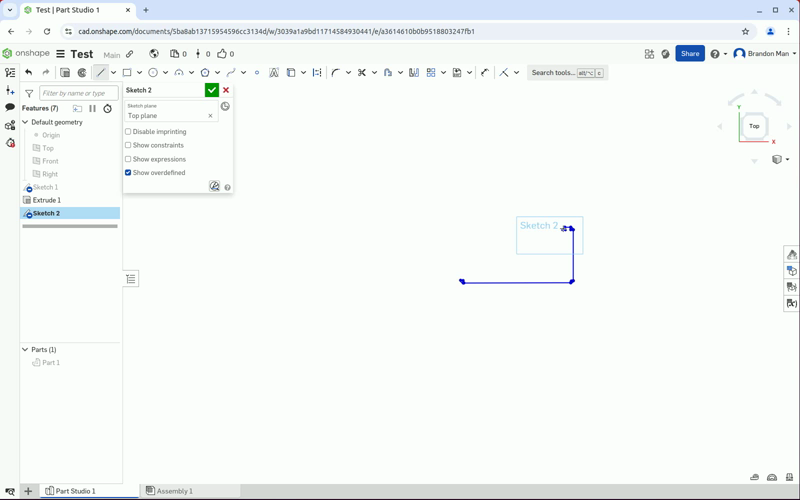
mouse_move(562, 229)
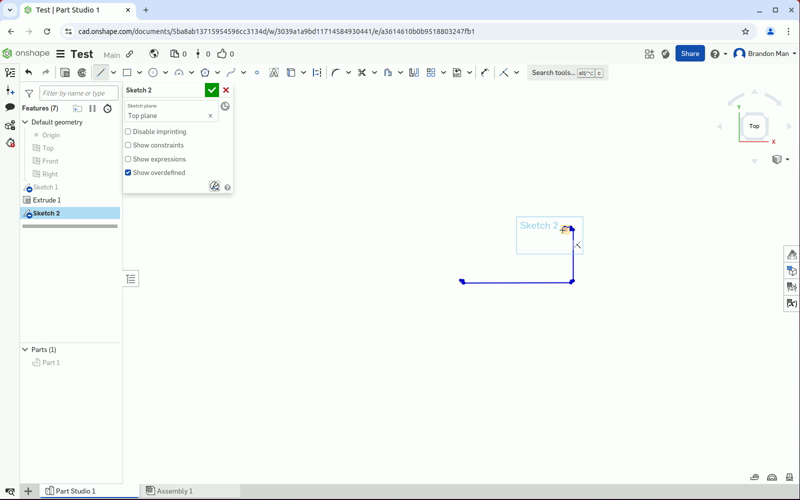
scroll(6)
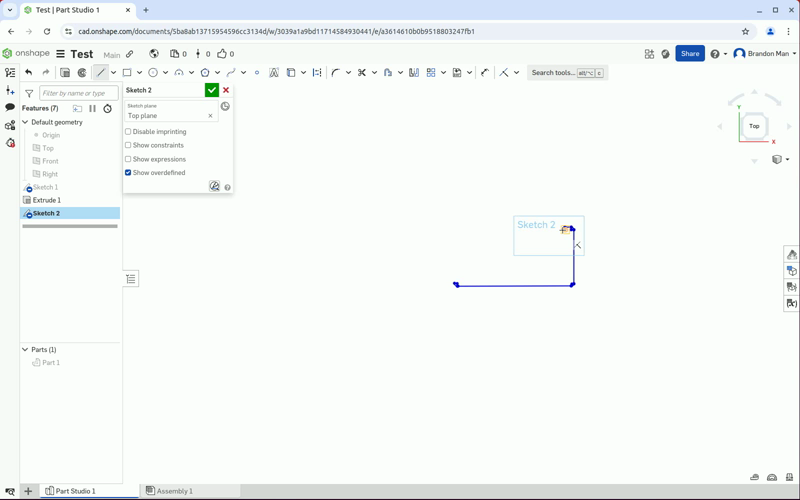
scroll(6)
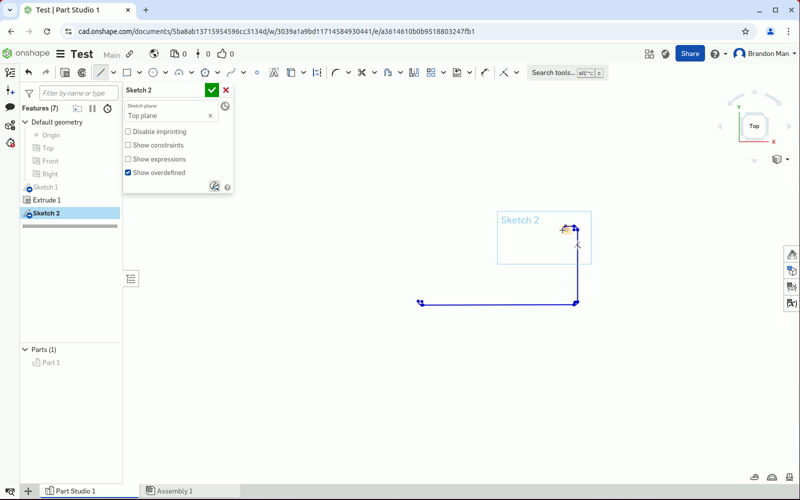
scroll(6)
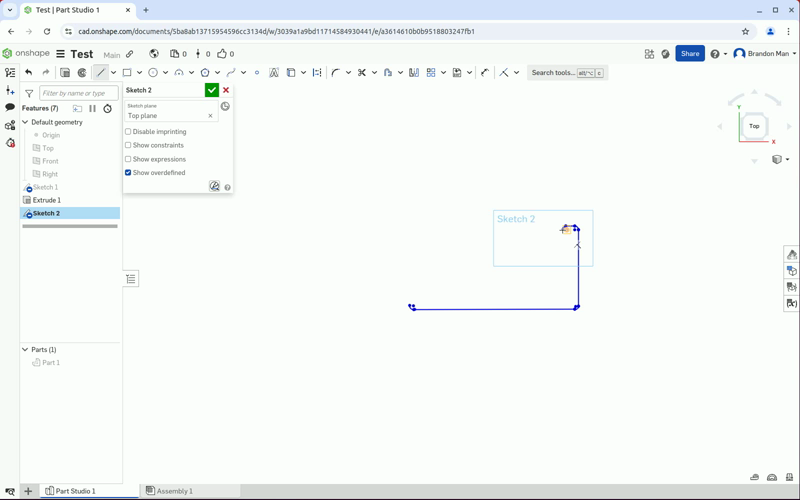
scroll(6)
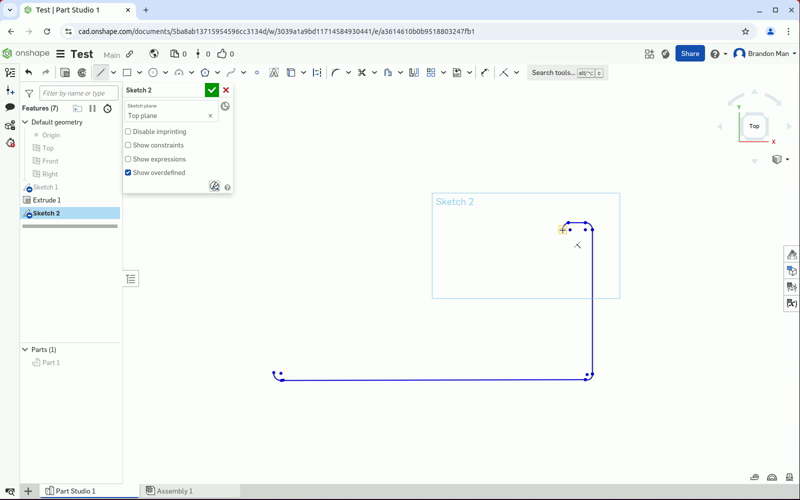
scroll(6)
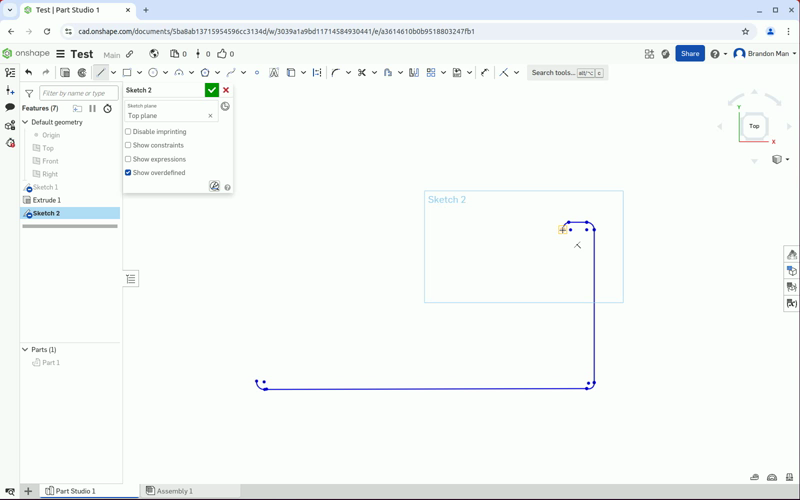
scroll(6)
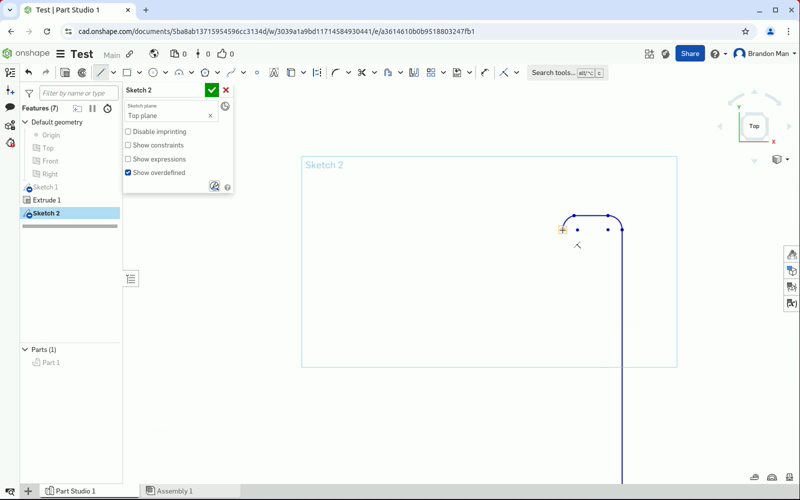
scroll(6)
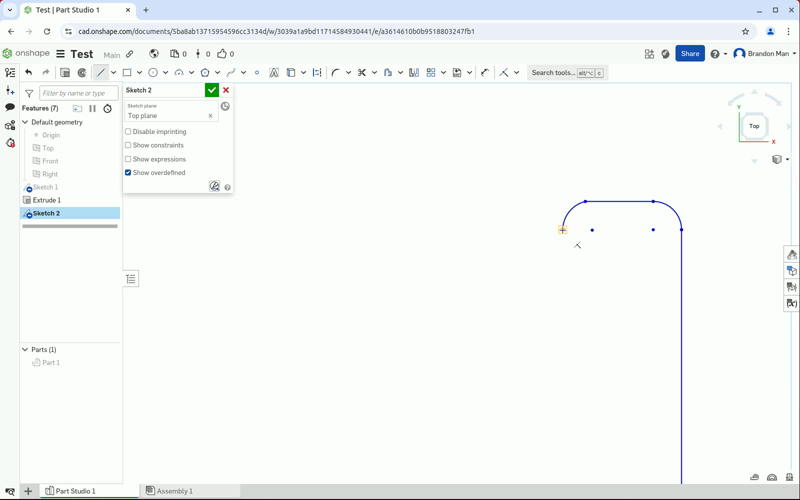
click(562, 229)
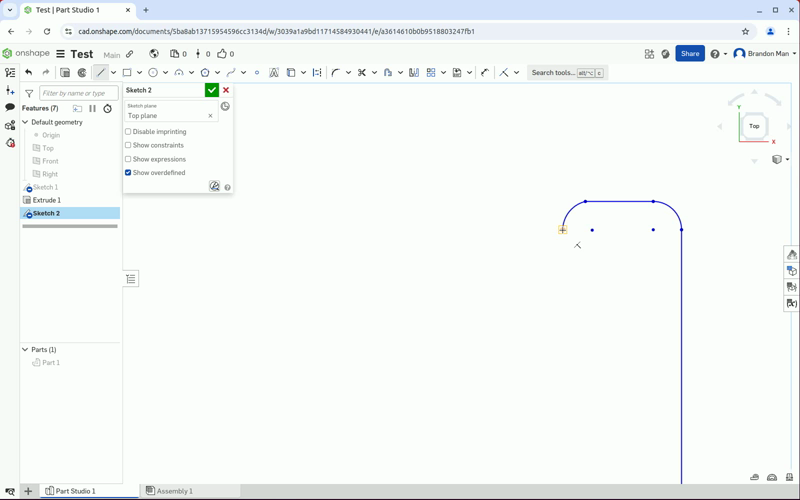
scroll(-6)
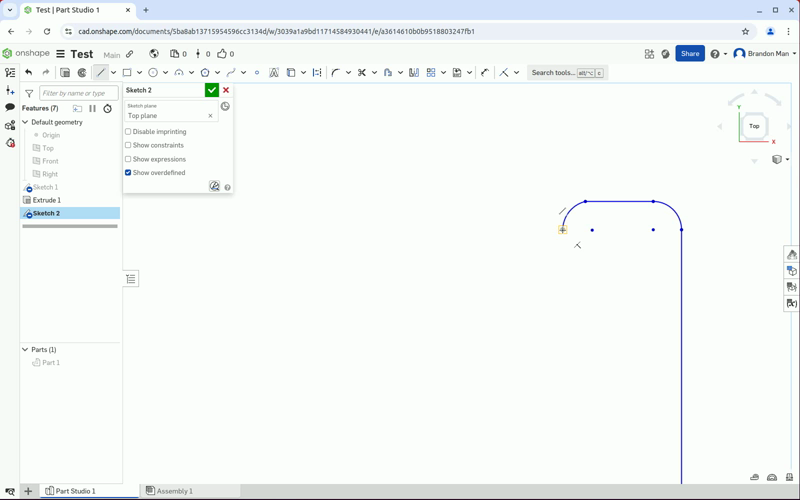
scroll(-6)
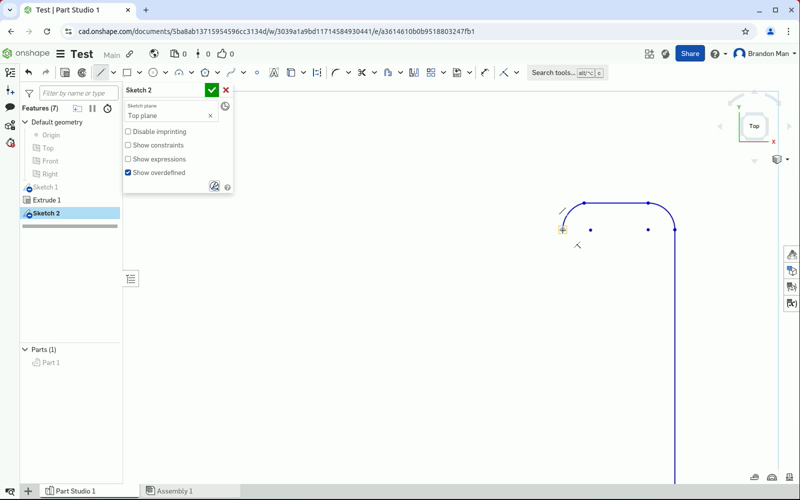
scroll(-6)
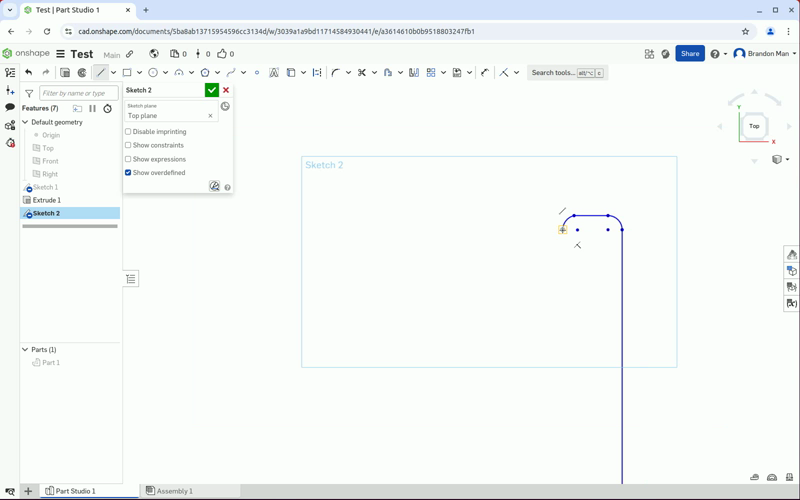
scroll(-6)
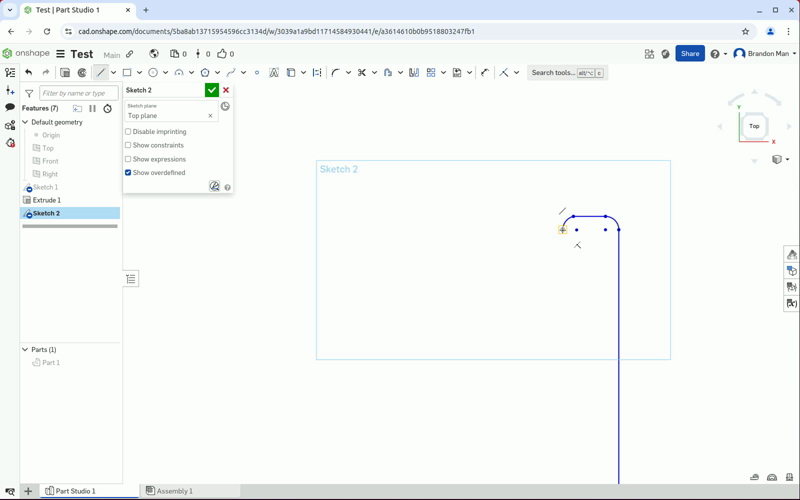
scroll(-6)
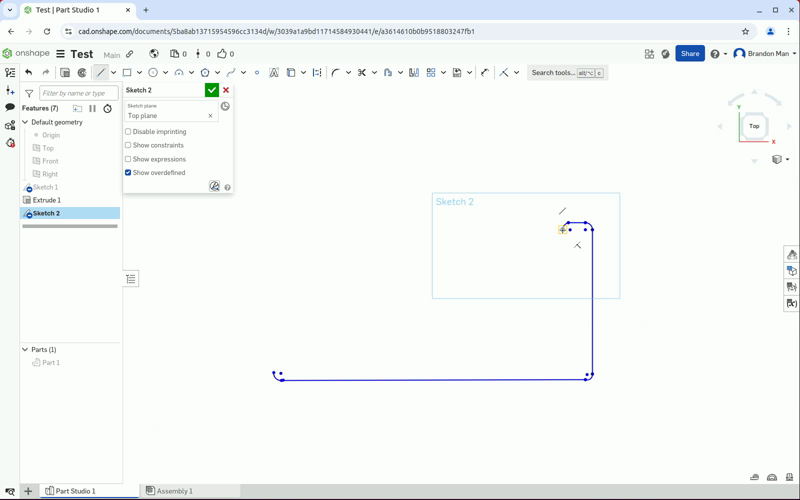
scroll(-6)
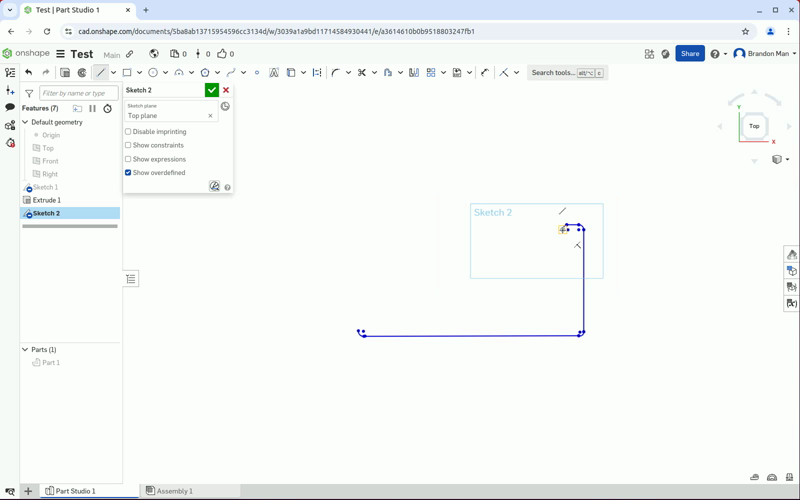
scroll(-6)
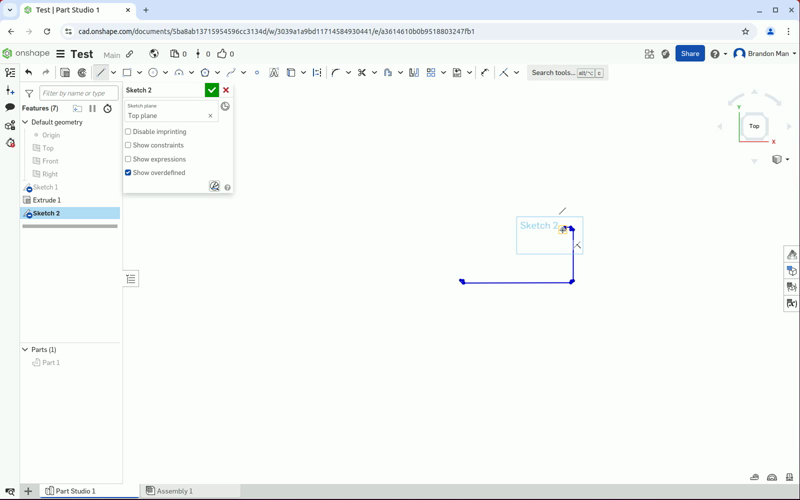
key_down(shift)
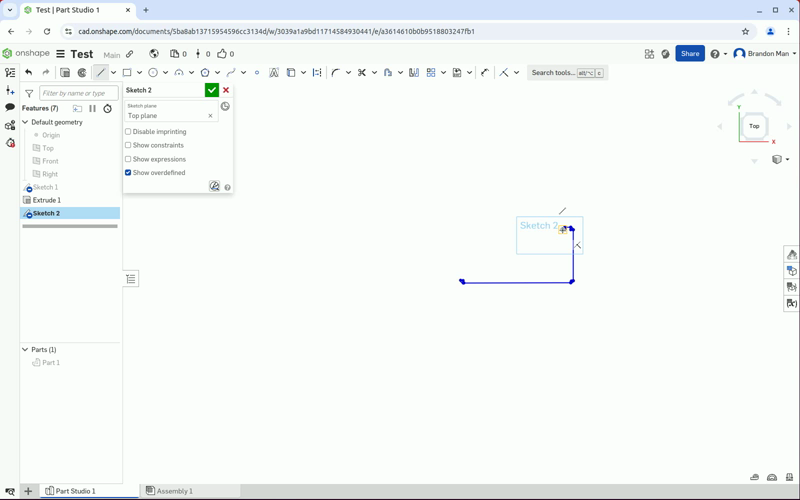
mouse_move(589, 229)
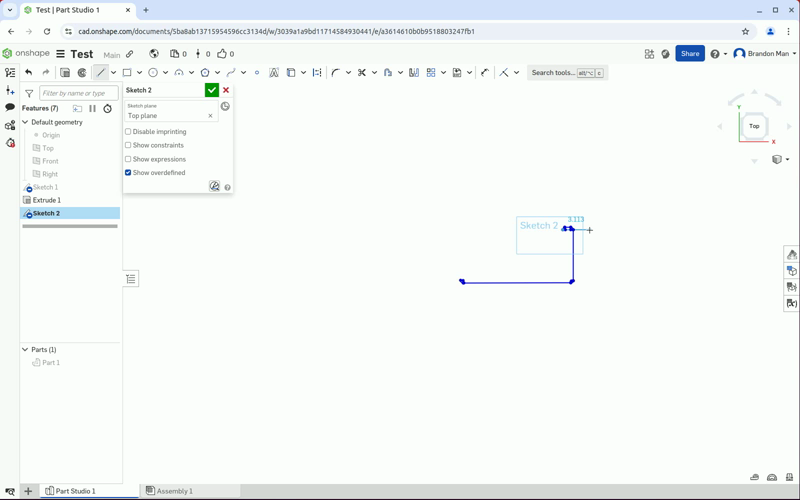
mouse_move(562, 272)
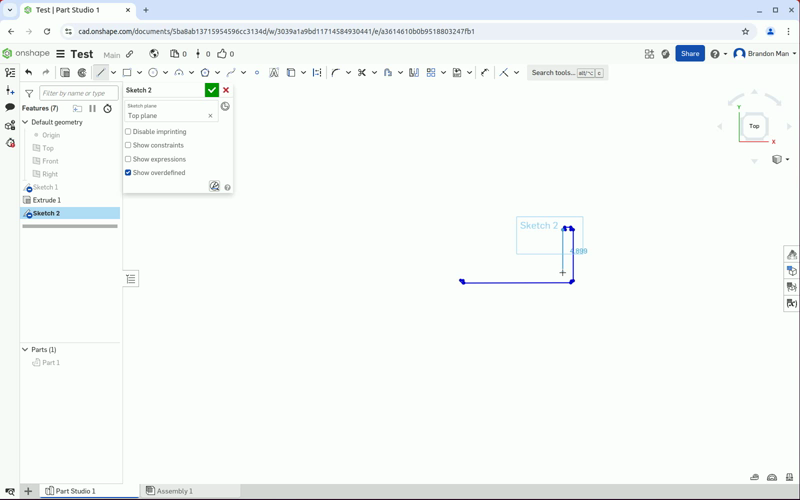
click(562, 272)
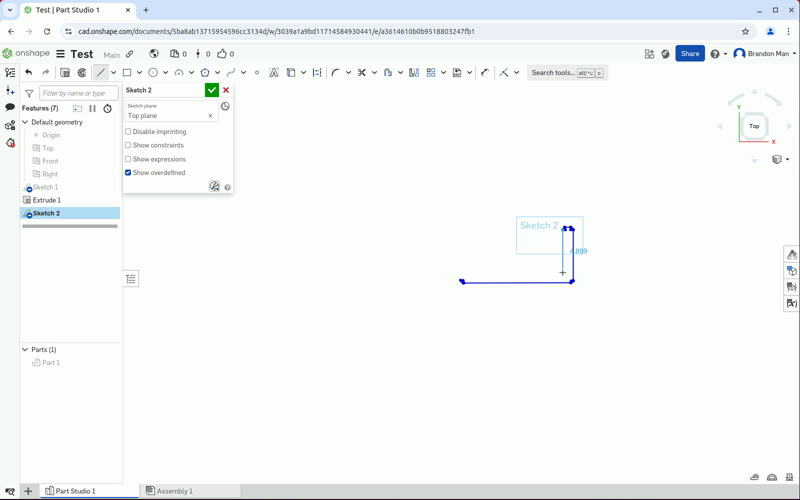
key_up(shift)
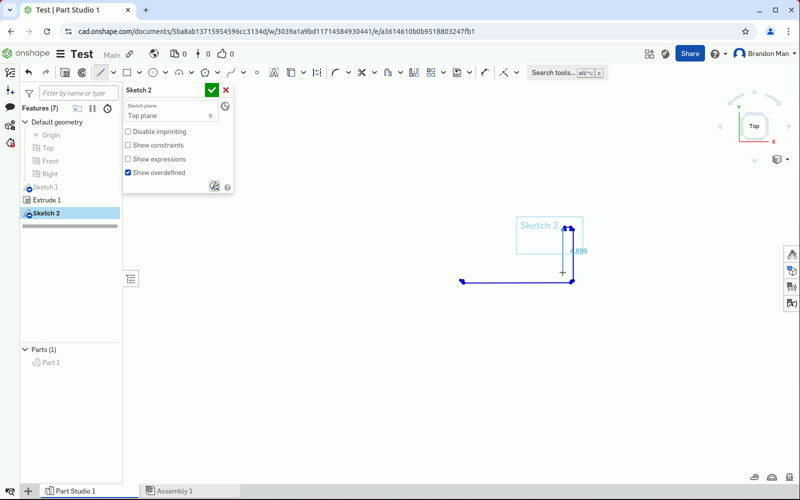
key_down(shift)
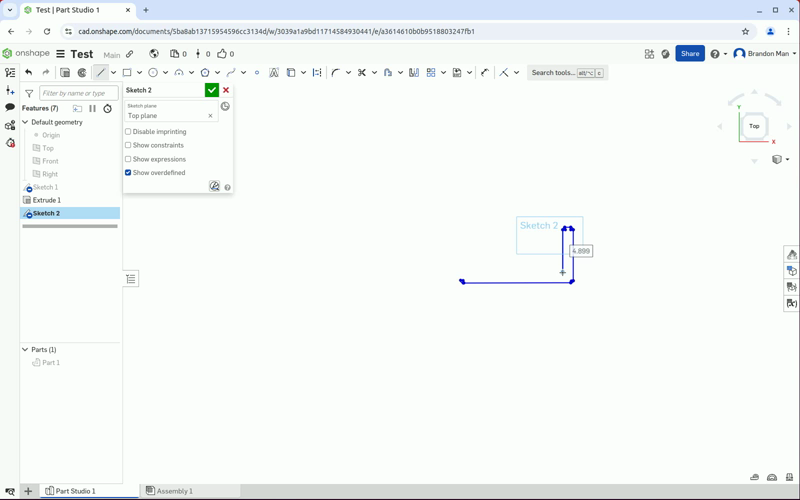
mouse_move(472, 272)
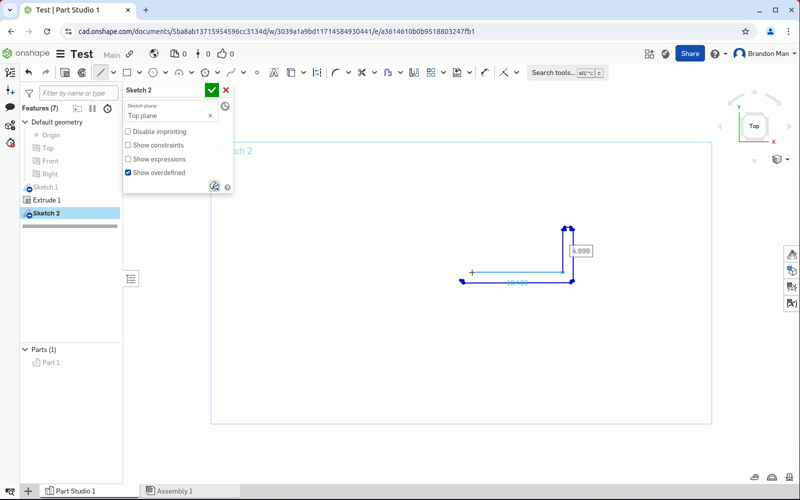
click(472, 272)
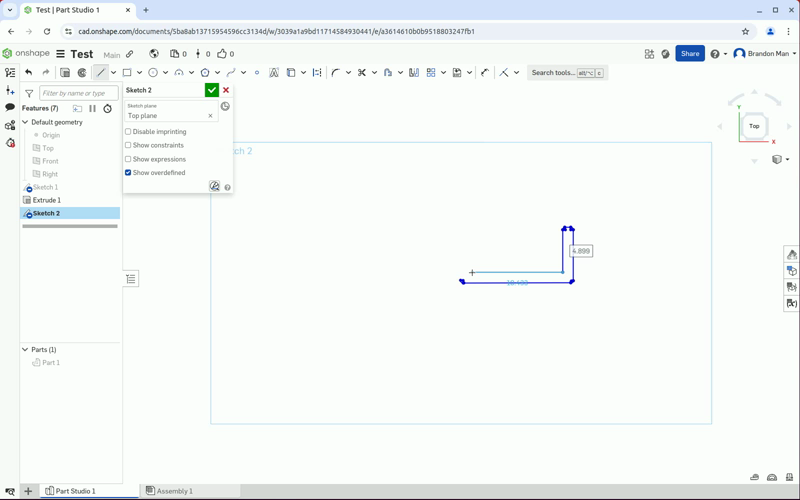
key_up(shift)
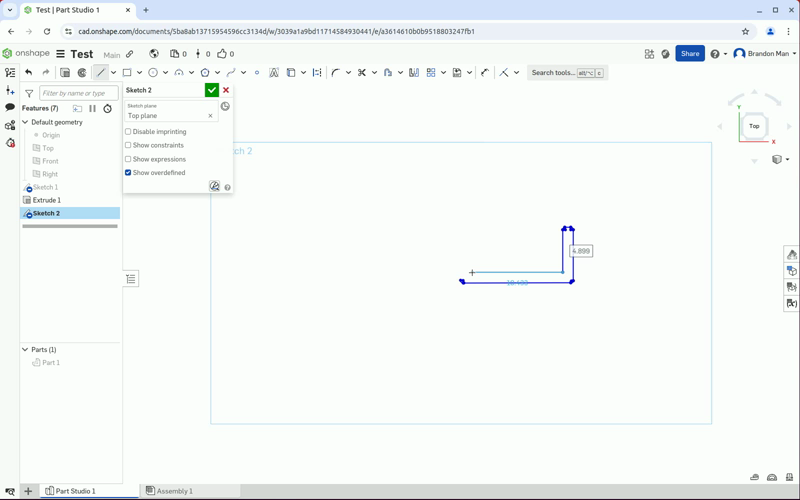
key_down(shift)
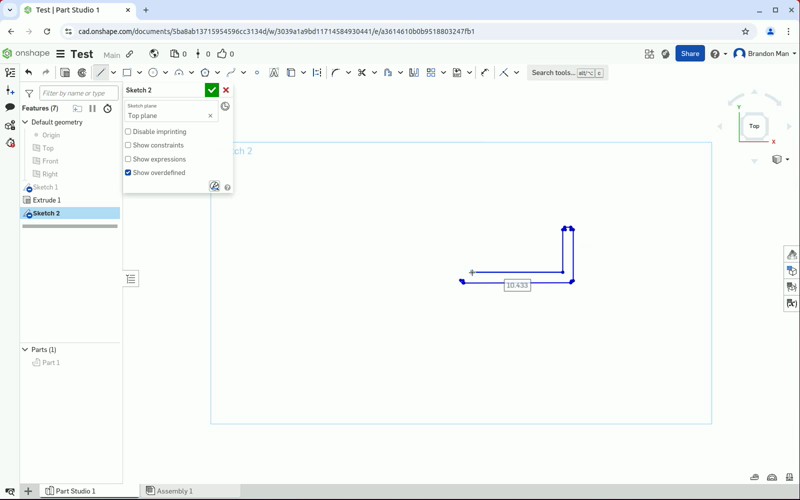
mouse_move(502, 272)
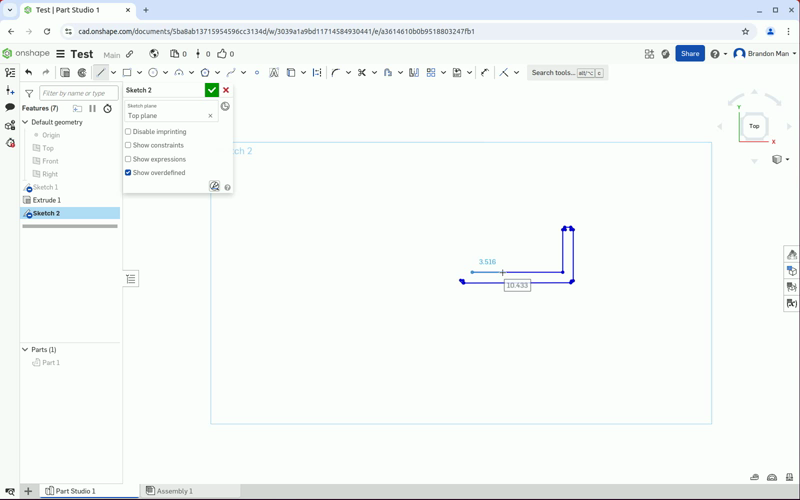
mouse_move(472, 229)
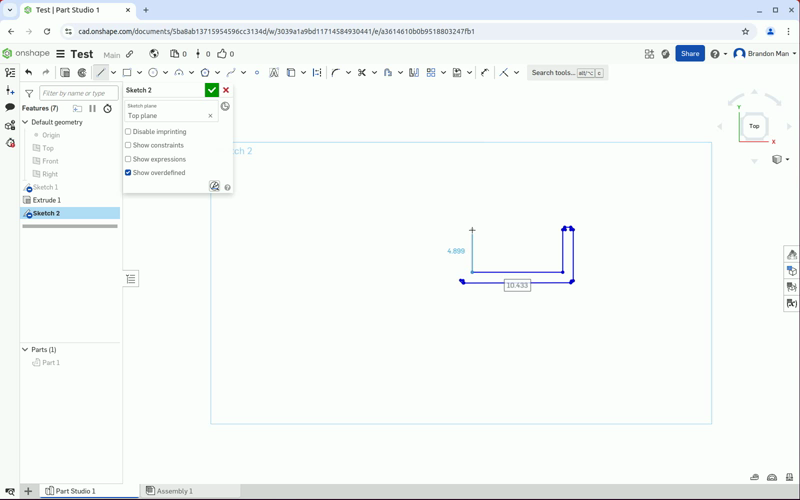
click(472, 229)
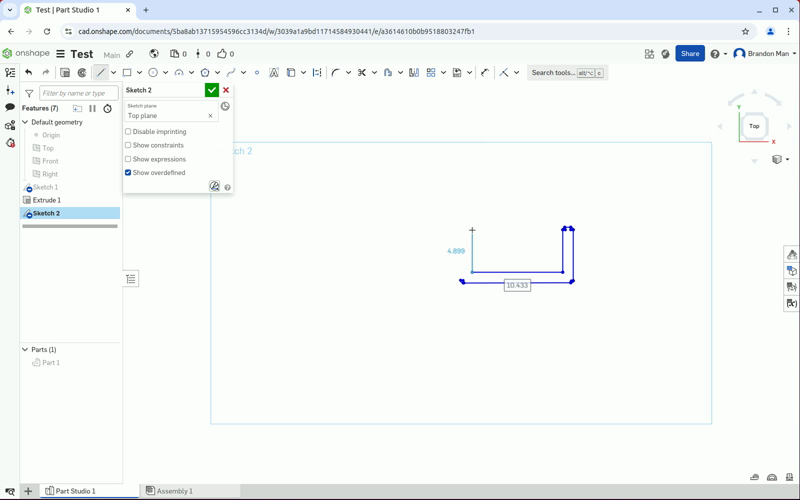
key_up(shift)
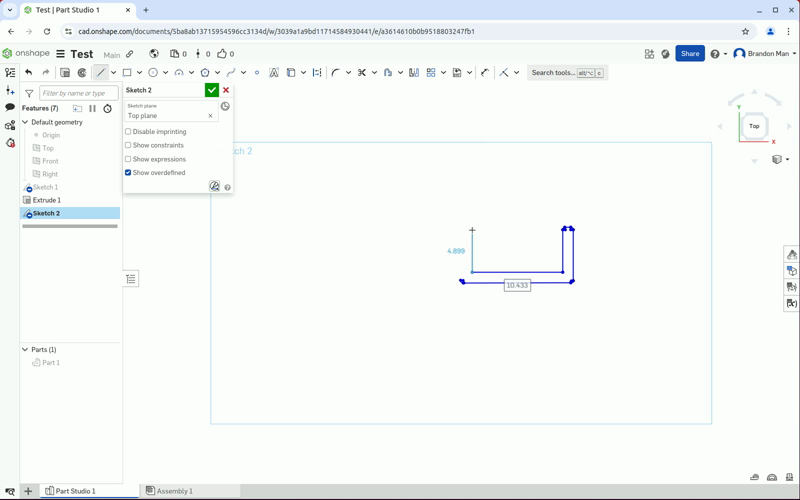
key(esc)
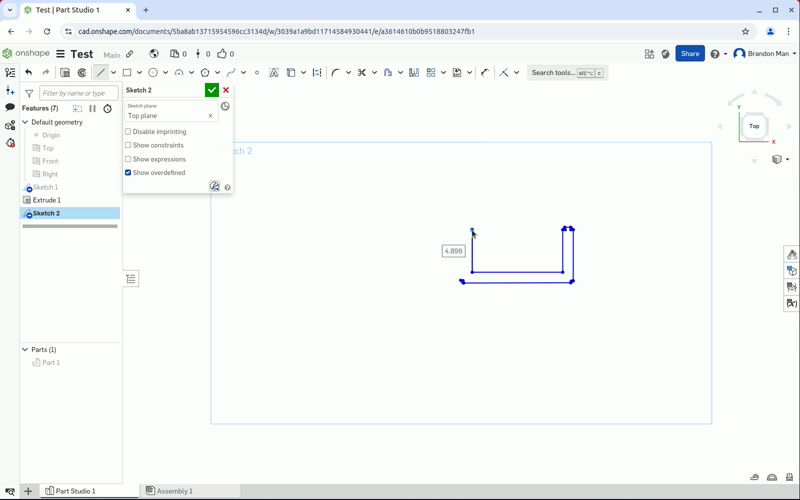
key(a)
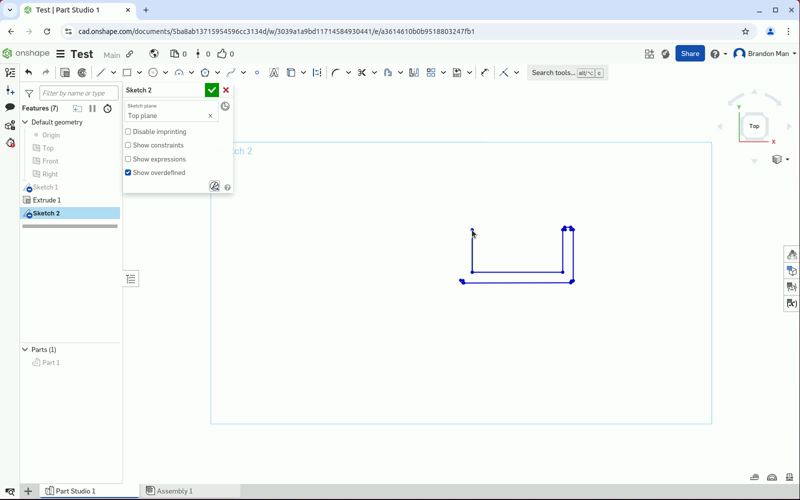
mouse_move(472, 229)
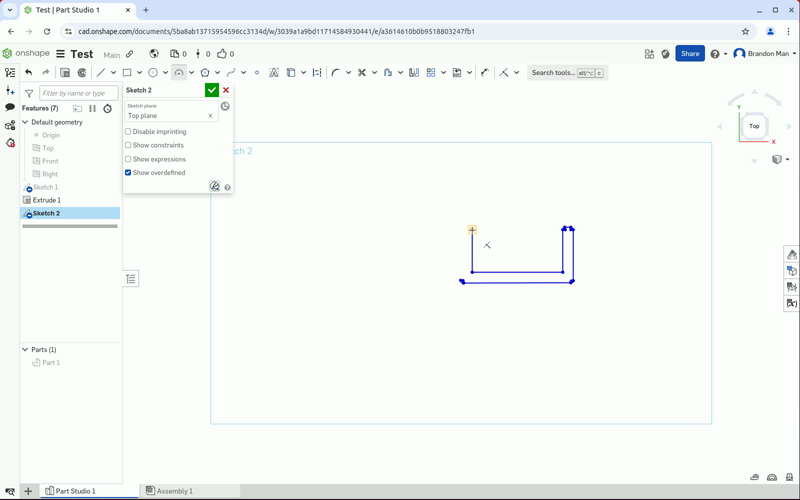
click(472, 229)
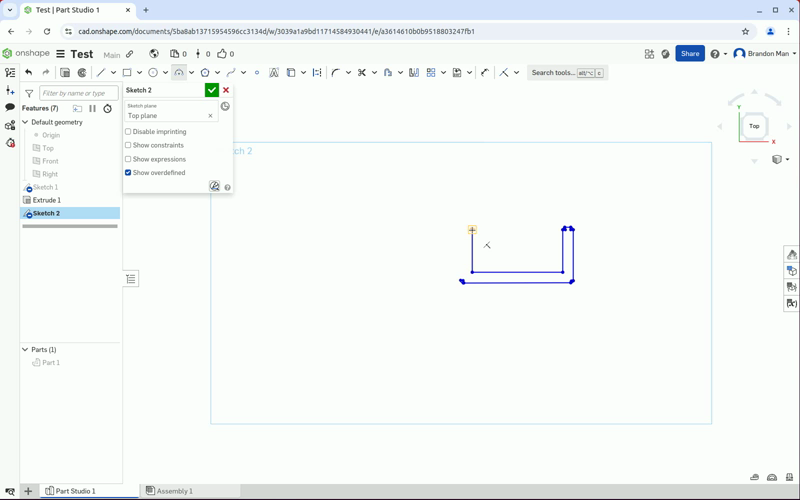
key_down(shift)
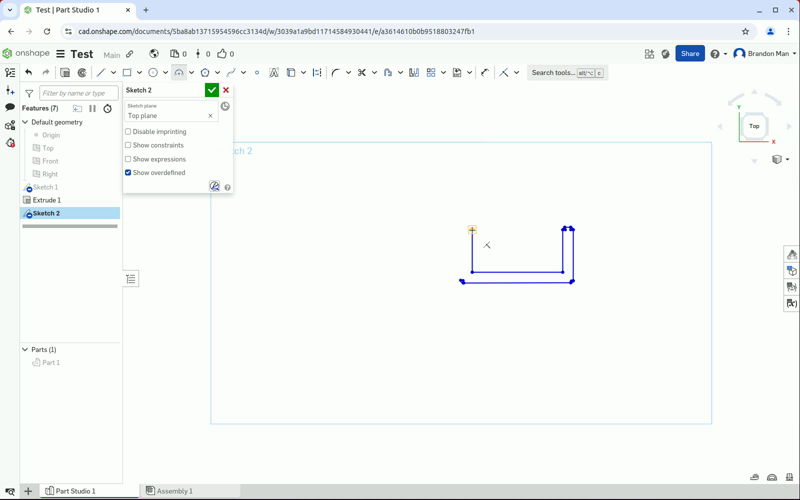
mouse_move(469, 227)
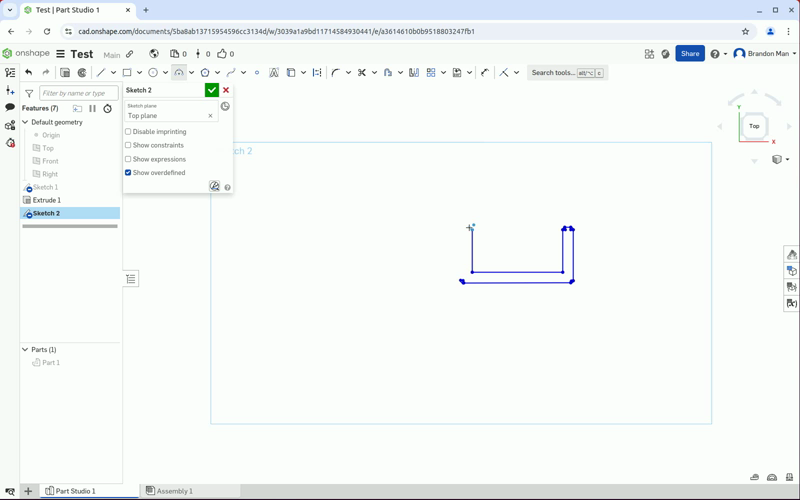
scroll(6)
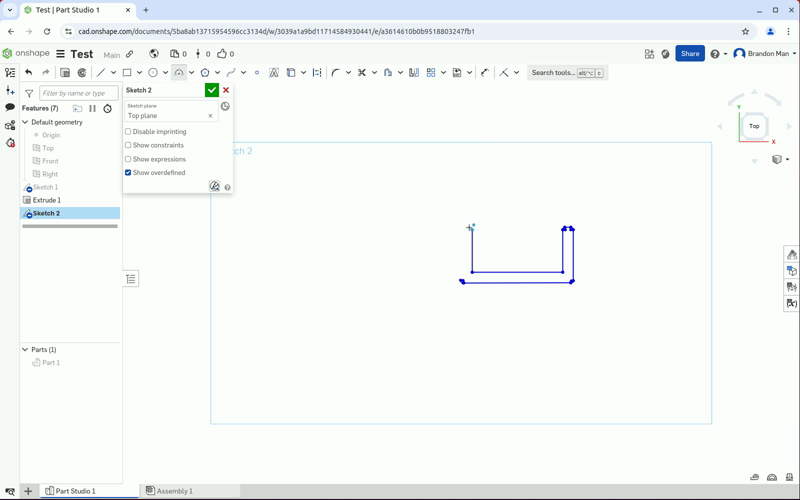
scroll(6)
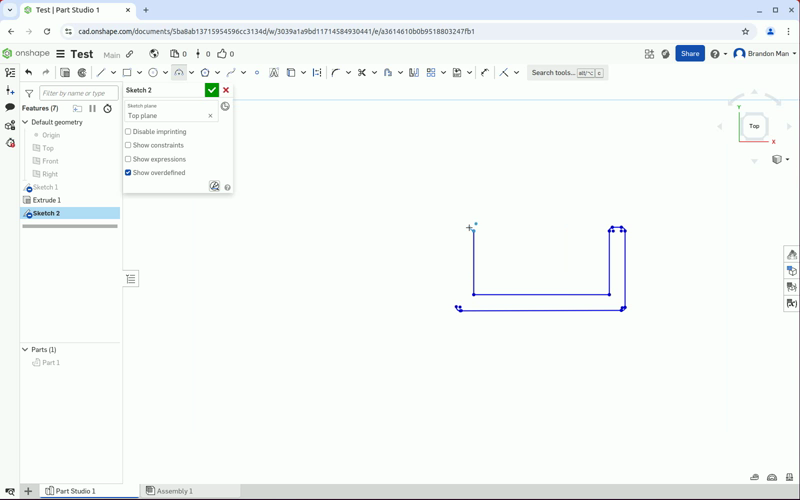
scroll(6)
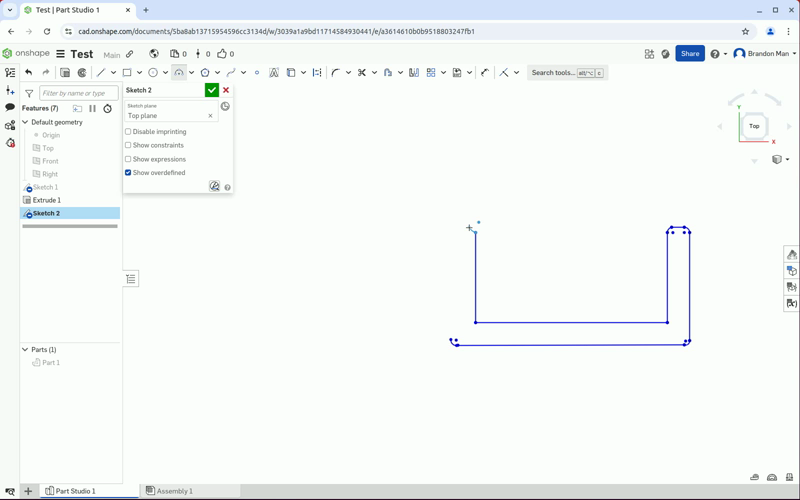
scroll(6)
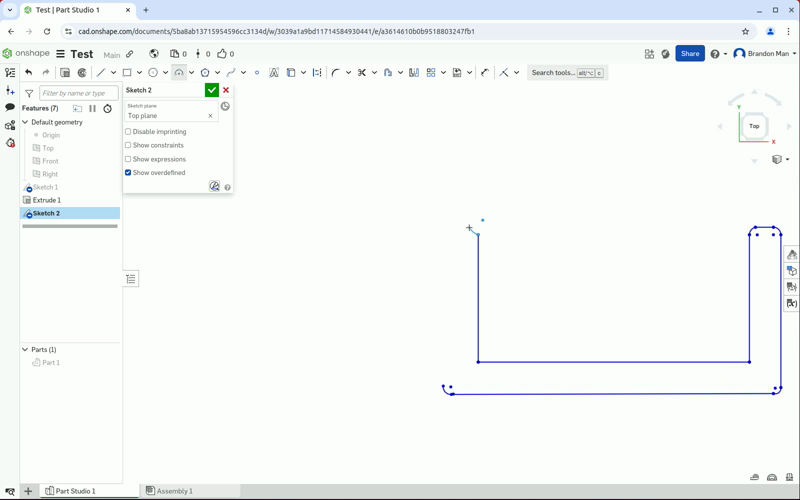
scroll(6)
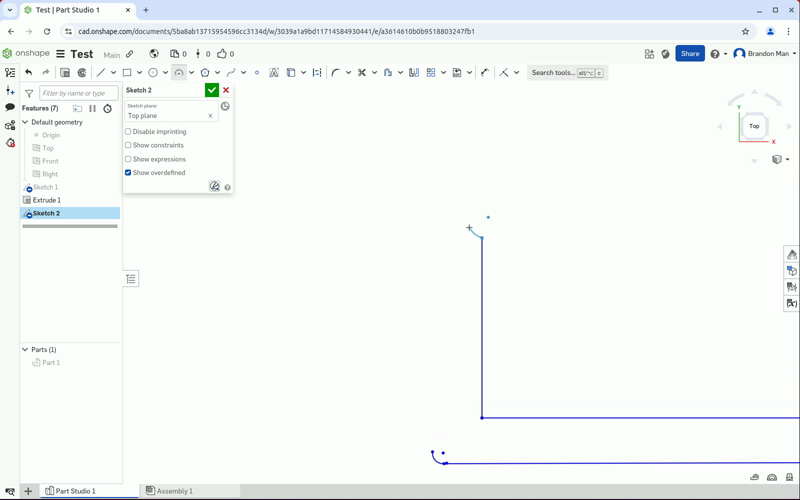
scroll(6)
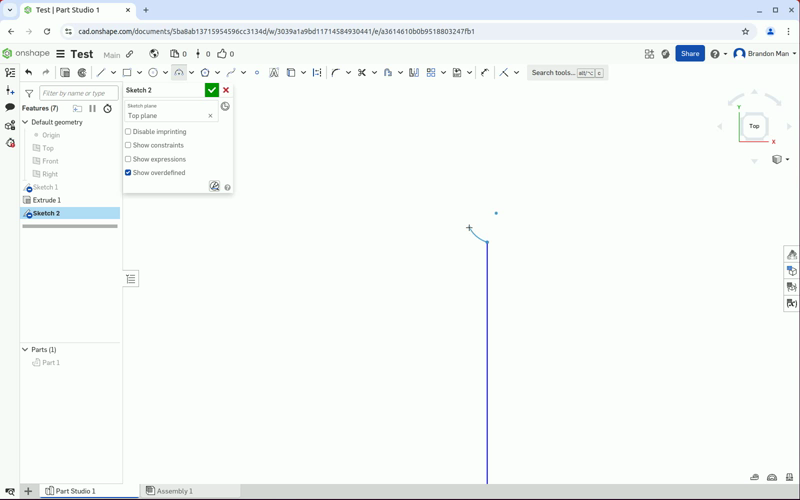
scroll(6)
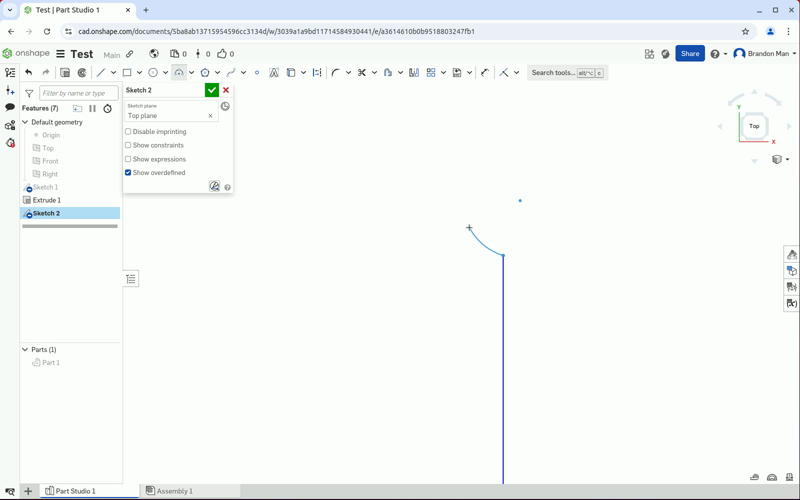
click(469, 227)
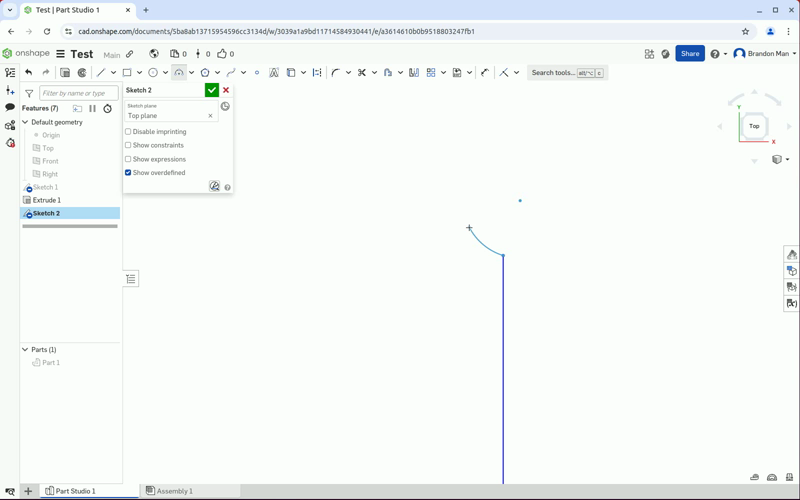
scroll(-6)
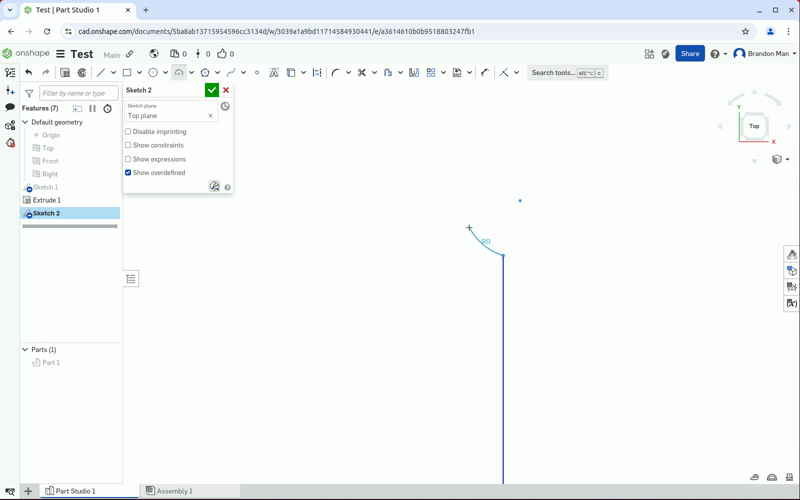
scroll(-6)
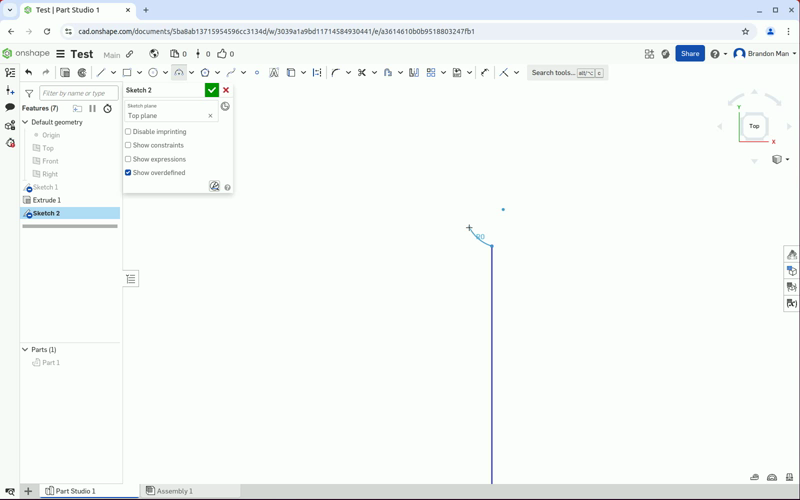
scroll(-6)
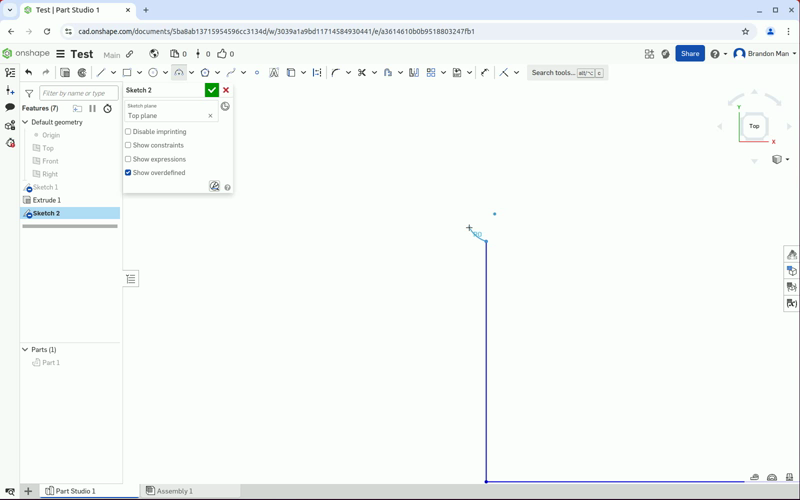
scroll(-6)
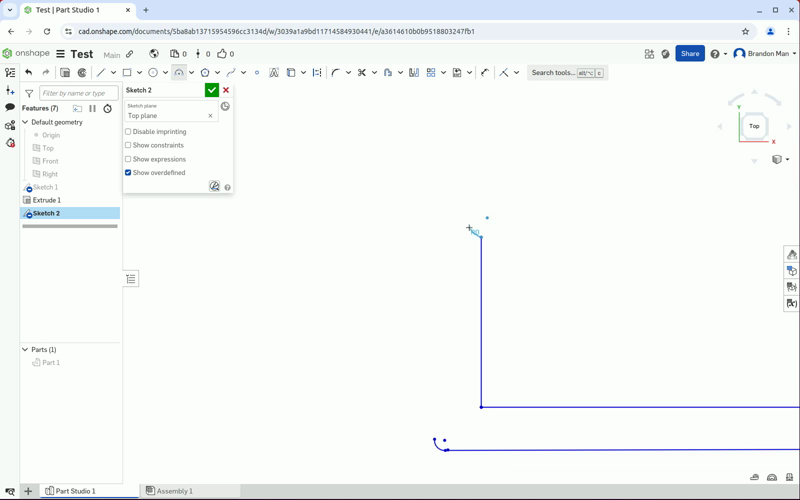
scroll(-6)
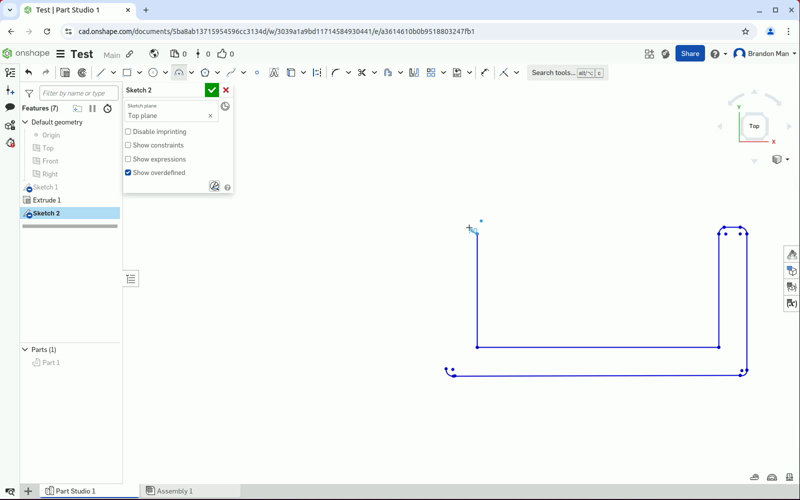
scroll(-6)
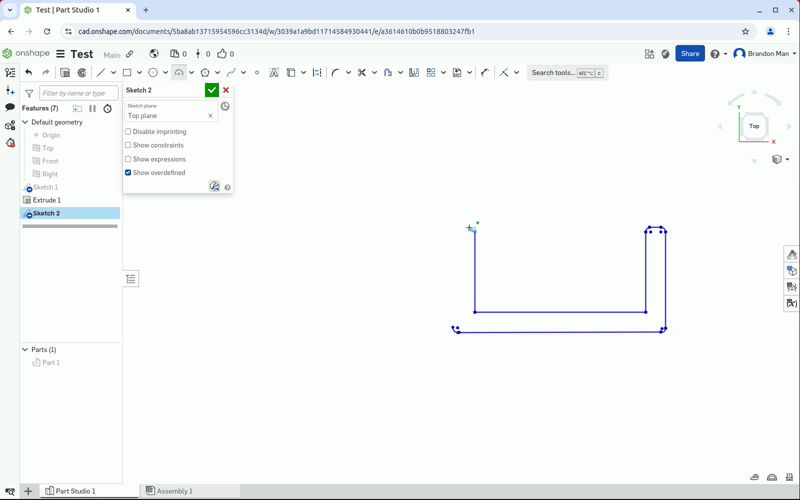
scroll(-6)
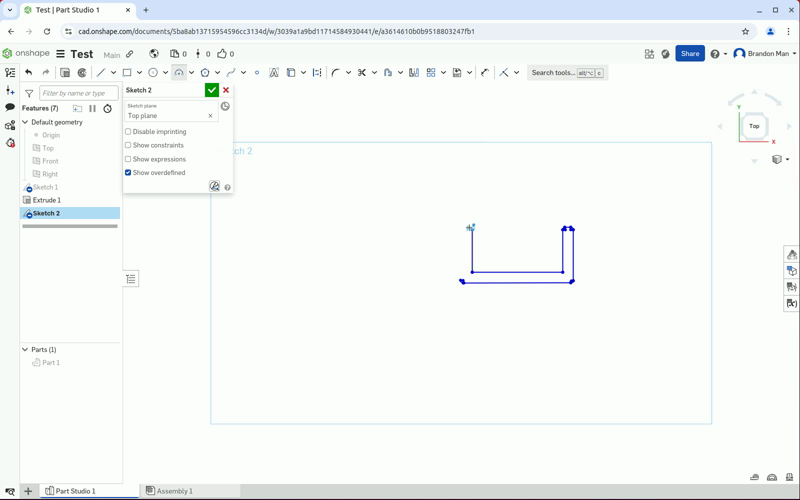
mouse_move(471, 227)
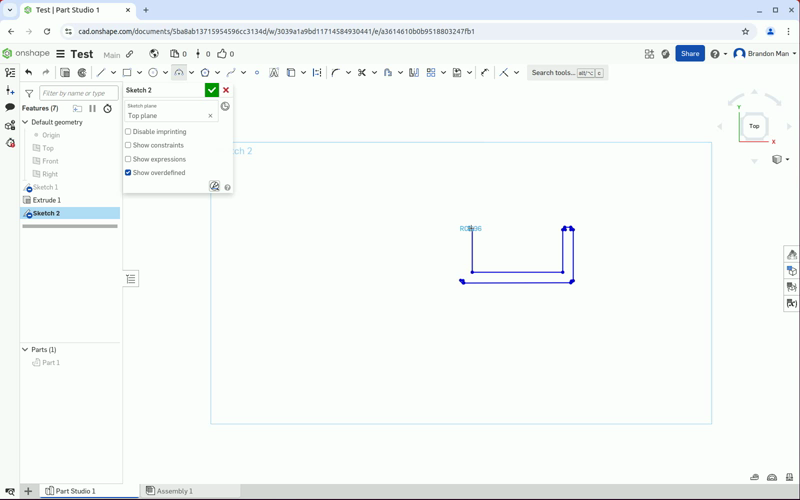
scroll(6)
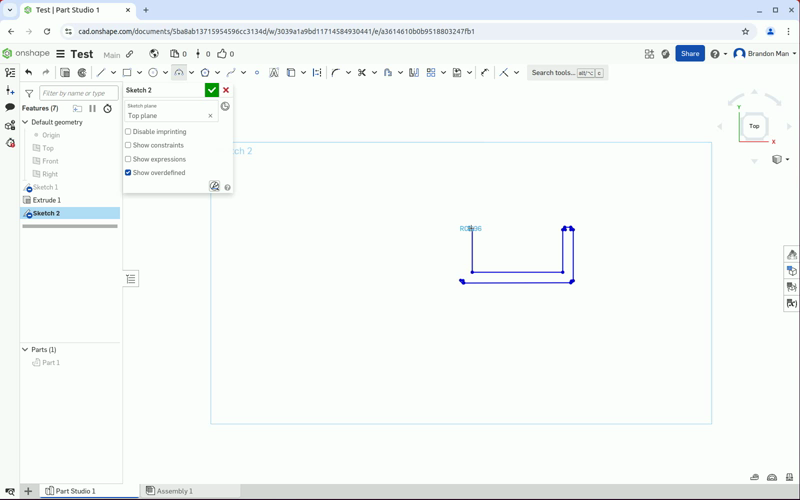
scroll(6)
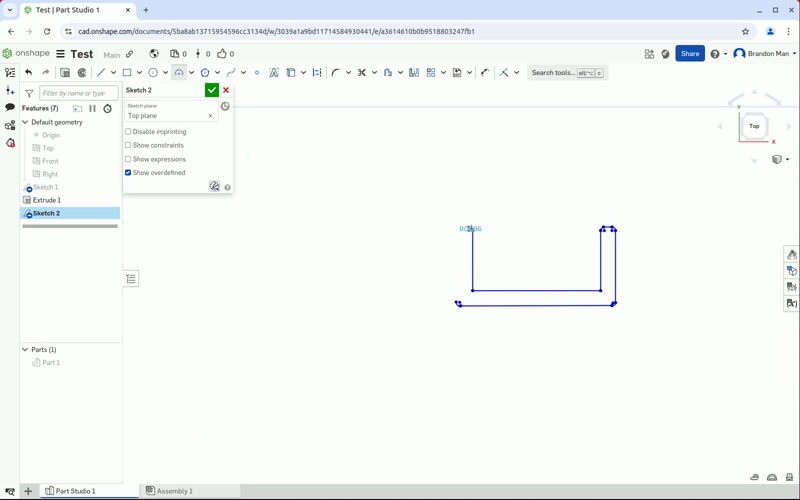
scroll(6)
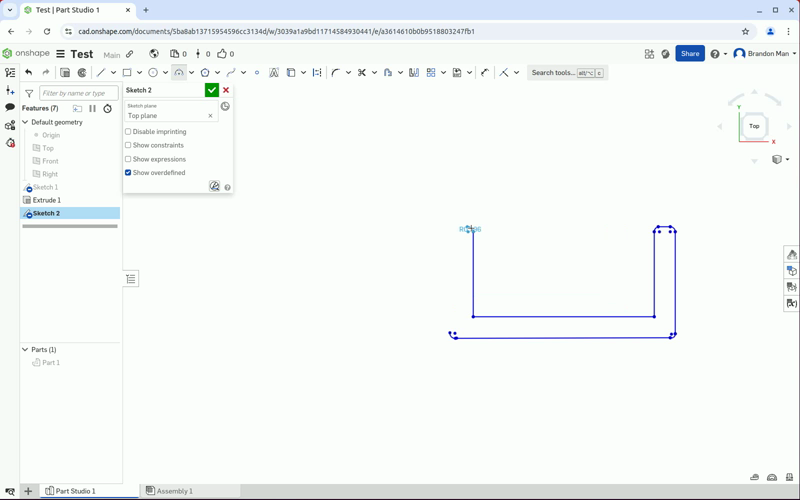
scroll(6)
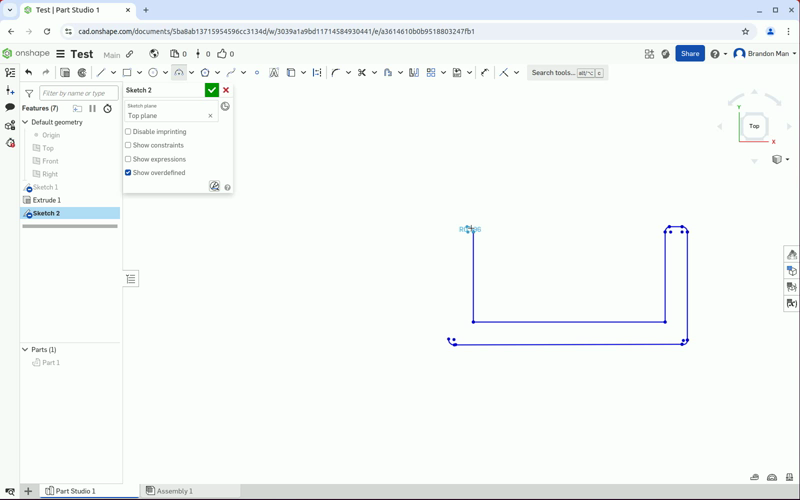
scroll(6)
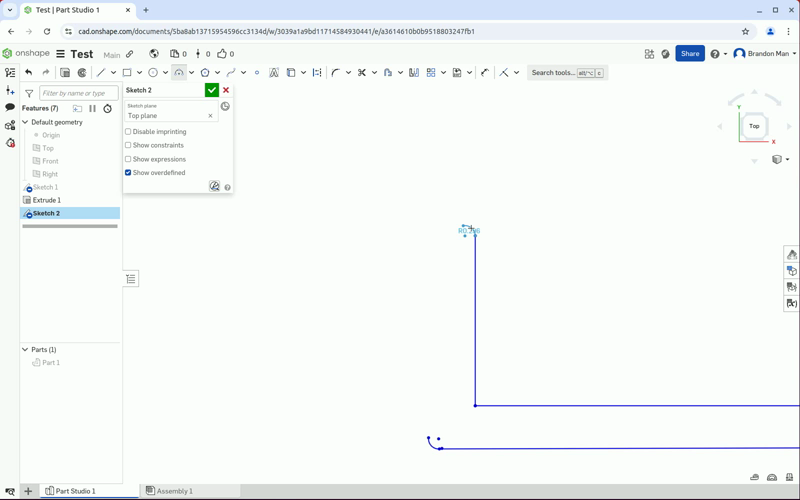
scroll(6)
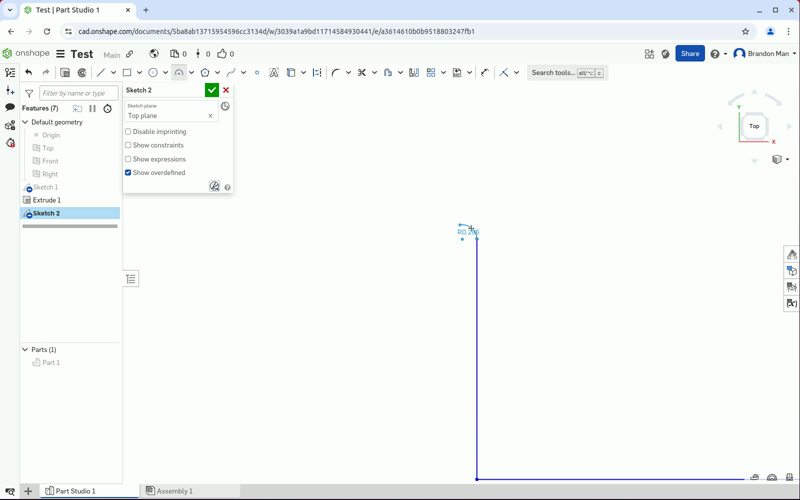
scroll(6)
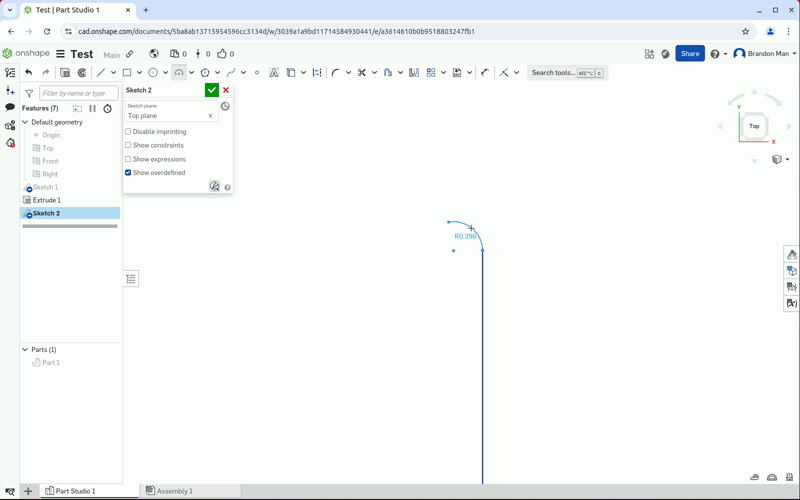
click(471, 227)
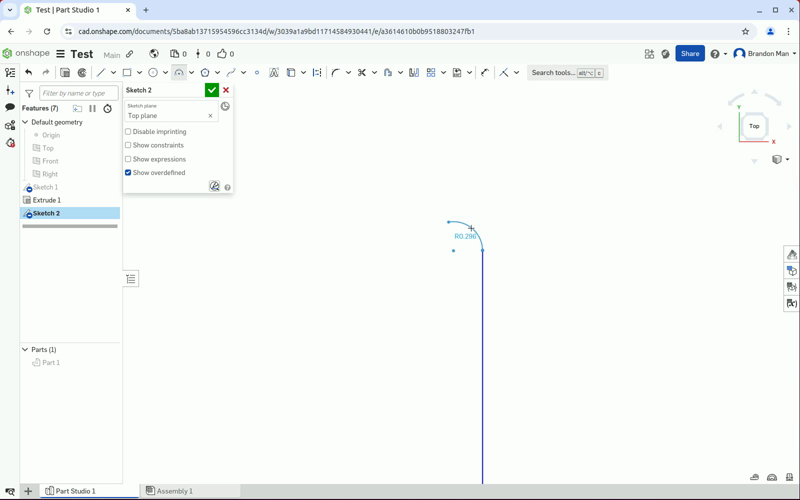
scroll(-6)
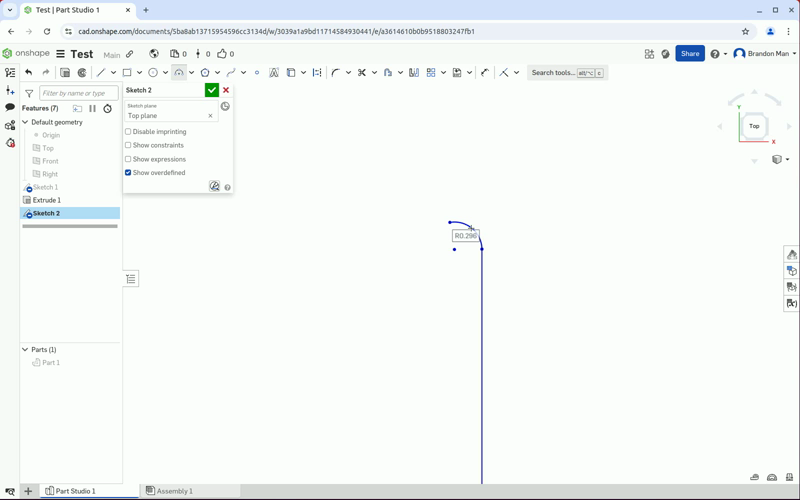
scroll(-6)
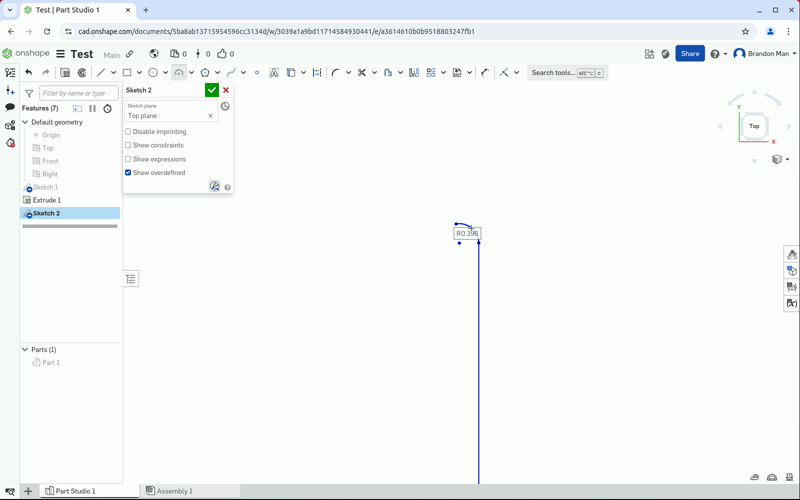
scroll(-6)
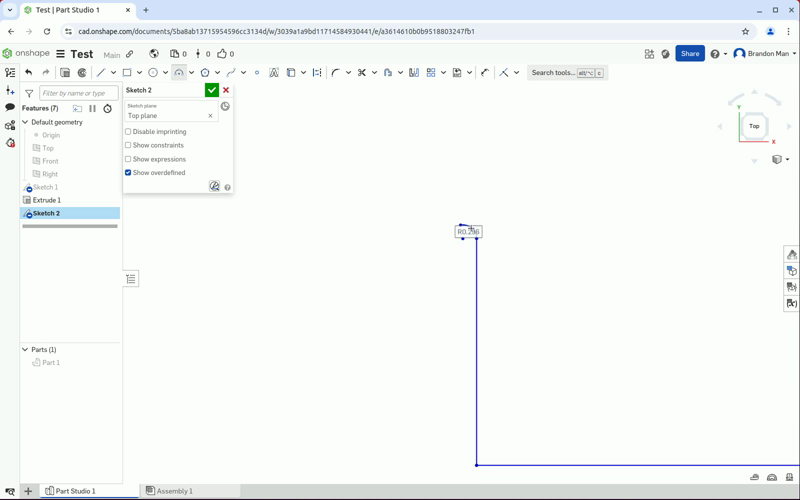
scroll(-6)
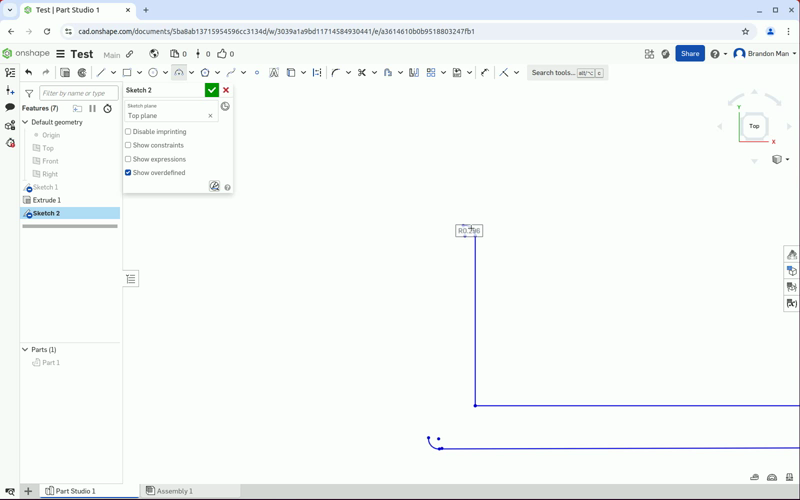
scroll(-6)
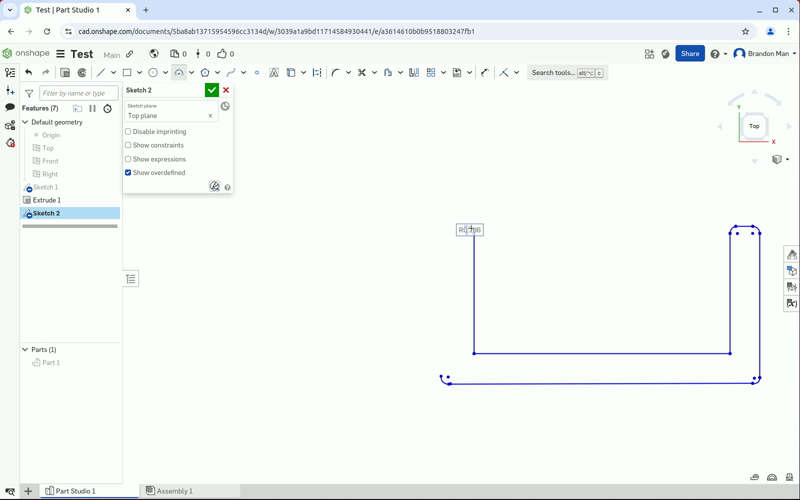
scroll(-6)
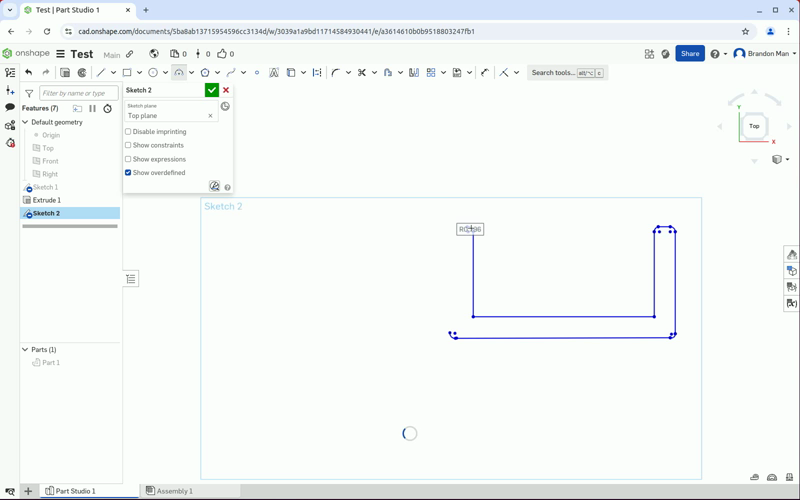
scroll(-6)
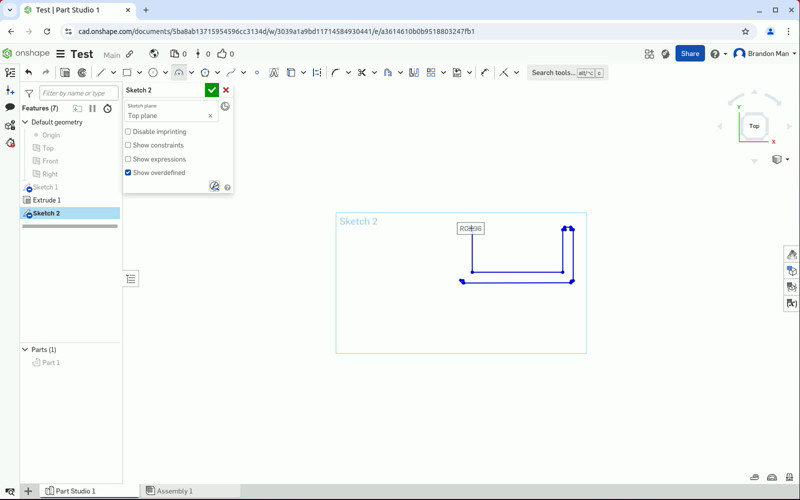
key_up(shift)
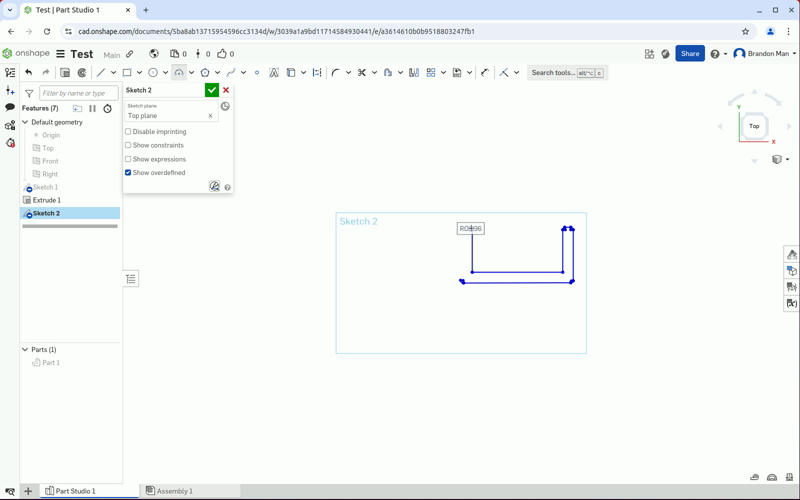
key(esc)
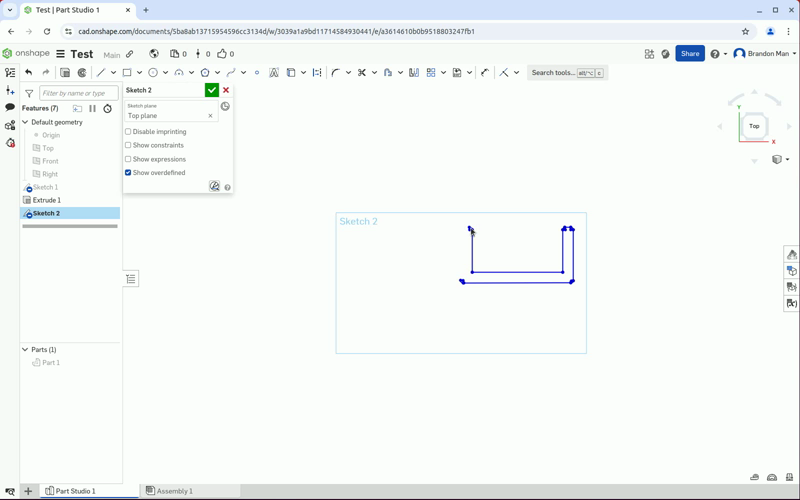
key(l)
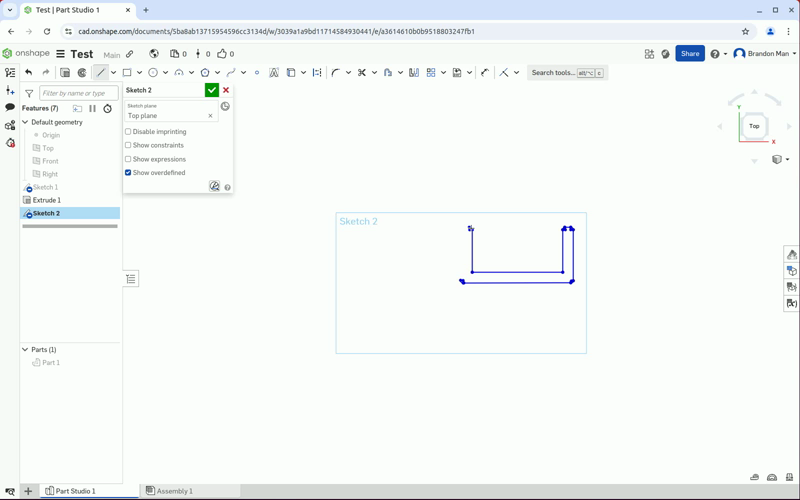
mouse_move(469, 227)
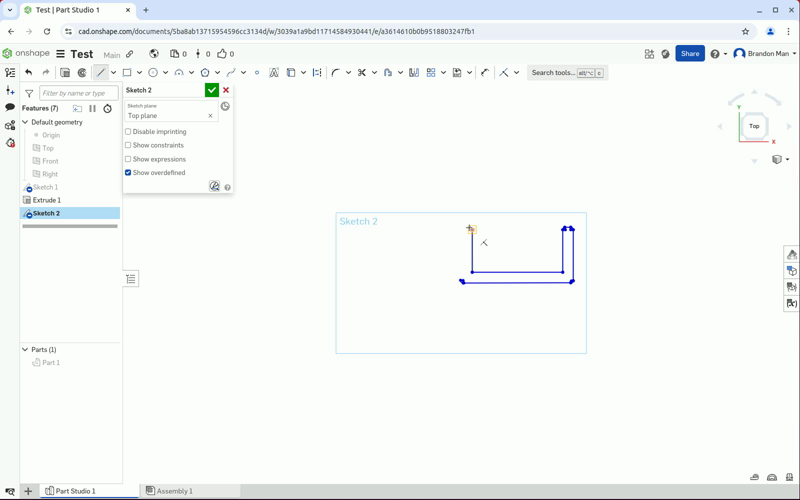
scroll(6)
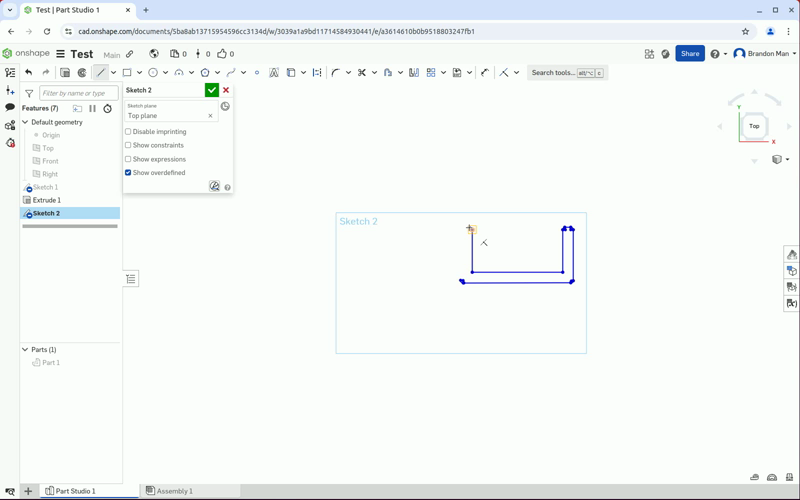
scroll(6)
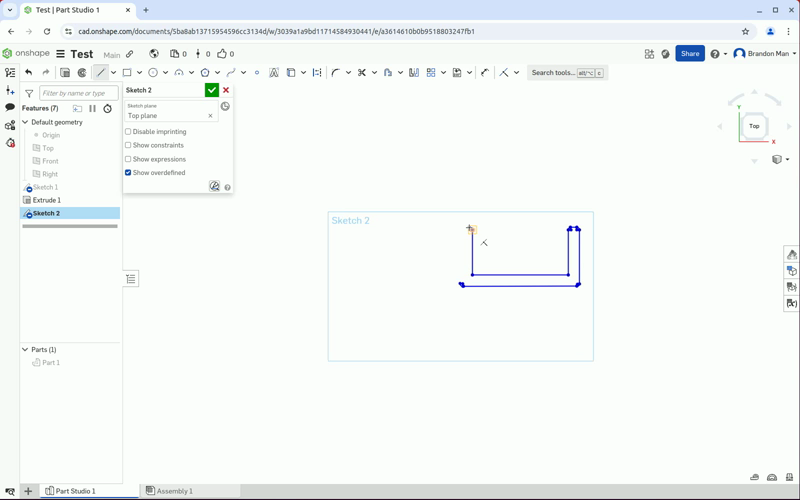
scroll(6)
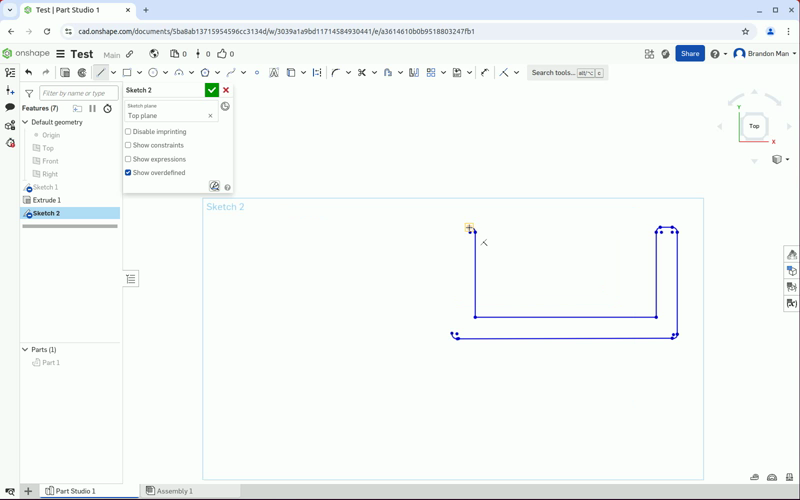
scroll(6)
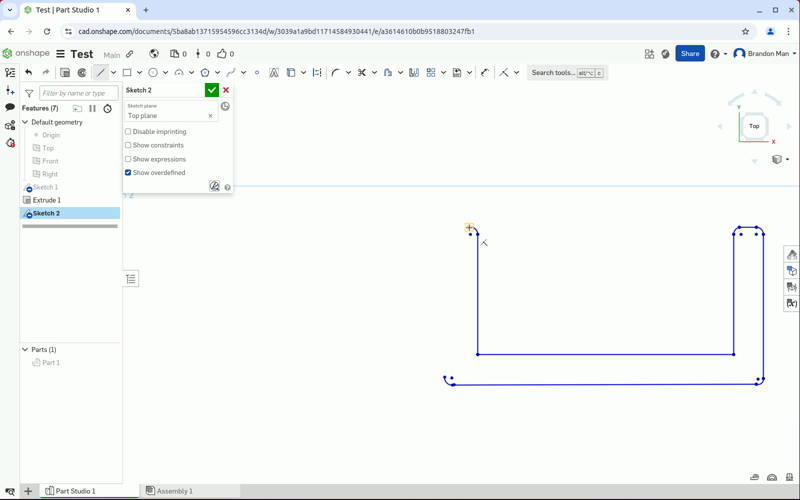
scroll(6)
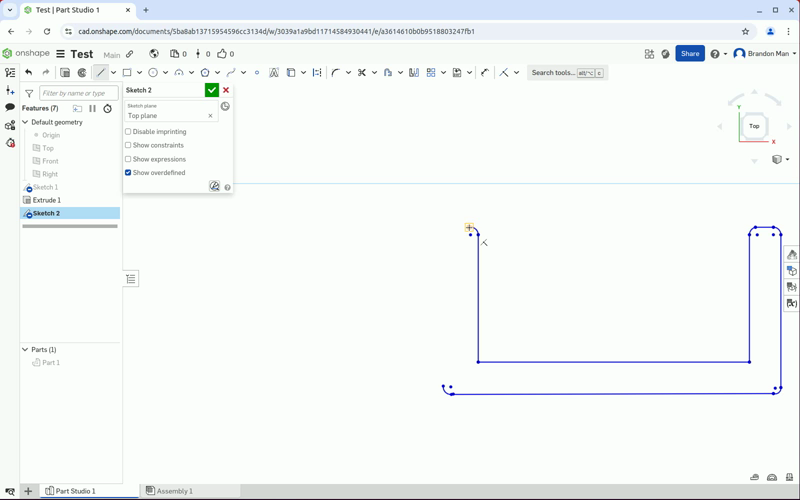
scroll(6)
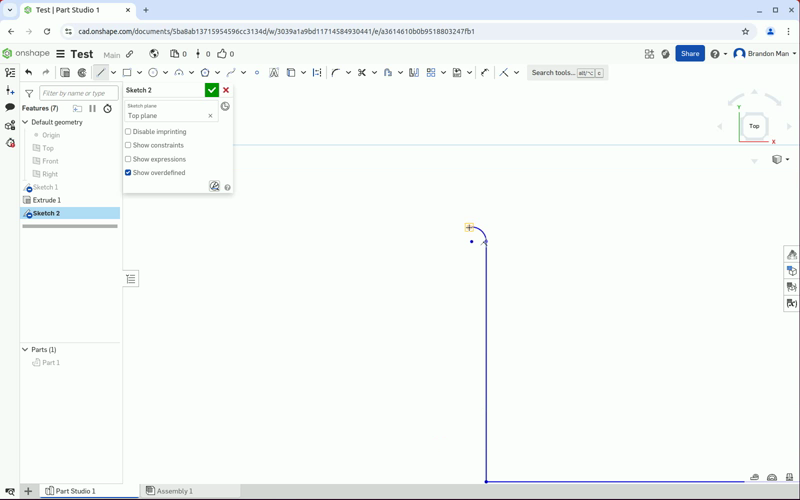
scroll(6)
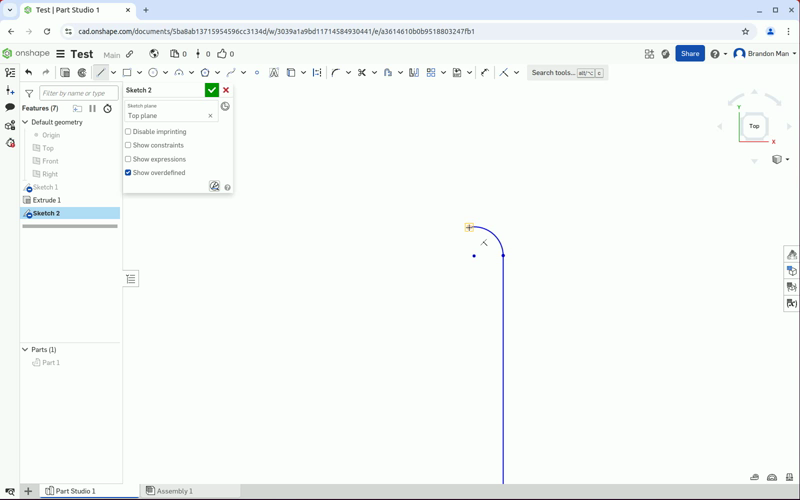
click(469, 227)
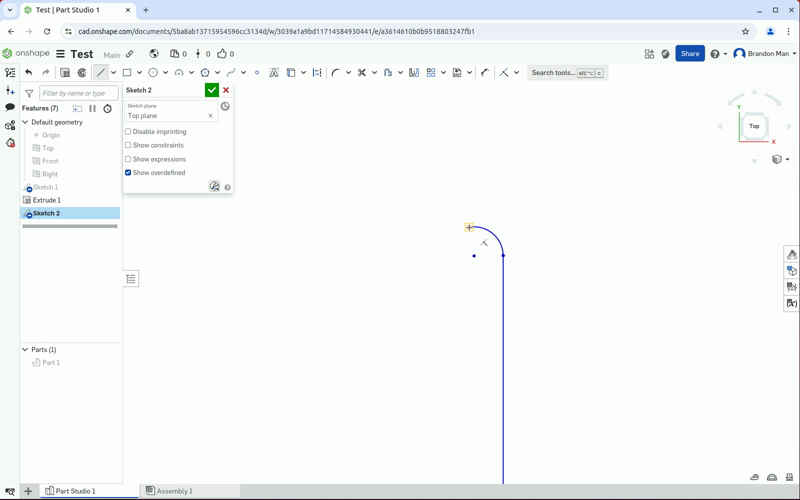
scroll(-6)
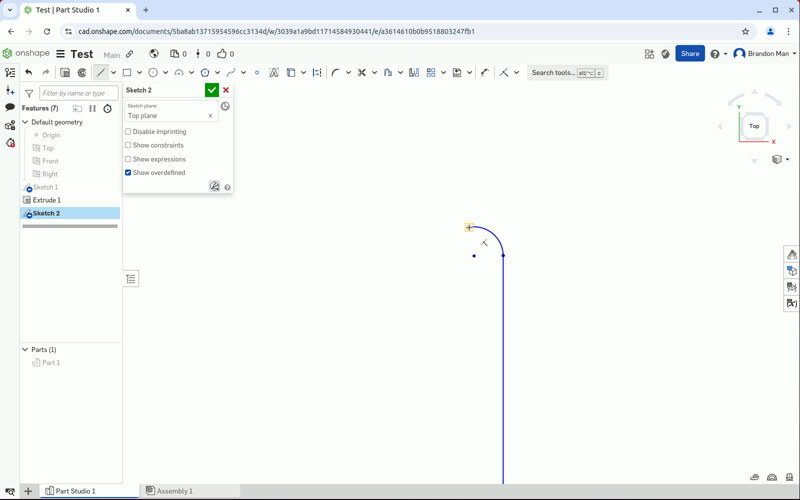
scroll(-6)
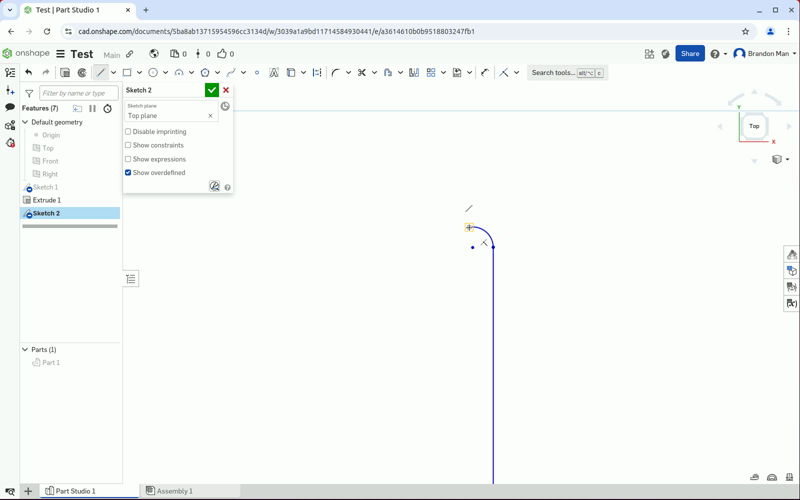
scroll(-6)
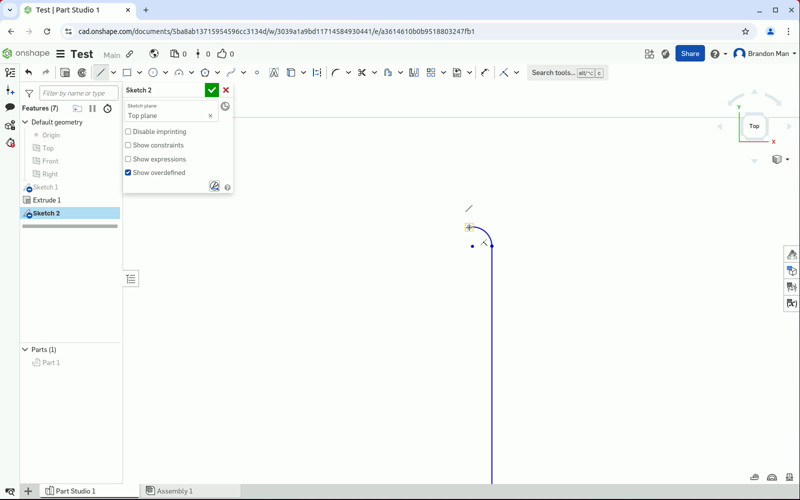
scroll(-6)
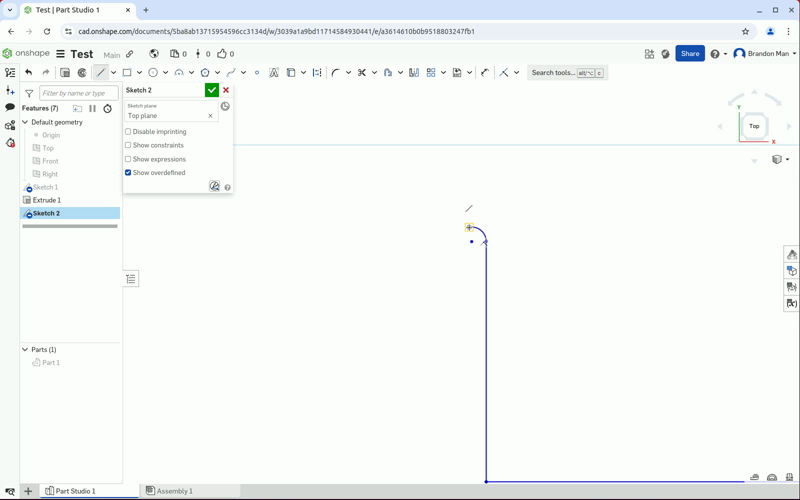
scroll(-6)
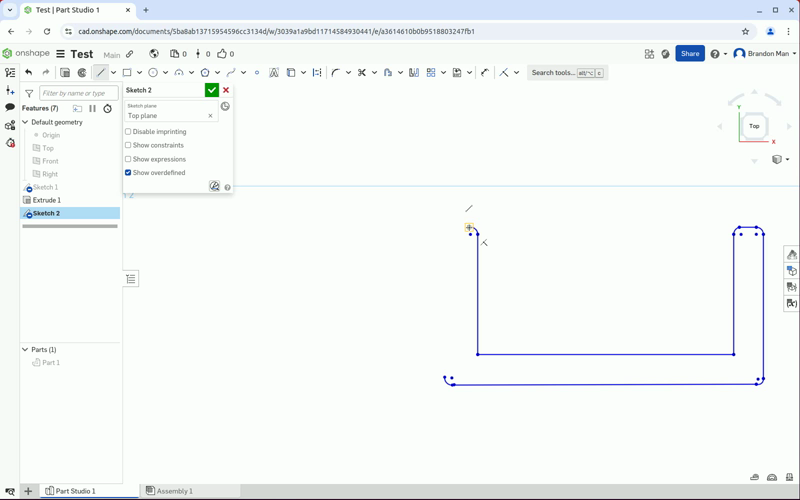
scroll(-6)
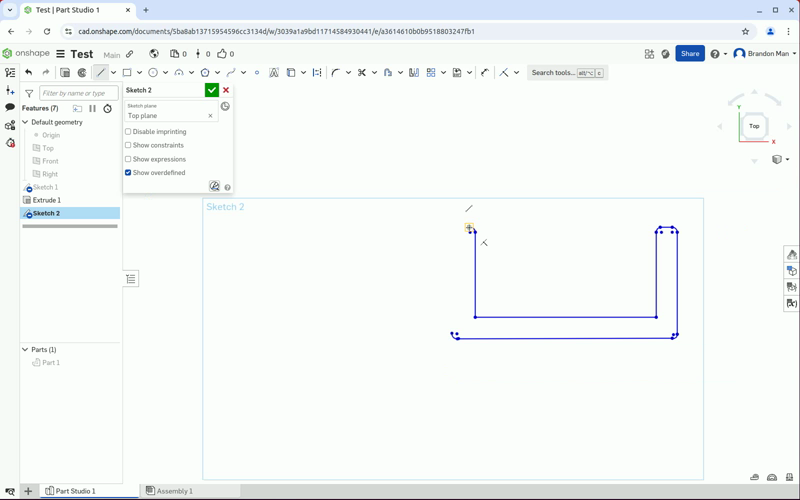
scroll(-6)
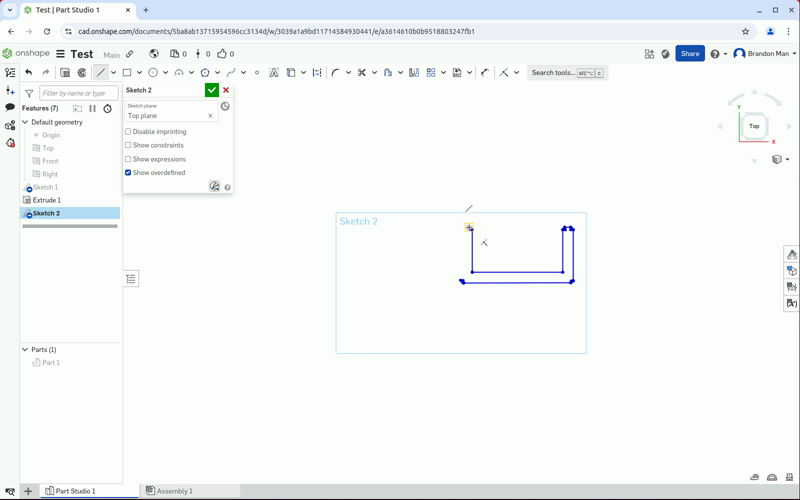
key_down(shift)
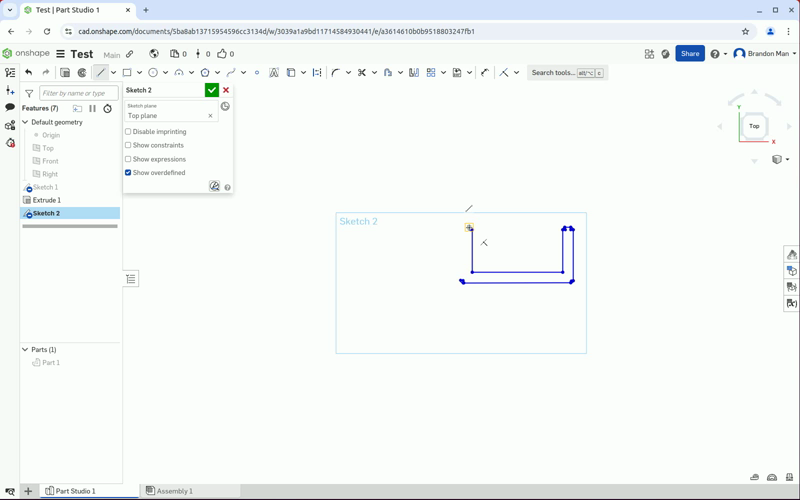
mouse_move(499, 227)
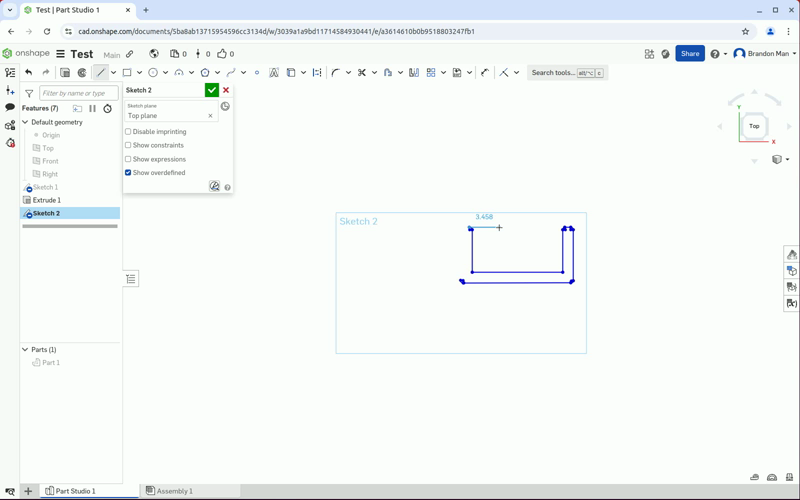
mouse_move(463, 227)
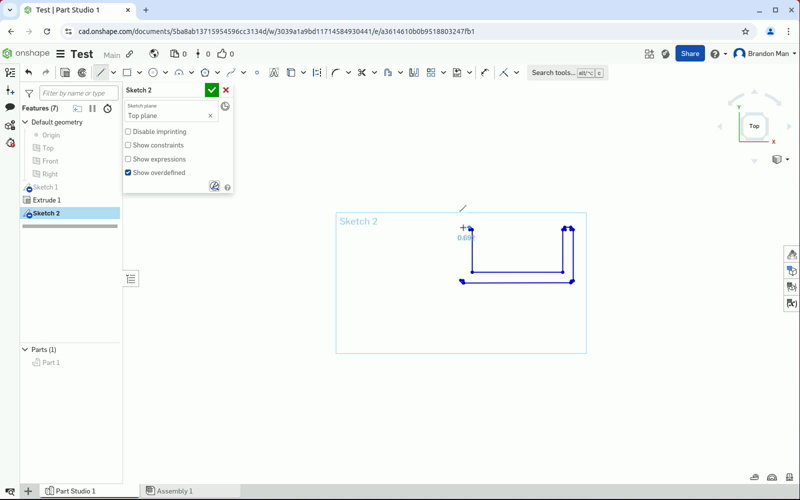
scroll(6)
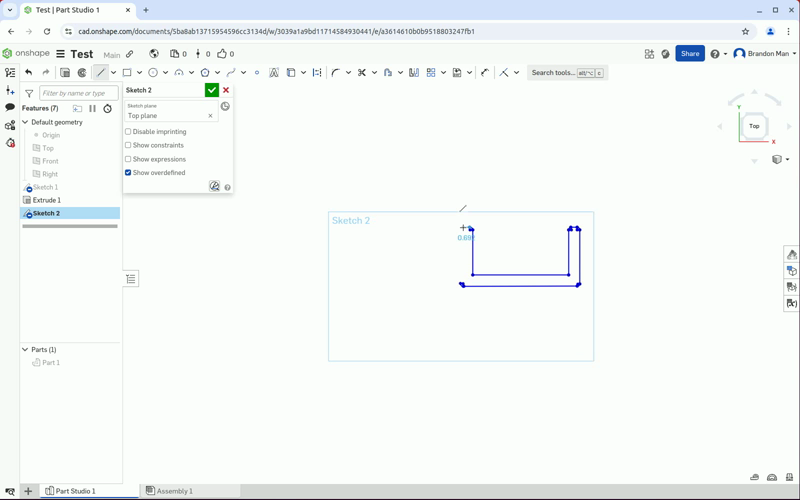
scroll(6)
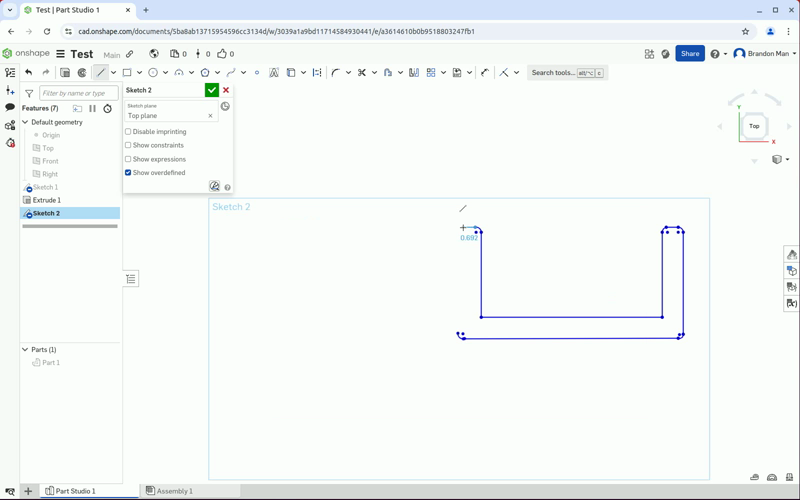
scroll(6)
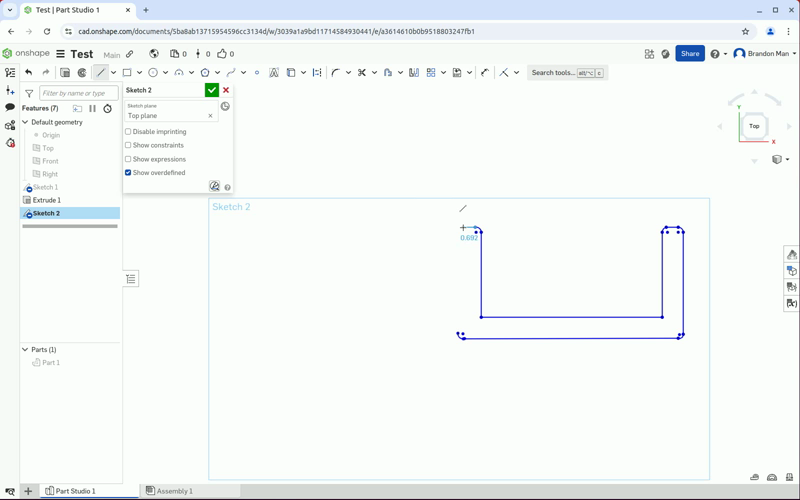
scroll(6)
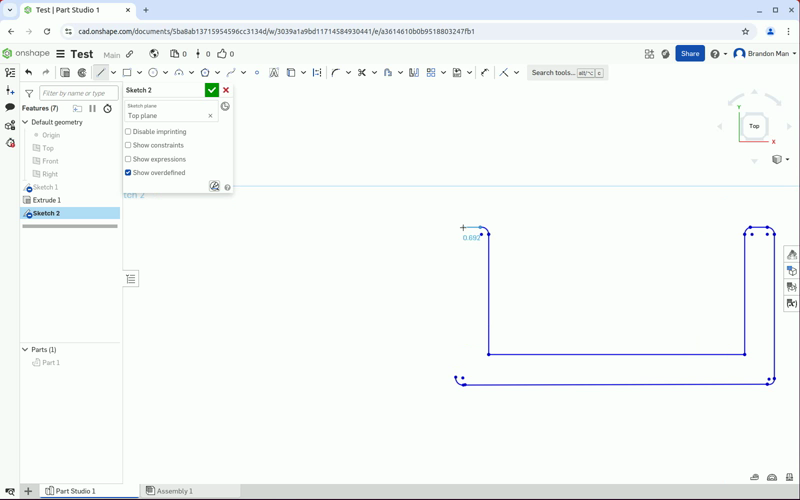
scroll(6)
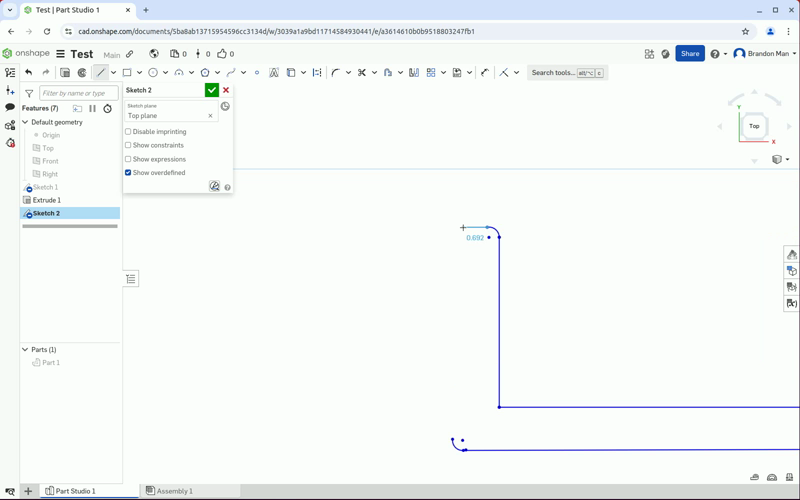
scroll(6)
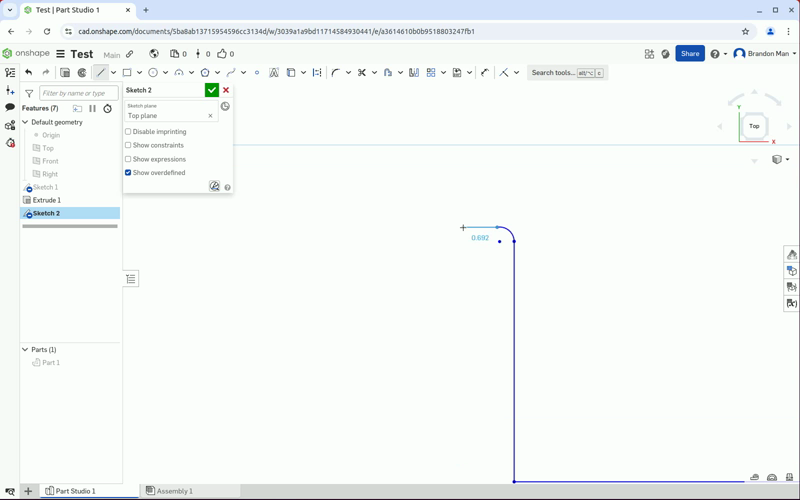
scroll(6)
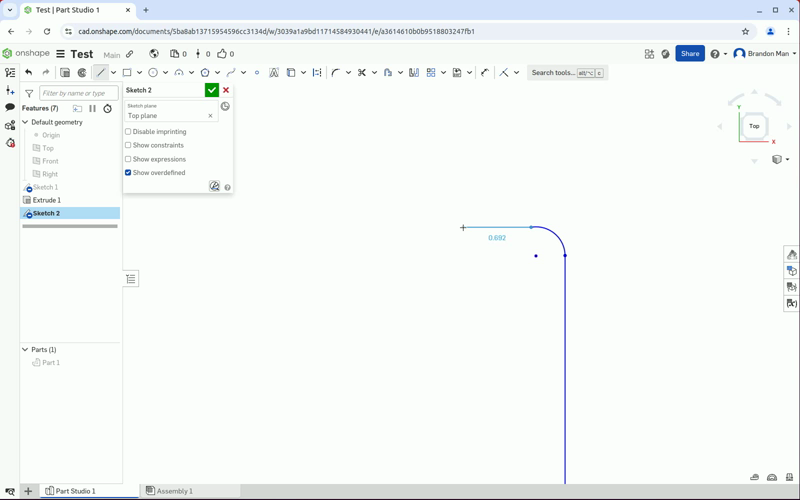
click(463, 227)
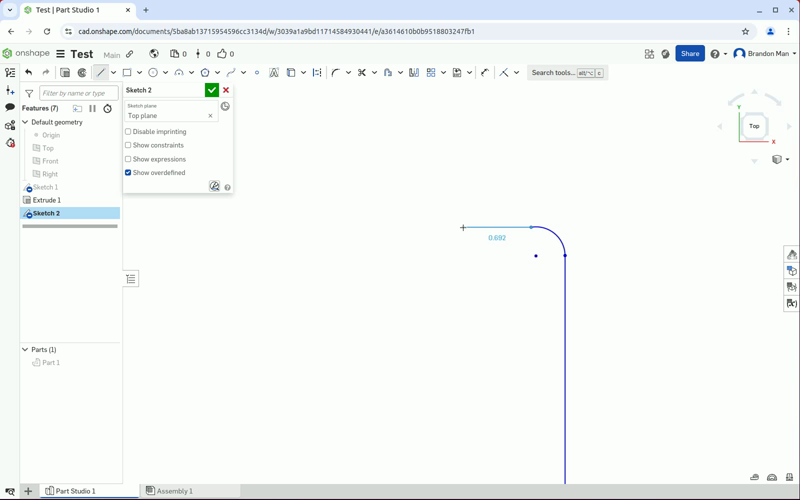
scroll(-6)
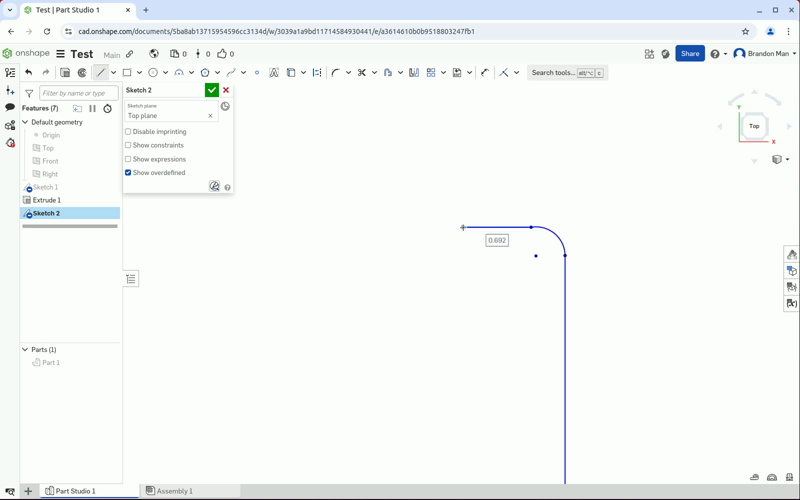
scroll(-6)
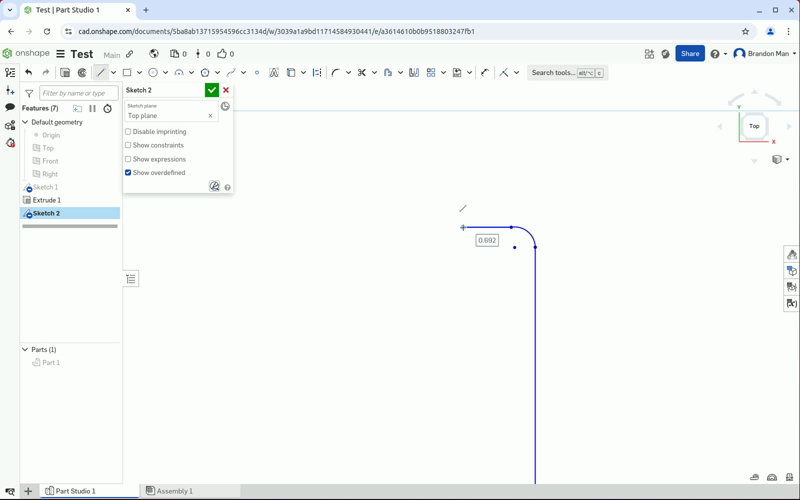
scroll(-6)
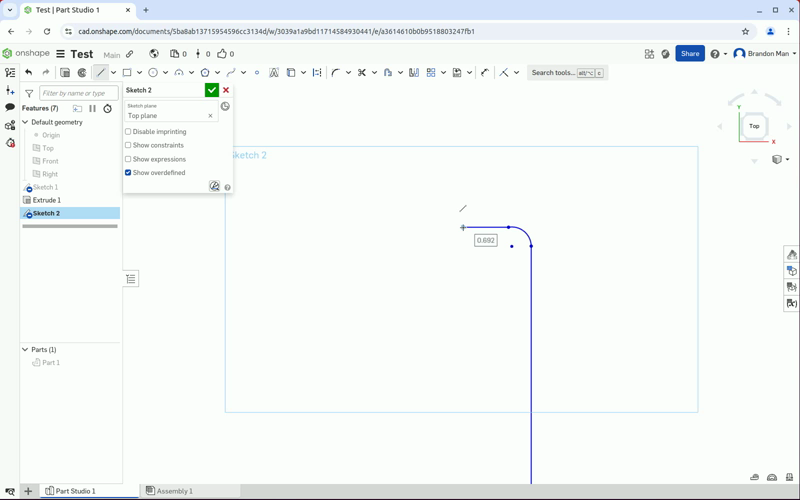
scroll(-6)
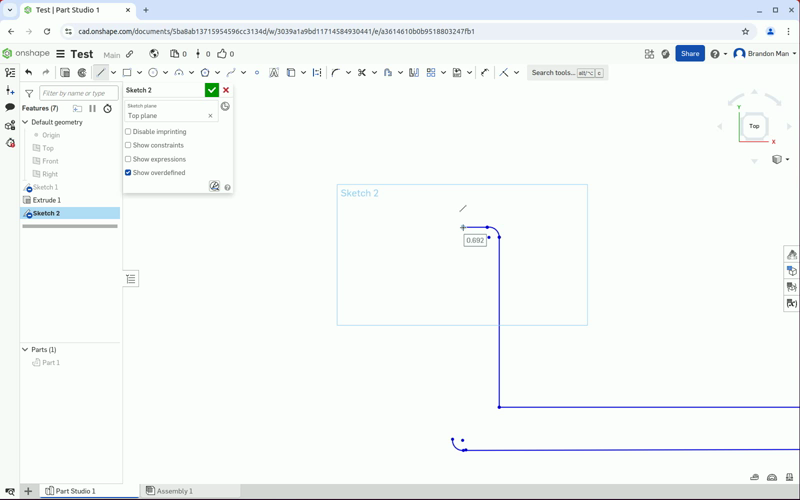
scroll(-6)
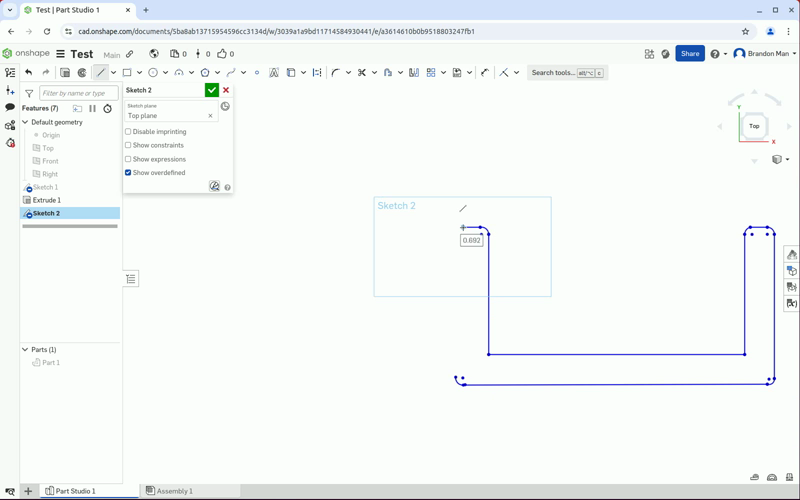
scroll(-6)
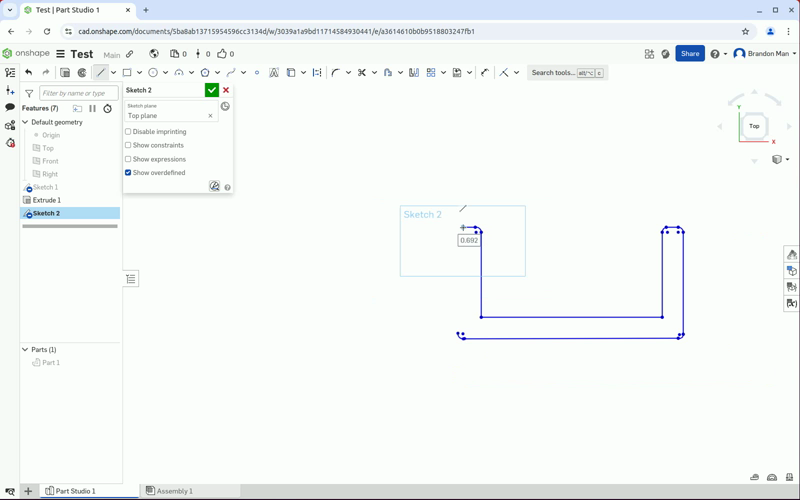
scroll(-6)
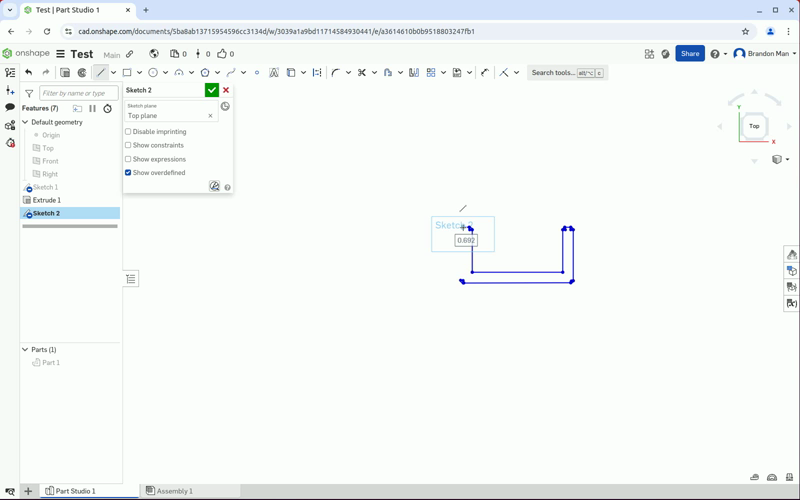
key_up(shift)
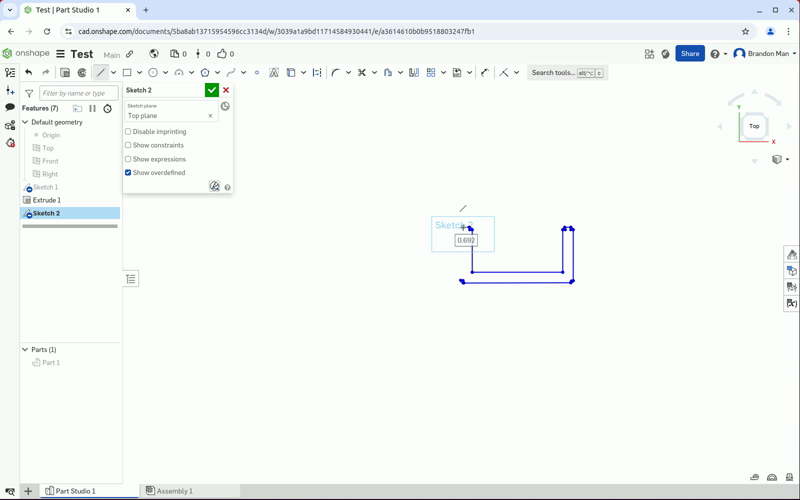
key(esc)
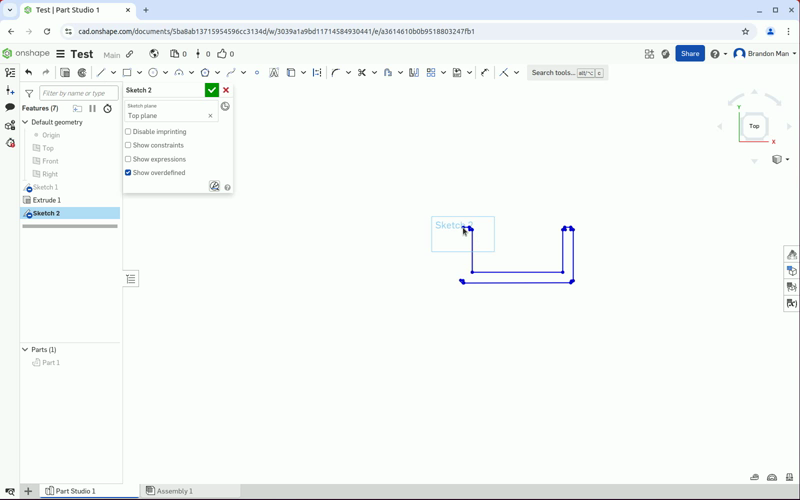
key(a)
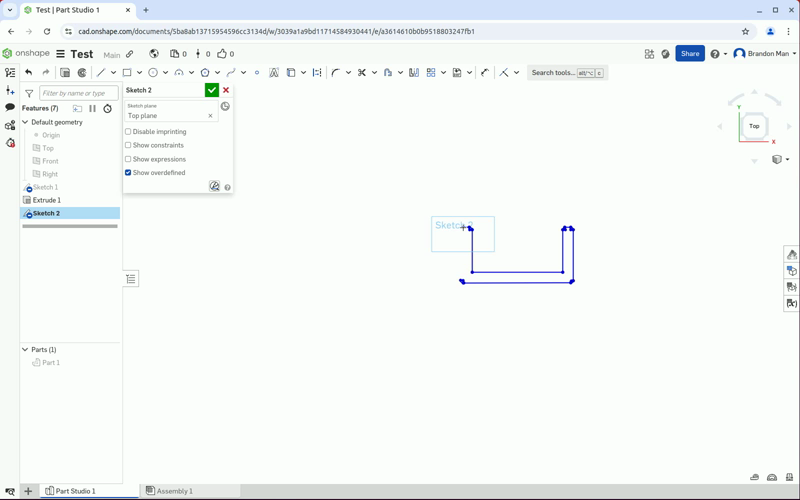
mouse_move(463, 227)
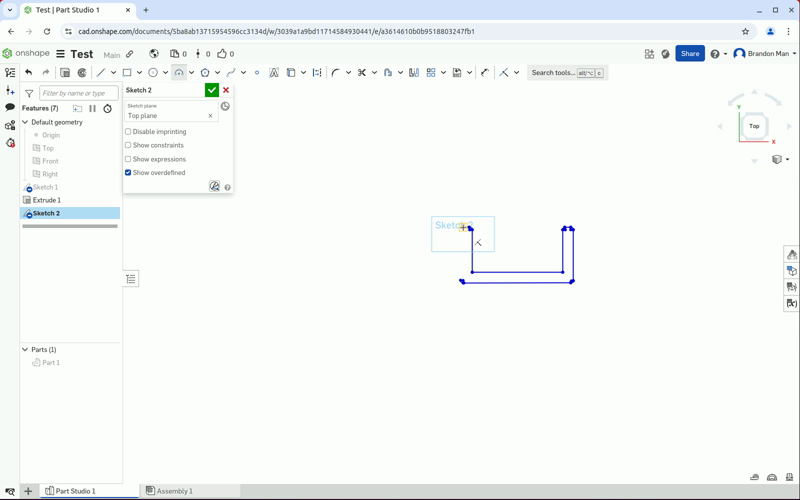
click(463, 227)
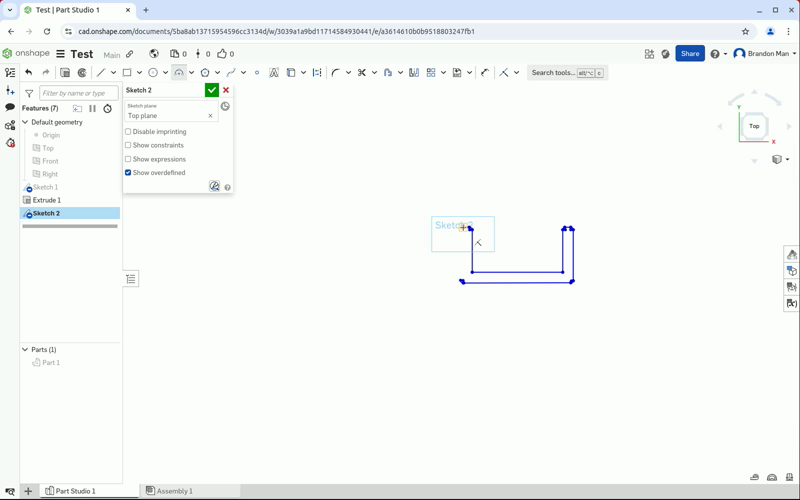
key_down(shift)
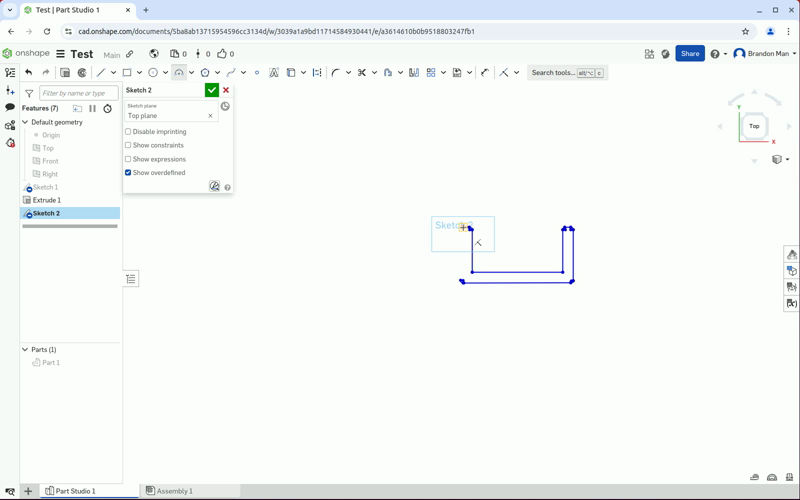
mouse_move(460, 229)
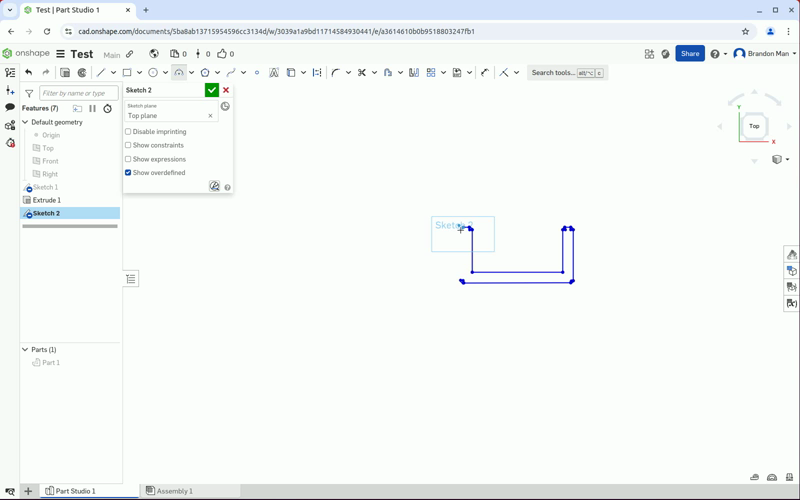
scroll(6)
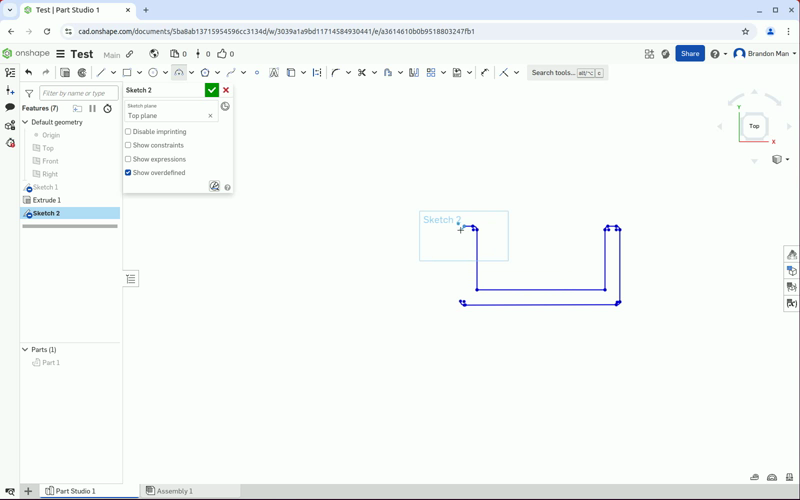
scroll(6)
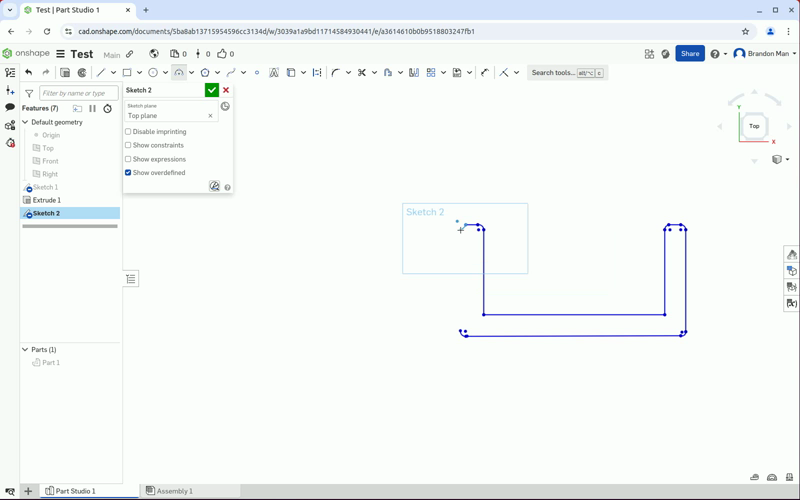
scroll(6)
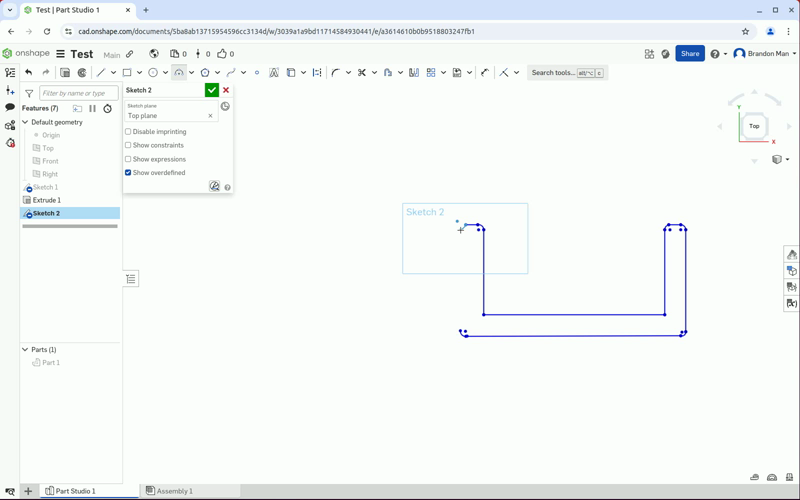
scroll(6)
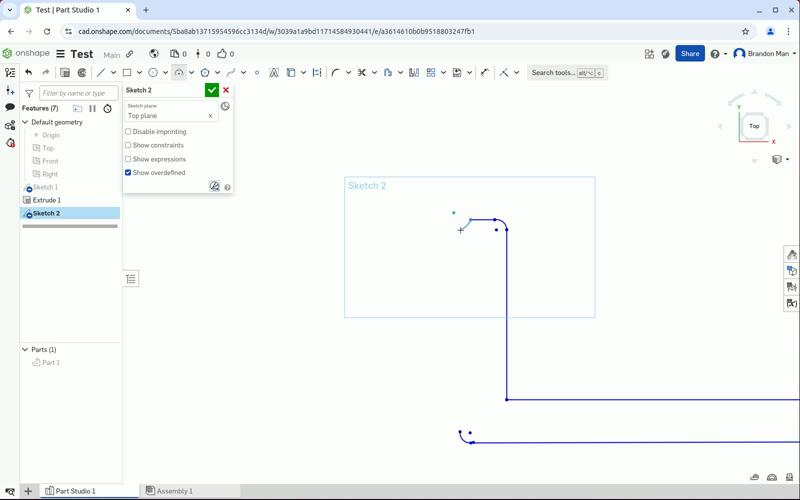
scroll(6)
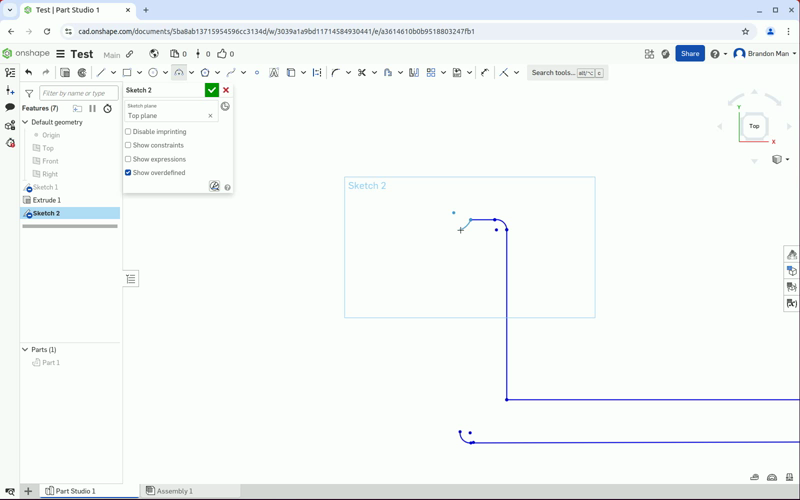
scroll(6)
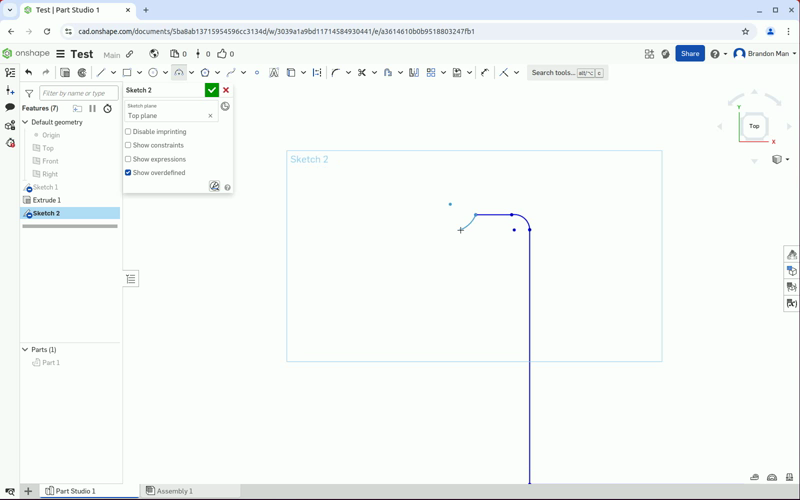
scroll(6)
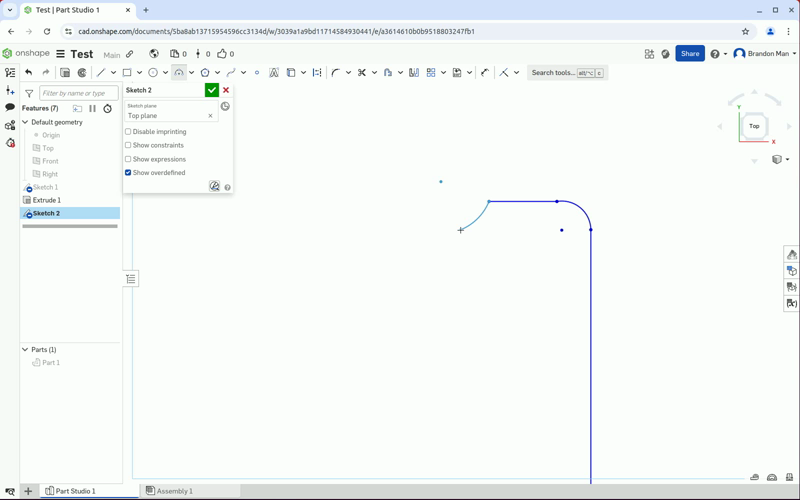
click(460, 229)
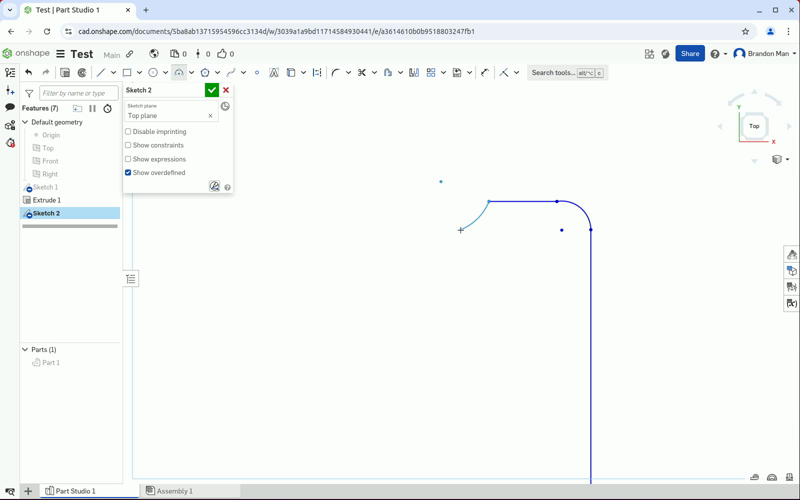
scroll(-6)
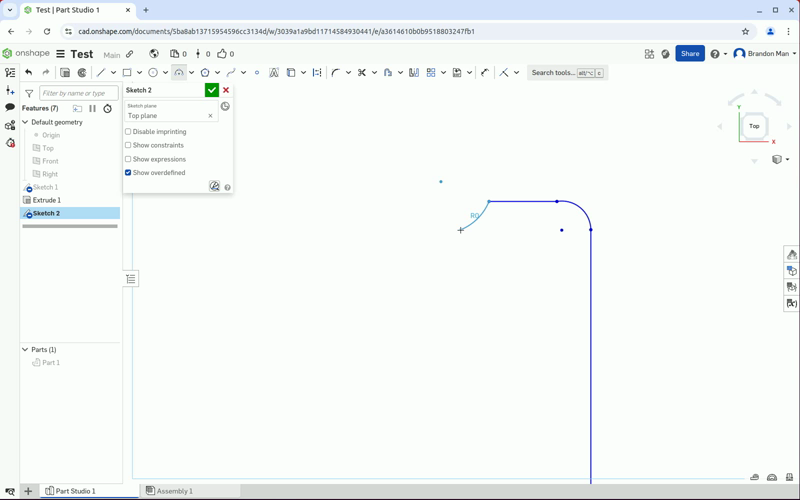
scroll(-6)
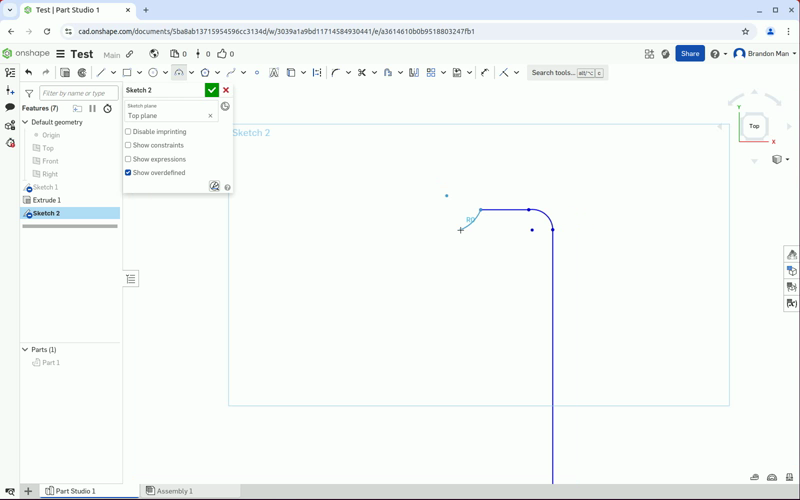
scroll(-6)
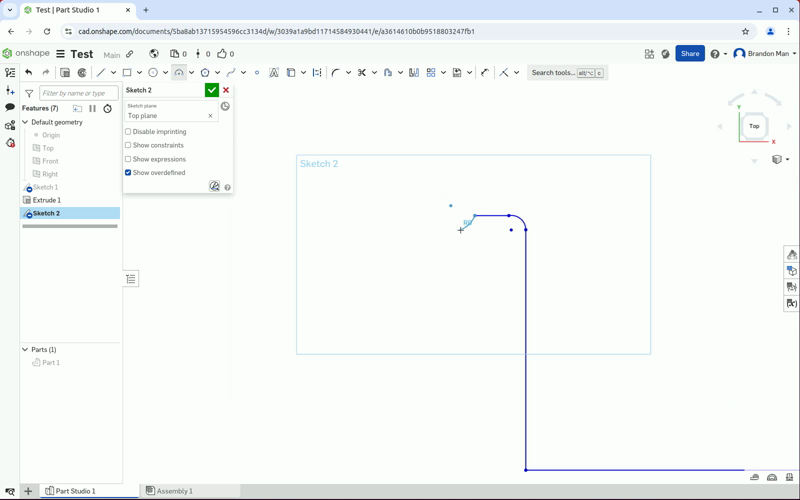
scroll(-6)
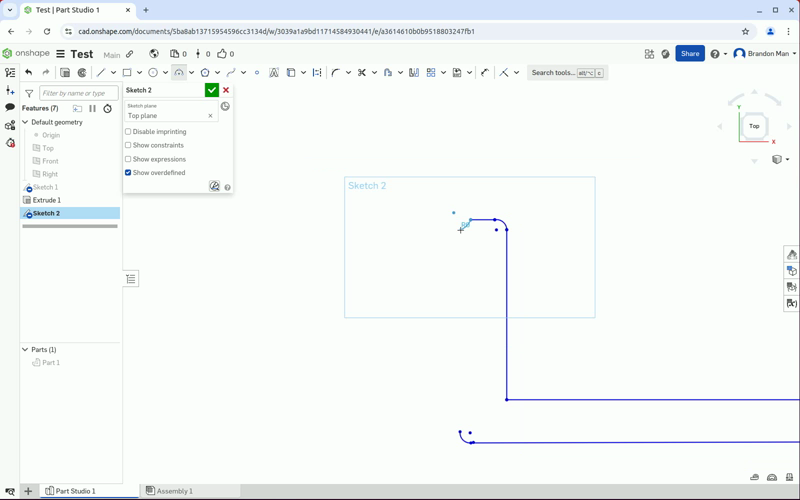
scroll(-6)
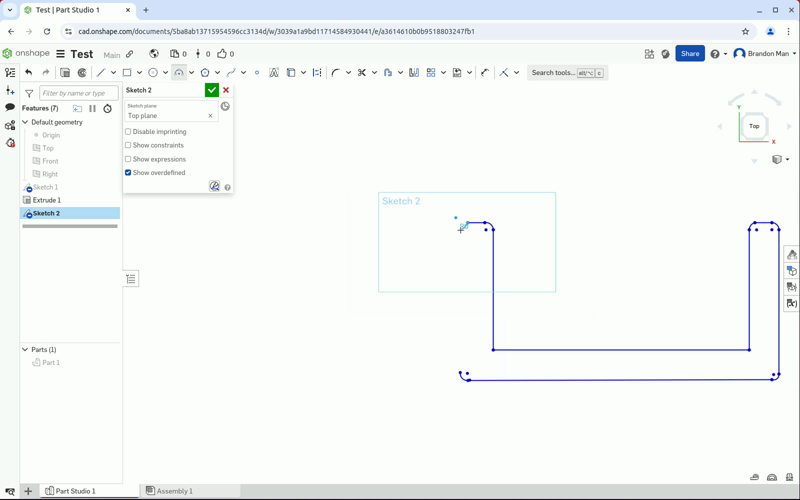
scroll(-6)
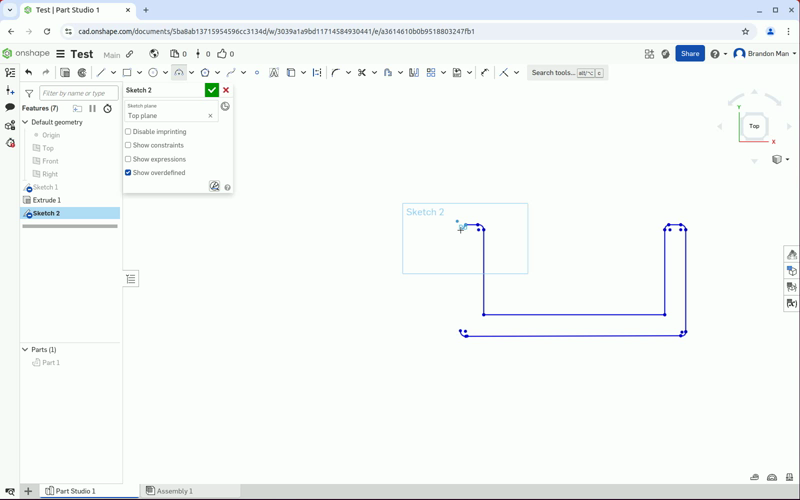
scroll(-6)
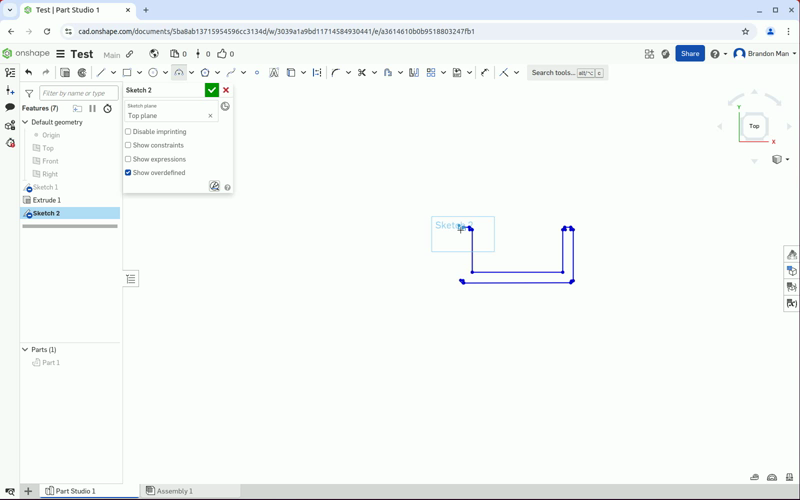
mouse_move(461, 228)
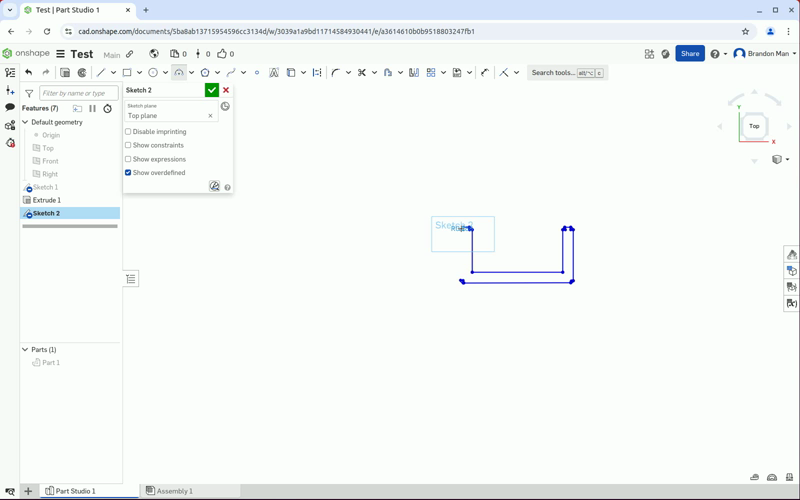
scroll(6)
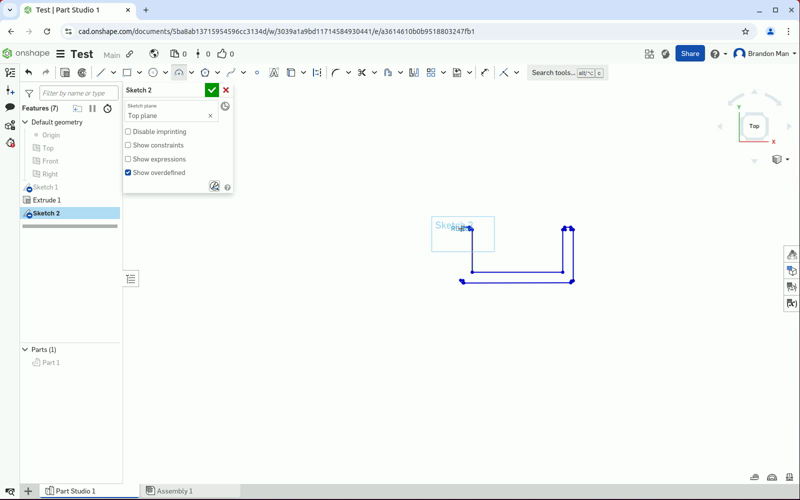
scroll(6)
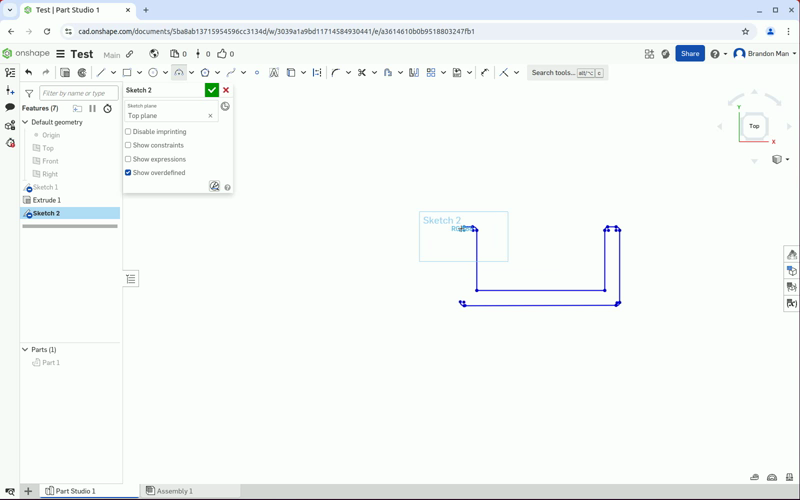
scroll(6)
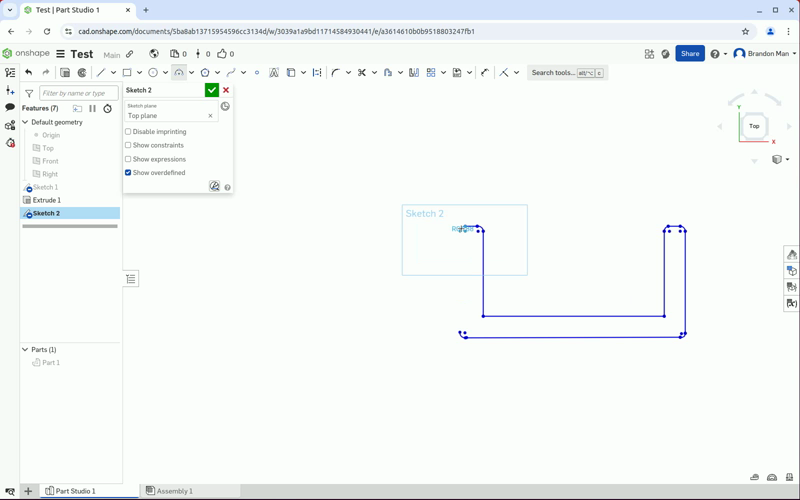
scroll(6)
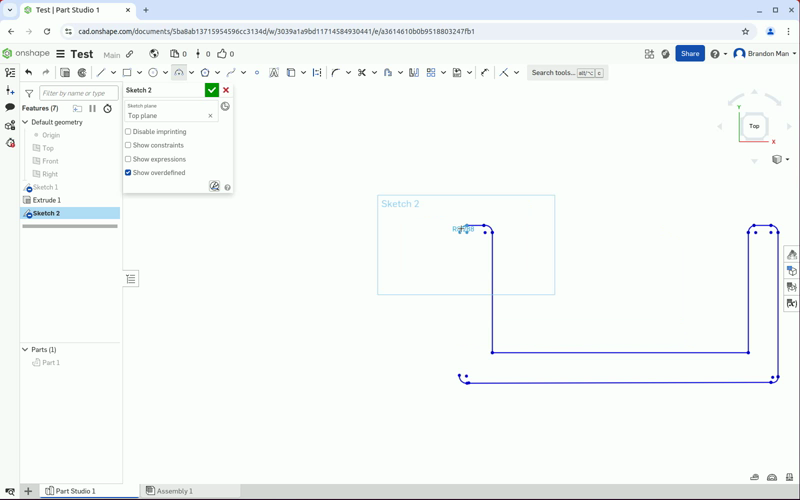
scroll(6)
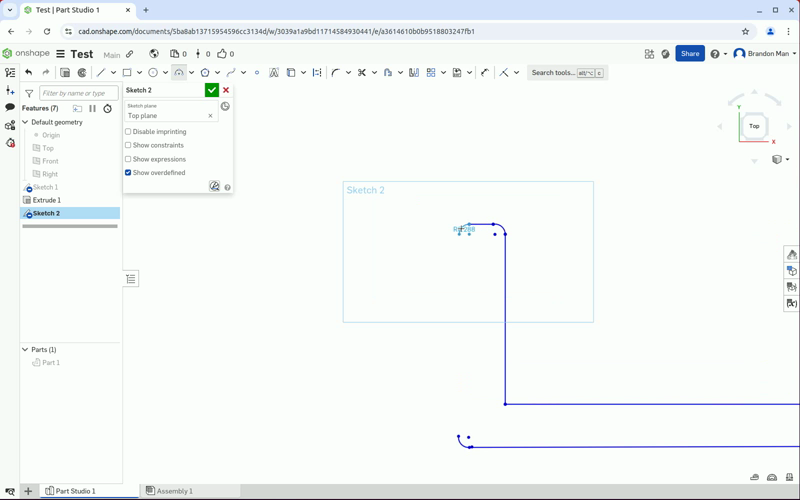
scroll(6)
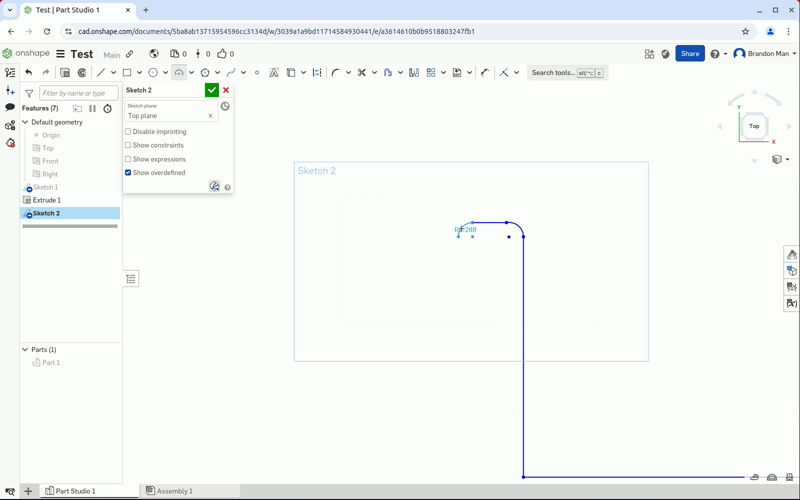
scroll(6)
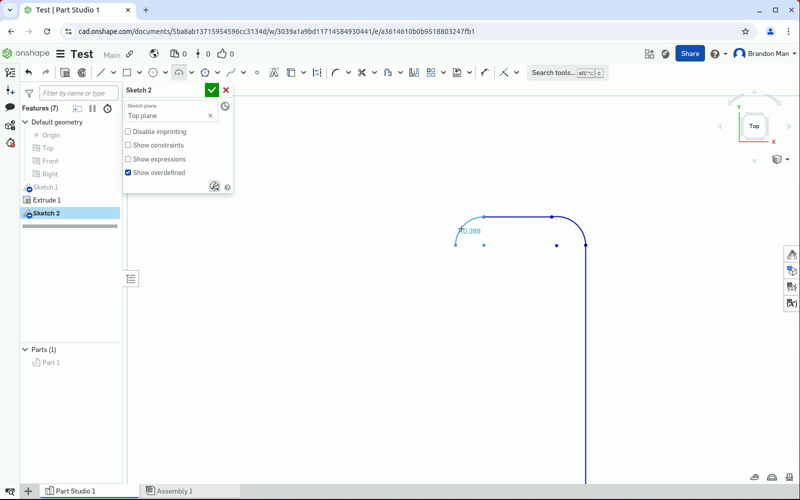
click(461, 228)
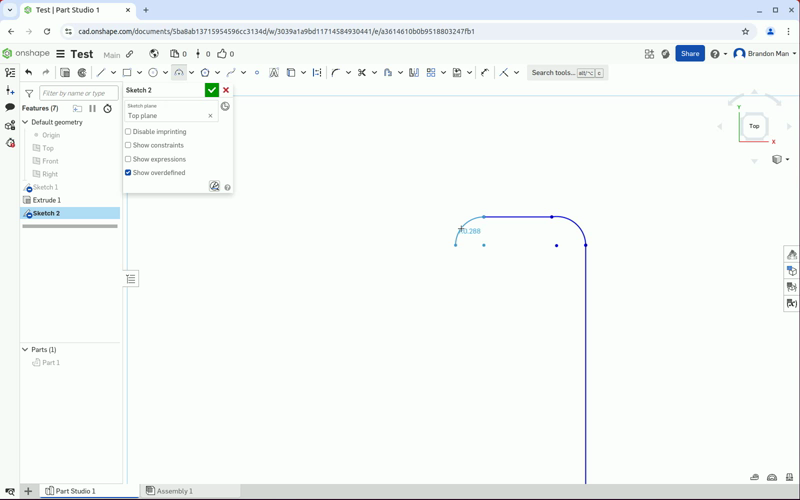
scroll(-6)
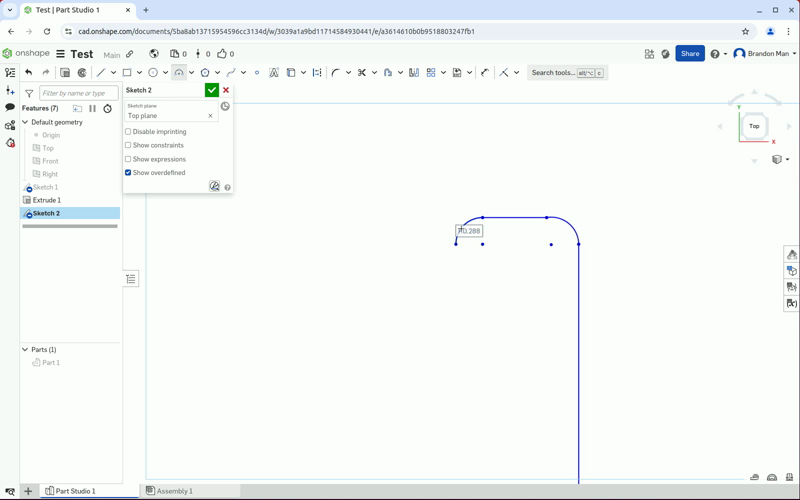
scroll(-6)
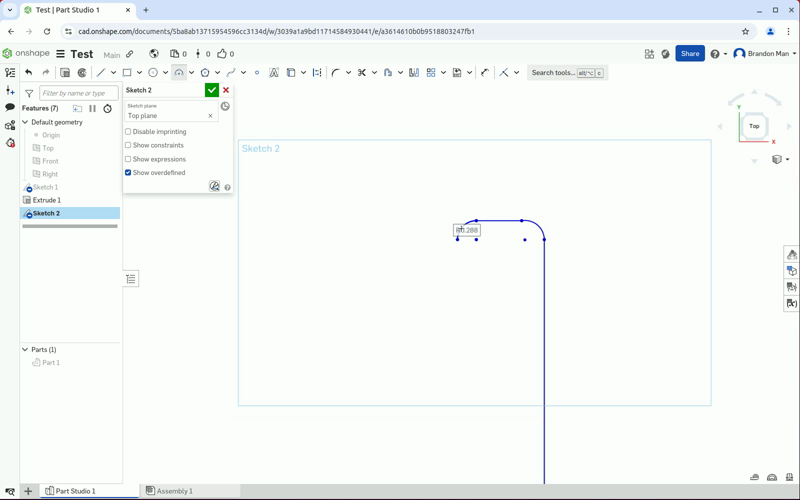
scroll(-6)
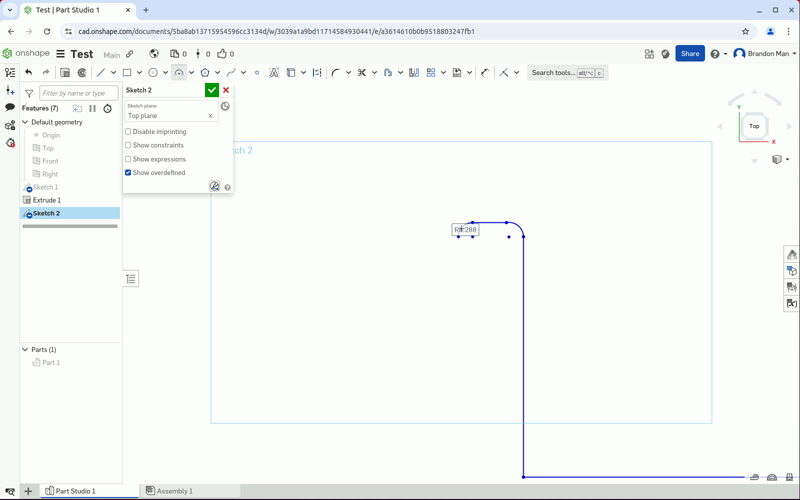
scroll(-6)
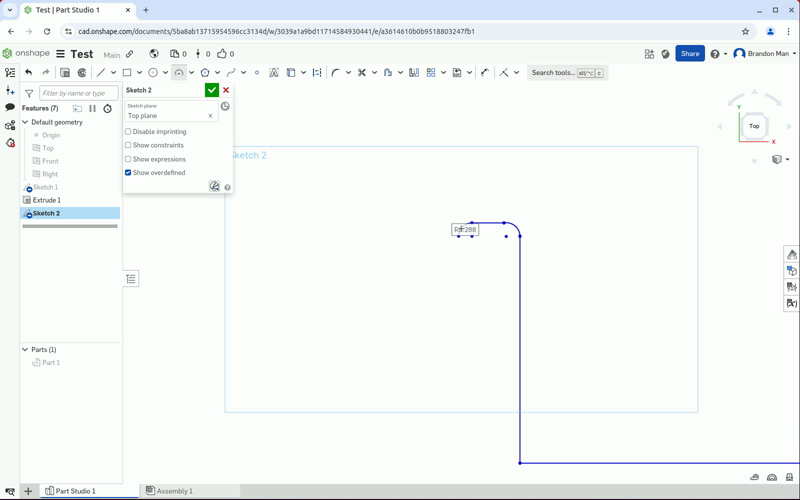
scroll(-6)
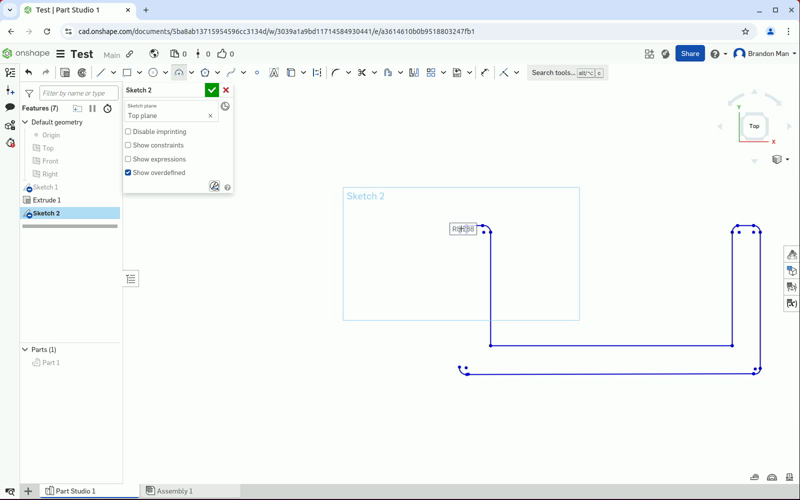
scroll(-6)
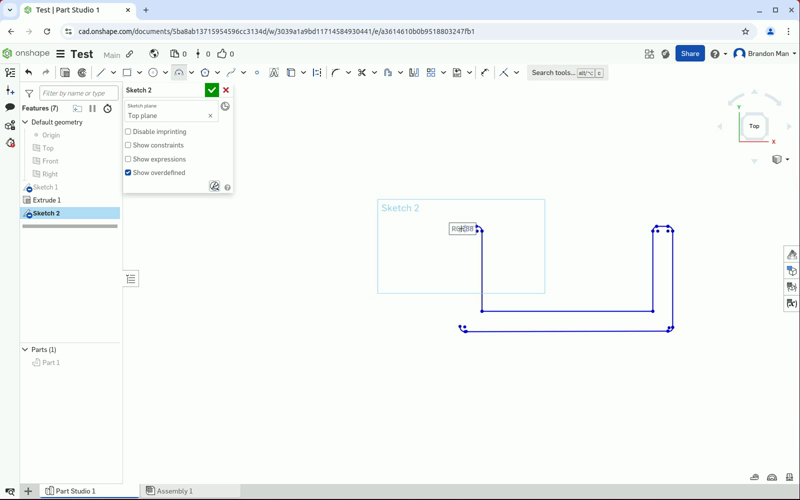
scroll(-6)
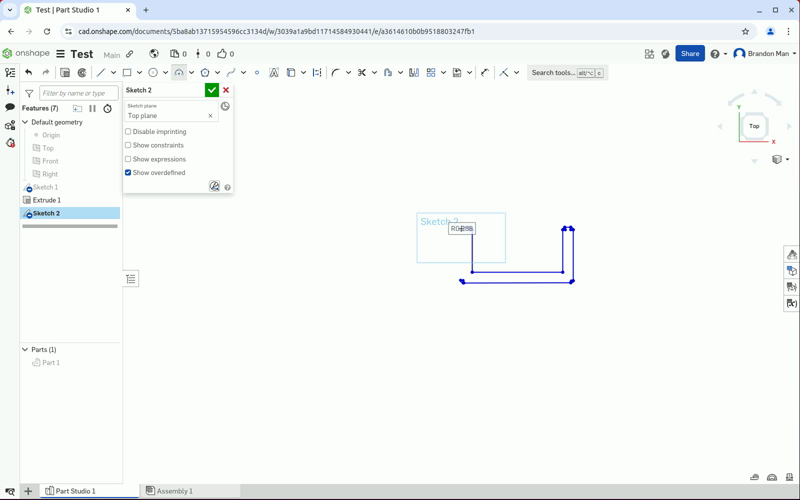
key_up(shift)
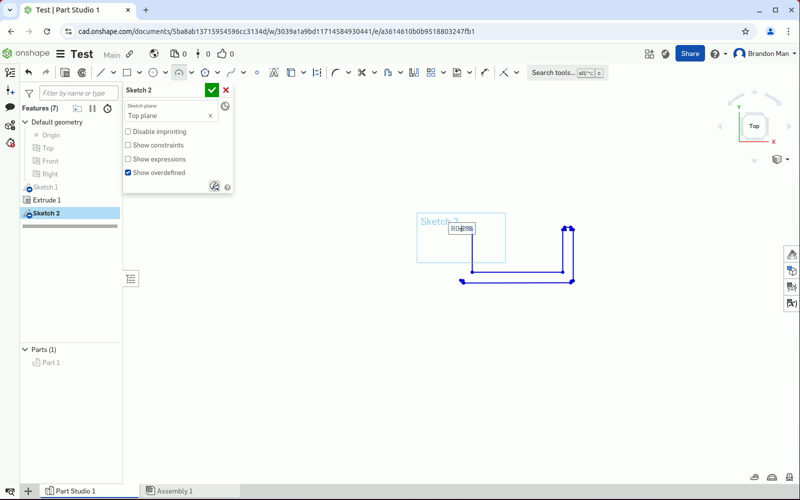
key(esc)
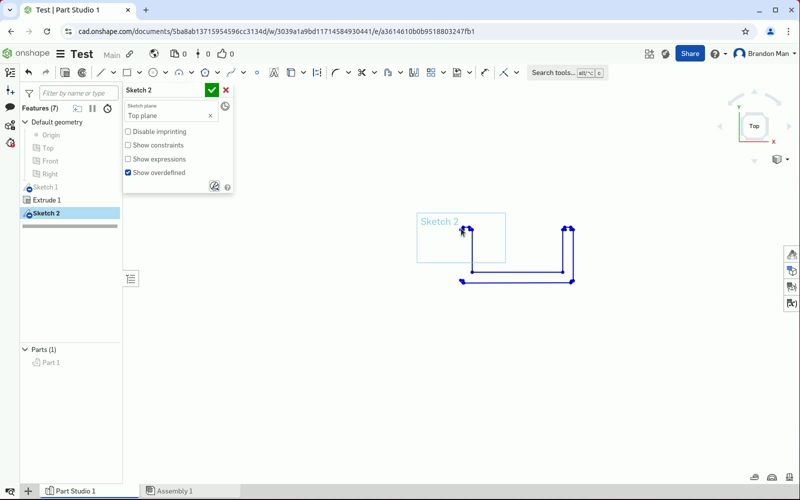
key(l)
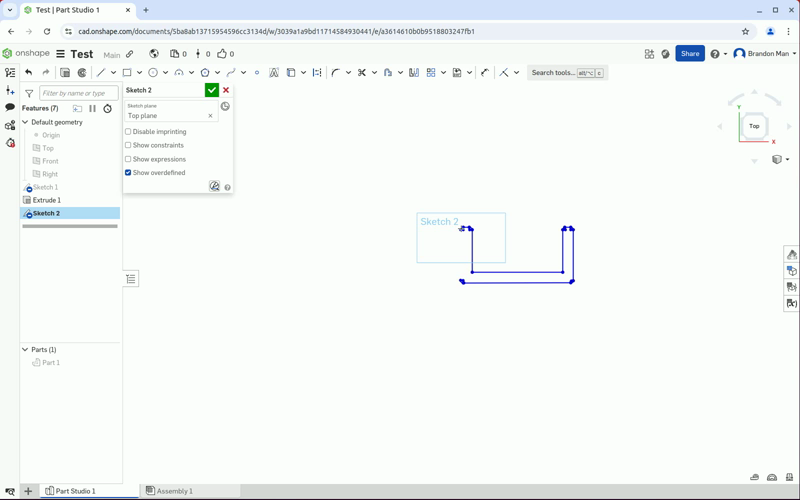
mouse_move(460, 229)
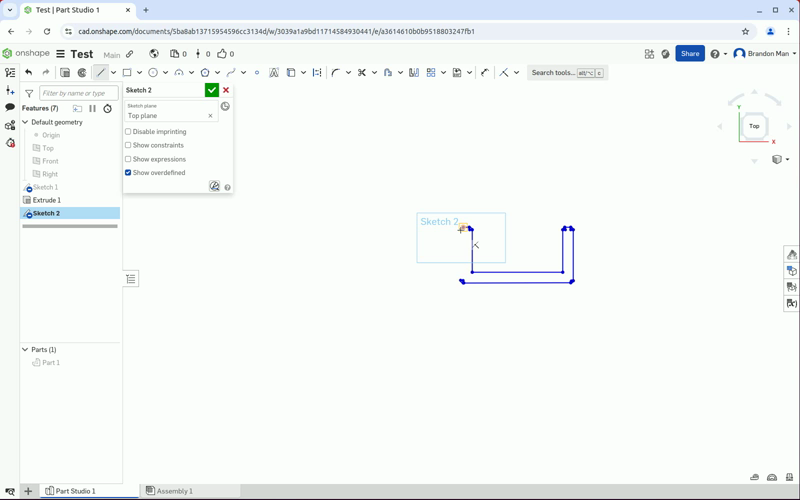
scroll(6)
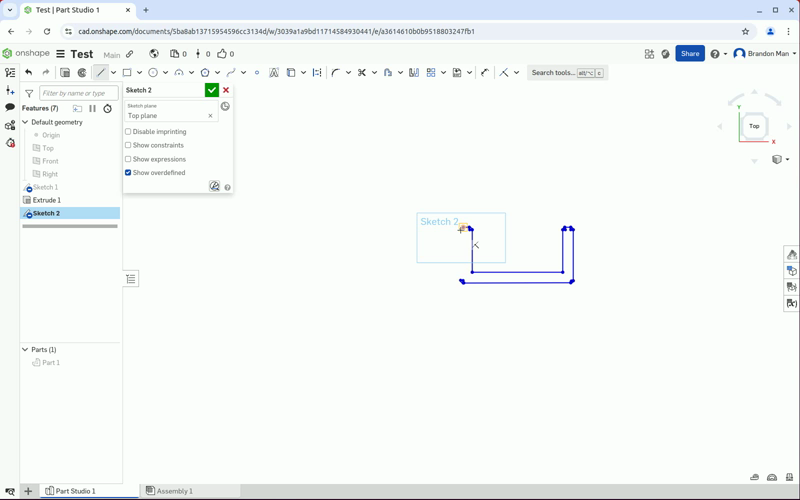
scroll(6)
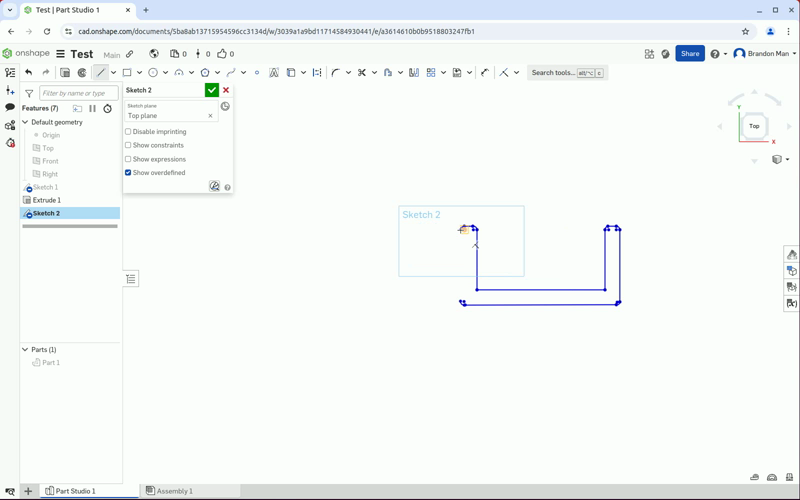
scroll(6)
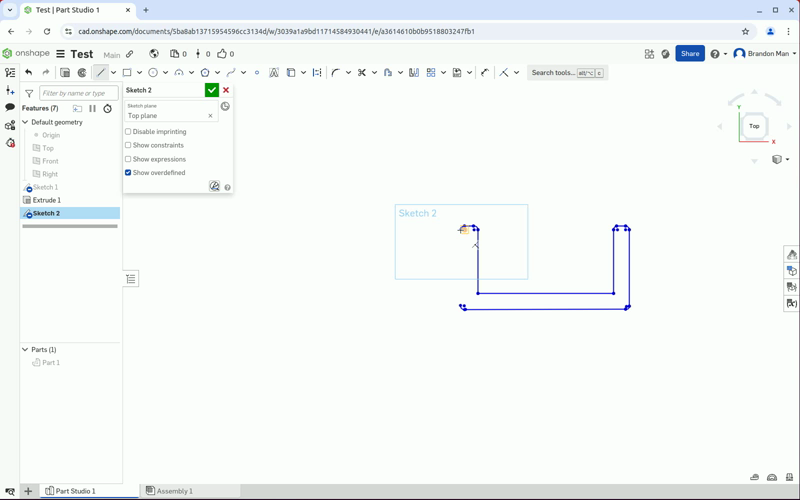
scroll(6)
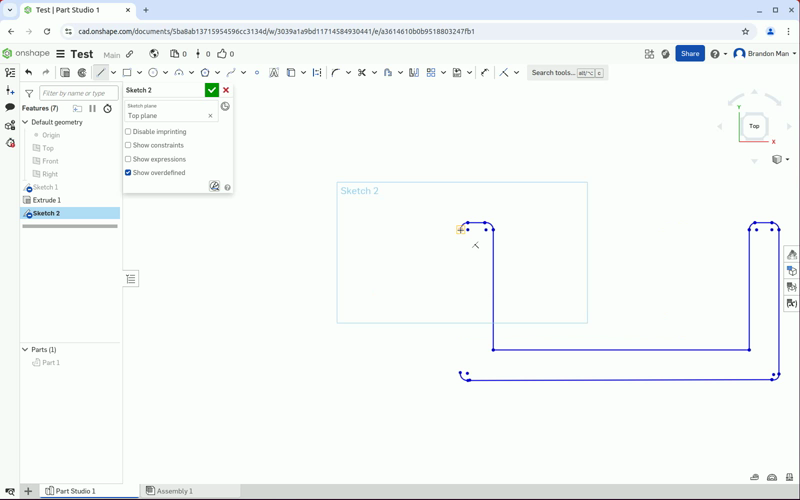
scroll(6)
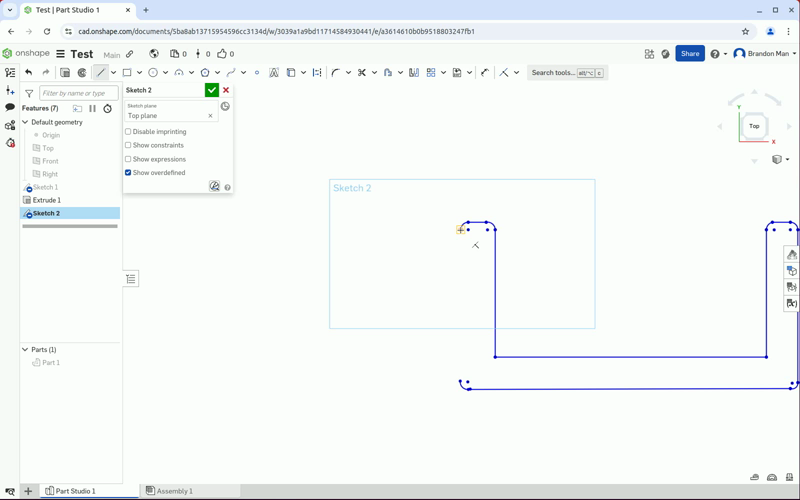
scroll(6)
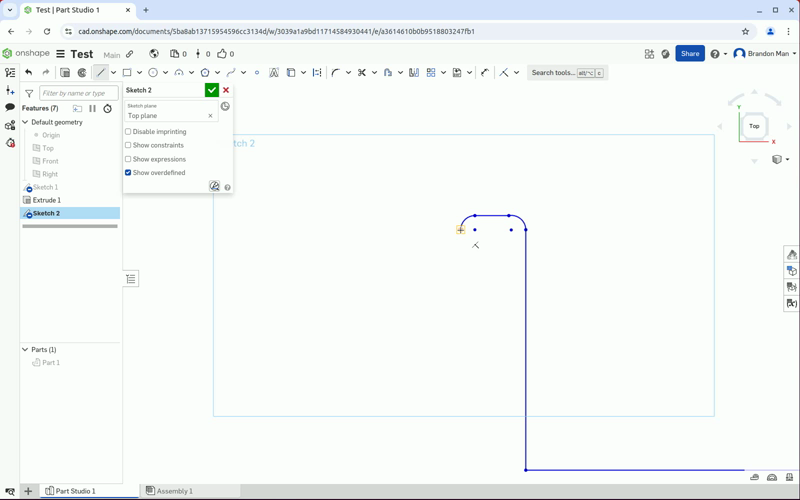
scroll(6)
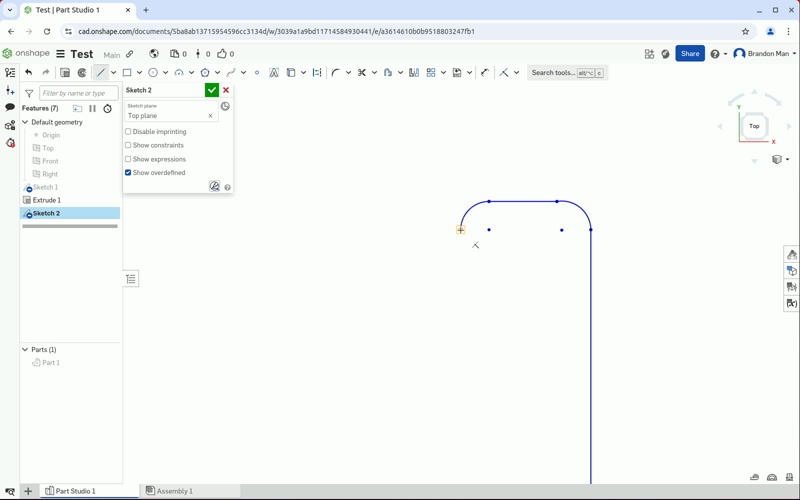
click(460, 229)
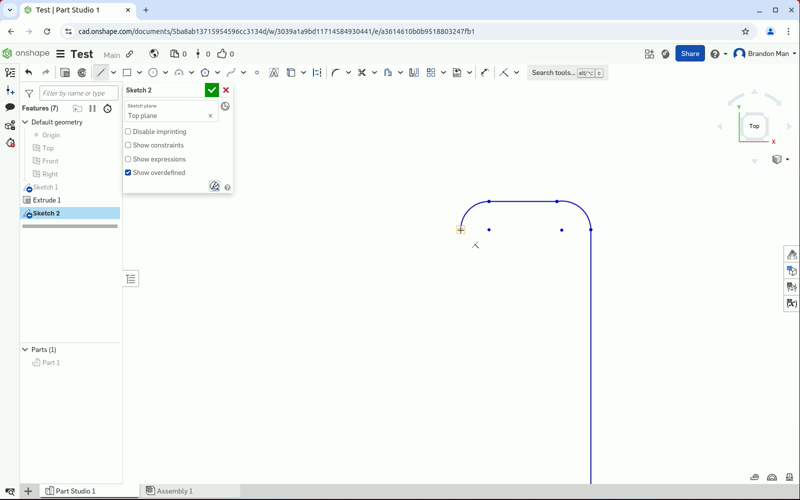
scroll(-6)
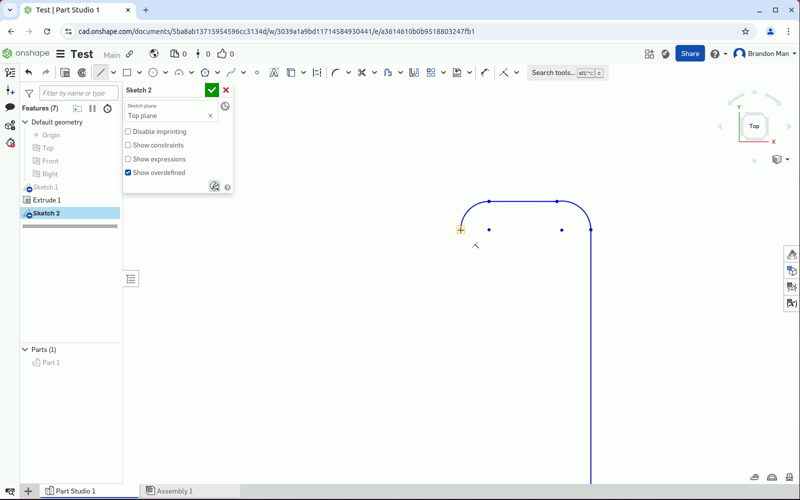
scroll(-6)
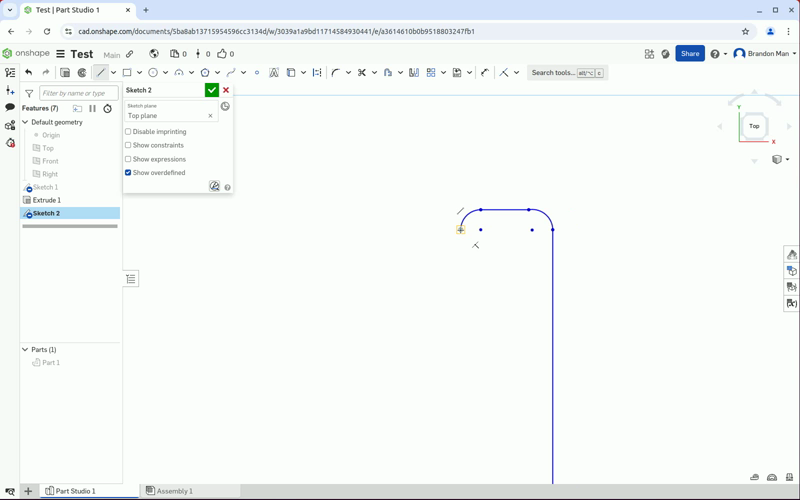
scroll(-6)
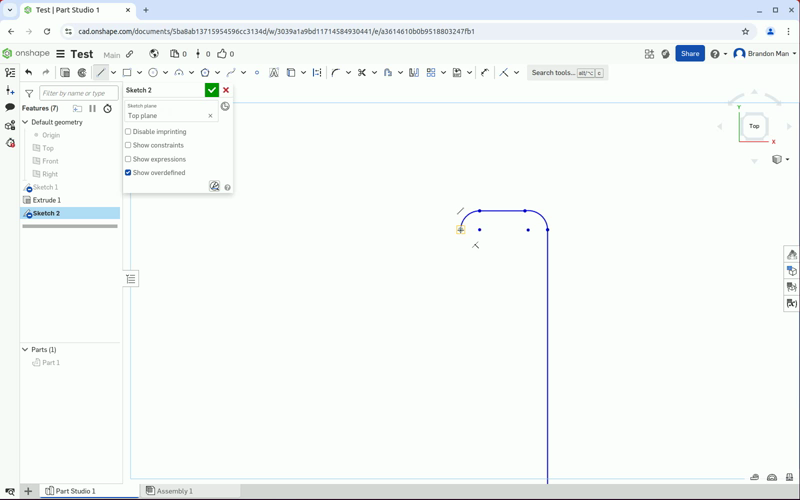
scroll(-6)
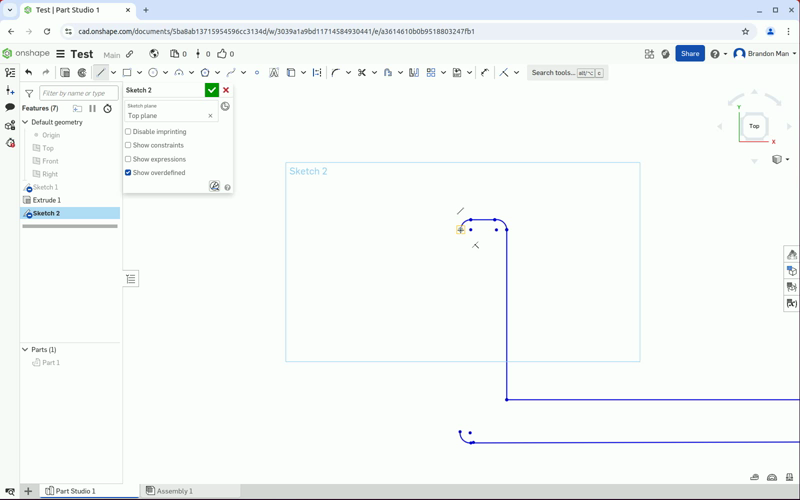
scroll(-6)
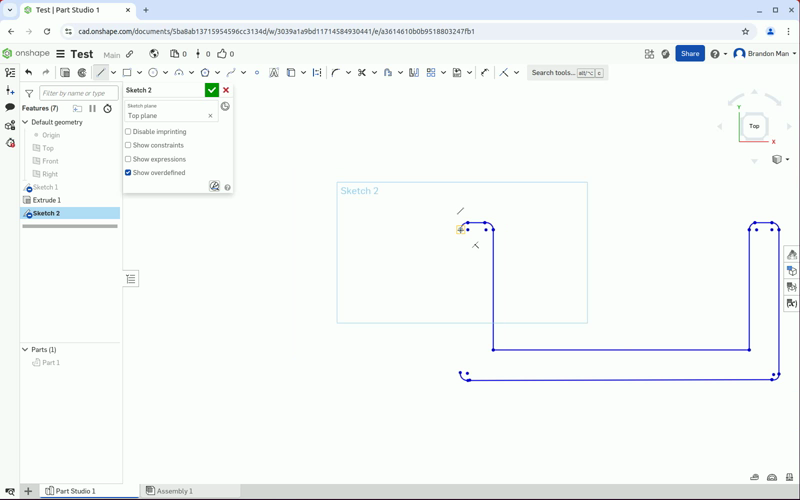
scroll(-6)
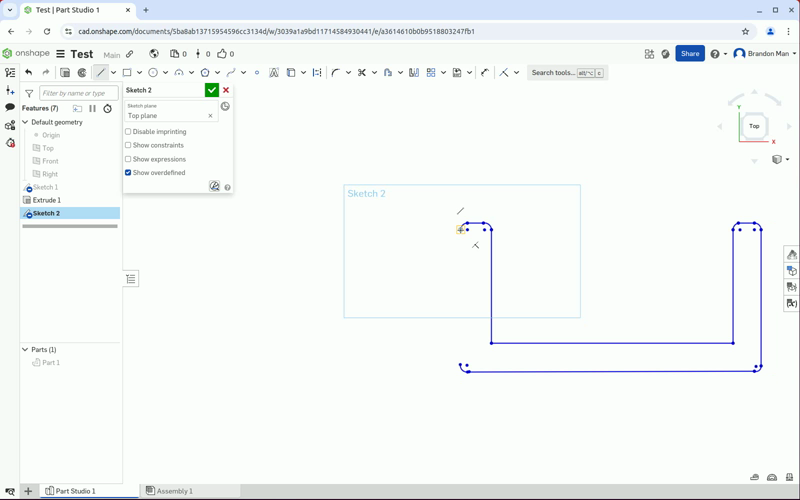
scroll(-6)
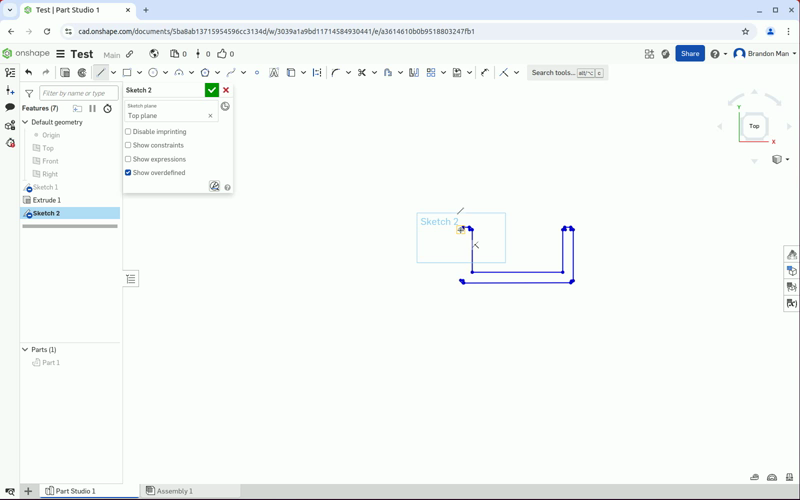
mouse_move(490, 229)
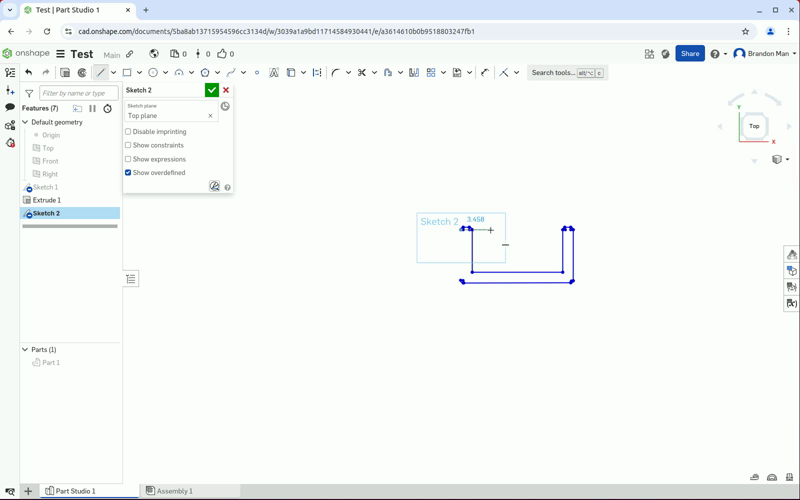
key_down(shift)
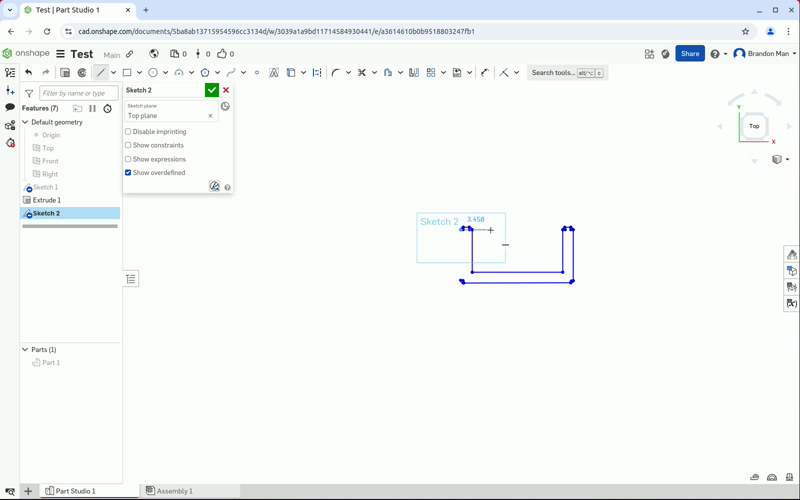
mouse_move(460, 280)
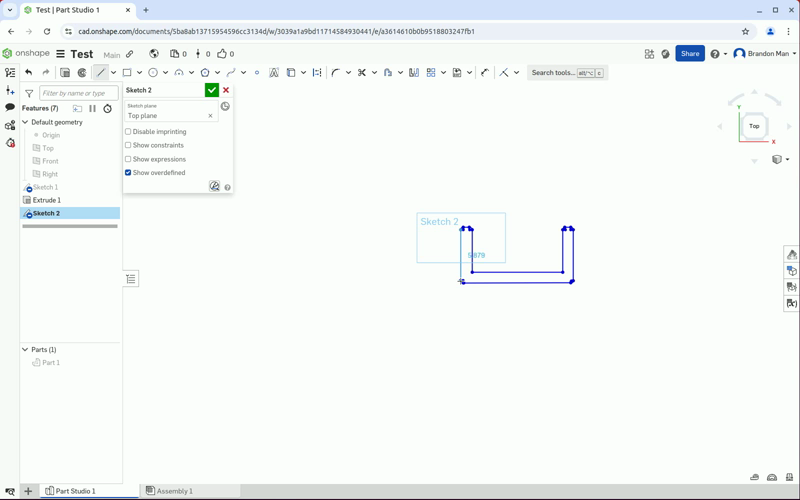
scroll(6)
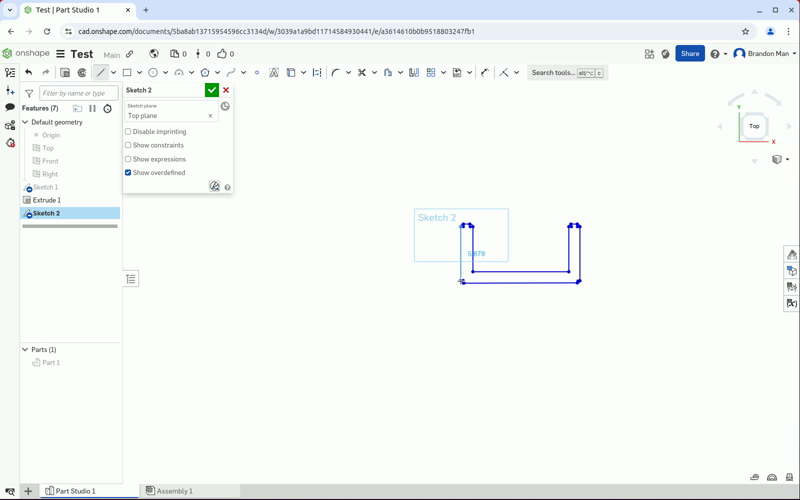
scroll(6)
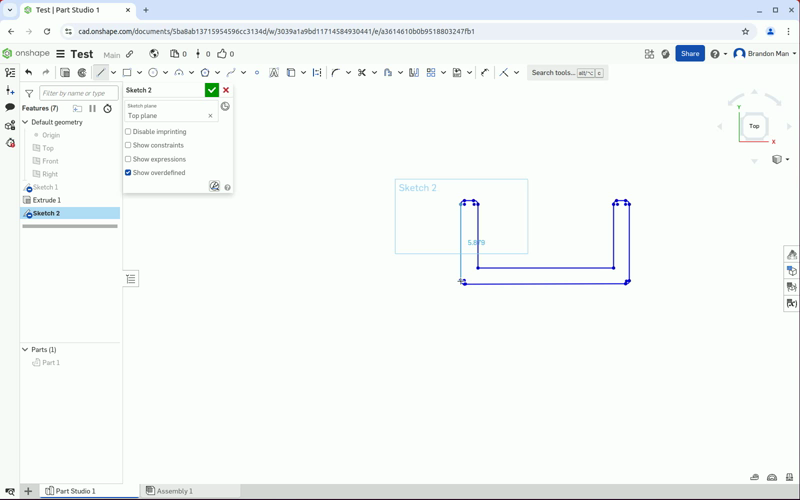
scroll(6)
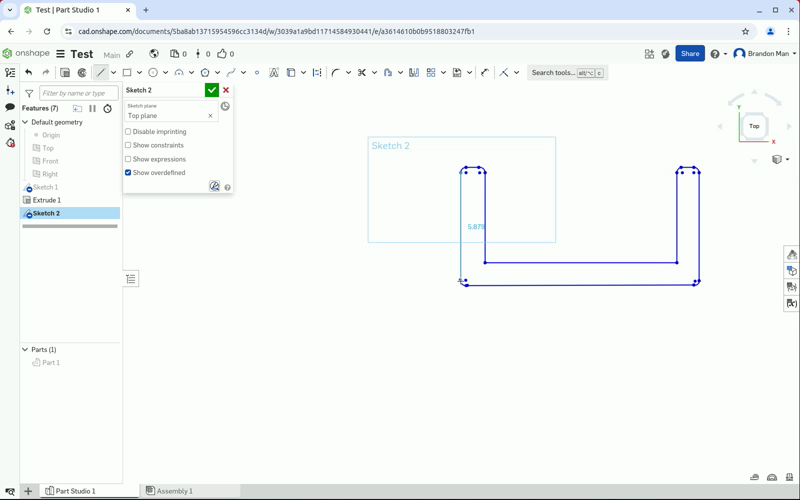
scroll(6)
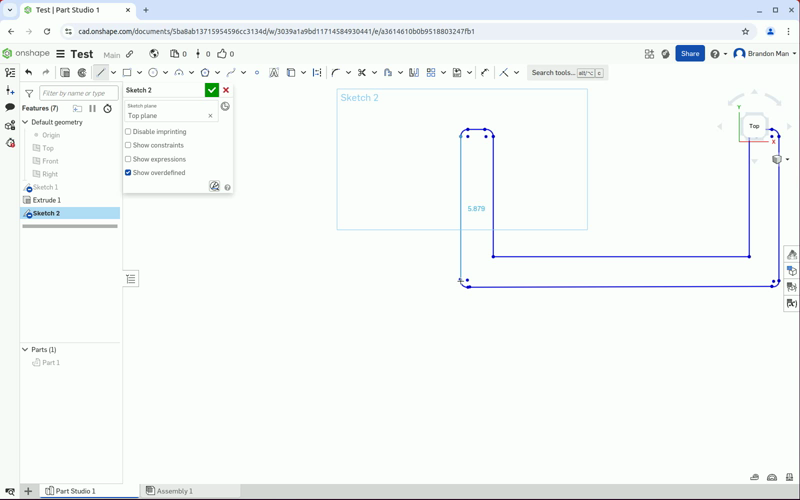
scroll(6)
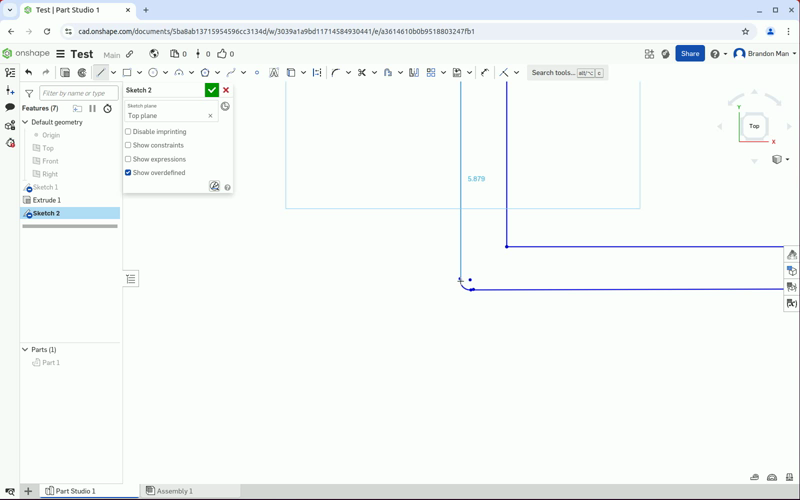
scroll(6)
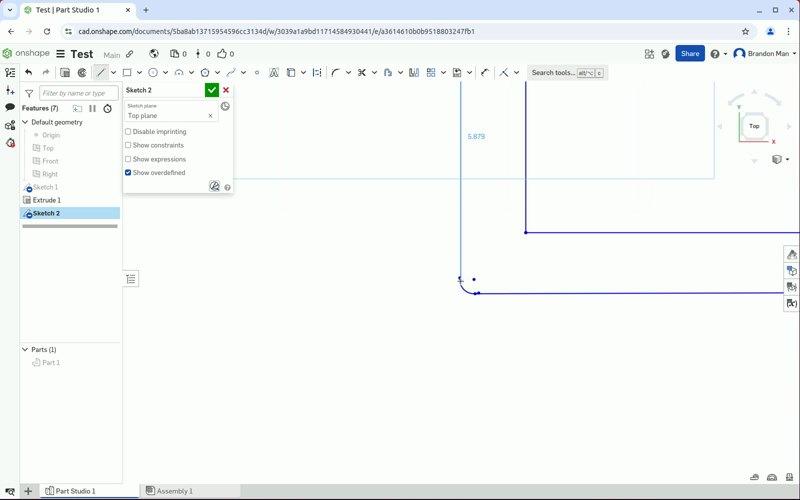
scroll(6)
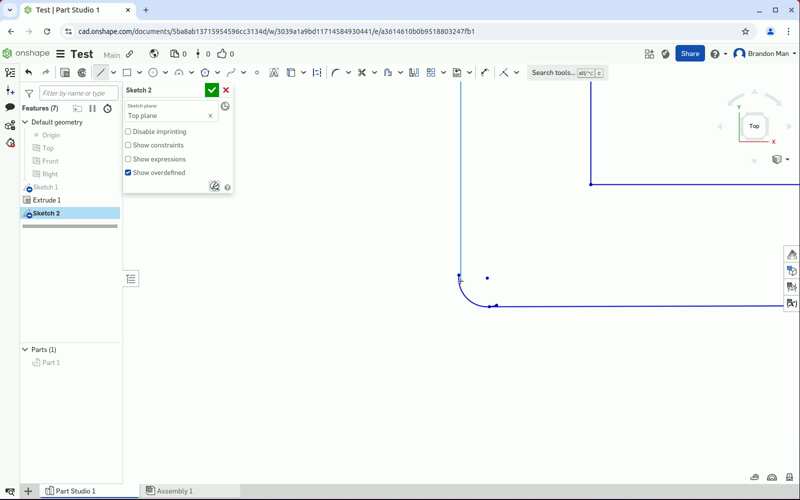
key_up(shift)
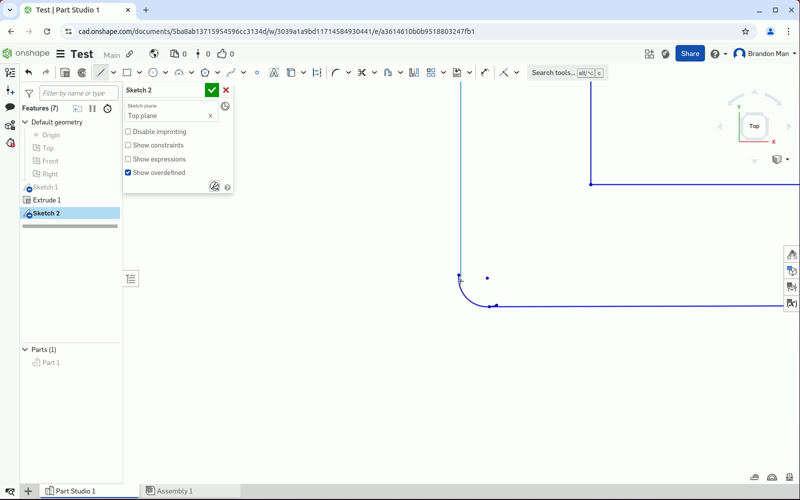
click(460, 280)
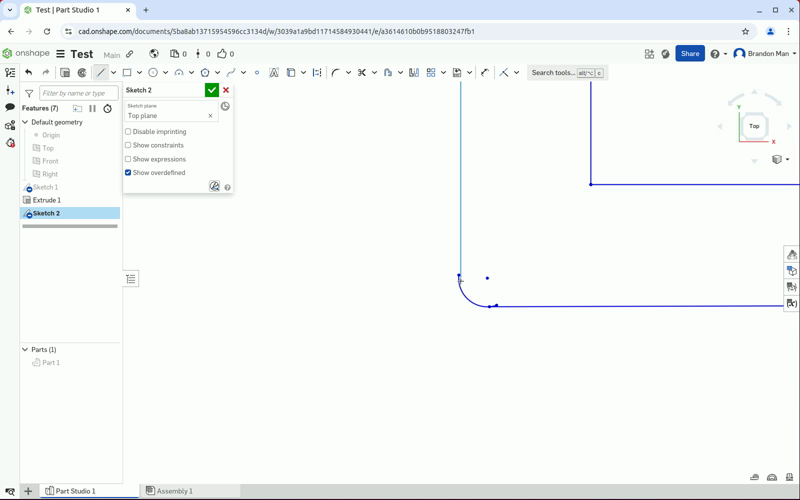
scroll(-6)
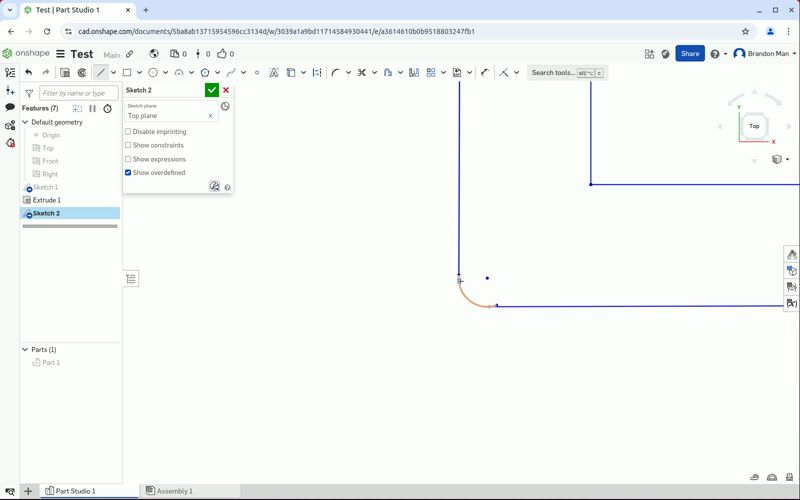
scroll(-6)
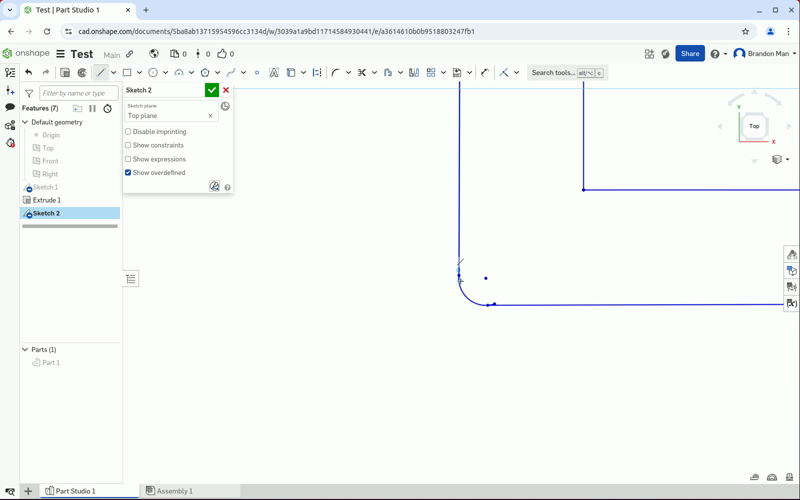
scroll(-6)
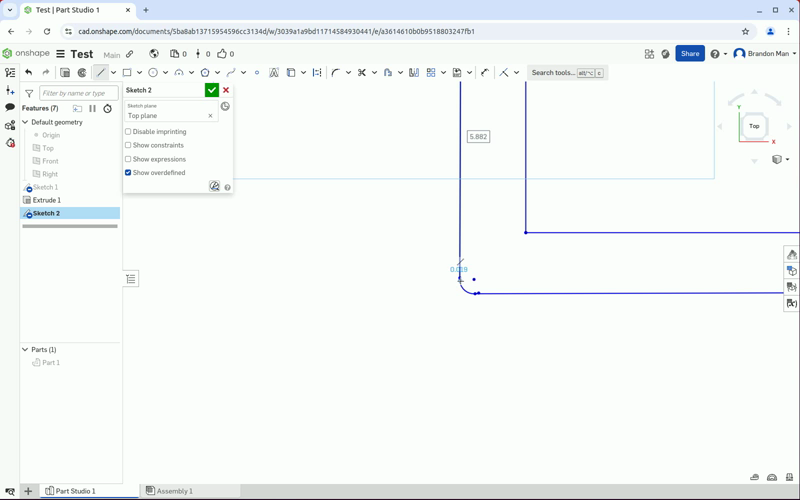
scroll(-6)
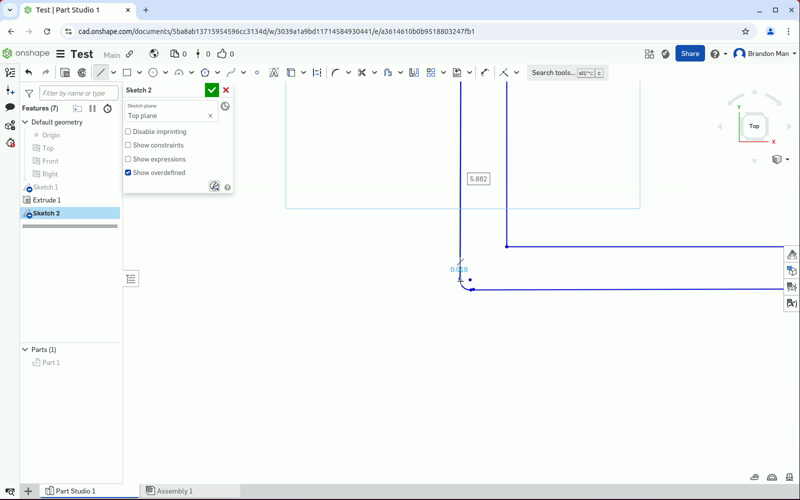
scroll(-6)
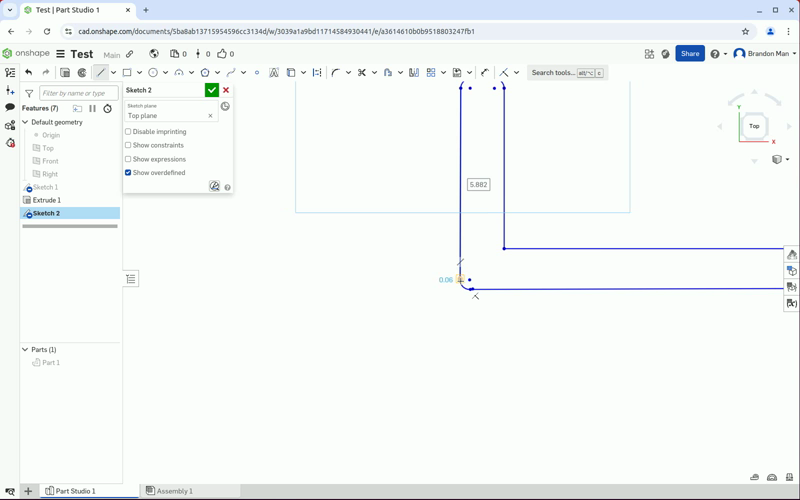
scroll(-6)
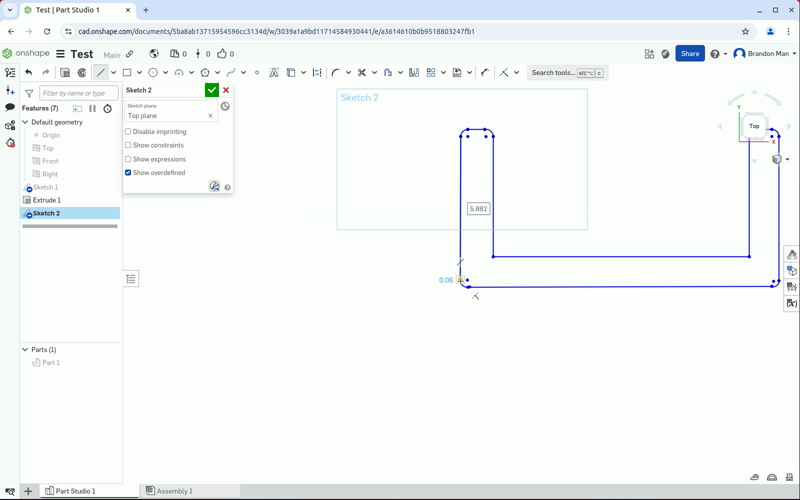
scroll(-6)
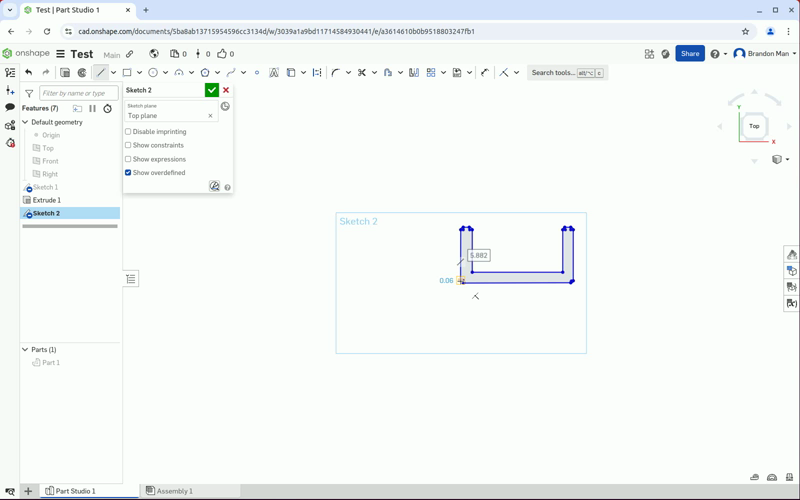
key(esc)
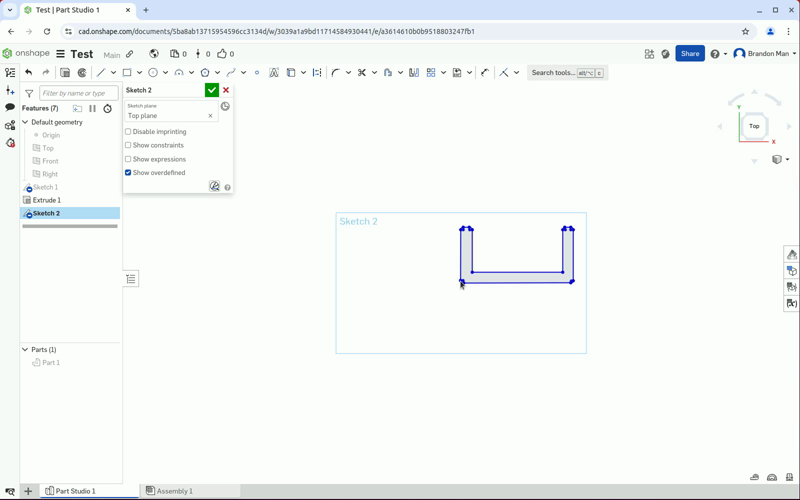
mouse_move(467, 239)
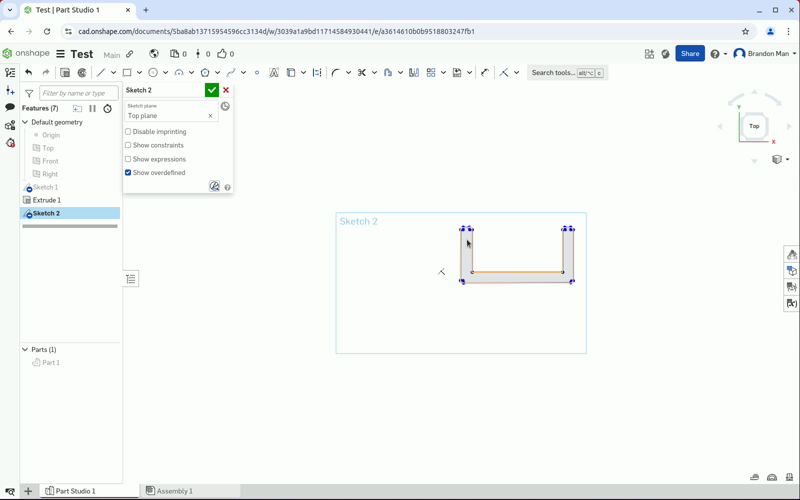
click(467, 239)
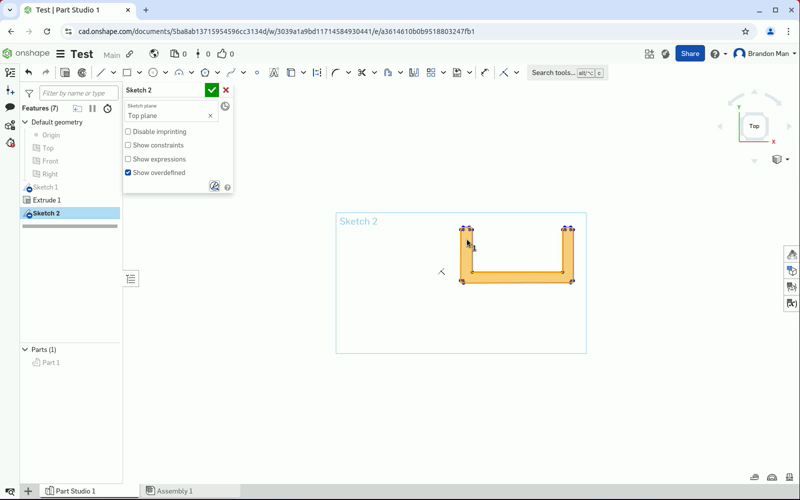
mouse_move(73, 352)
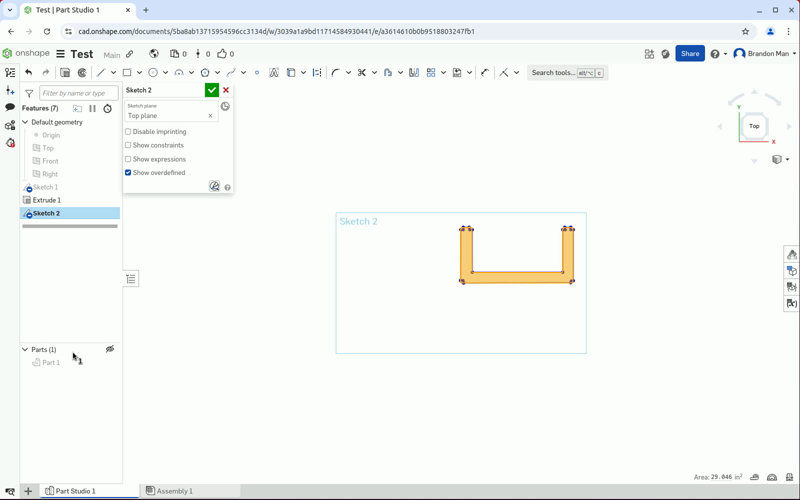
key(shift+y)
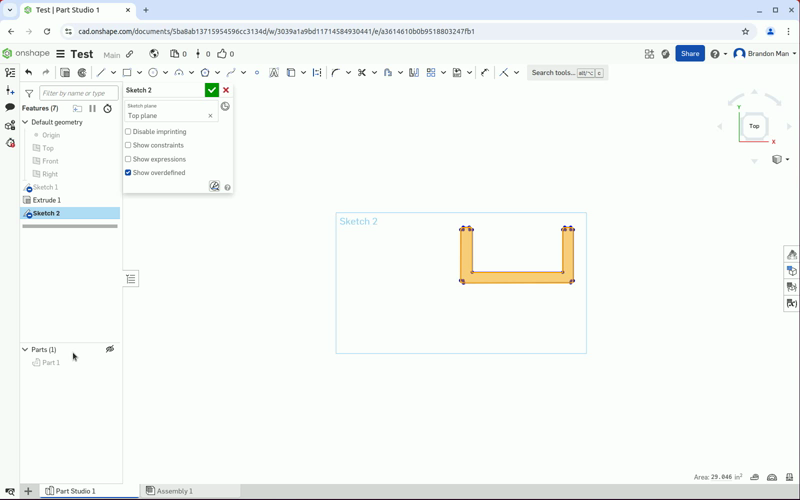
key(shift+e)
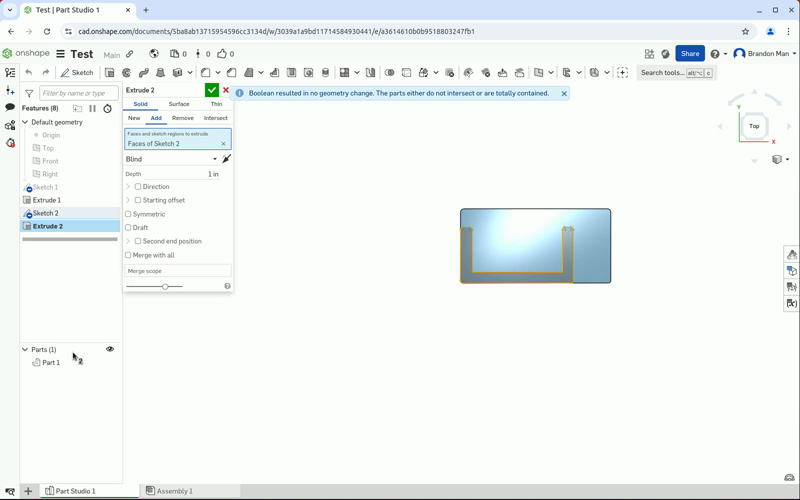
mouse_move(143, 106)
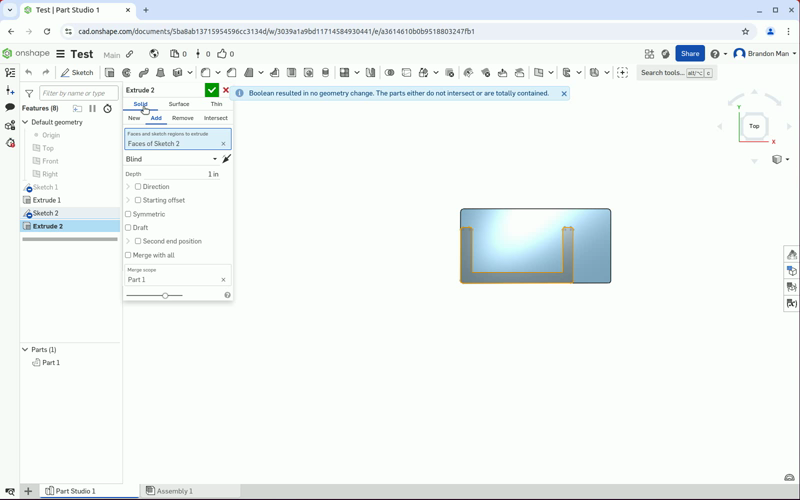
click(143, 106)
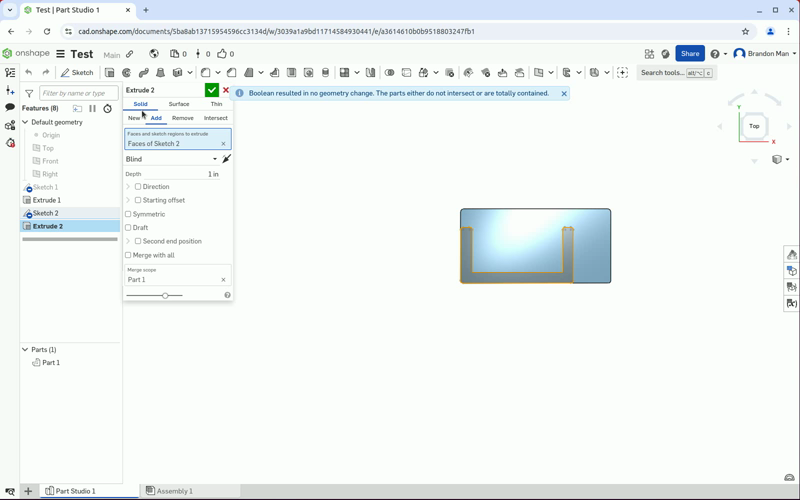
mouse_move(137, 120)
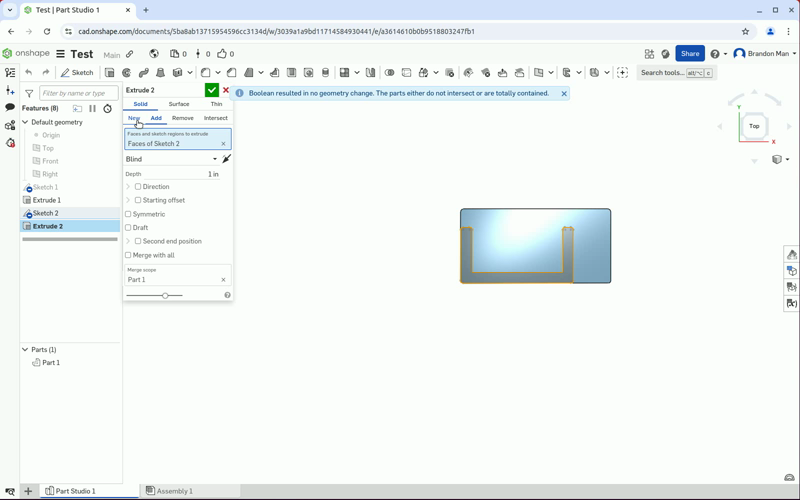
click(137, 120)
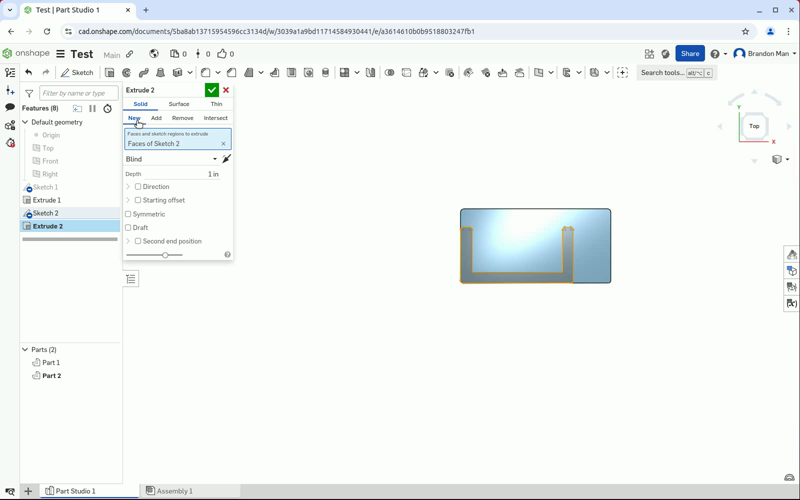
key(tab, 4)
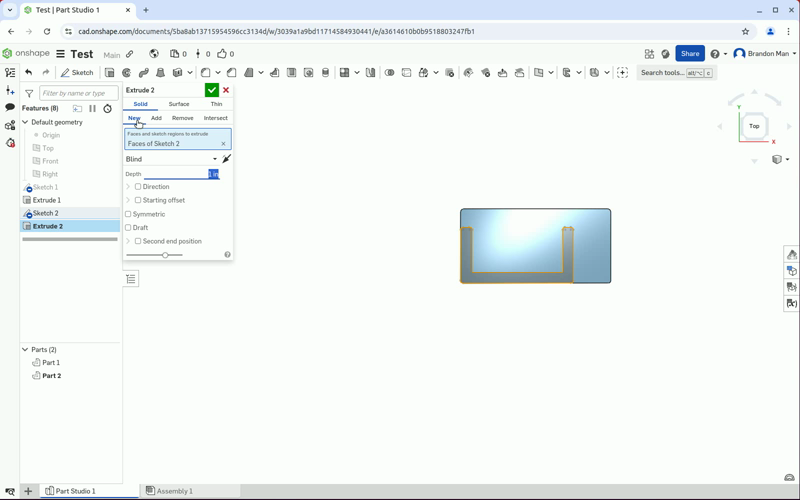
text(5.055)
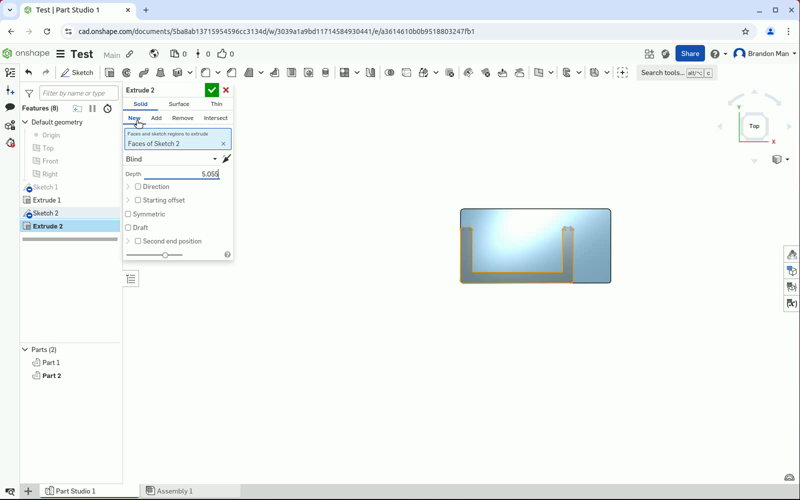
key(enter)
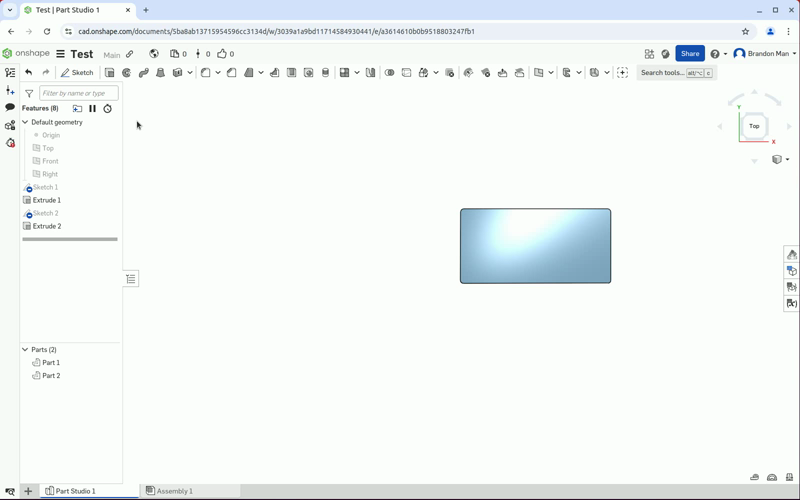
key(shift+h)
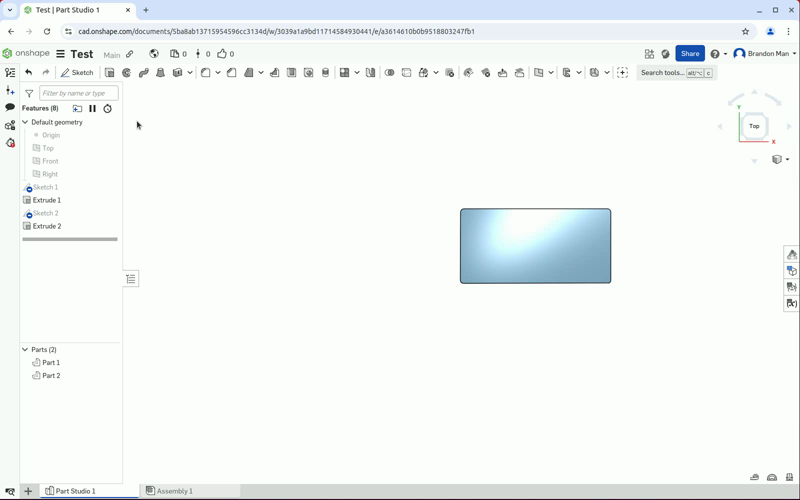
key(shift+h)
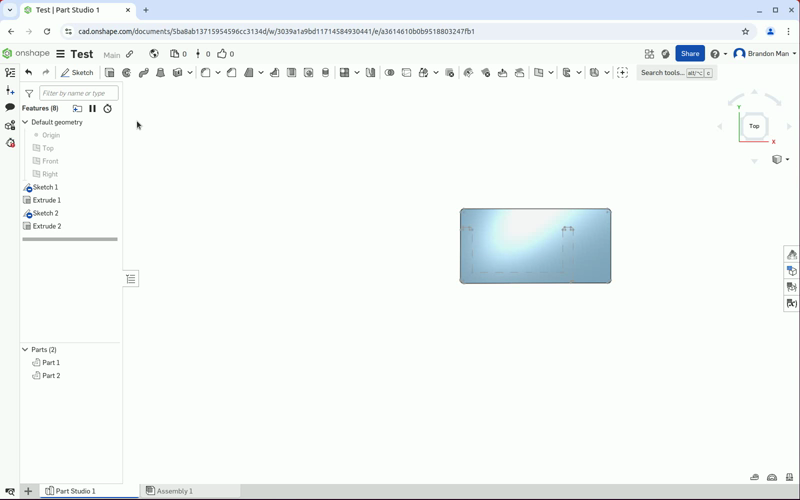
key(shift+7)
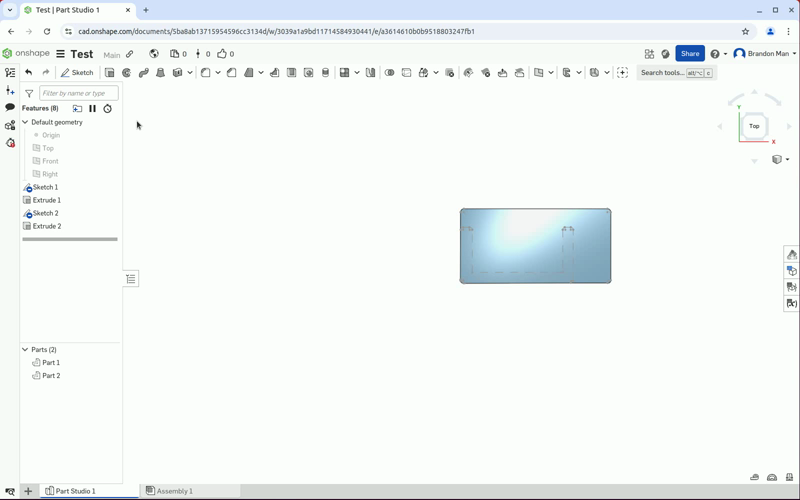
key(up, 3)
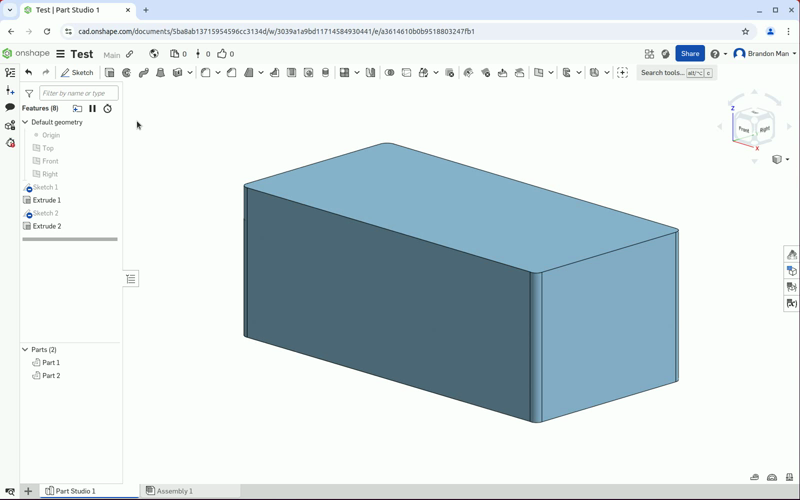
key(left, 3)
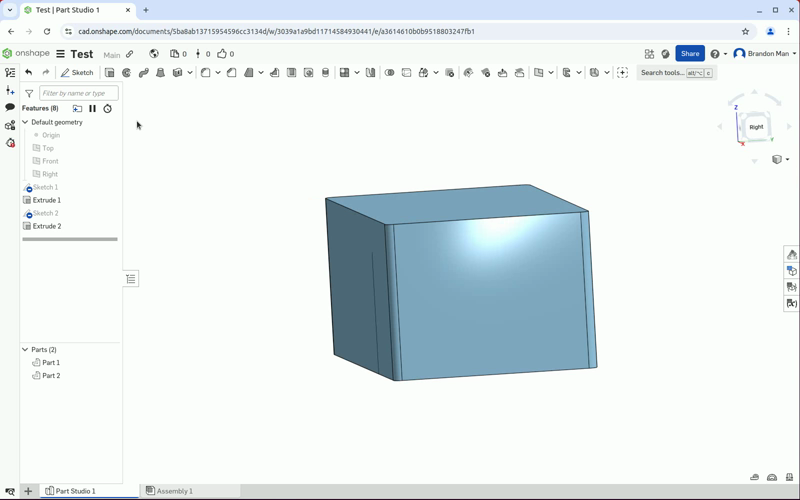
key(right, 3)
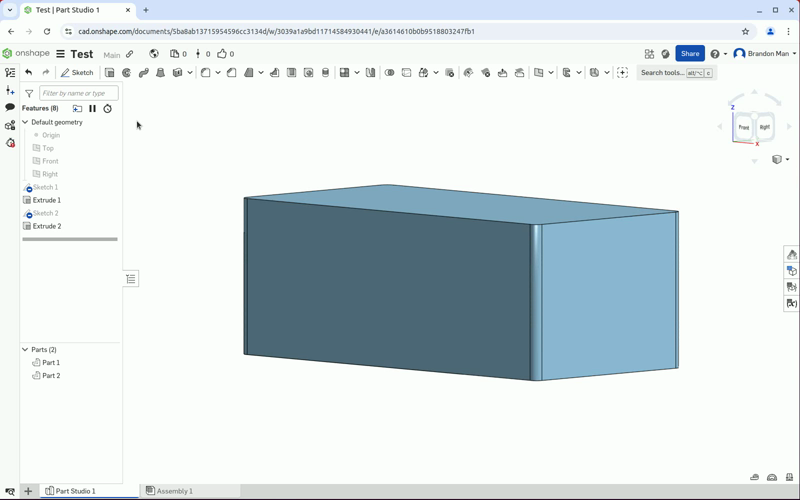
key(down, 3)
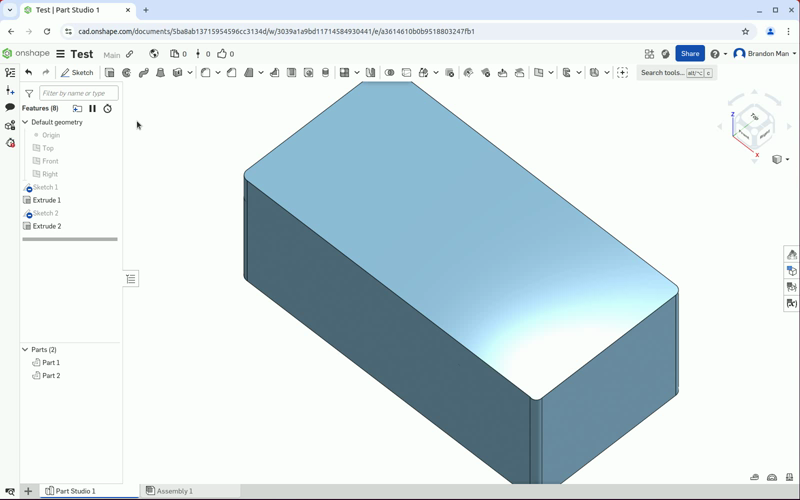
mouse_move(73, 189)
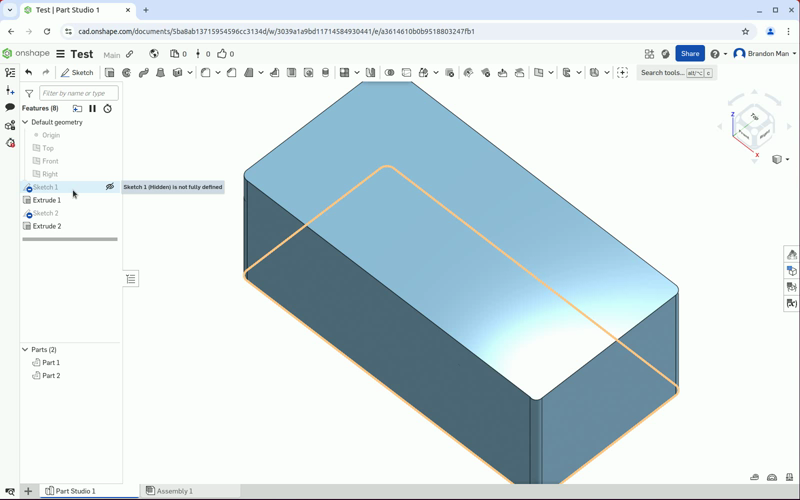
click(73, 189)